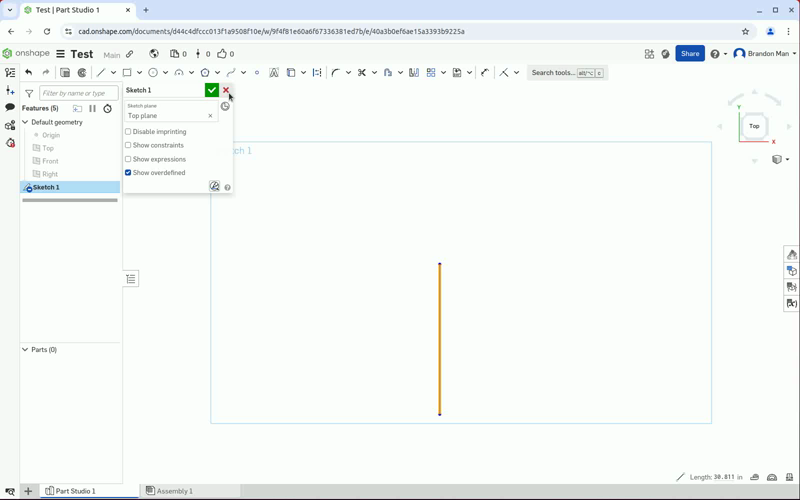
key(shift+h)
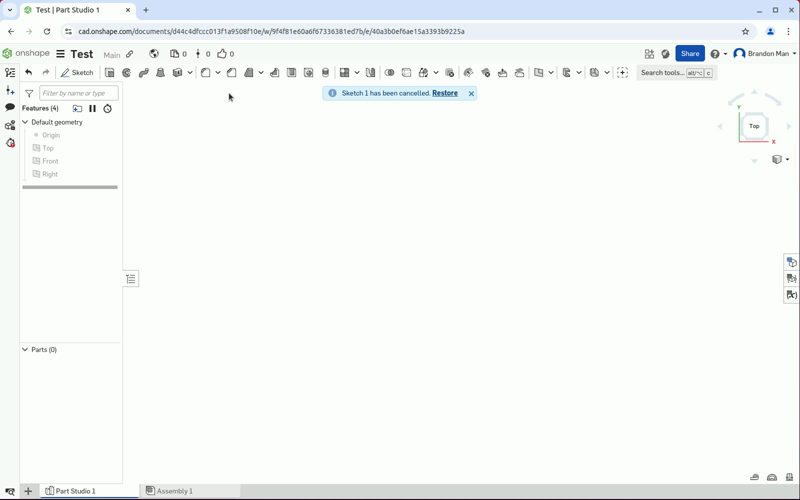
mouse_move(73, 352)
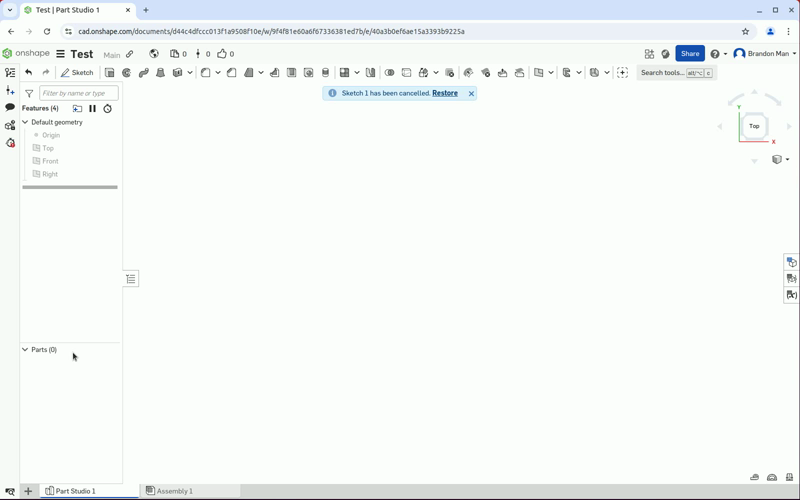
key(y)
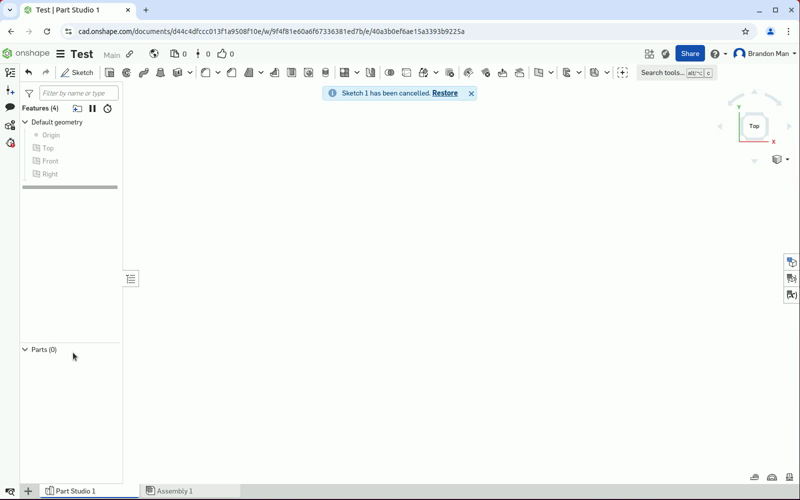
key(shift+p)
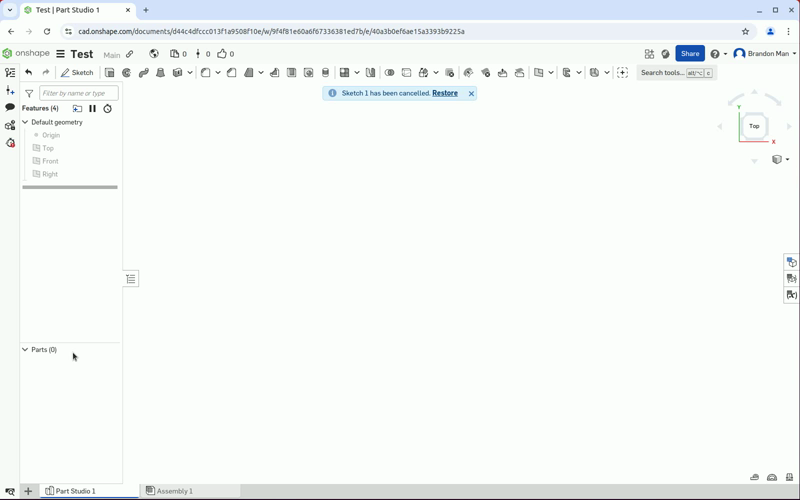
key(space)
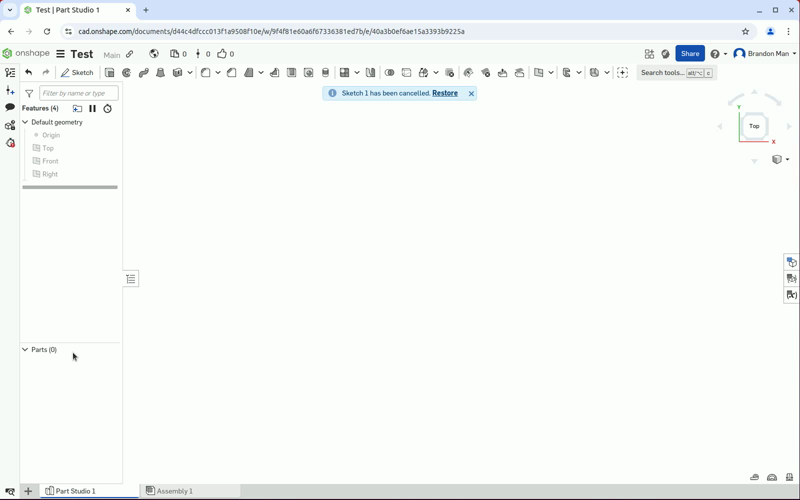
key_down(shift)
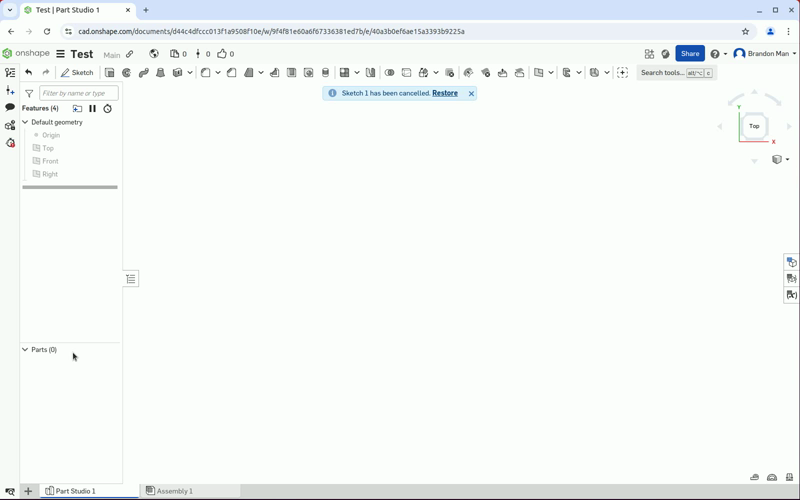
key(up)
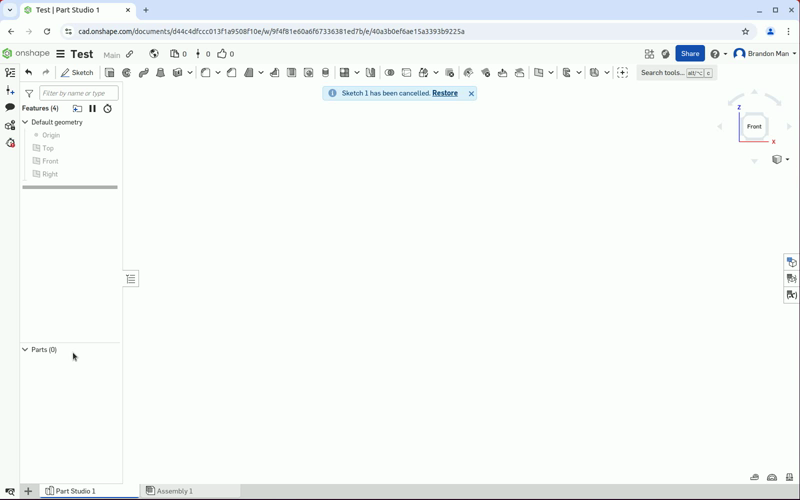
key_up(shift)
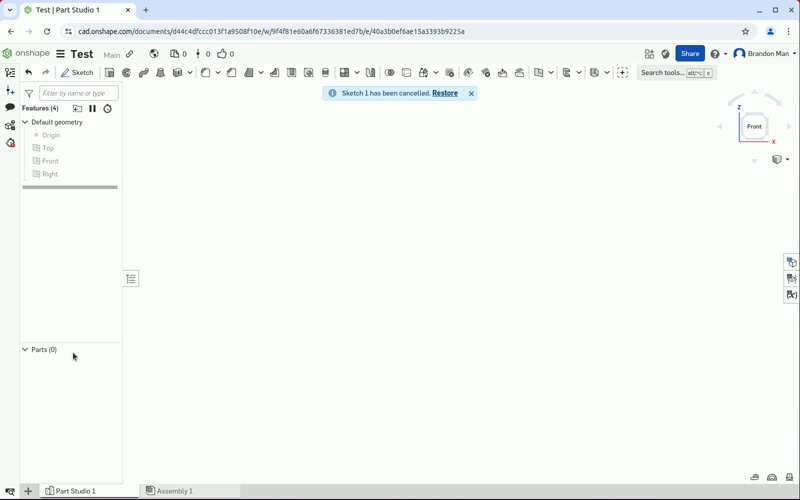
key(space)
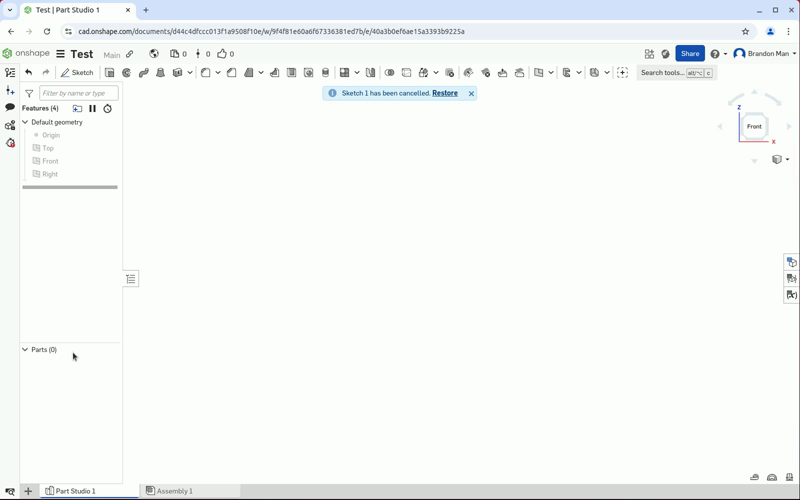
key_down(shift)
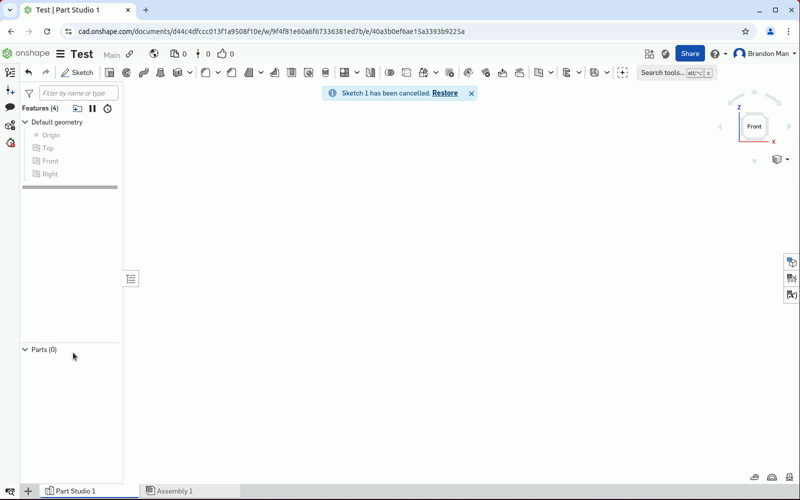
key(left)
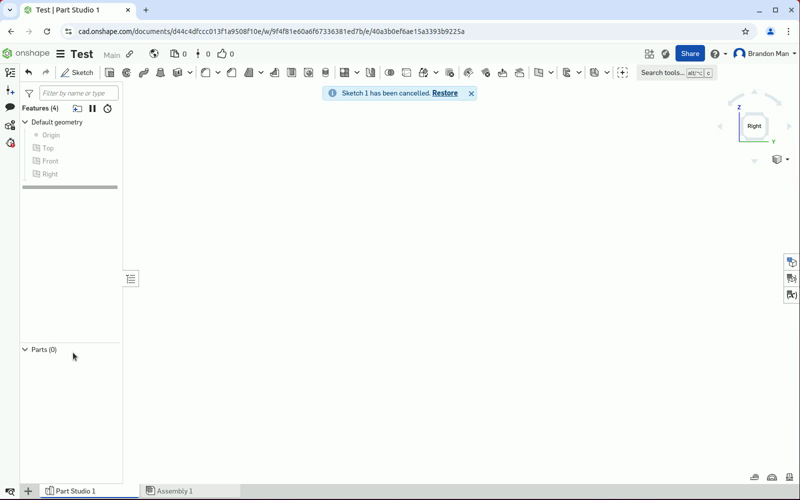
key_up(shift)
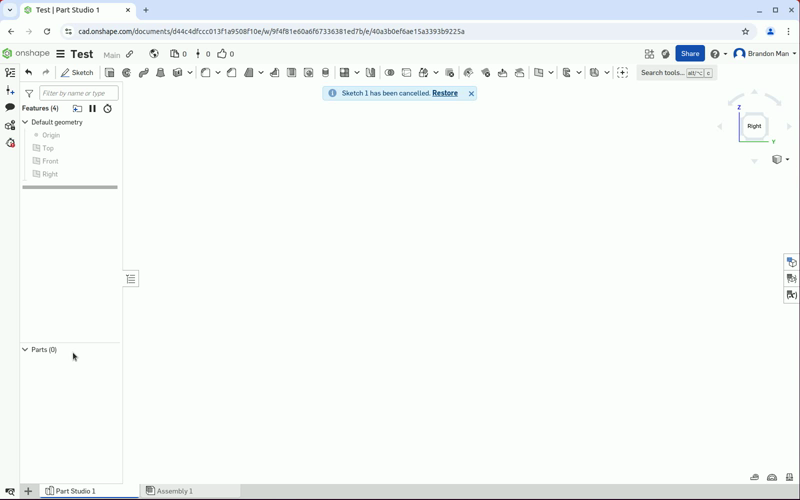
mouse_move(73, 352)
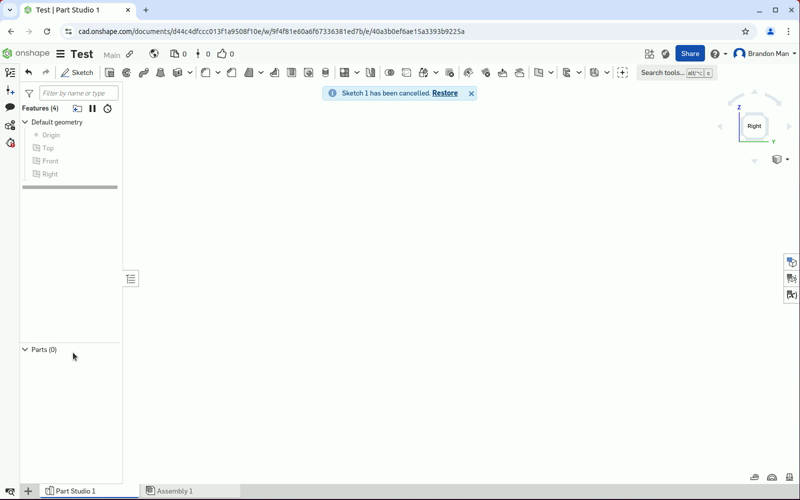
key(shift+y)
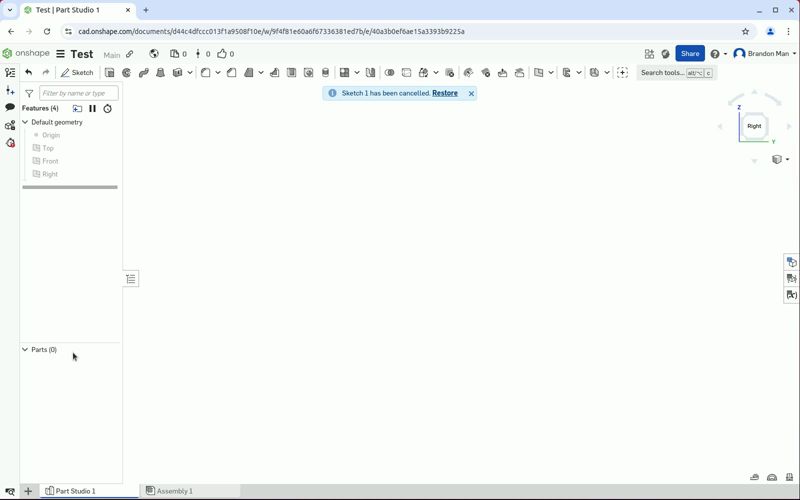
key(shift+s)
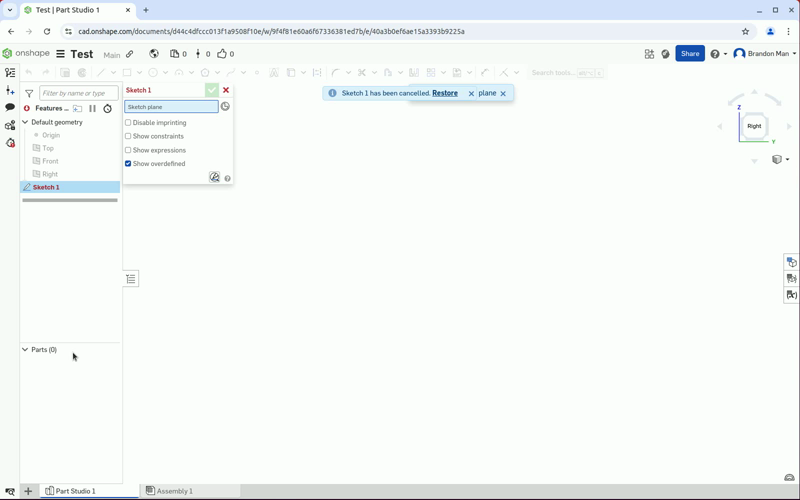
mouse_move(73, 176)
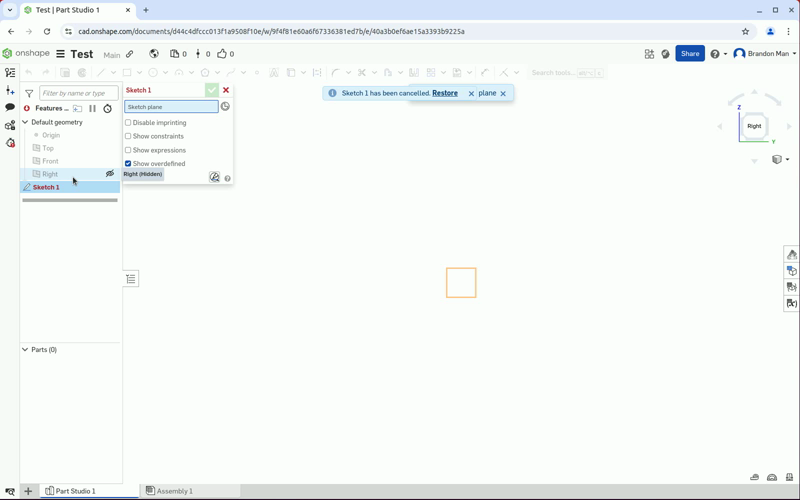
click(73, 176)
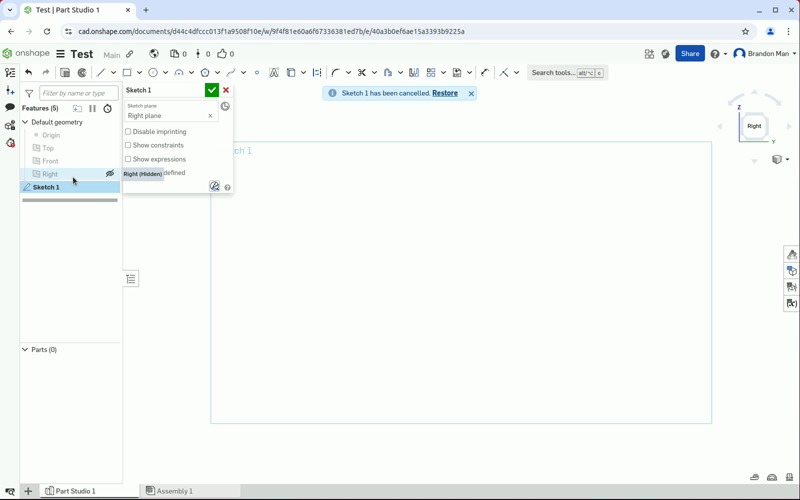
mouse_move(73, 352)
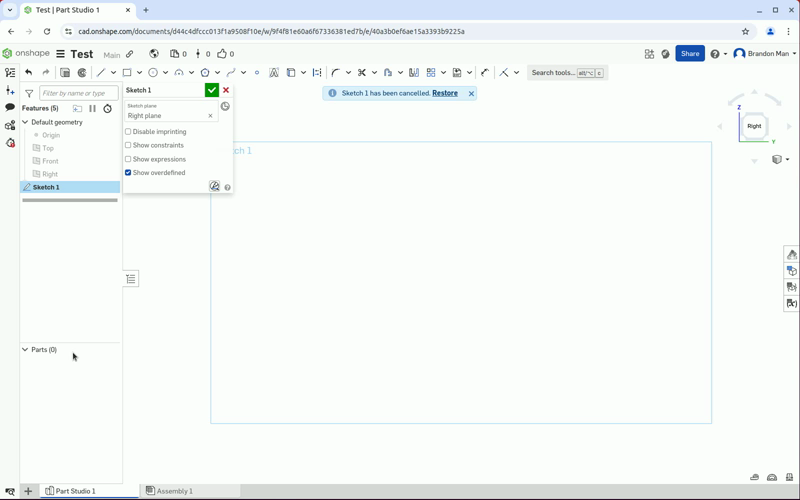
key(y)
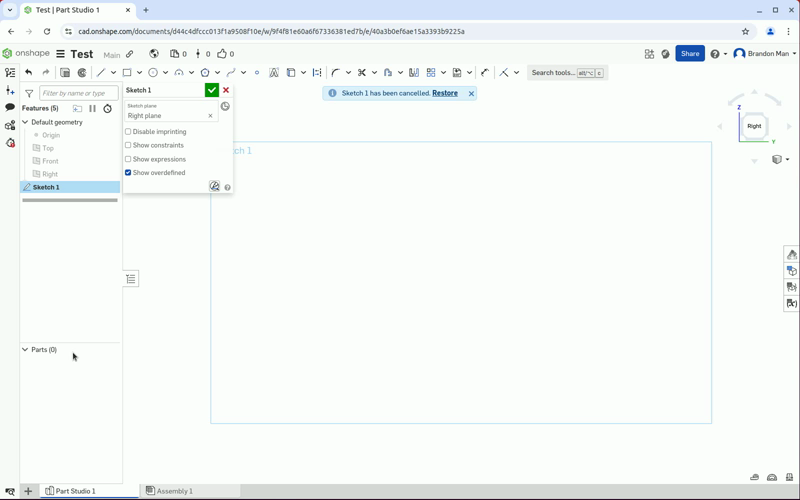
key(l)
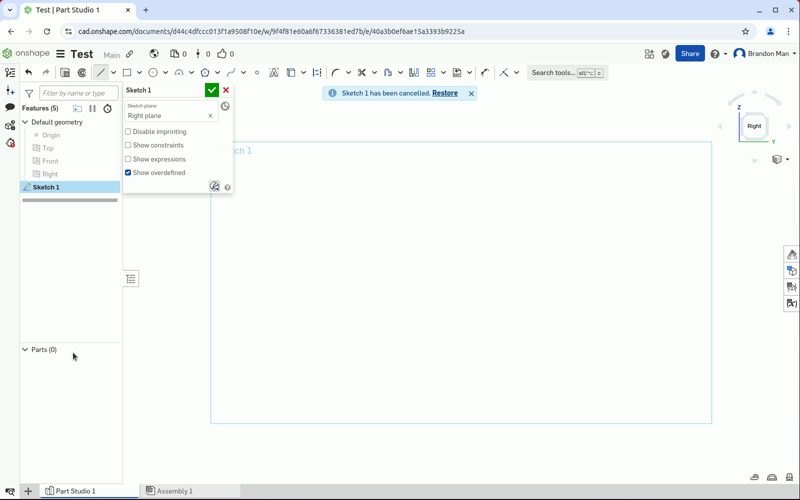
key_down(shift)
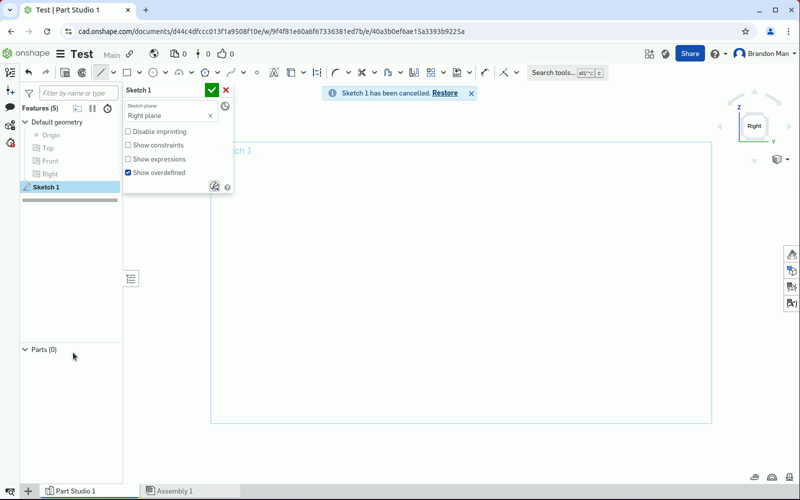
mouse_move(458, 285)
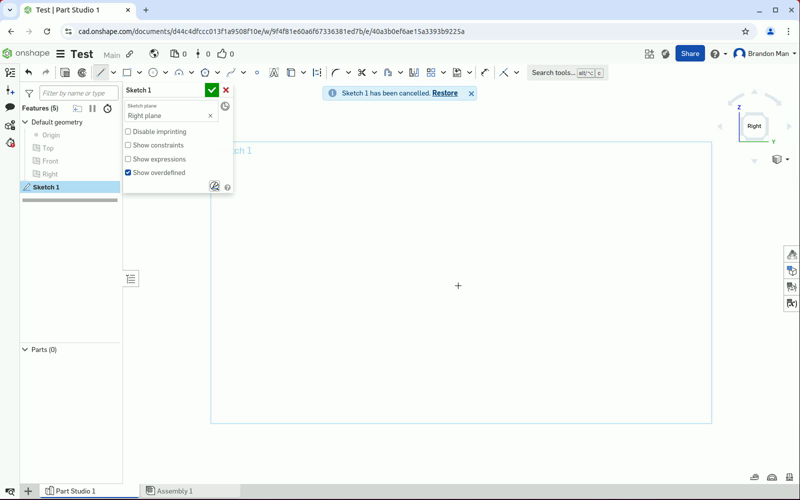
click(458, 285)
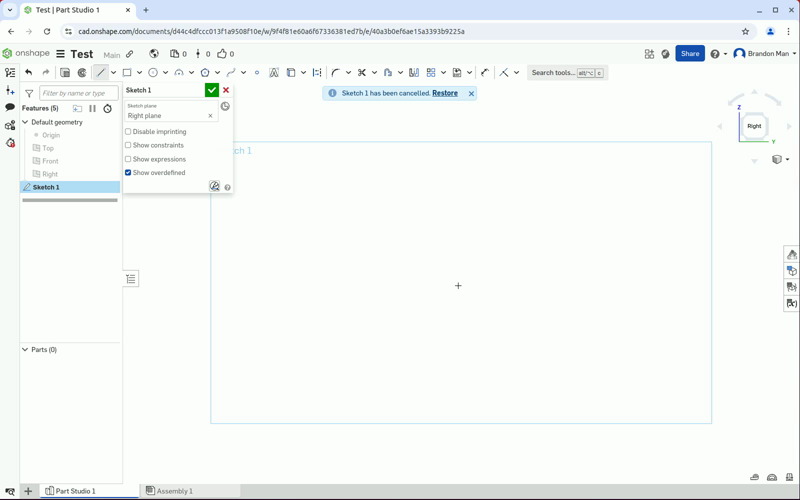
key_up(shift)
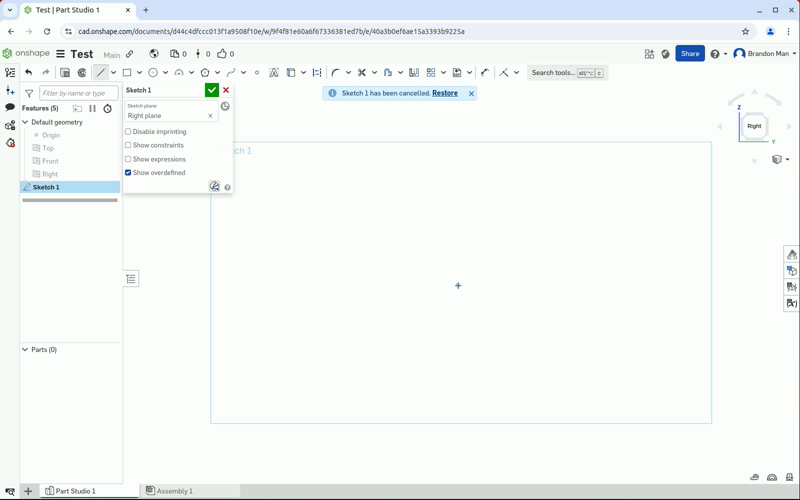
key_down(shift)
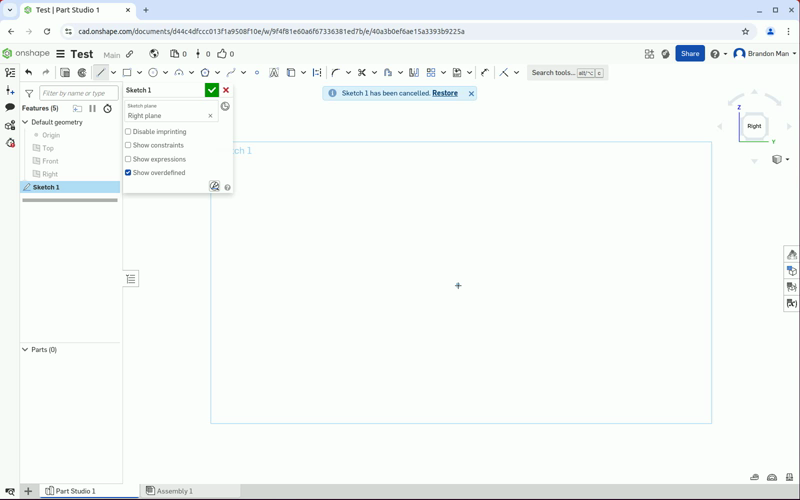
mouse_move(488, 285)
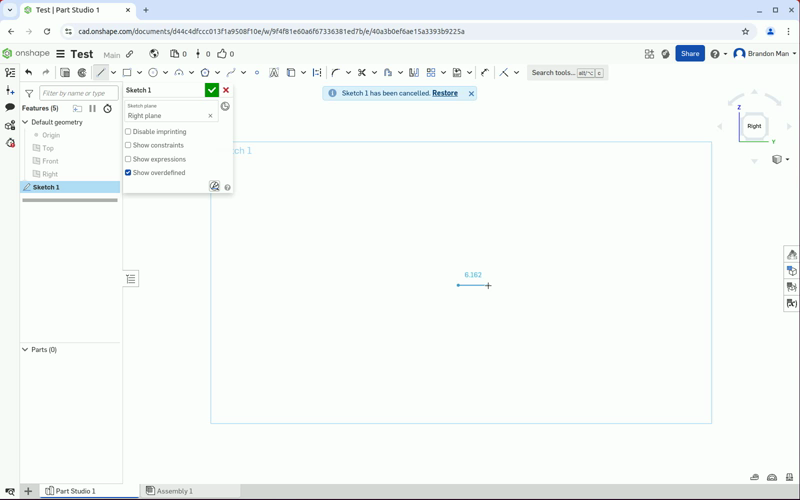
mouse_move(462, 285)
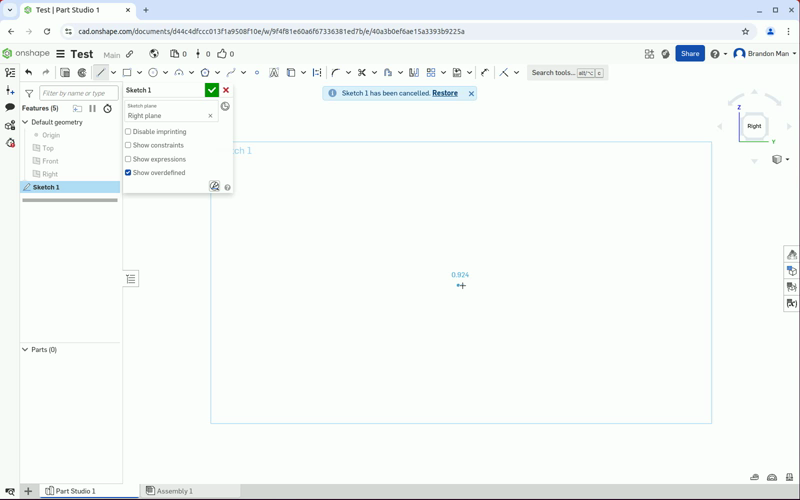
scroll(6)
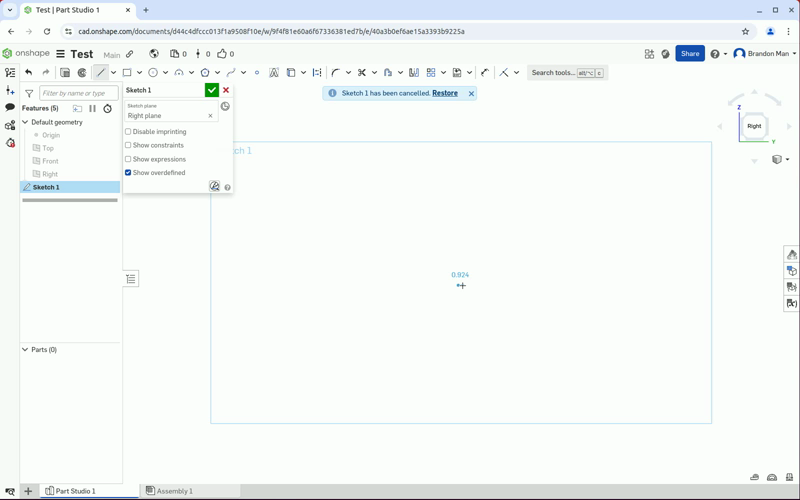
scroll(6)
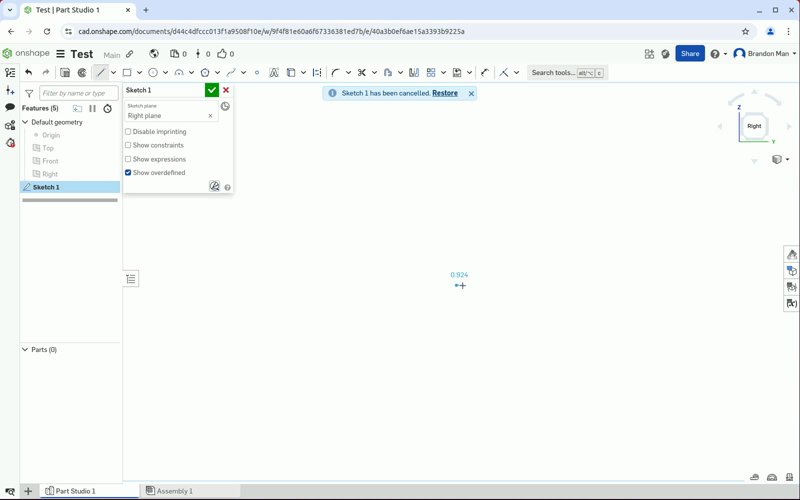
scroll(6)
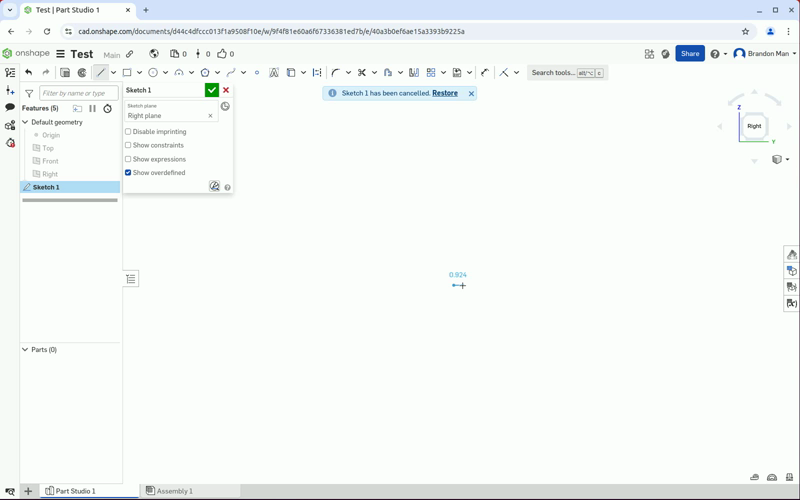
scroll(6)
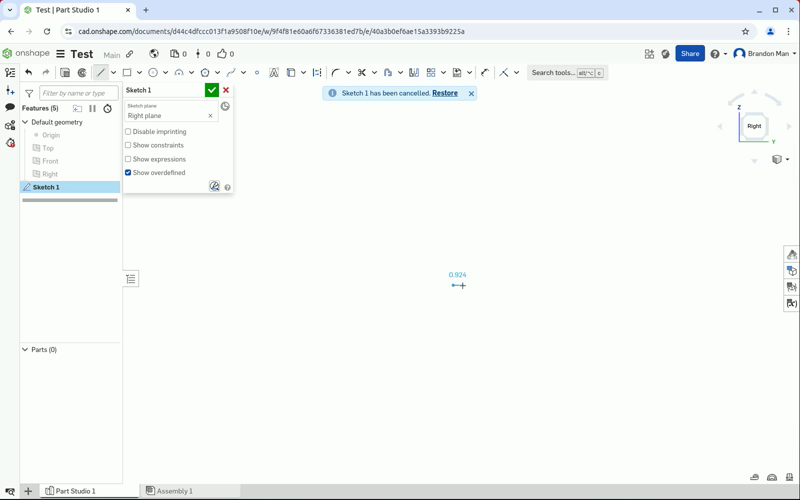
scroll(6)
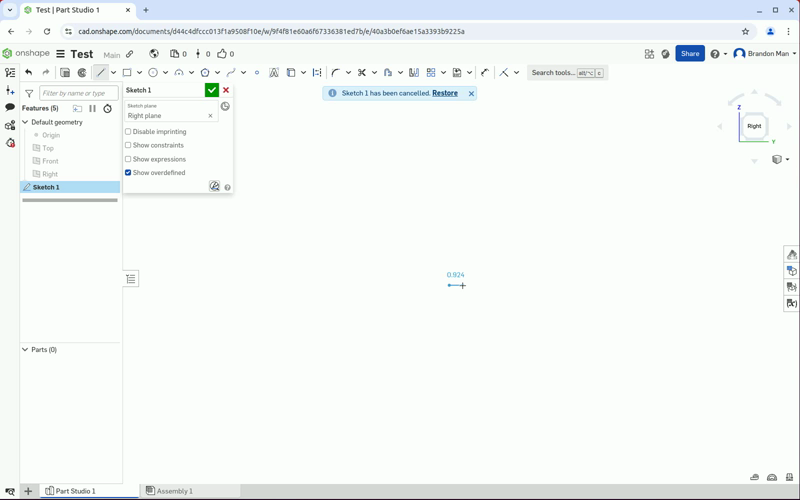
scroll(6)
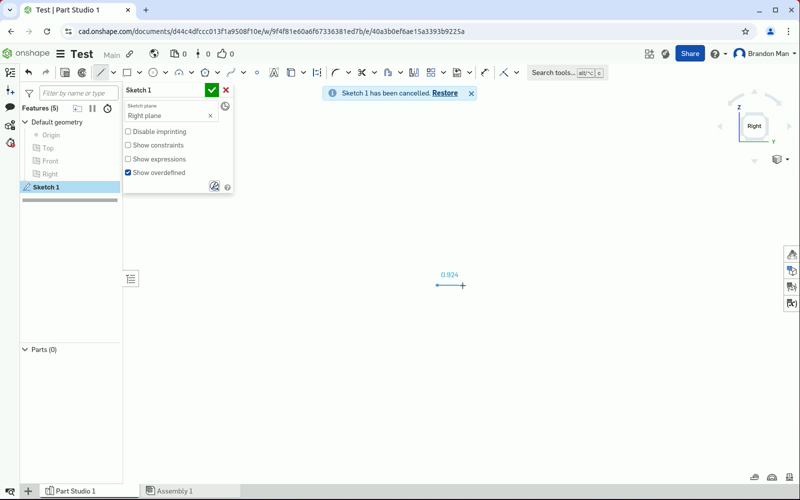
scroll(6)
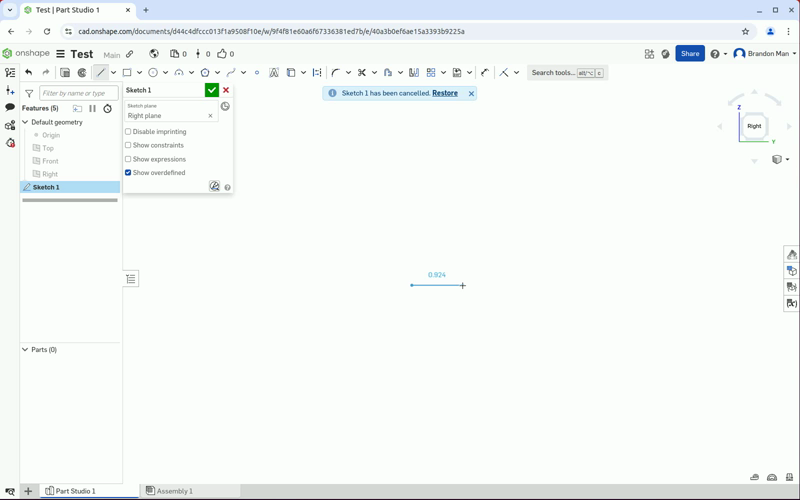
click(462, 285)
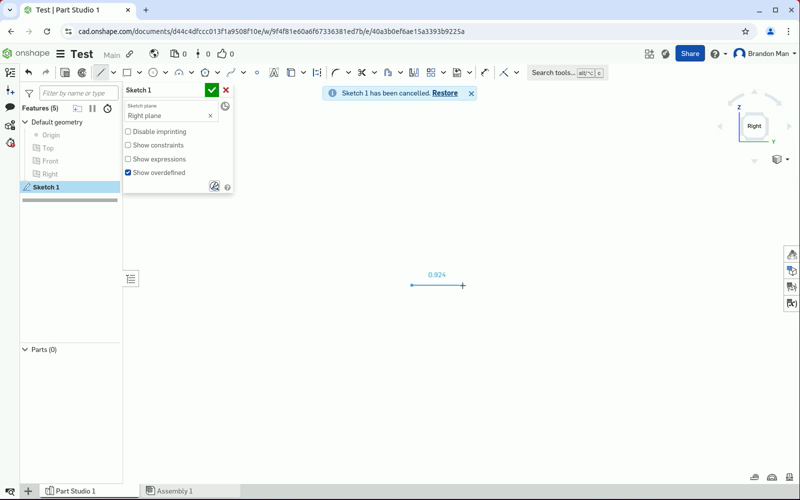
scroll(-6)
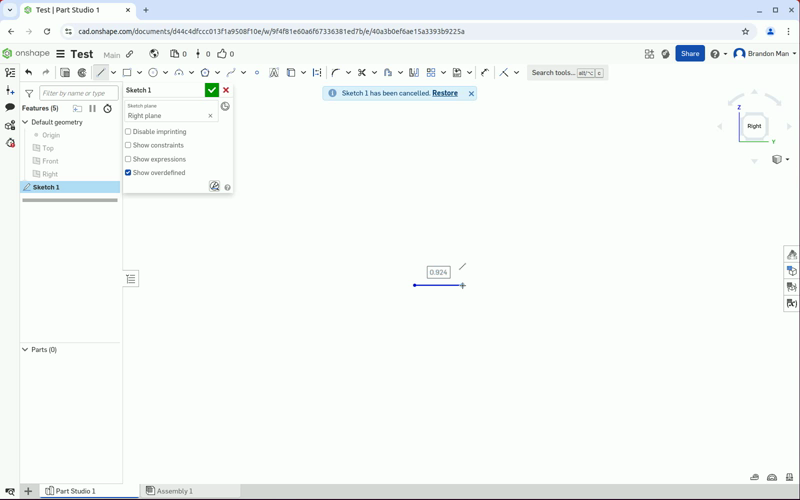
scroll(-6)
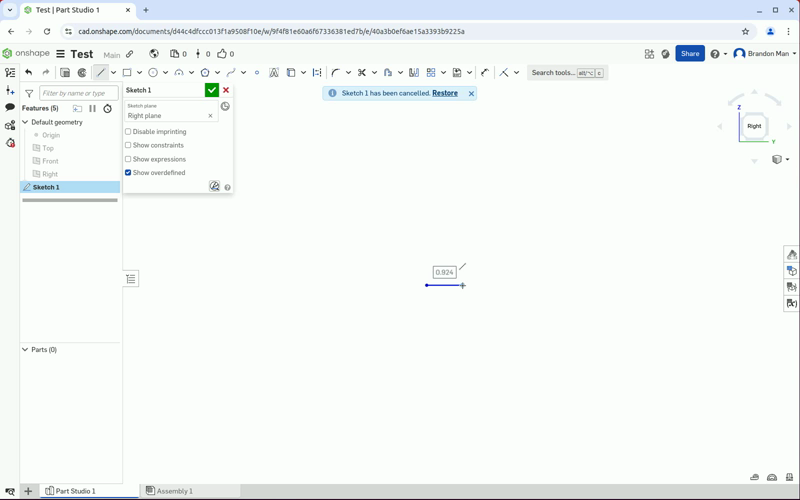
scroll(-6)
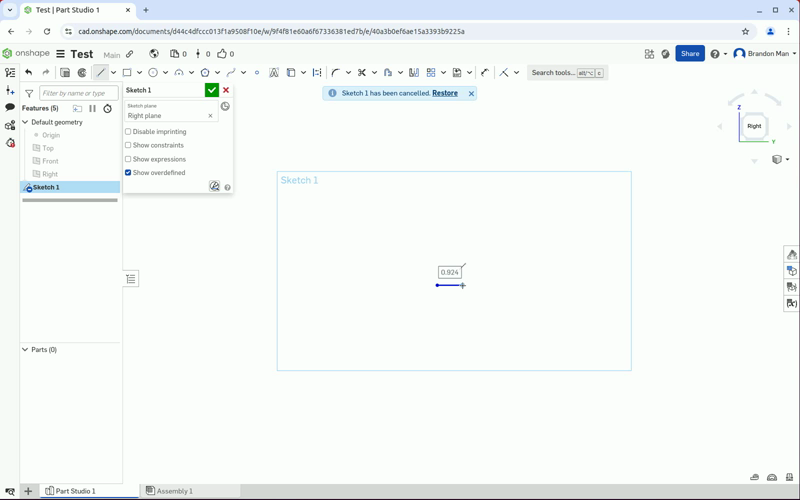
scroll(-6)
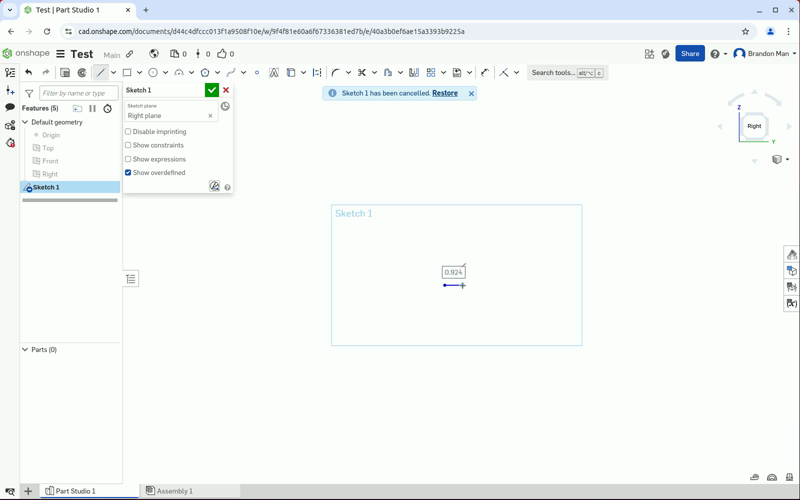
scroll(-6)
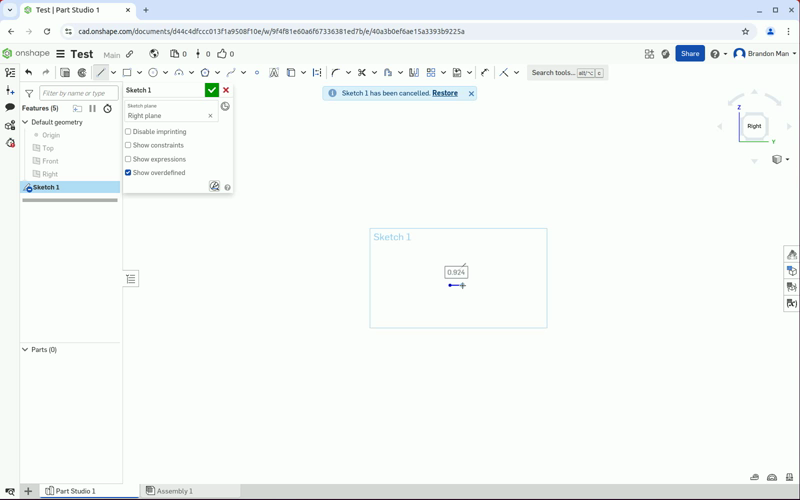
scroll(-6)
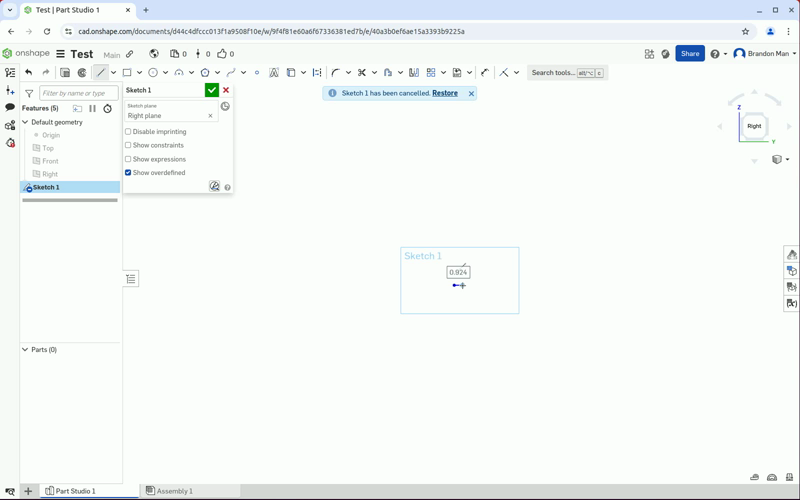
scroll(-6)
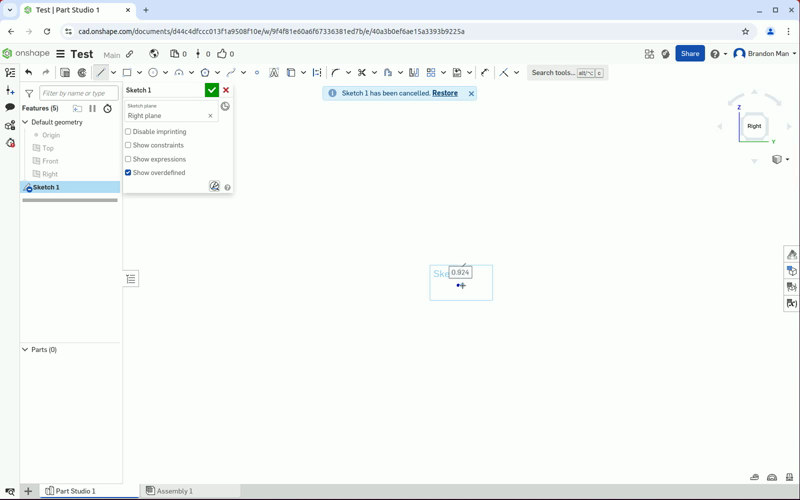
key_up(shift)
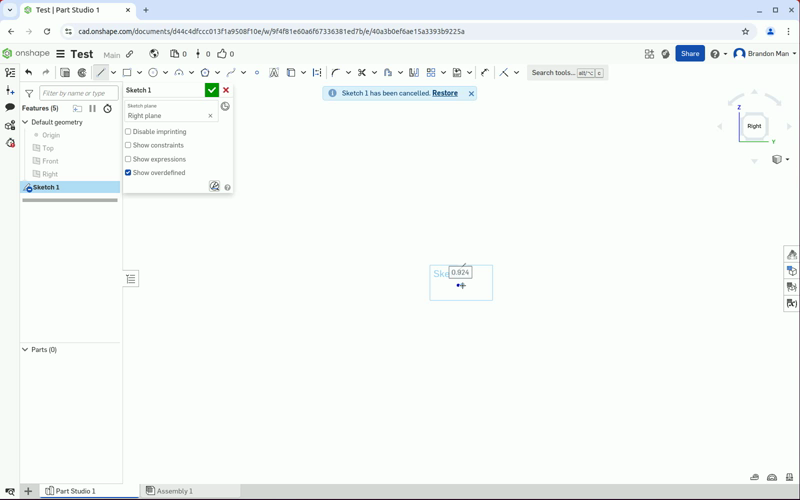
key_down(shift)
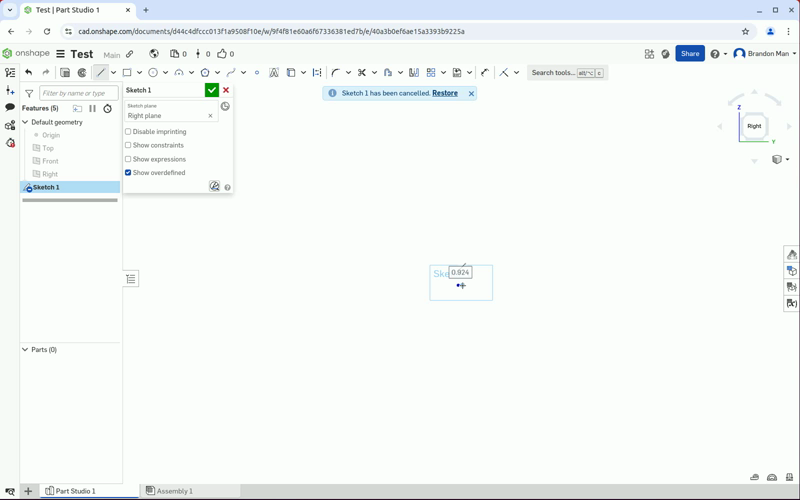
mouse_move(492, 285)
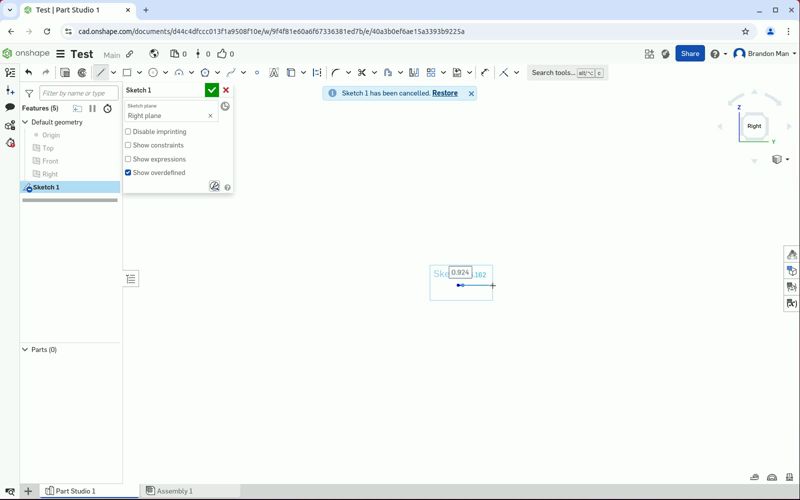
mouse_move(462, 280)
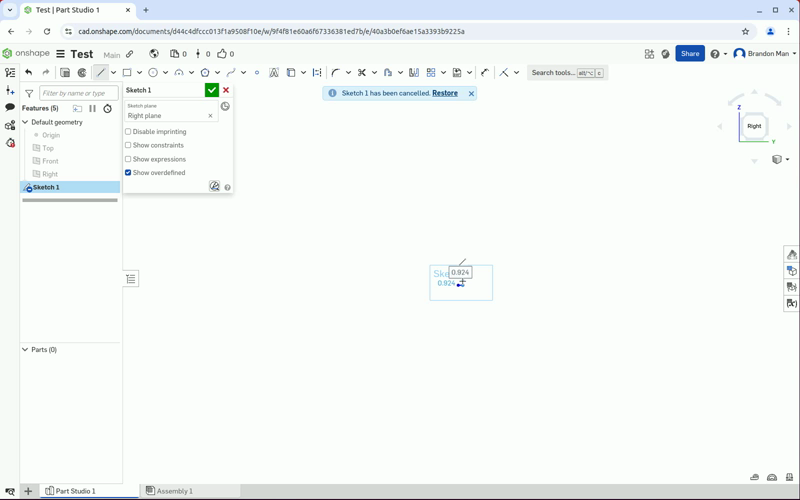
scroll(6)
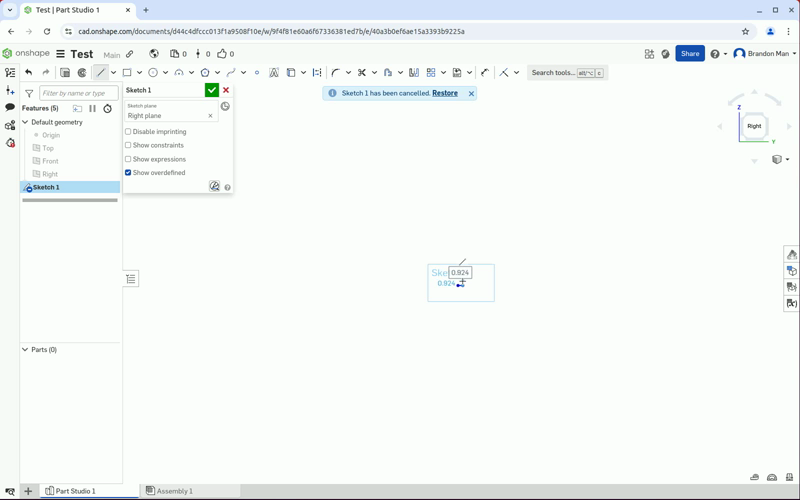
scroll(6)
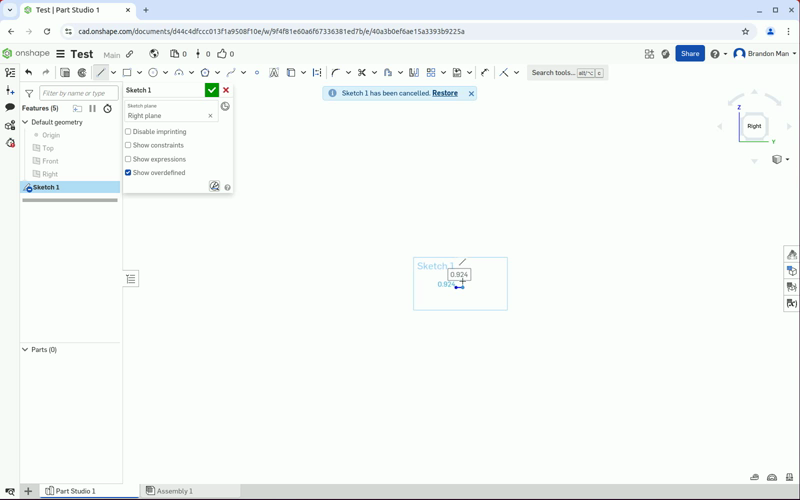
scroll(6)
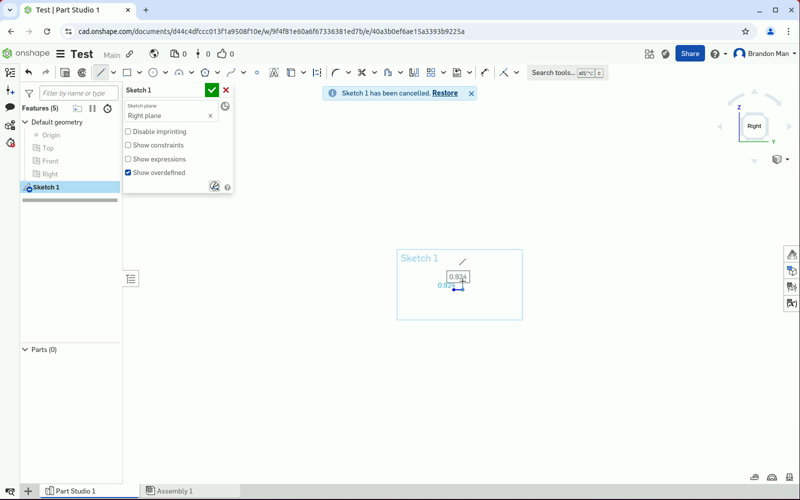
scroll(6)
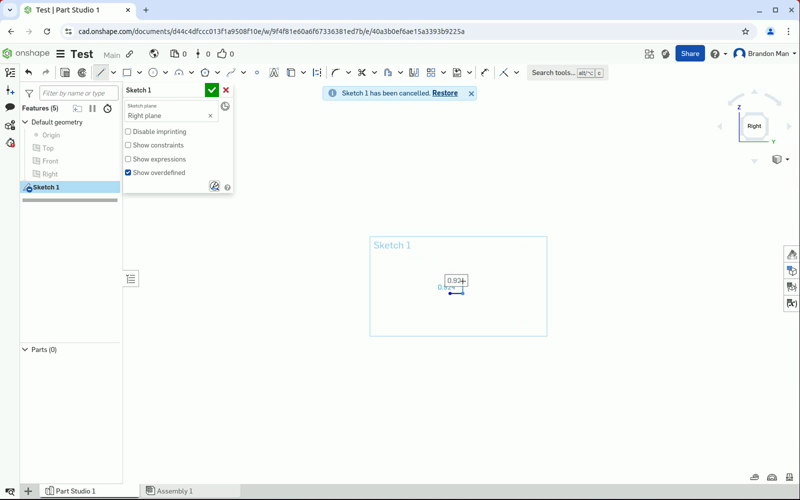
scroll(6)
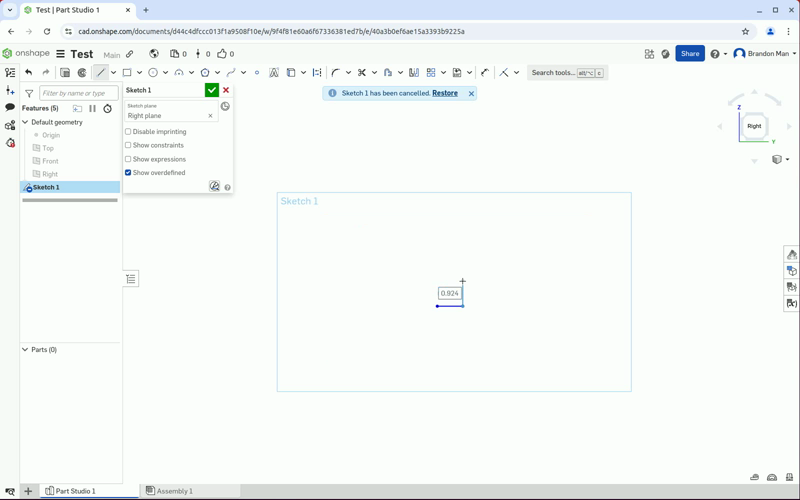
scroll(6)
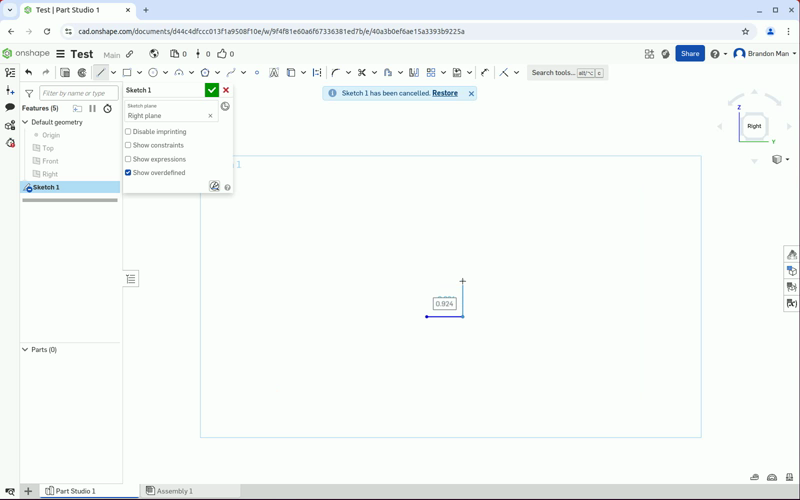
scroll(6)
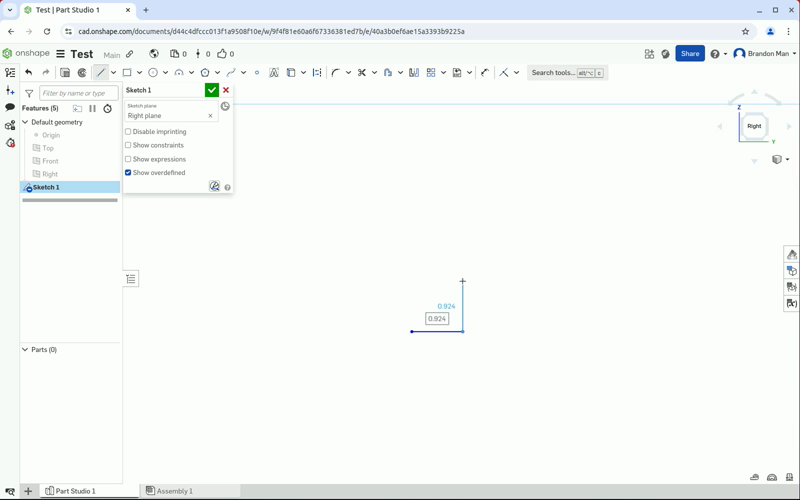
click(462, 280)
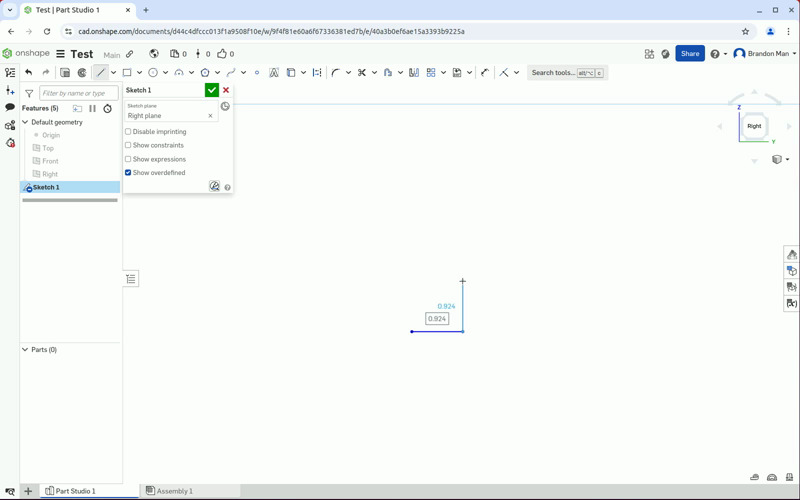
scroll(-6)
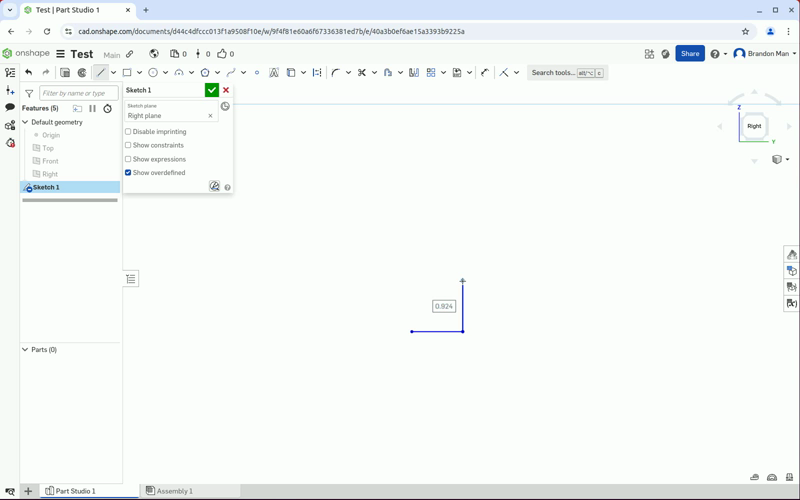
scroll(-6)
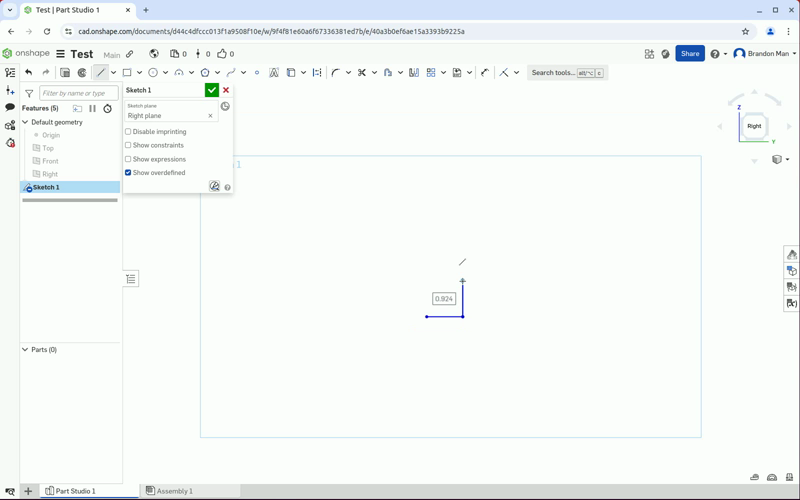
scroll(-6)
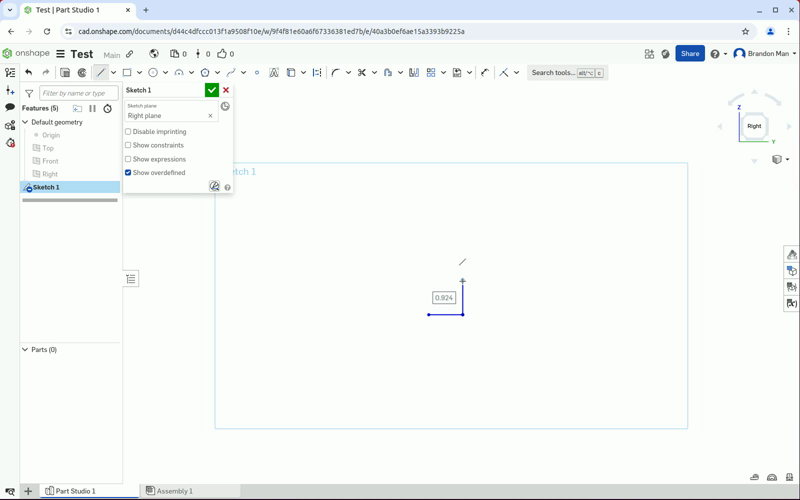
scroll(-6)
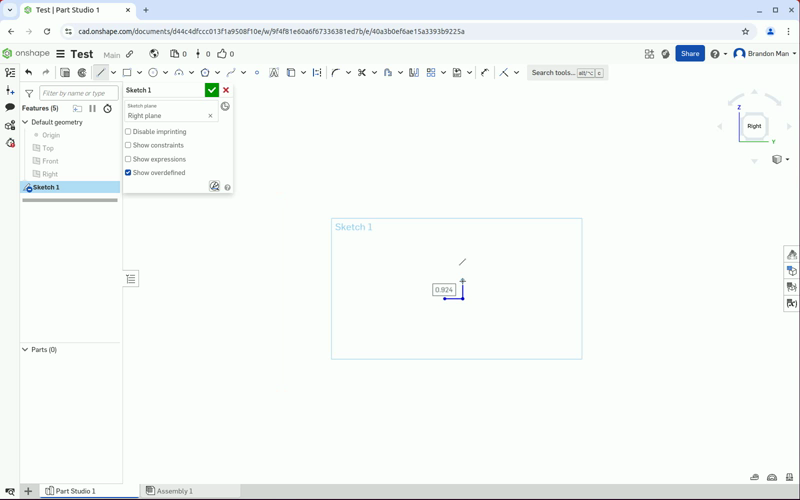
scroll(-6)
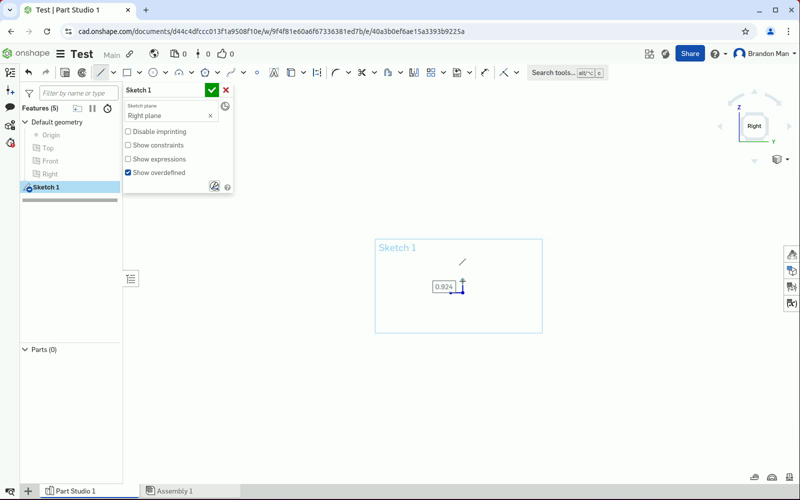
scroll(-6)
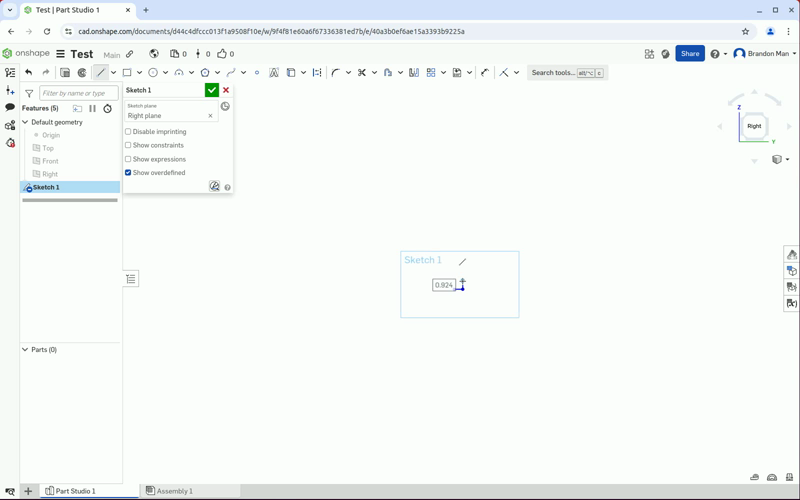
scroll(-6)
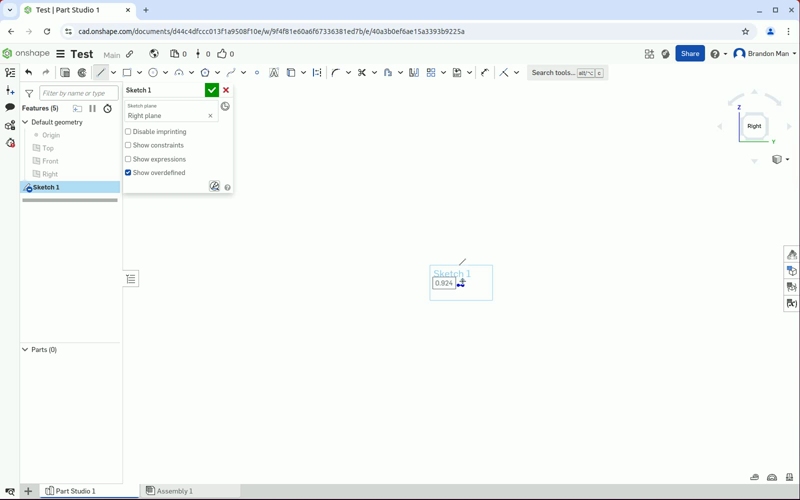
key_up(shift)
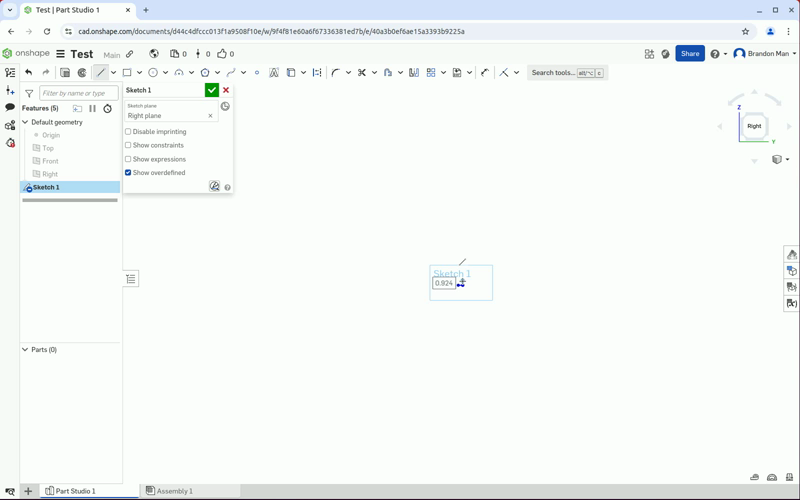
key_down(shift)
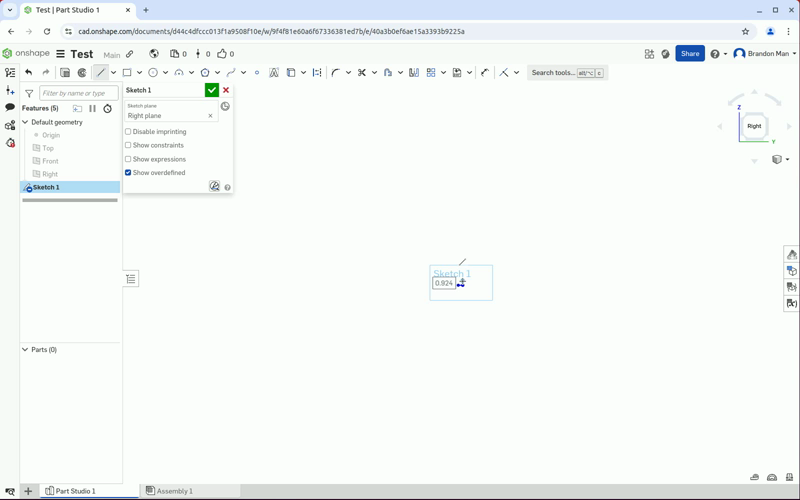
mouse_move(492, 280)
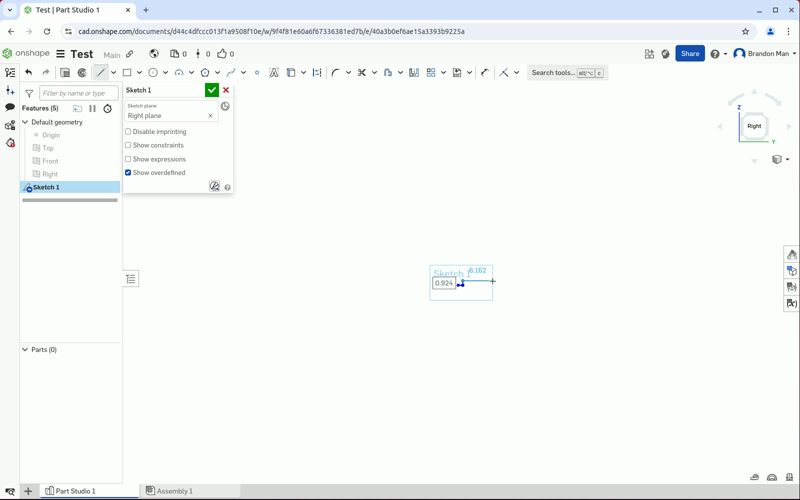
mouse_move(458, 280)
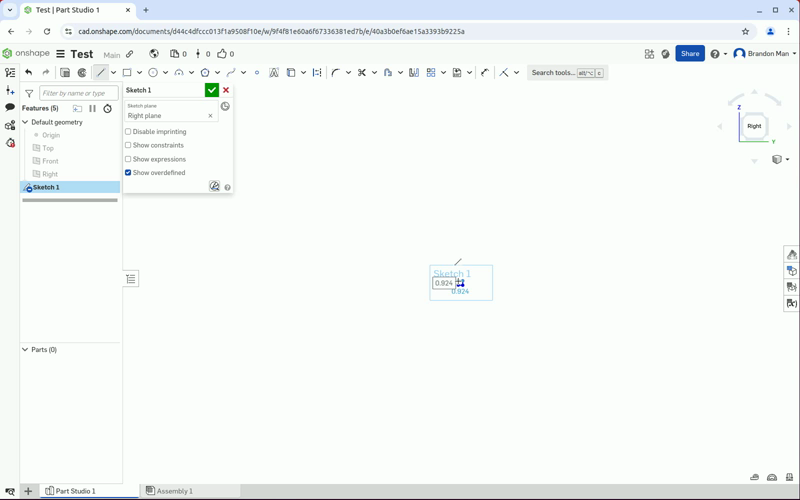
scroll(6)
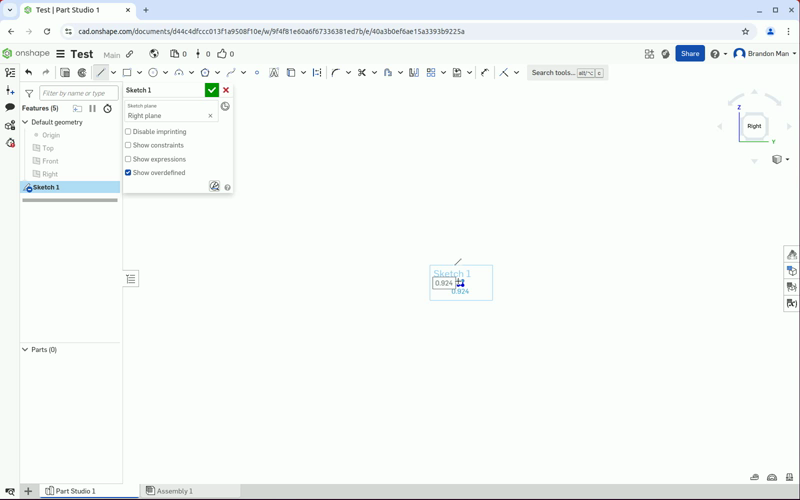
scroll(6)
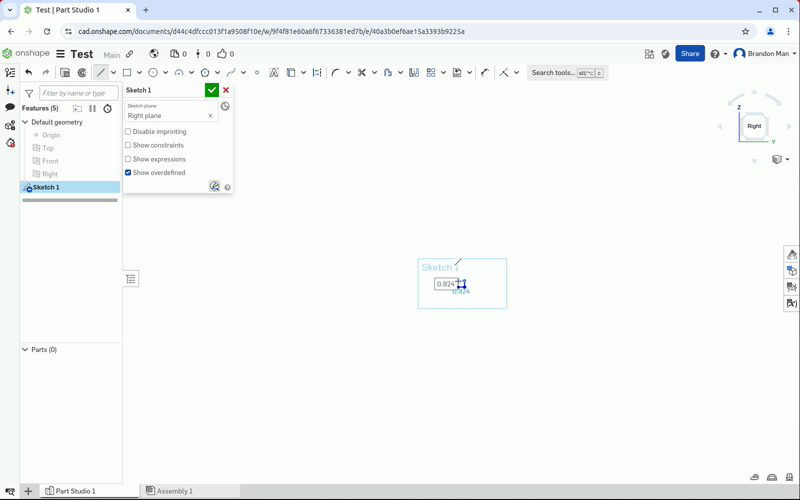
scroll(6)
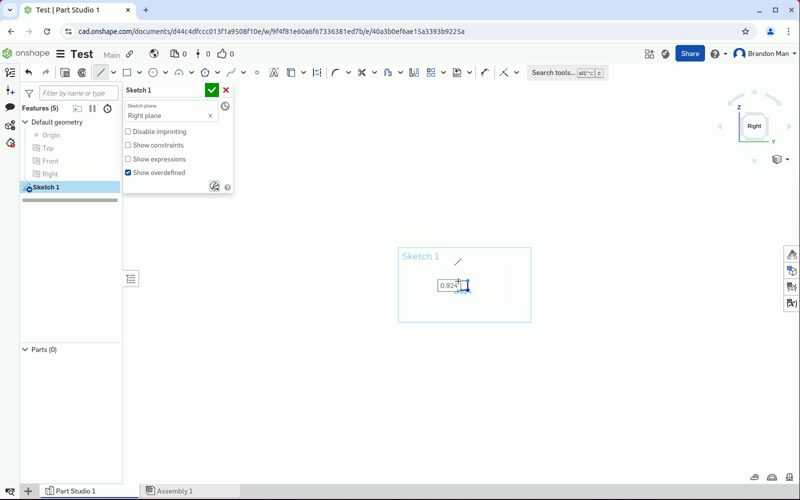
scroll(6)
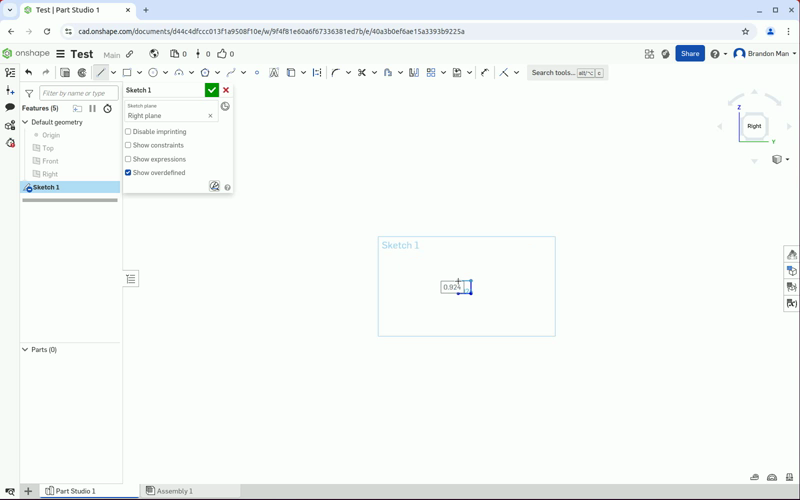
scroll(6)
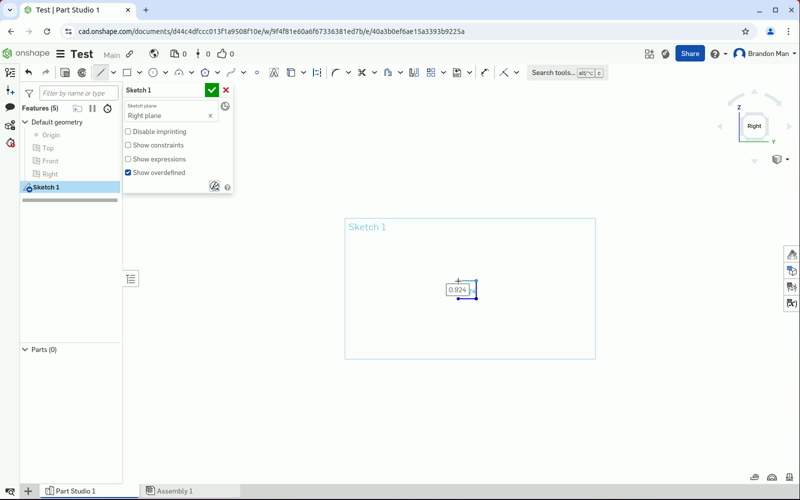
scroll(6)
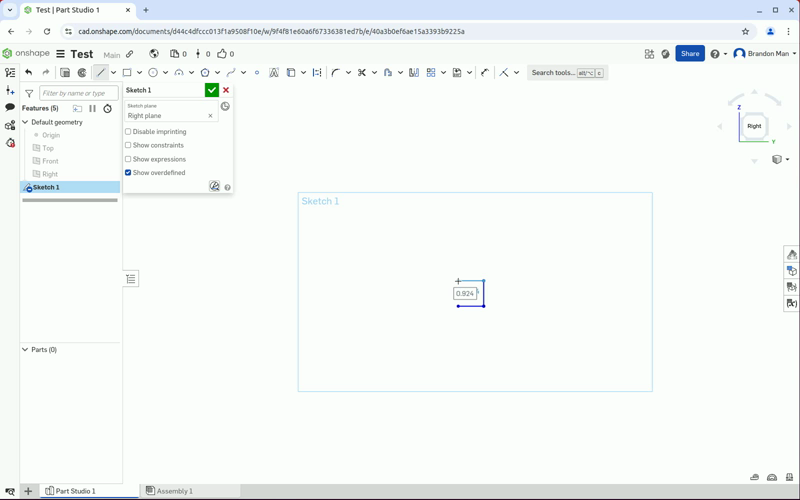
scroll(6)
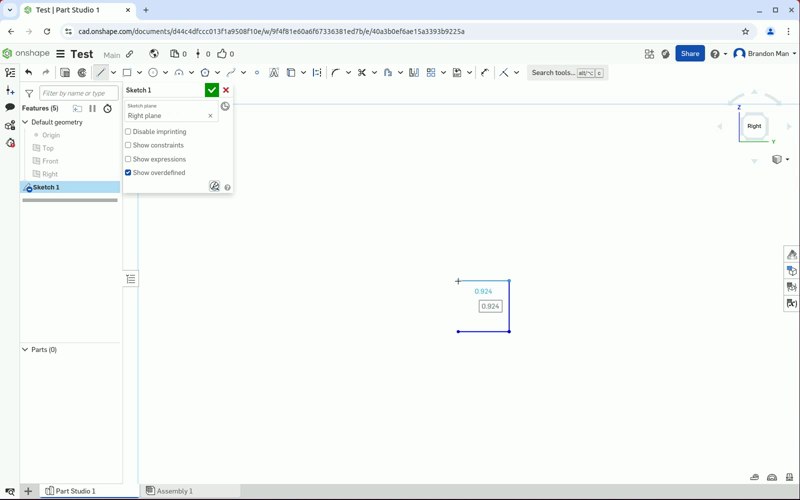
click(458, 280)
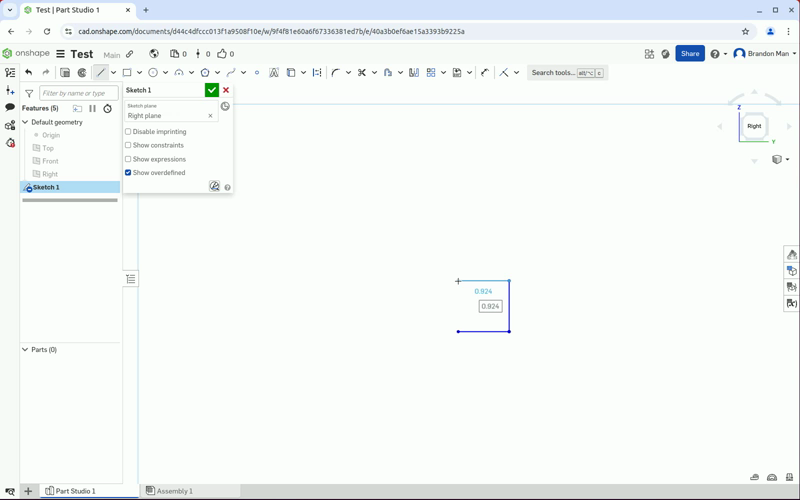
scroll(-6)
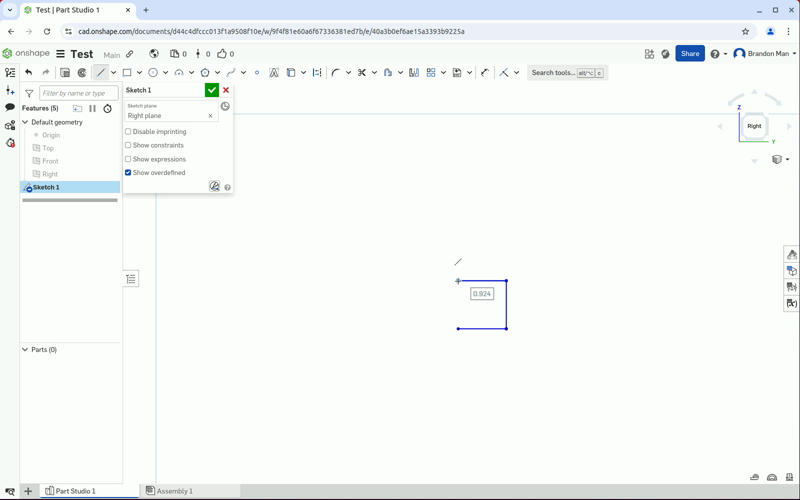
scroll(-6)
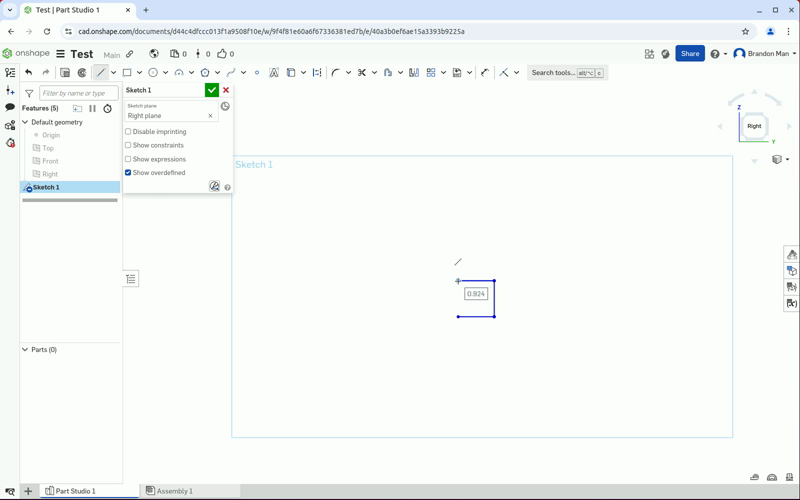
scroll(-6)
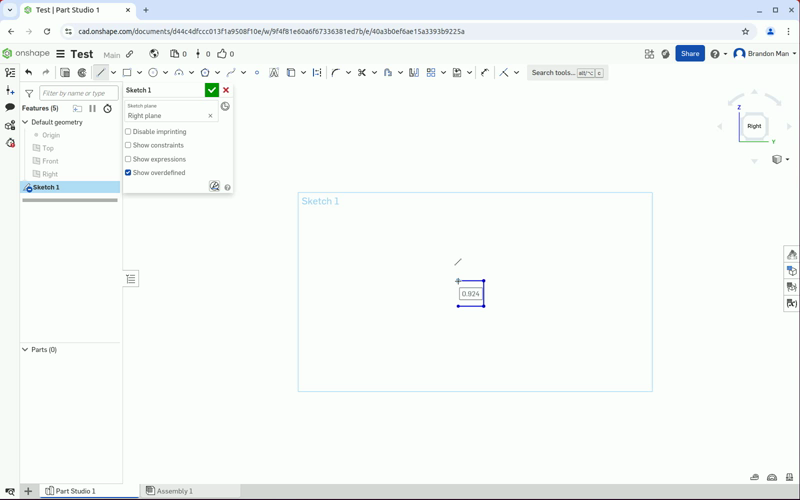
scroll(-6)
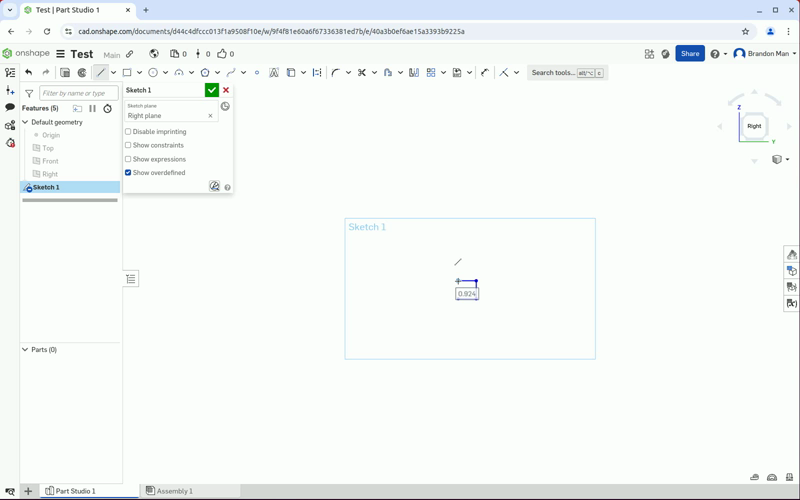
scroll(-6)
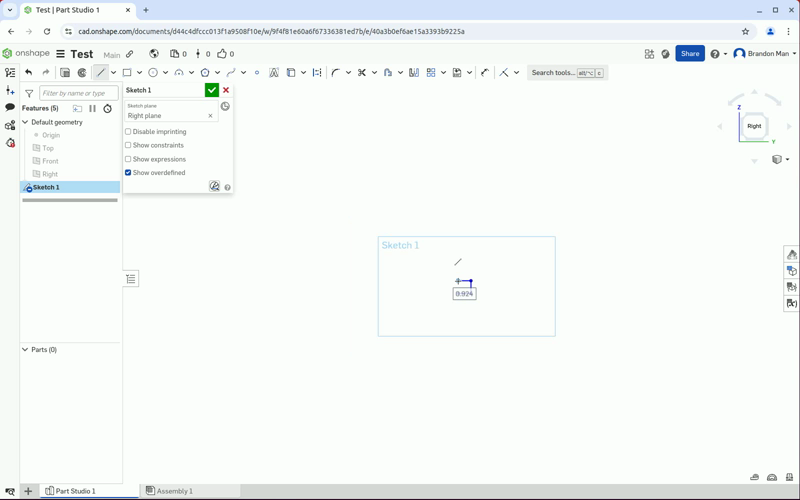
scroll(-6)
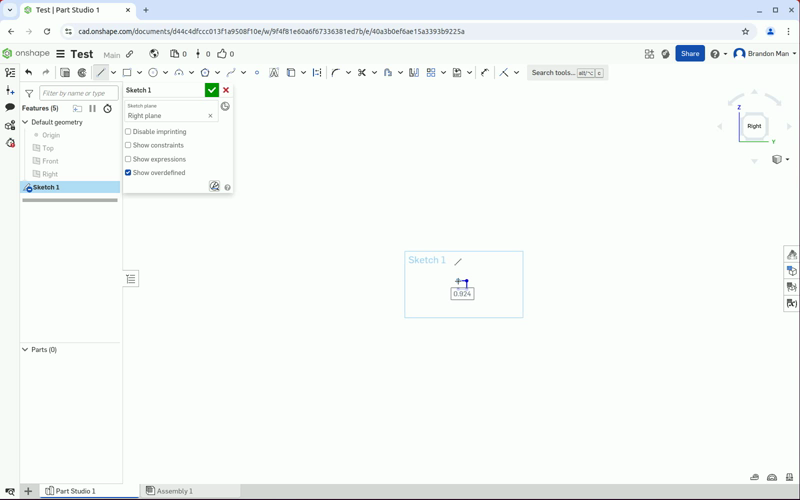
scroll(-6)
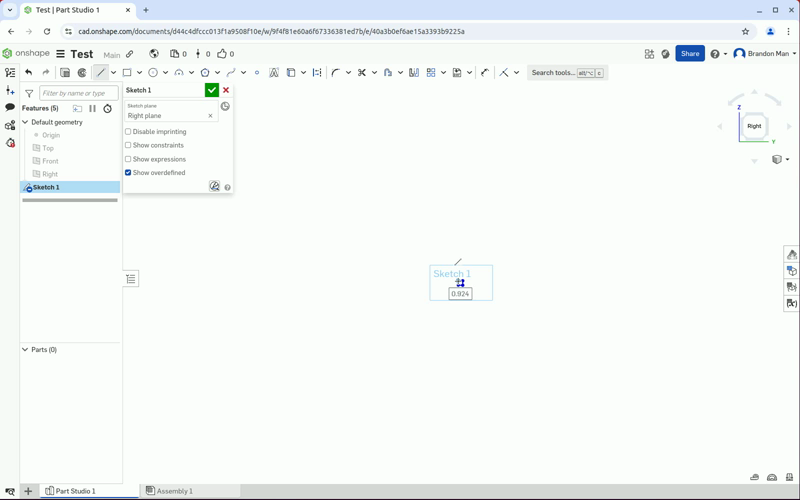
key_up(shift)
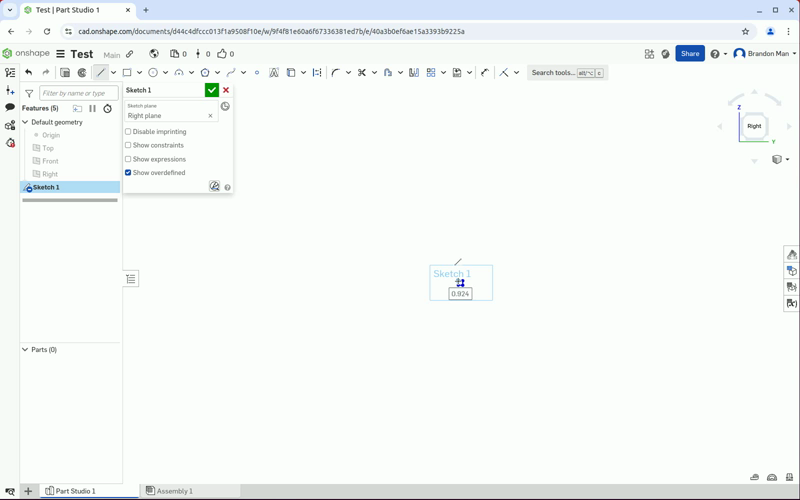
mouse_move(488, 280)
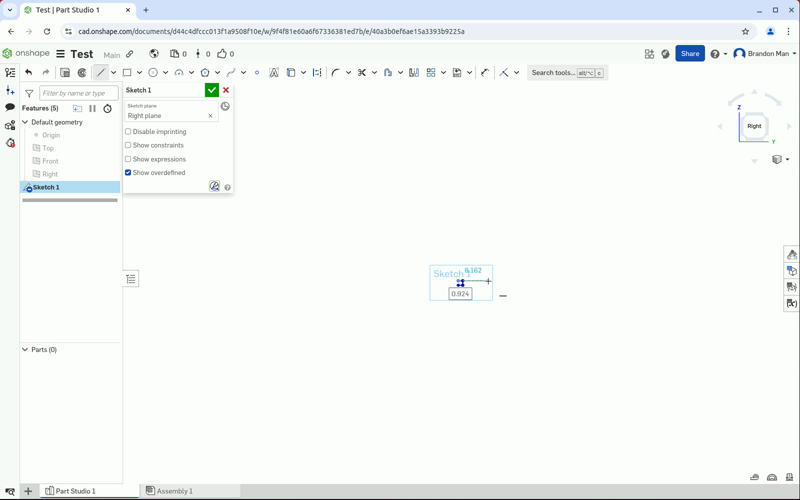
key_down(shift)
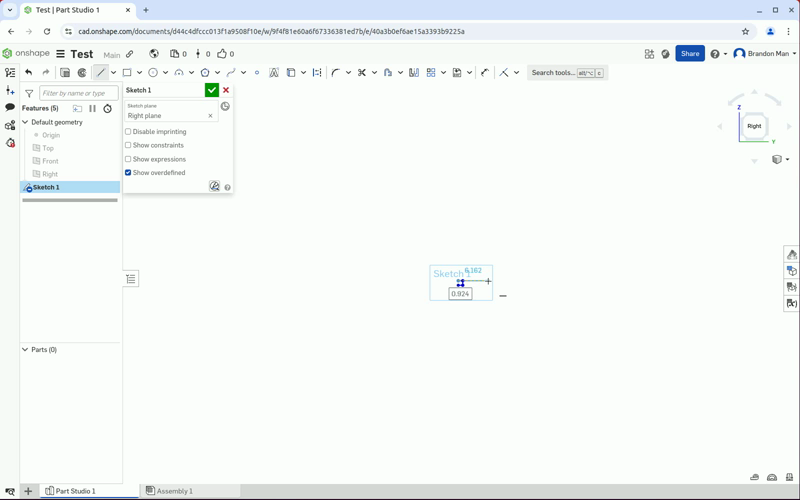
mouse_move(458, 285)
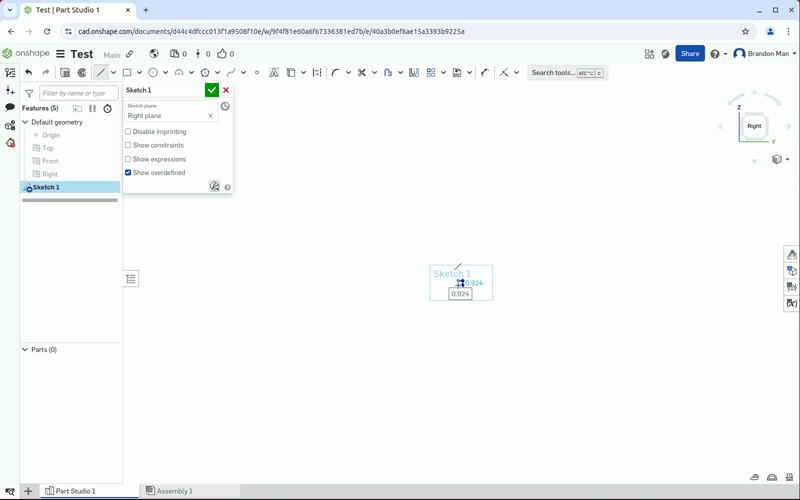
scroll(6)
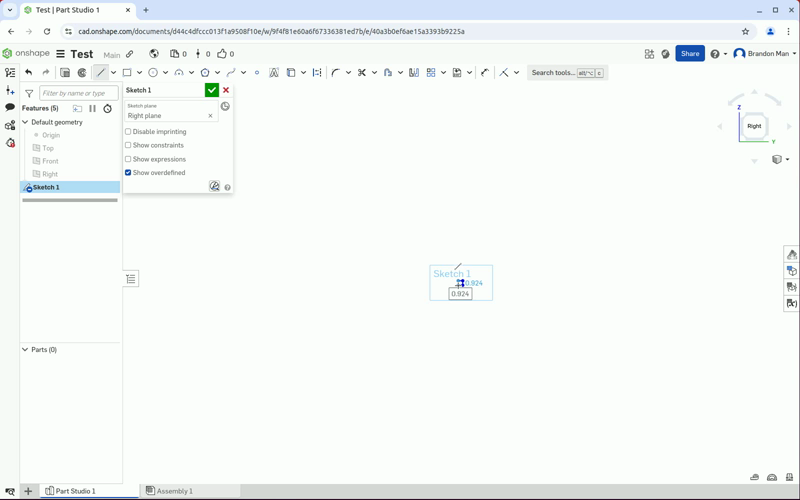
scroll(6)
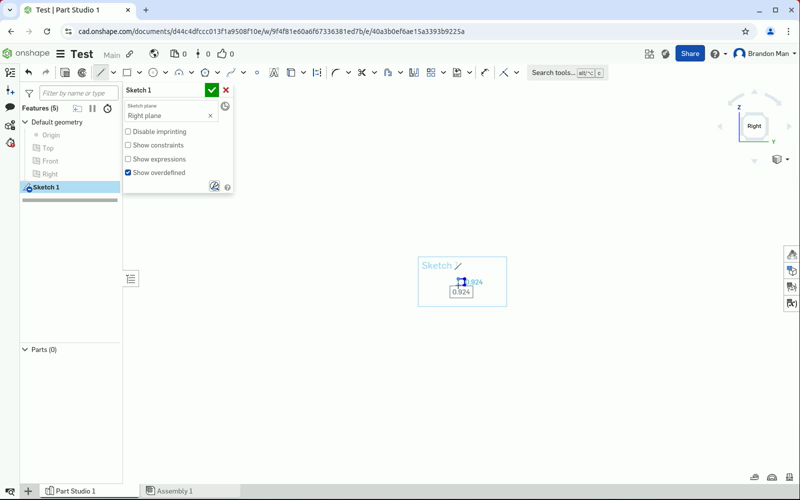
scroll(6)
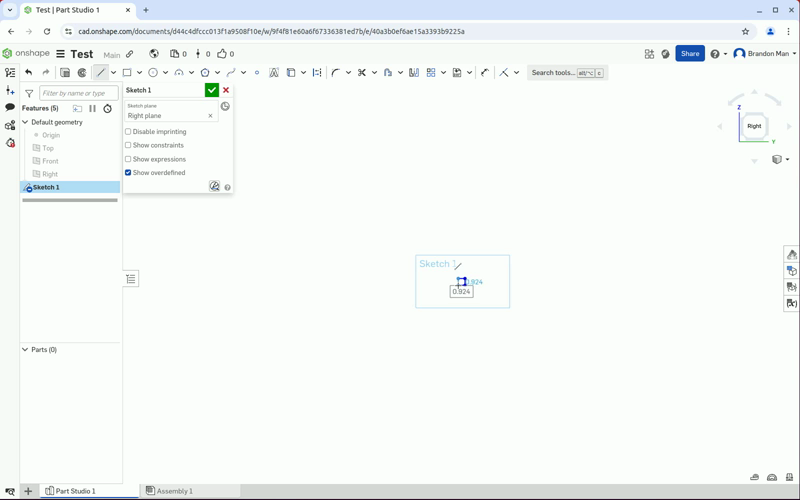
scroll(6)
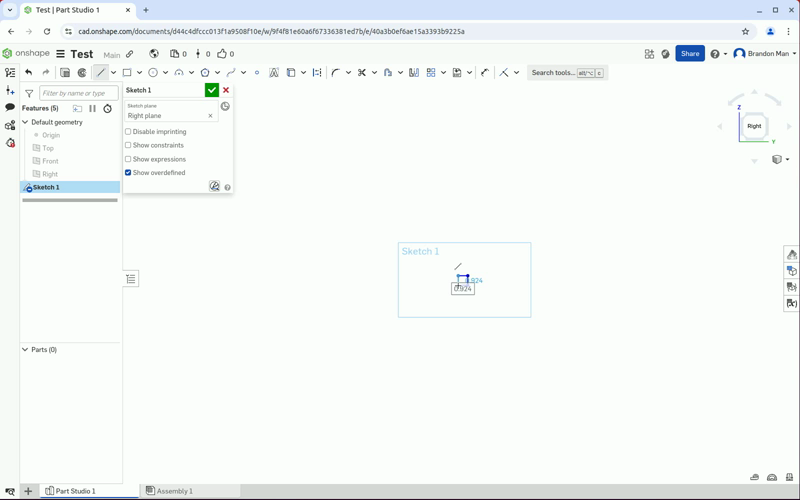
scroll(6)
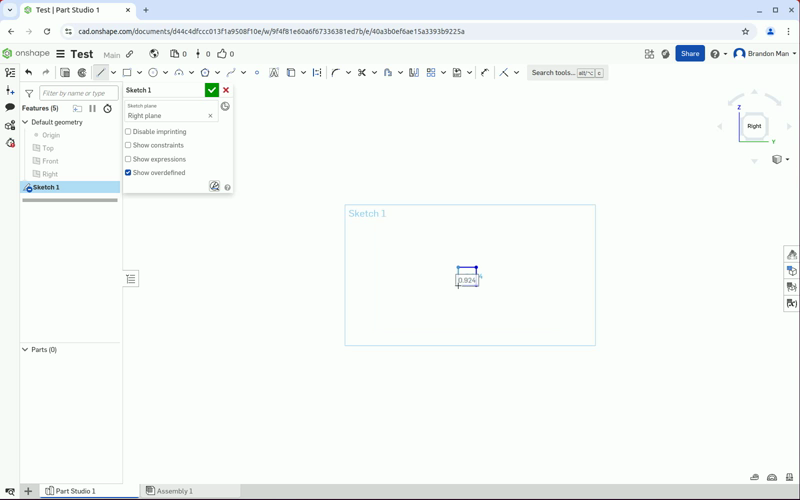
scroll(6)
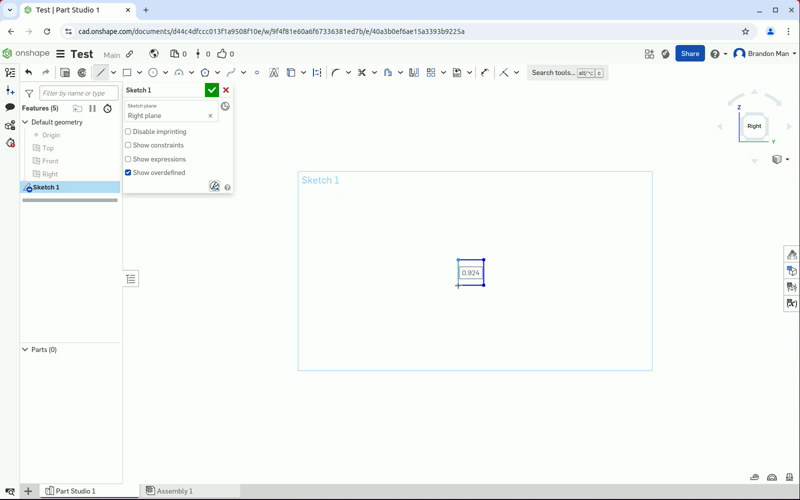
scroll(6)
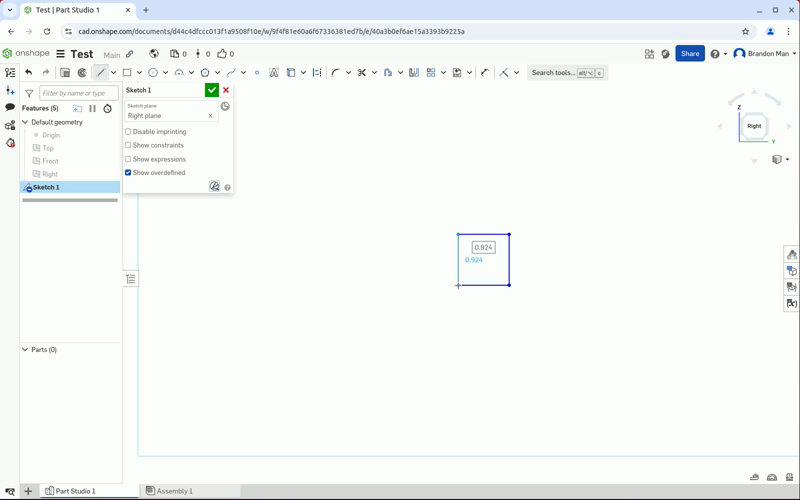
key_up(shift)
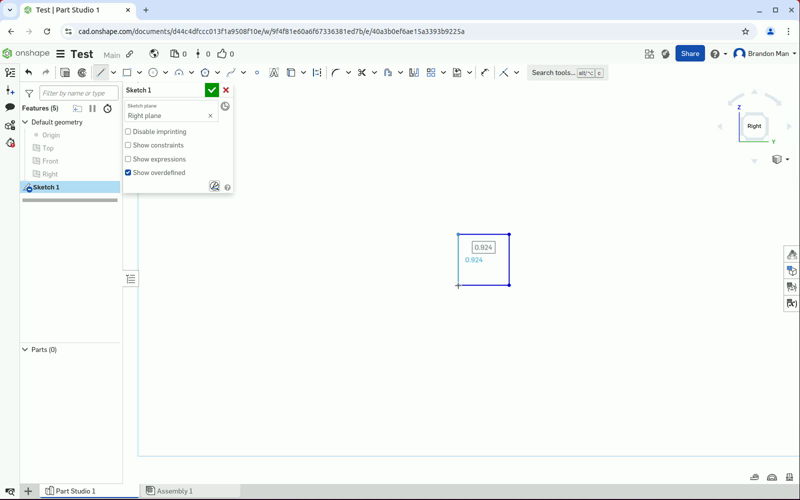
click(458, 285)
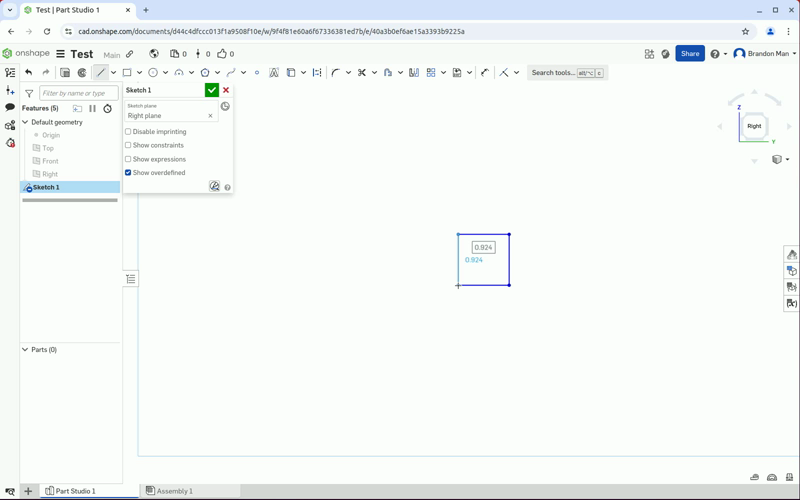
scroll(-6)
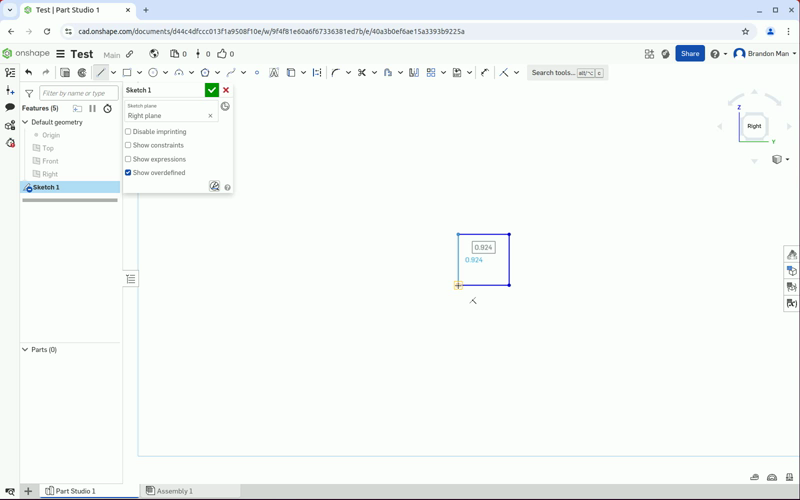
scroll(-6)
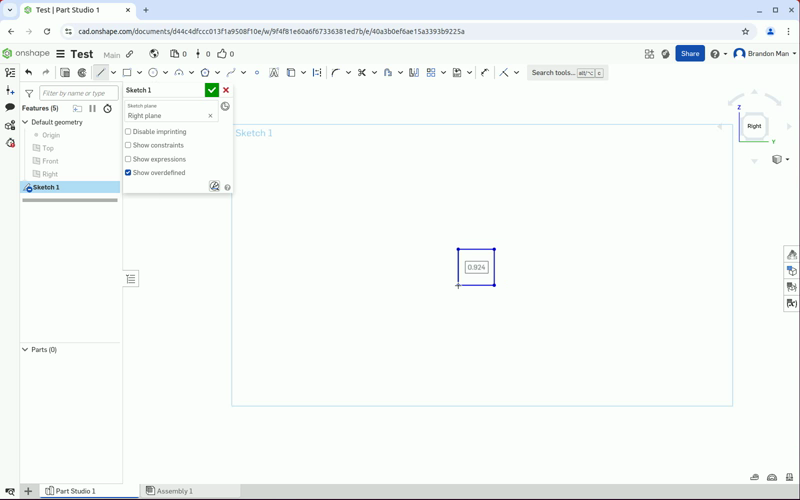
scroll(-6)
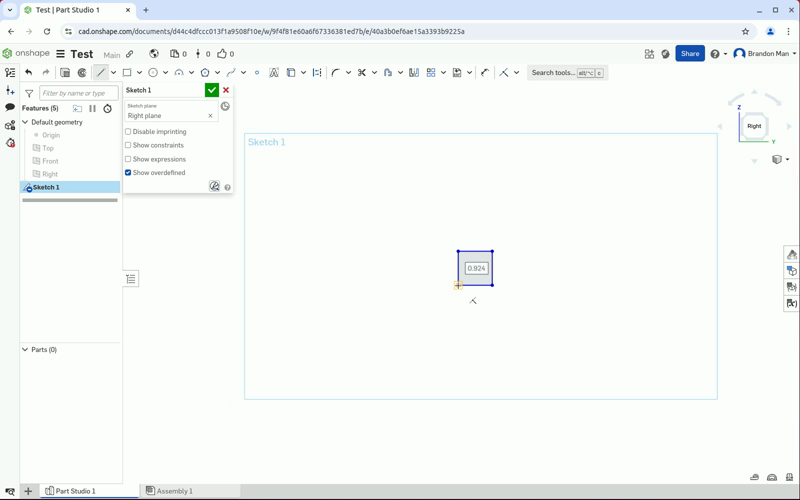
scroll(-6)
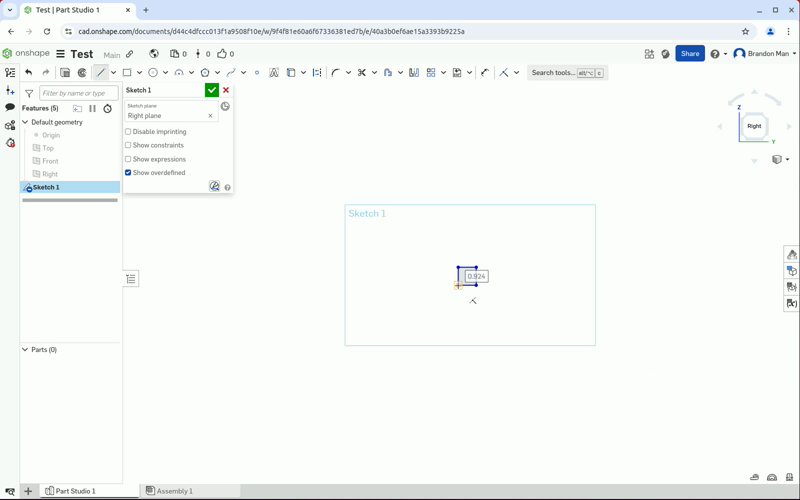
scroll(-6)
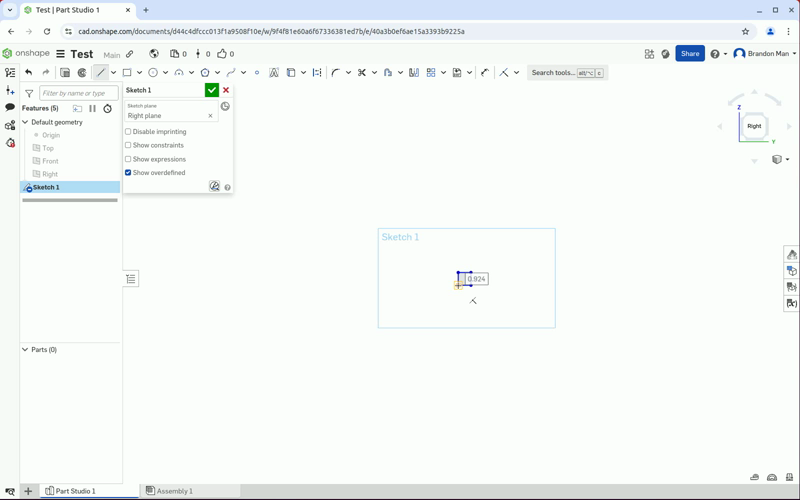
scroll(-6)
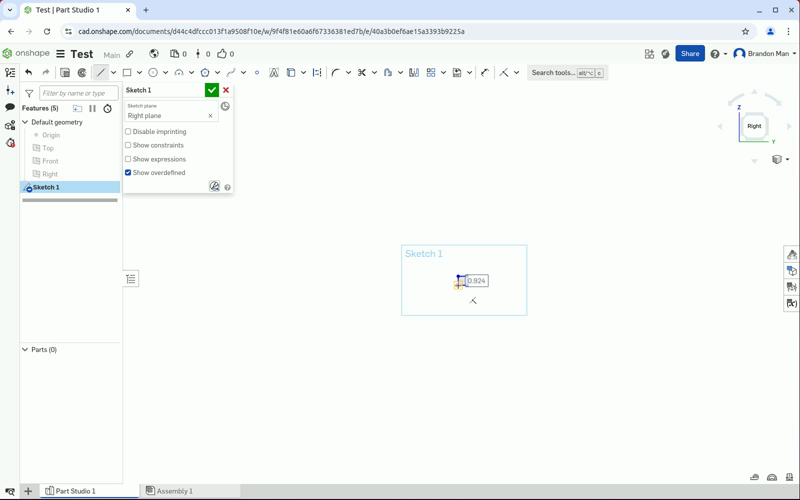
scroll(-6)
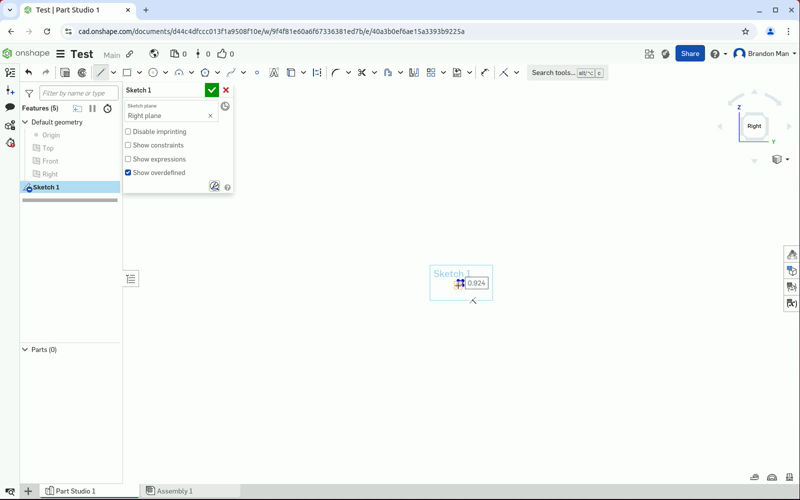
key(esc)
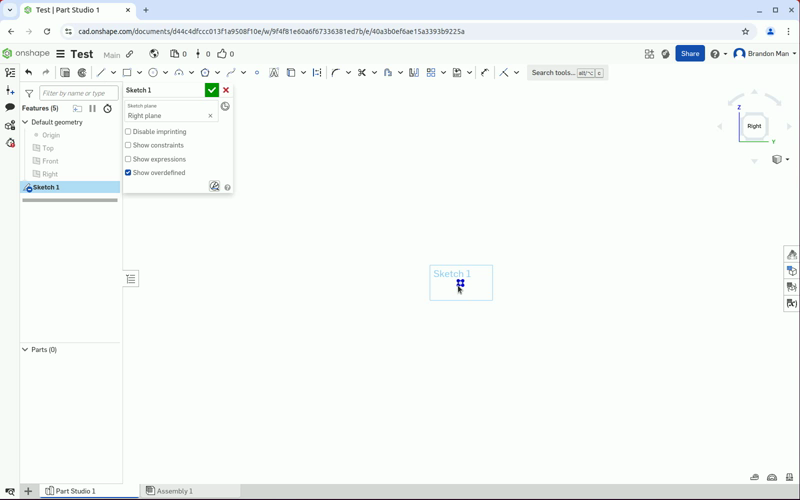
key(l)
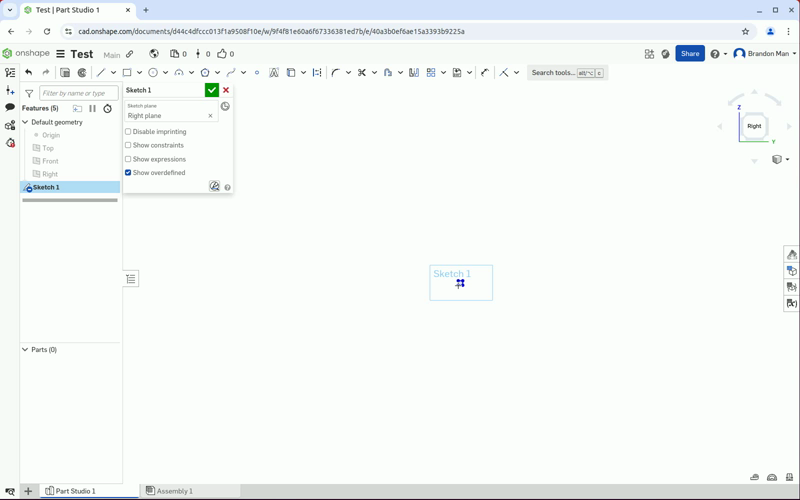
key_down(shift)
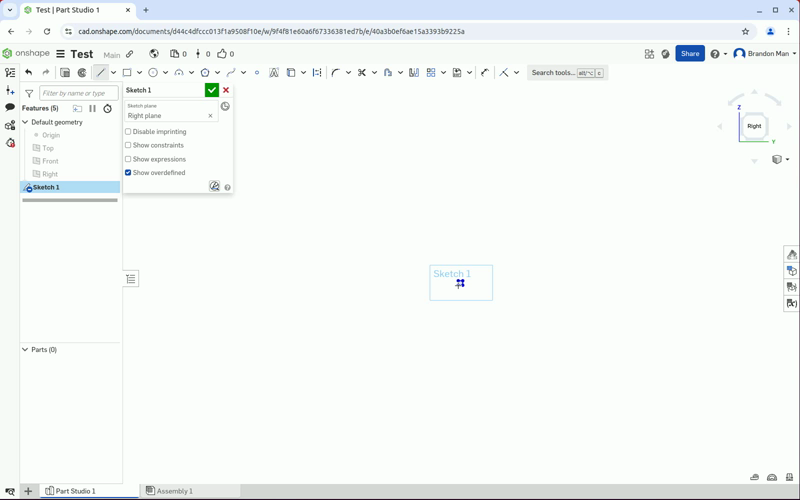
mouse_move(458, 285)
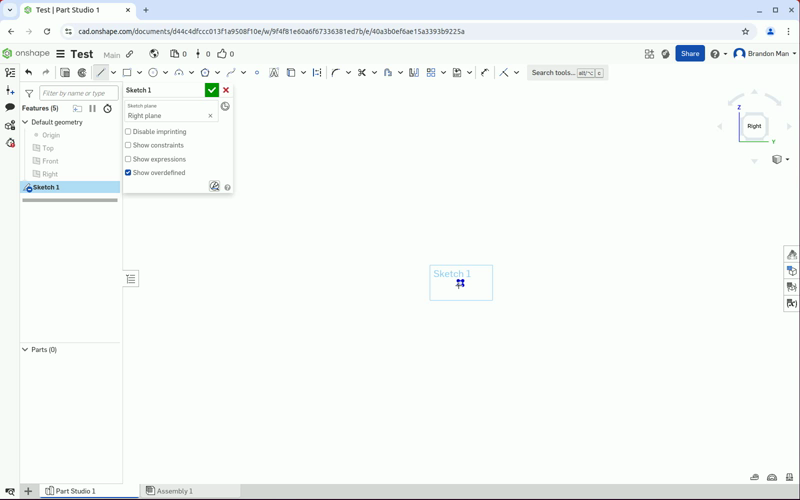
scroll(6)
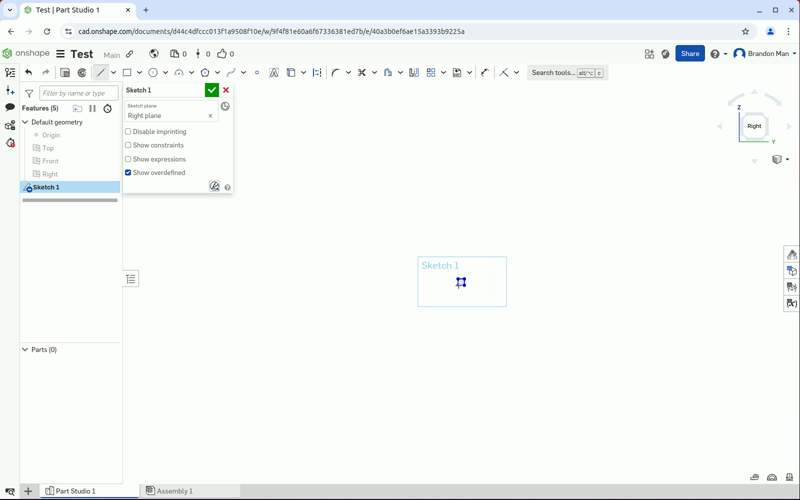
scroll(6)
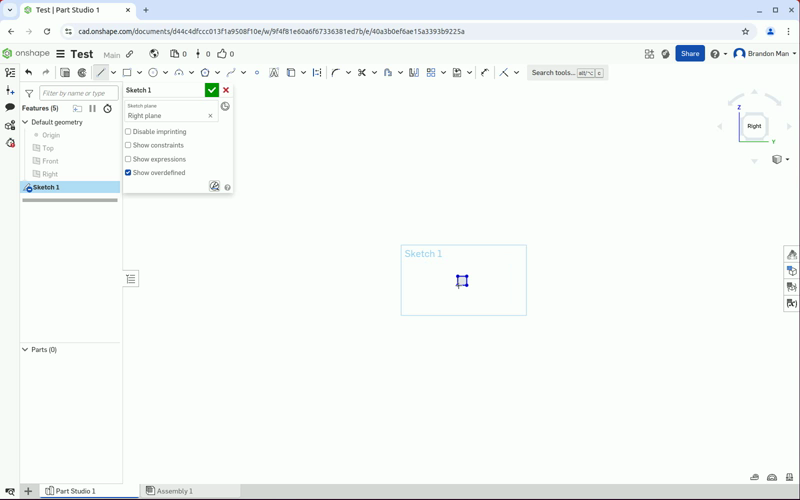
scroll(6)
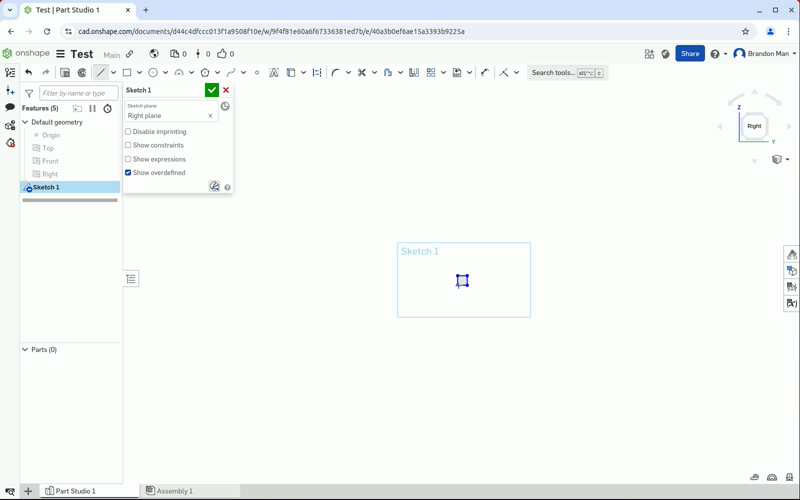
scroll(6)
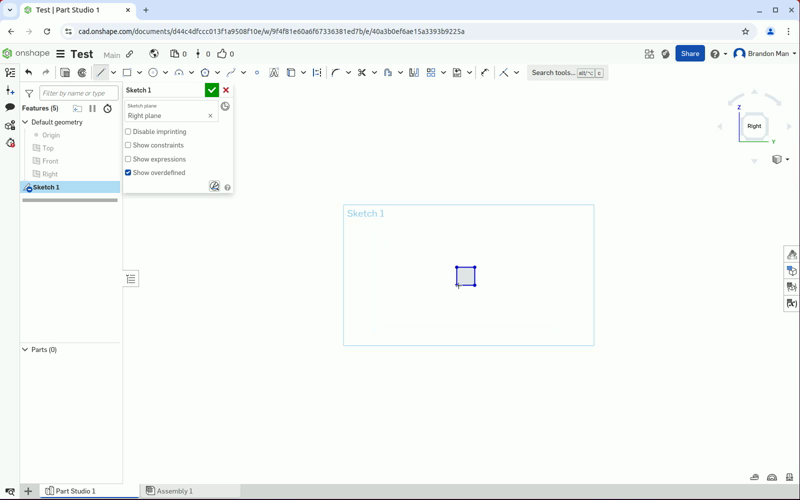
scroll(6)
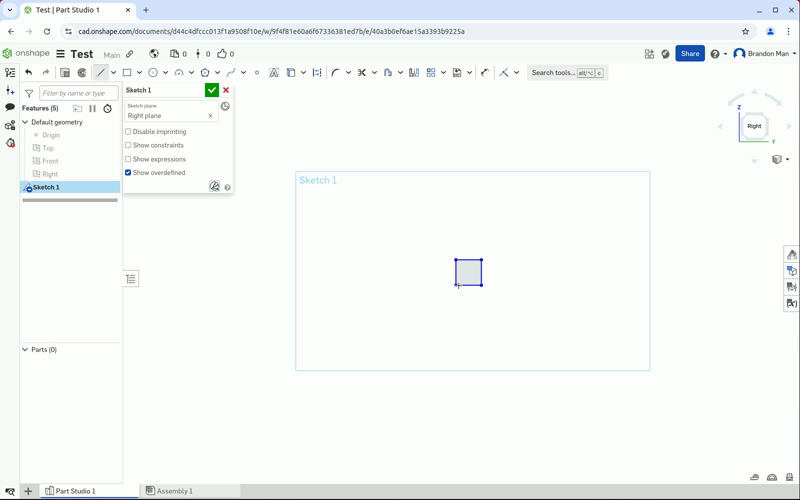
scroll(6)
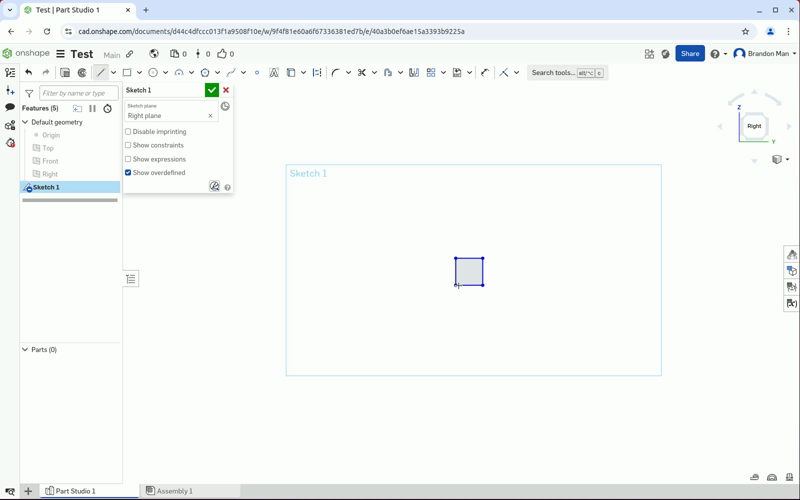
scroll(6)
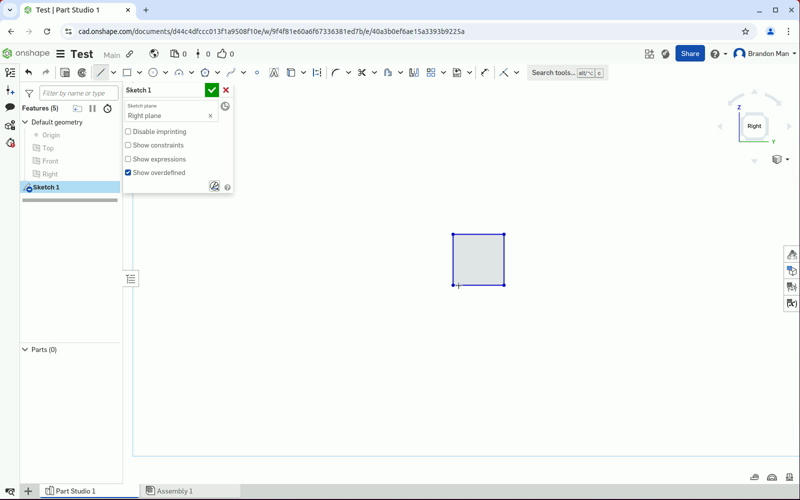
click(458, 285)
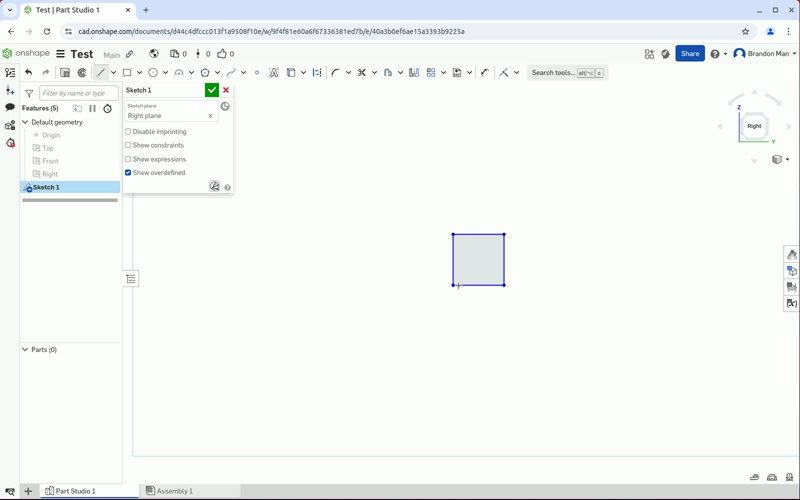
scroll(-6)
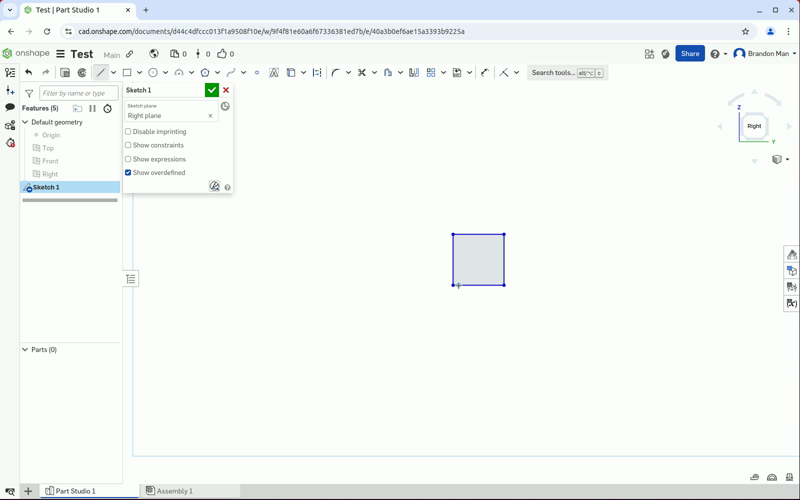
scroll(-6)
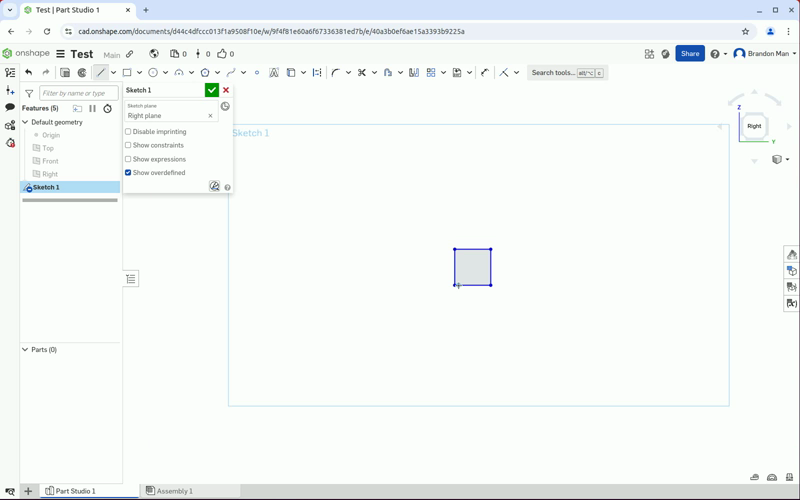
scroll(-6)
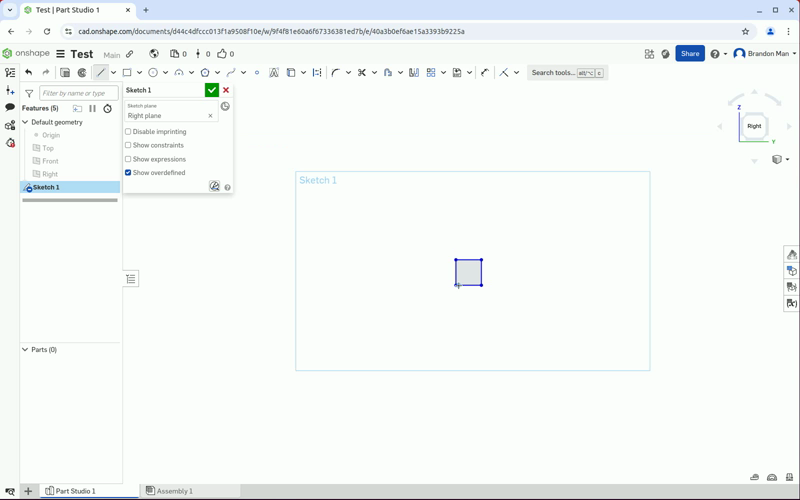
scroll(-6)
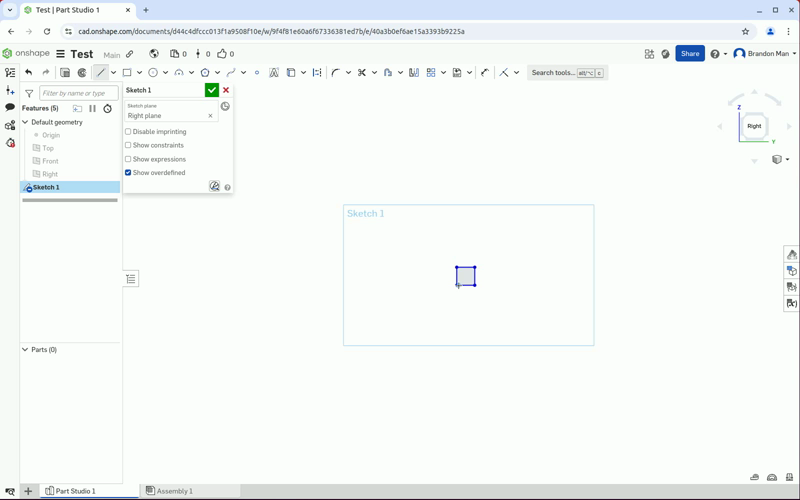
scroll(-6)
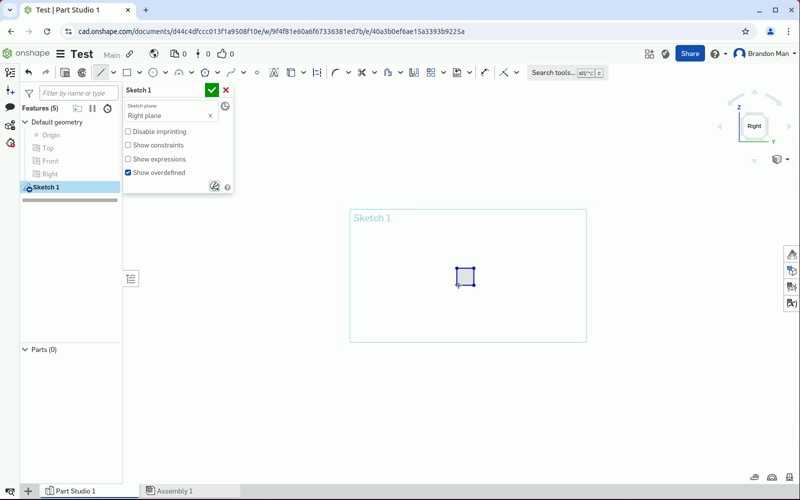
scroll(-6)
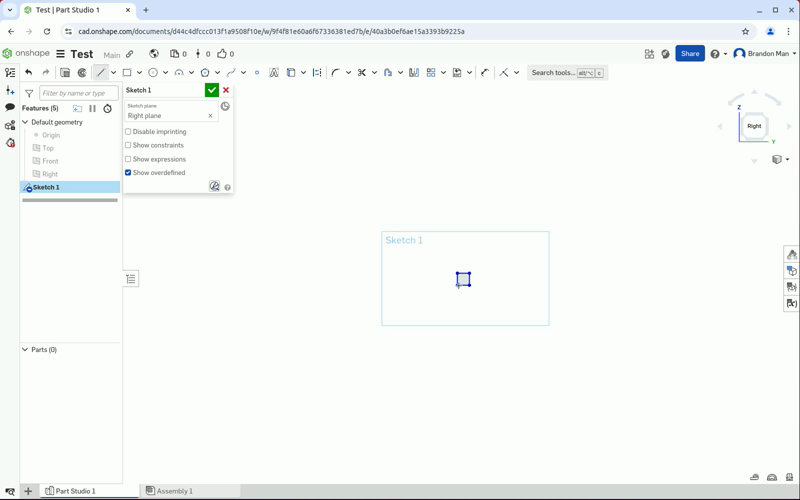
scroll(-6)
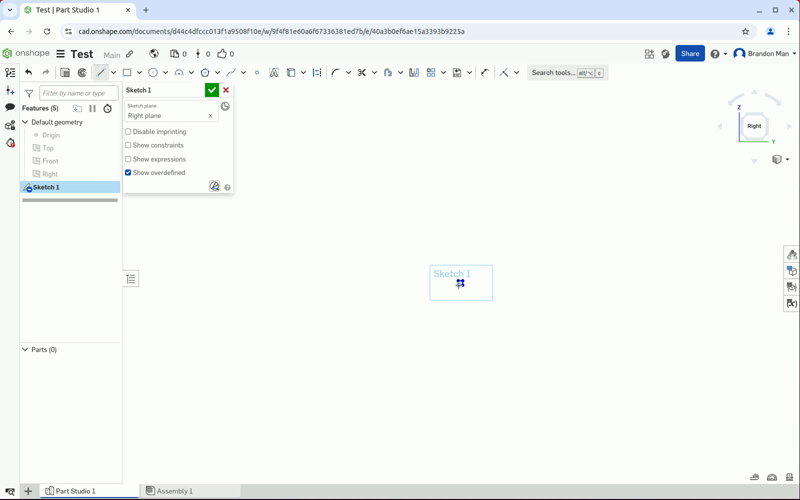
key_up(shift)
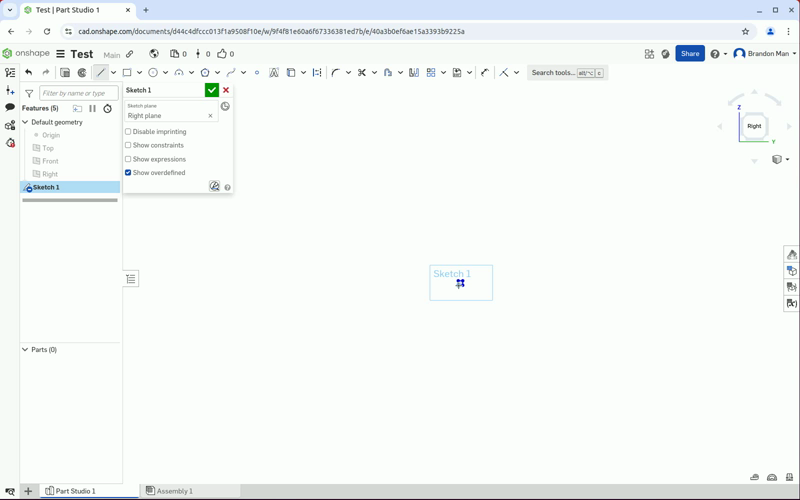
key_down(shift)
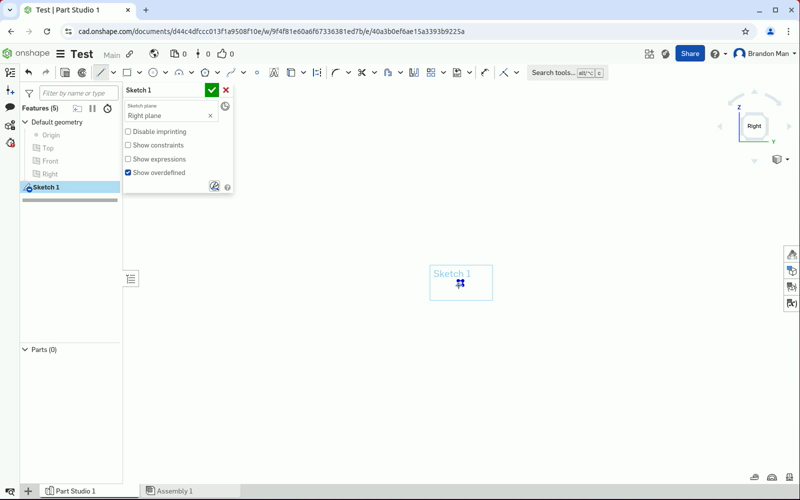
mouse_move(488, 285)
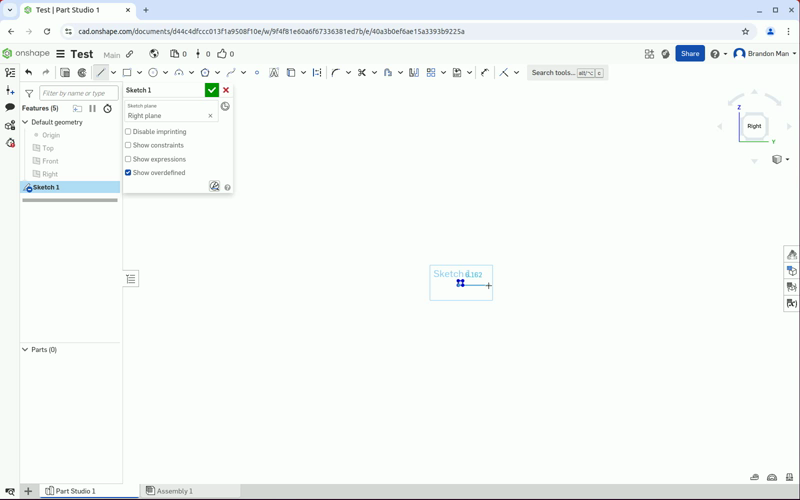
mouse_move(462, 285)
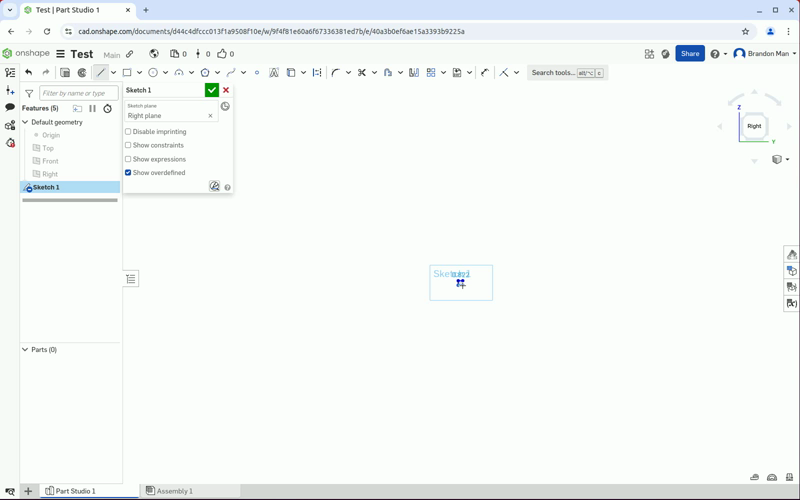
scroll(6)
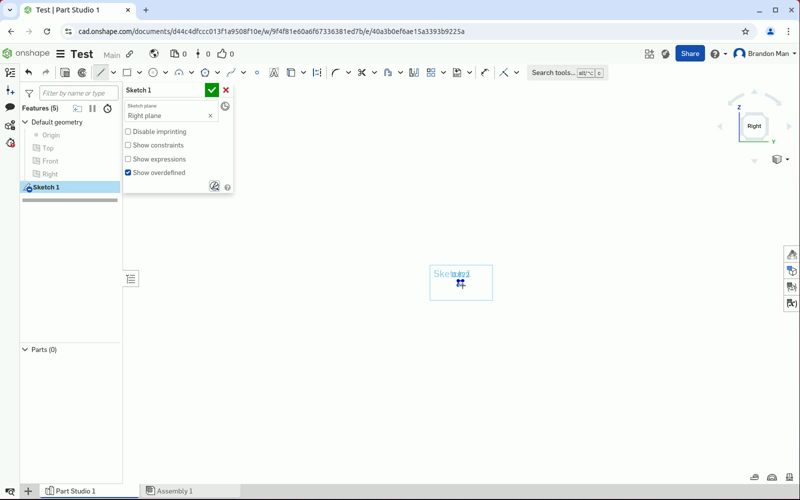
scroll(6)
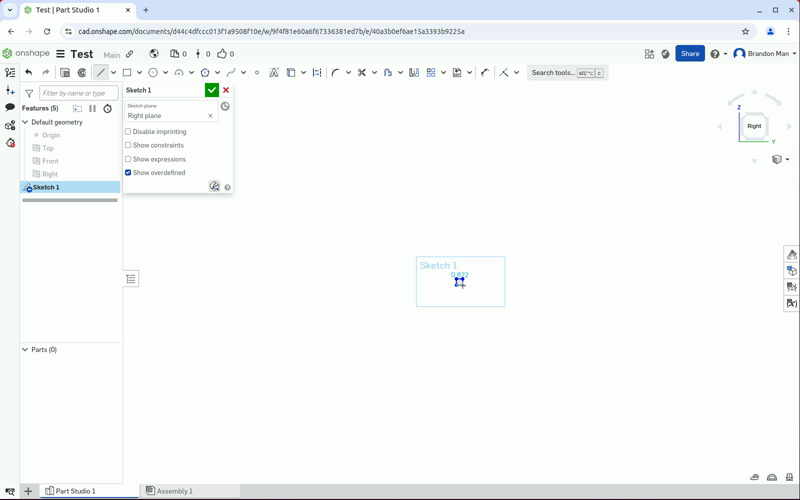
scroll(6)
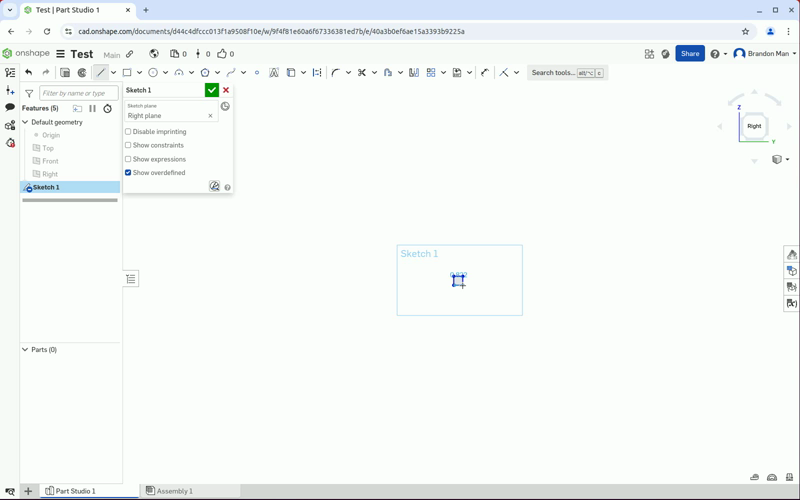
scroll(6)
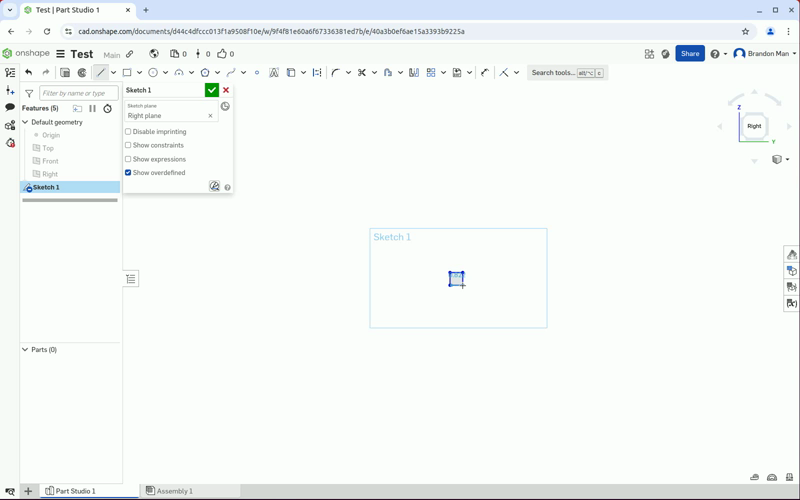
scroll(6)
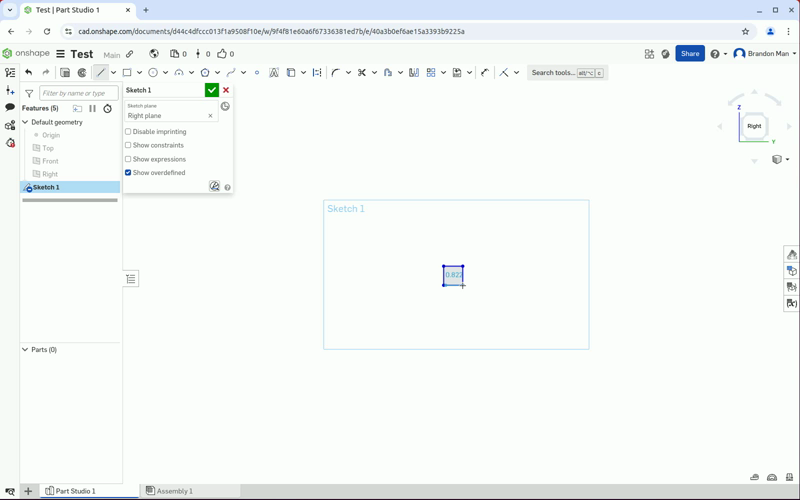
scroll(6)
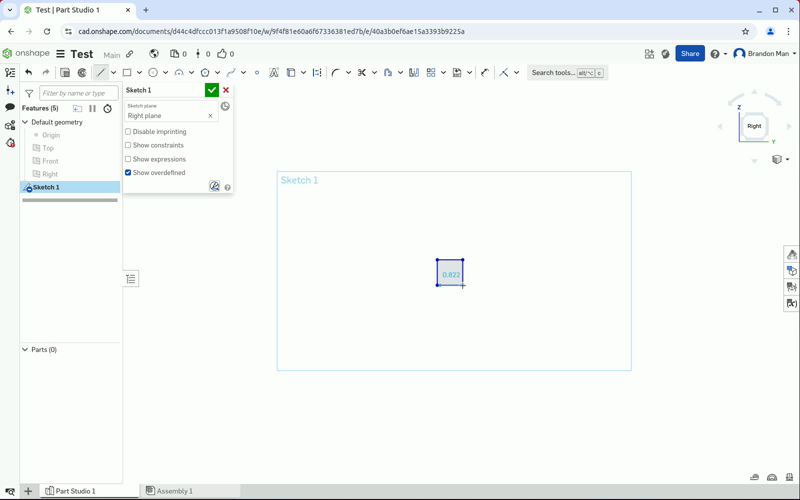
scroll(6)
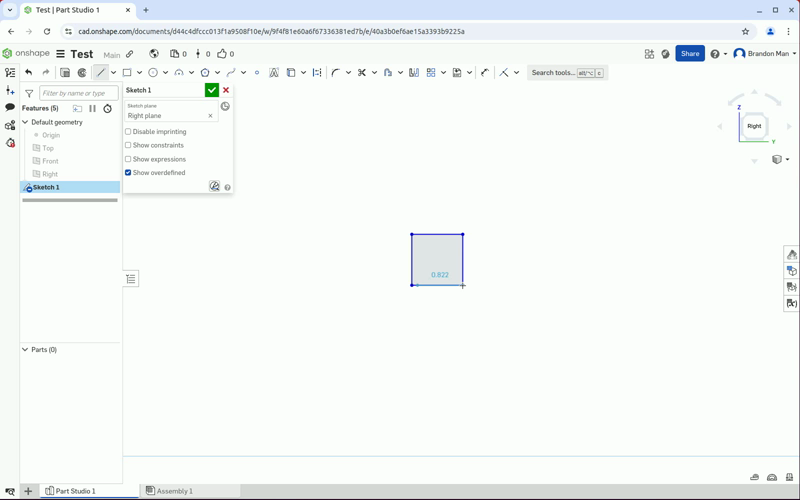
click(462, 285)
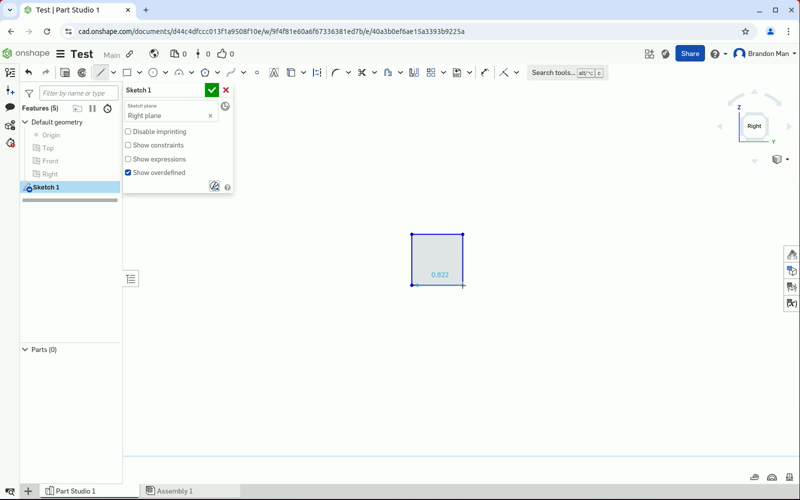
scroll(-6)
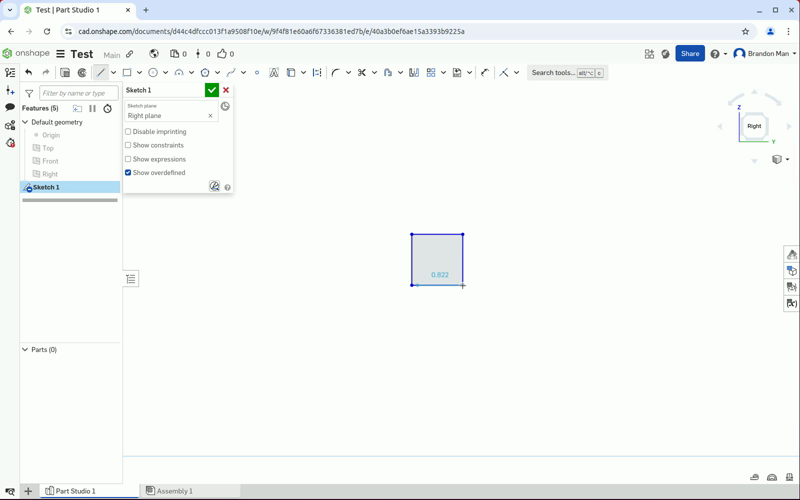
scroll(-6)
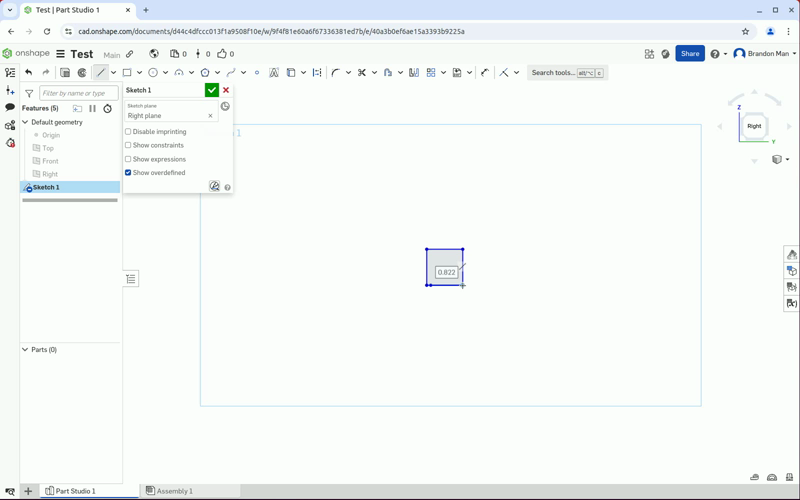
scroll(-6)
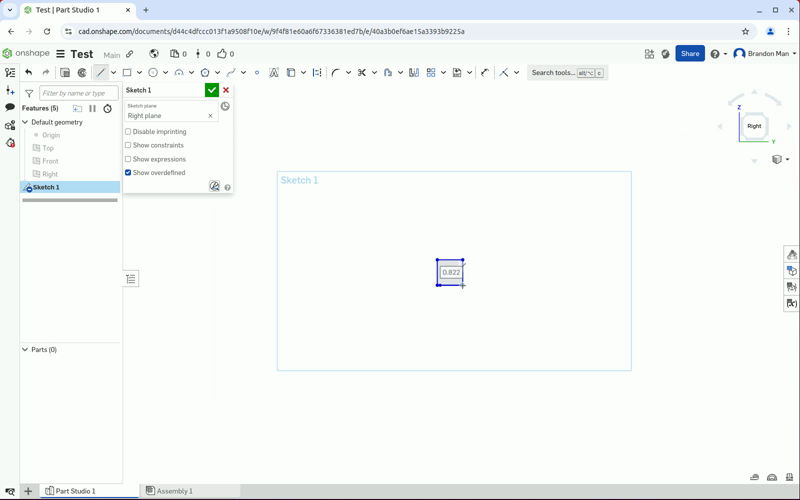
scroll(-6)
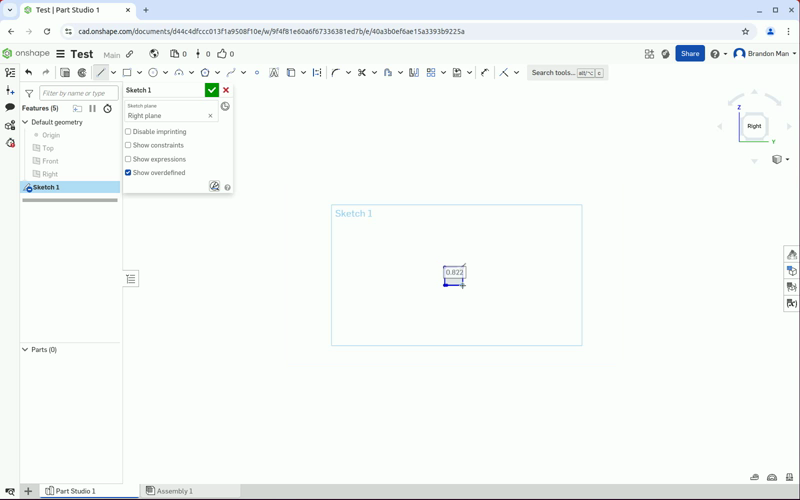
scroll(-6)
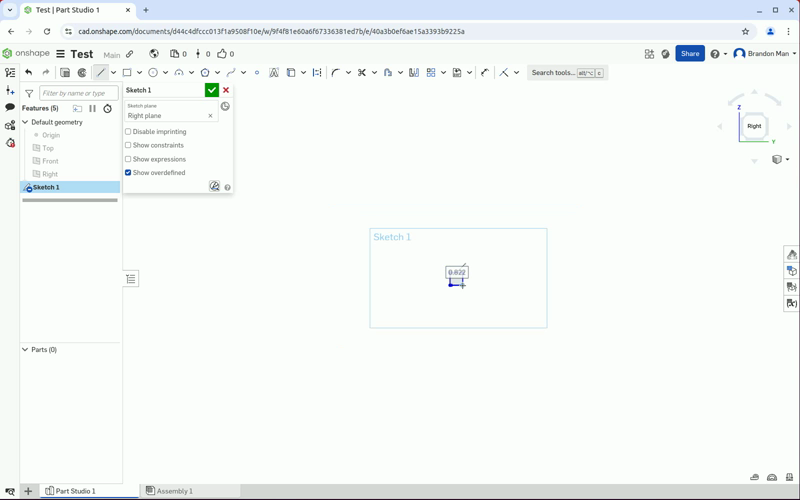
scroll(-6)
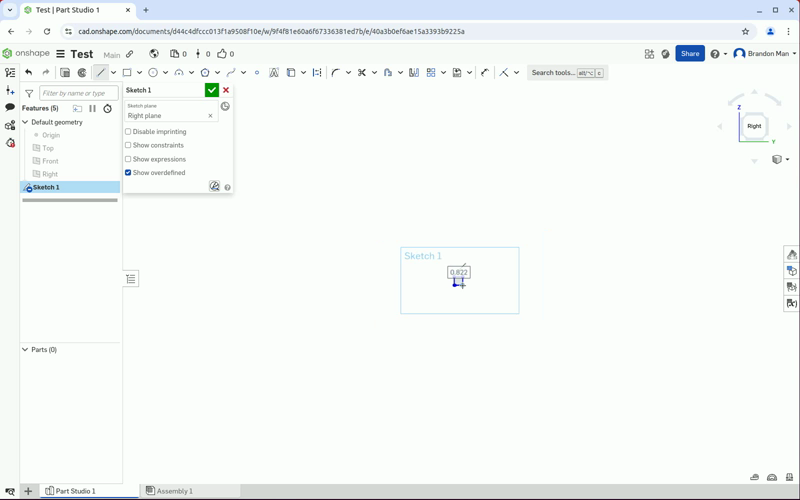
scroll(-6)
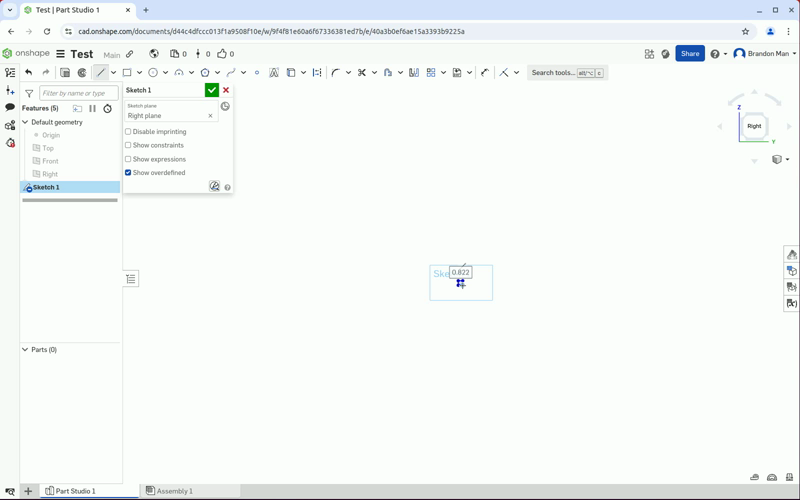
key_up(shift)
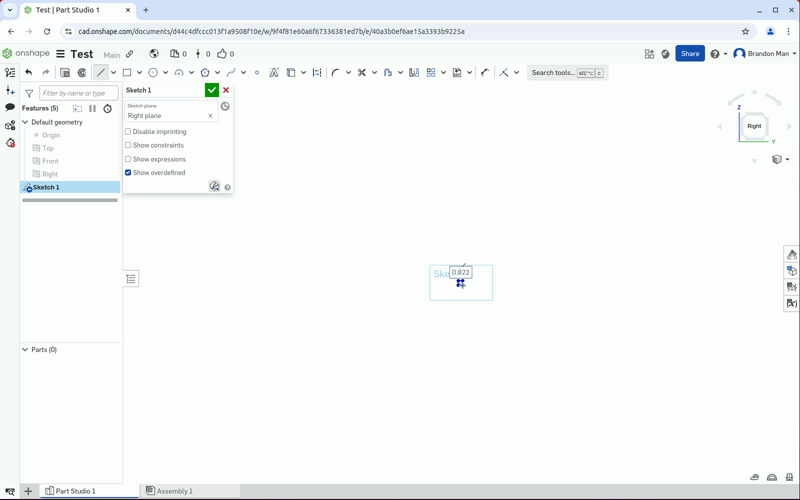
key_down(shift)
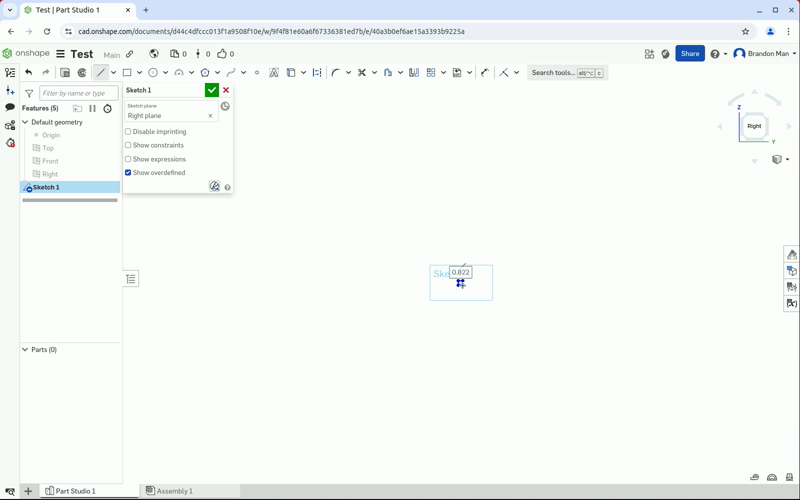
mouse_move(492, 285)
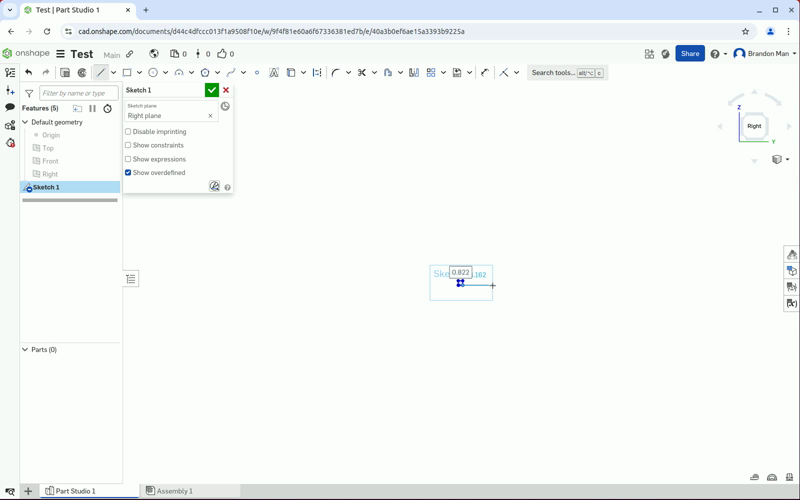
mouse_move(462, 280)
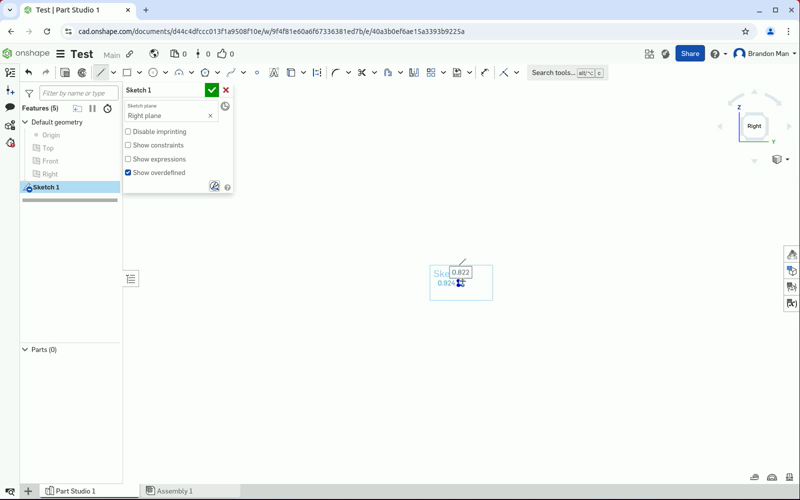
scroll(6)
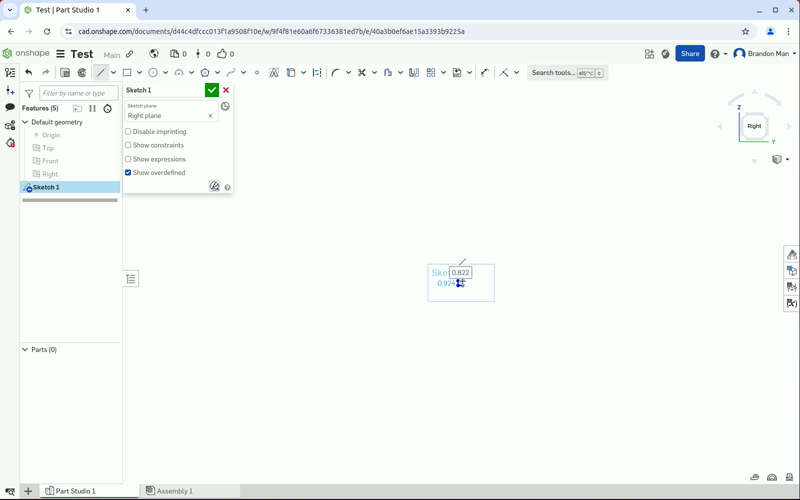
scroll(6)
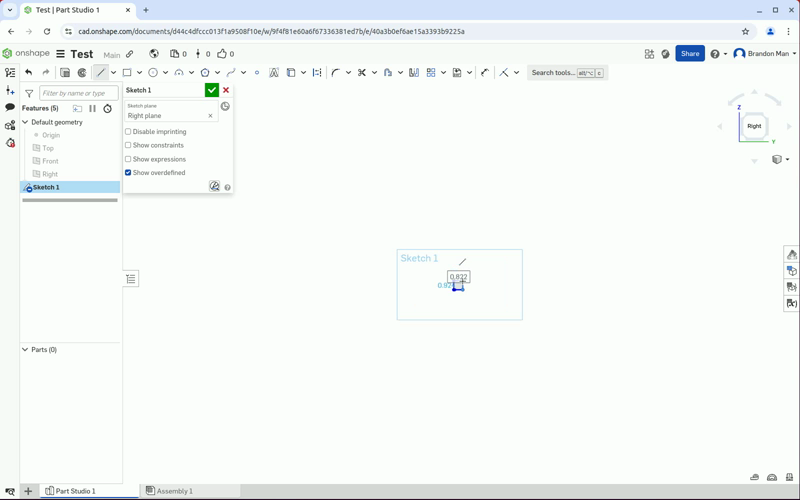
scroll(6)
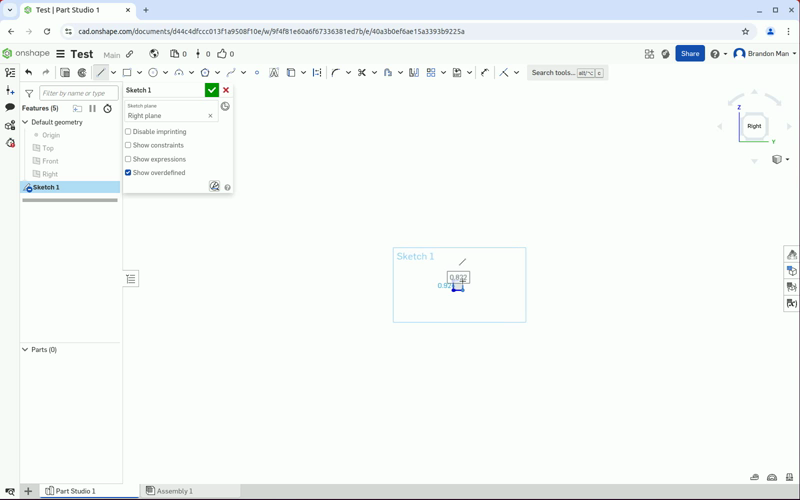
scroll(6)
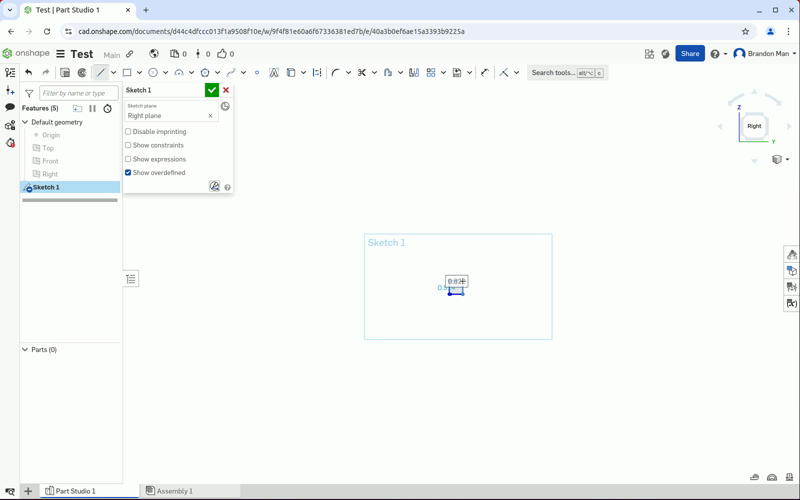
scroll(6)
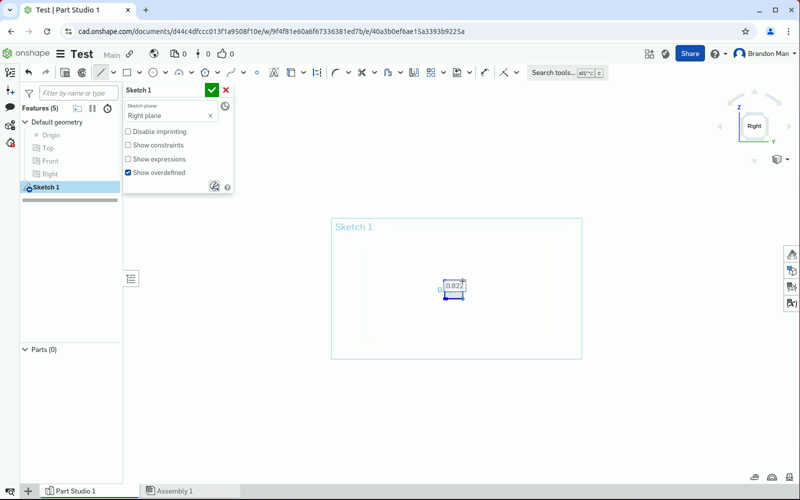
scroll(6)
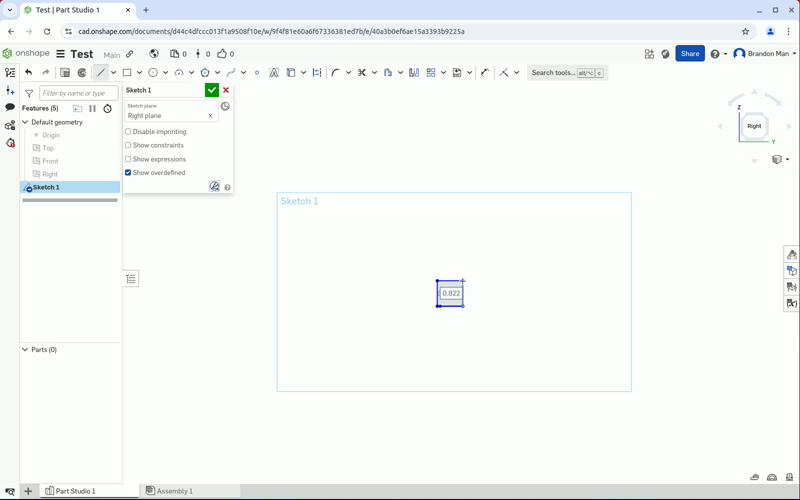
scroll(6)
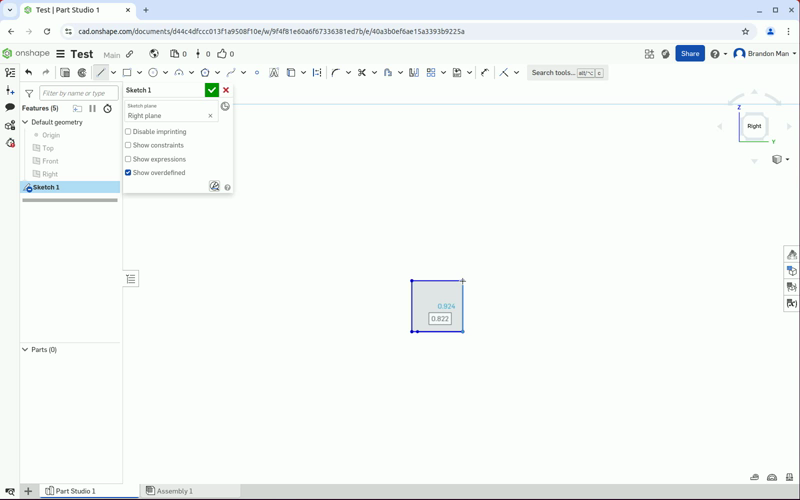
click(462, 280)
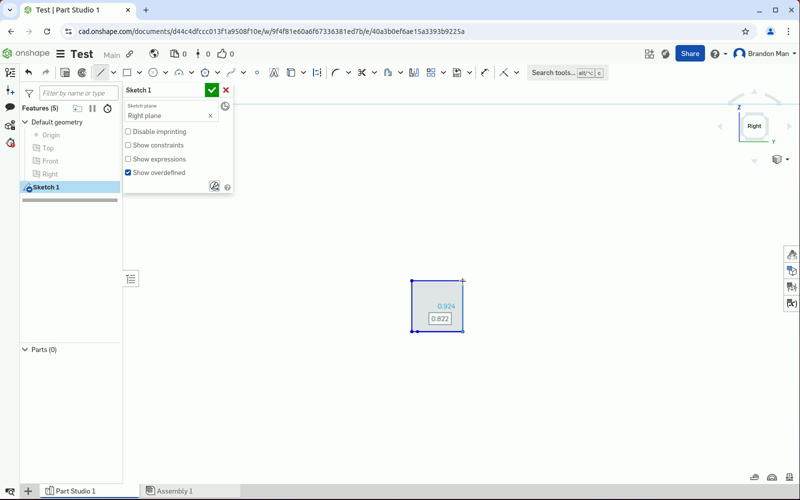
scroll(-6)
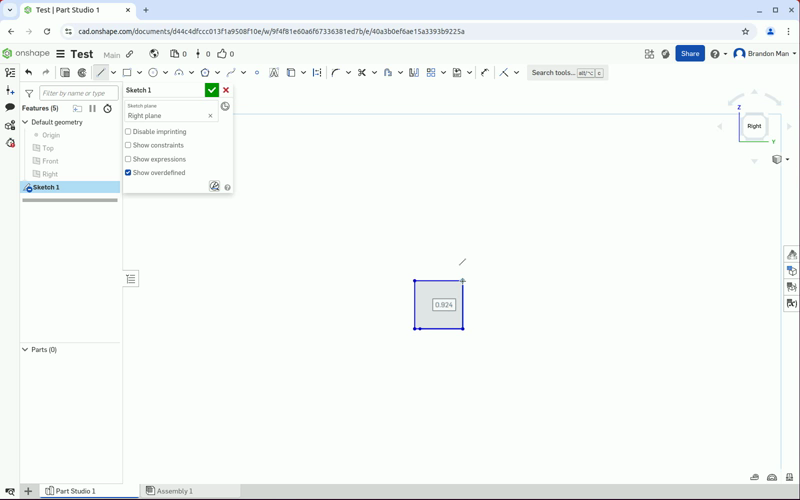
scroll(-6)
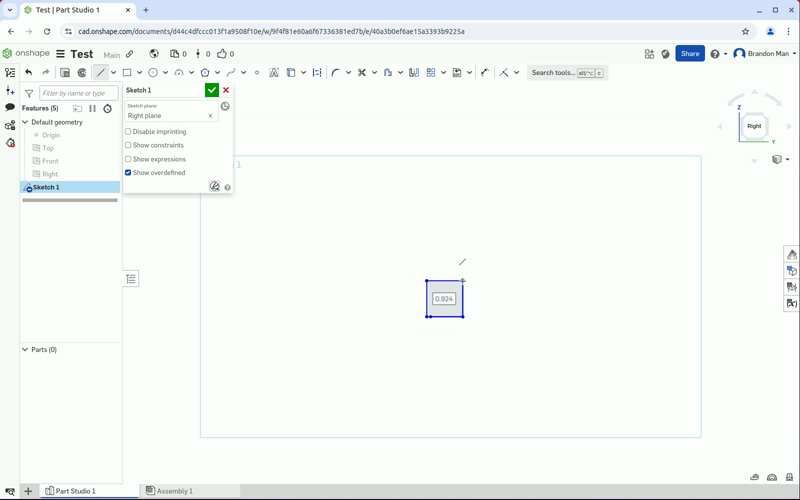
scroll(-6)
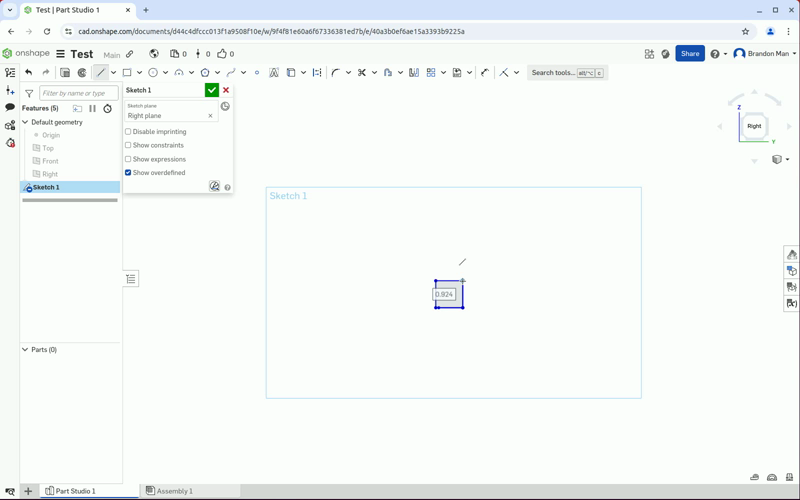
scroll(-6)
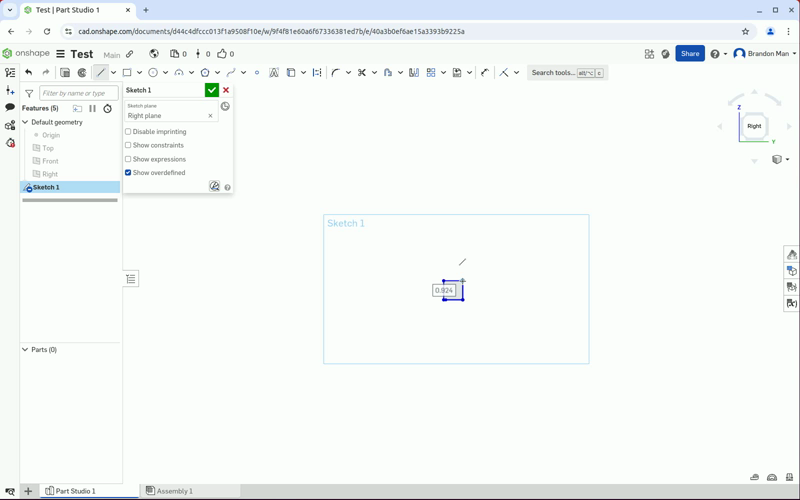
scroll(-6)
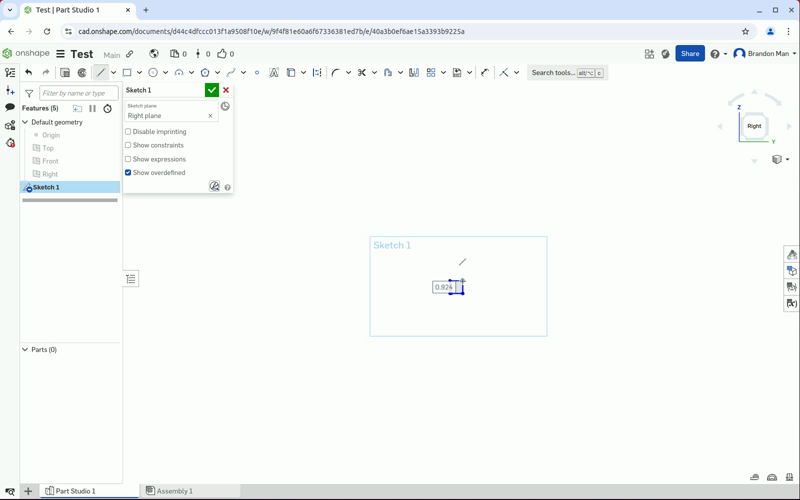
scroll(-6)
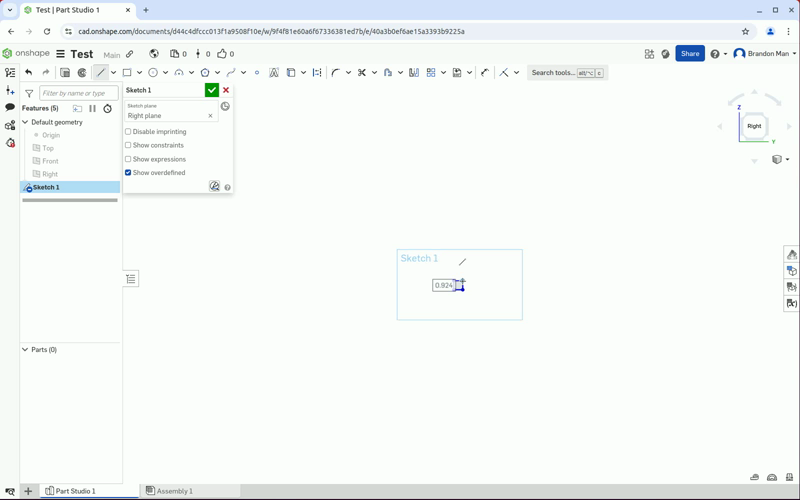
scroll(-6)
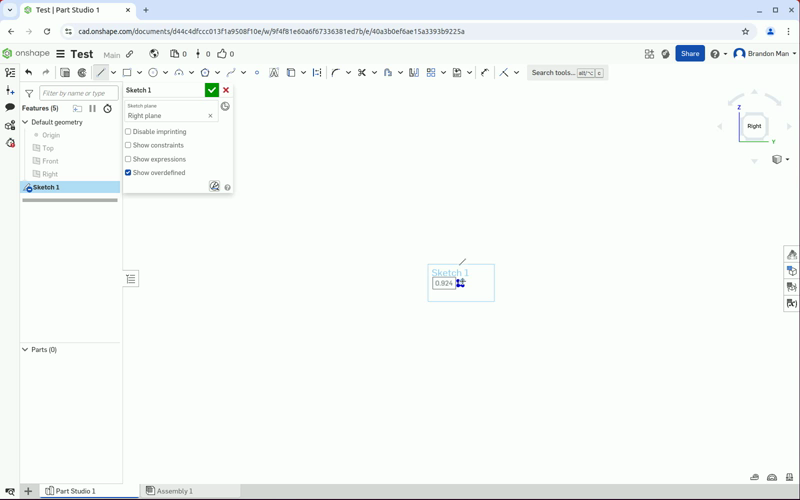
key_up(shift)
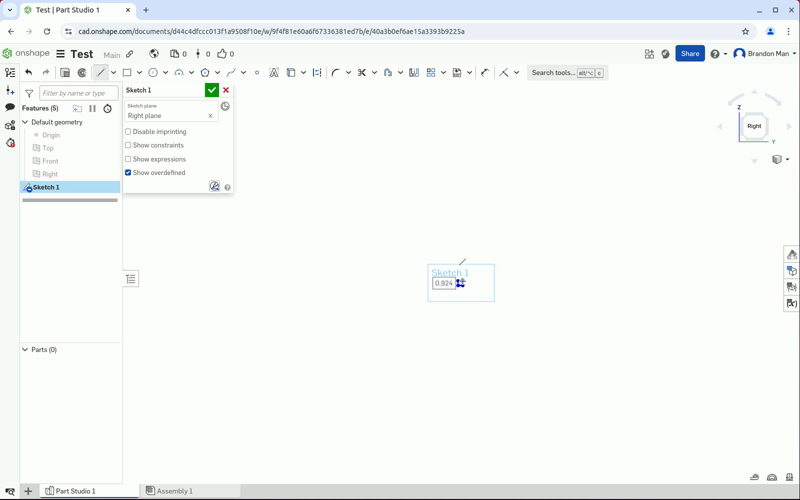
key_down(shift)
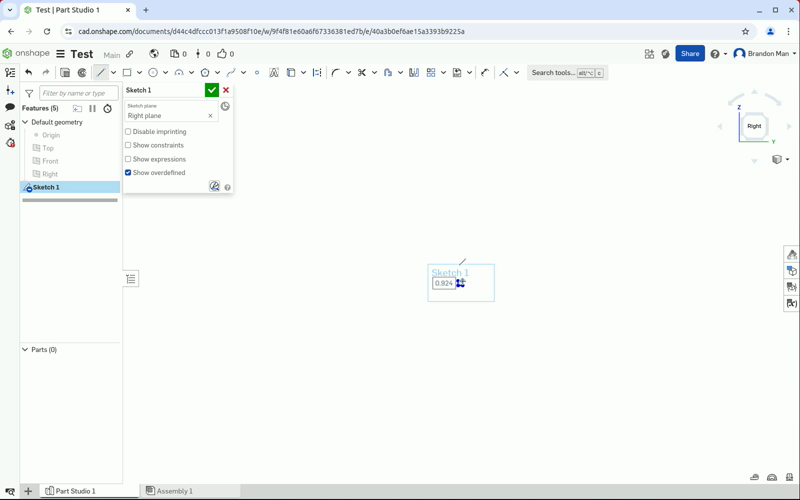
mouse_move(492, 280)
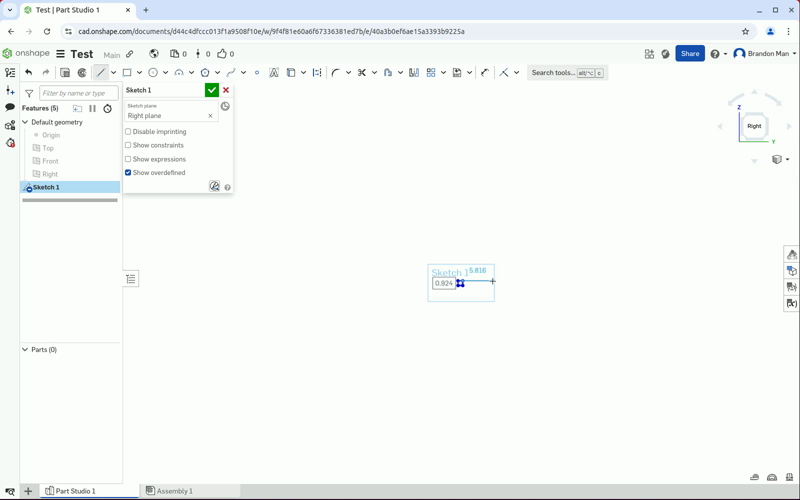
mouse_move(458, 280)
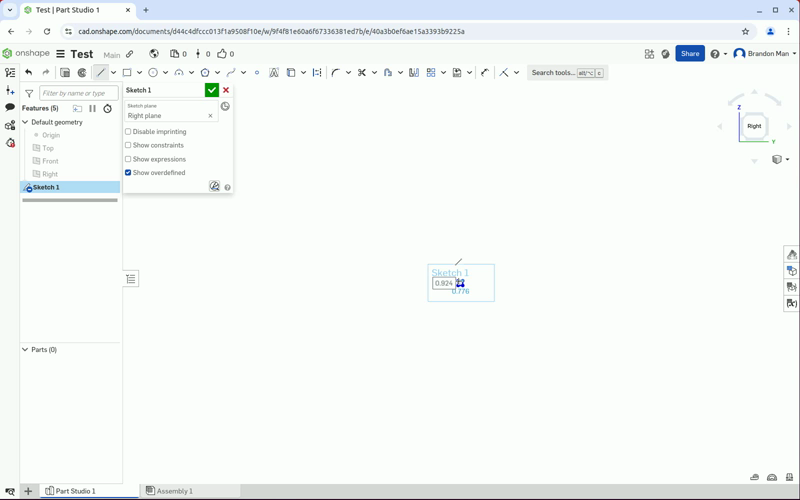
scroll(6)
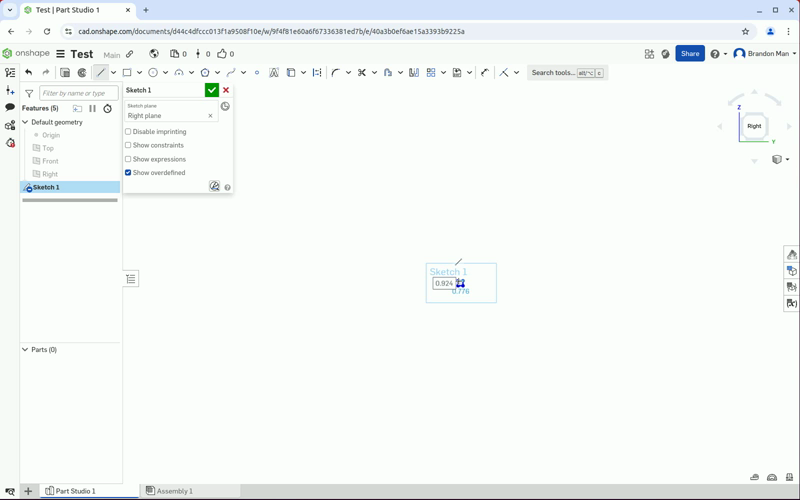
scroll(6)
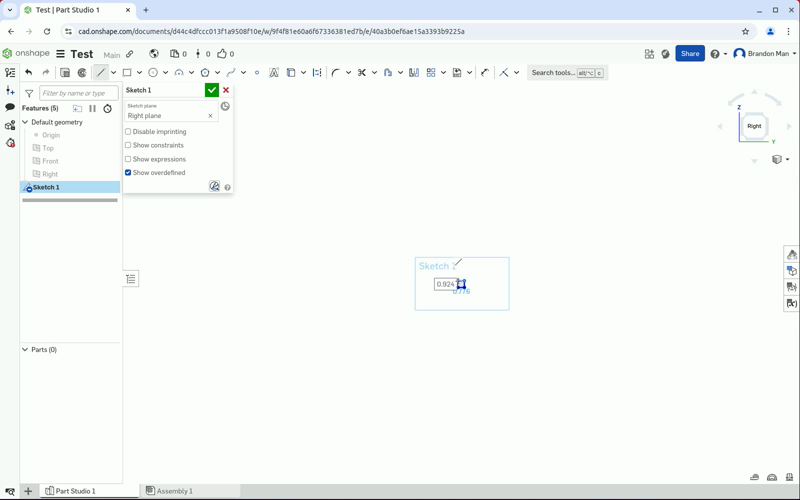
scroll(6)
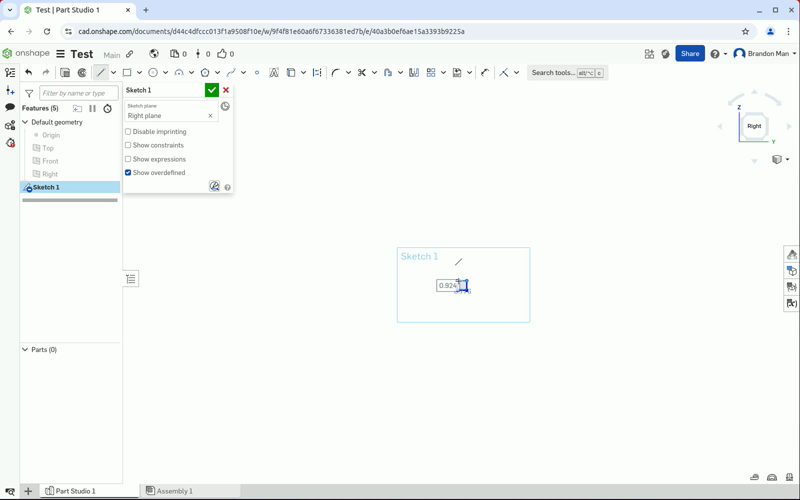
scroll(6)
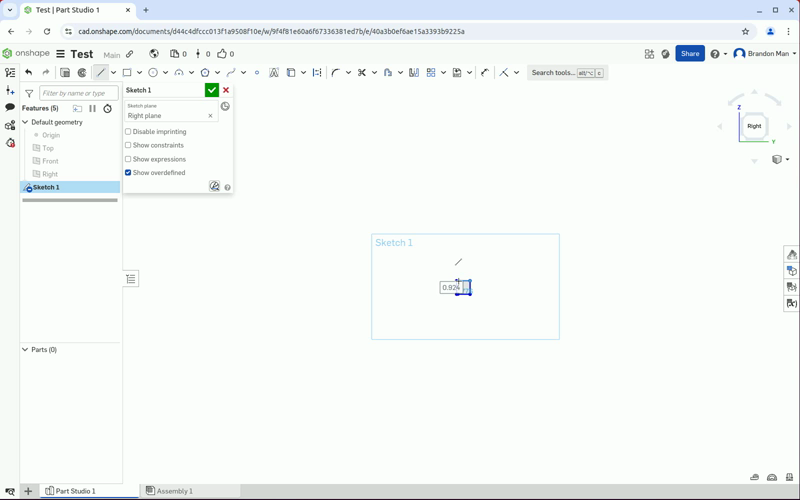
scroll(6)
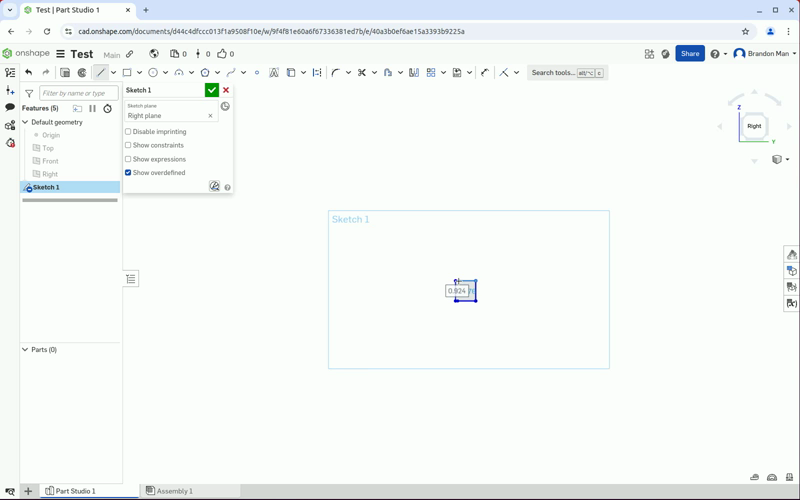
scroll(6)
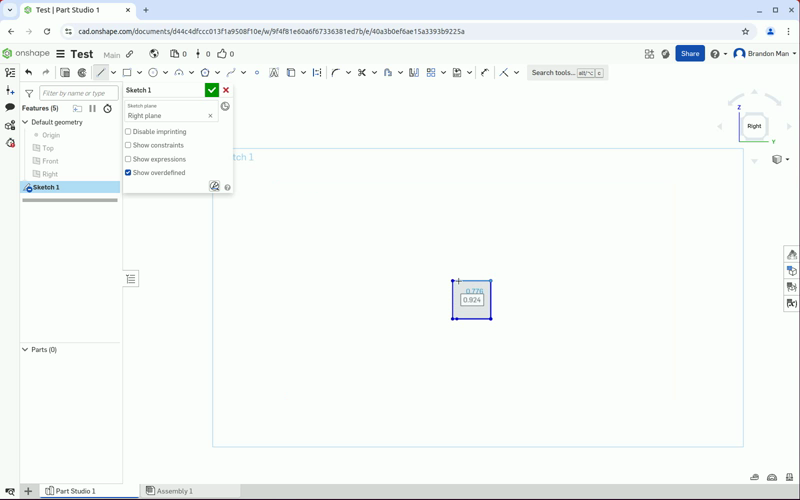
scroll(6)
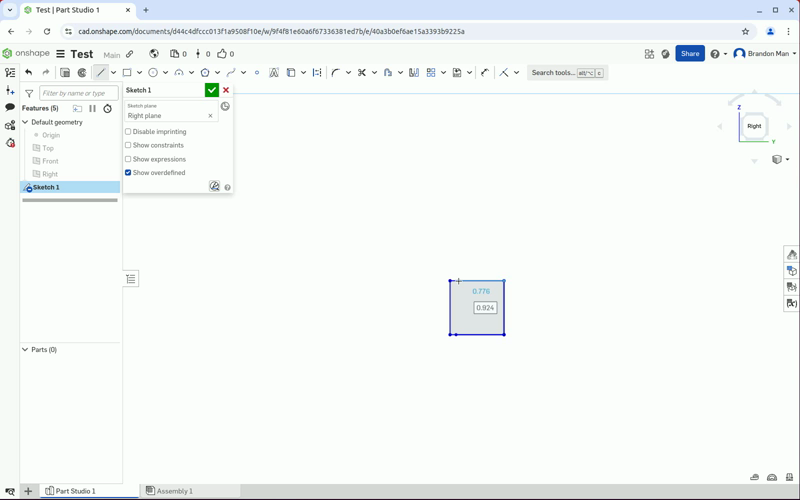
click(458, 280)
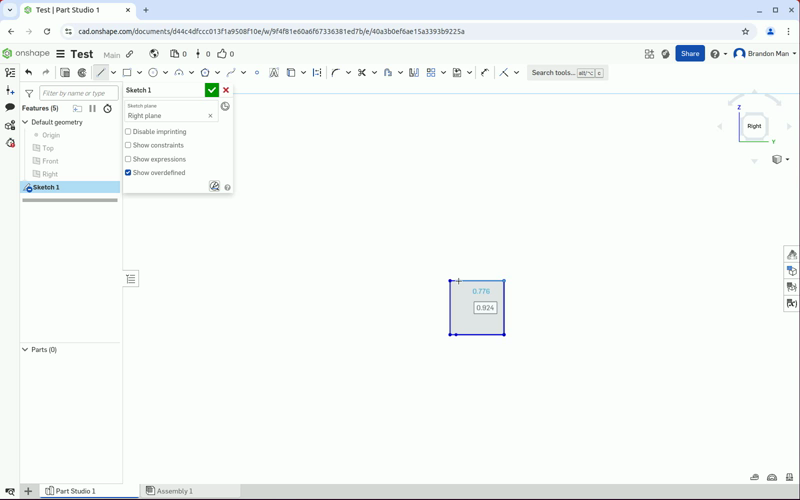
scroll(-6)
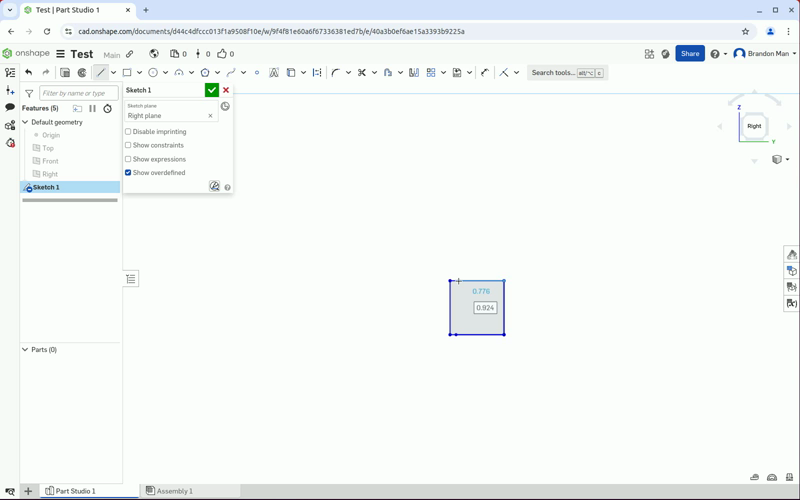
scroll(-6)
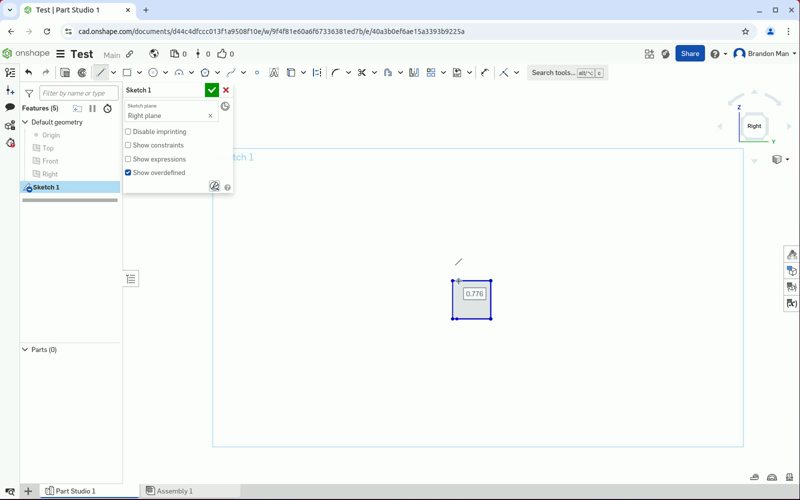
scroll(-6)
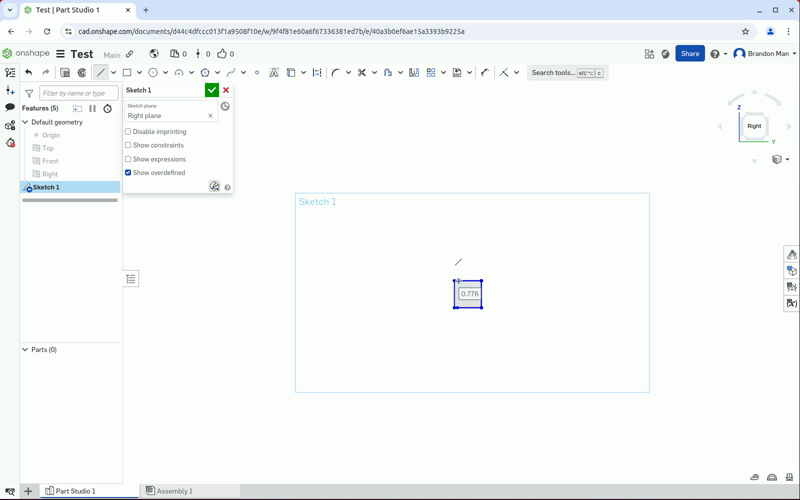
scroll(-6)
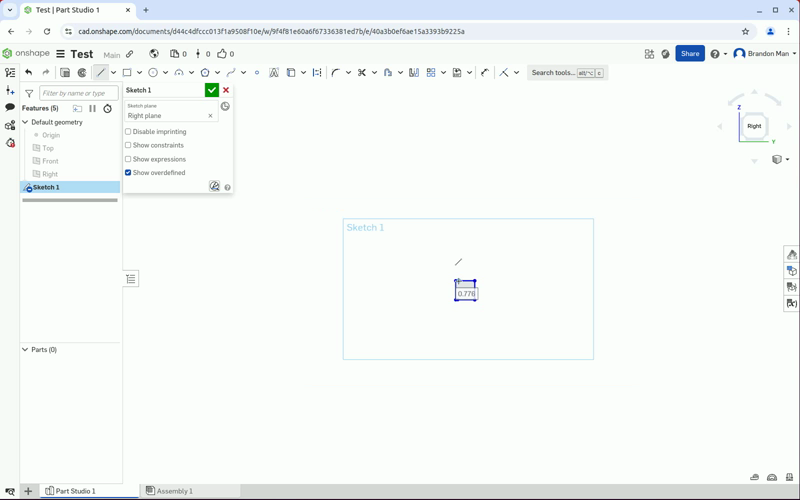
scroll(-6)
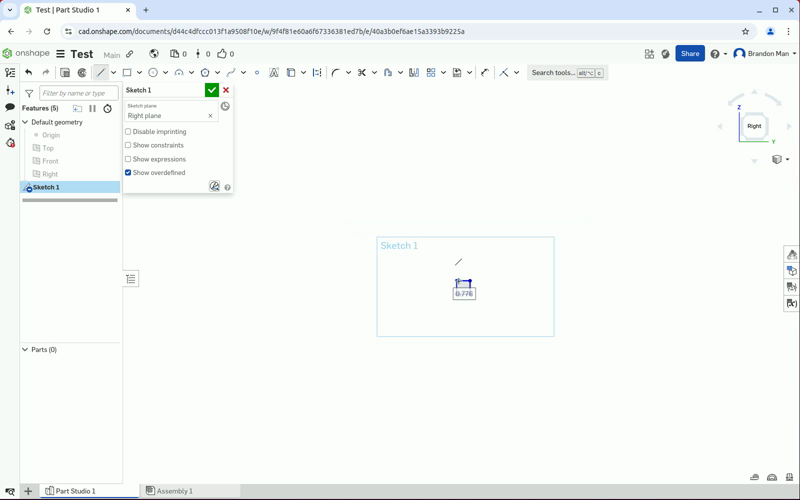
scroll(-6)
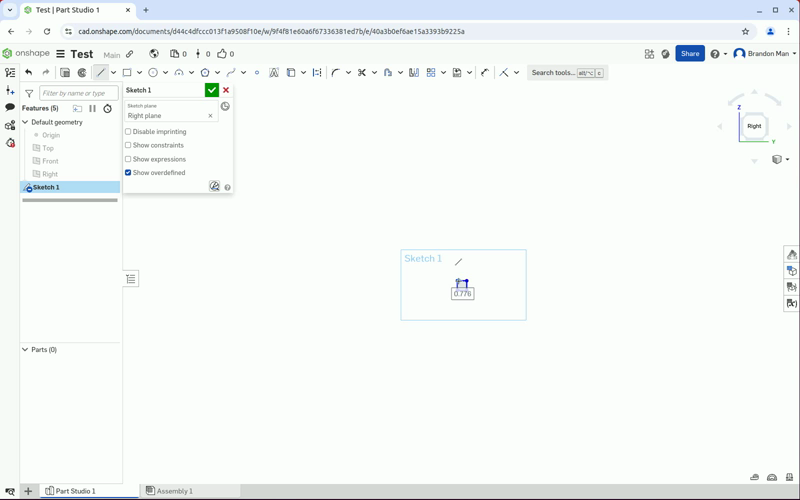
scroll(-6)
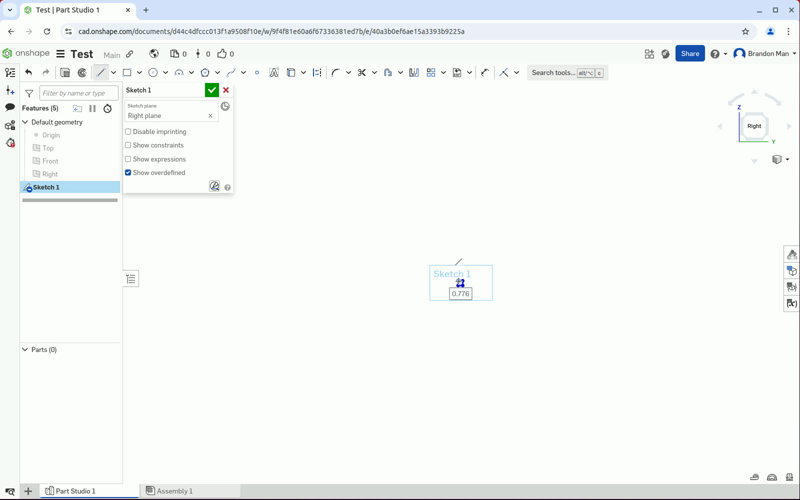
key_up(shift)
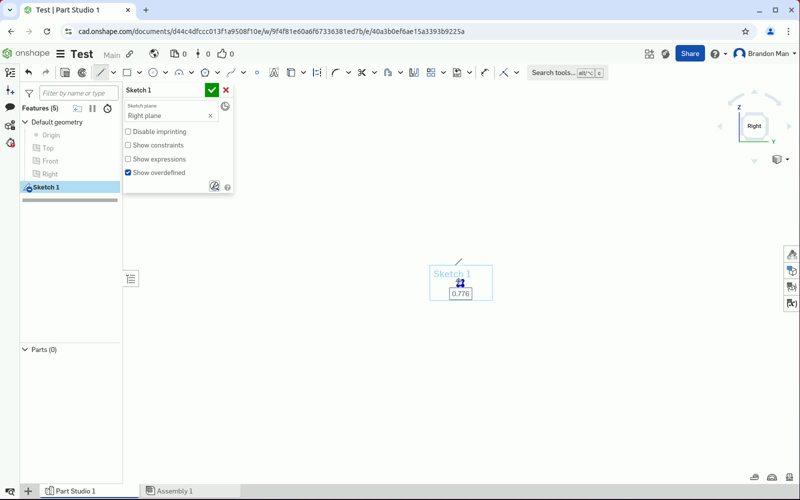
mouse_move(488, 280)
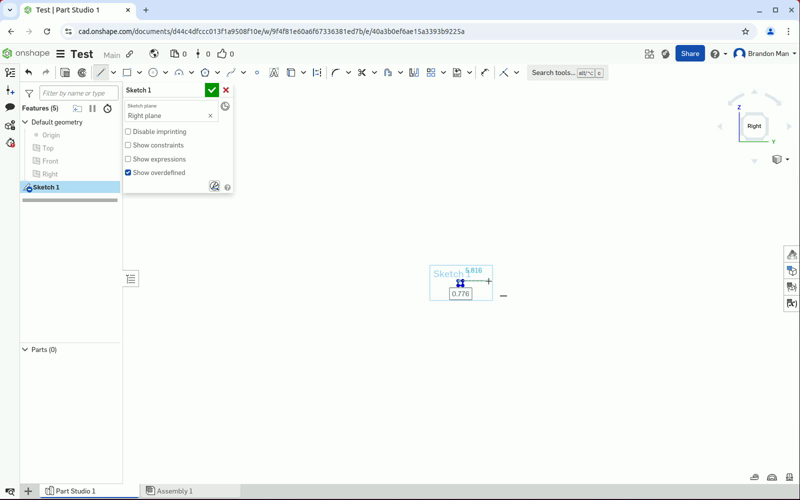
key_down(shift)
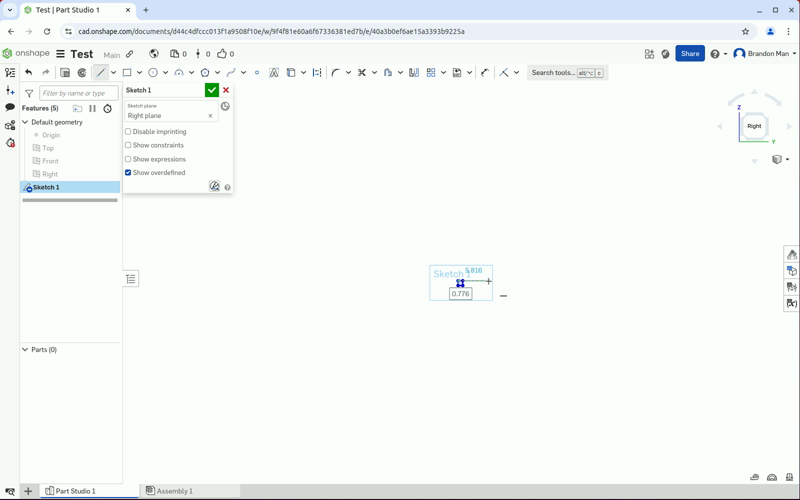
mouse_move(458, 285)
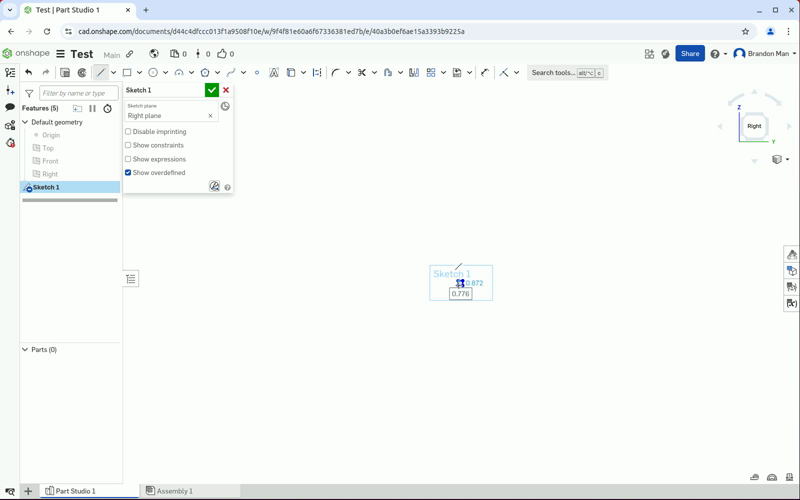
scroll(6)
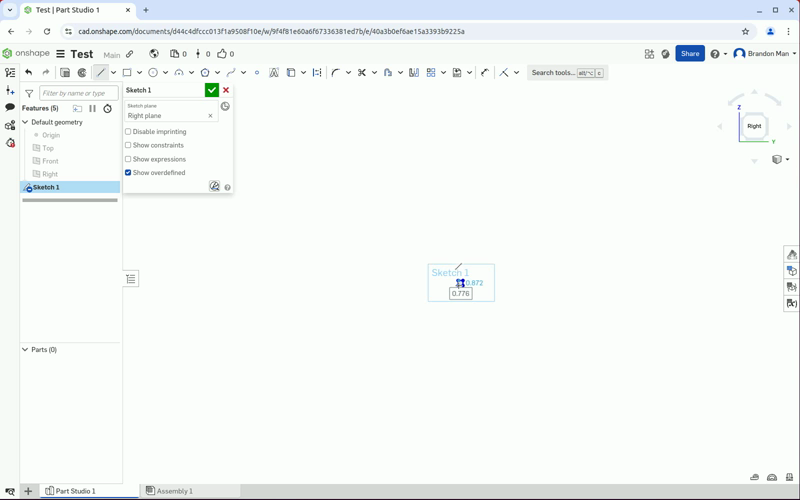
scroll(6)
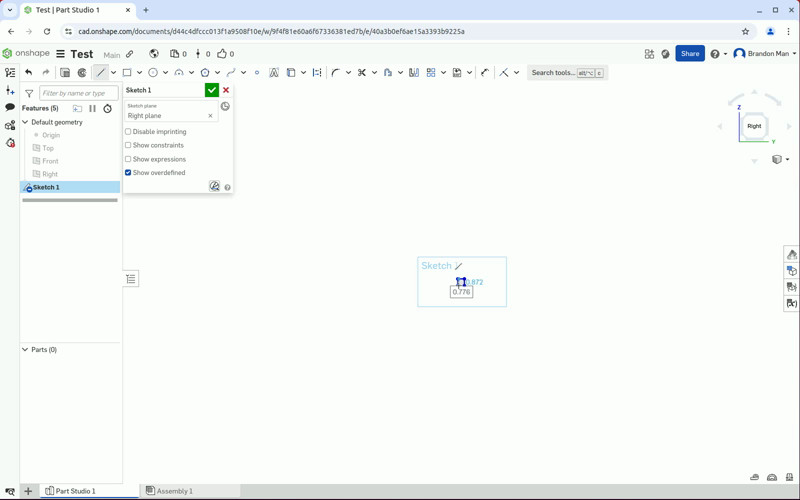
scroll(6)
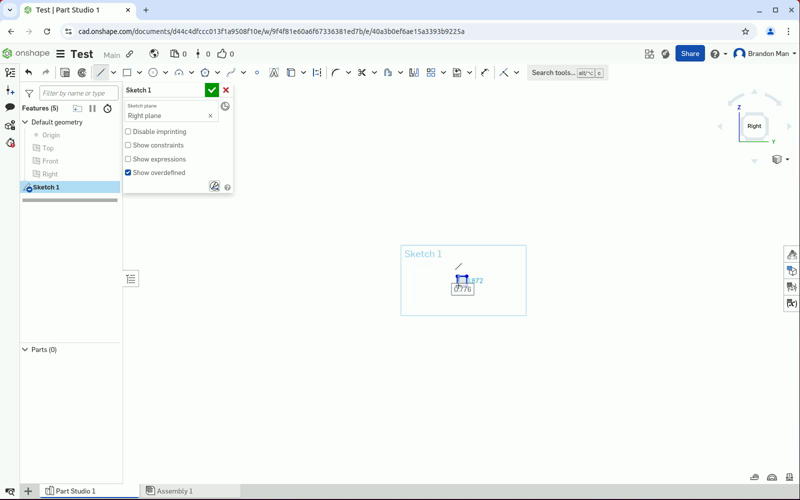
scroll(6)
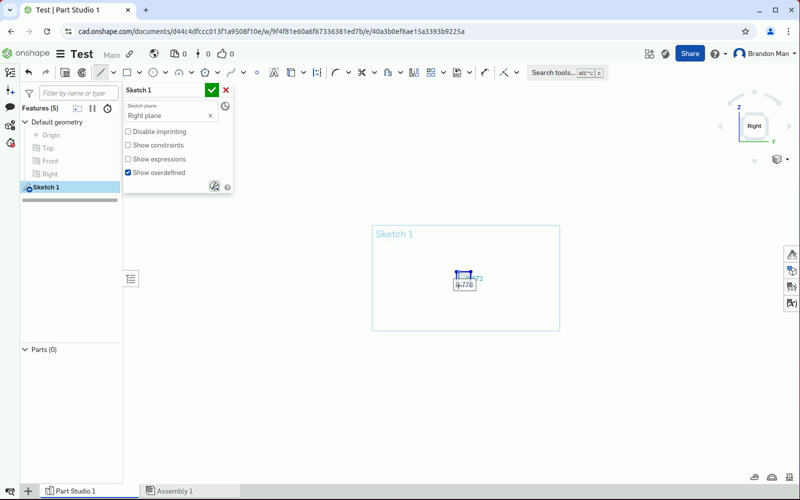
scroll(6)
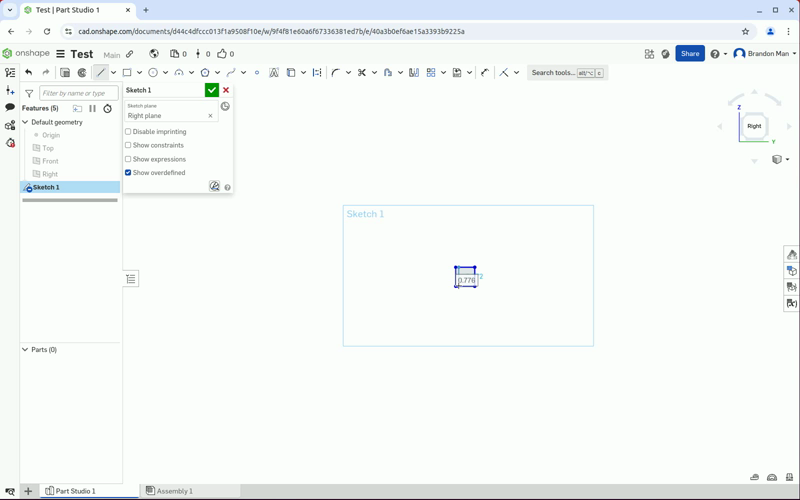
scroll(6)
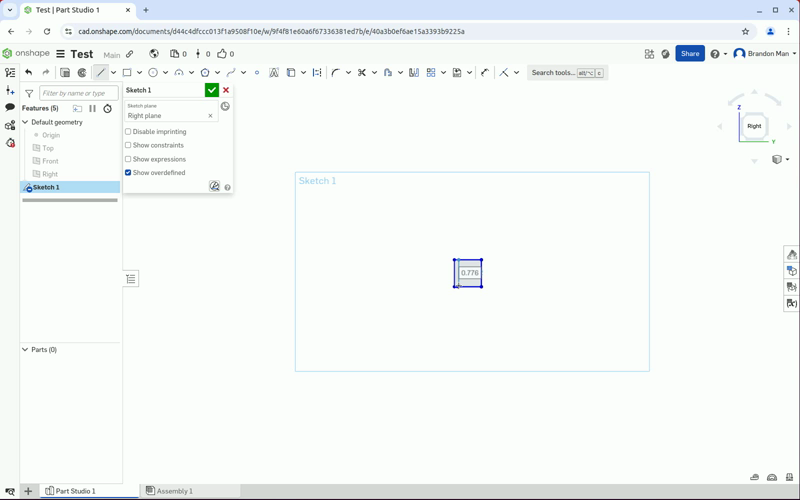
scroll(6)
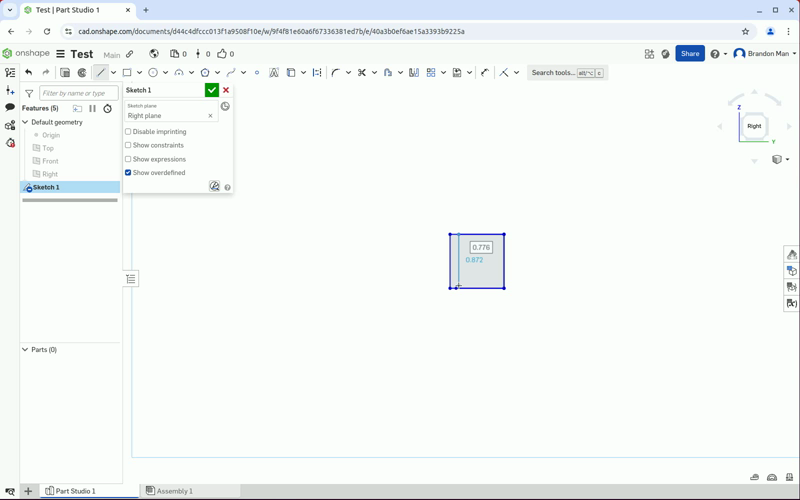
key_up(shift)
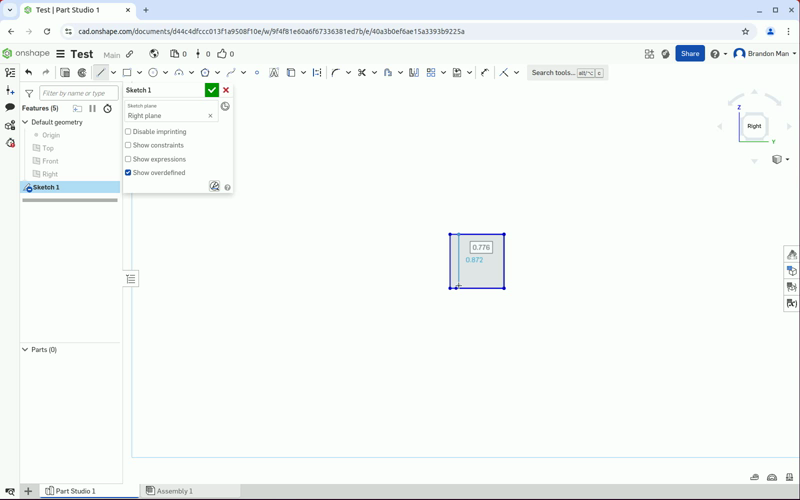
click(458, 285)
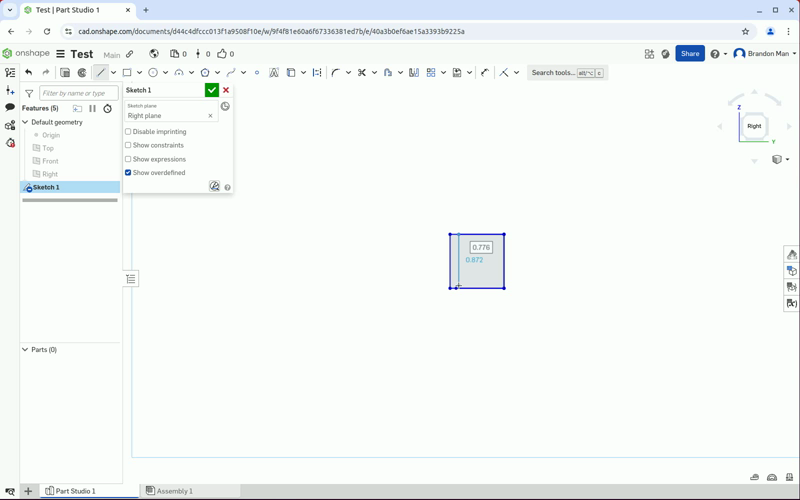
scroll(-6)
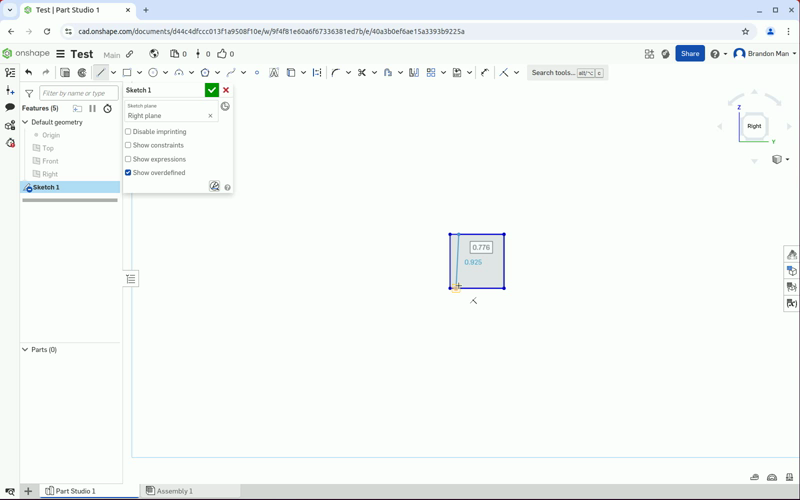
scroll(-6)
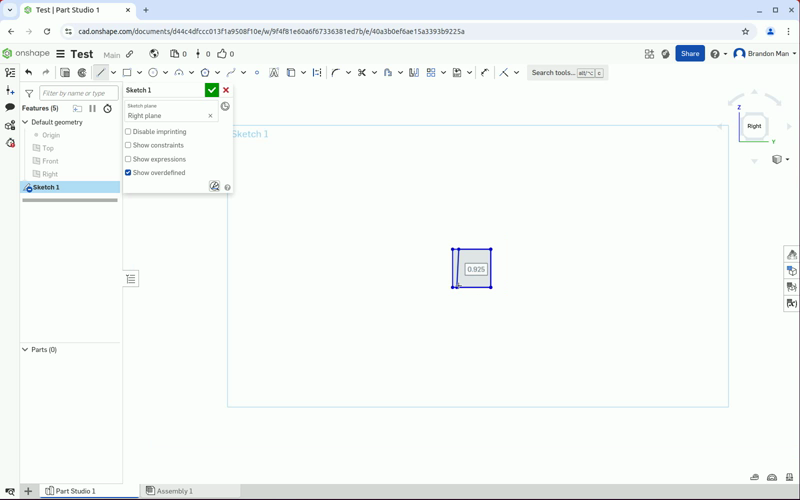
scroll(-6)
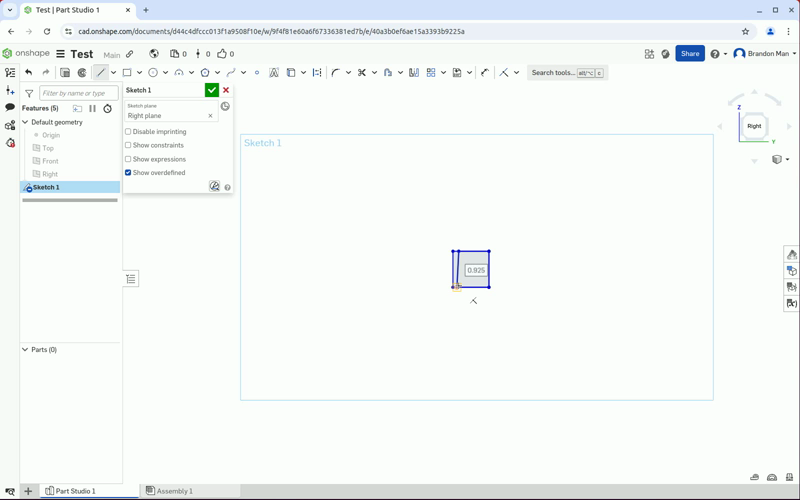
scroll(-6)
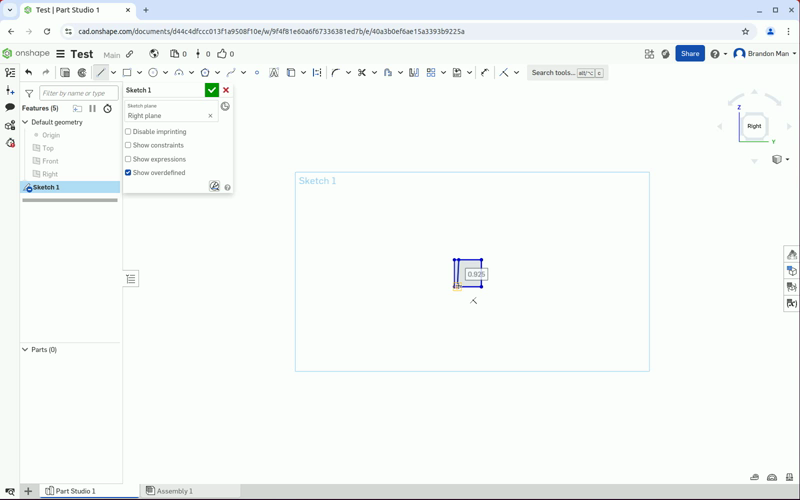
scroll(-6)
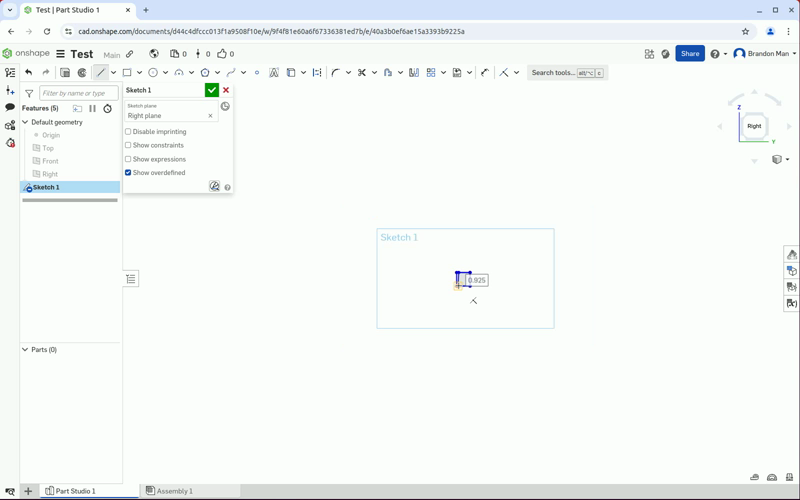
scroll(-6)
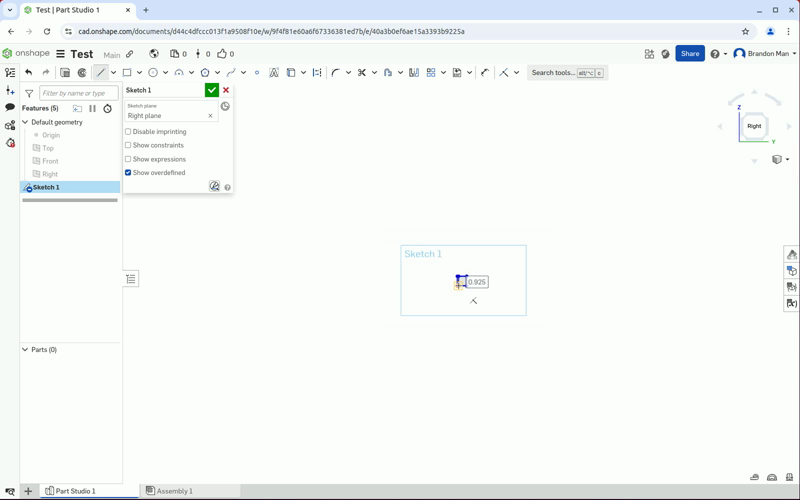
scroll(-6)
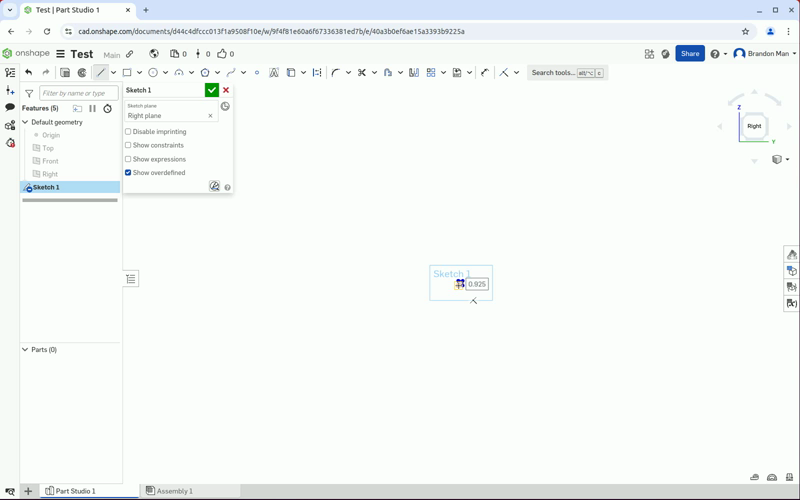
key(esc)
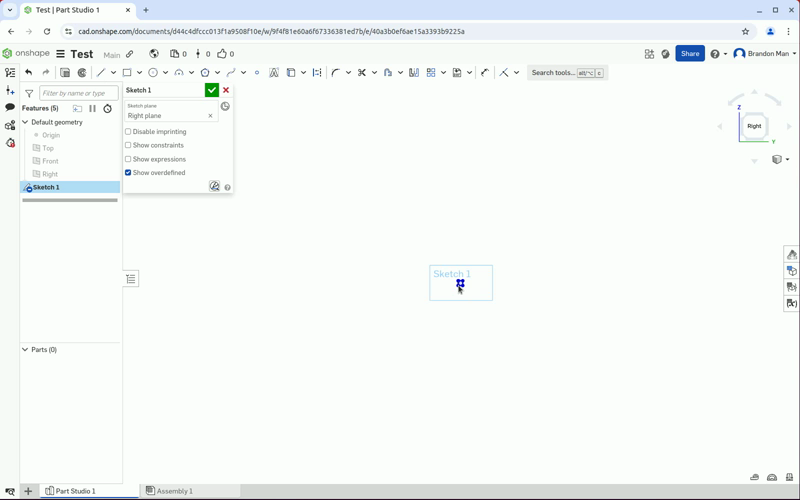
mouse_move(459, 285)
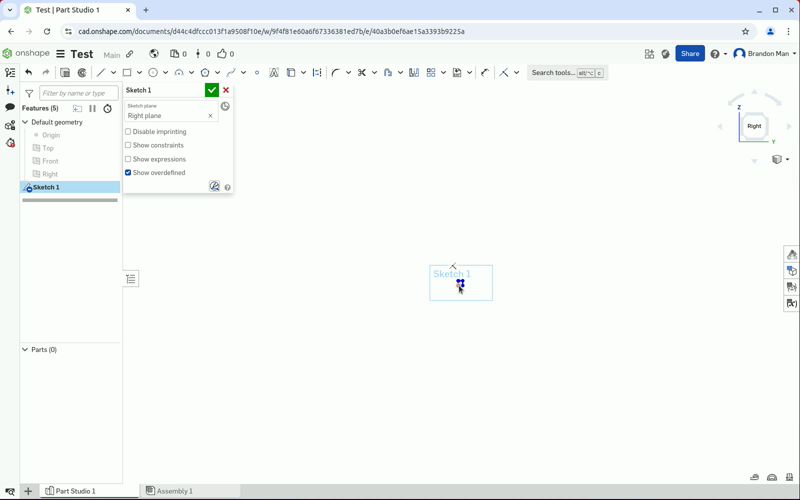
scroll(6)
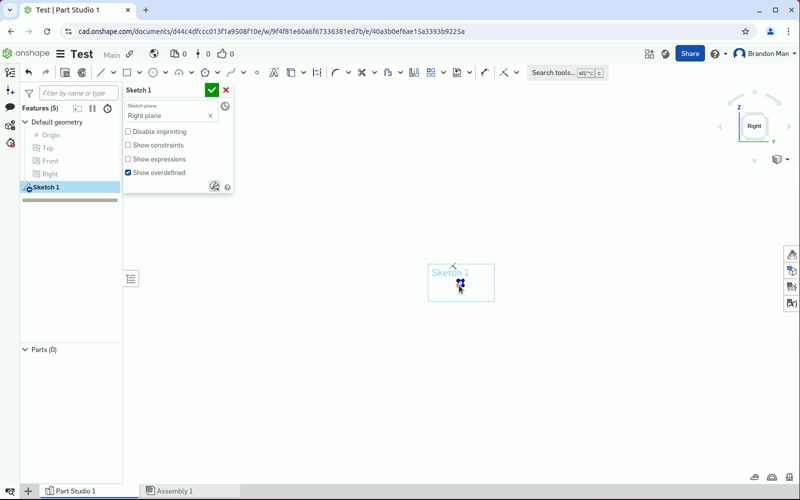
scroll(6)
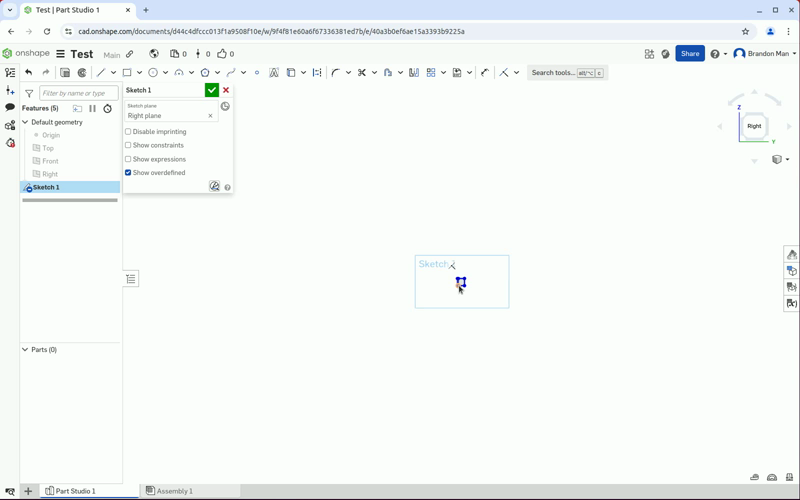
scroll(6)
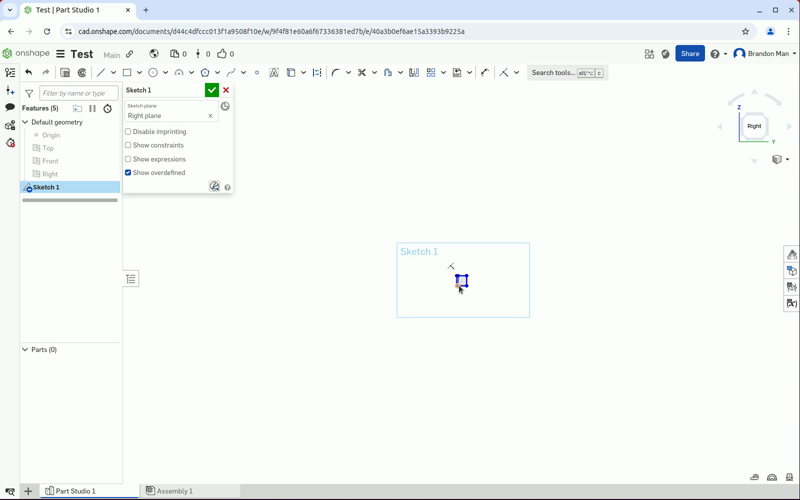
scroll(6)
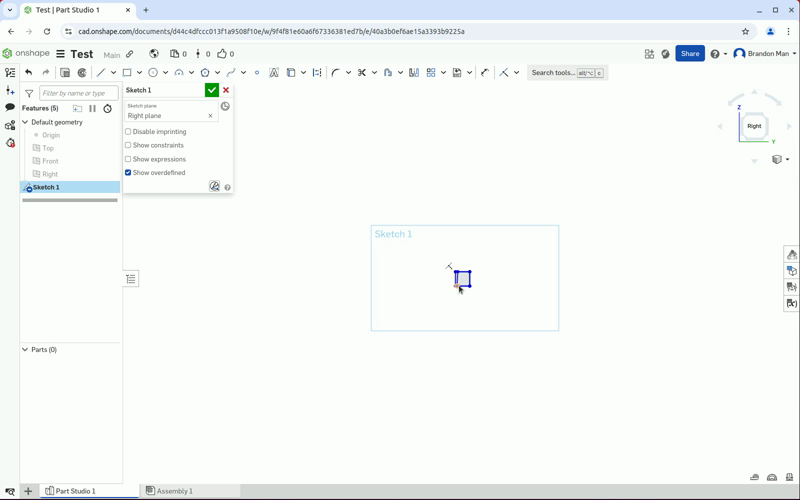
scroll(6)
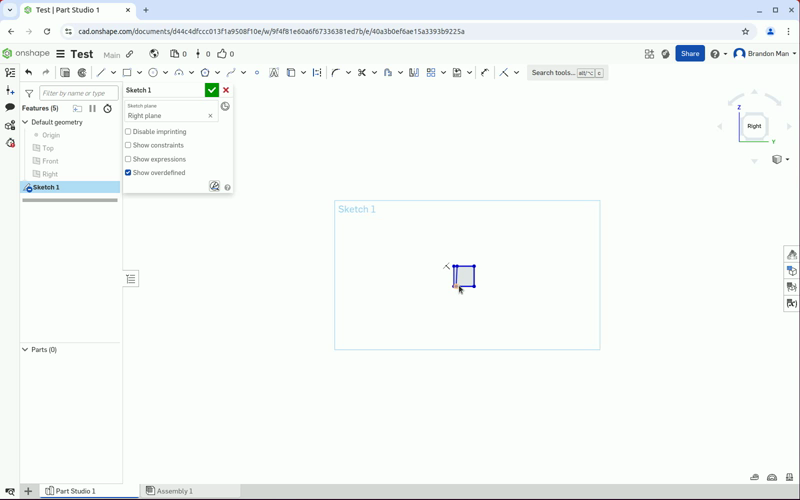
scroll(6)
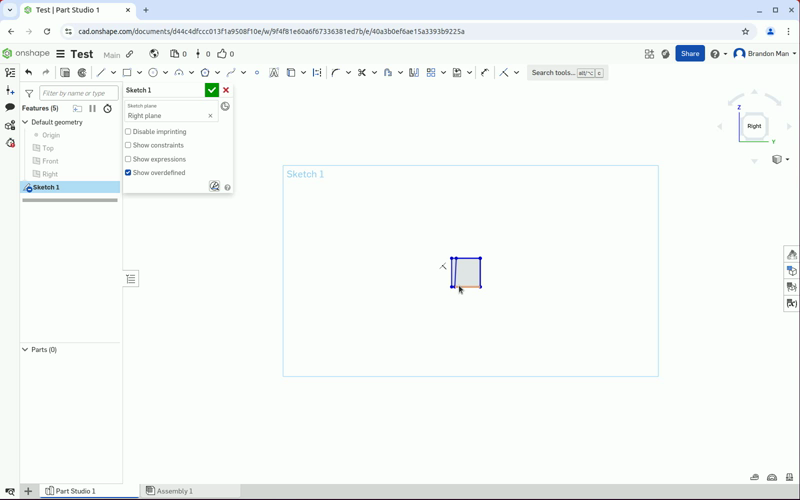
scroll(6)
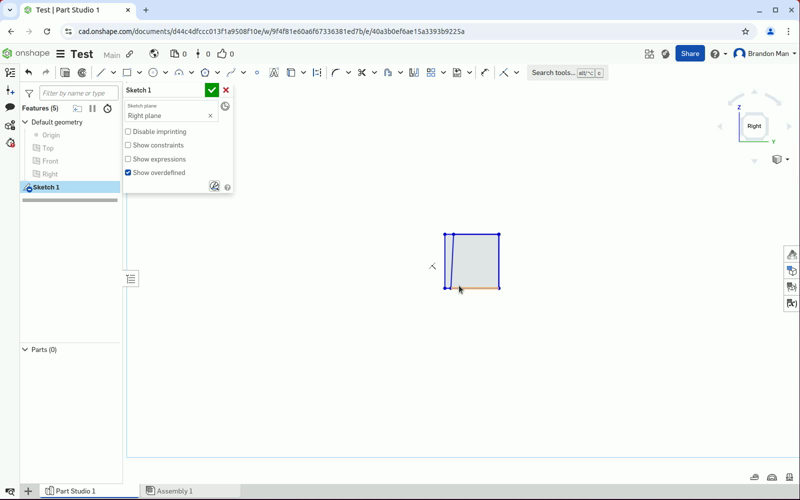
click(459, 285)
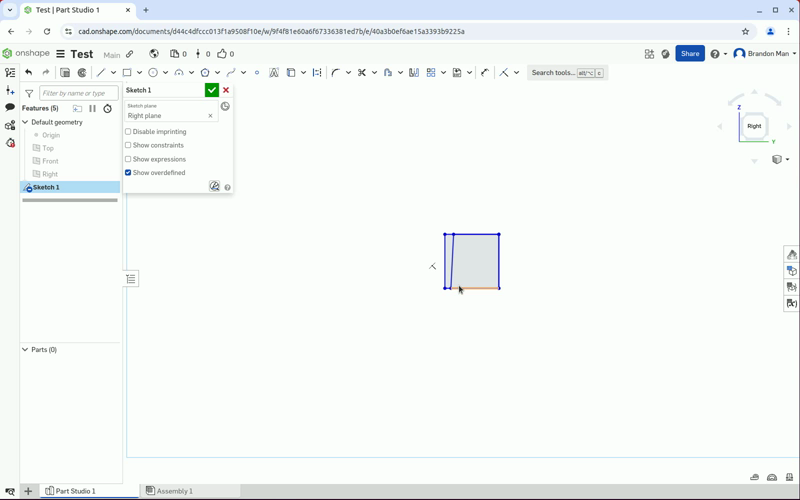
scroll(-6)
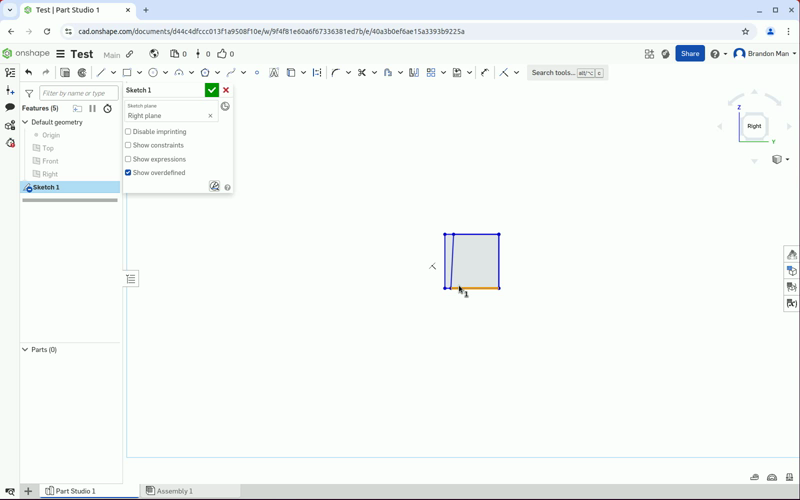
scroll(-6)
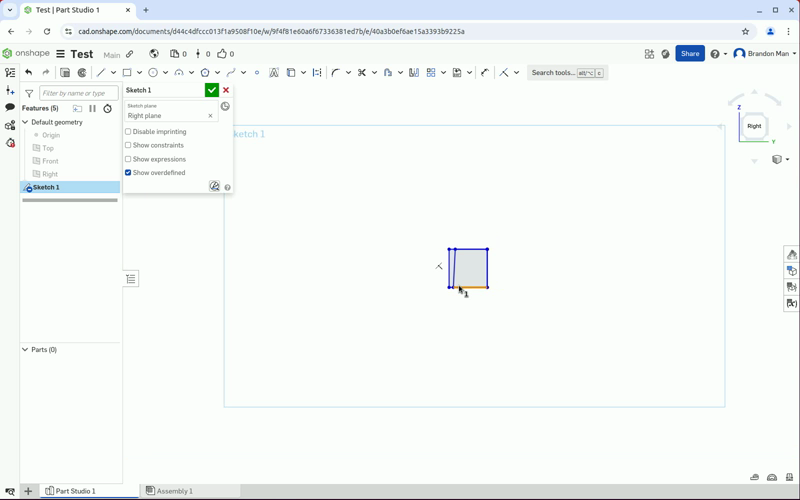
scroll(-6)
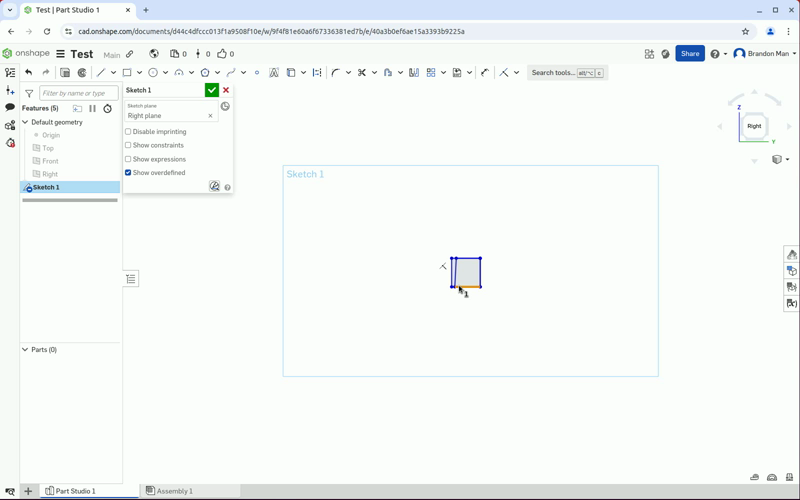
scroll(-6)
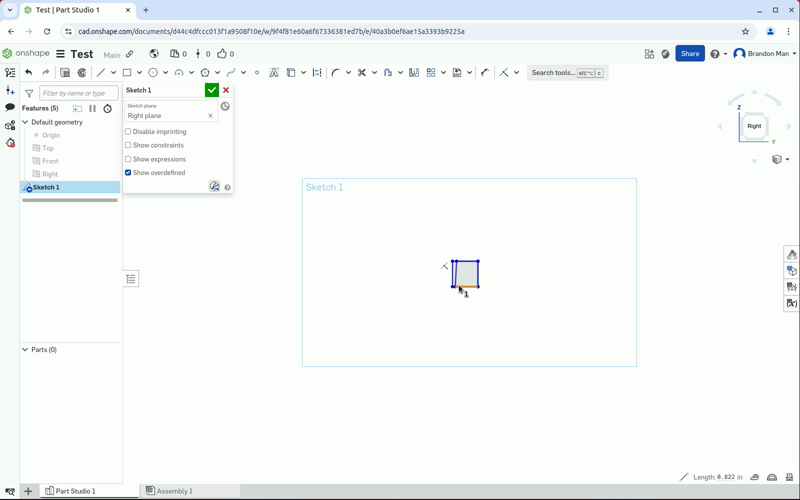
scroll(-6)
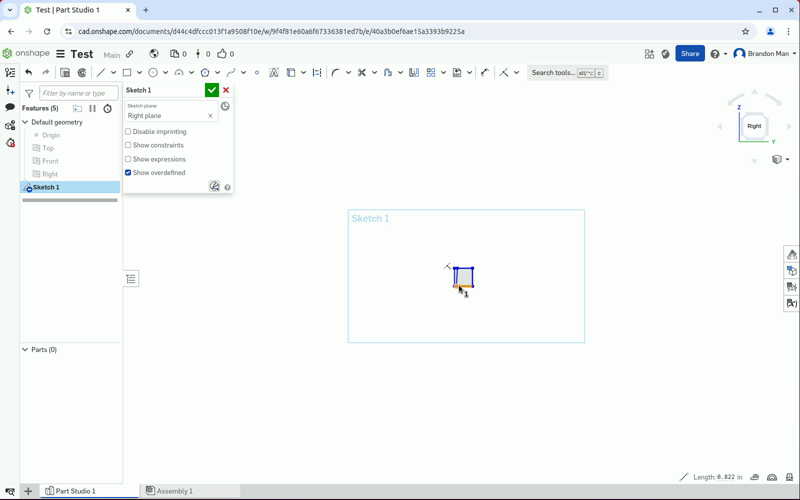
scroll(-6)
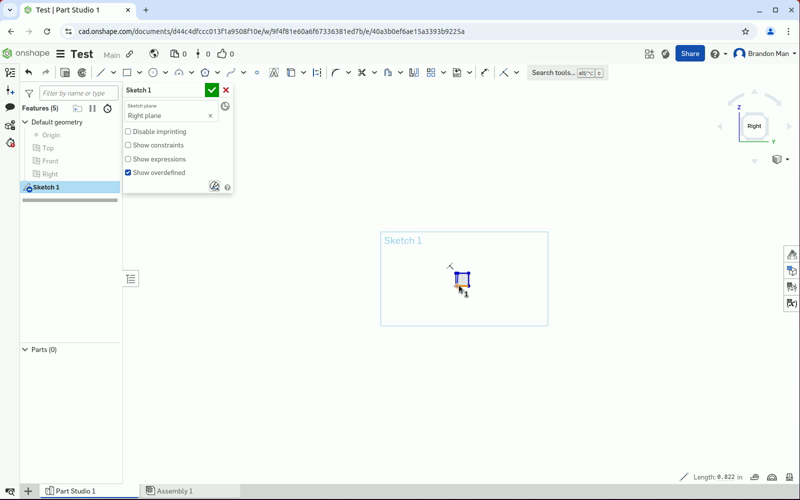
scroll(-6)
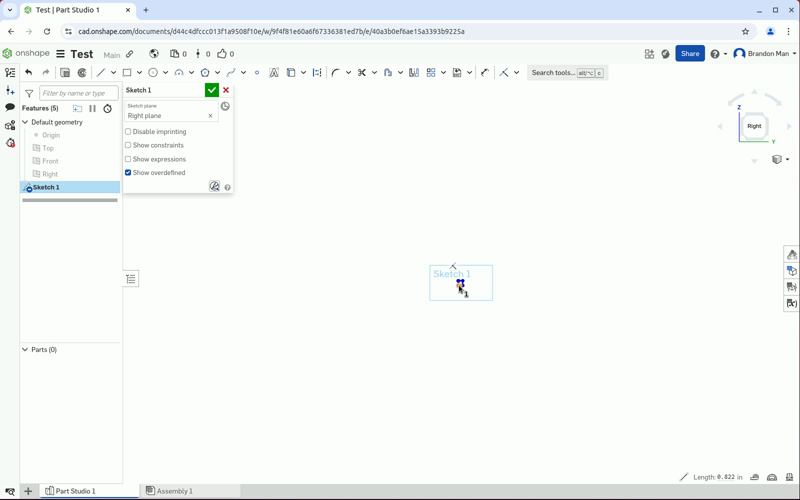
mouse_move(73, 352)
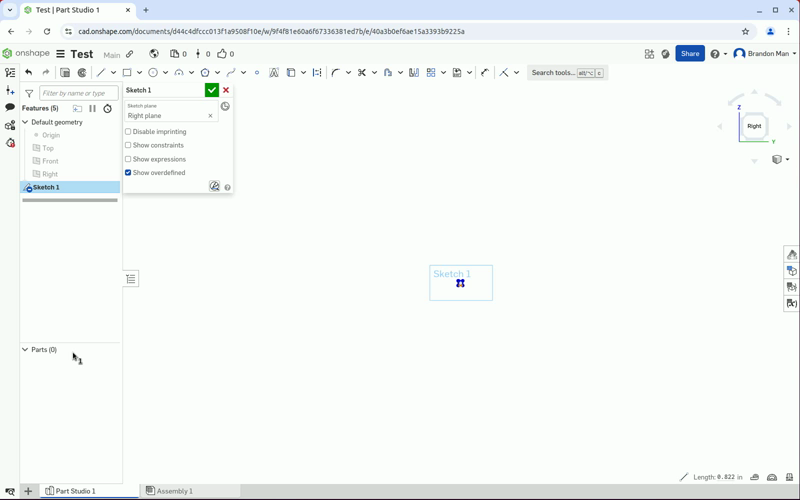
key(shift+y)
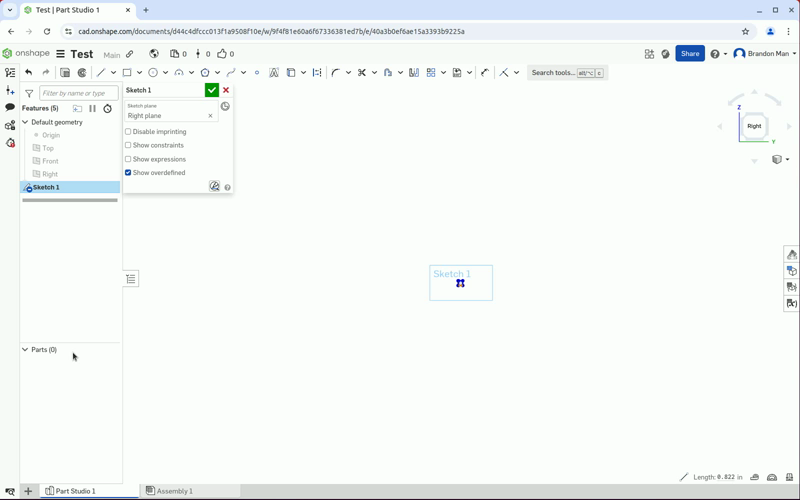
key(shift+e)
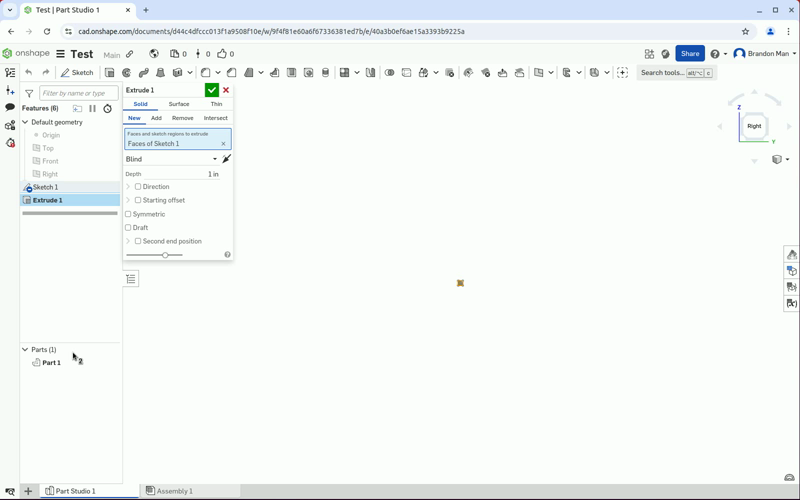
mouse_move(143, 106)
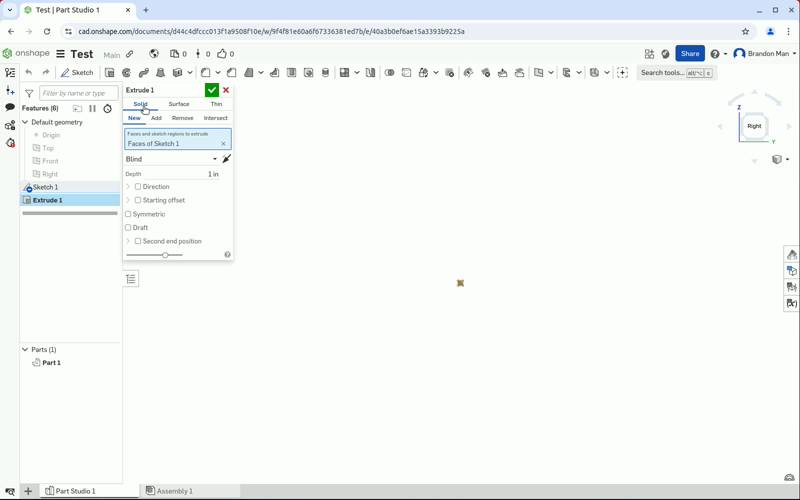
click(143, 106)
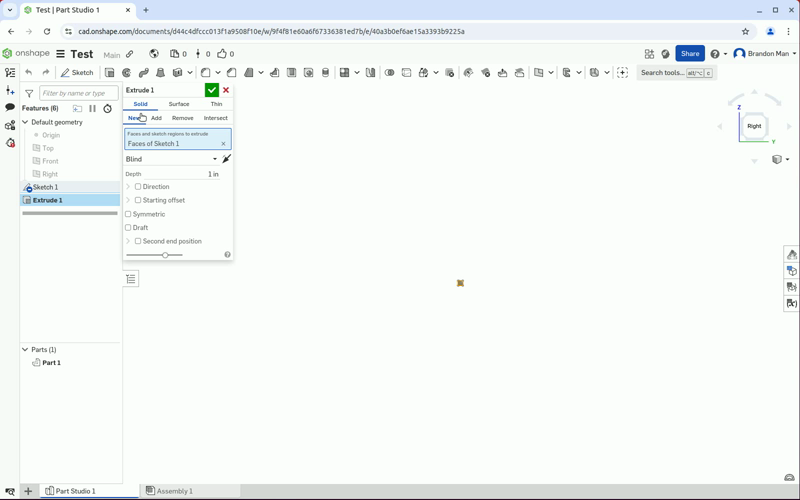
mouse_move(137, 120)
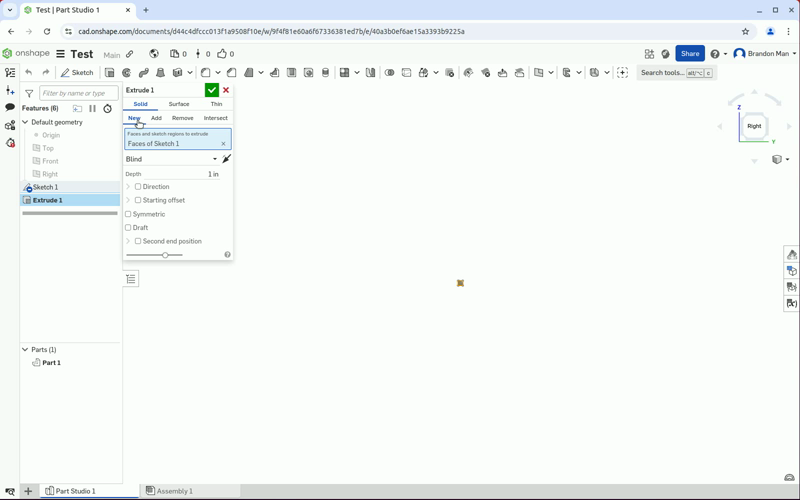
click(137, 120)
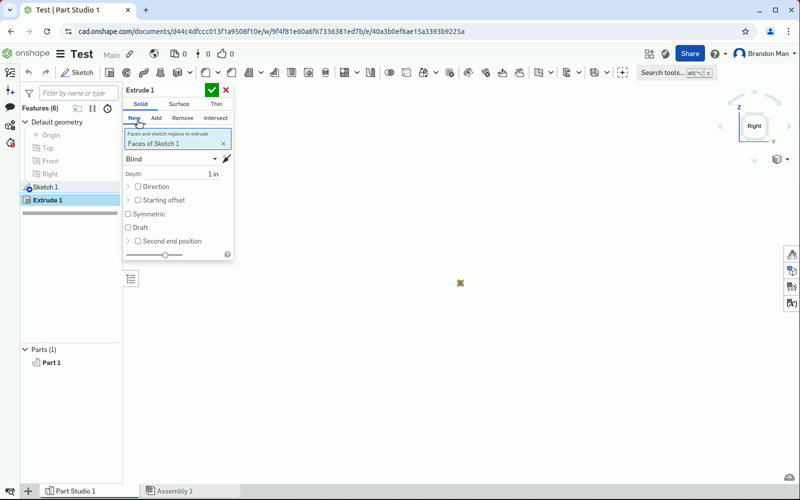
key(tab, 4)
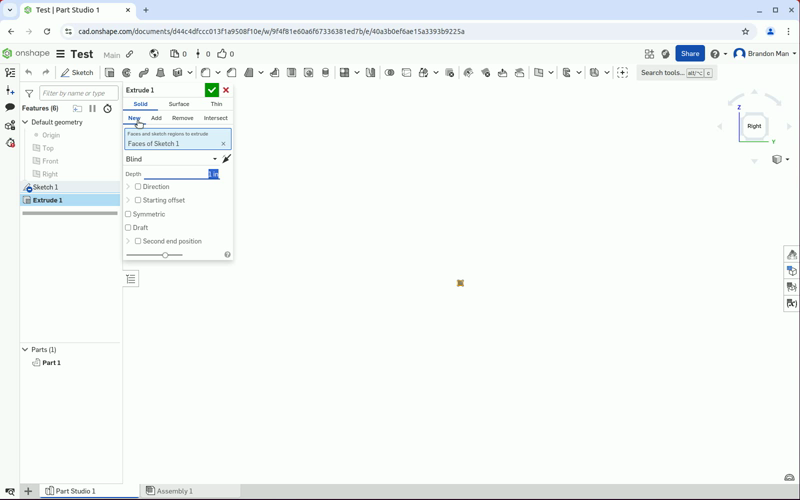
text(22.145)
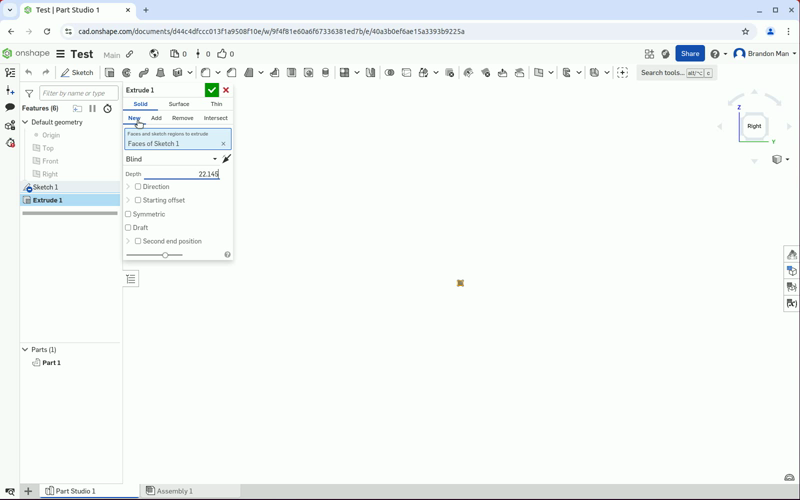
key(enter)
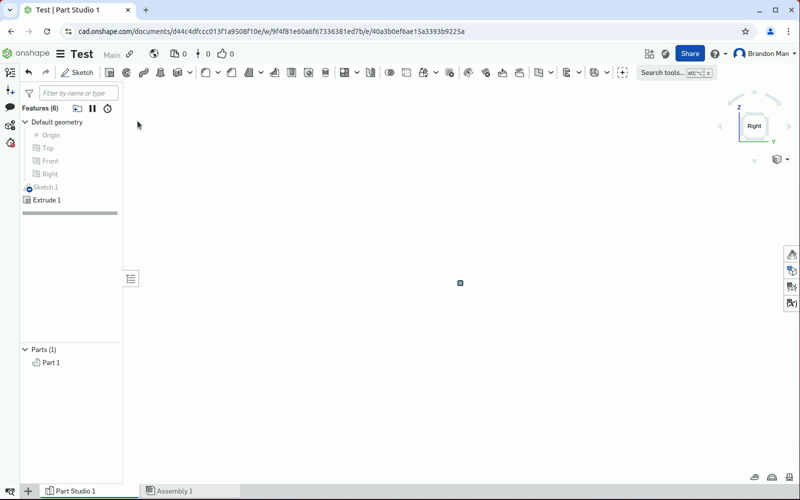
key(shift+h)
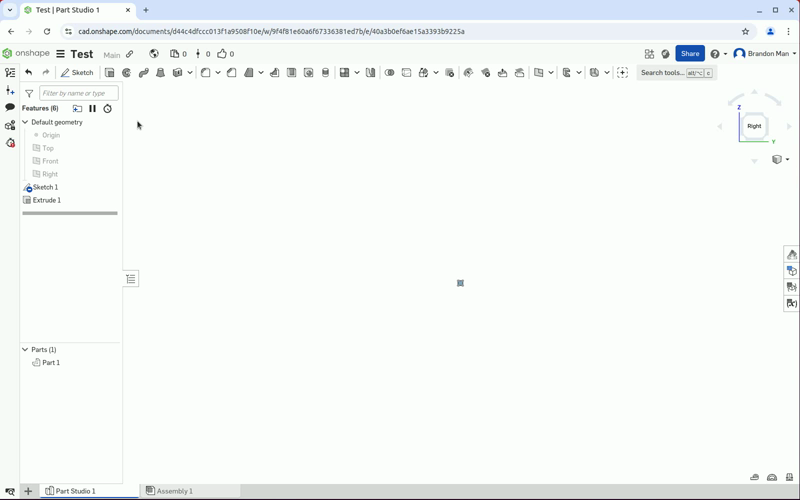
key(shift+h)
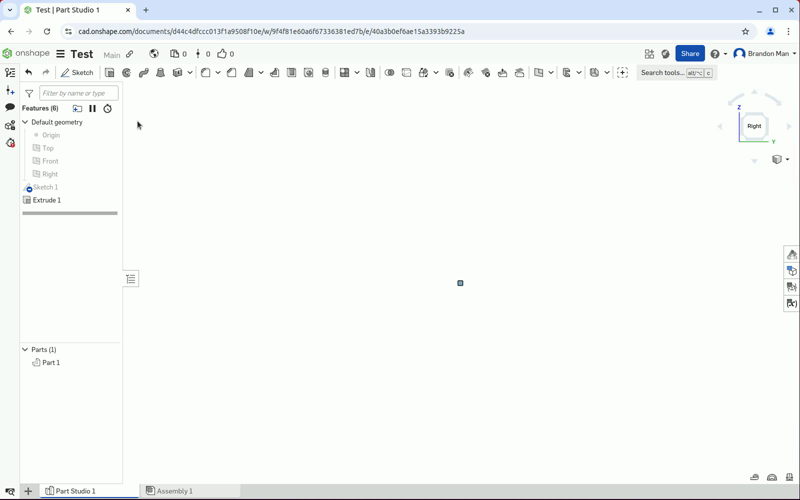
mouse_move(73, 189)
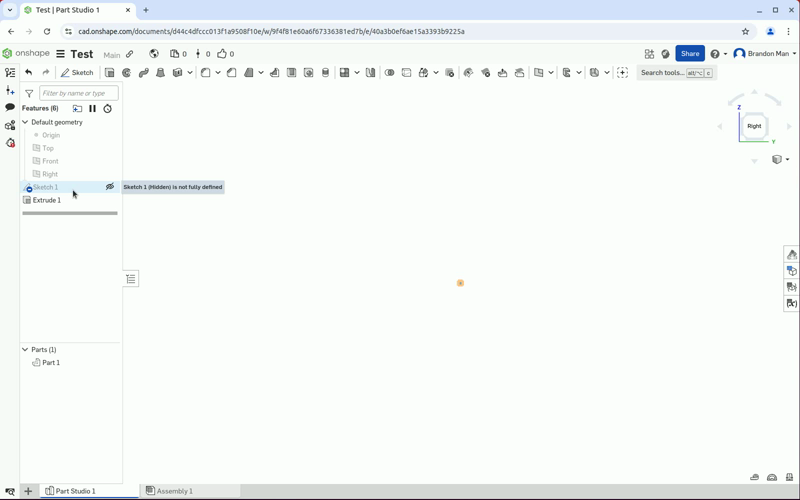
click(73, 189)
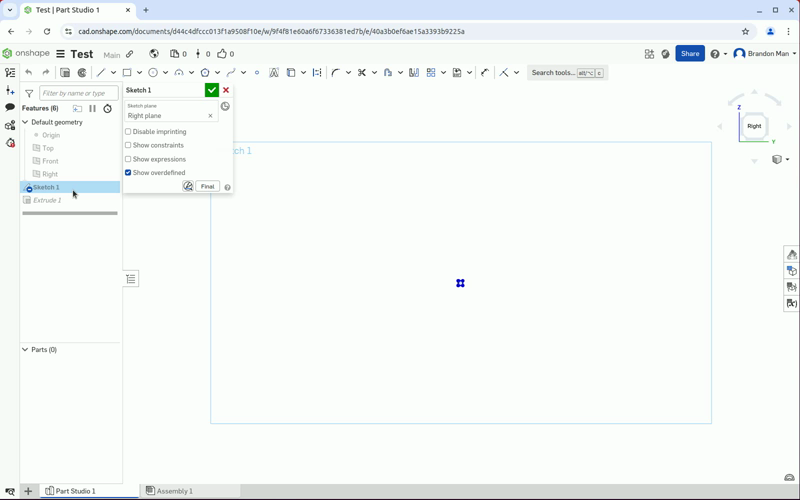
mouse_move(229, 92)
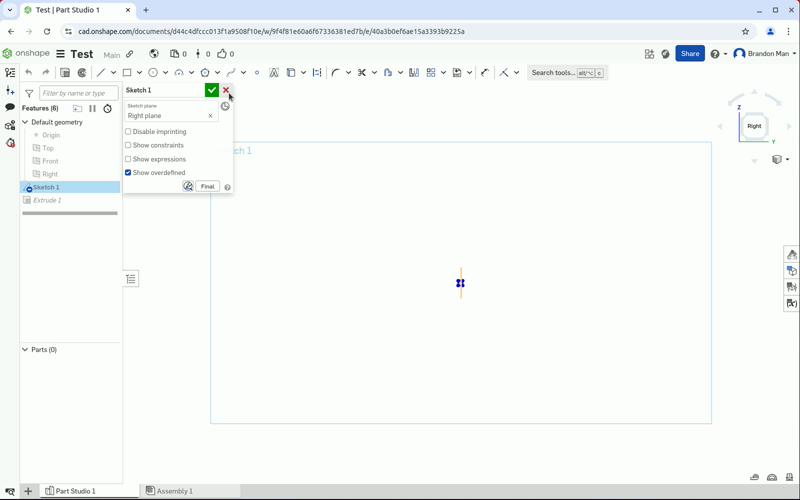
click(229, 92)
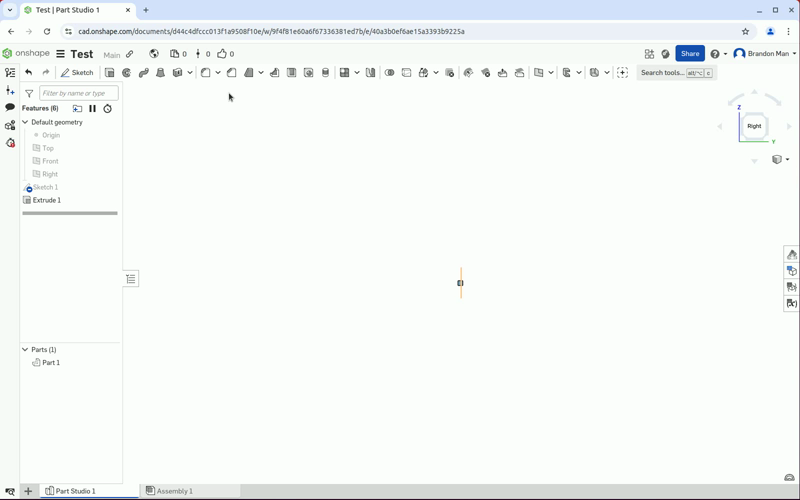
mouse_move(541, 75)
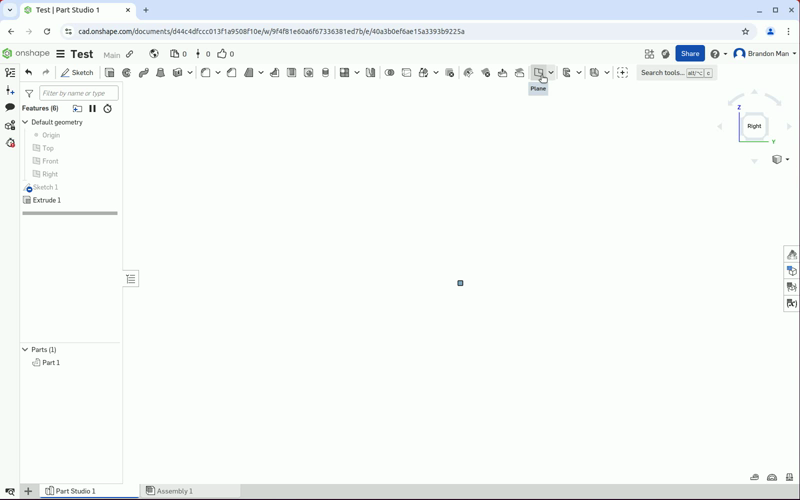
click(541, 75)
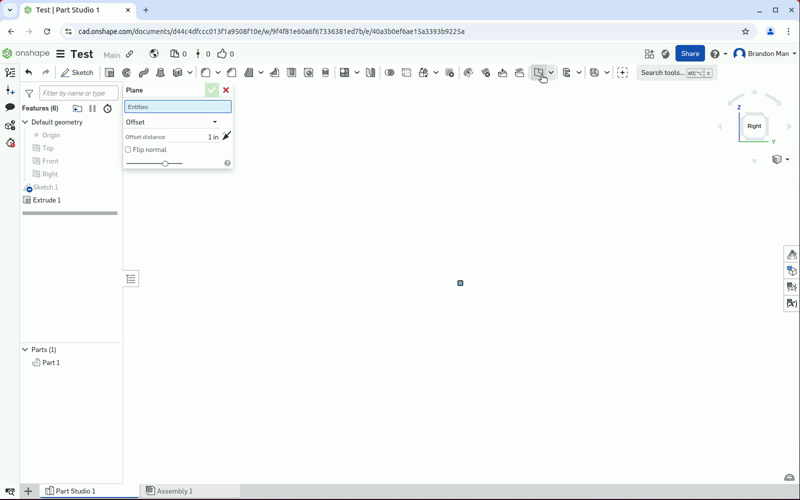
mouse_move(73, 176)
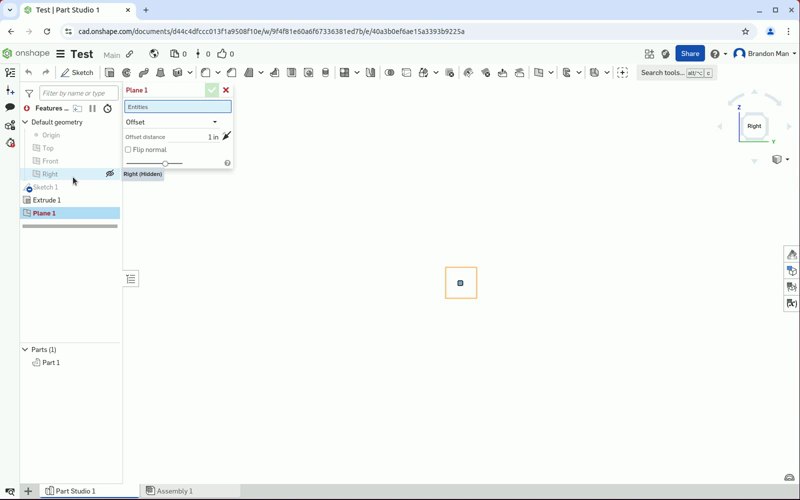
click(73, 176)
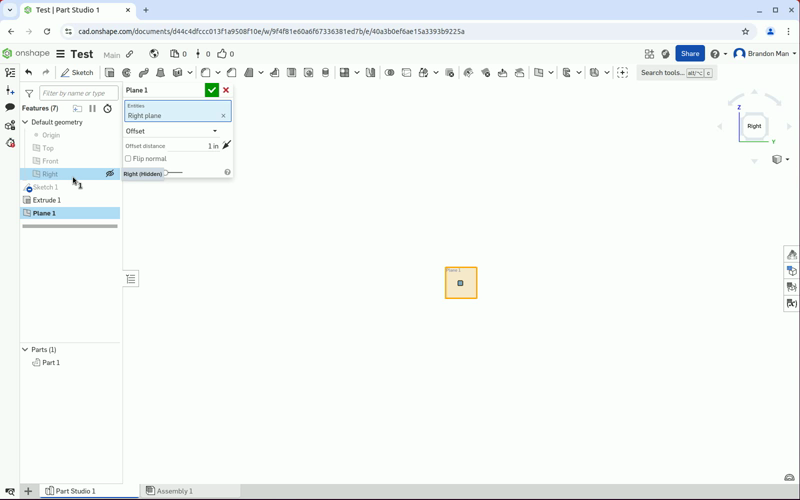
key(tab, 2)
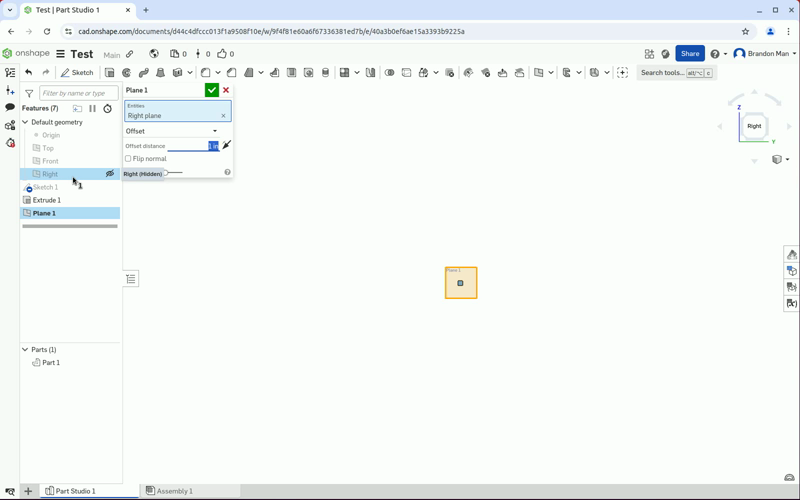
text(22.153)
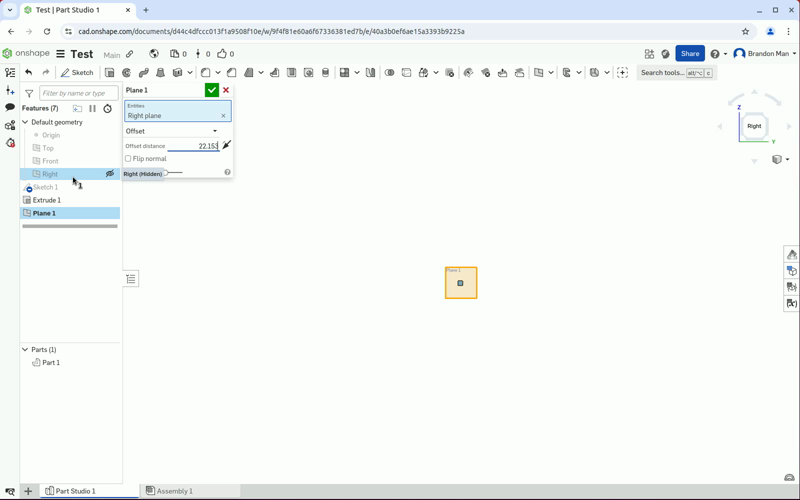
key(enter, 2)
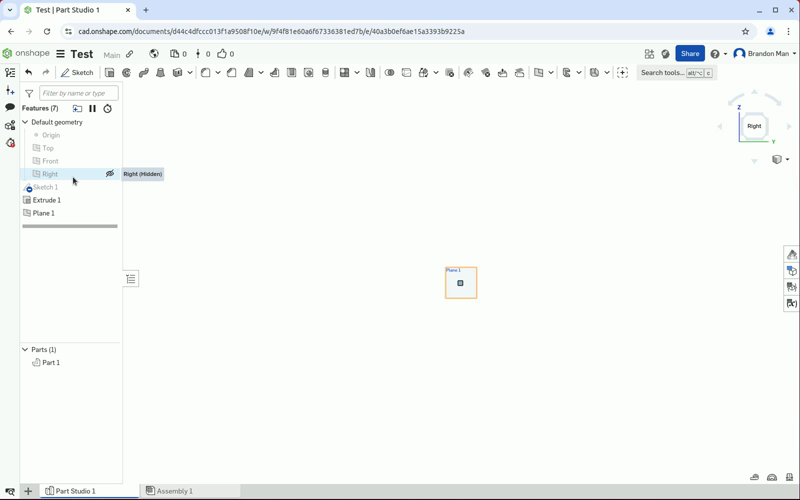
key(shift+s)
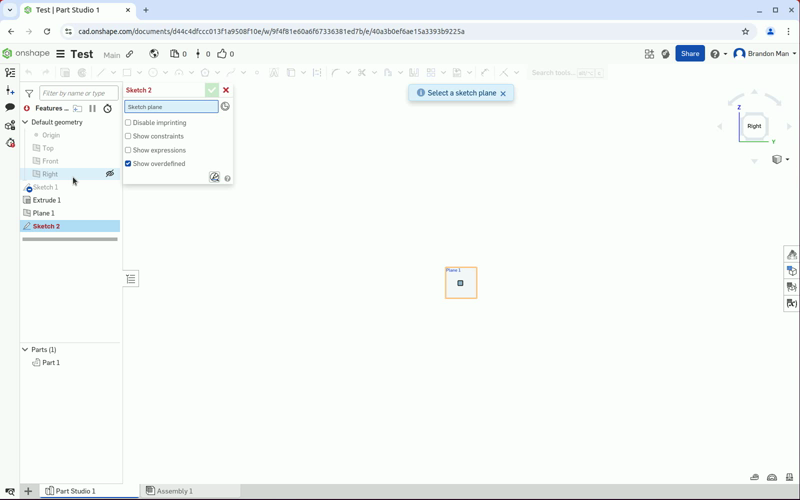
mouse_move(73, 215)
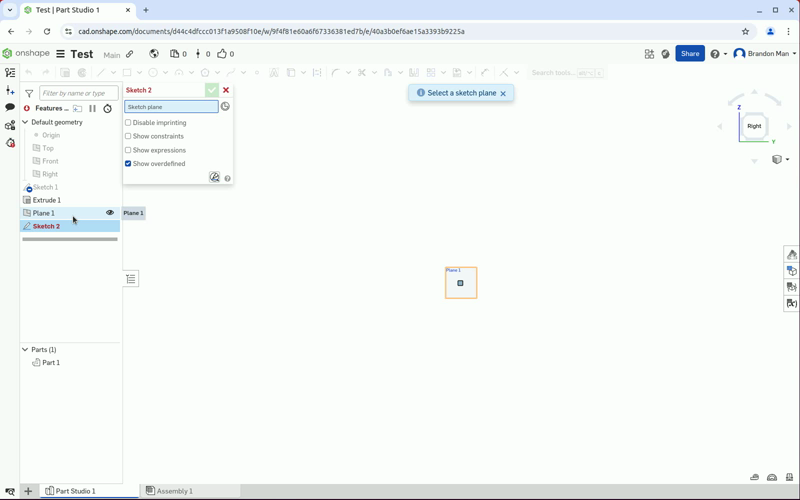
click(73, 215)
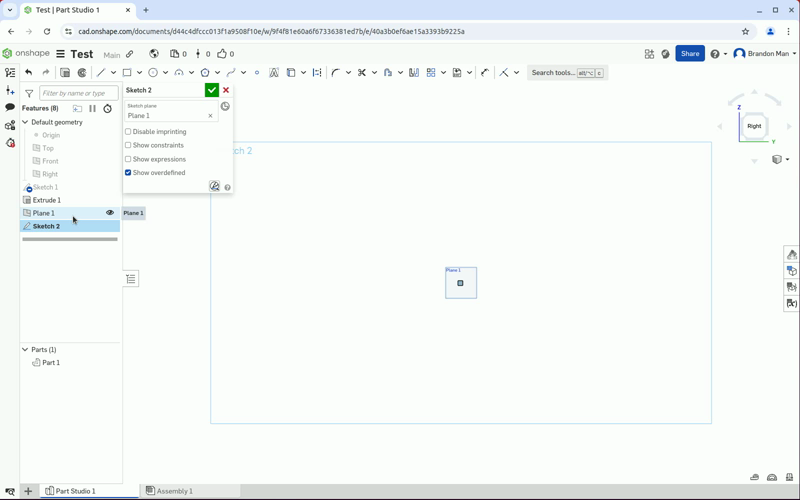
mouse_move(73, 352)
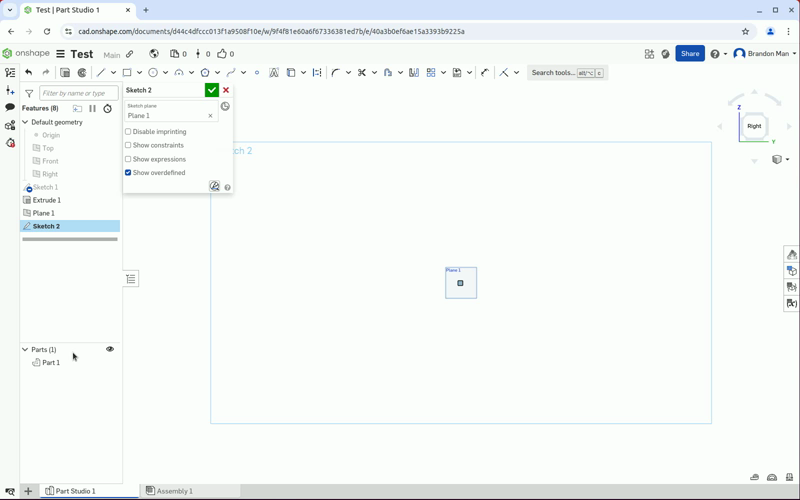
key(y)
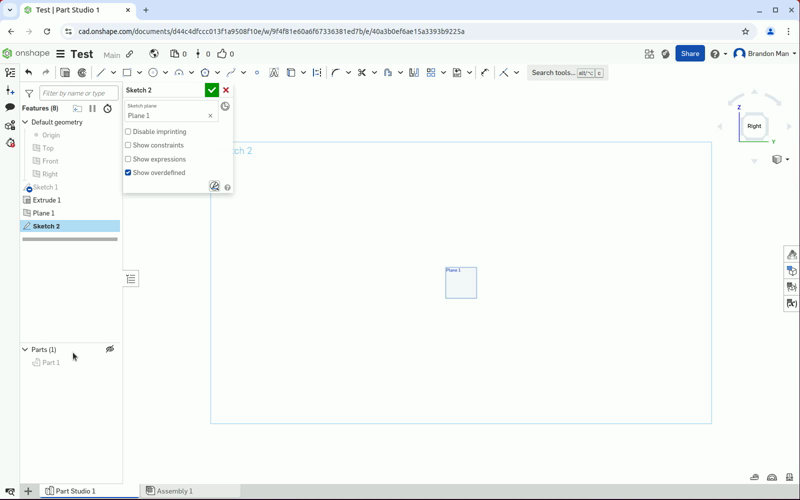
key(l)
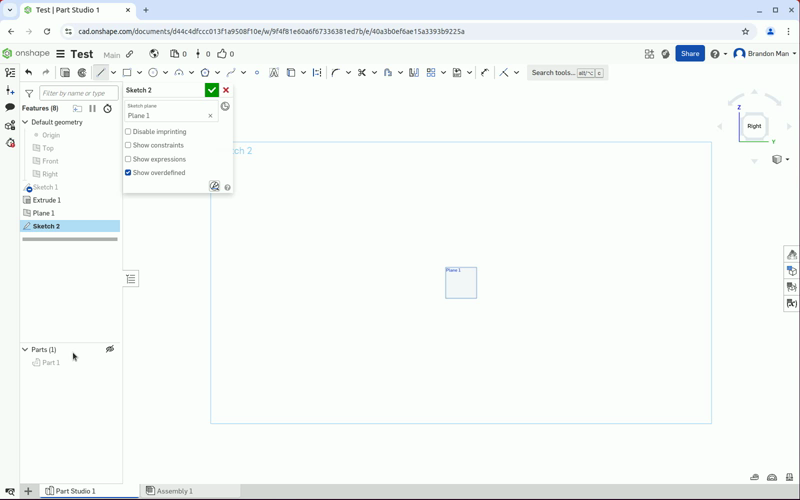
key_down(shift)
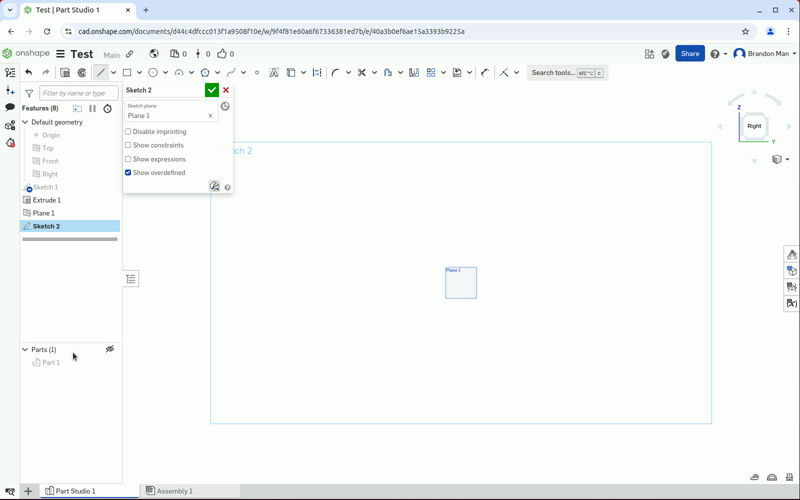
mouse_move(458, 285)
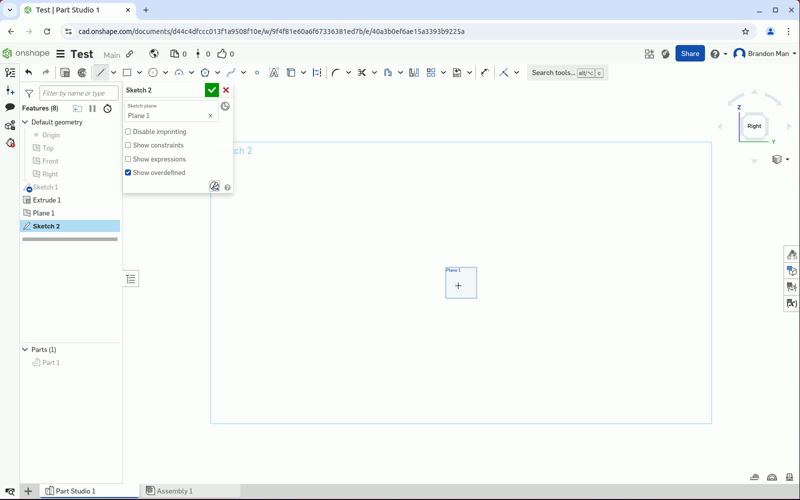
click(458, 285)
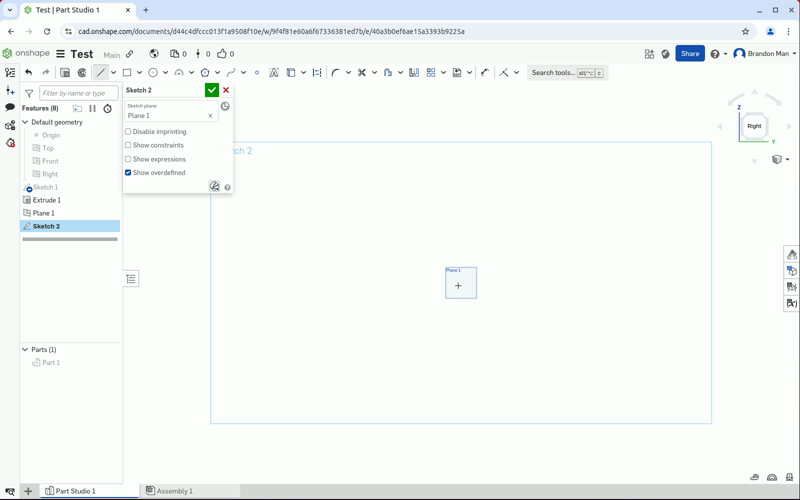
key_up(shift)
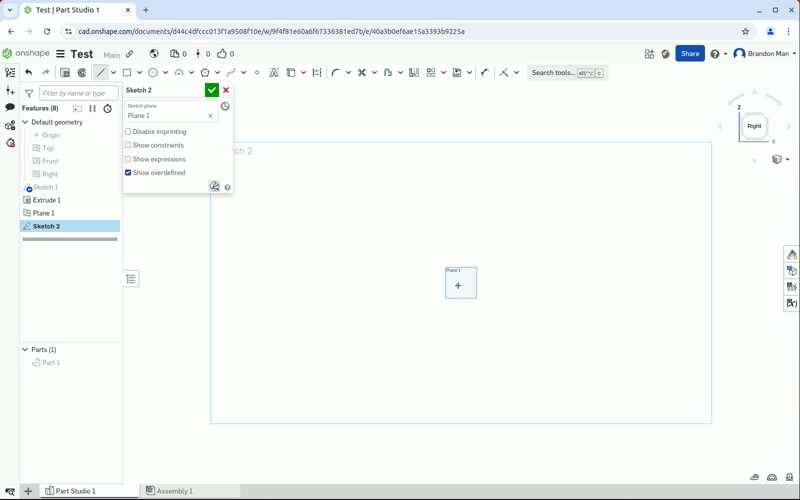
key_down(shift)
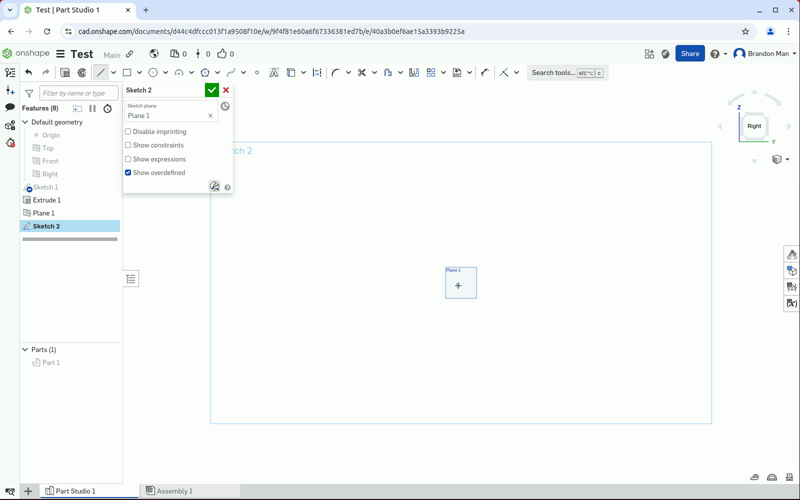
mouse_move(488, 285)
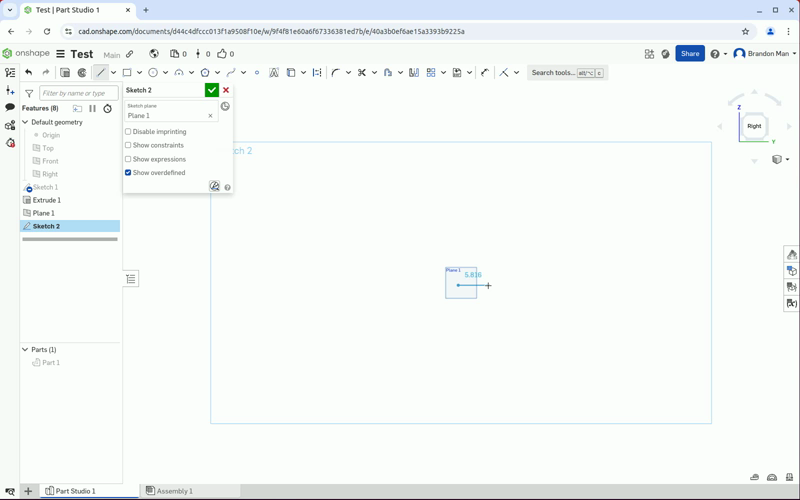
mouse_move(462, 285)
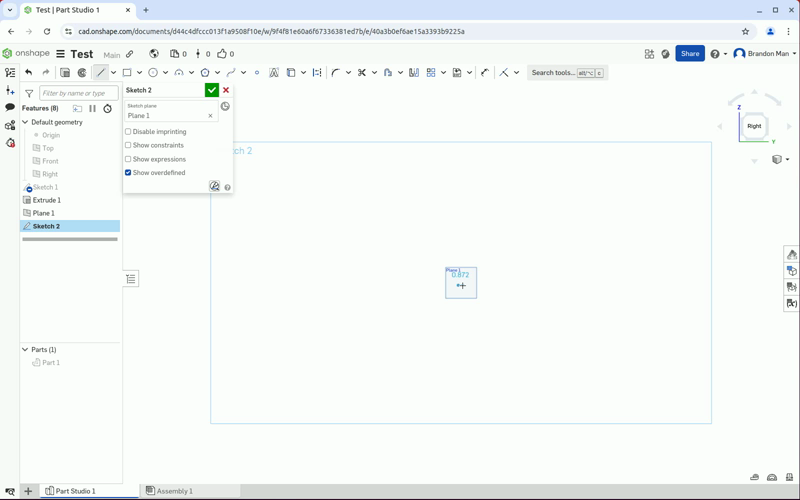
scroll(6)
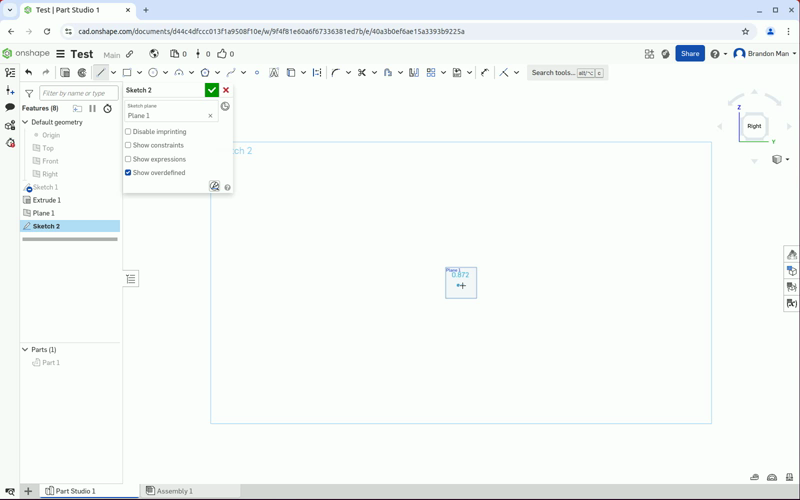
scroll(6)
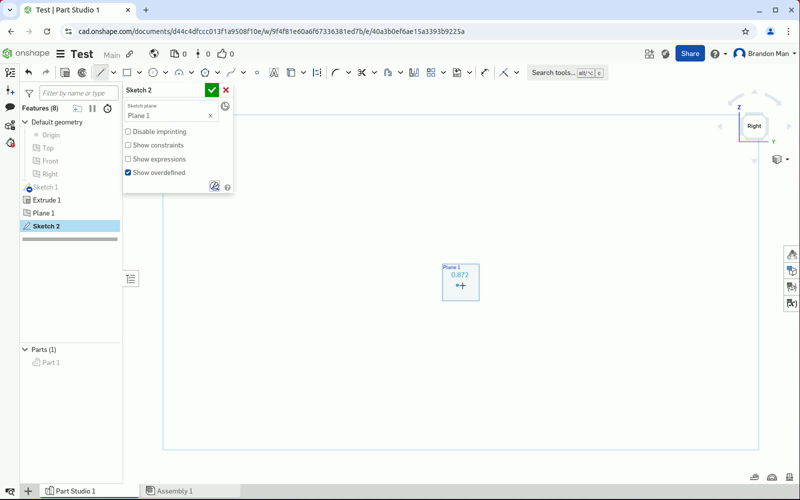
scroll(6)
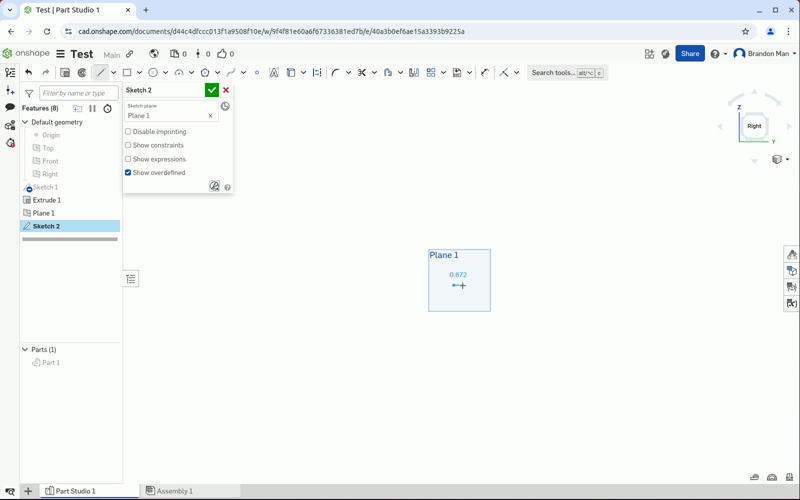
scroll(6)
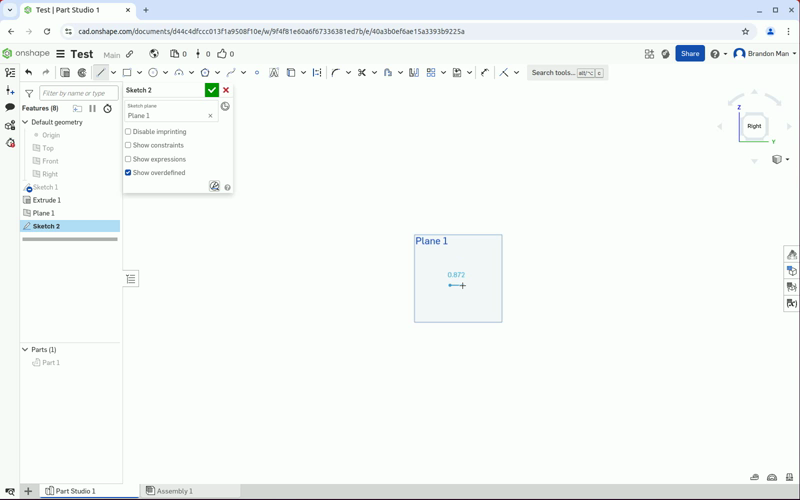
scroll(6)
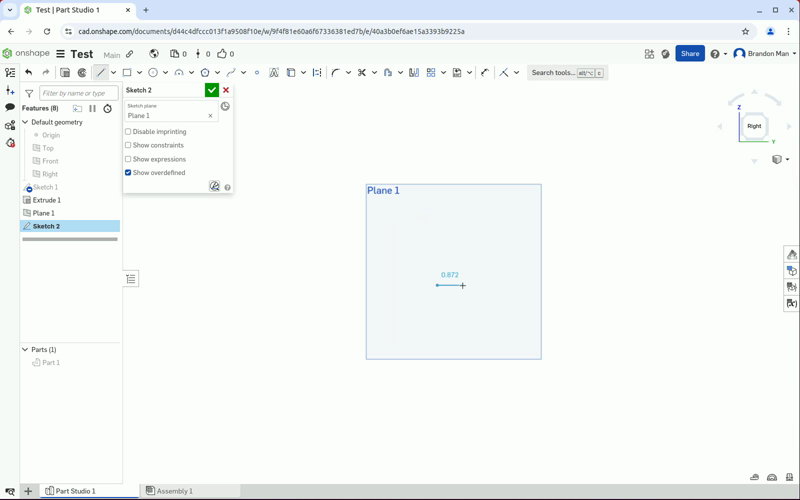
scroll(6)
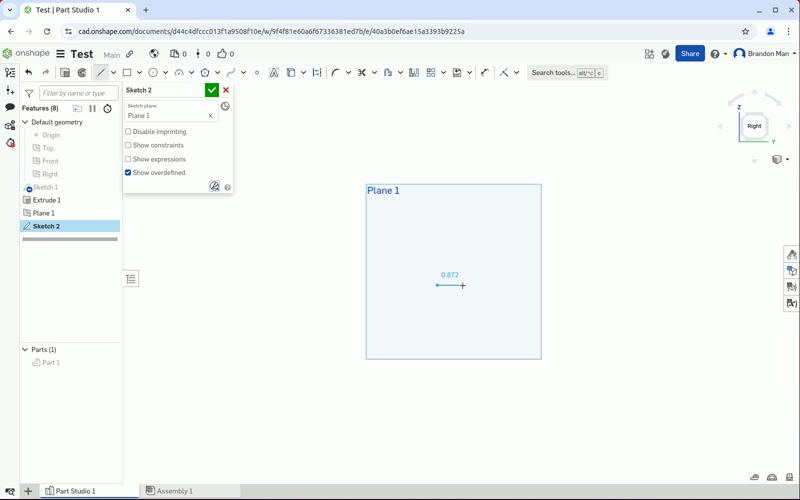
scroll(6)
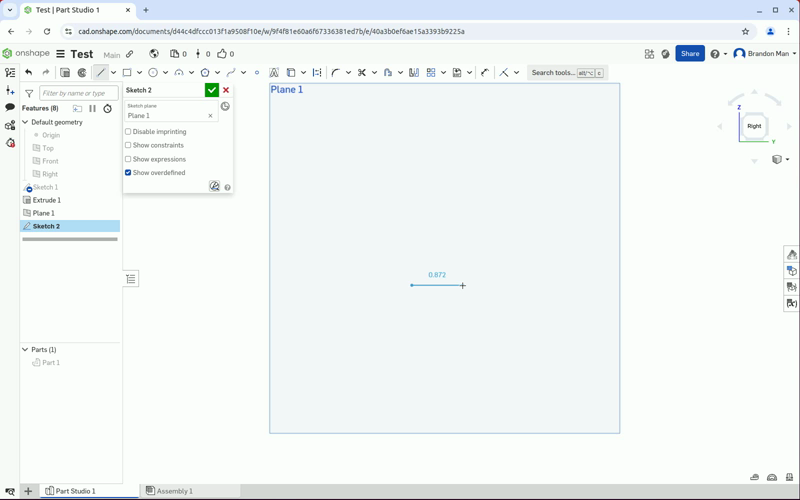
click(462, 285)
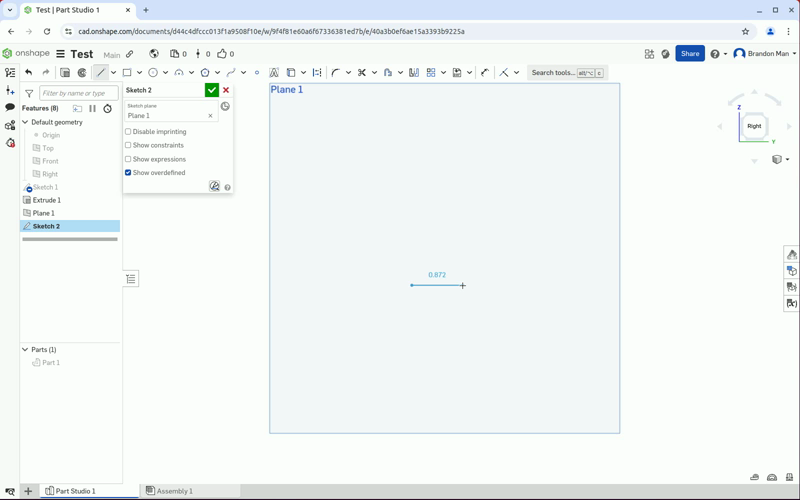
scroll(-6)
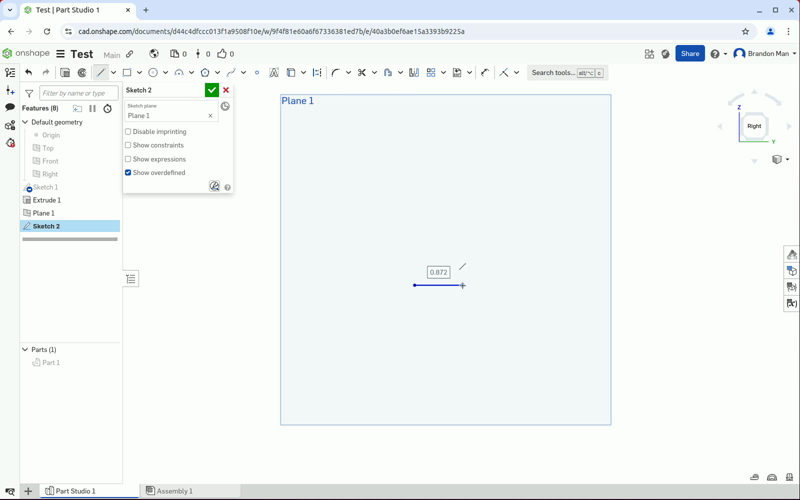
scroll(-6)
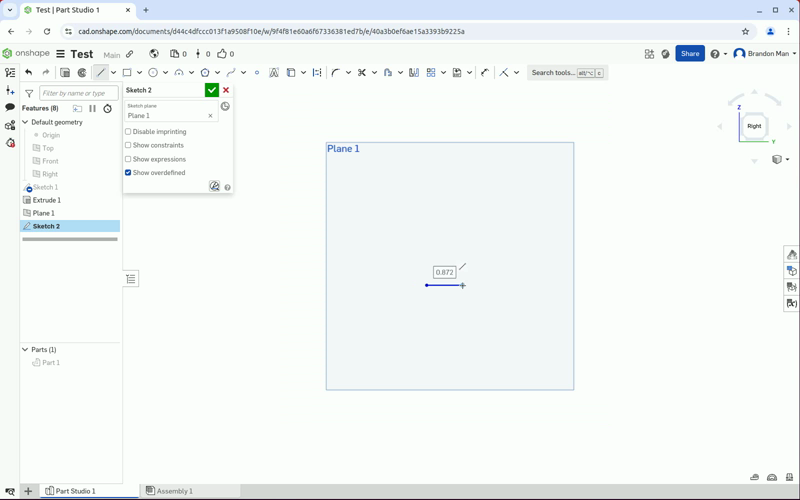
scroll(-6)
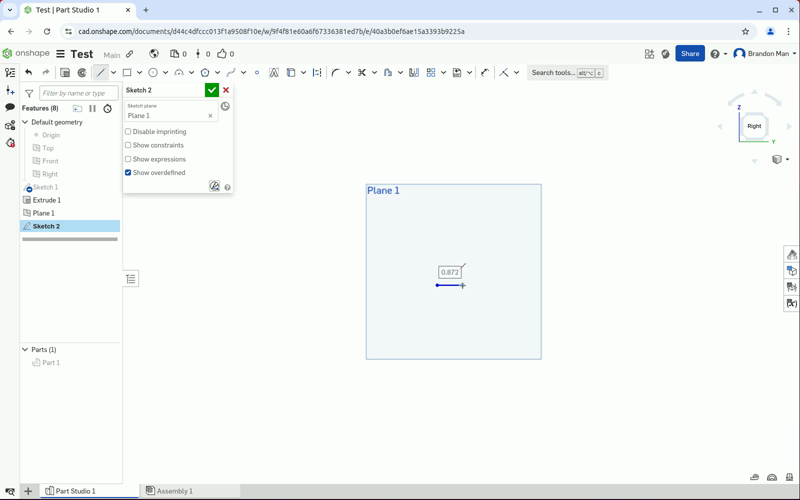
scroll(-6)
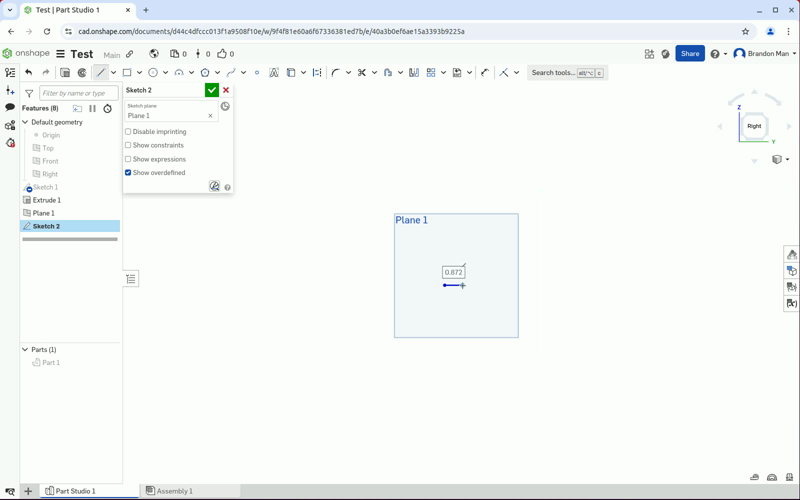
scroll(-6)
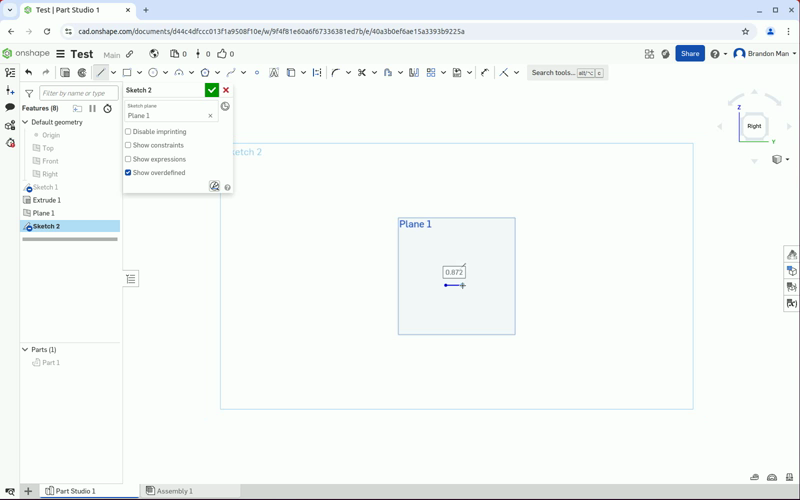
scroll(-6)
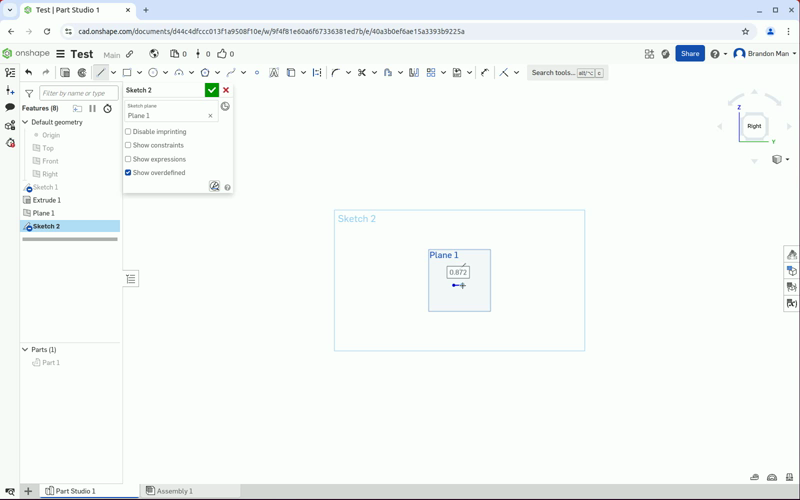
scroll(-6)
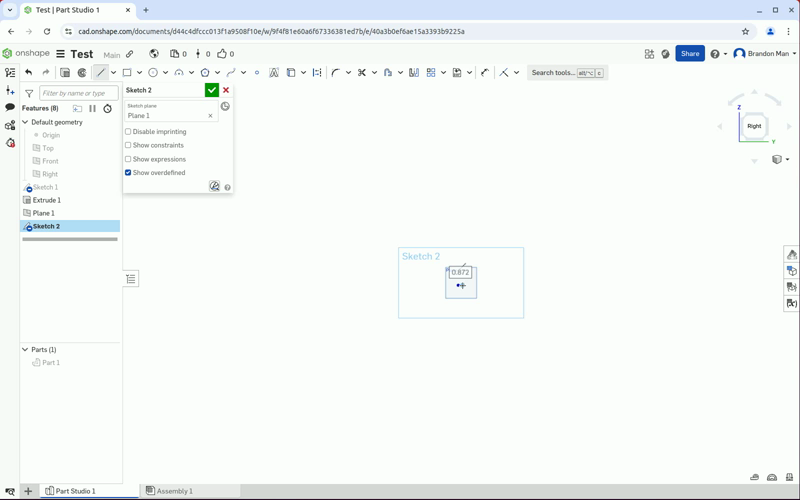
key_up(shift)
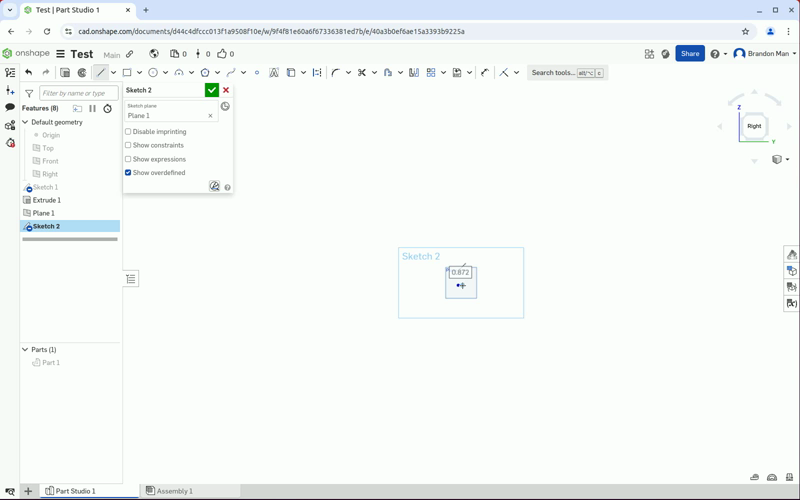
key_down(shift)
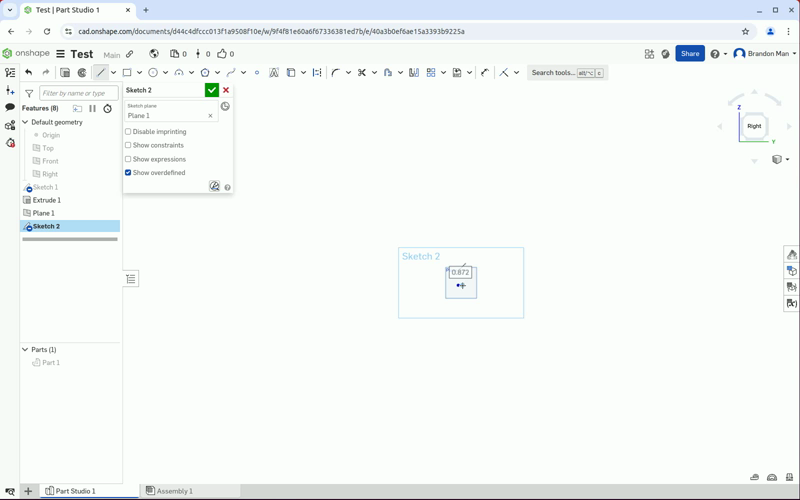
mouse_move(492, 285)
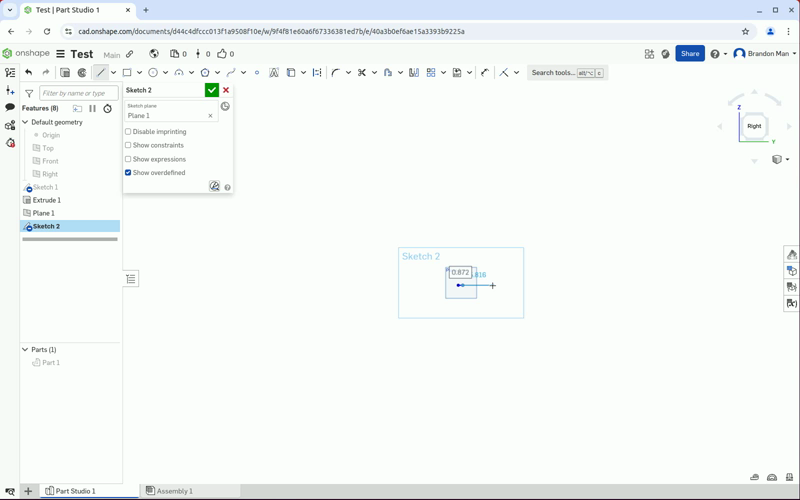
mouse_move(462, 280)
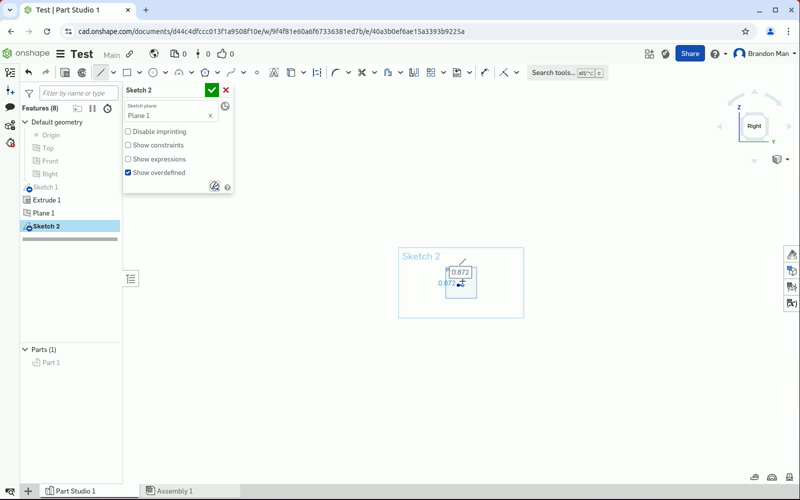
scroll(6)
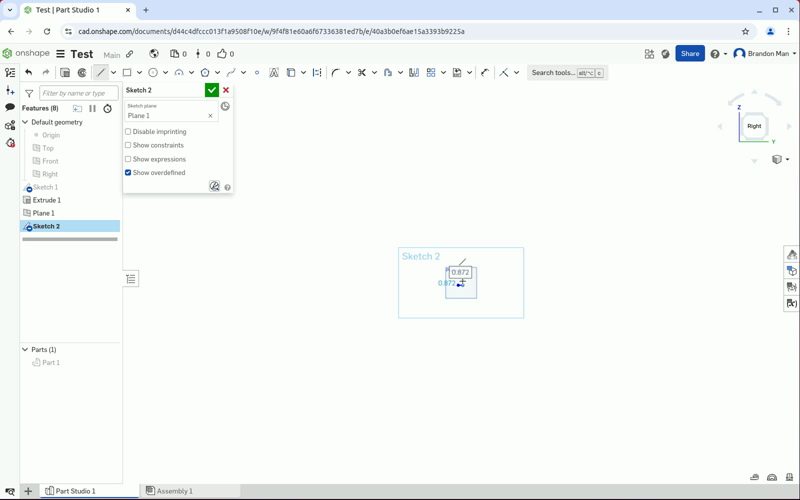
scroll(6)
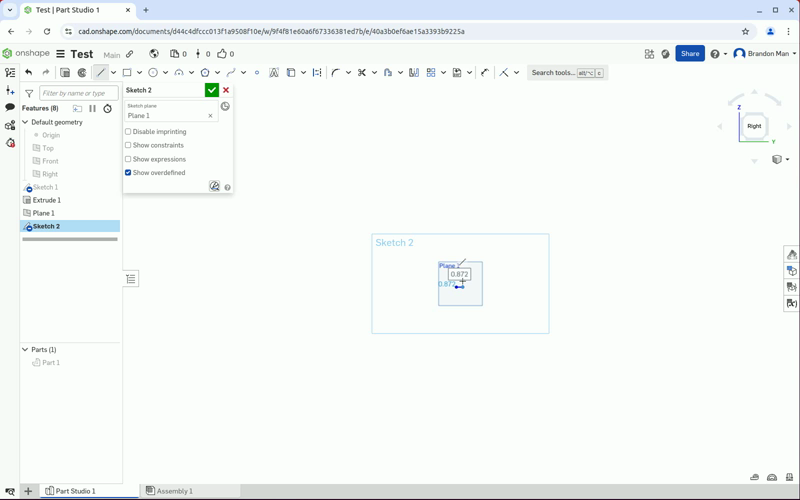
scroll(6)
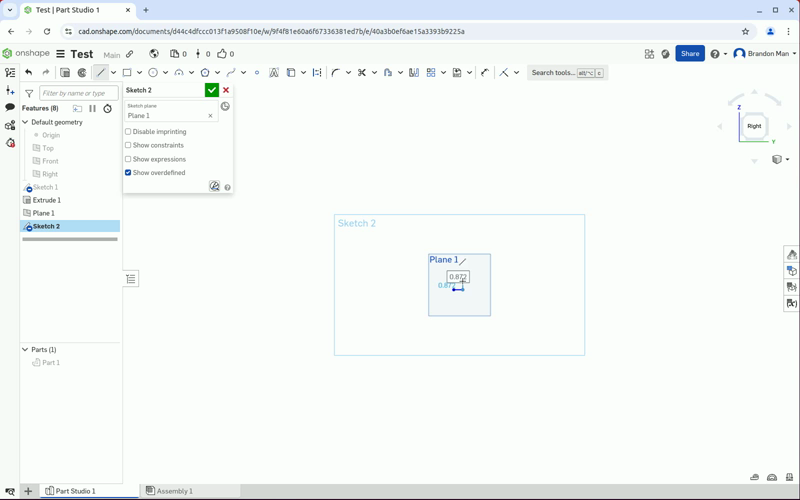
scroll(6)
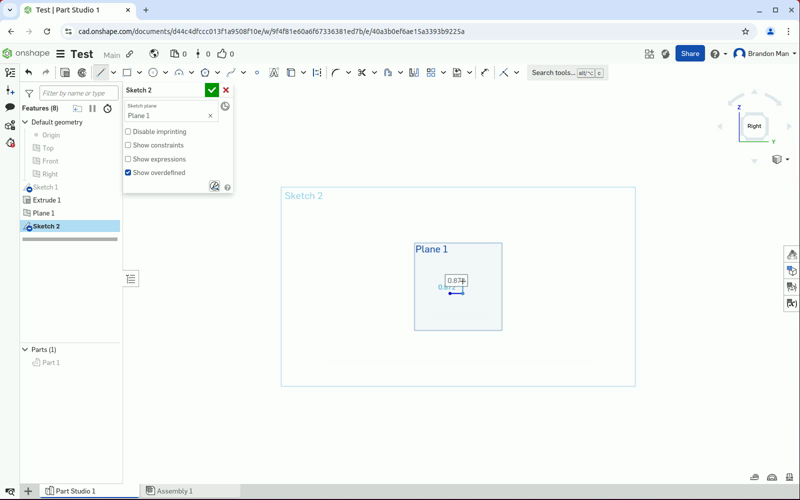
scroll(6)
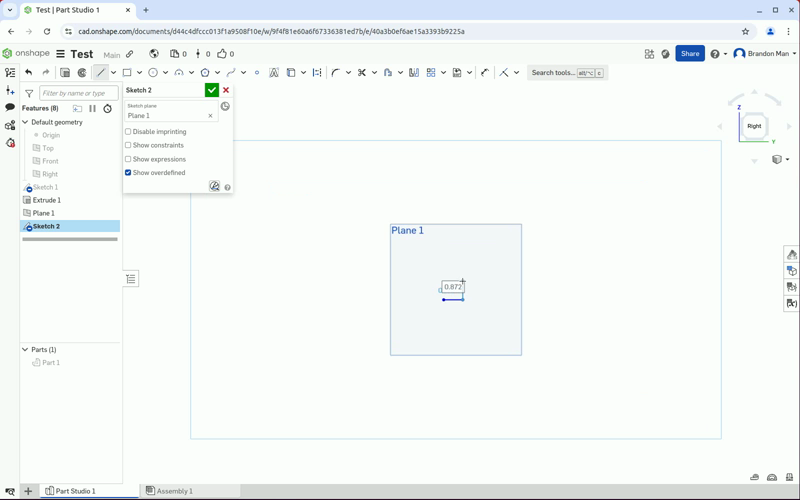
scroll(6)
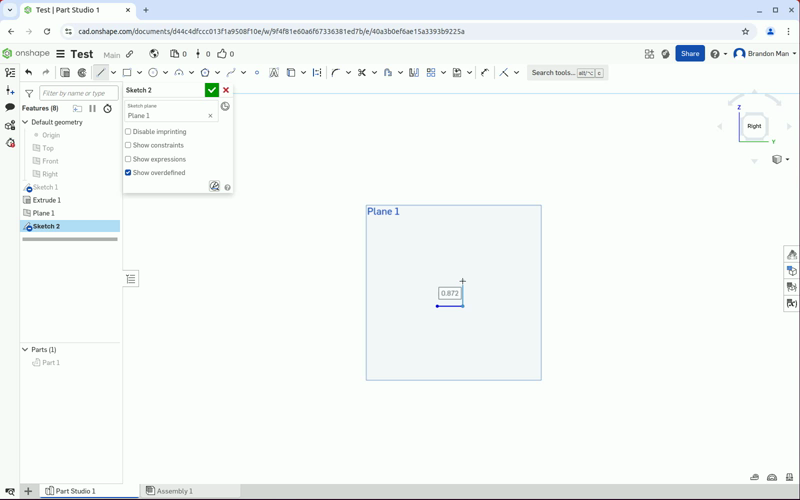
scroll(6)
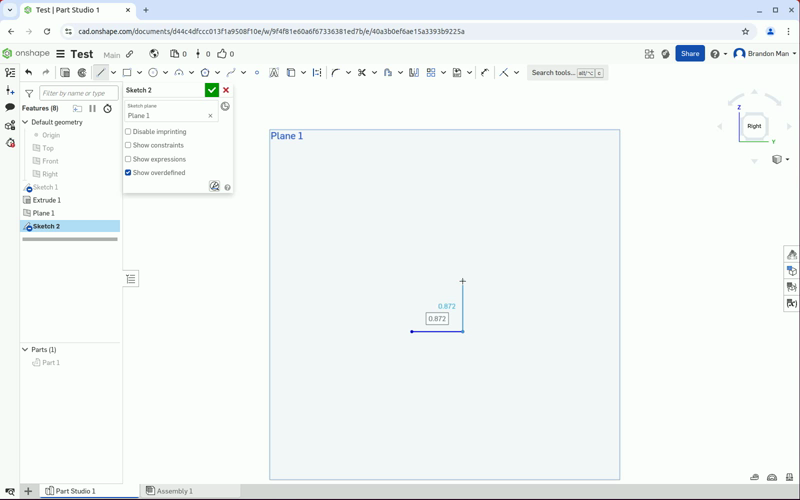
click(462, 280)
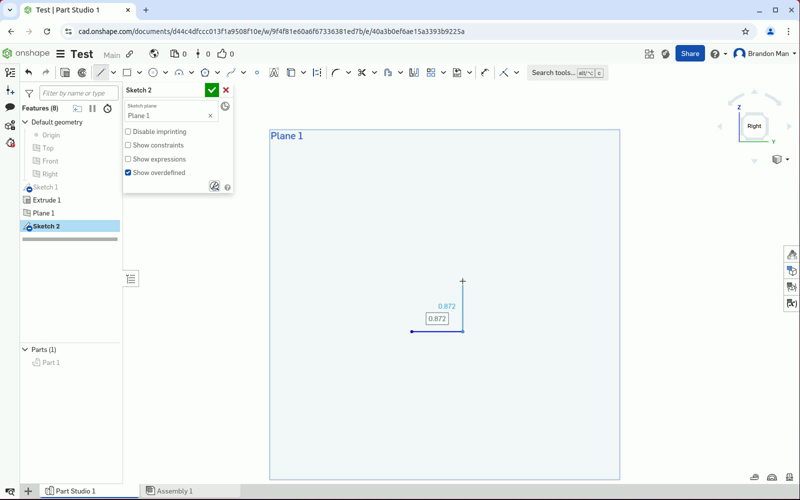
scroll(-6)
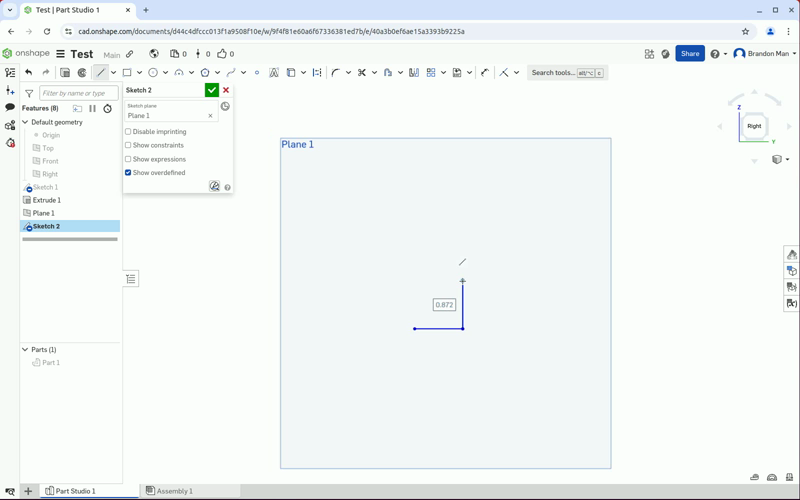
scroll(-6)
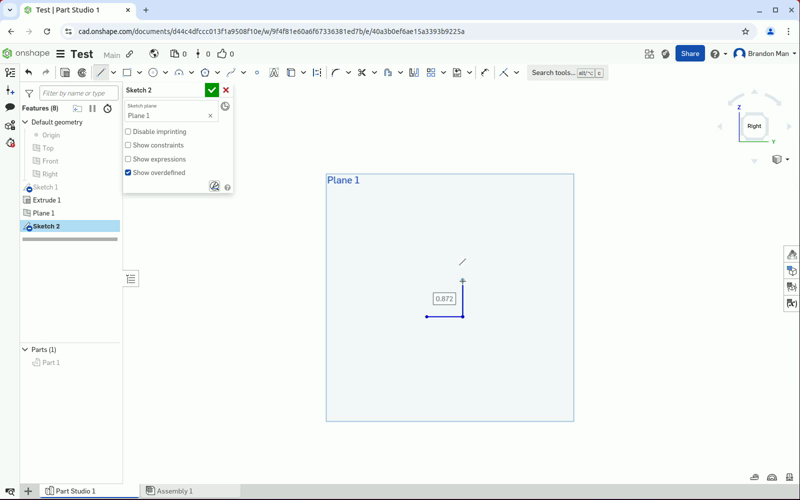
scroll(-6)
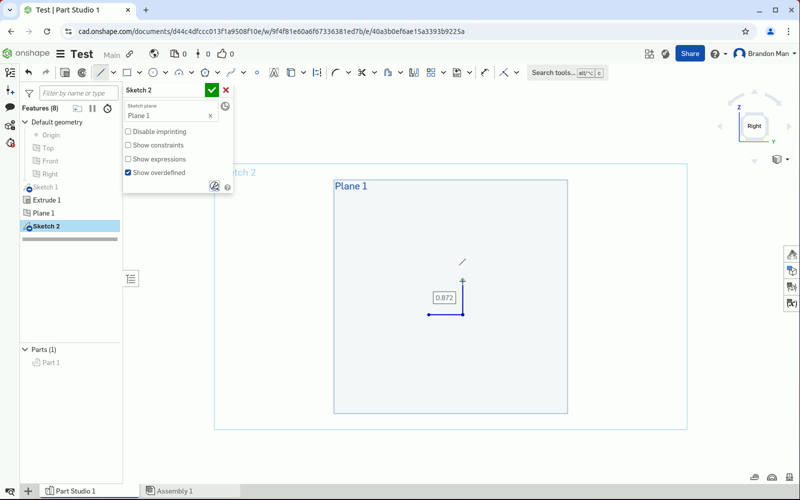
scroll(-6)
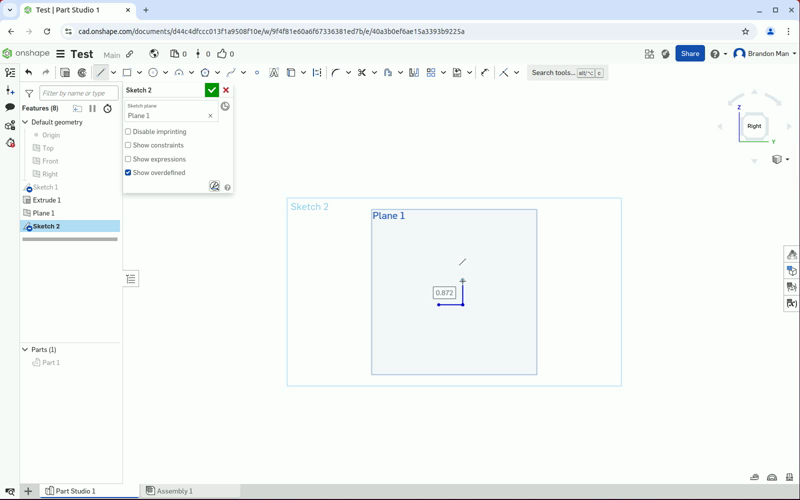
scroll(-6)
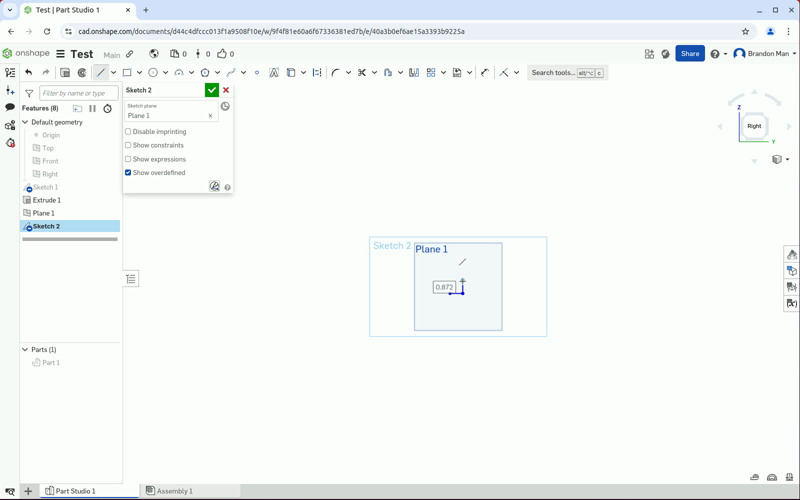
scroll(-6)
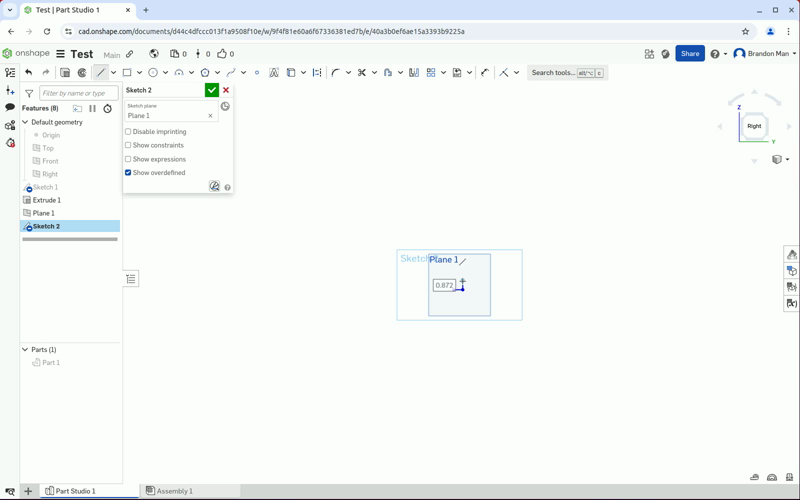
scroll(-6)
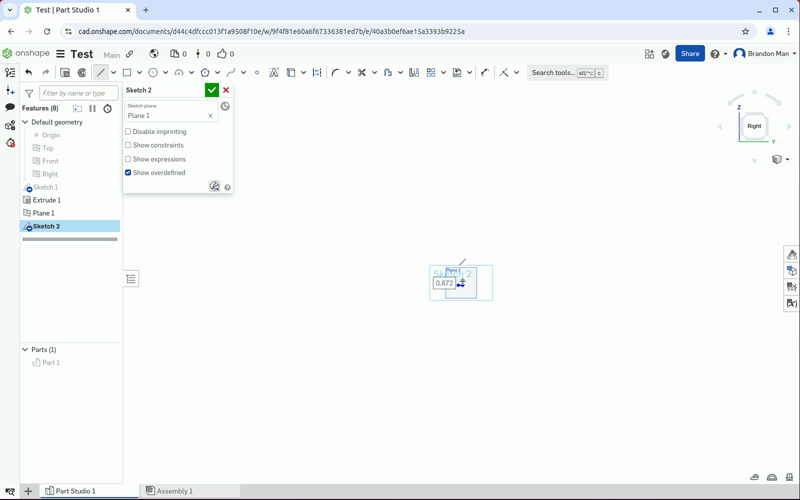
key_up(shift)
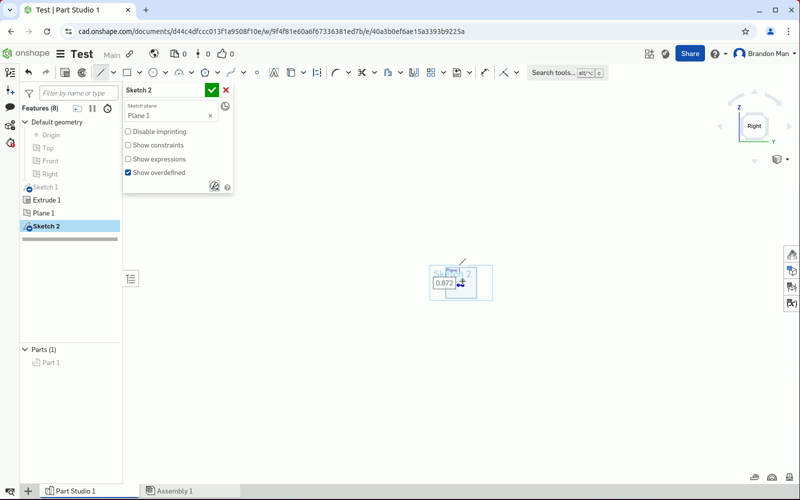
key_down(shift)
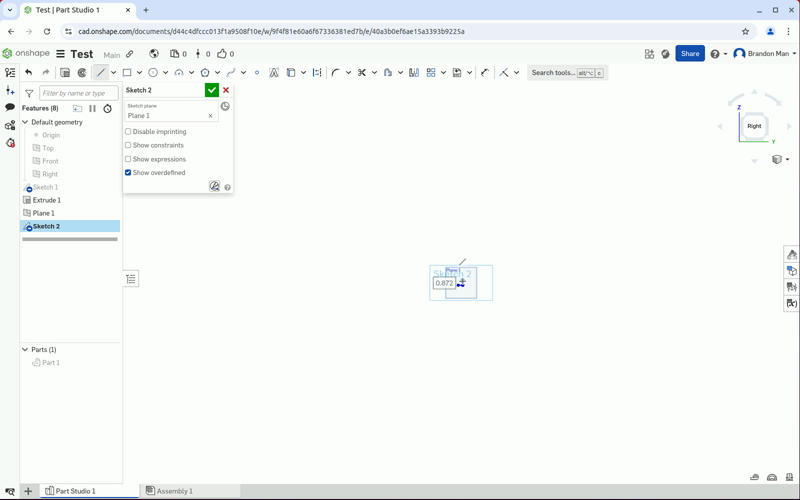
mouse_move(492, 280)
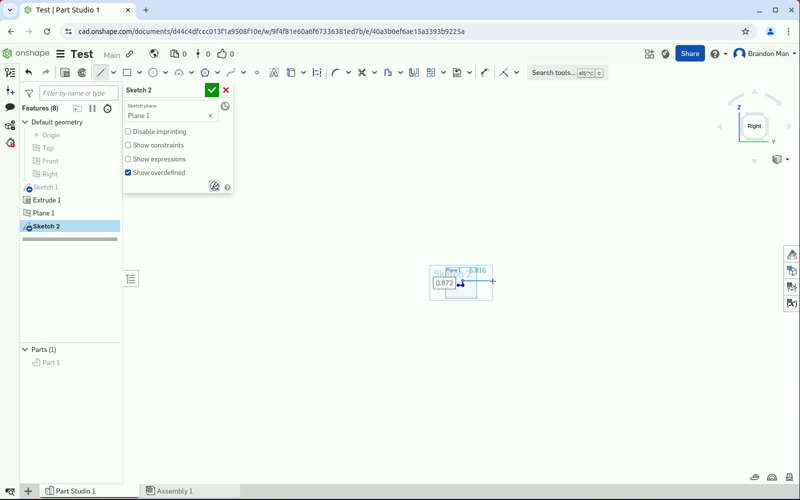
mouse_move(458, 280)
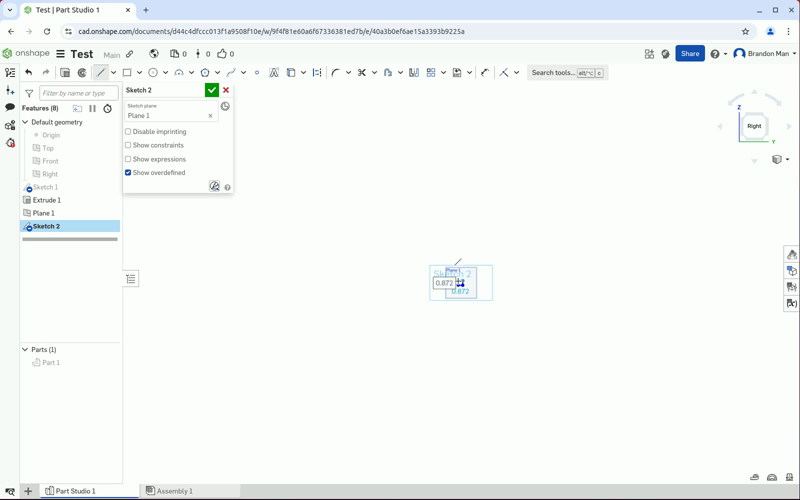
scroll(6)
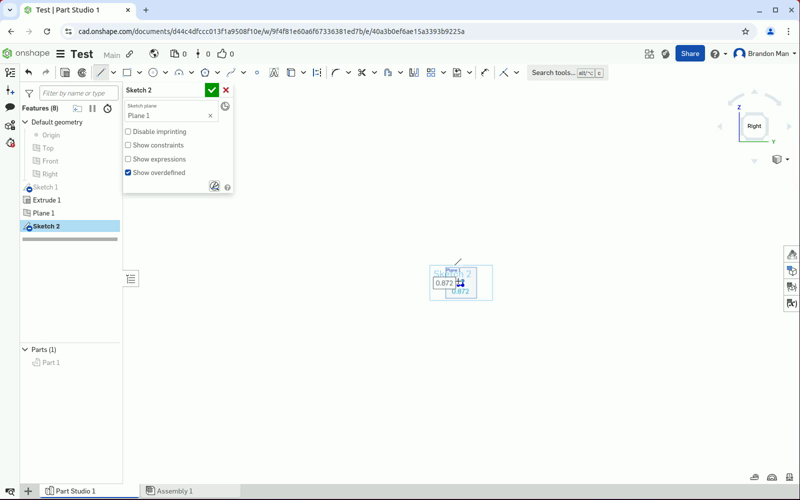
scroll(6)
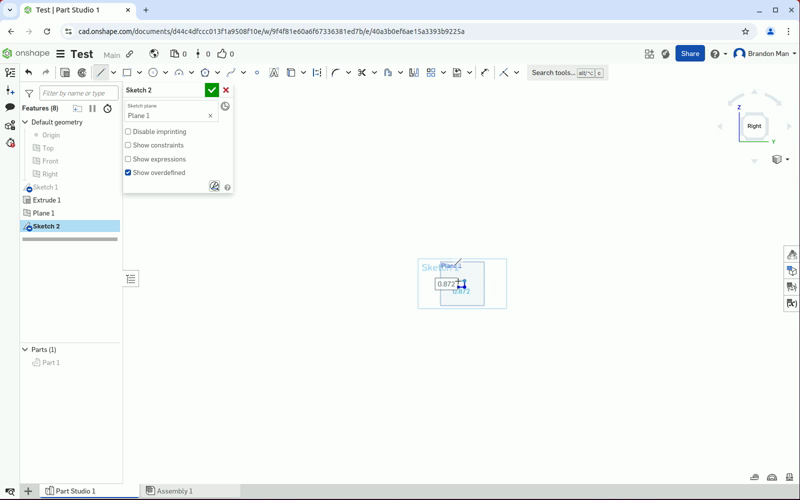
scroll(6)
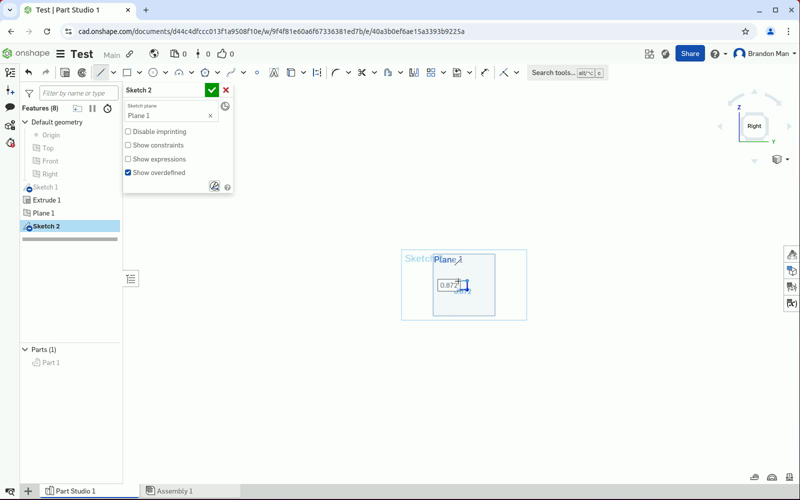
scroll(6)
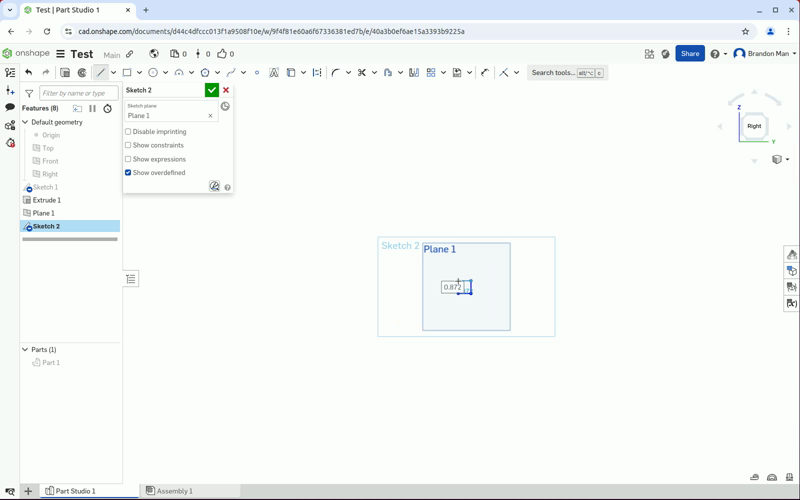
scroll(6)
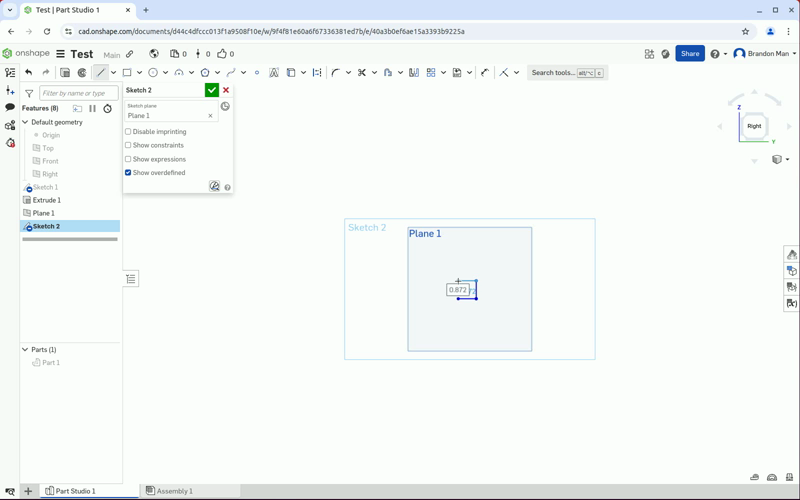
scroll(6)
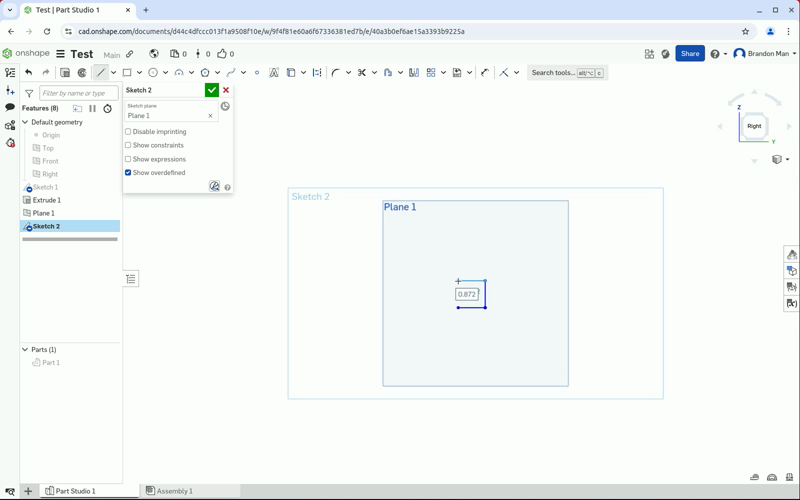
scroll(6)
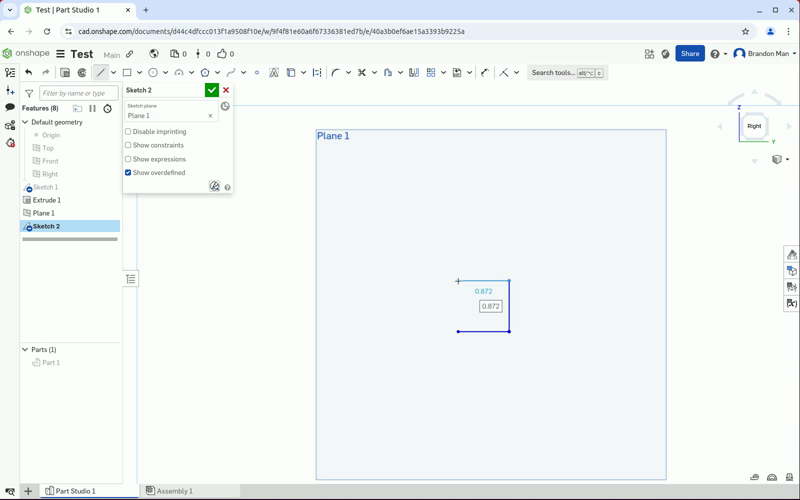
click(458, 280)
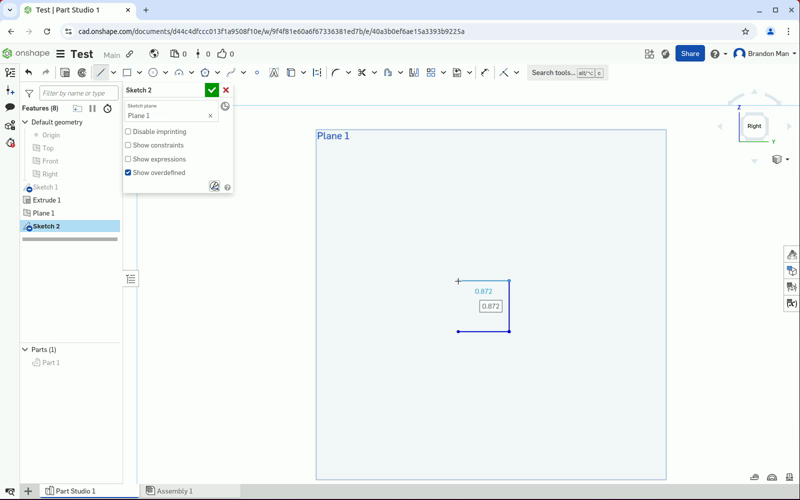
scroll(-6)
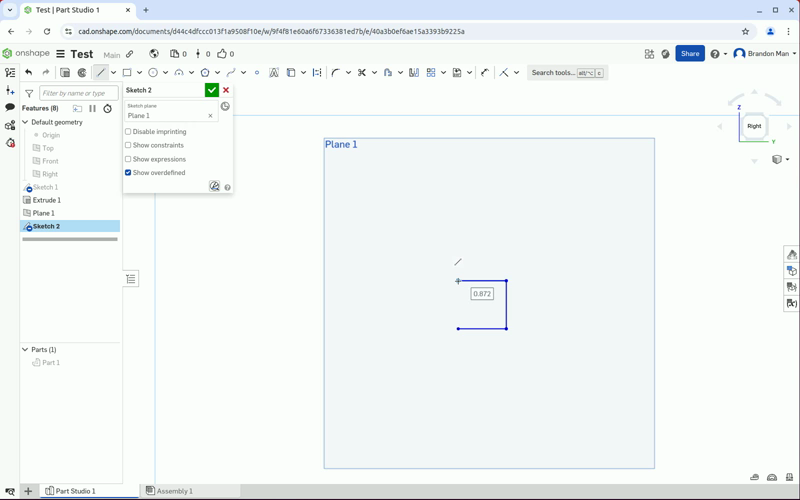
scroll(-6)
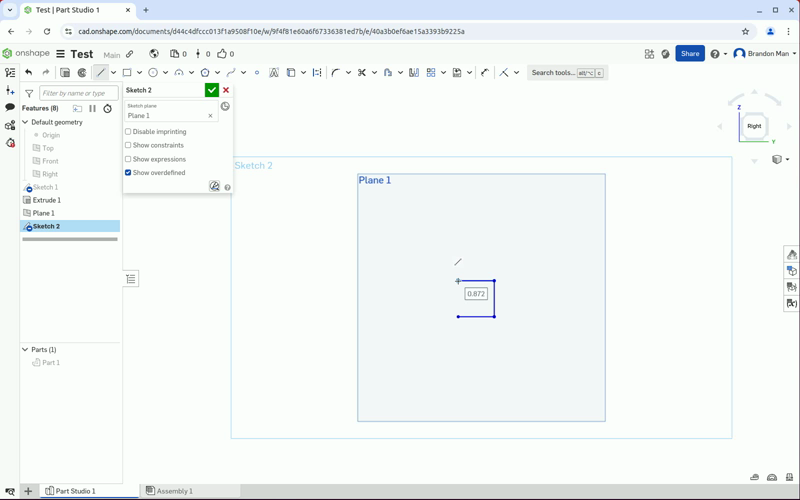
scroll(-6)
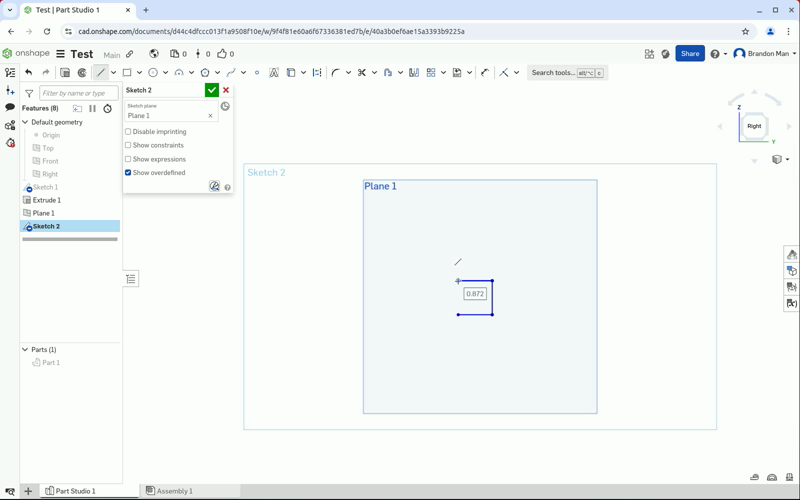
scroll(-6)
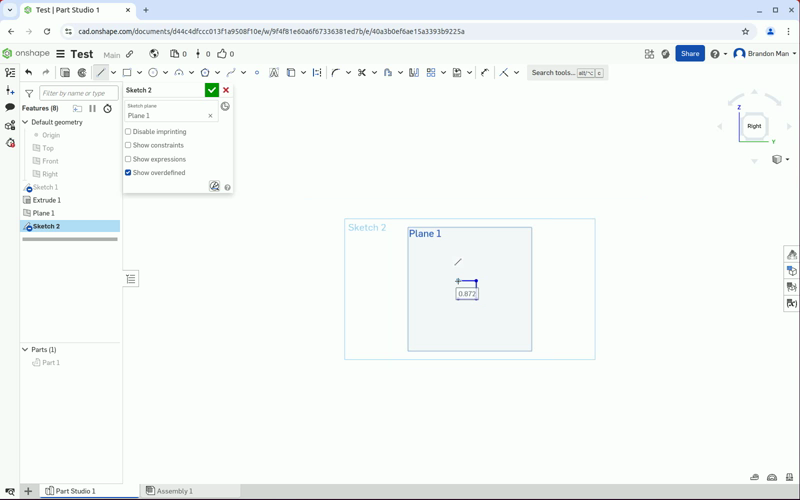
scroll(-6)
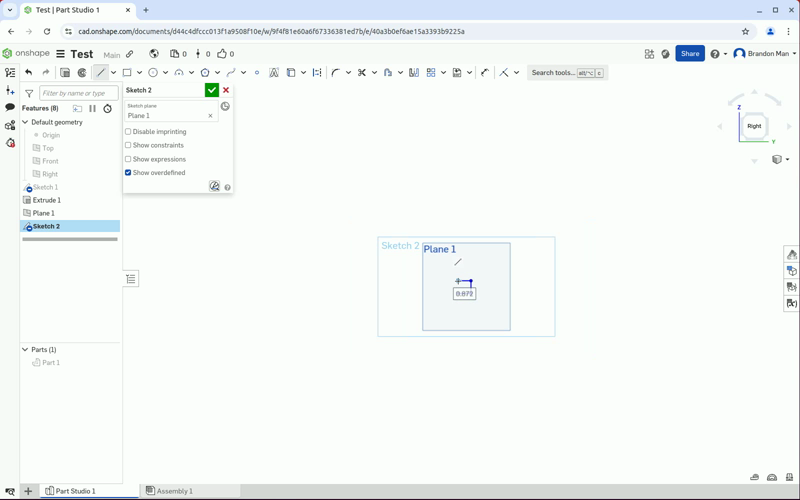
scroll(-6)
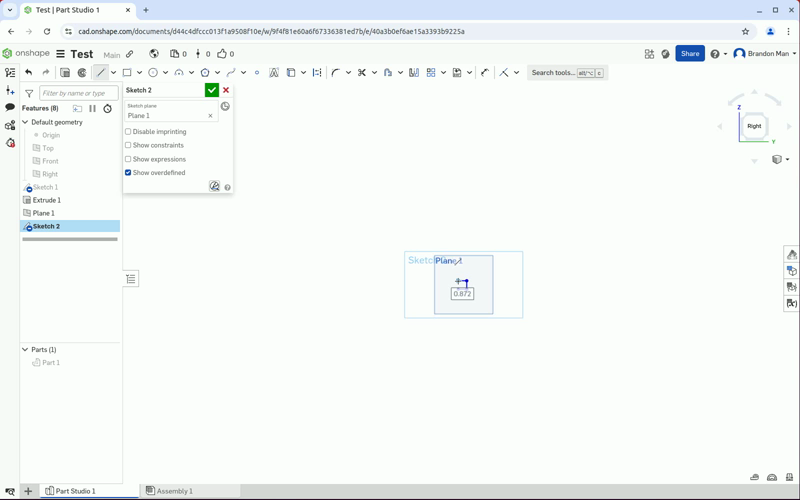
scroll(-6)
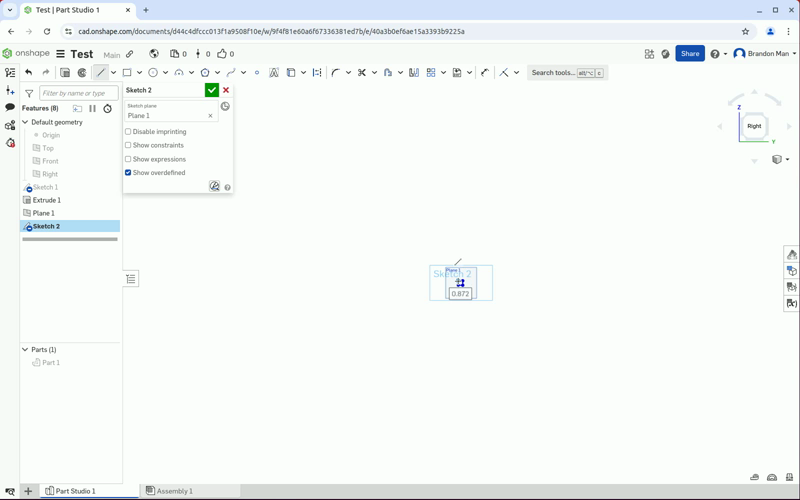
key_up(shift)
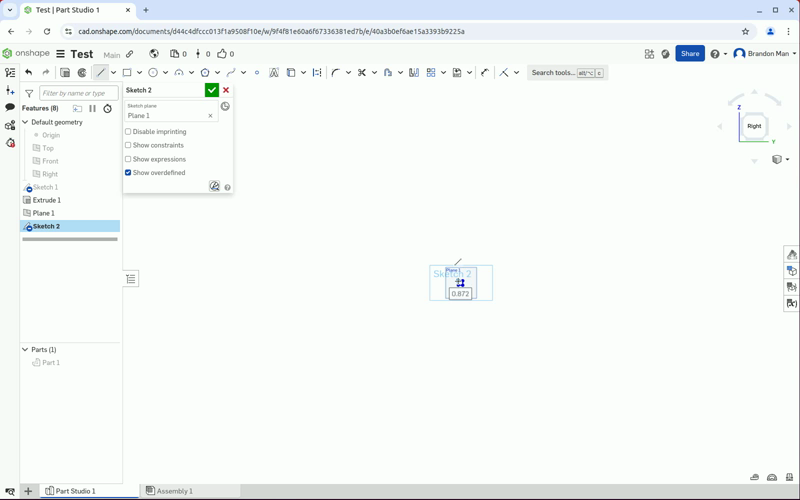
mouse_move(488, 280)
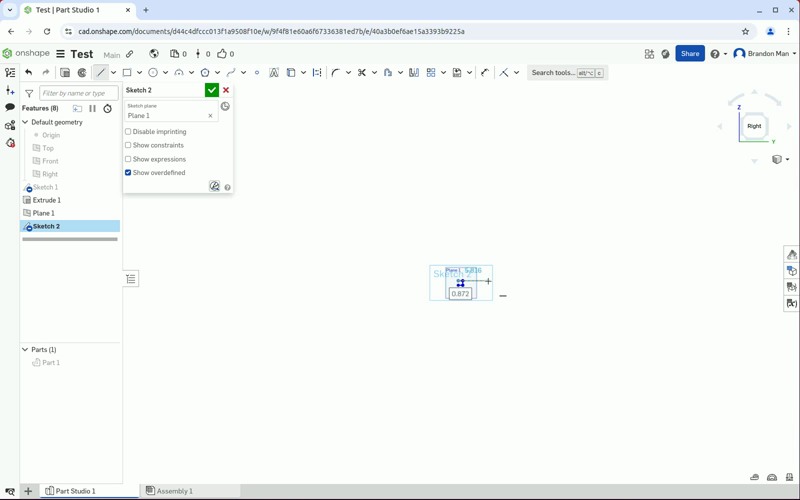
key_down(shift)
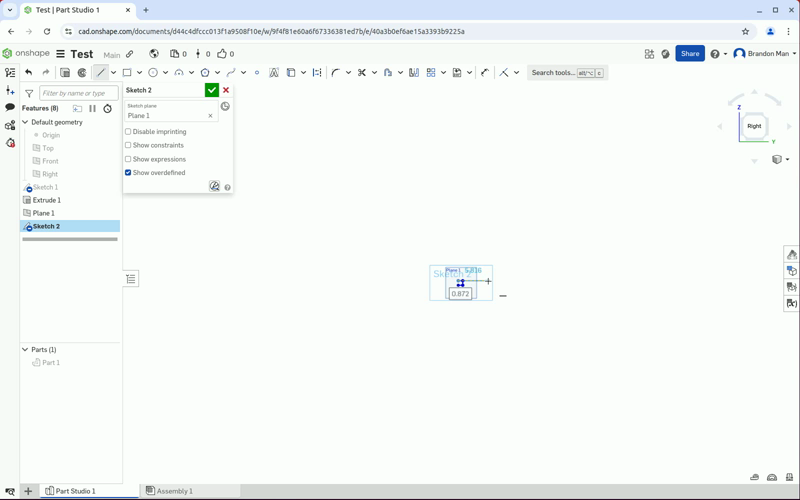
mouse_move(458, 285)
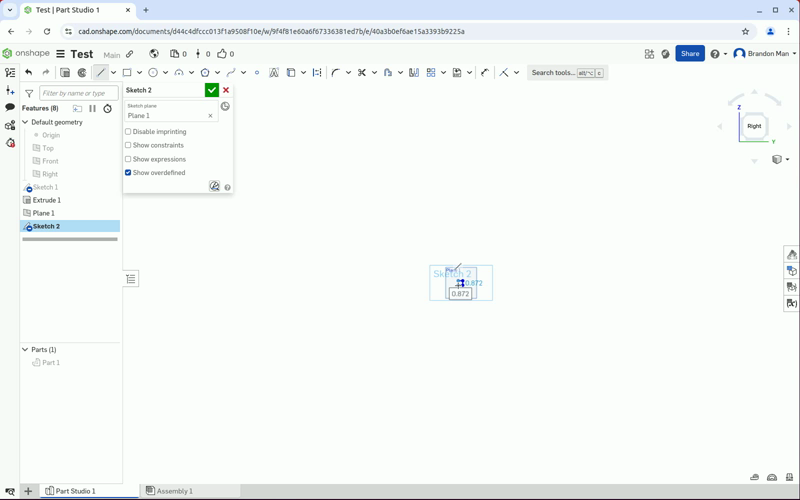
scroll(6)
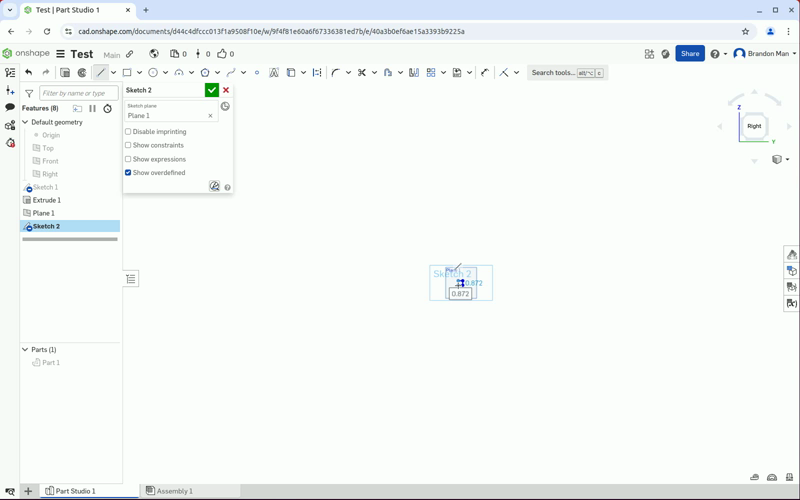
scroll(6)
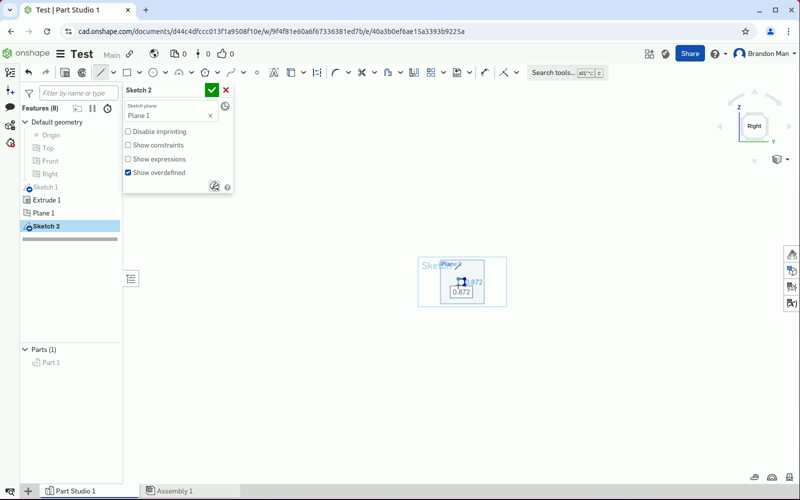
scroll(6)
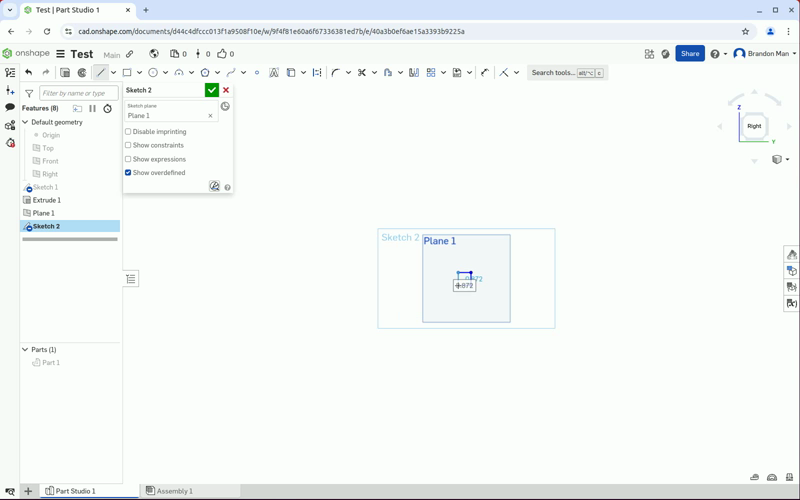
scroll(6)
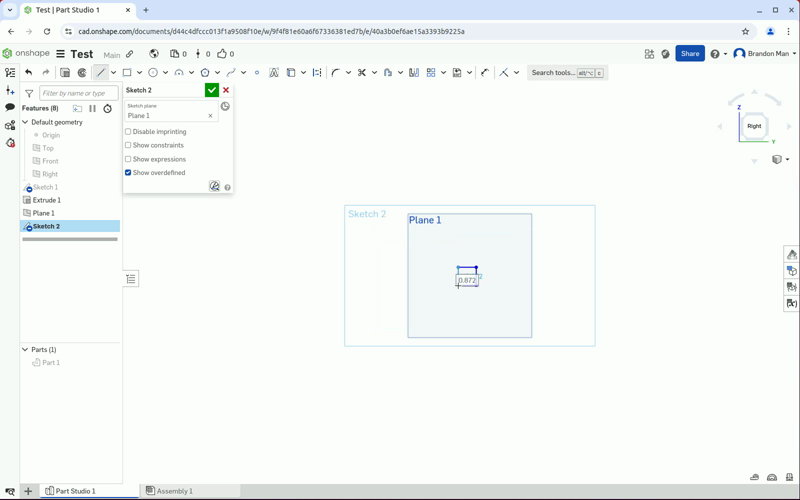
scroll(6)
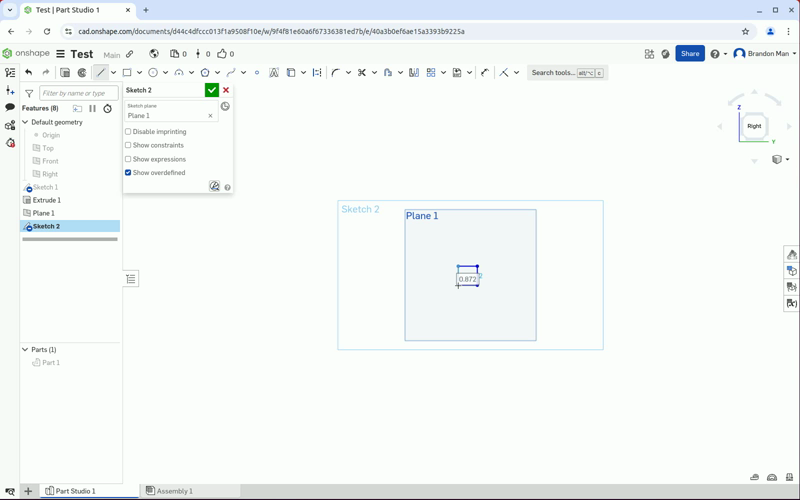
scroll(6)
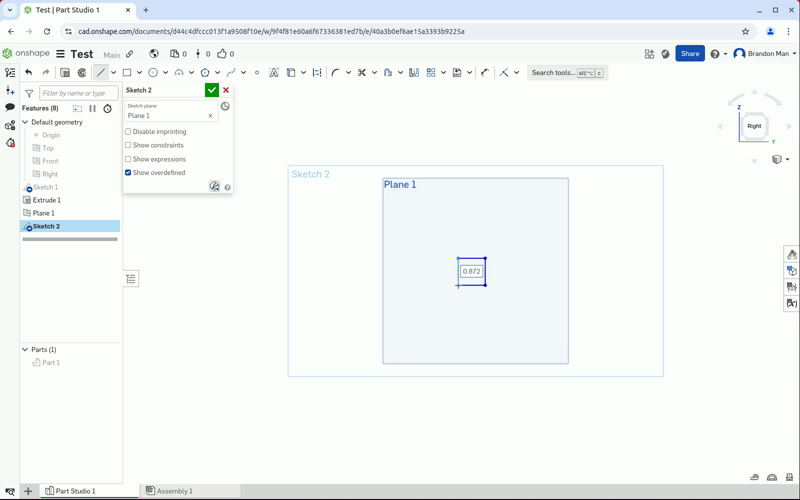
scroll(6)
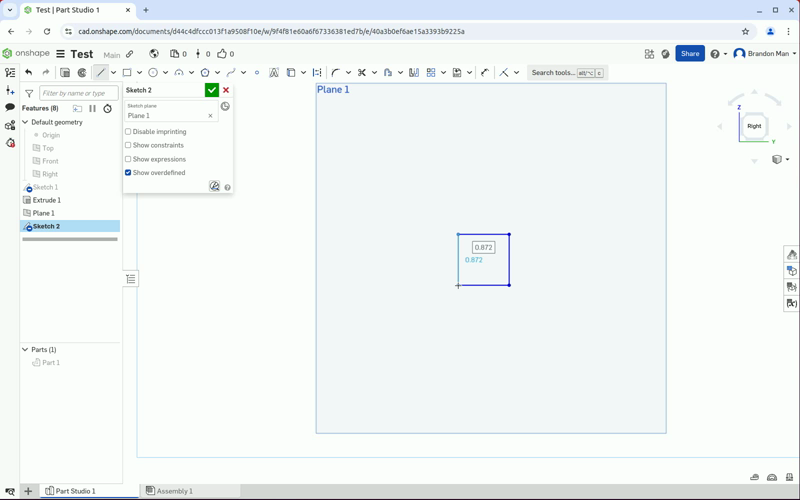
key_up(shift)
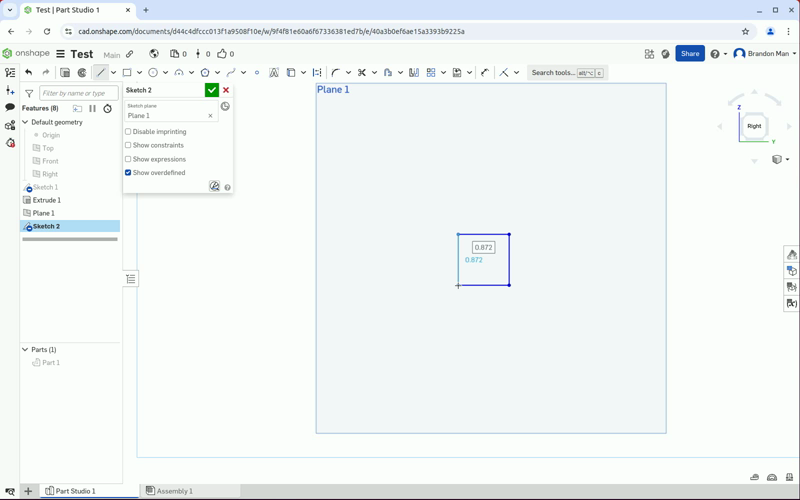
click(458, 285)
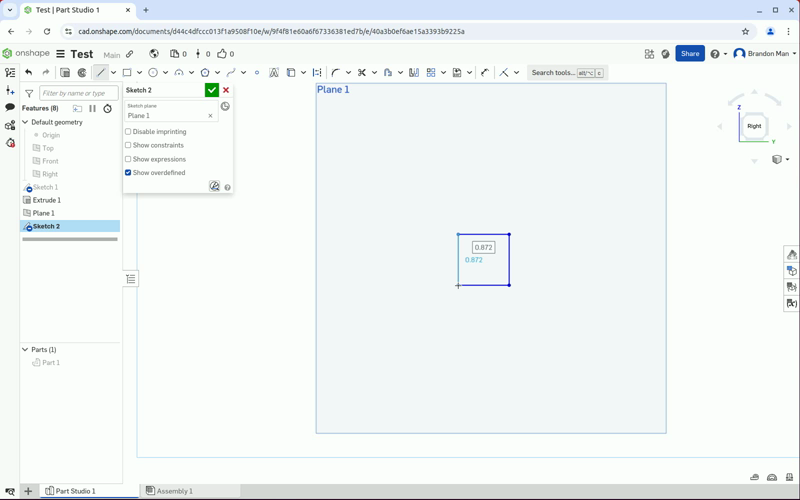
scroll(-6)
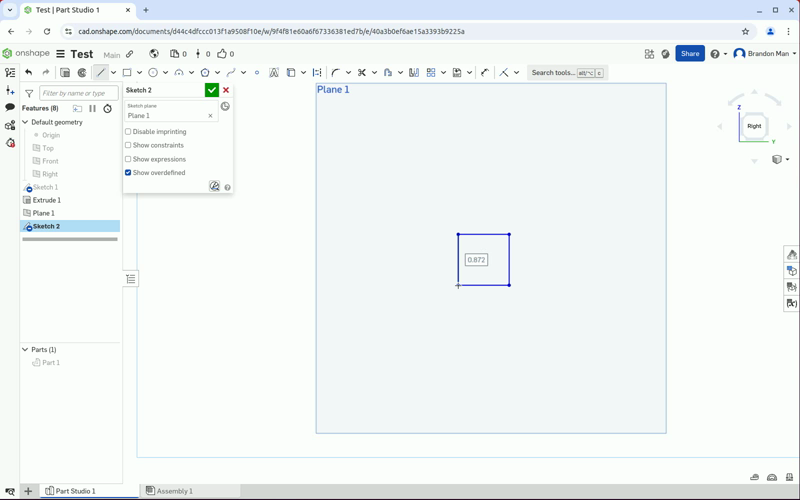
scroll(-6)
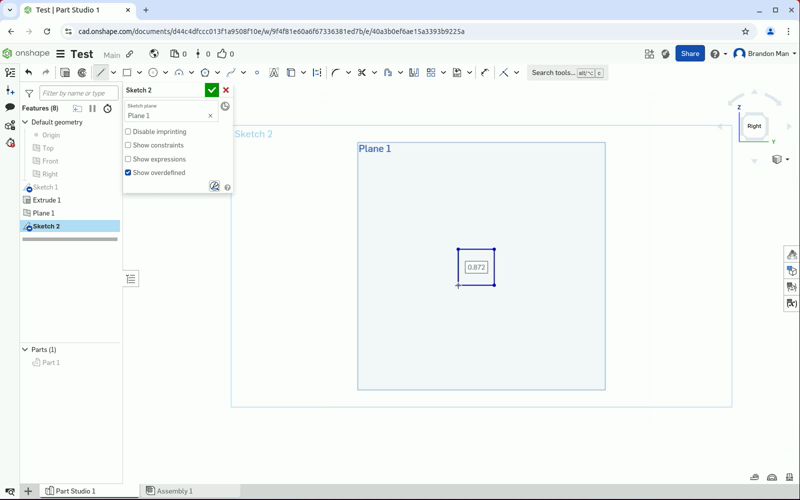
scroll(-6)
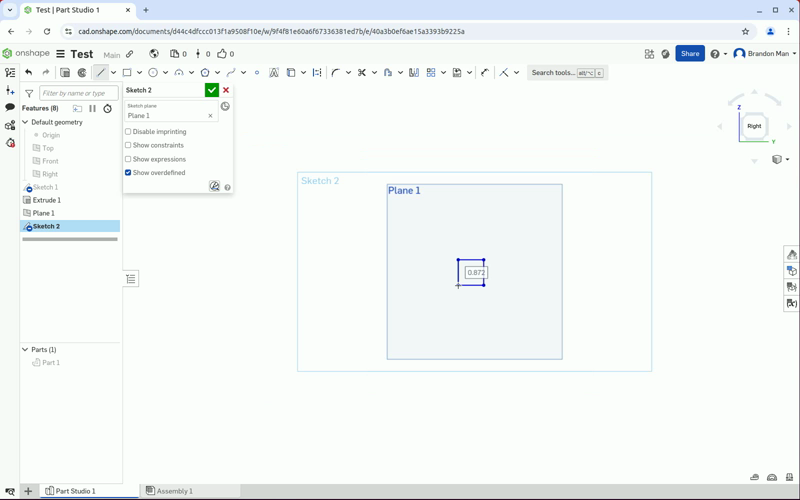
scroll(-6)
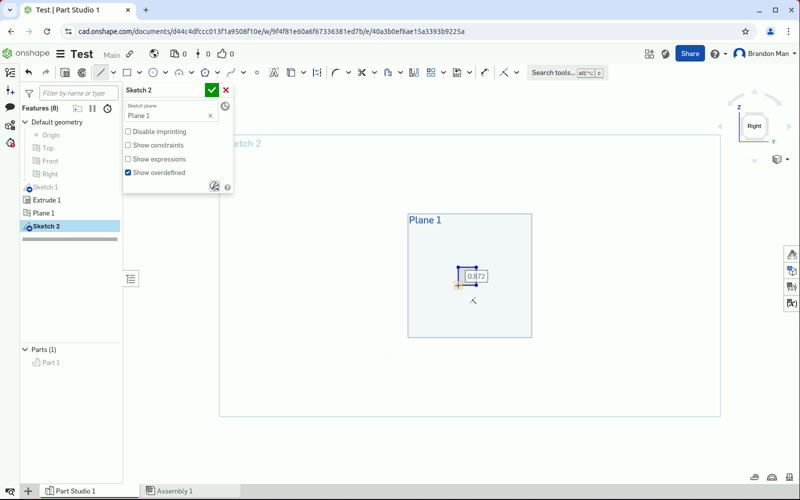
scroll(-6)
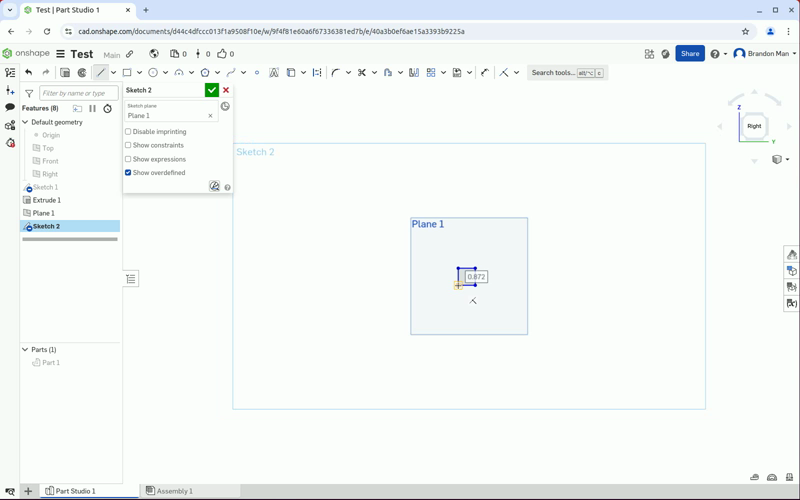
scroll(-6)
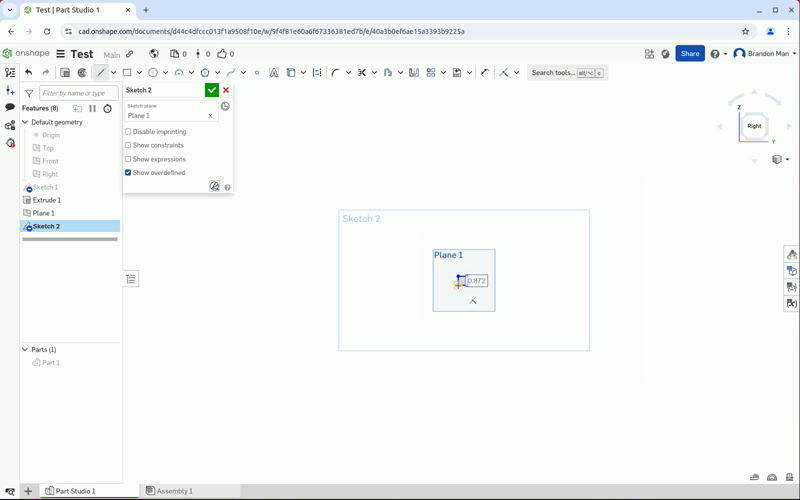
scroll(-6)
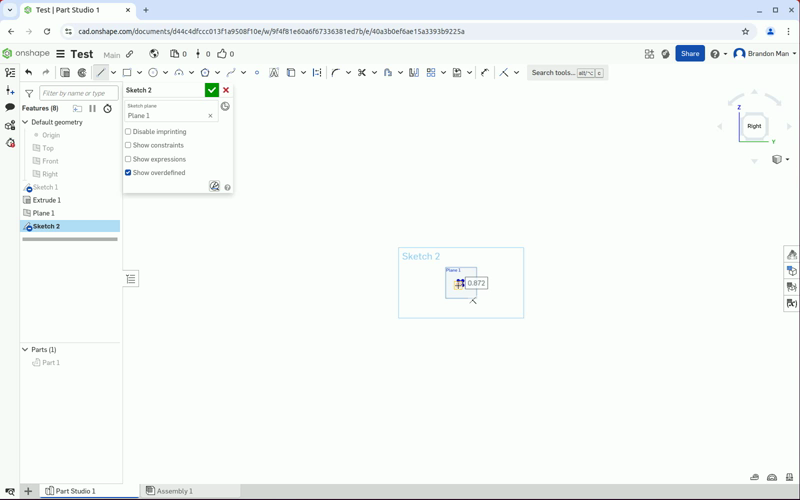
key(esc)
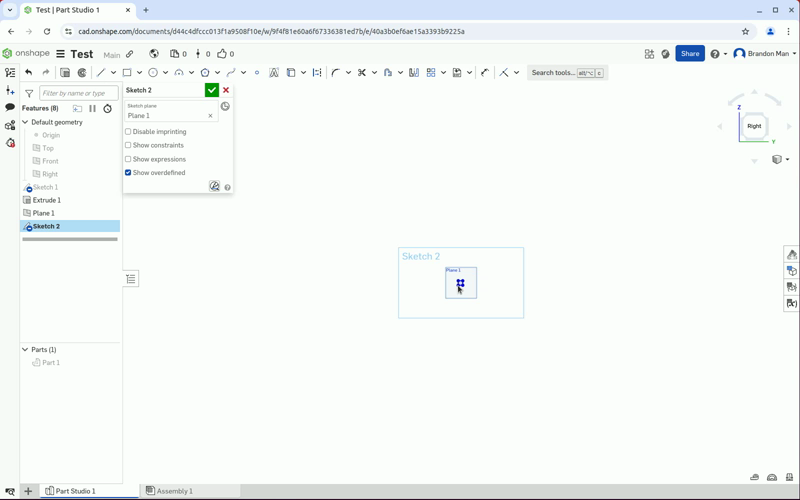
key(l)
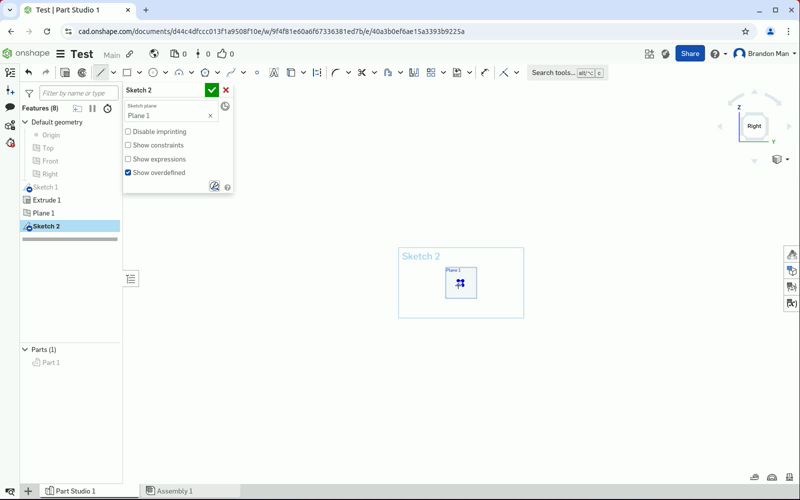
key_down(shift)
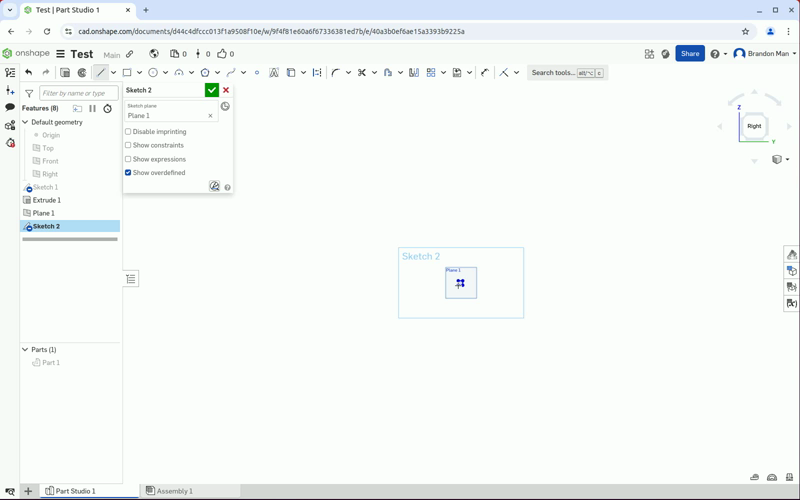
mouse_move(458, 285)
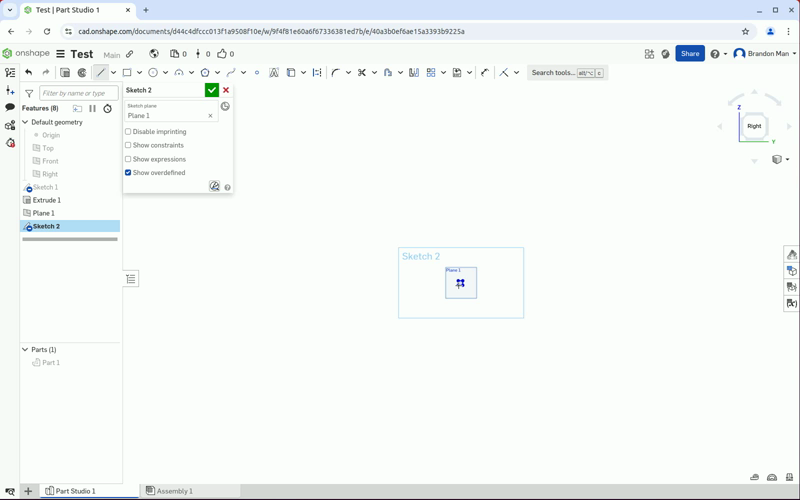
scroll(6)
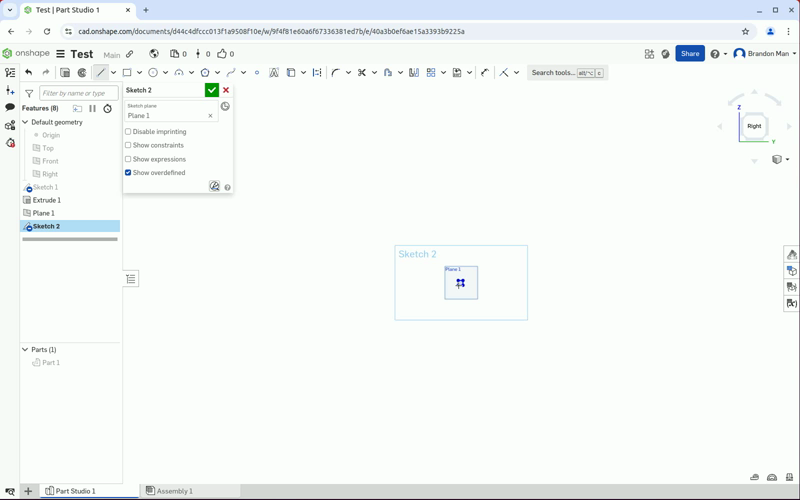
scroll(6)
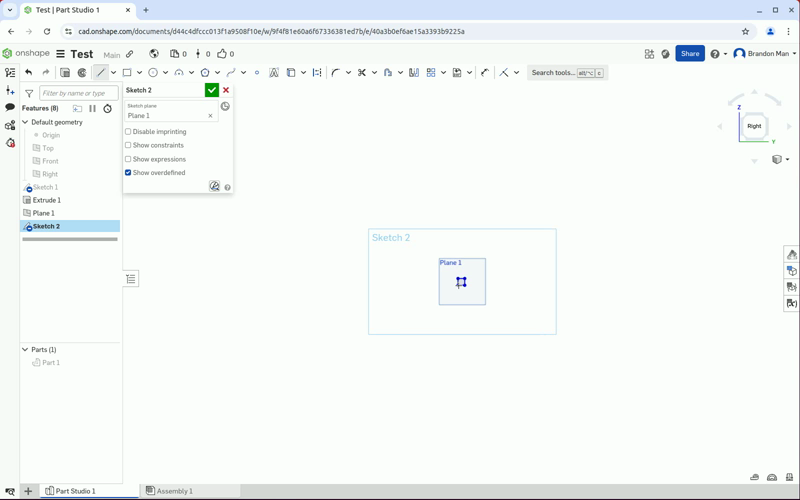
scroll(6)
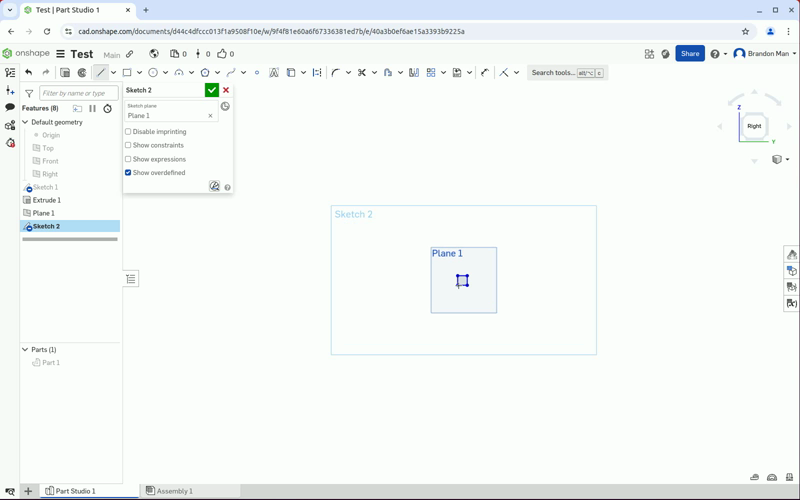
scroll(6)
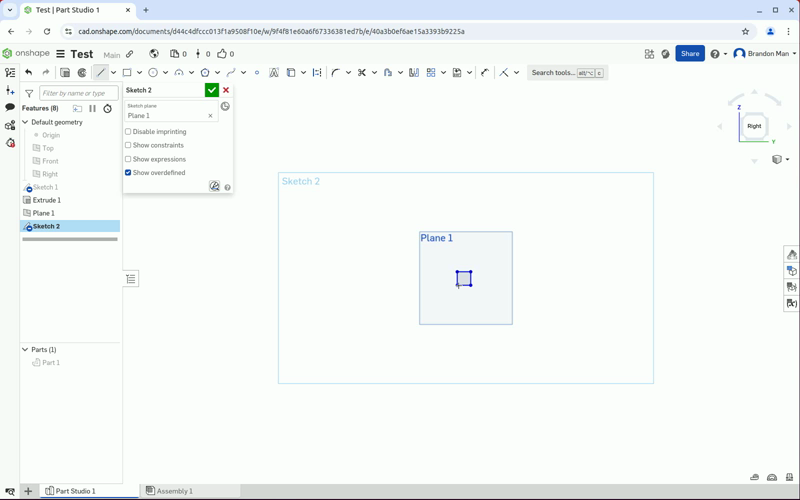
scroll(6)
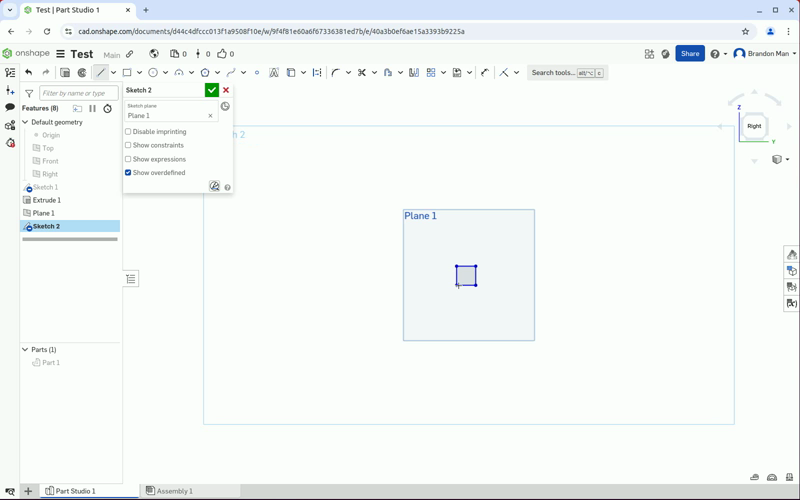
scroll(6)
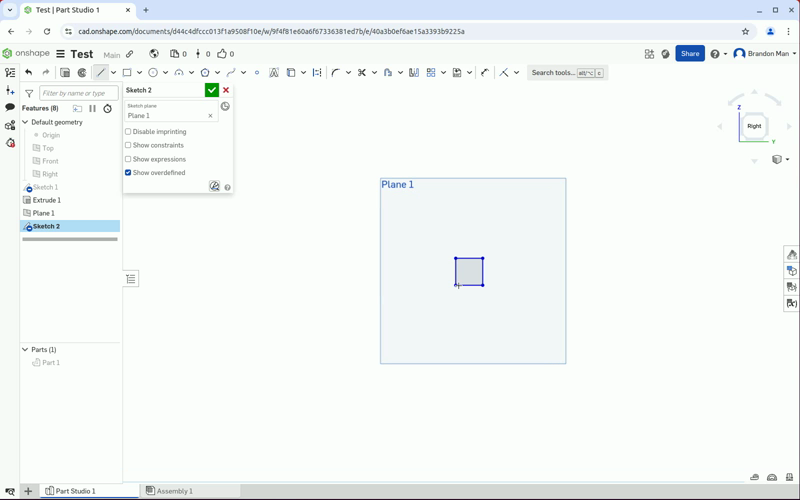
scroll(6)
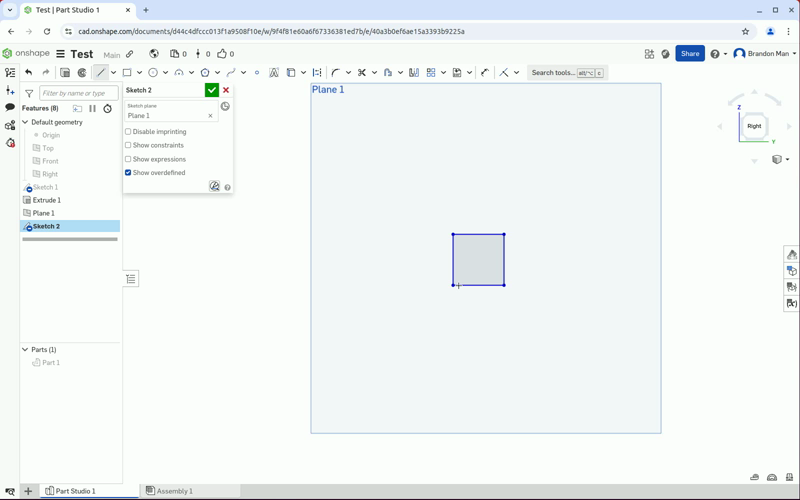
click(458, 285)
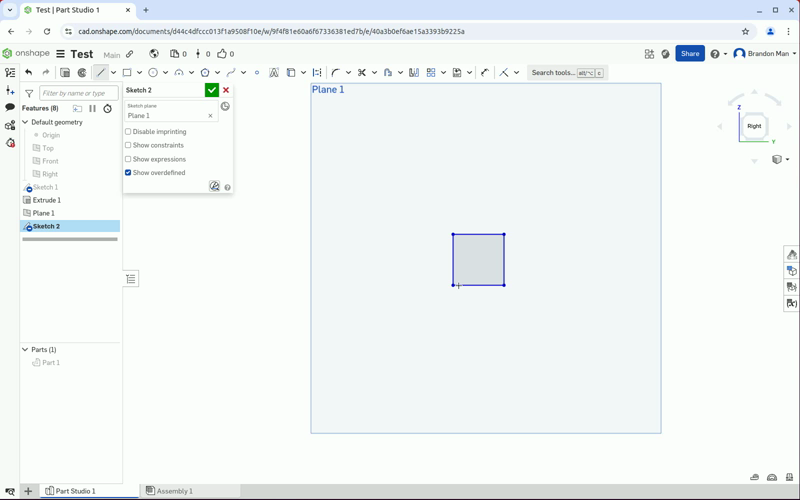
scroll(-6)
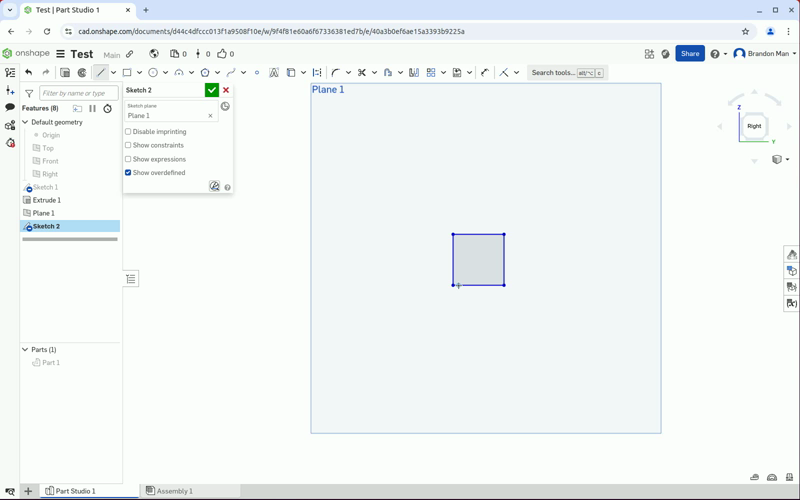
scroll(-6)
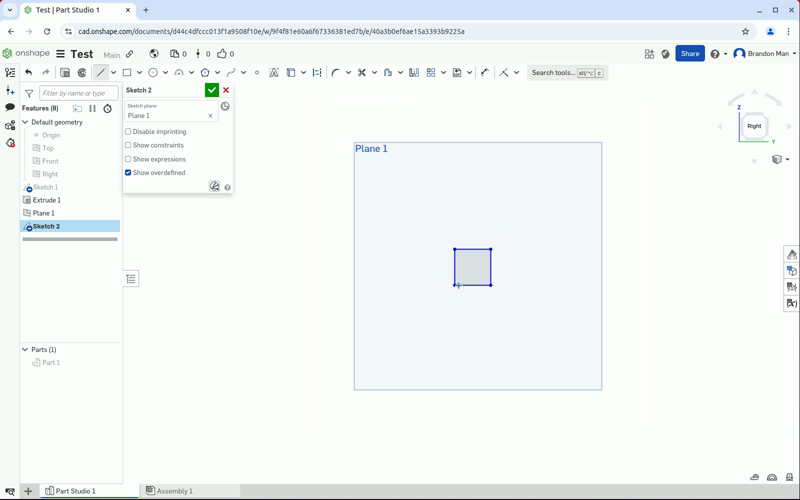
scroll(-6)
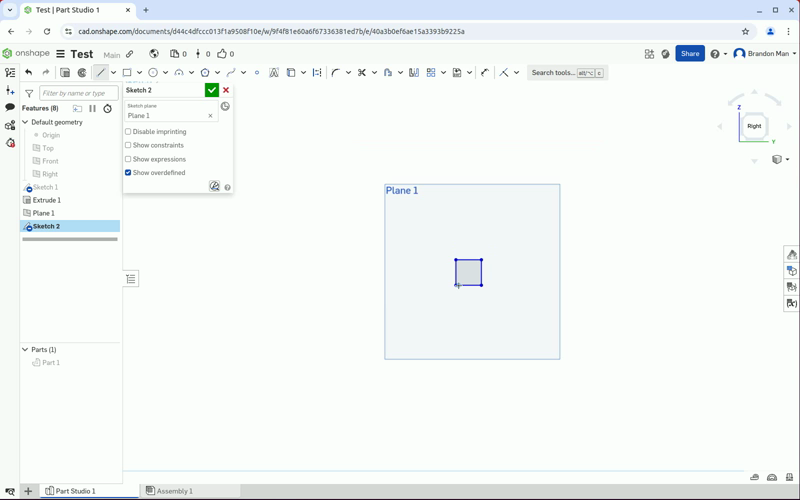
scroll(-6)
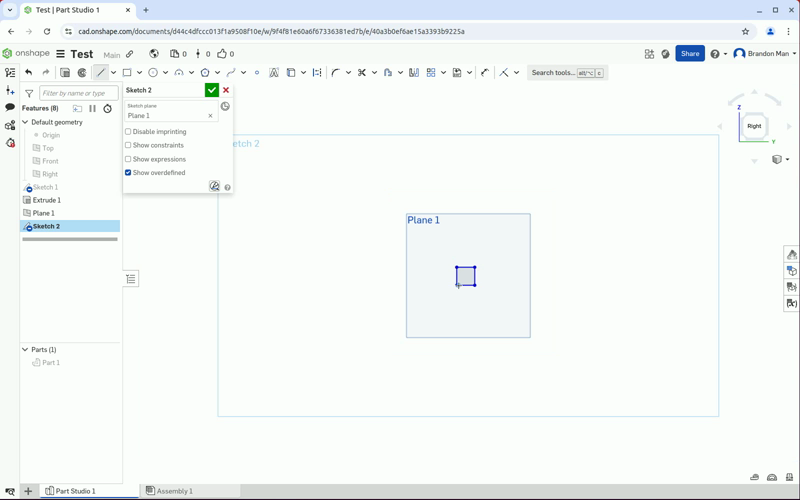
scroll(-6)
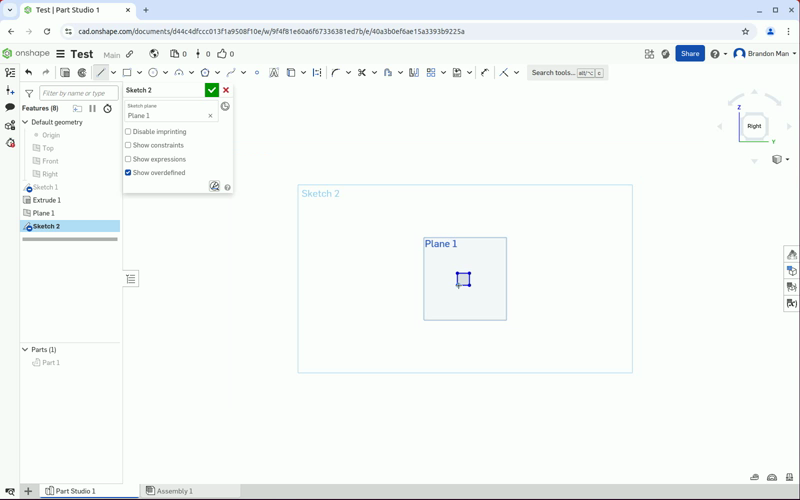
scroll(-6)
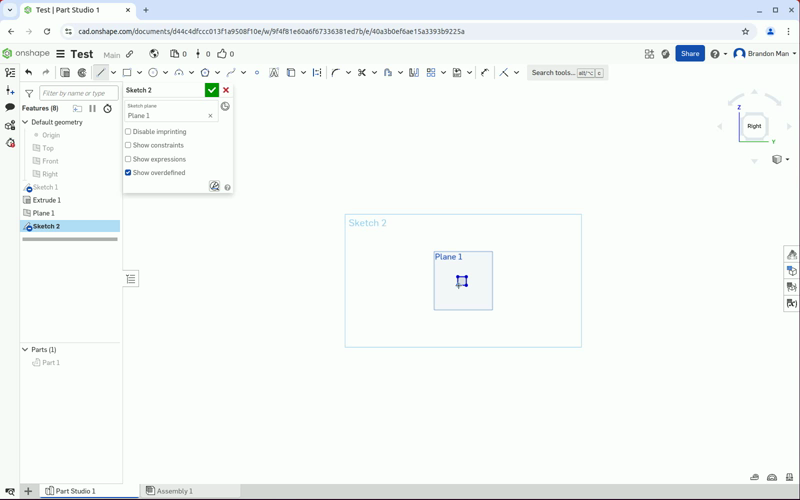
scroll(-6)
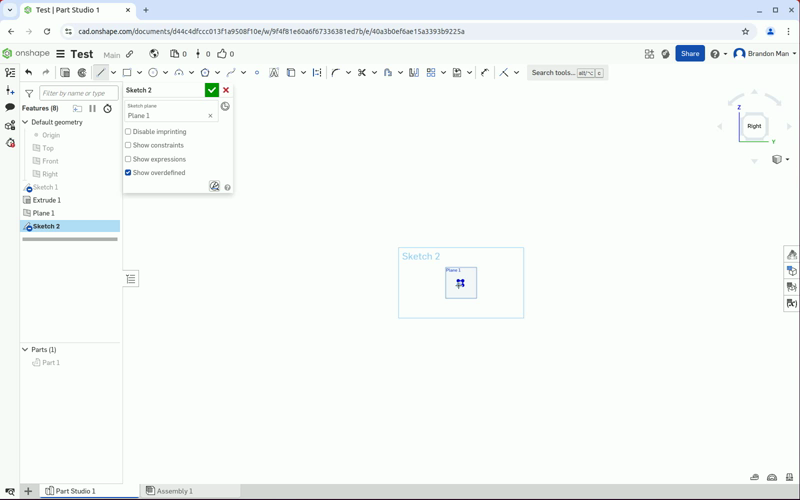
key_up(shift)
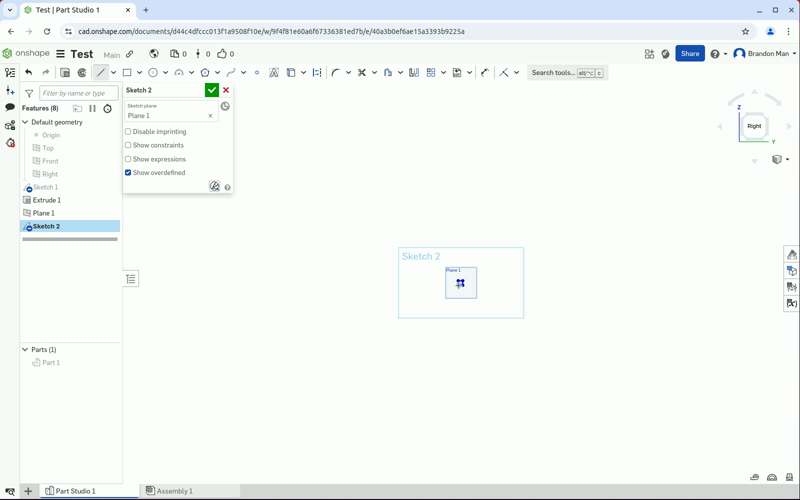
key_down(shift)
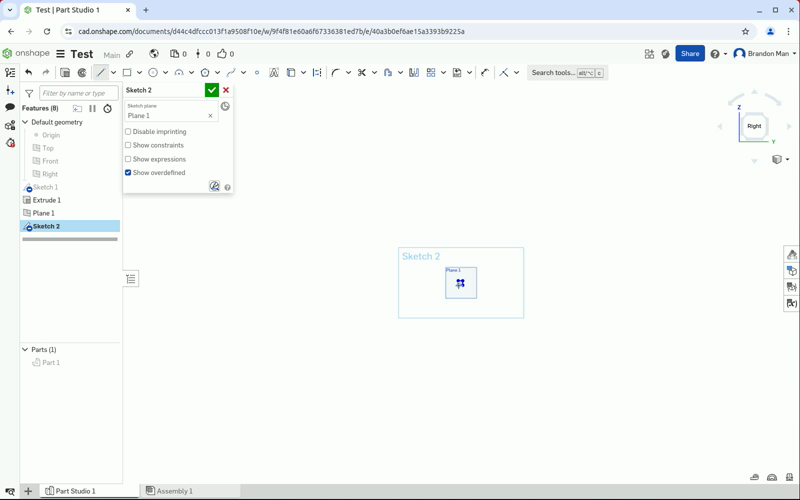
mouse_move(488, 285)
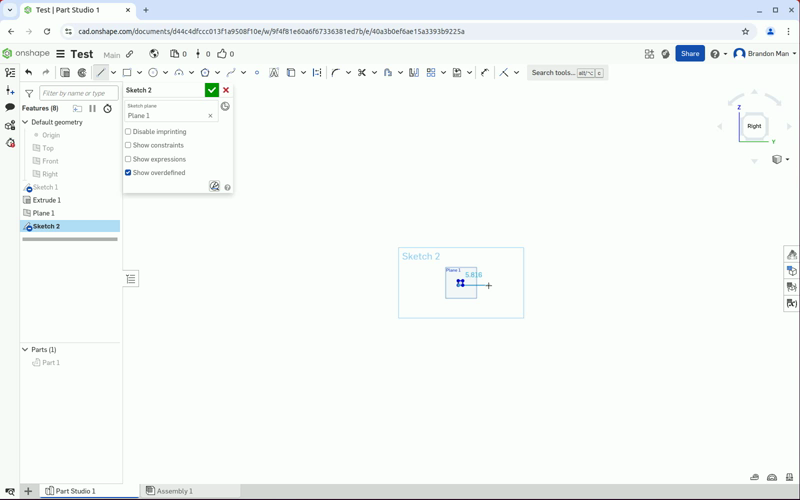
mouse_move(462, 285)
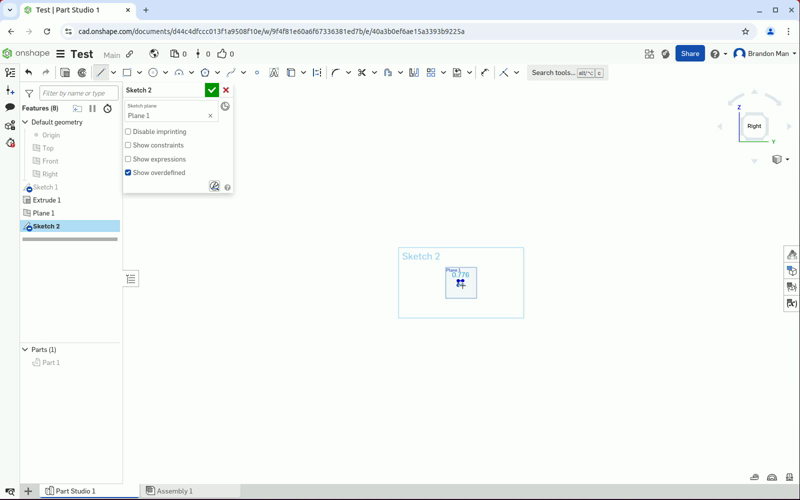
scroll(6)
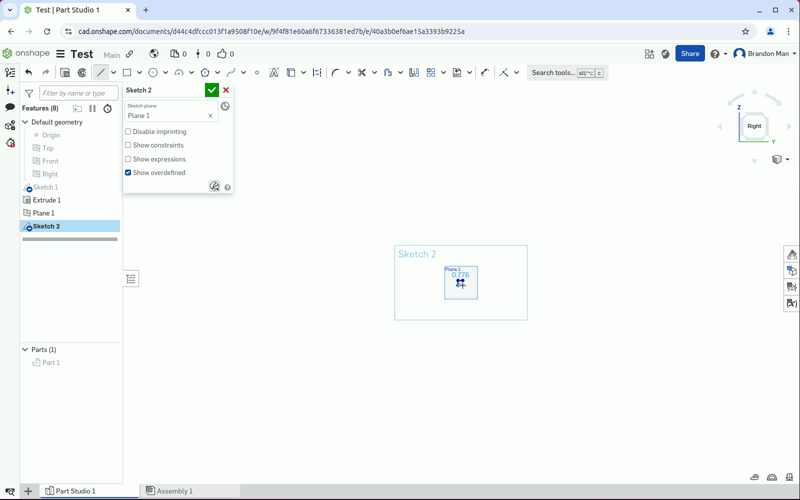
scroll(6)
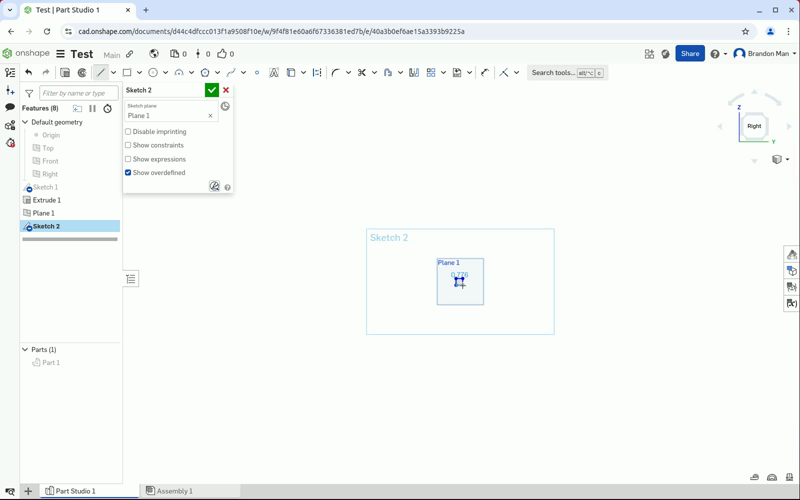
scroll(6)
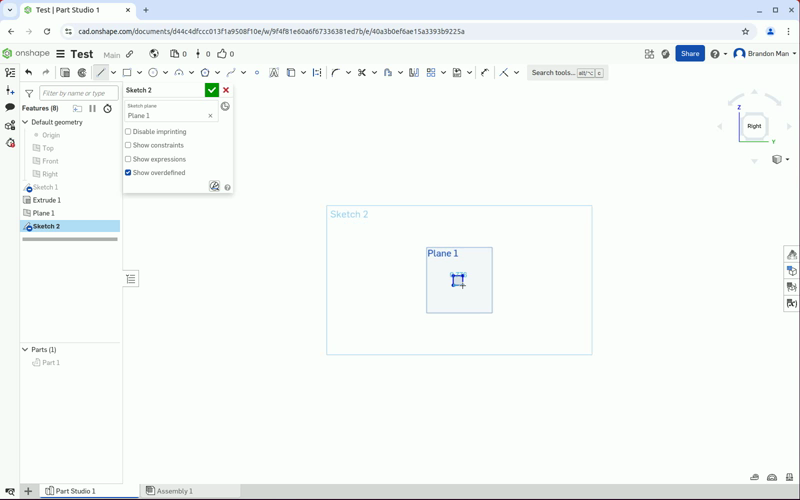
scroll(6)
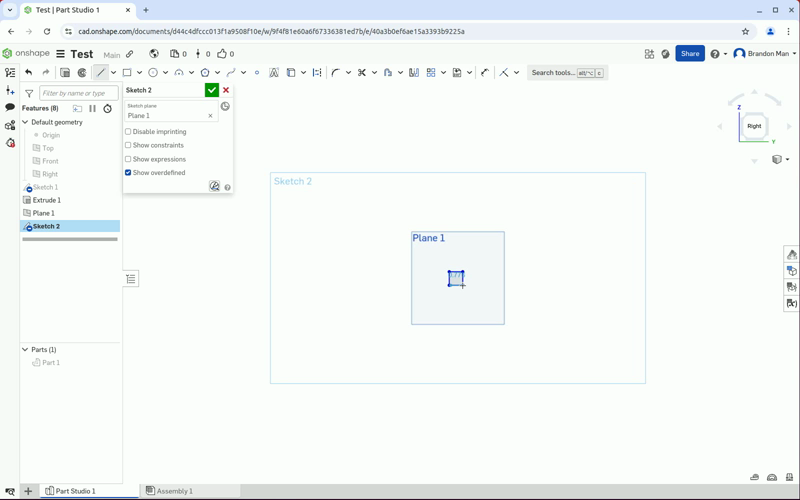
scroll(6)
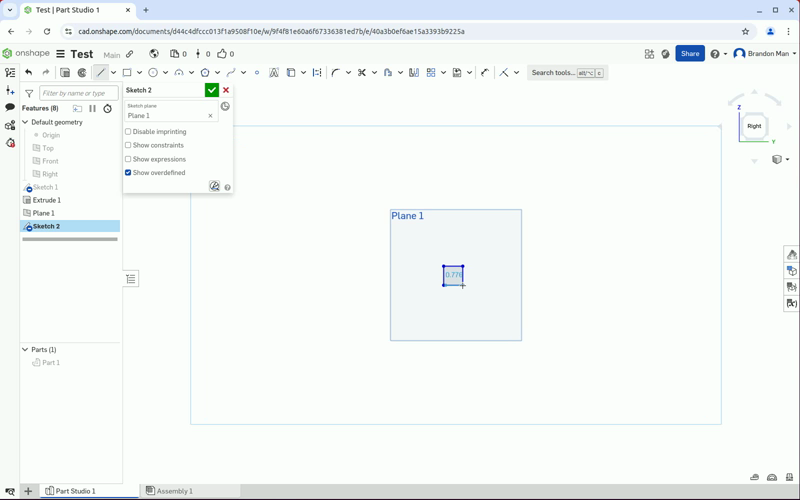
scroll(6)
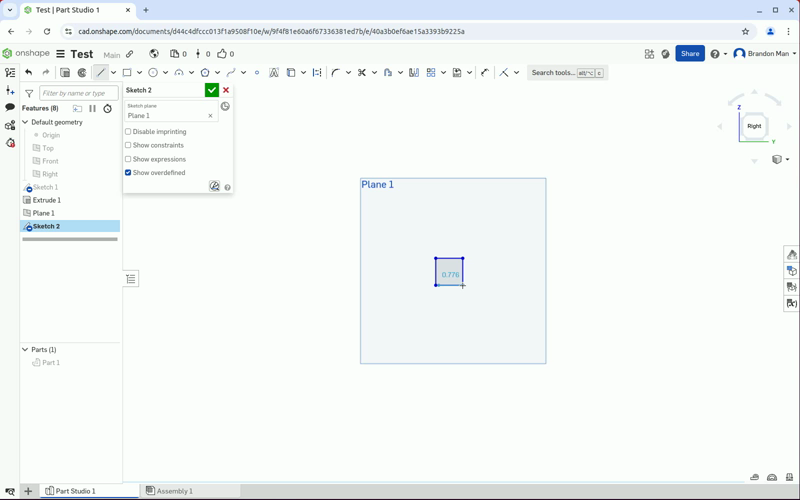
scroll(6)
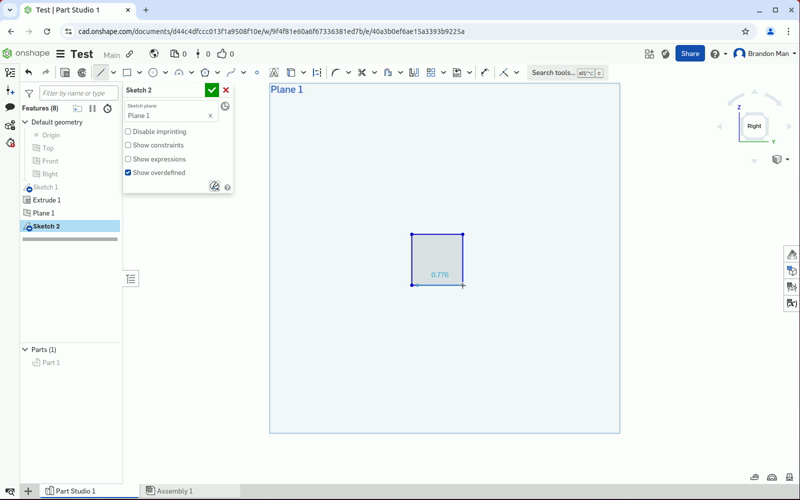
click(462, 285)
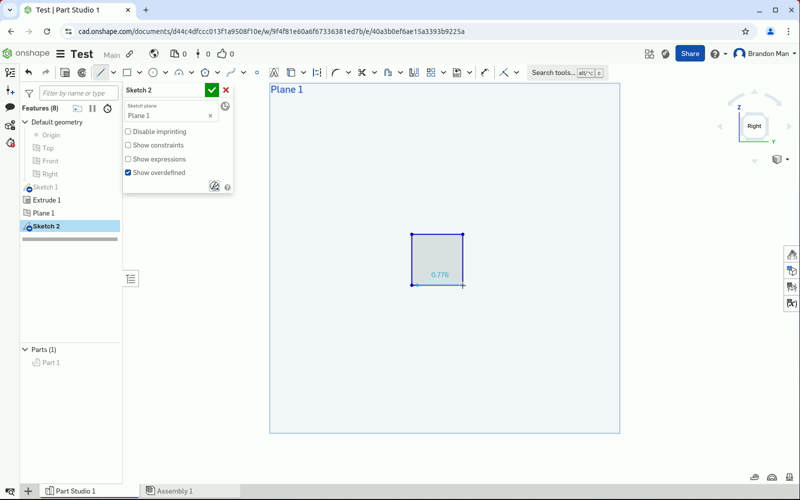
scroll(-6)
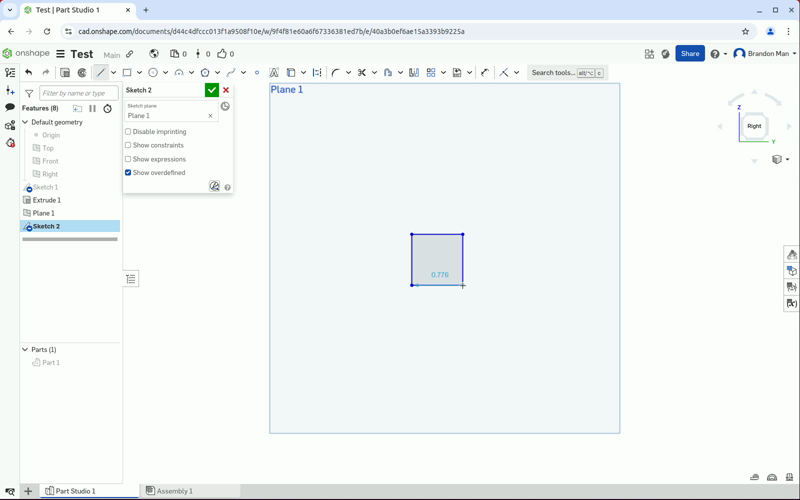
scroll(-6)
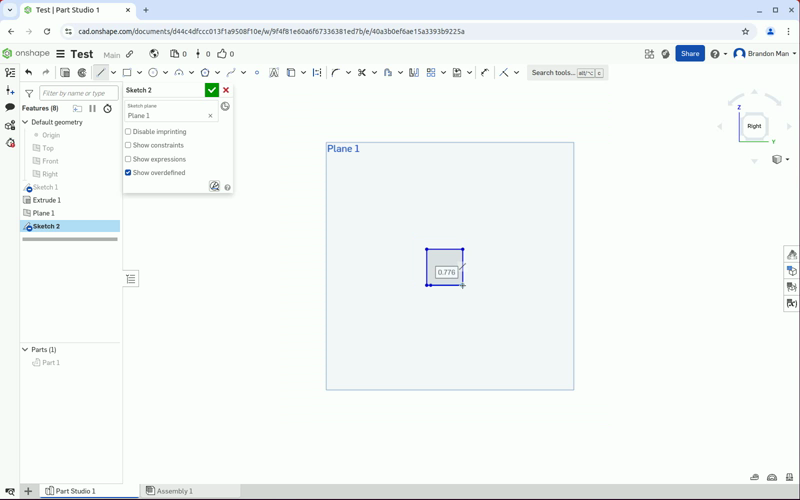
scroll(-6)
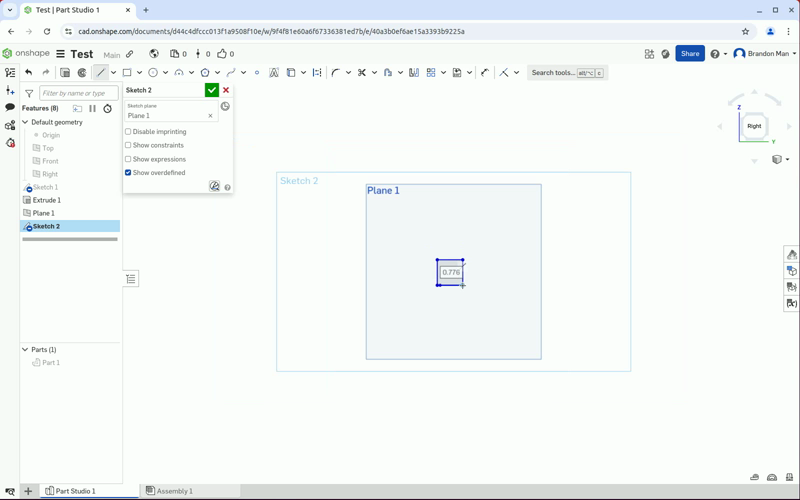
scroll(-6)
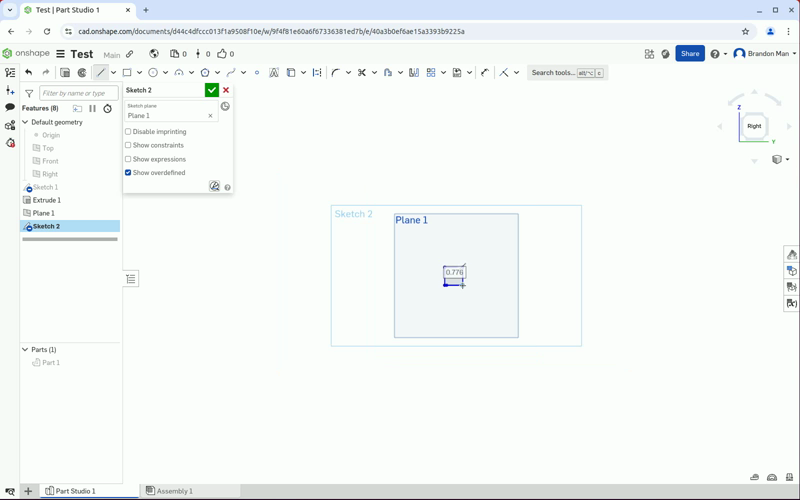
scroll(-6)
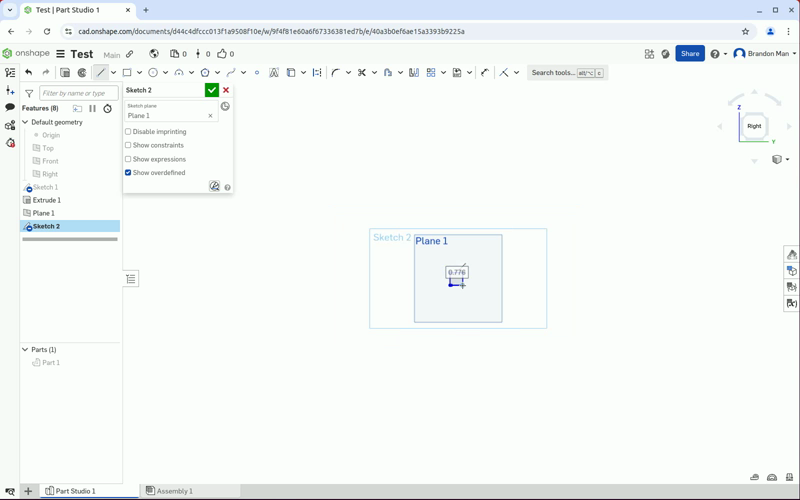
scroll(-6)
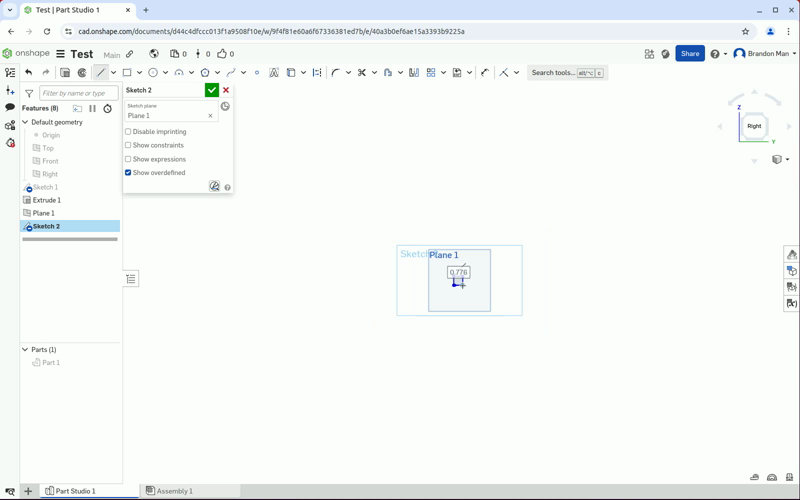
scroll(-6)
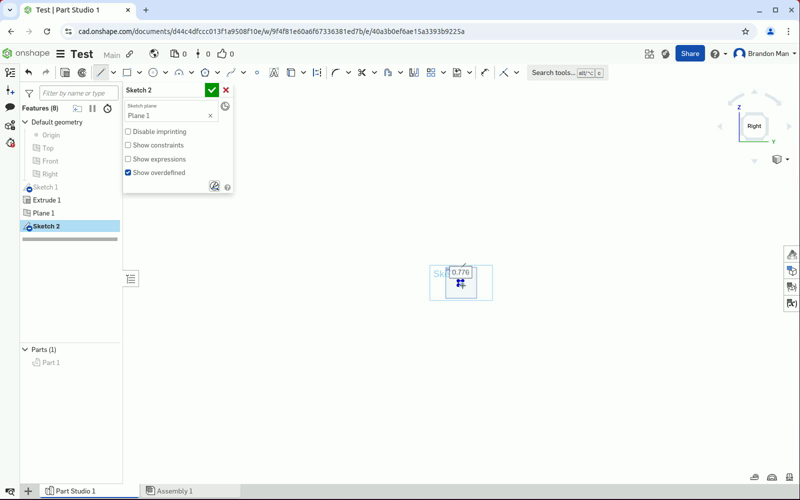
key_up(shift)
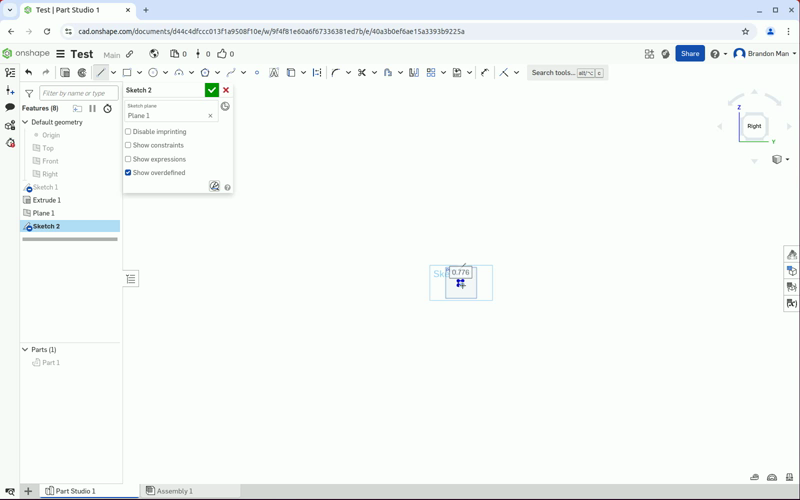
key_down(shift)
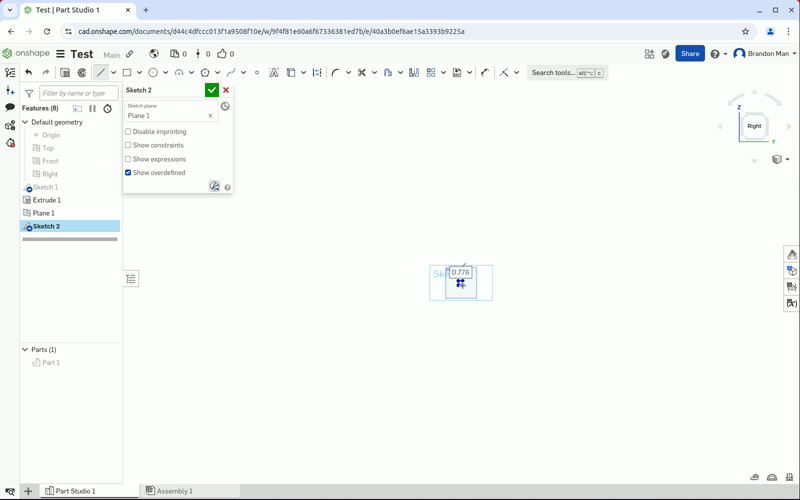
mouse_move(492, 285)
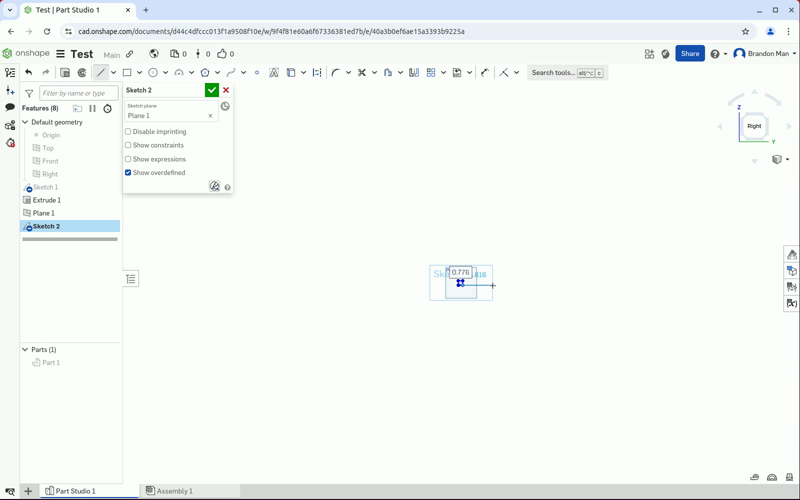
mouse_move(462, 280)
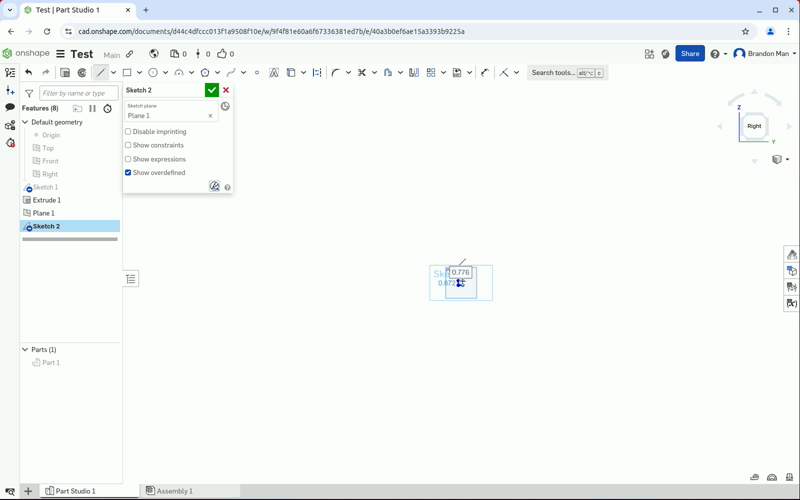
scroll(6)
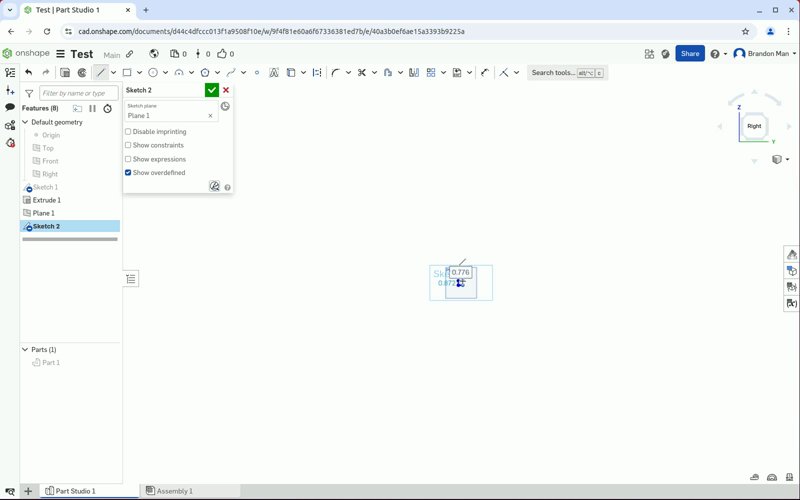
scroll(6)
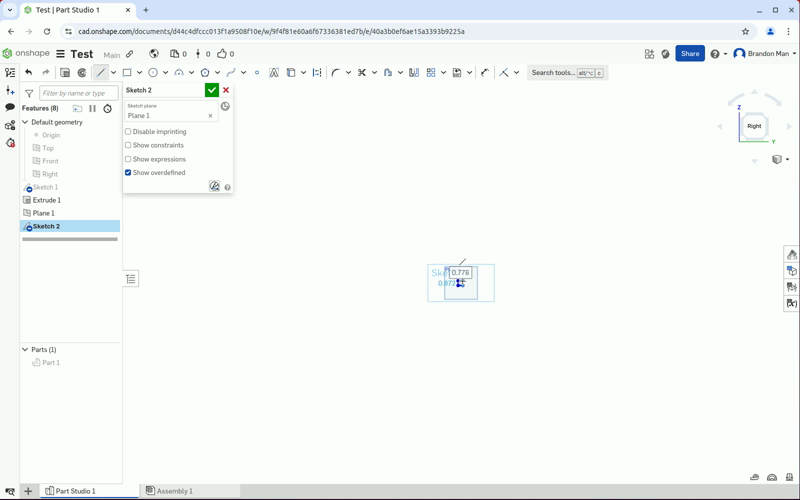
scroll(6)
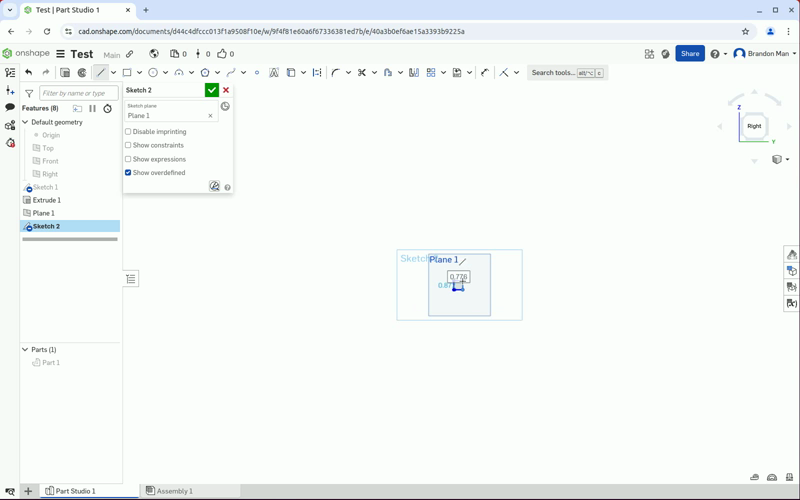
scroll(6)
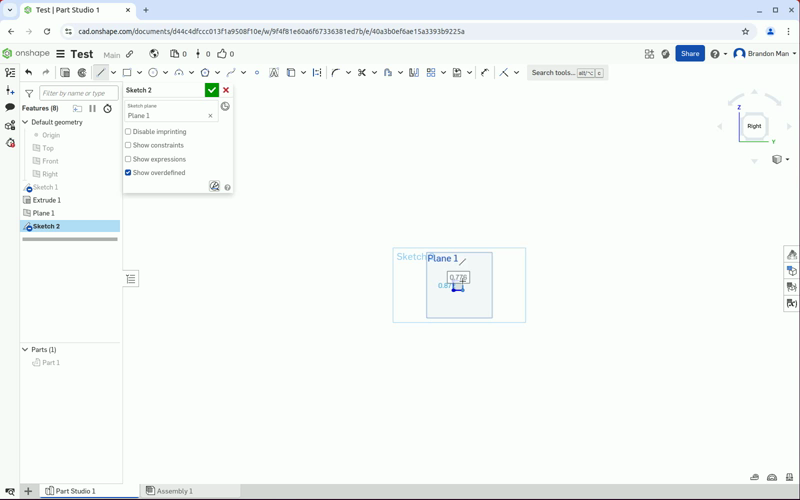
scroll(6)
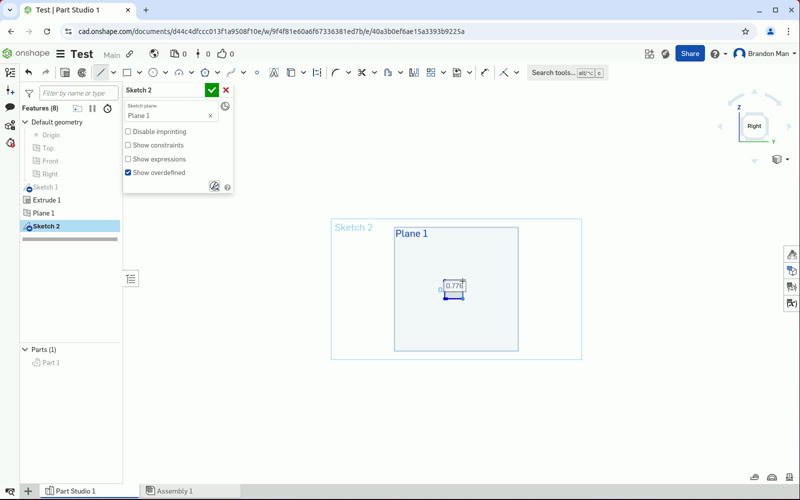
scroll(6)
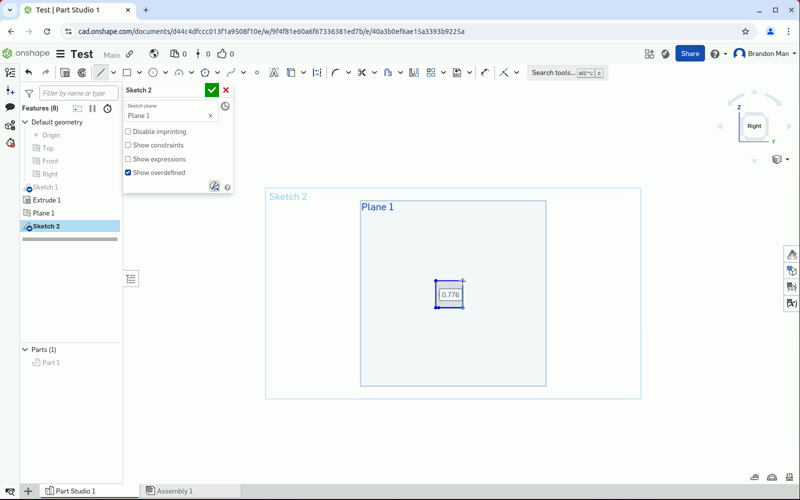
scroll(6)
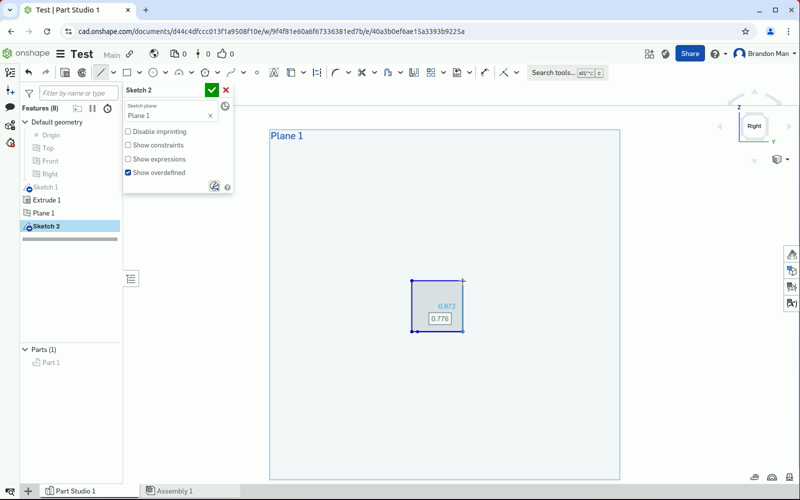
click(462, 280)
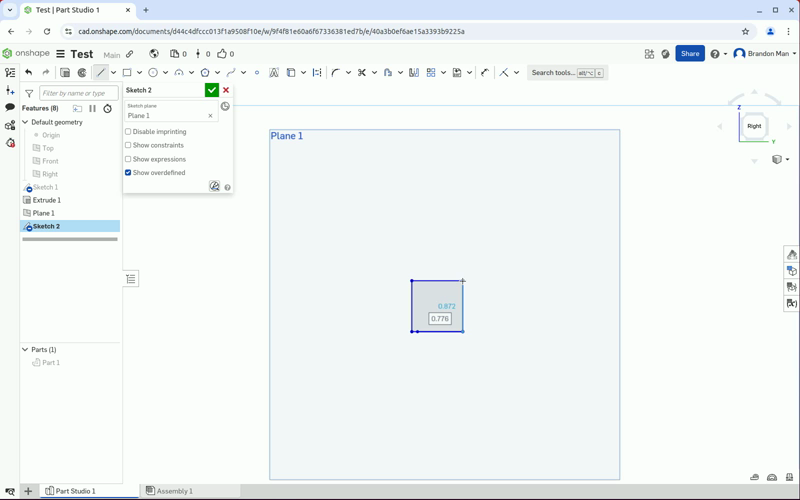
scroll(-6)
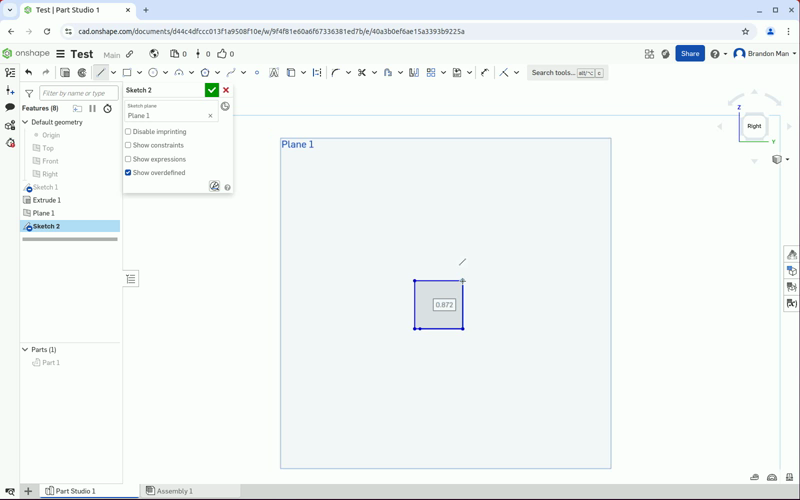
scroll(-6)
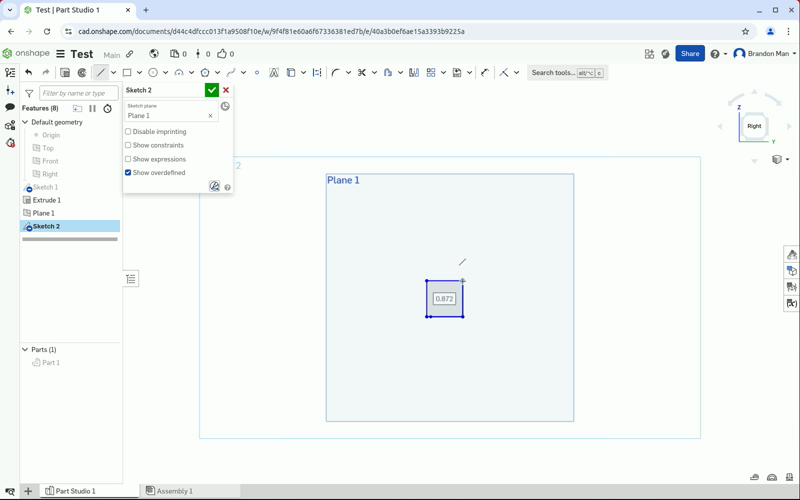
scroll(-6)
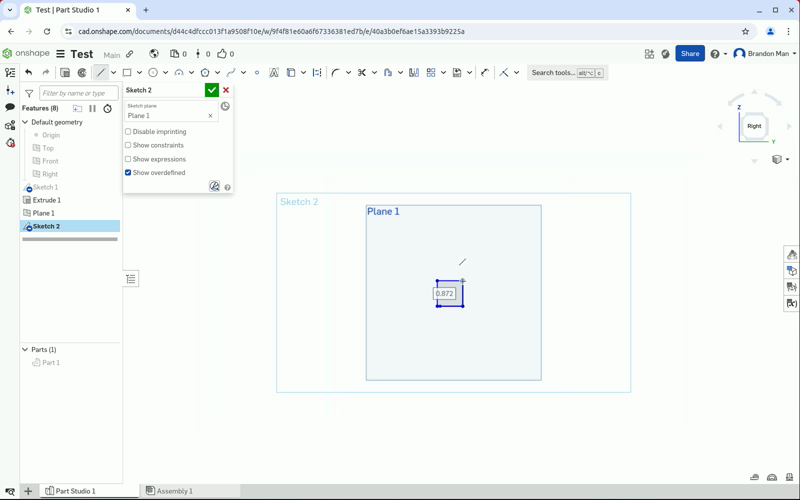
scroll(-6)
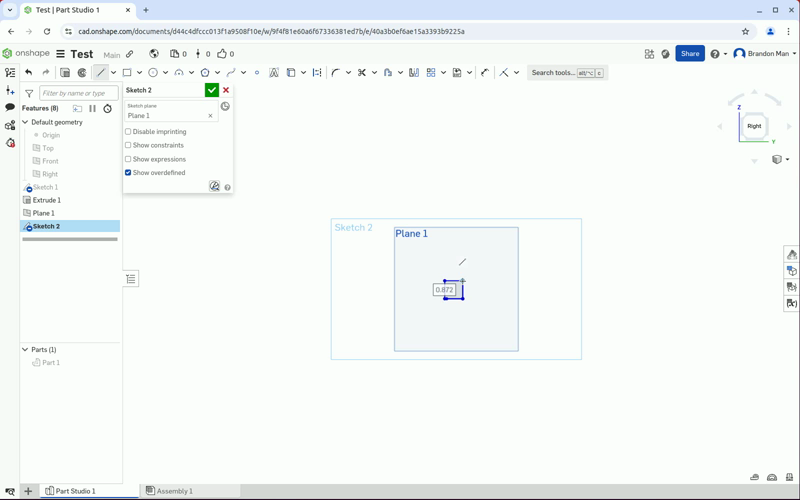
scroll(-6)
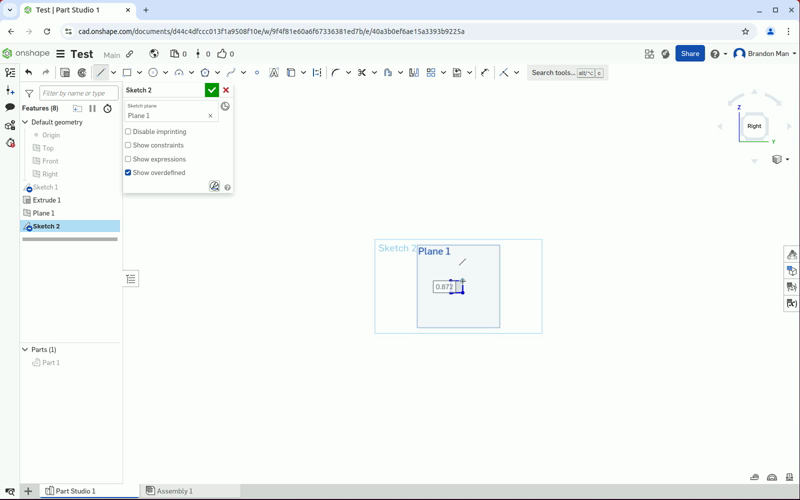
scroll(-6)
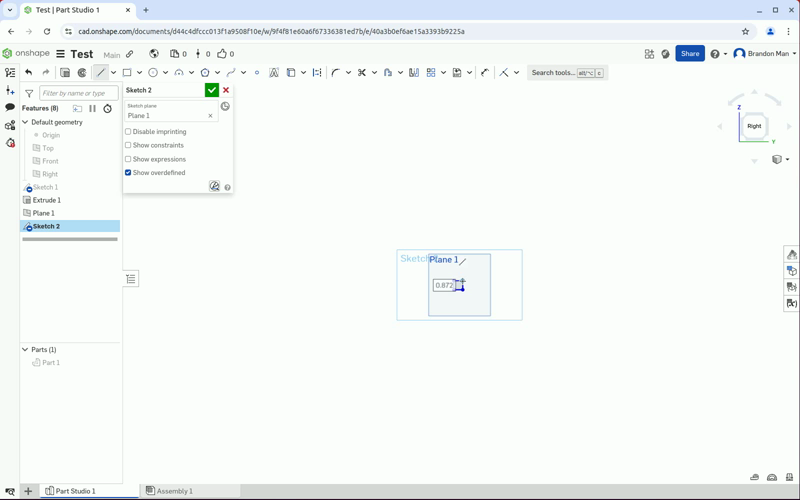
scroll(-6)
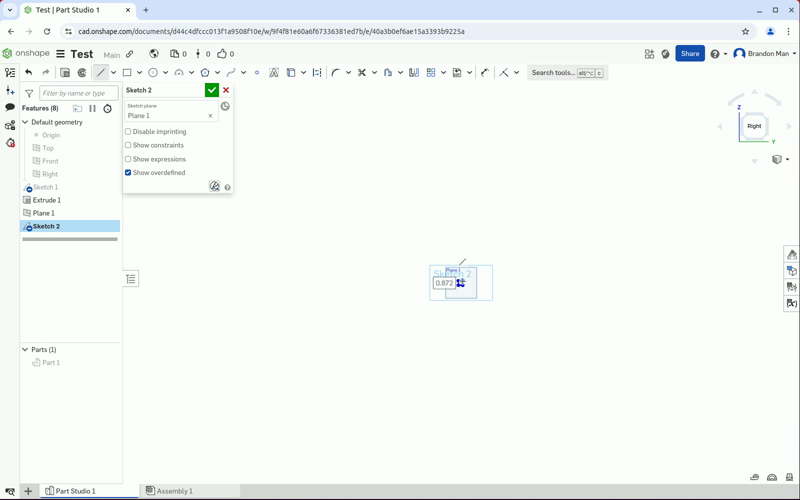
key_up(shift)
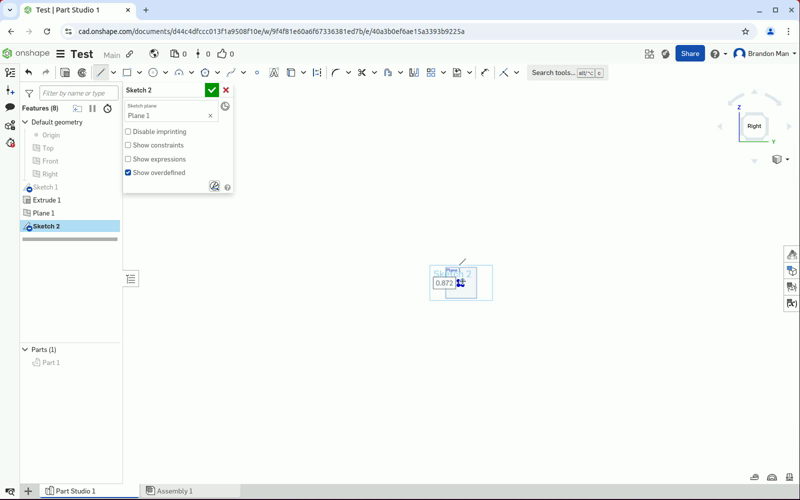
key_down(shift)
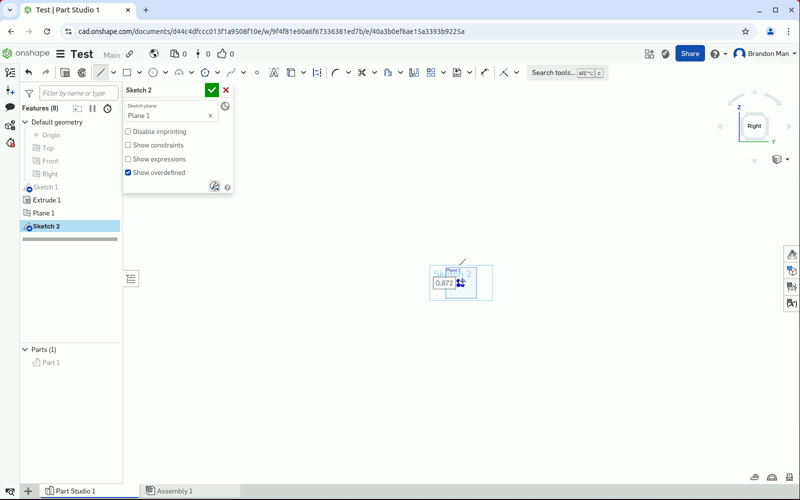
mouse_move(492, 280)
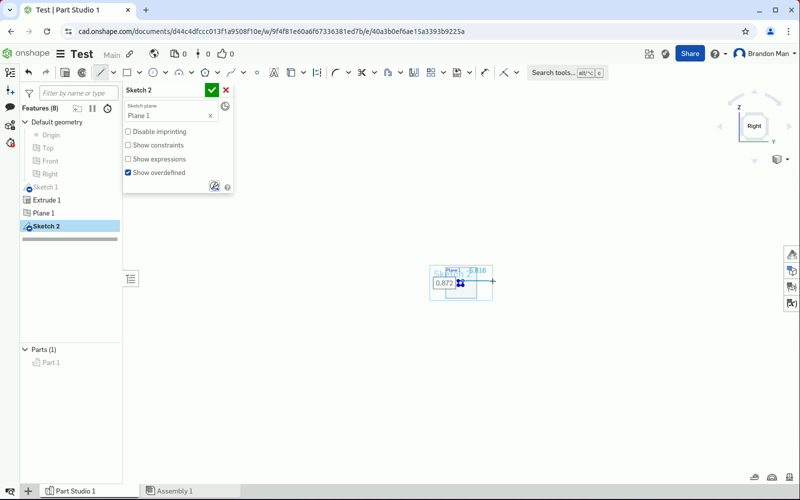
mouse_move(458, 280)
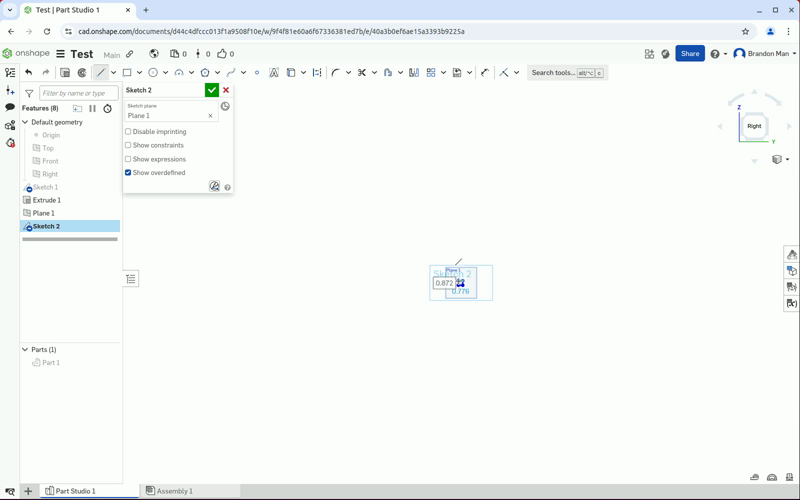
scroll(6)
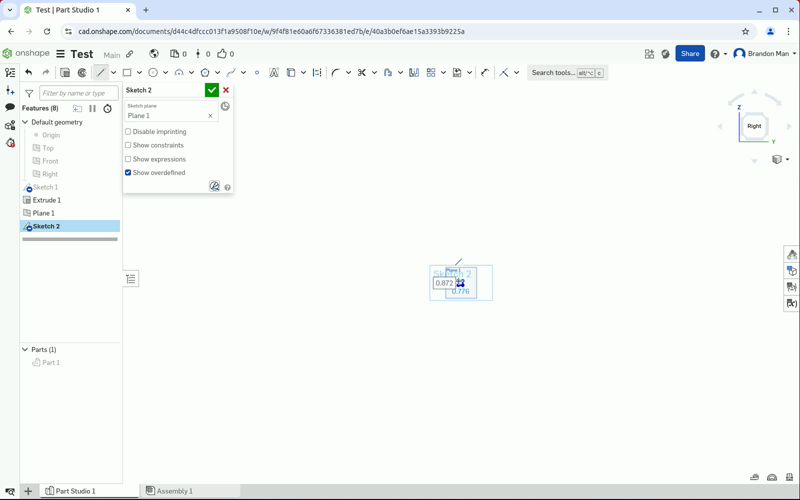
scroll(6)
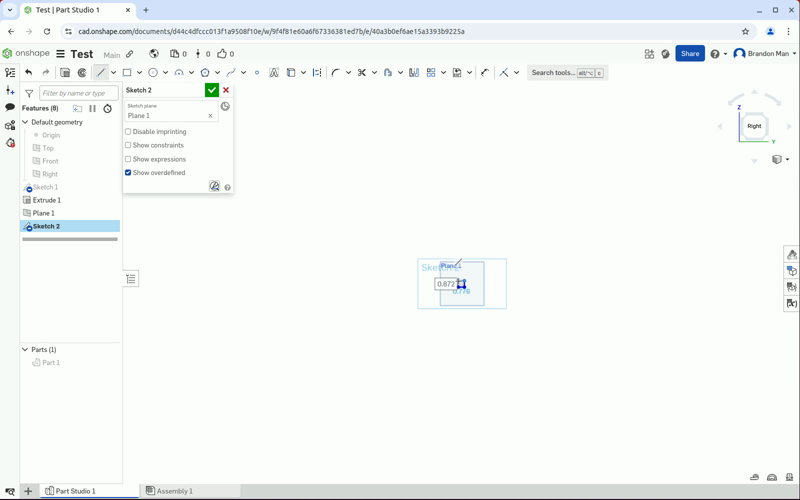
scroll(6)
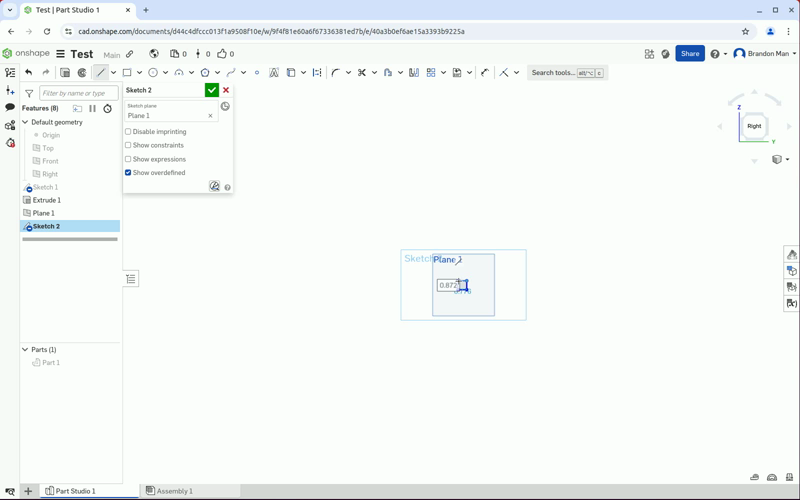
scroll(6)
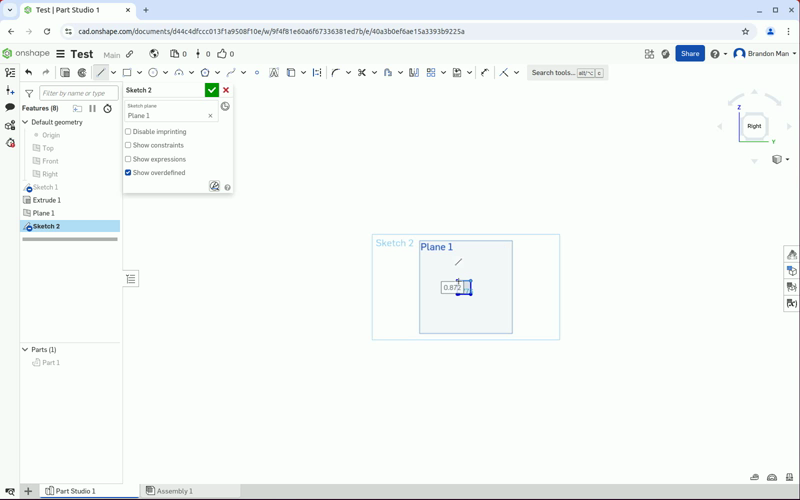
scroll(6)
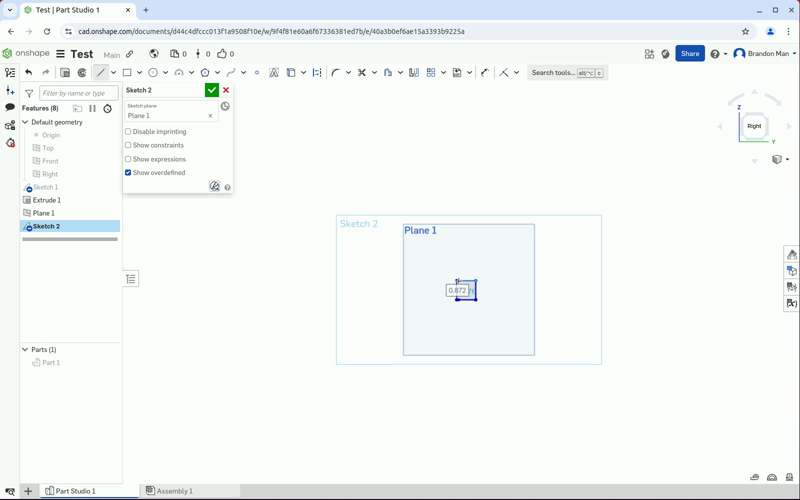
scroll(6)
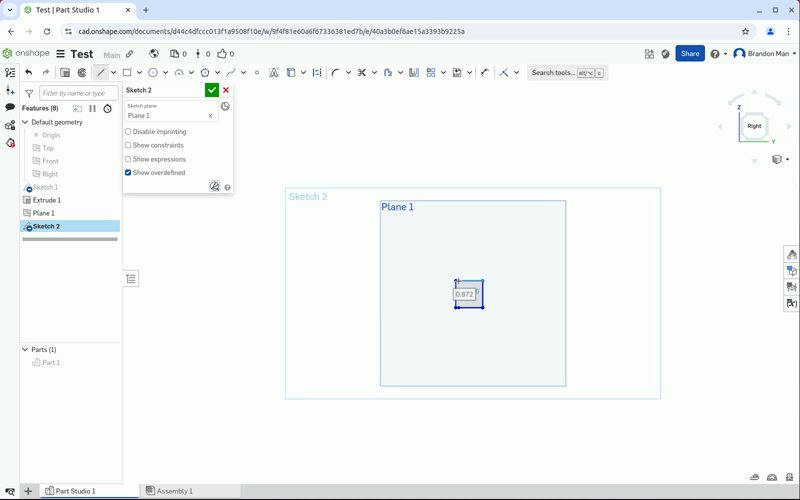
scroll(6)
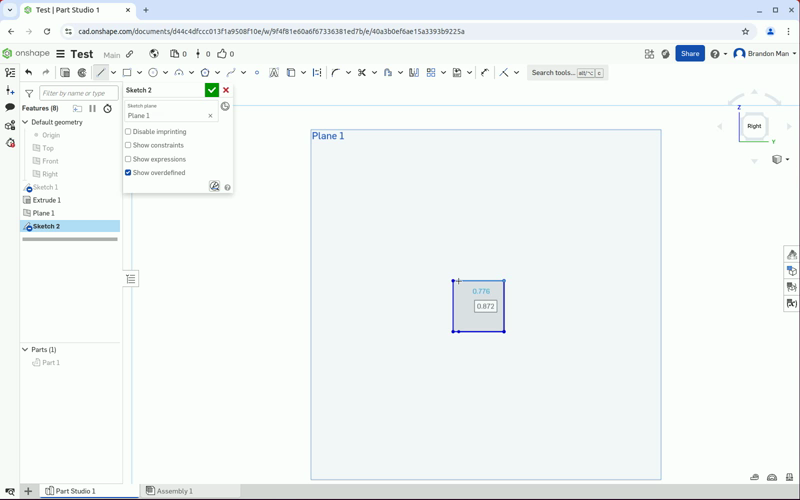
click(458, 280)
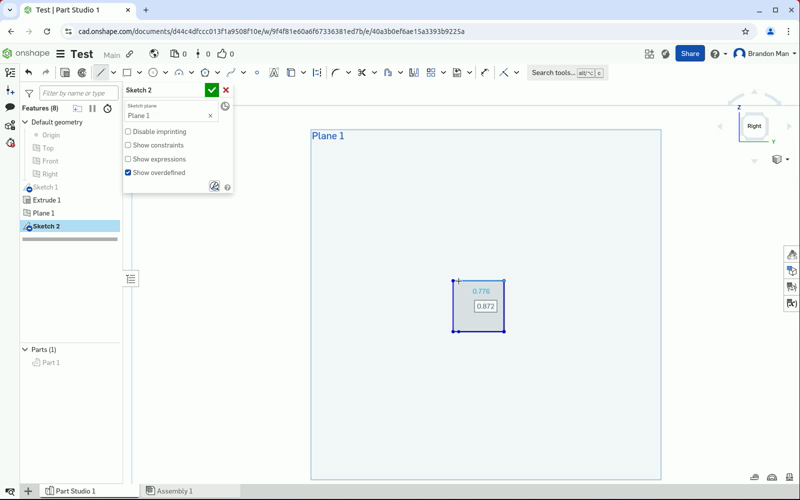
scroll(-6)
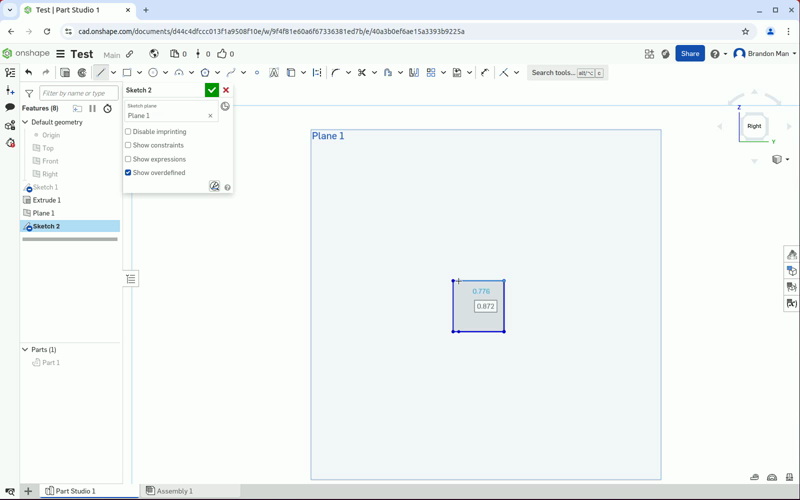
scroll(-6)
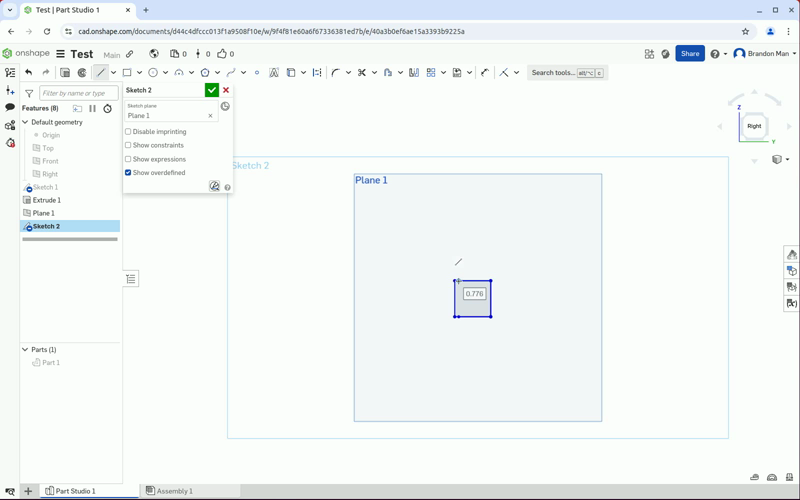
scroll(-6)
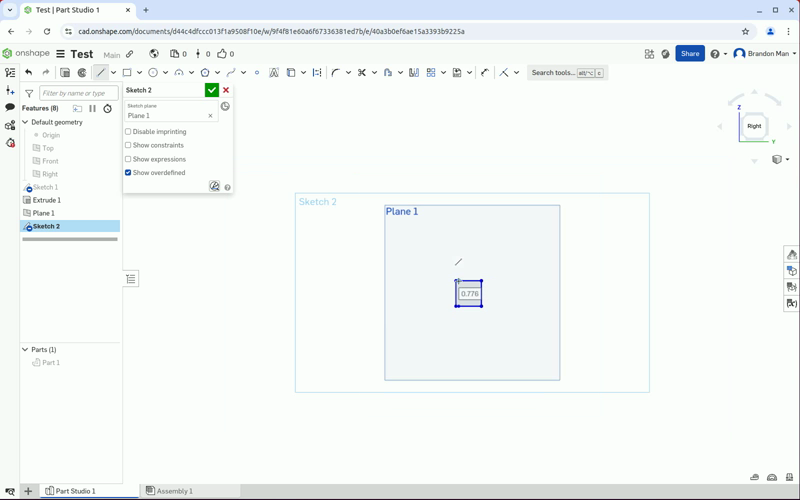
scroll(-6)
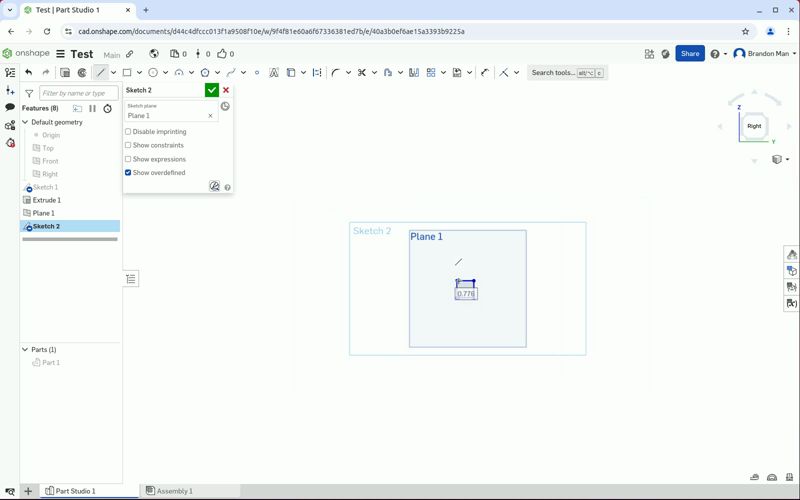
scroll(-6)
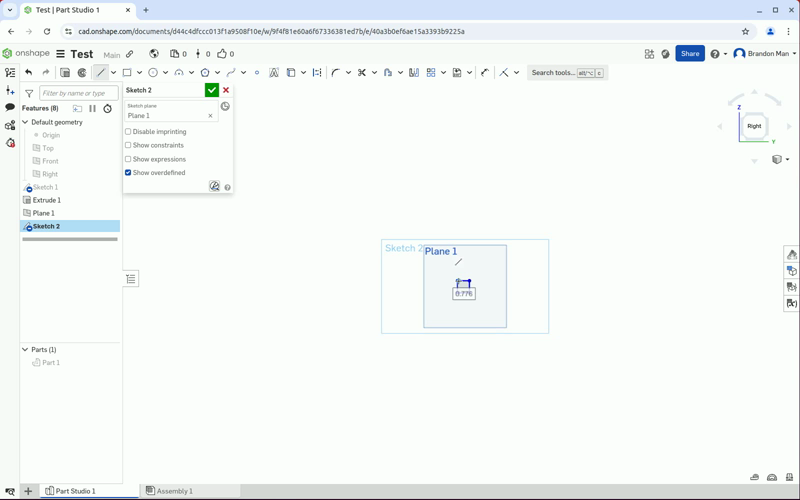
scroll(-6)
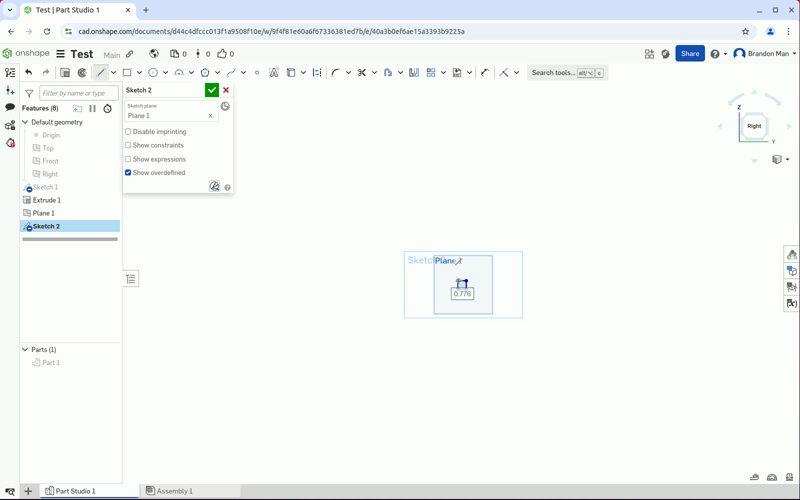
scroll(-6)
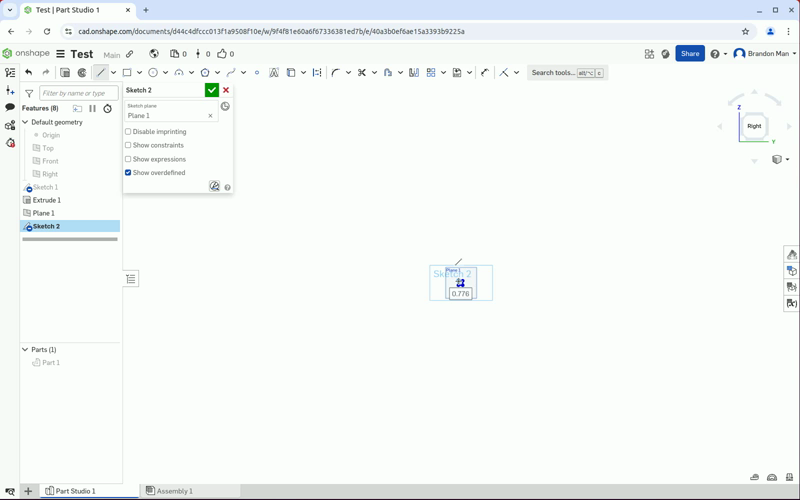
key_up(shift)
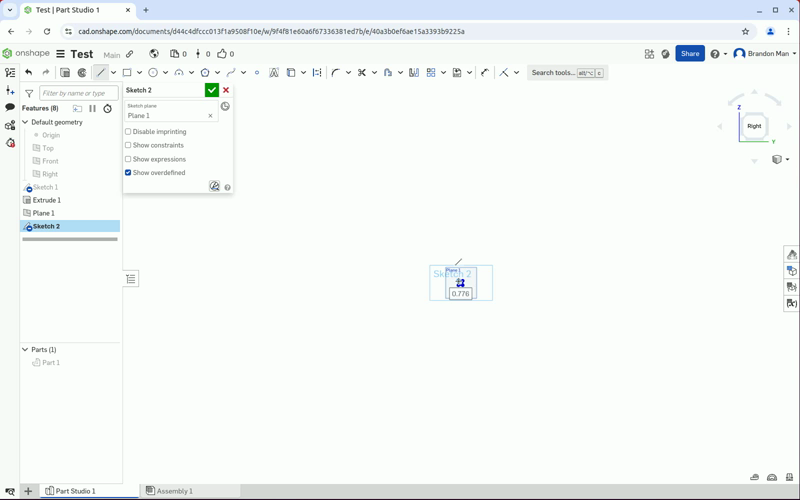
mouse_move(488, 280)
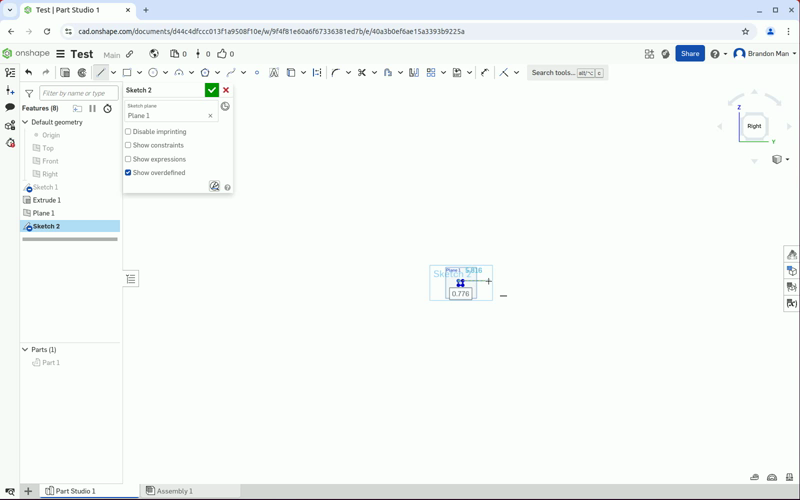
key_down(shift)
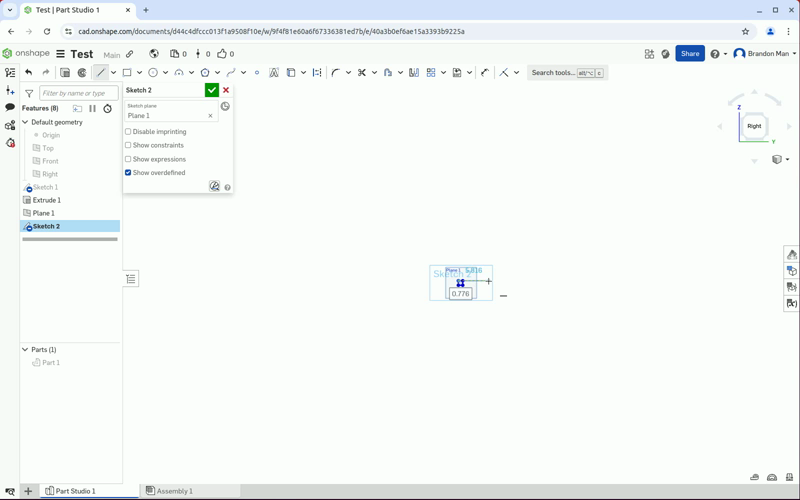
mouse_move(458, 285)
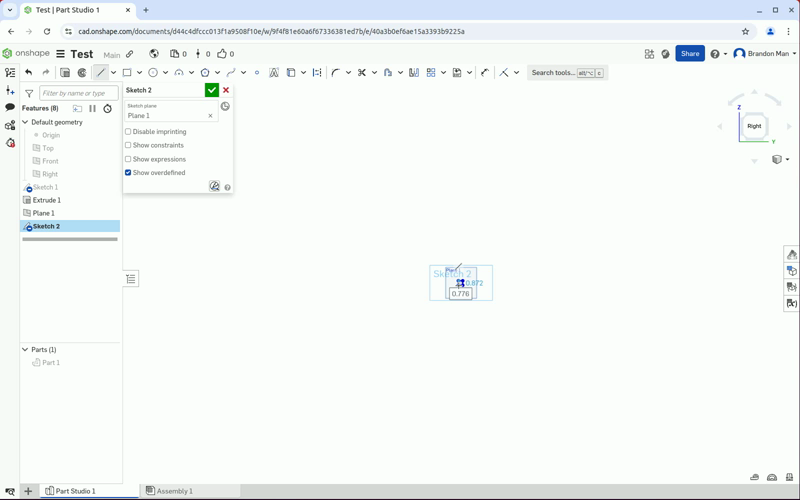
scroll(6)
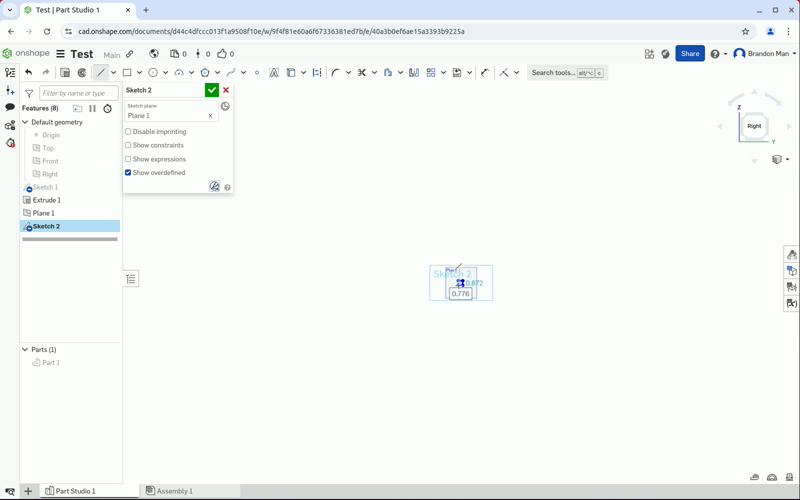
scroll(6)
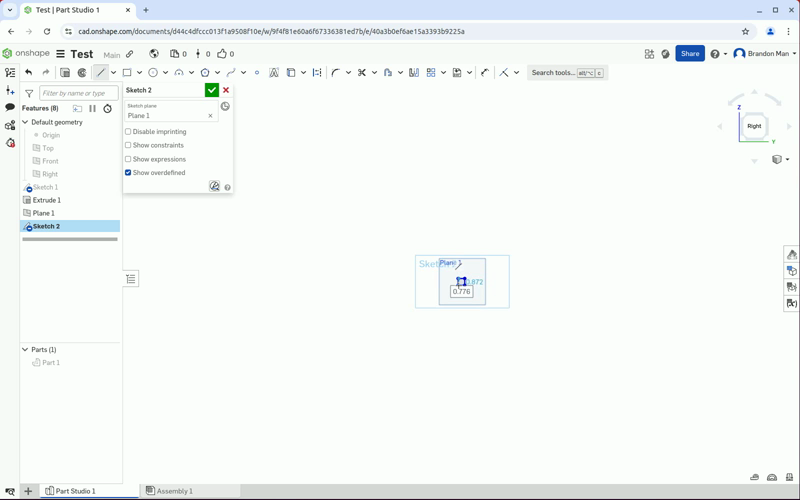
scroll(6)
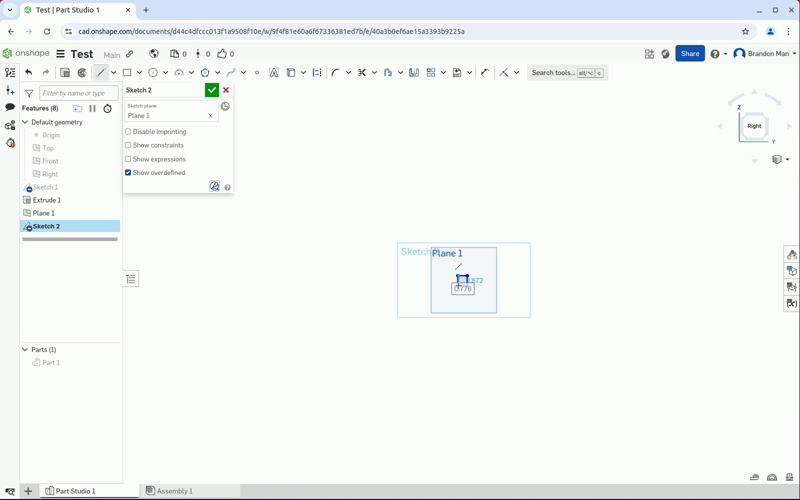
scroll(6)
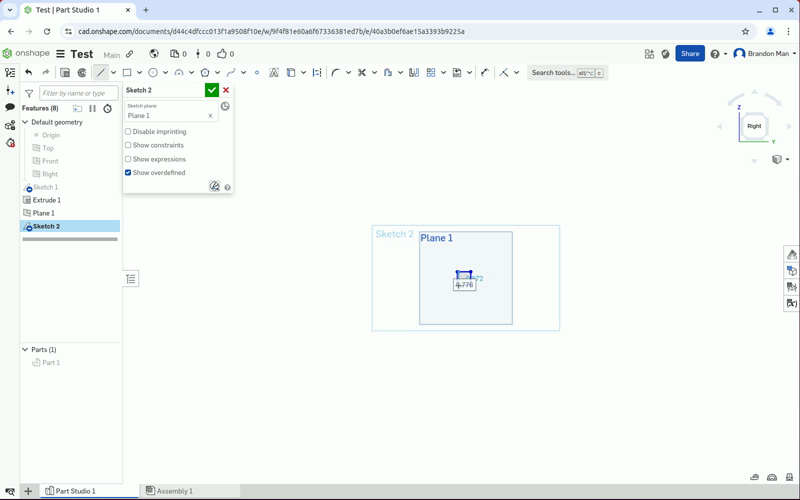
scroll(6)
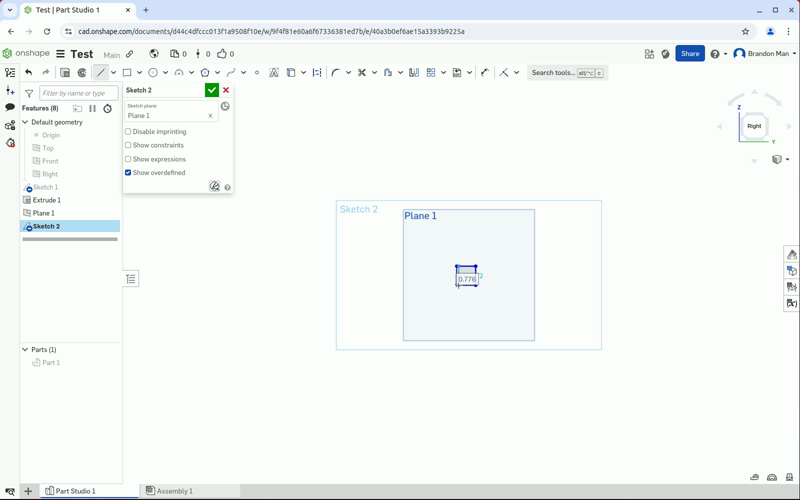
scroll(6)
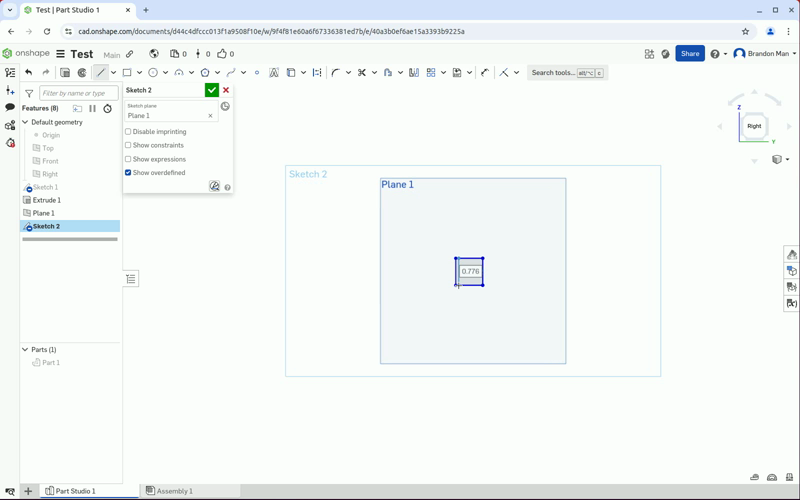
scroll(6)
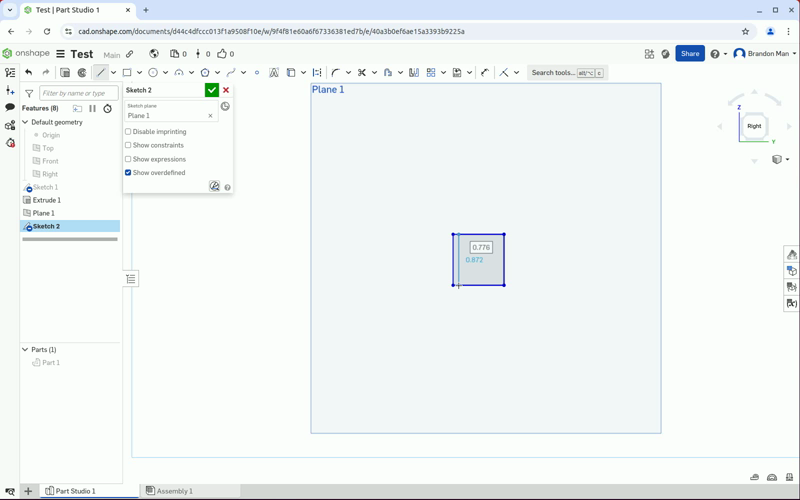
key_up(shift)
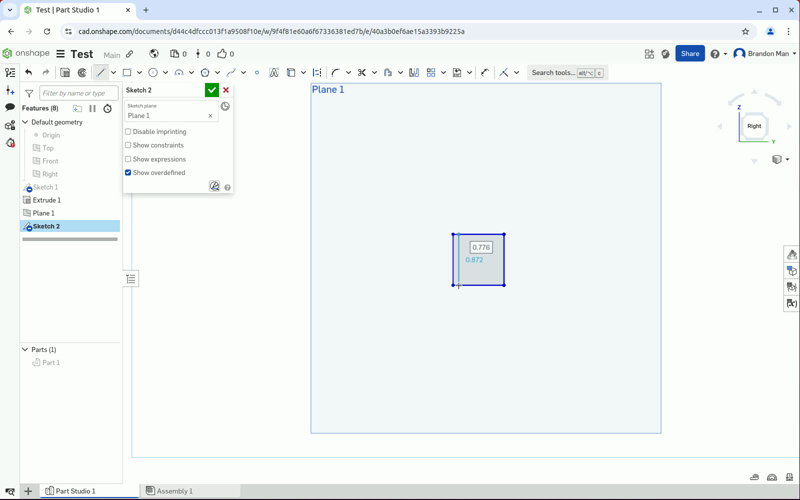
click(458, 285)
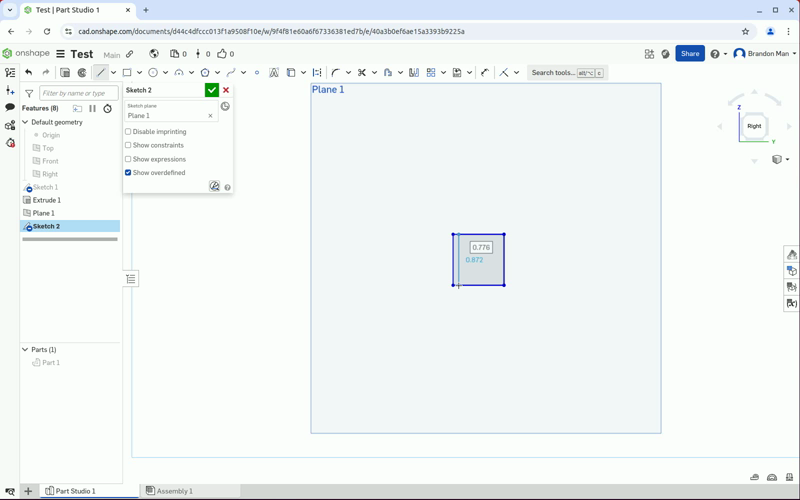
scroll(-6)
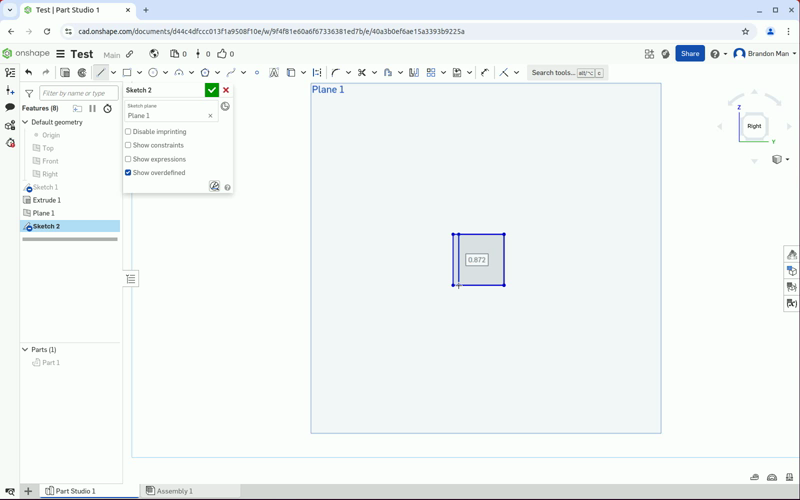
scroll(-6)
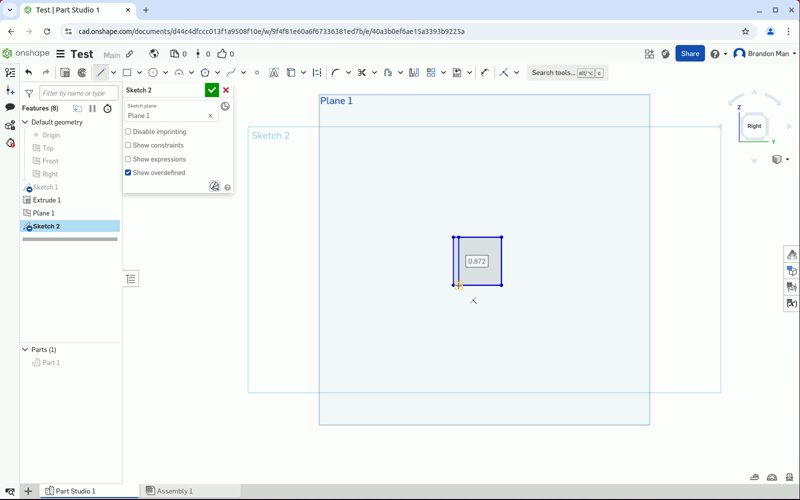
scroll(-6)
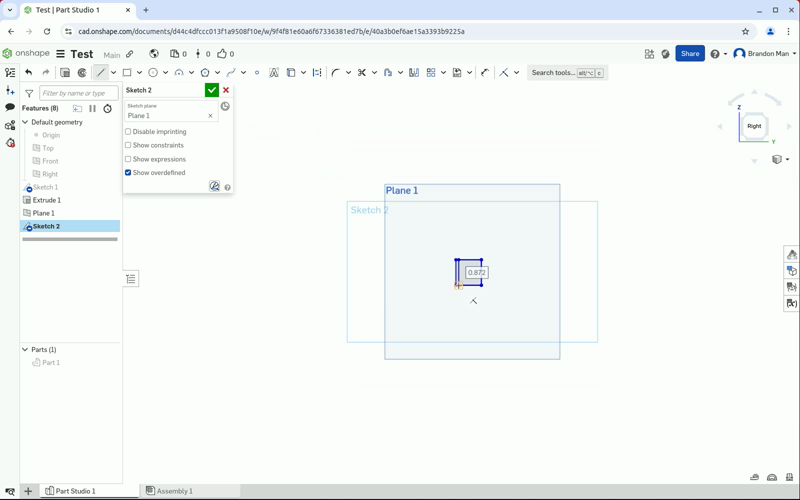
scroll(-6)
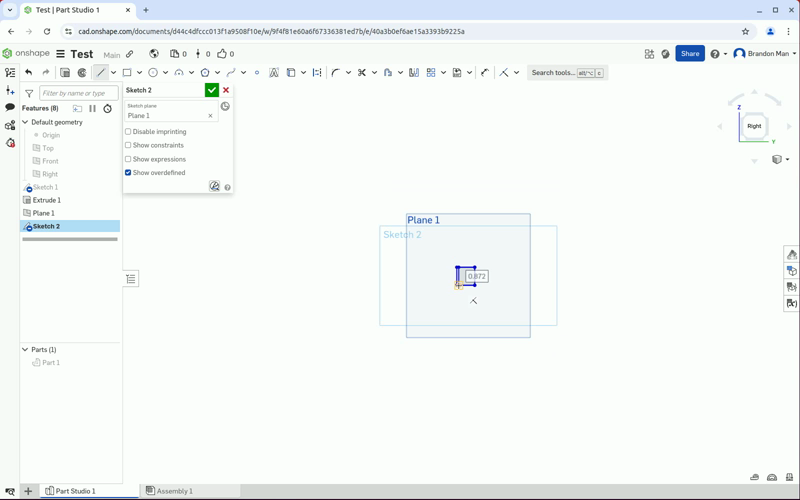
scroll(-6)
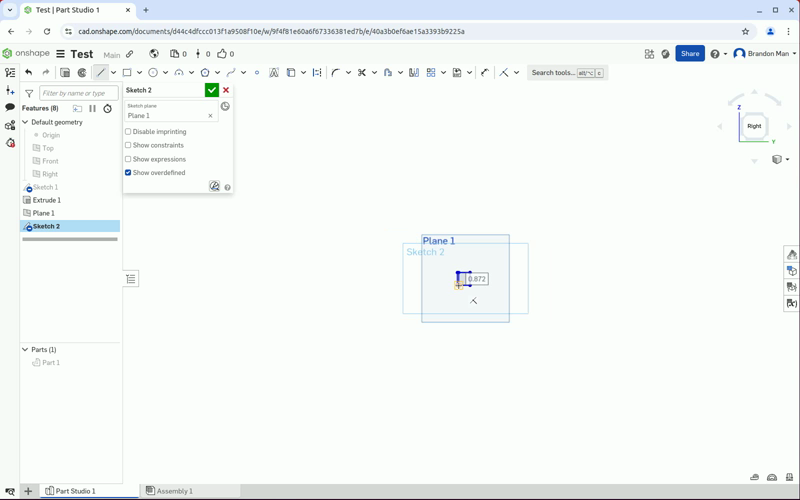
scroll(-6)
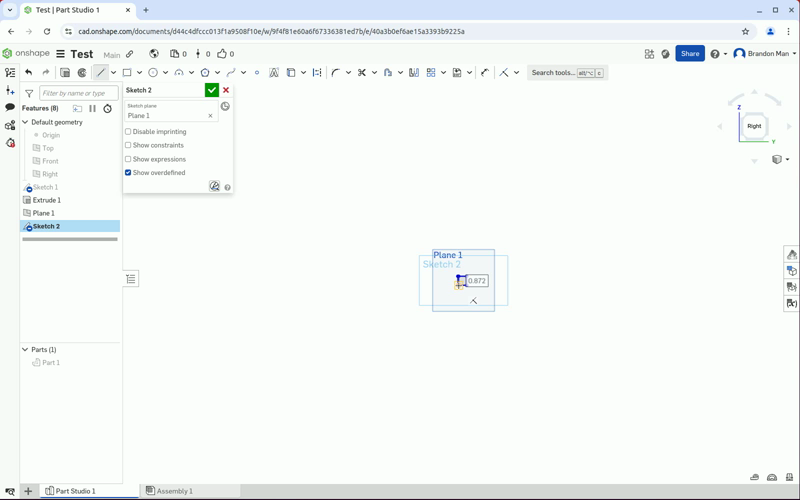
scroll(-6)
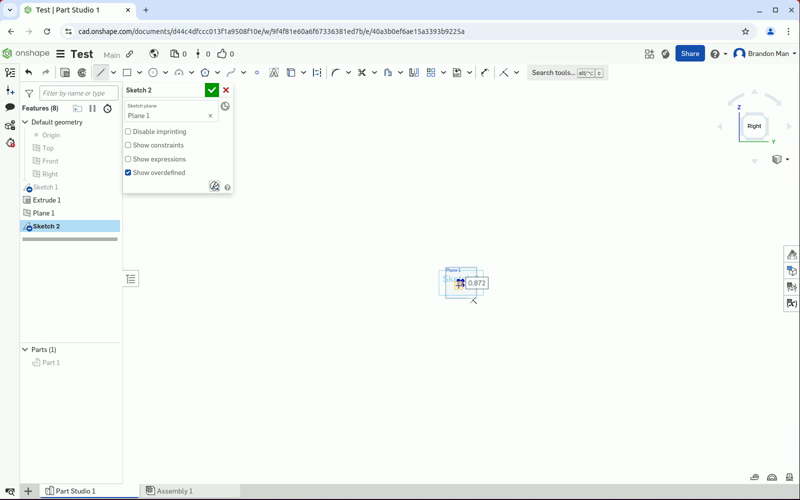
key(esc)
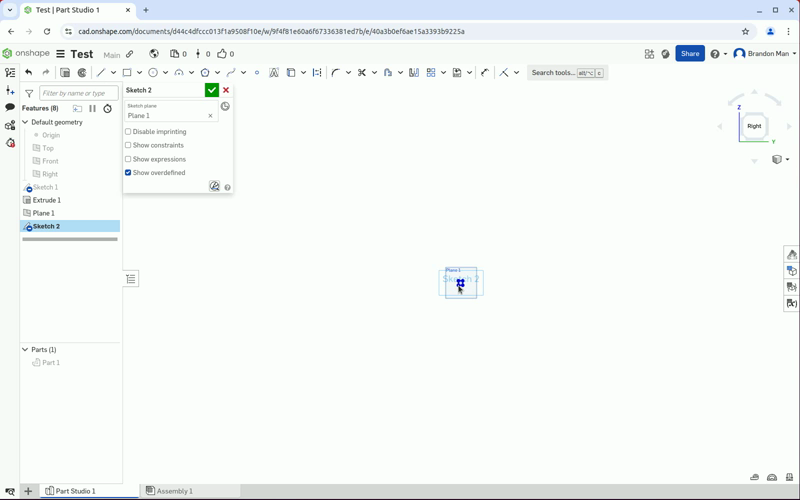
mouse_move(461, 285)
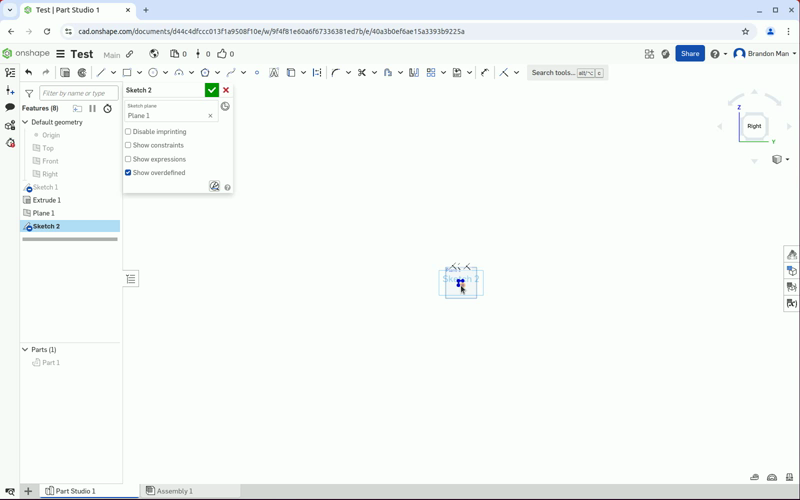
scroll(6)
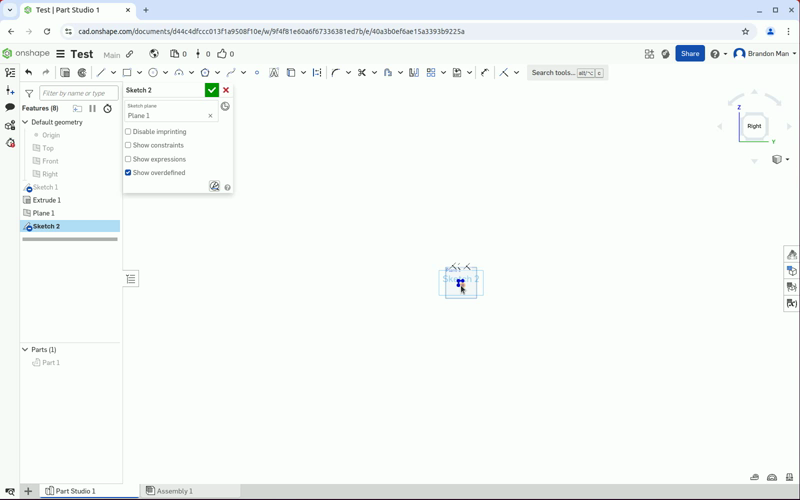
scroll(6)
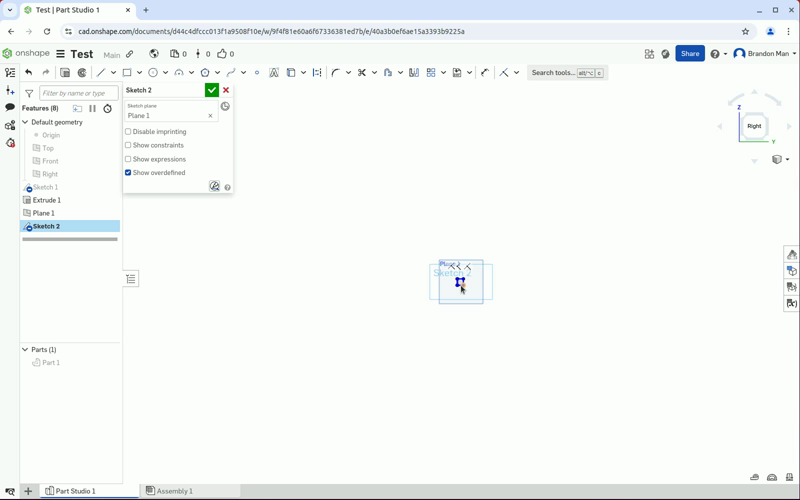
scroll(6)
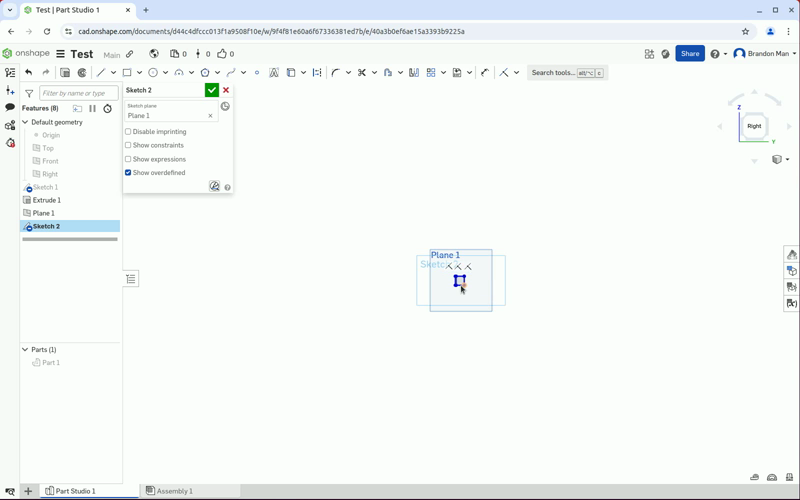
scroll(6)
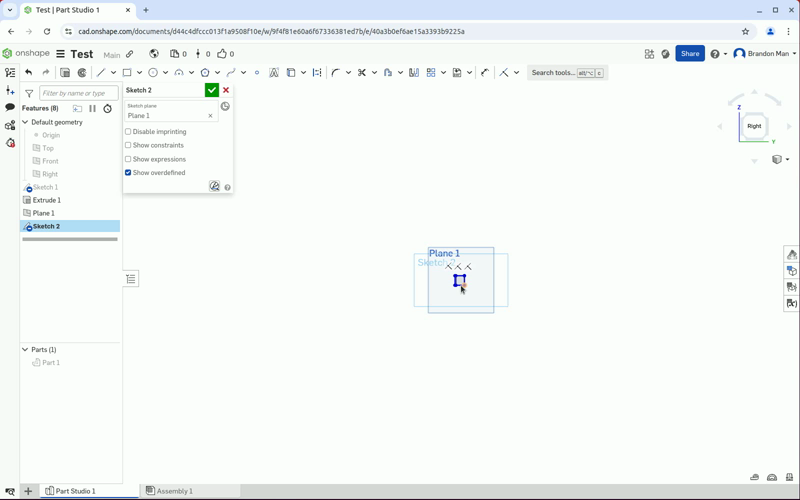
scroll(6)
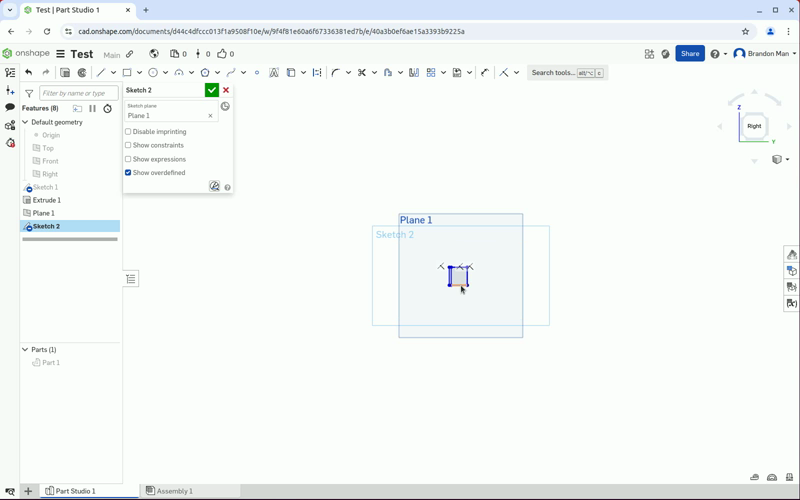
scroll(6)
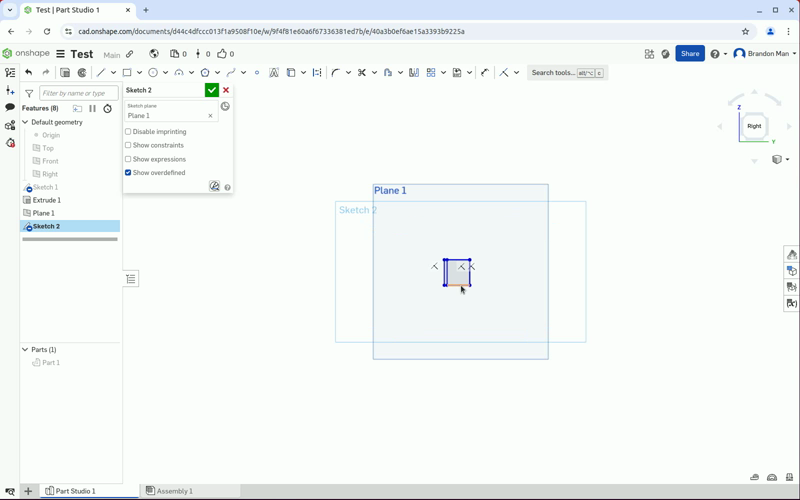
scroll(6)
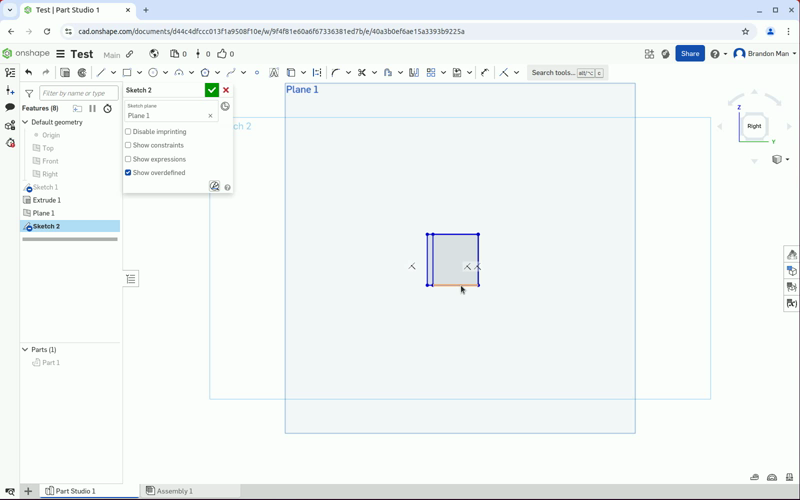
click(461, 285)
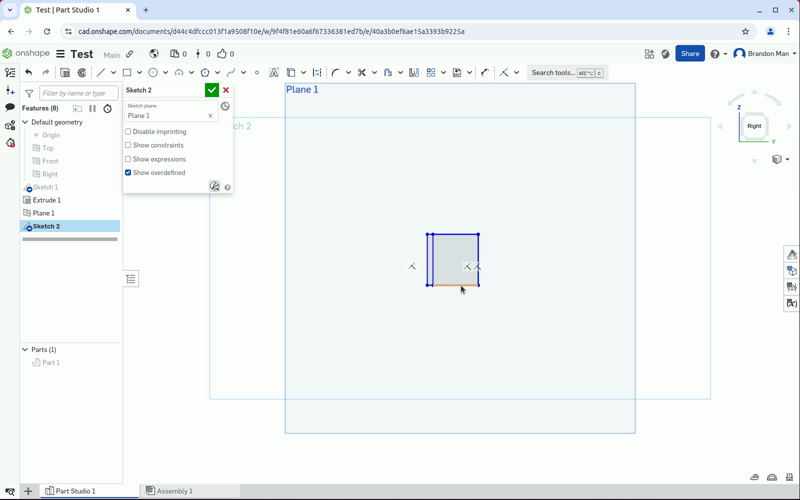
scroll(-6)
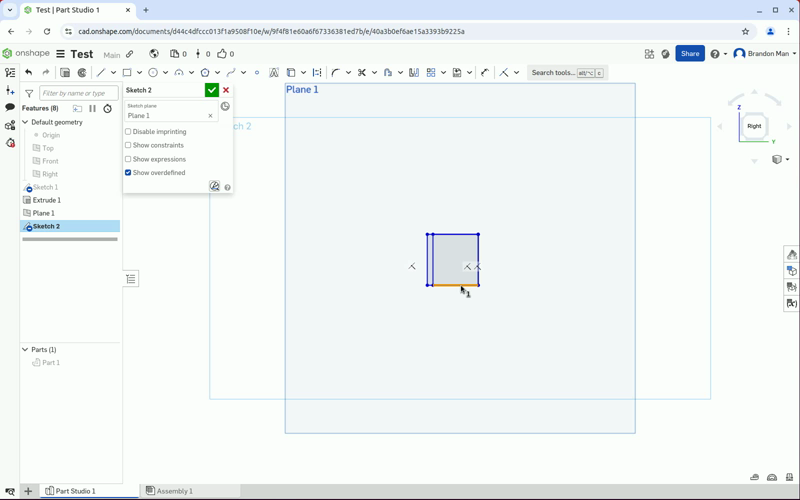
scroll(-6)
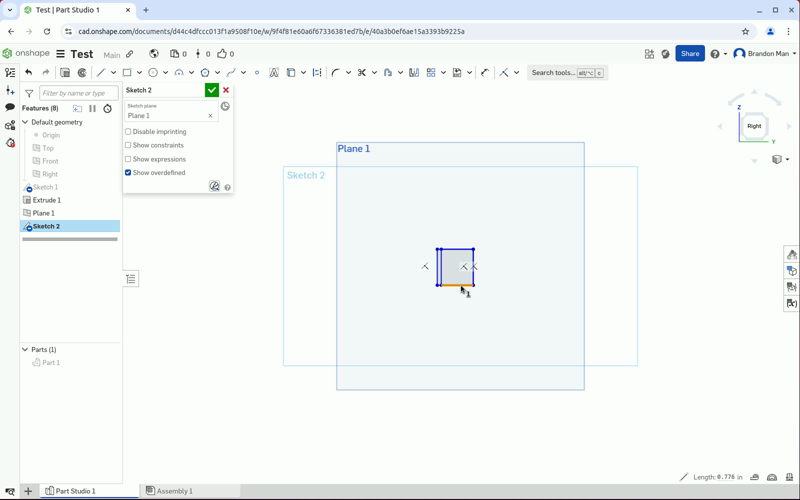
scroll(-6)
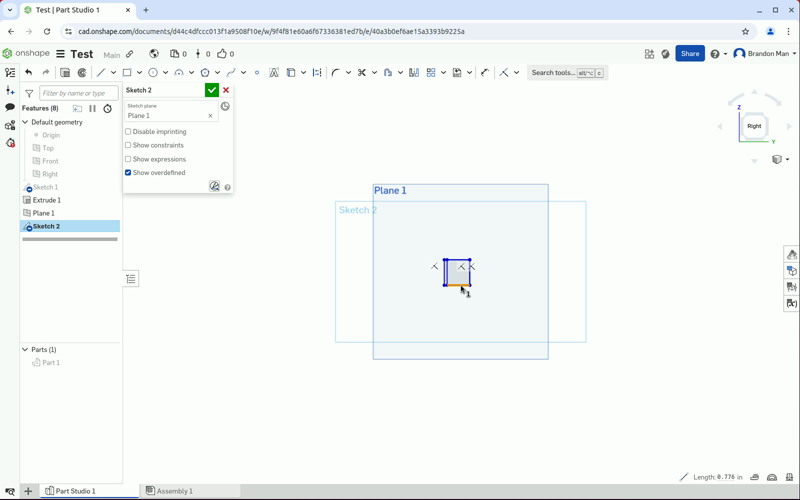
scroll(-6)
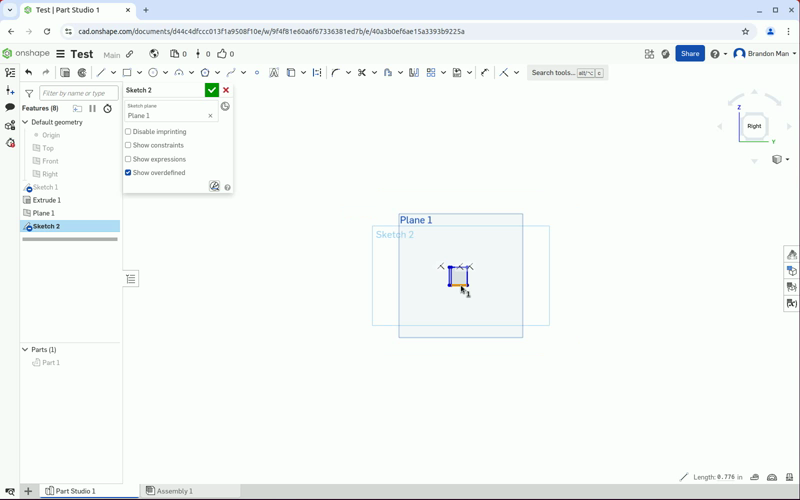
scroll(-6)
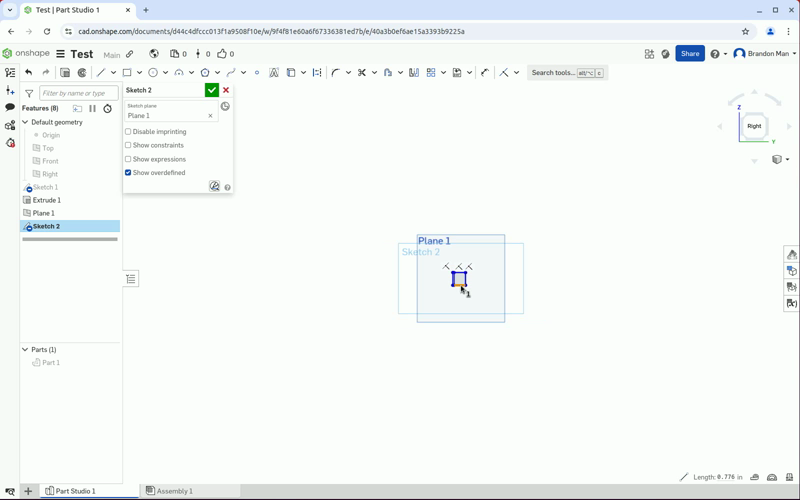
scroll(-6)
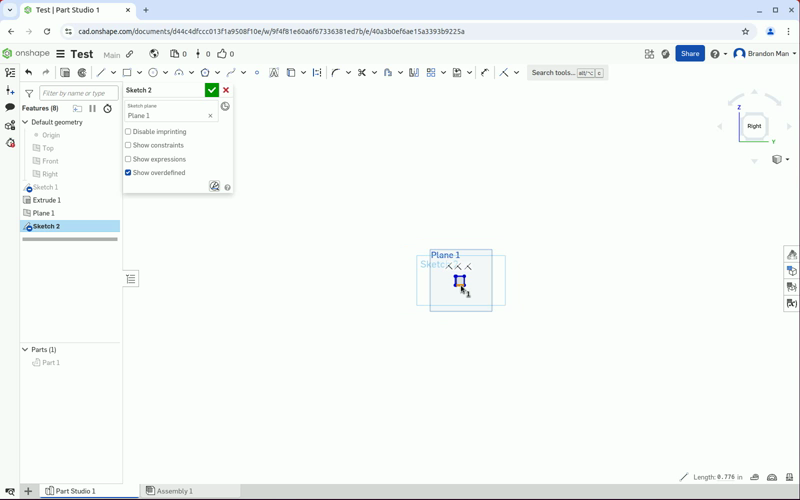
scroll(-6)
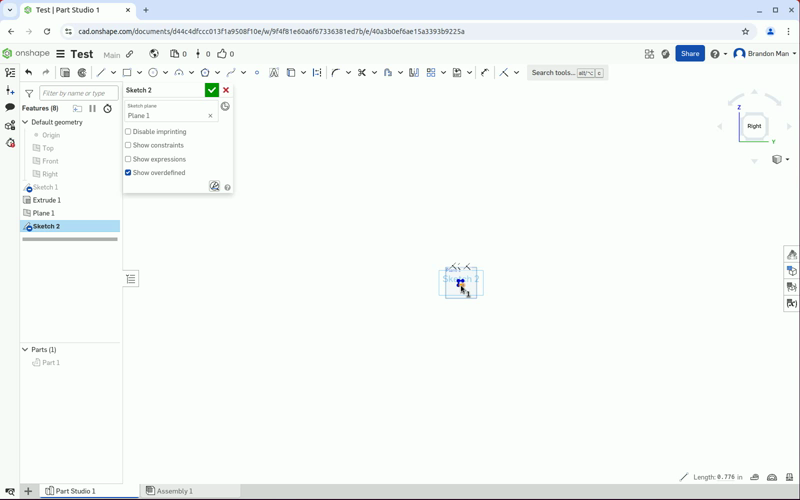
mouse_move(73, 352)
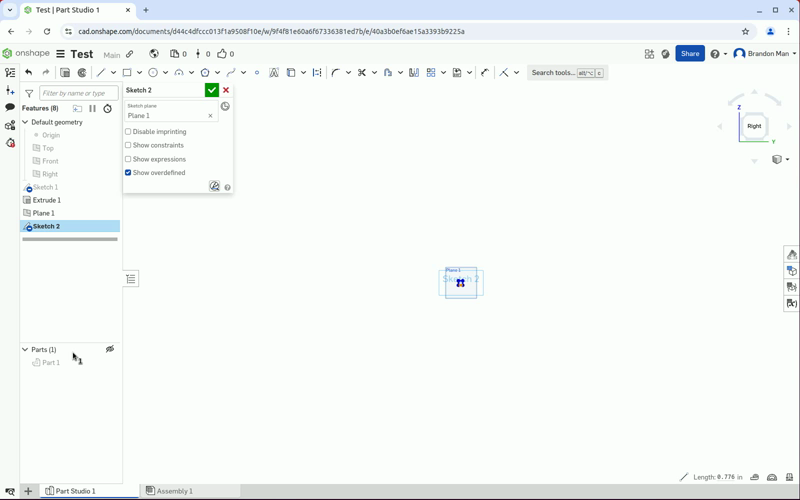
key(shift+y)
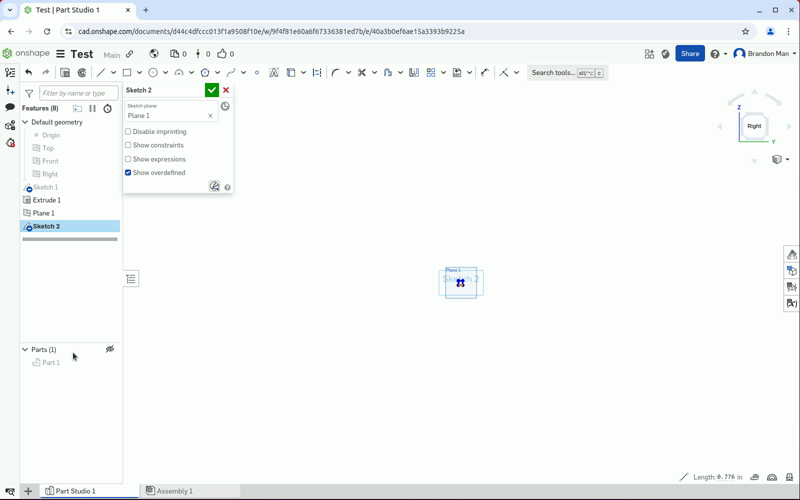
key(shift+e)
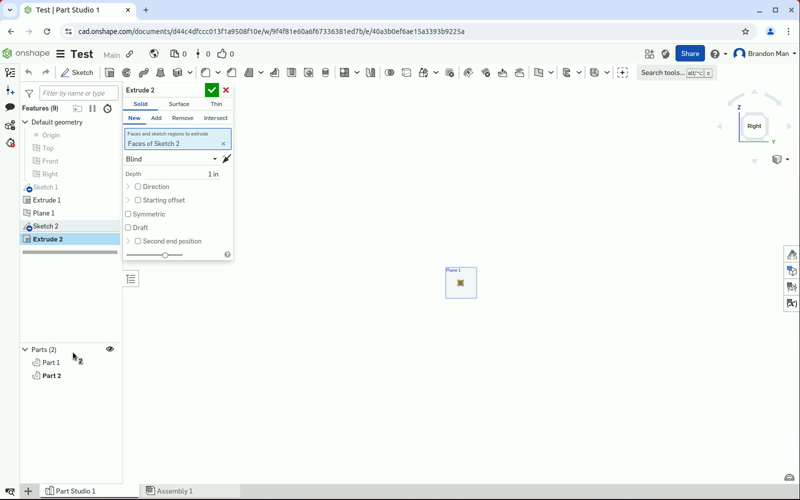
mouse_move(143, 106)
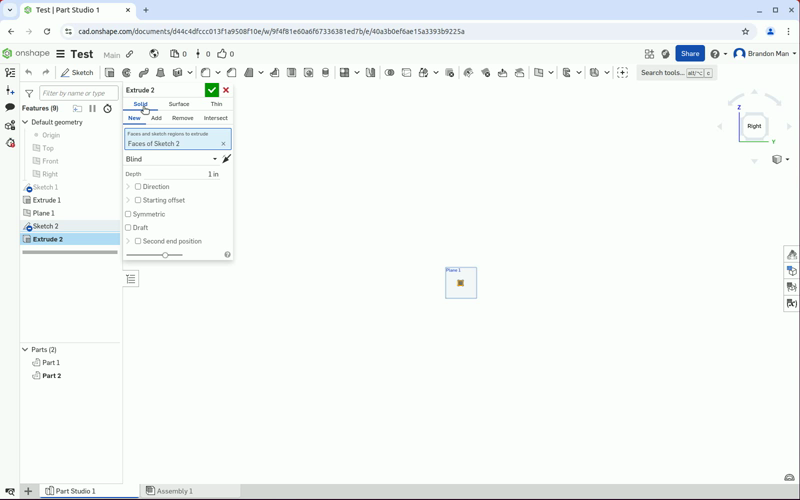
click(143, 106)
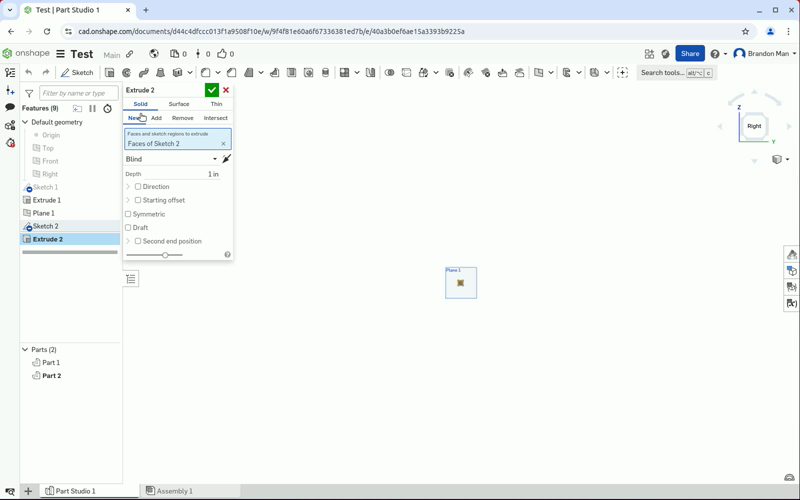
mouse_move(137, 120)
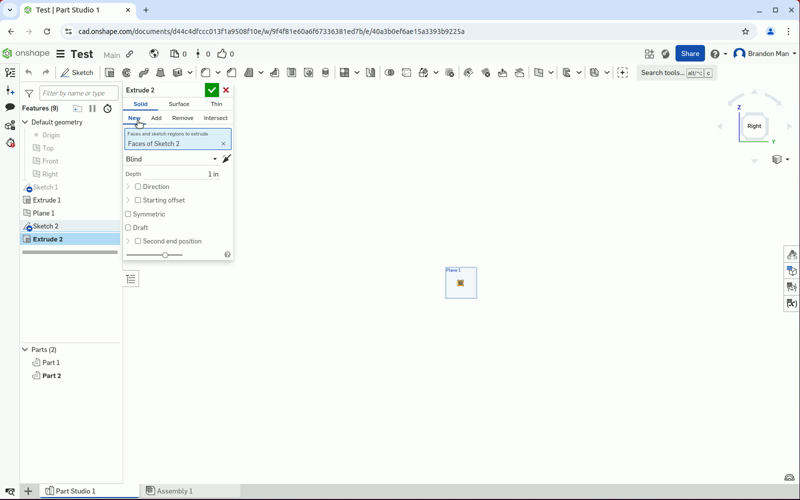
click(137, 120)
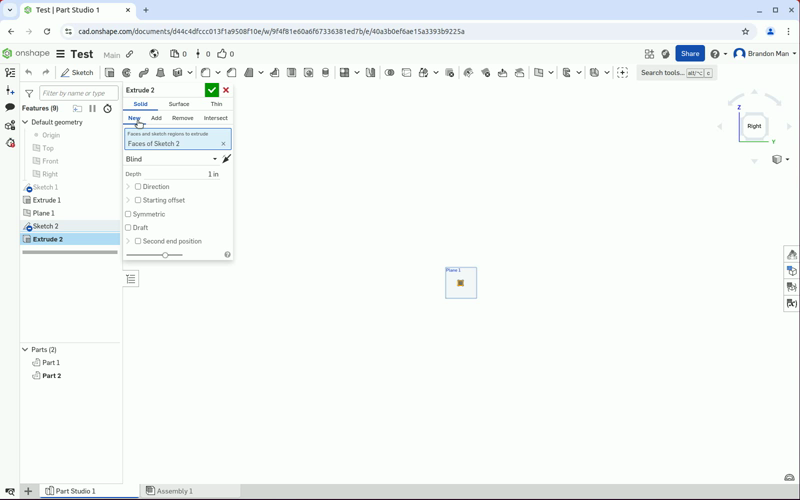
key(tab, 4)
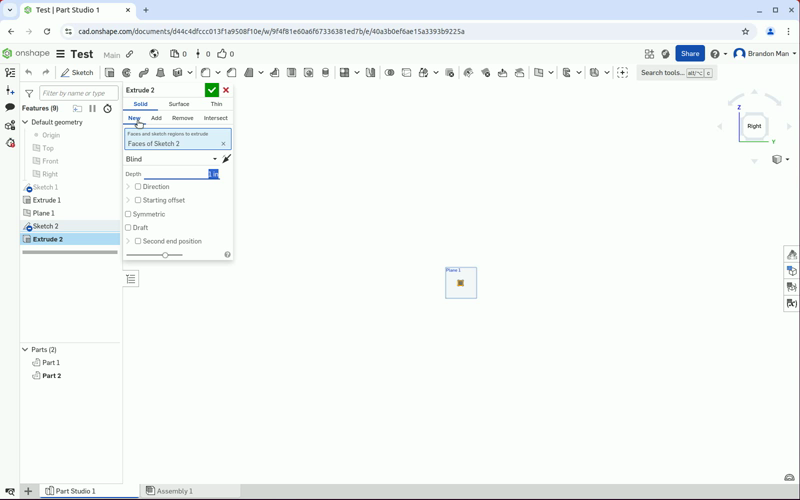
text(-0.241)
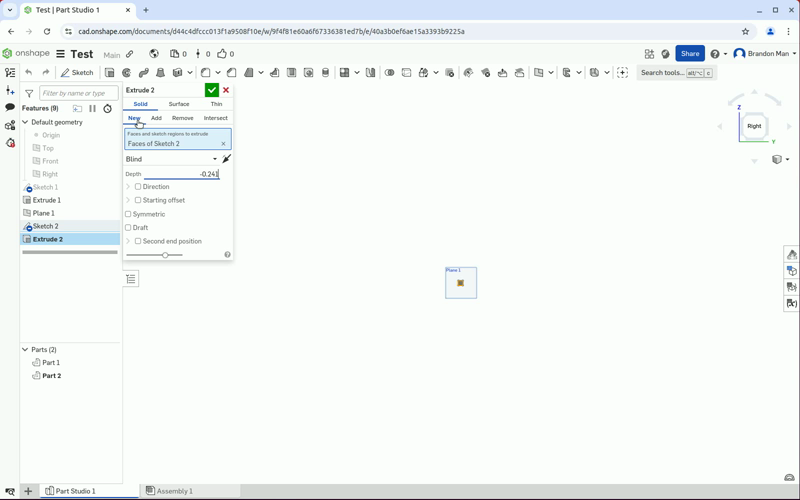
key(enter)
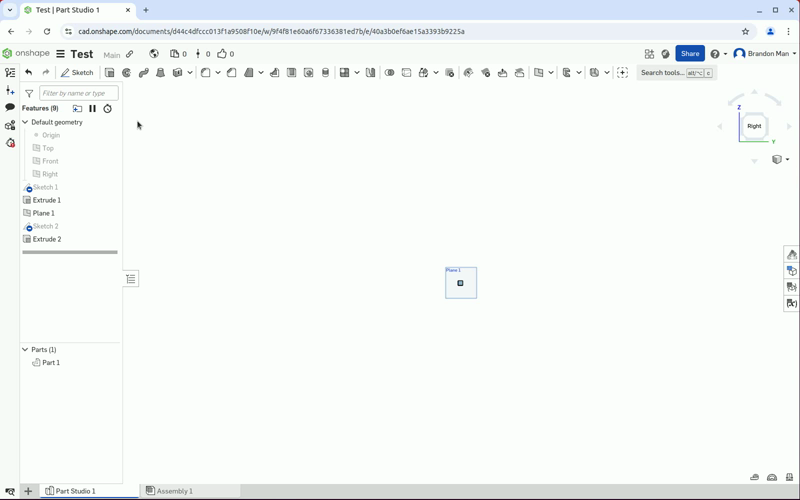
key(shift+h)
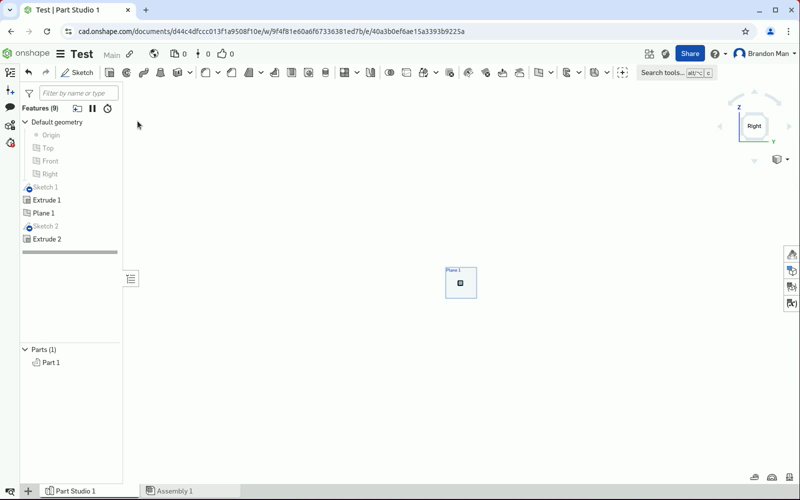
key(shift+h)
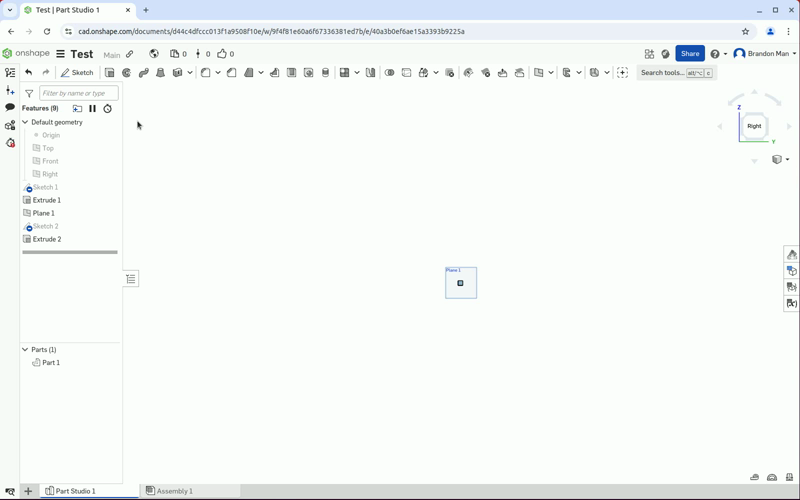
mouse_move(73, 189)
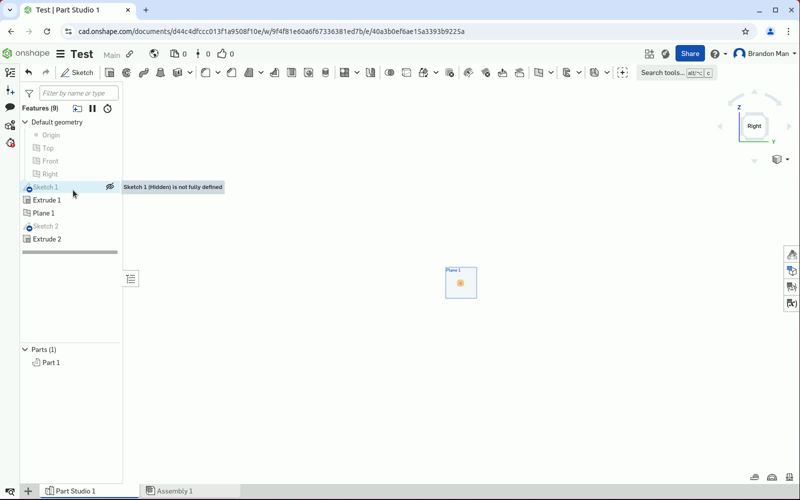
click(73, 189)
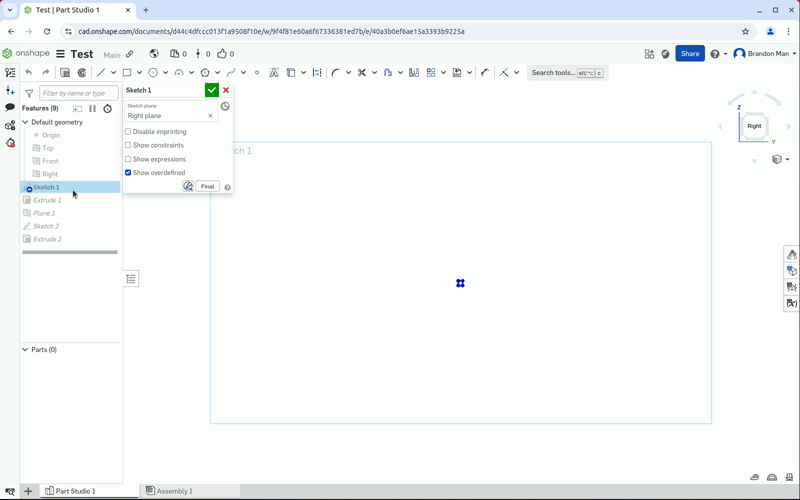
mouse_move(229, 92)
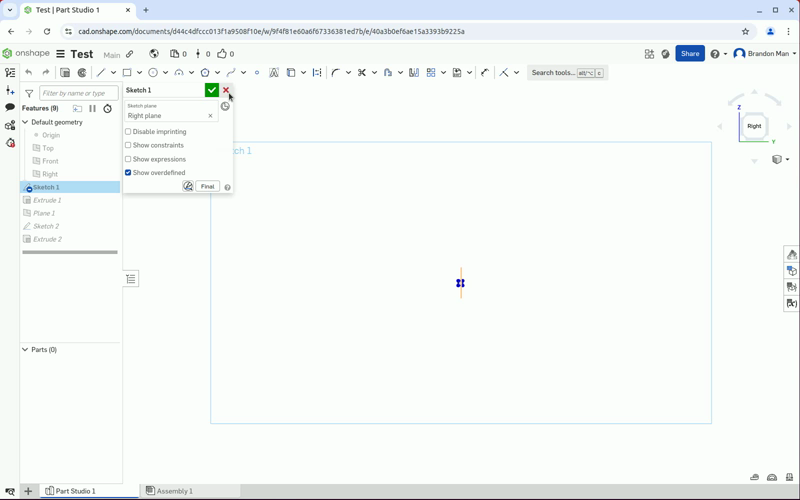
click(229, 92)
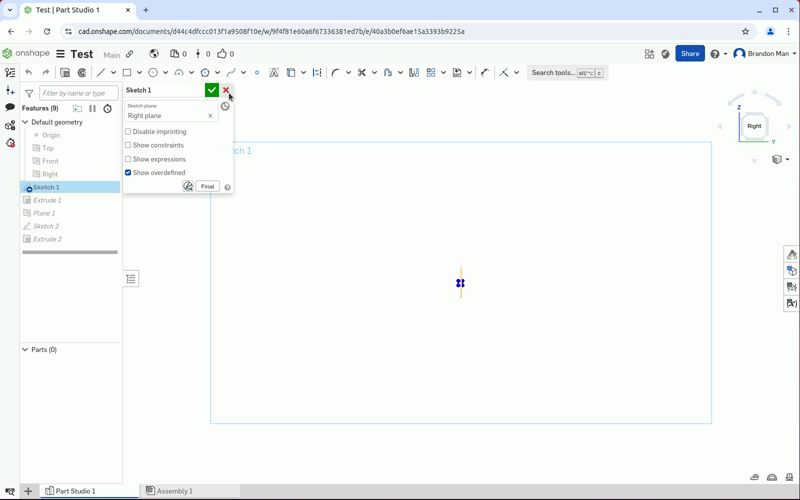
key(shift+s)
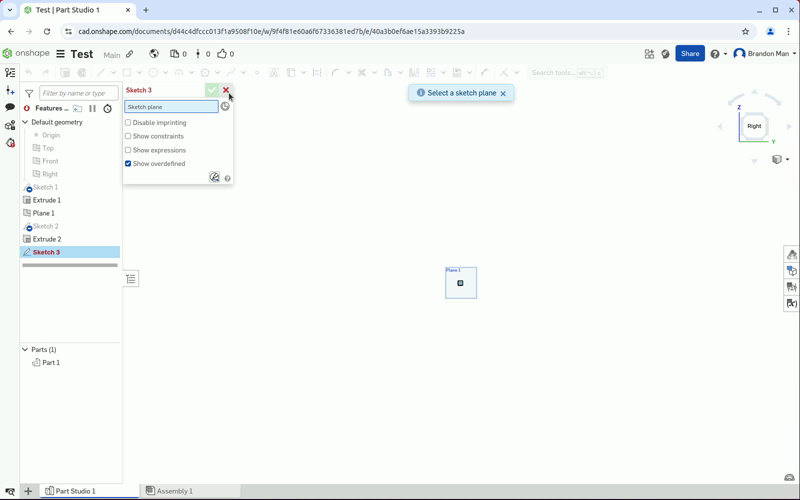
mouse_move(73, 215)
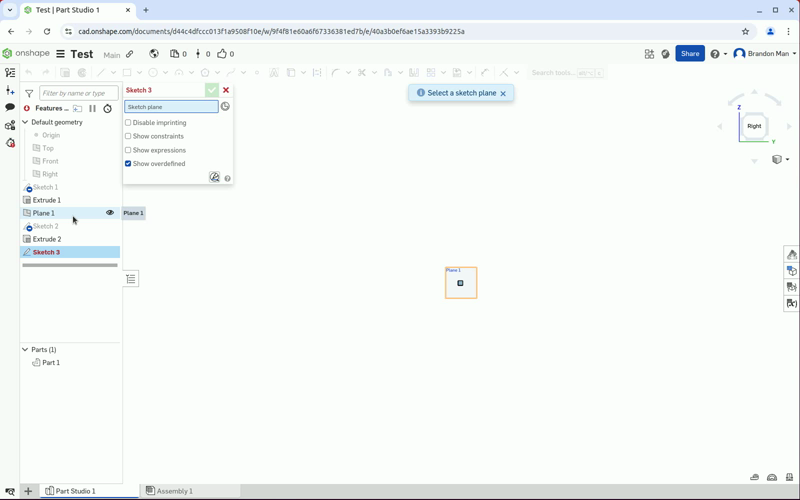
click(73, 215)
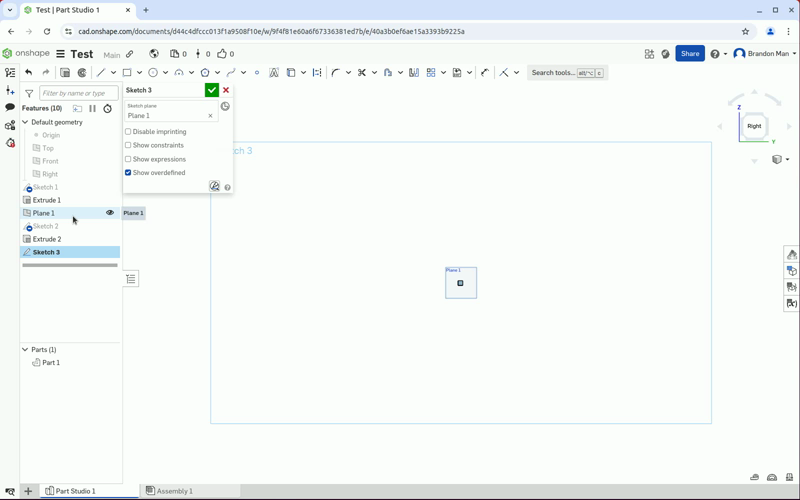
mouse_move(73, 352)
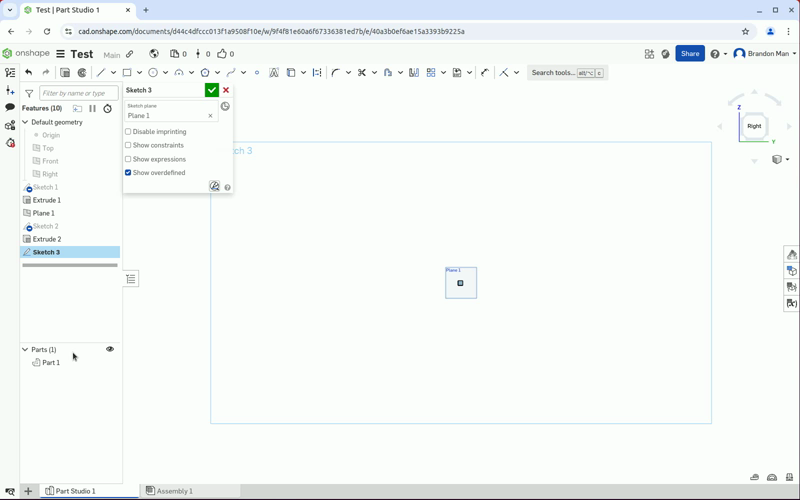
key(y)
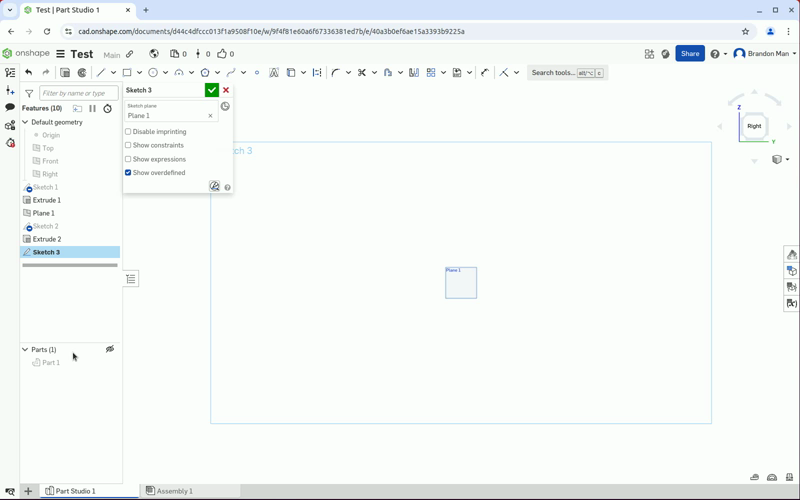
key(l)
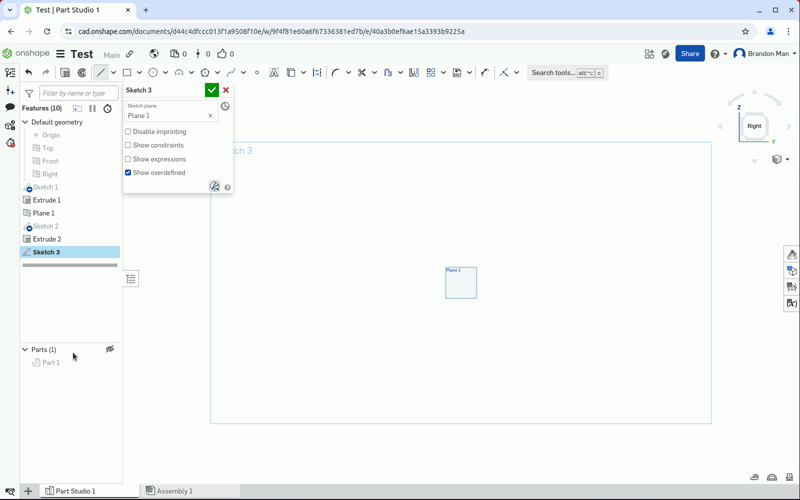
key_down(shift)
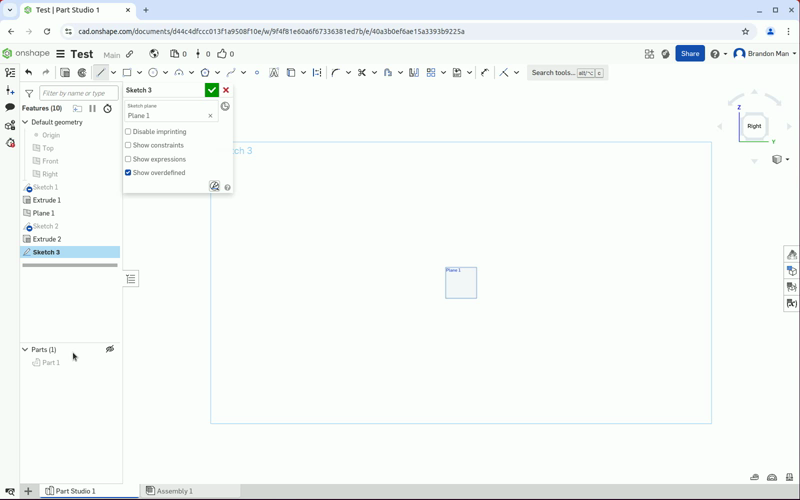
mouse_move(459, 284)
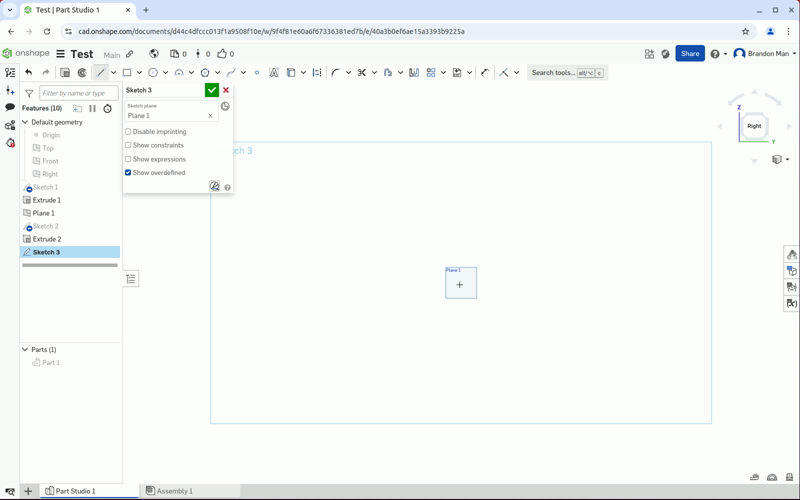
click(459, 284)
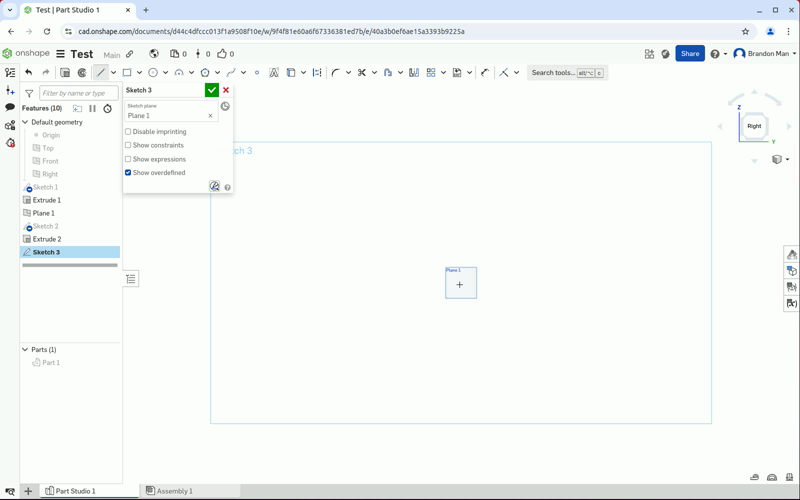
key_up(shift)
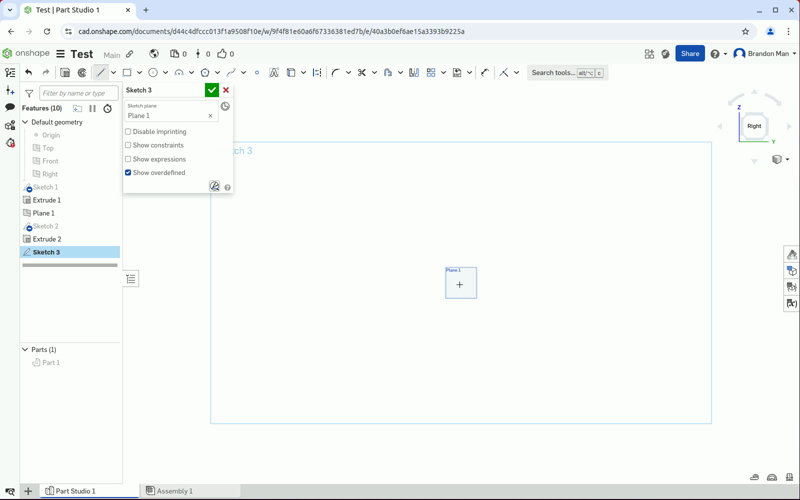
key_down(shift)
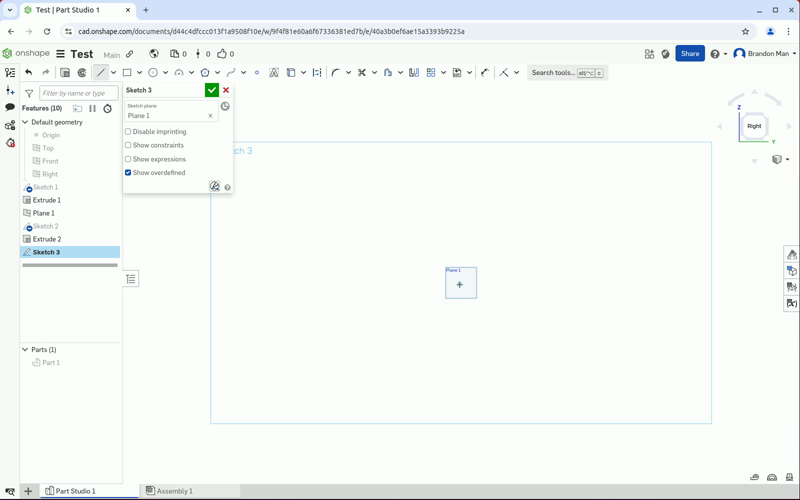
mouse_move(489, 284)
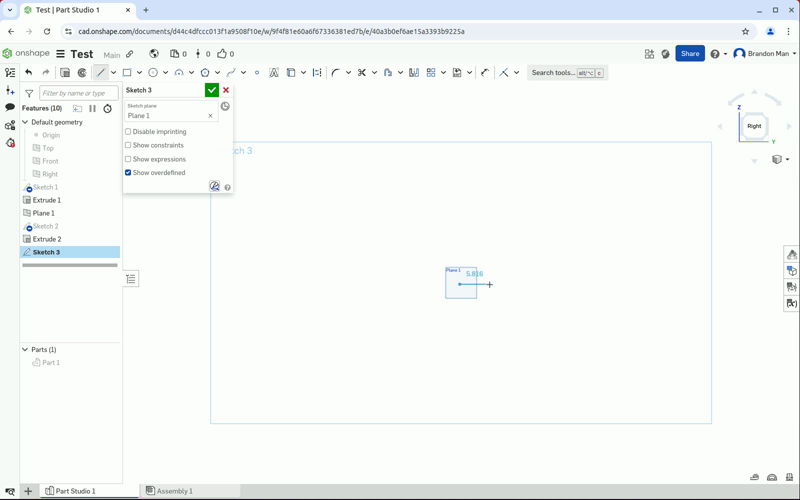
mouse_move(464, 284)
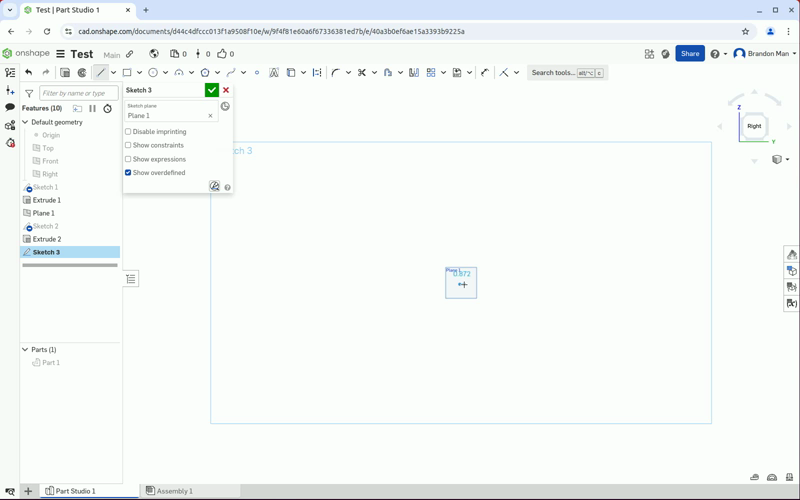
scroll(6)
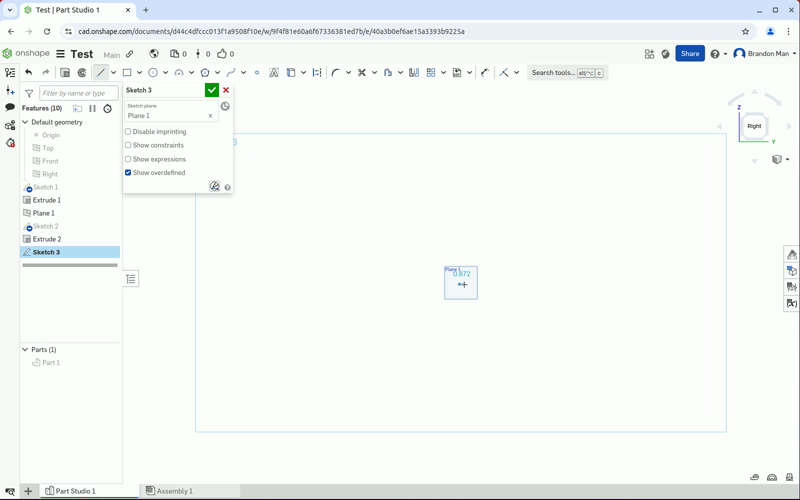
scroll(6)
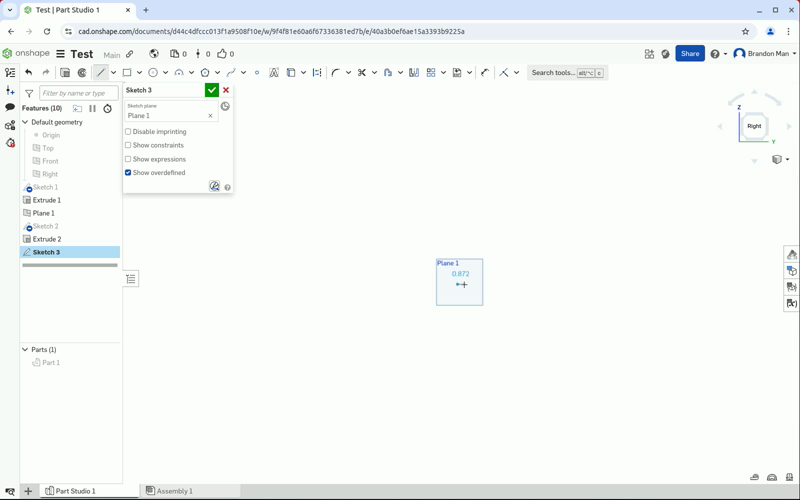
scroll(6)
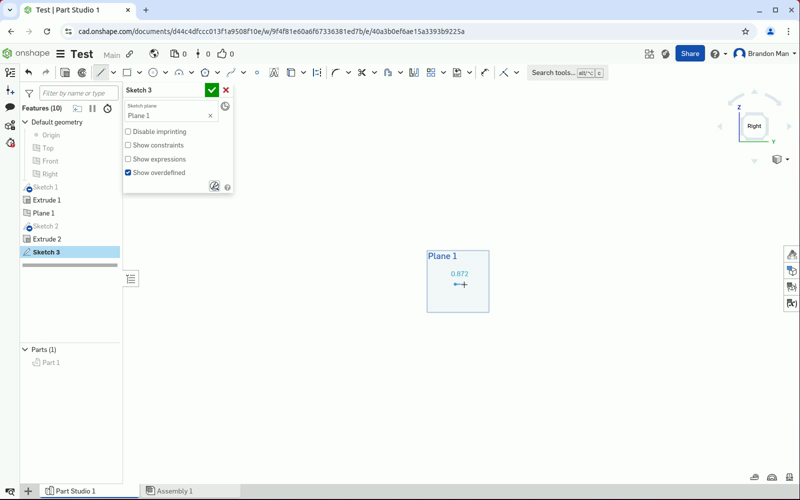
scroll(6)
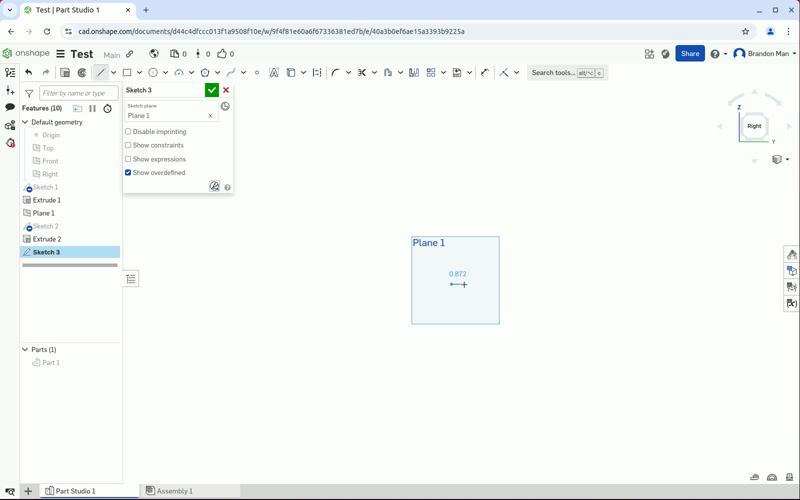
scroll(6)
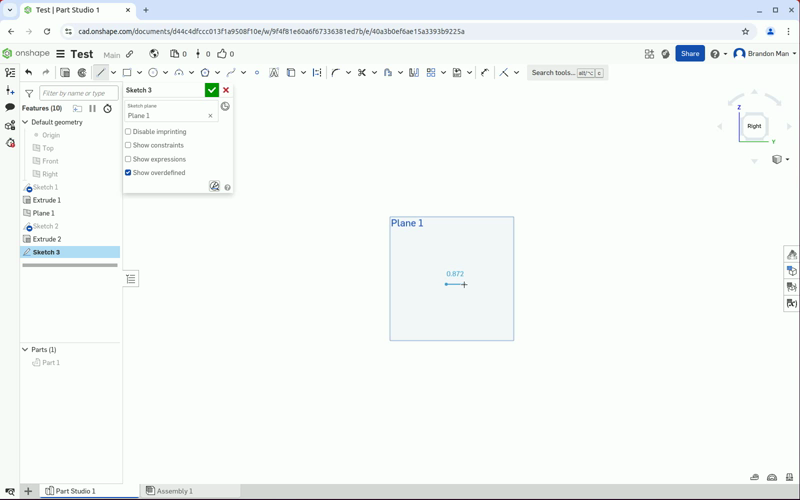
scroll(6)
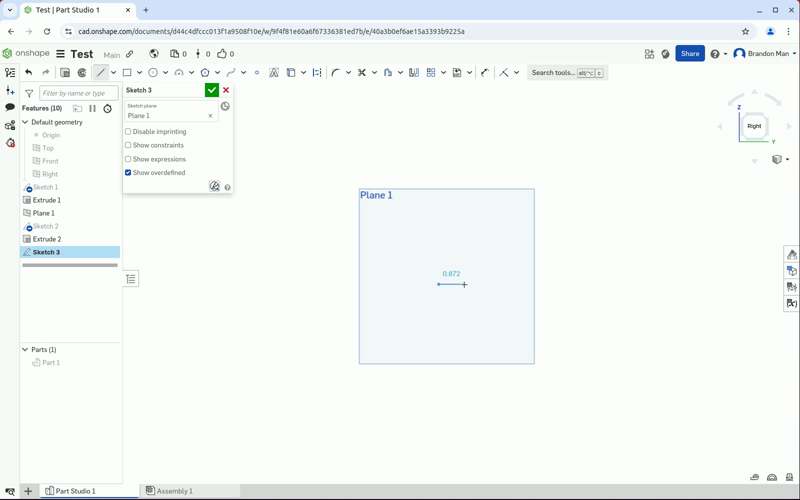
scroll(6)
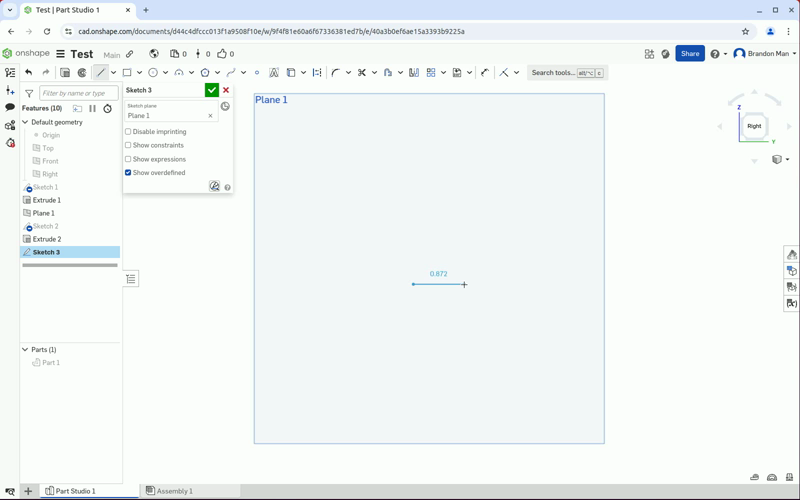
click(464, 284)
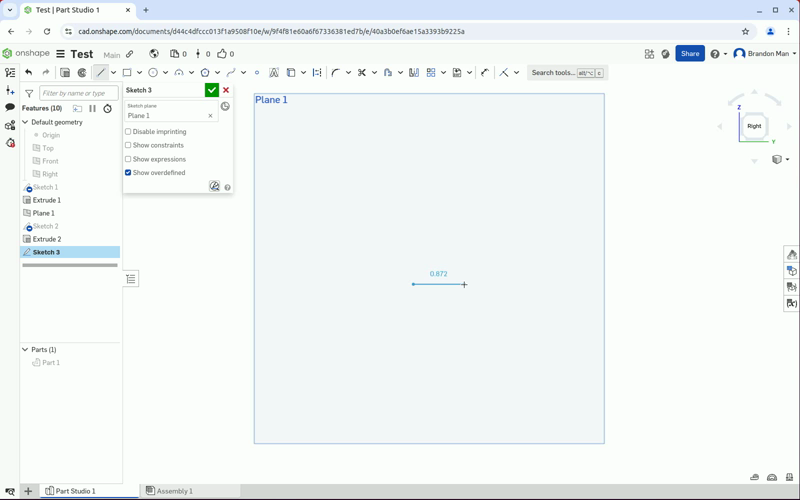
scroll(-6)
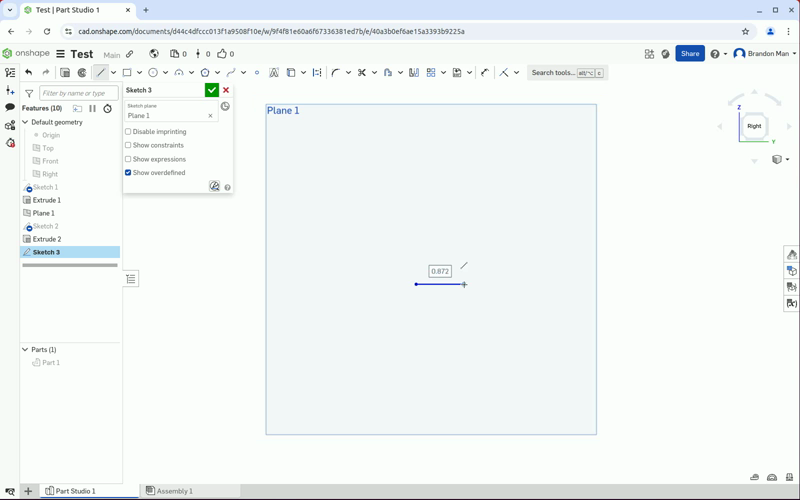
scroll(-6)
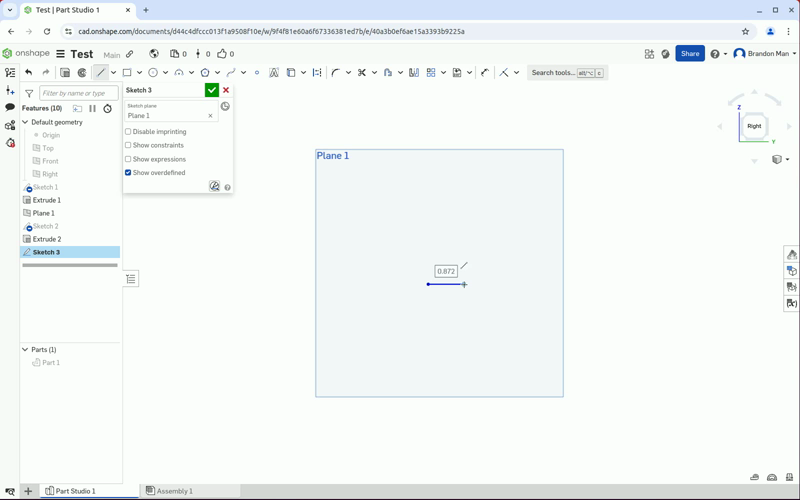
scroll(-6)
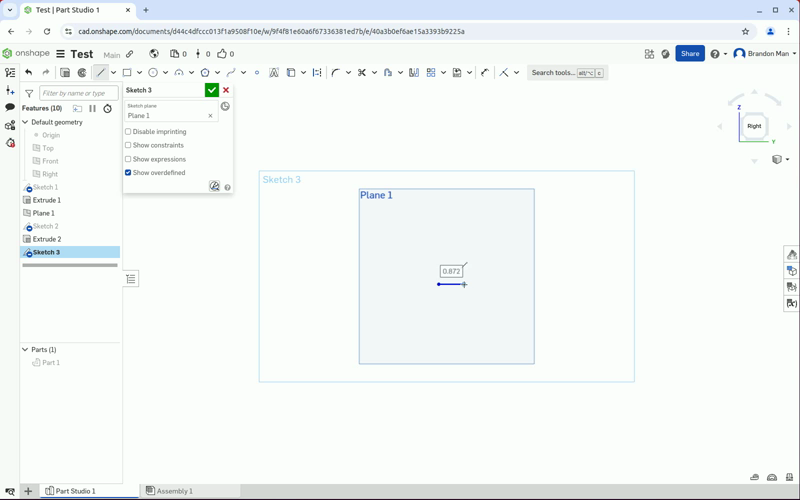
scroll(-6)
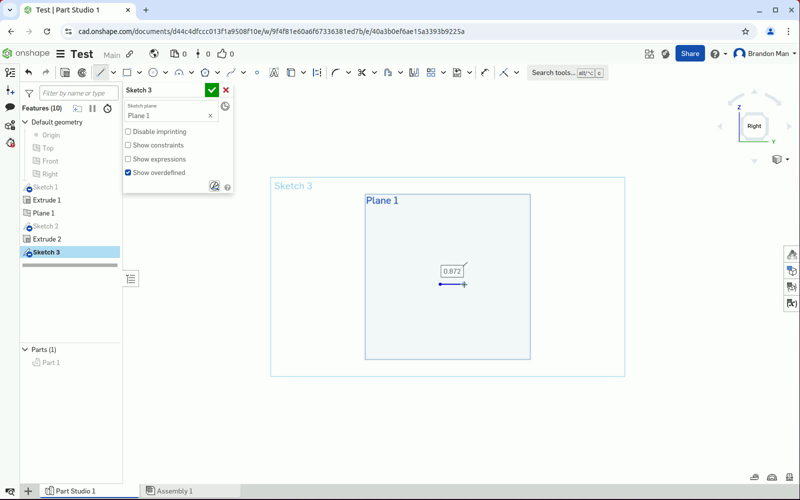
scroll(-6)
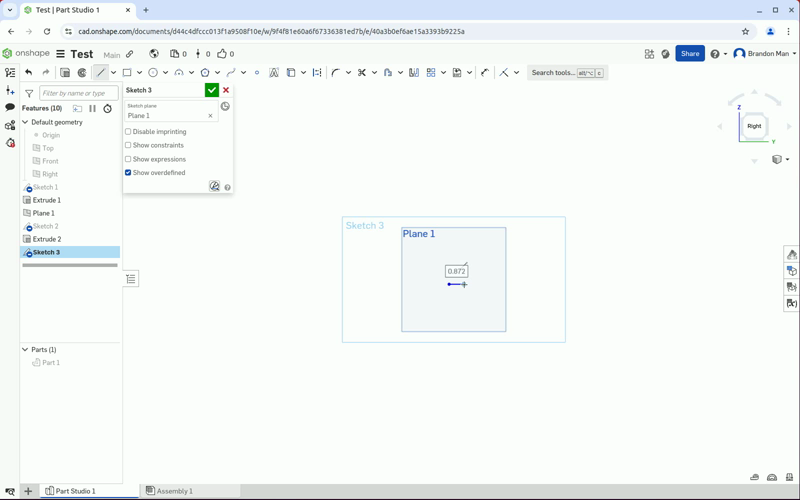
scroll(-6)
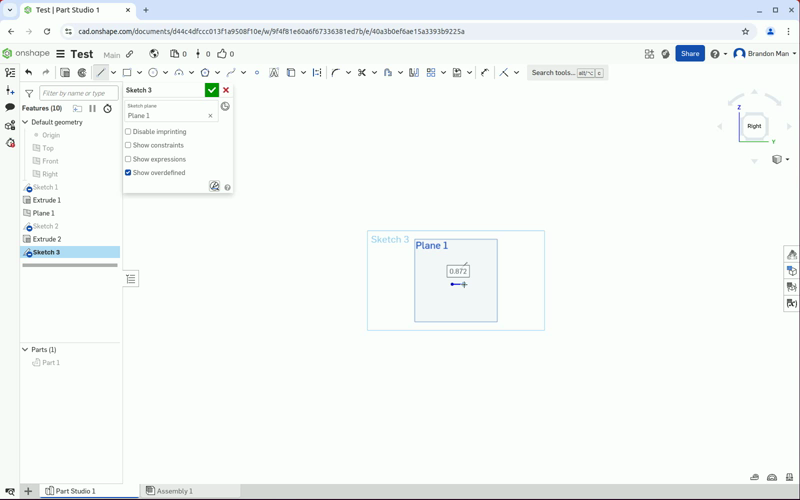
scroll(-6)
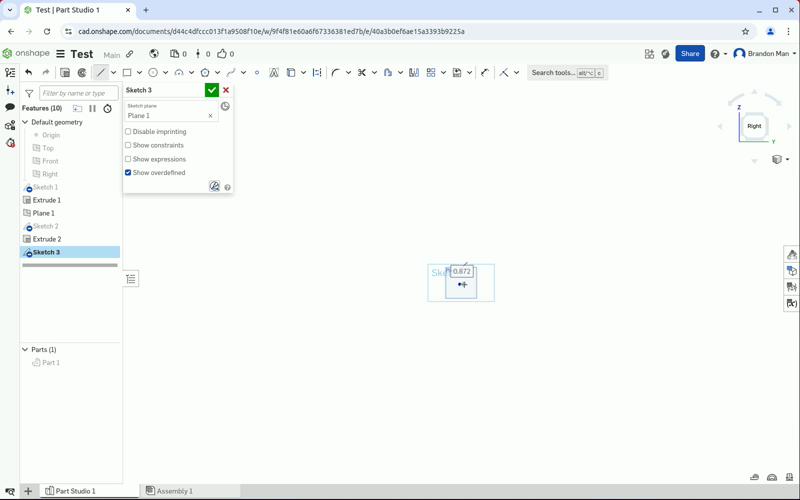
key_up(shift)
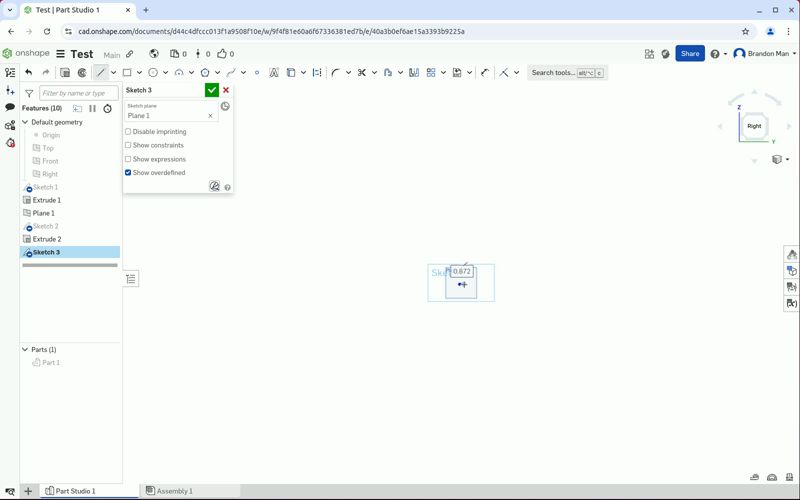
key_down(shift)
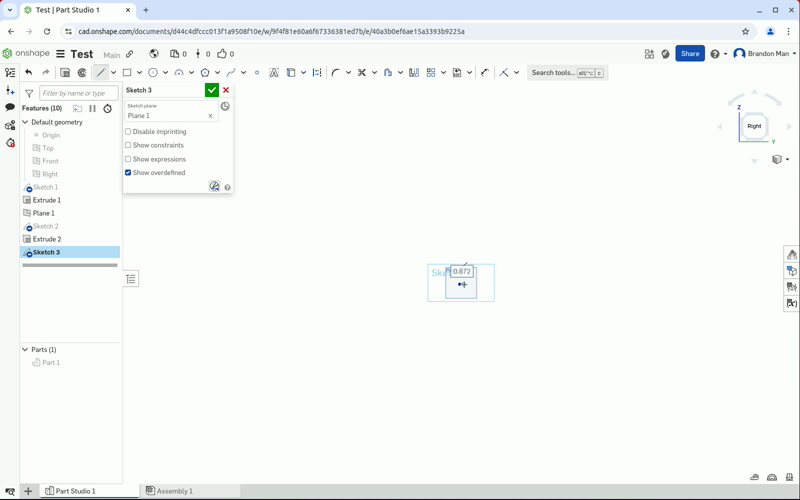
mouse_move(494, 284)
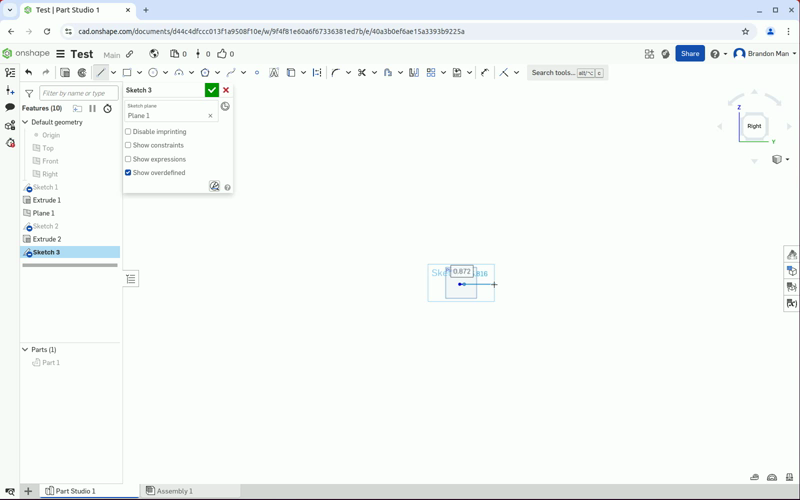
mouse_move(464, 279)
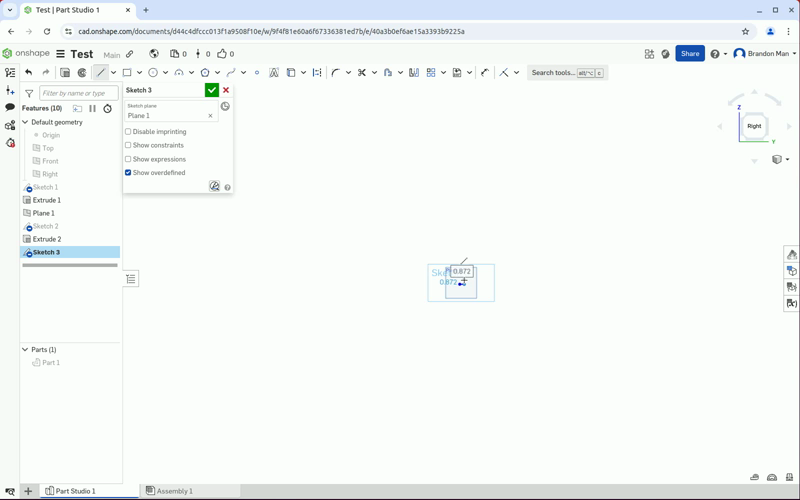
scroll(6)
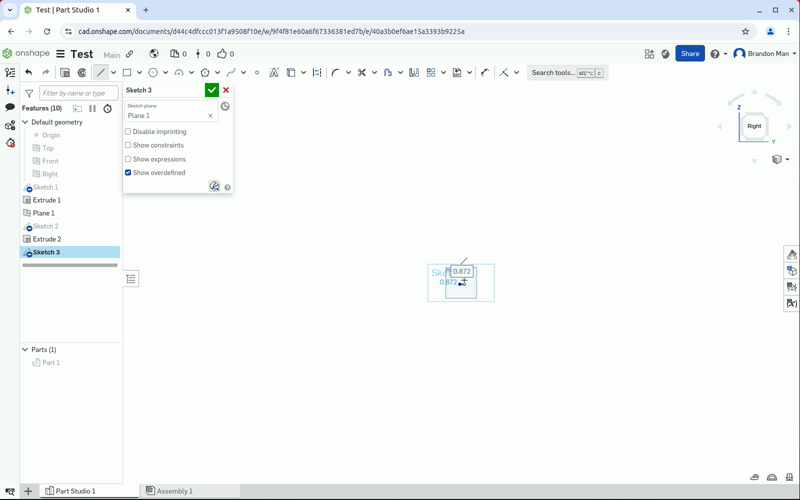
scroll(6)
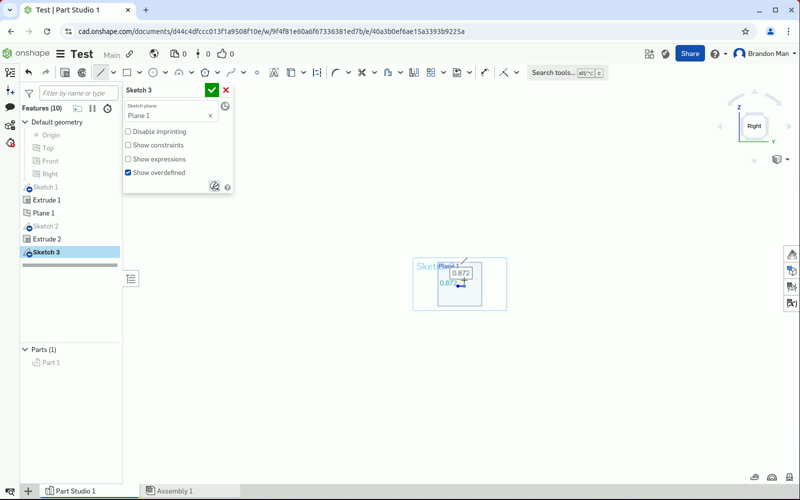
scroll(6)
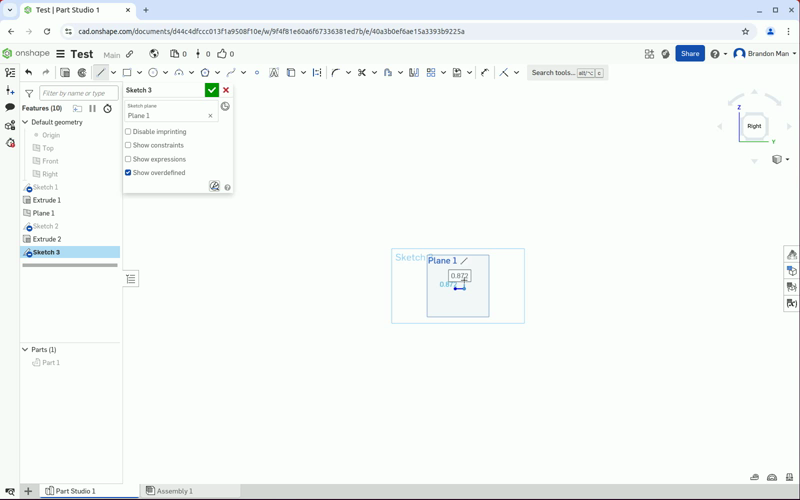
scroll(6)
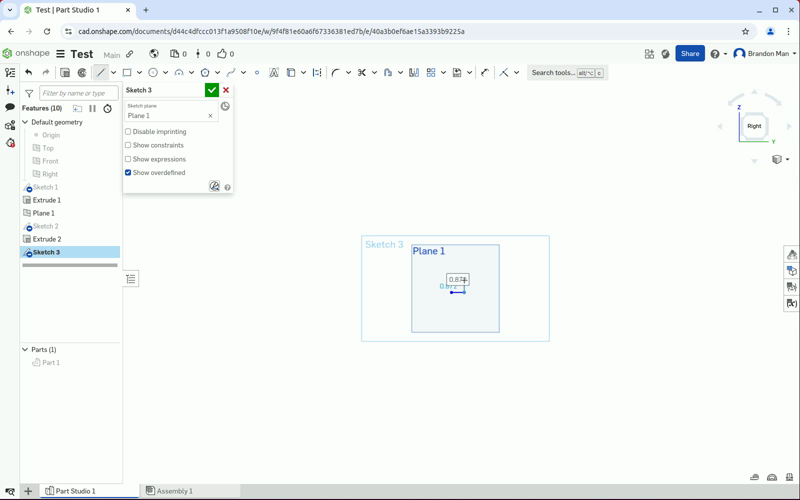
scroll(6)
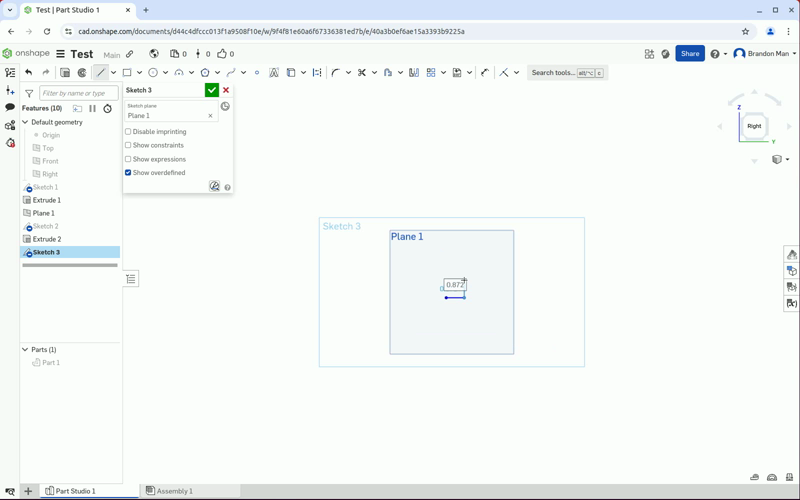
scroll(6)
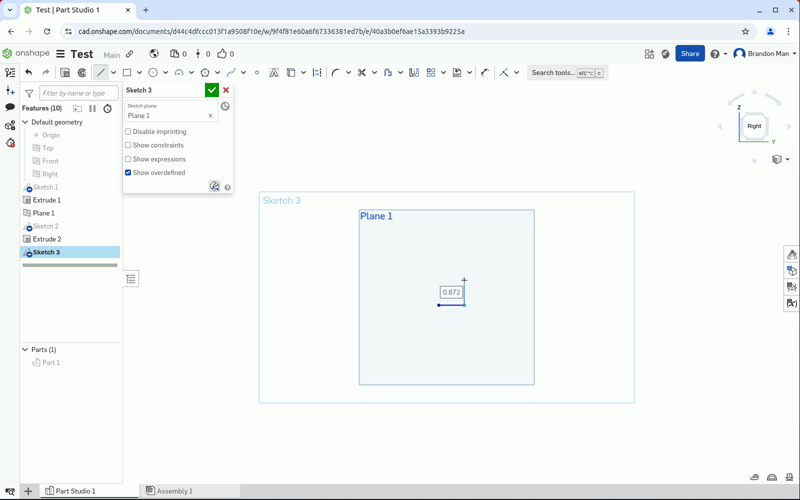
scroll(6)
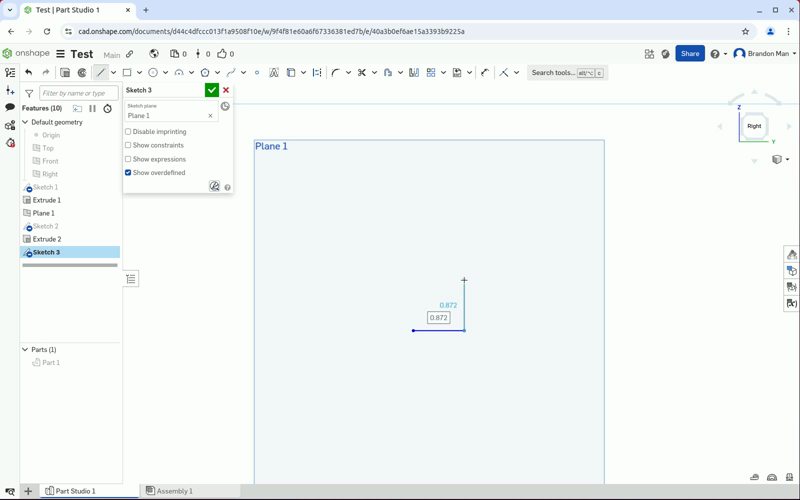
click(464, 279)
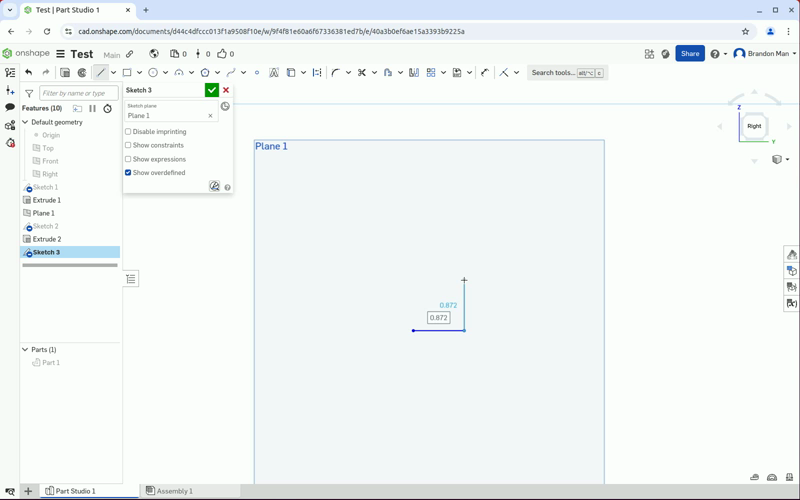
scroll(-6)
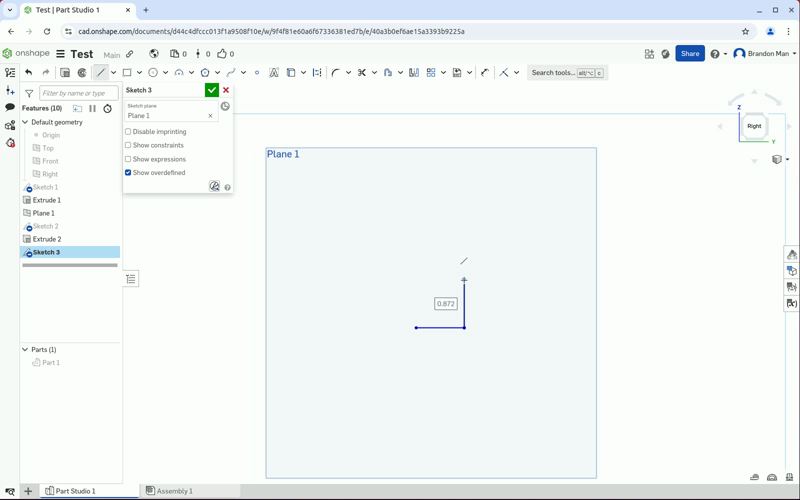
scroll(-6)
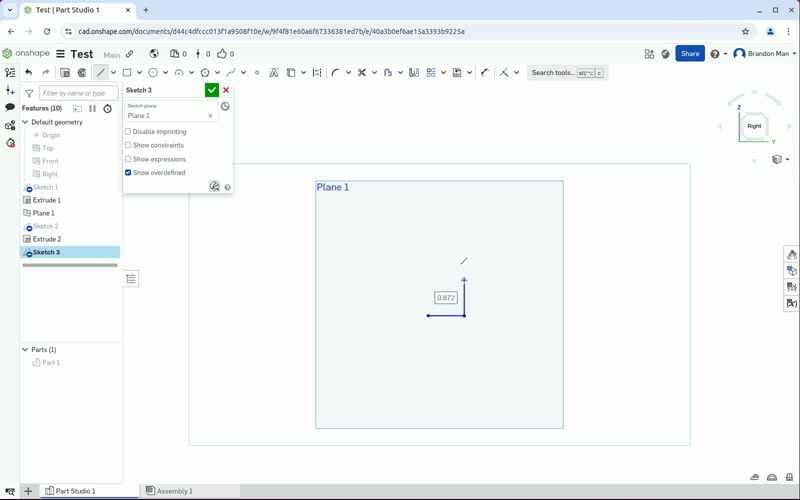
scroll(-6)
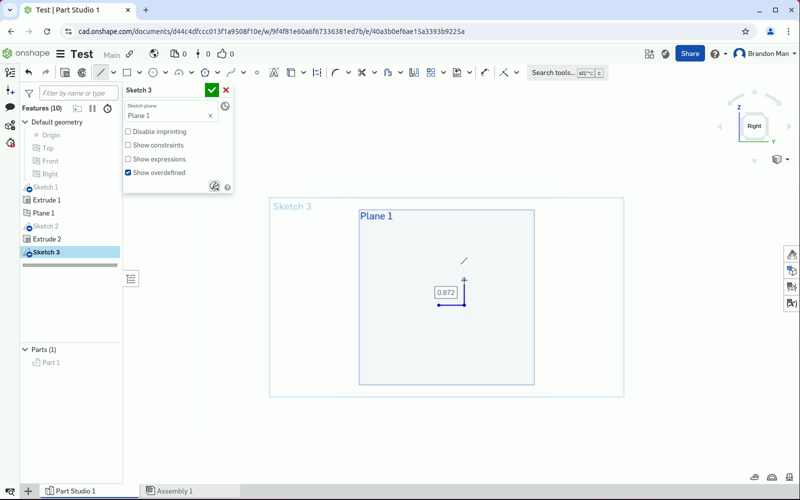
scroll(-6)
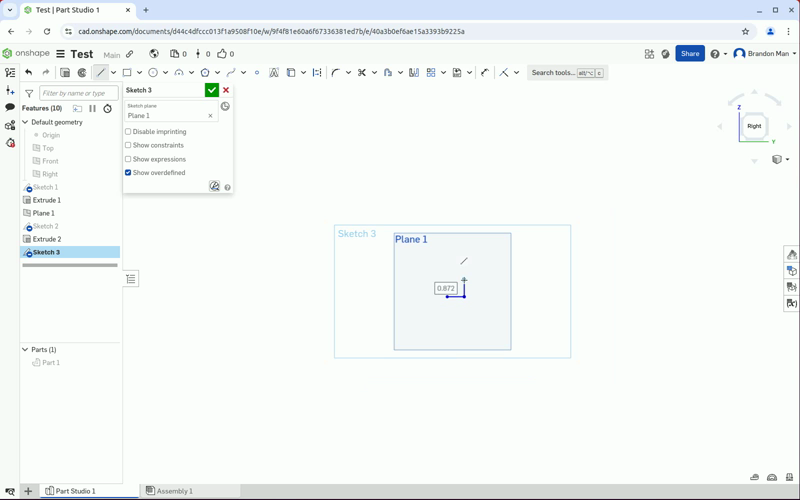
scroll(-6)
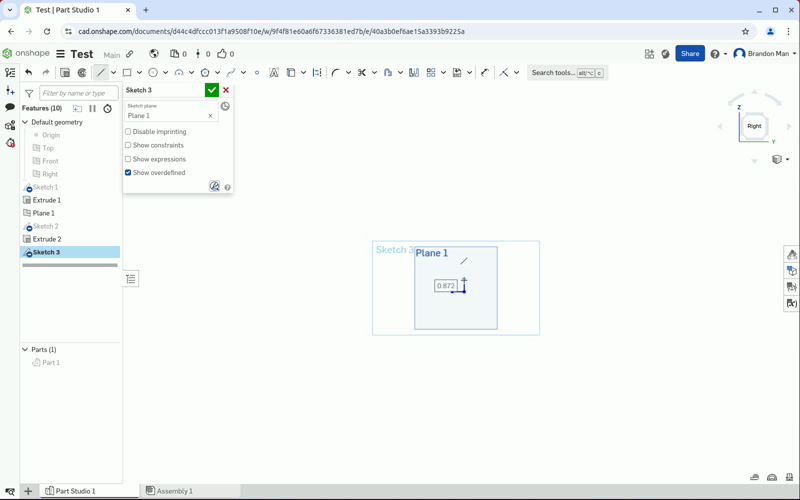
scroll(-6)
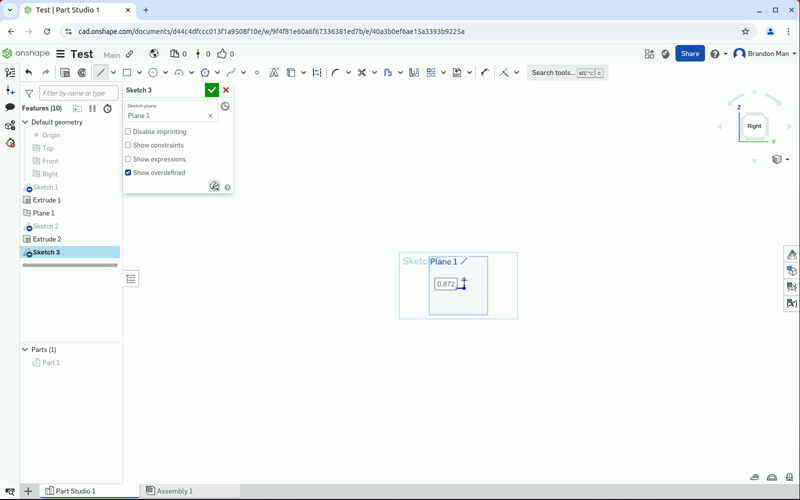
scroll(-6)
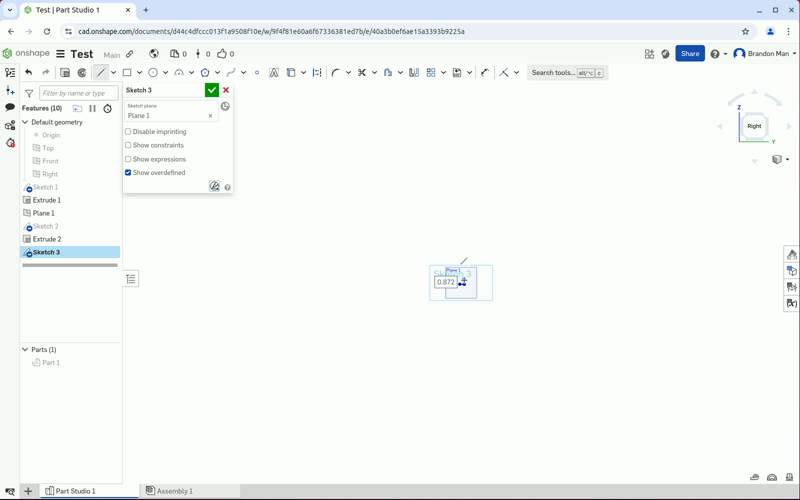
key_up(shift)
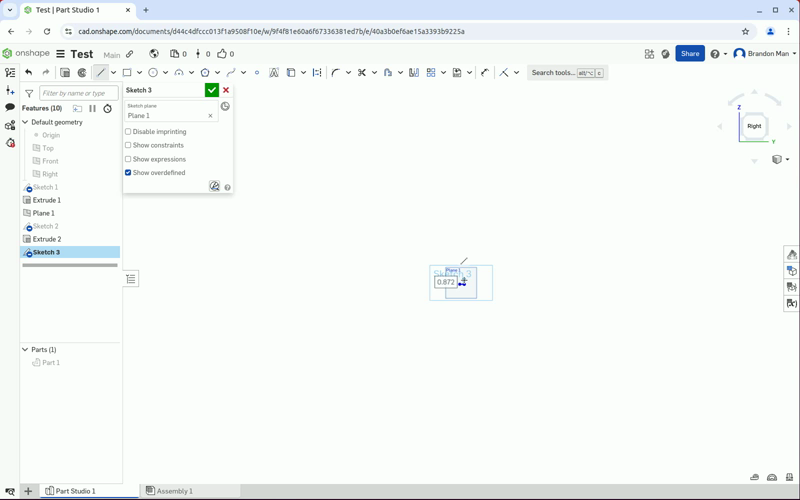
key_down(shift)
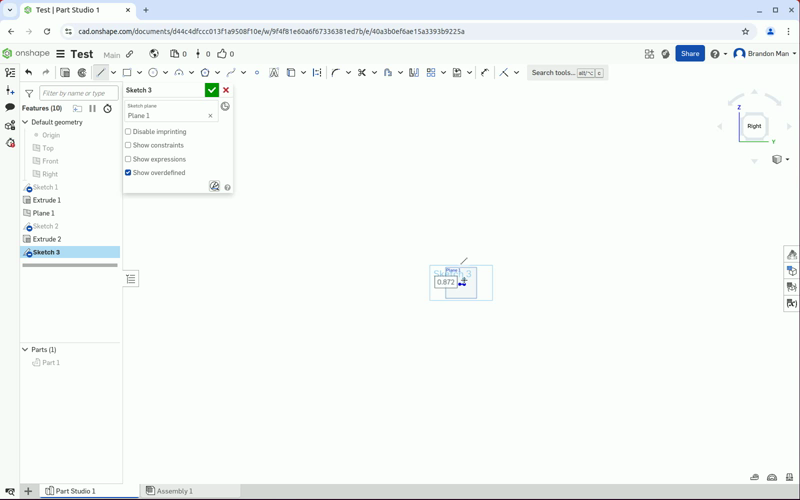
mouse_move(494, 279)
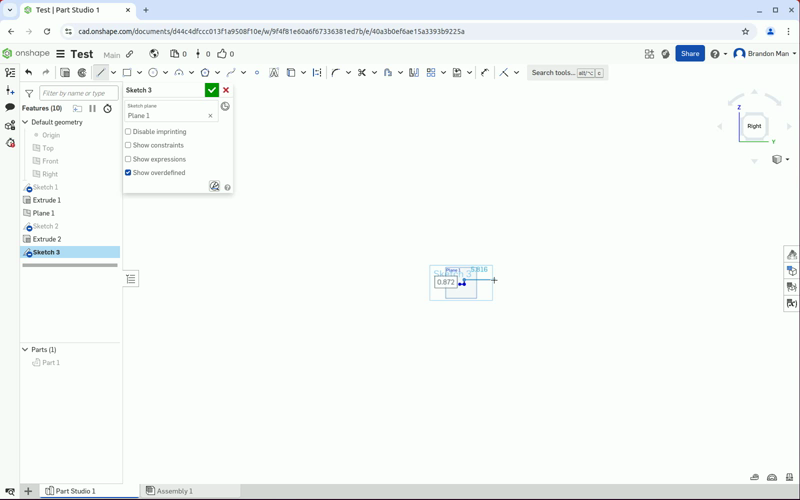
mouse_move(459, 279)
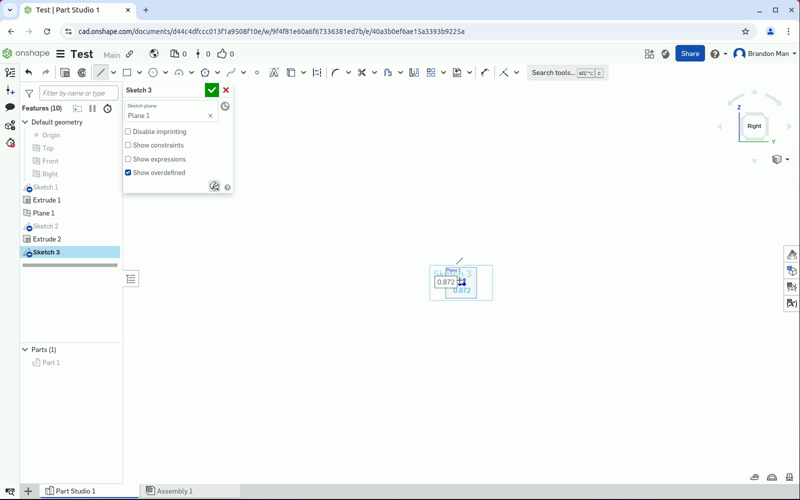
scroll(6)
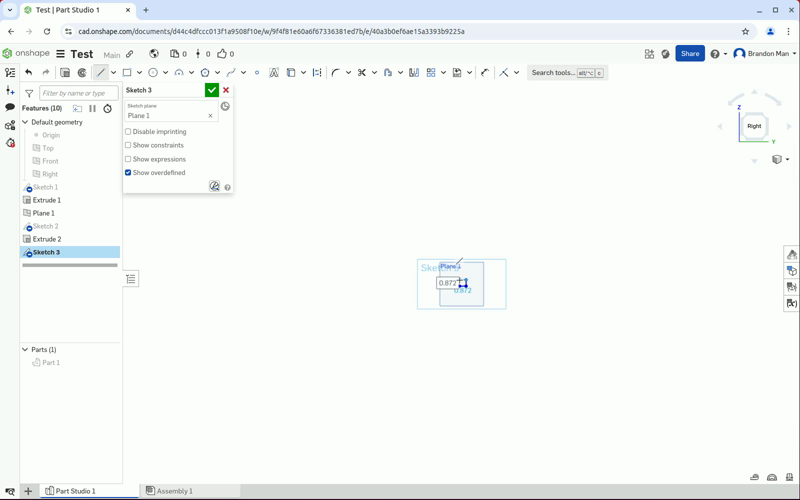
scroll(6)
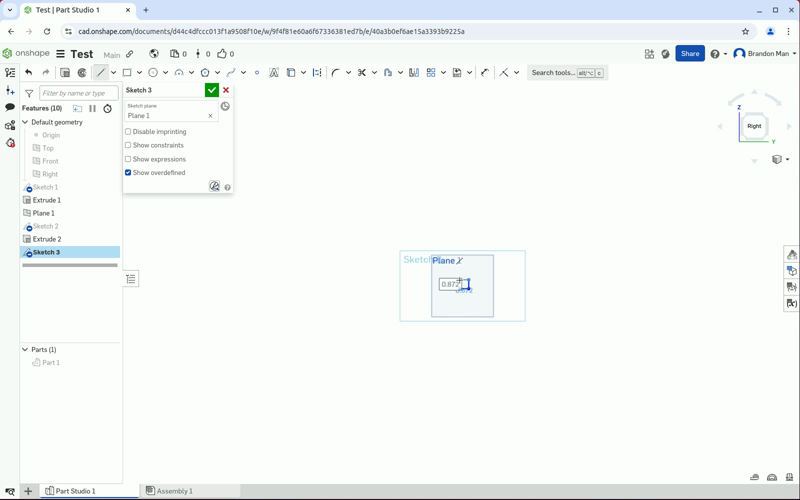
scroll(6)
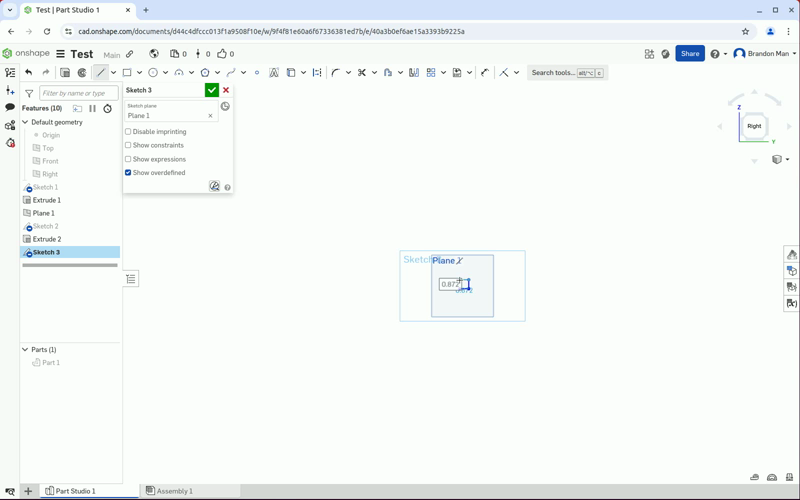
scroll(6)
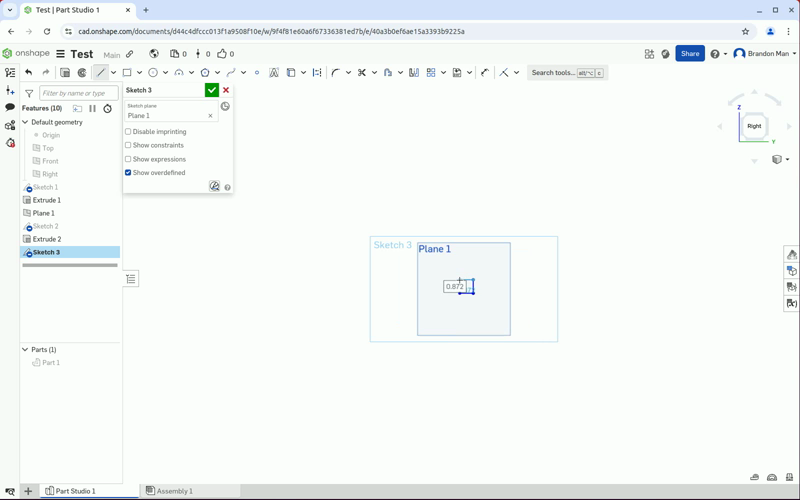
scroll(6)
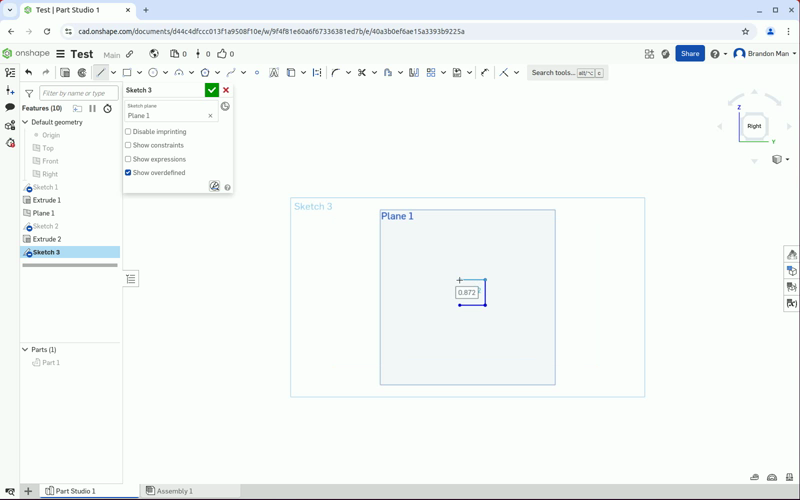
scroll(6)
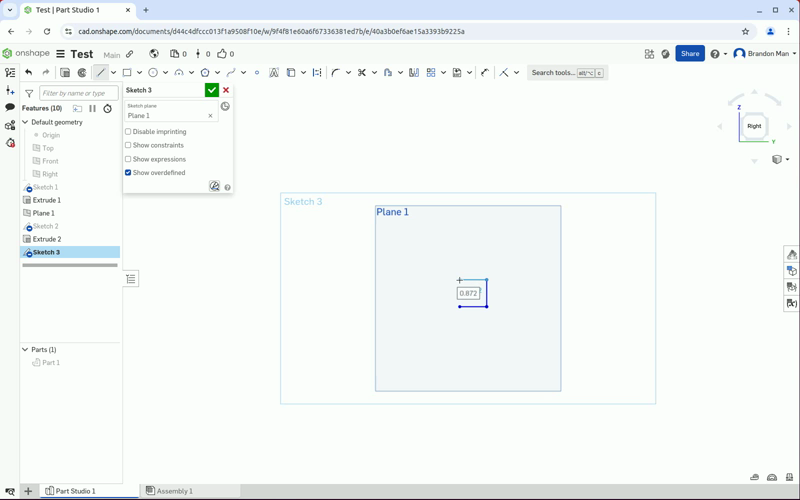
scroll(6)
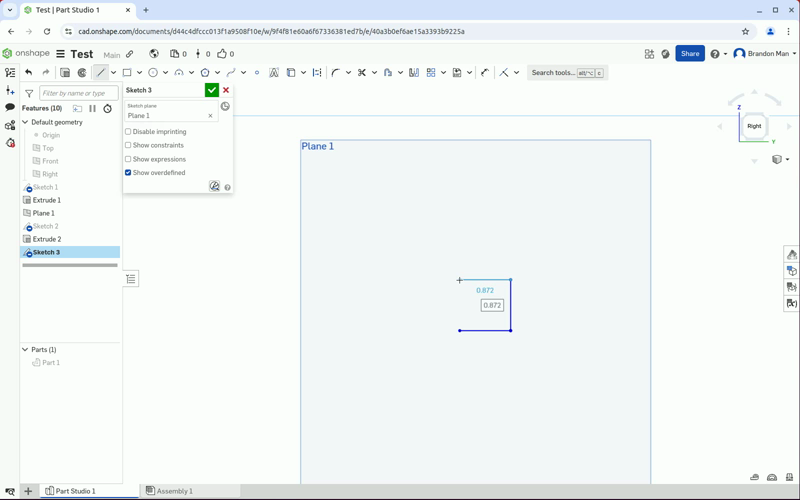
click(459, 279)
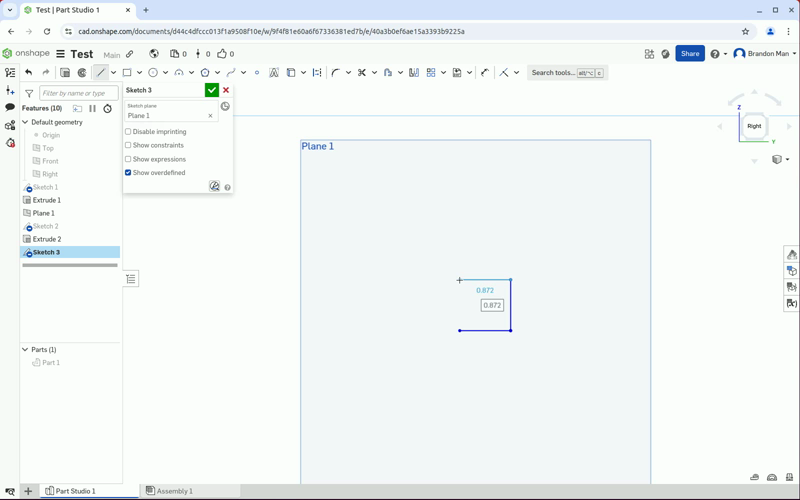
scroll(-6)
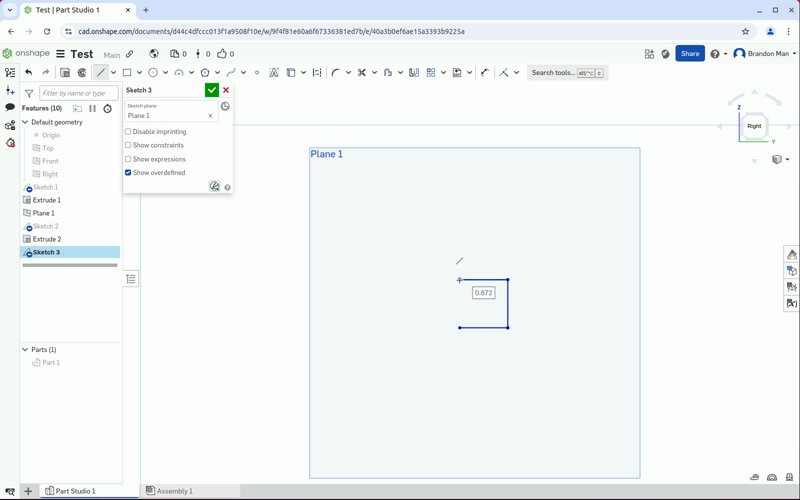
scroll(-6)
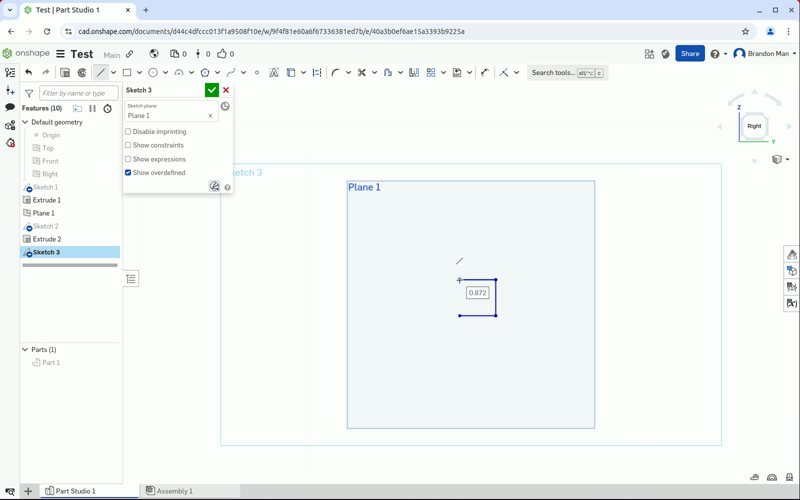
scroll(-6)
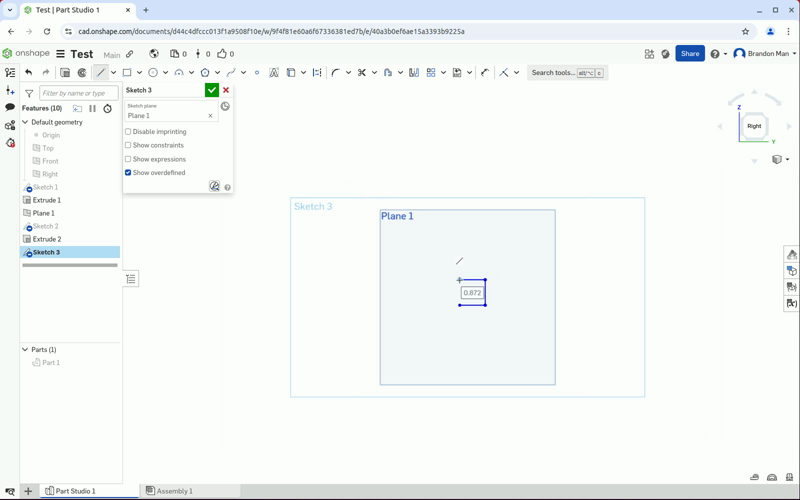
scroll(-6)
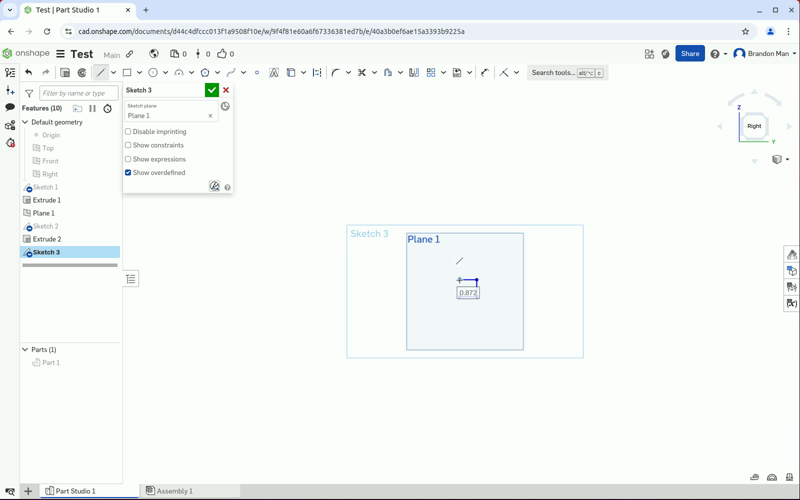
scroll(-6)
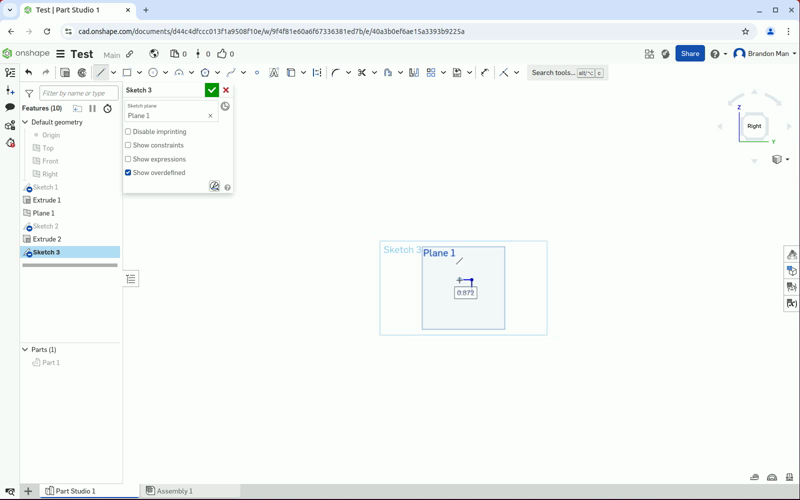
scroll(-6)
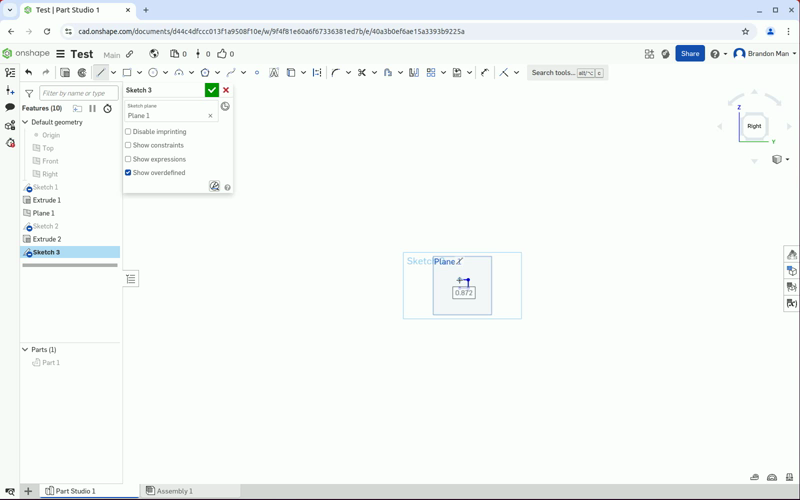
scroll(-6)
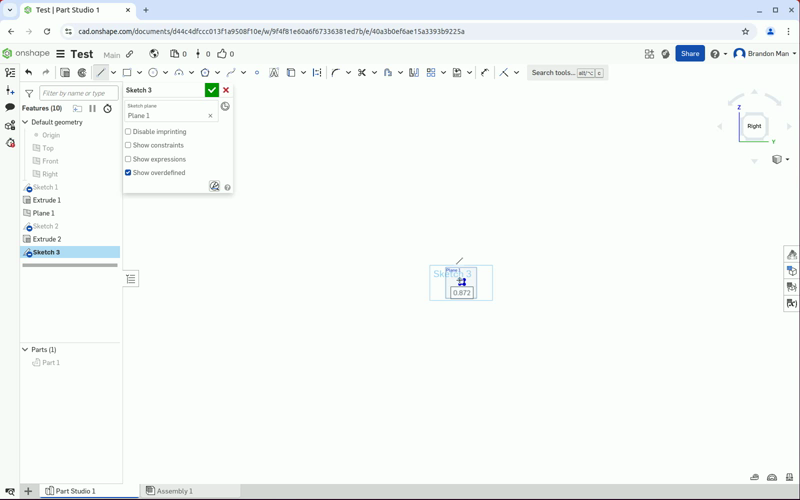
key_up(shift)
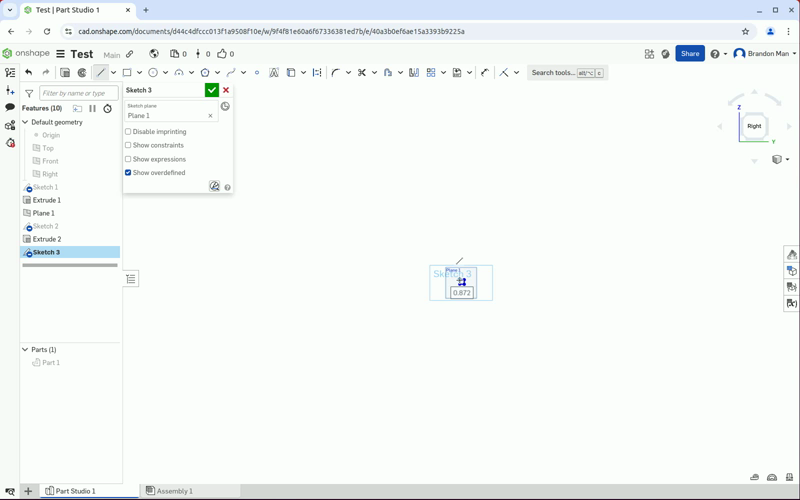
mouse_move(489, 279)
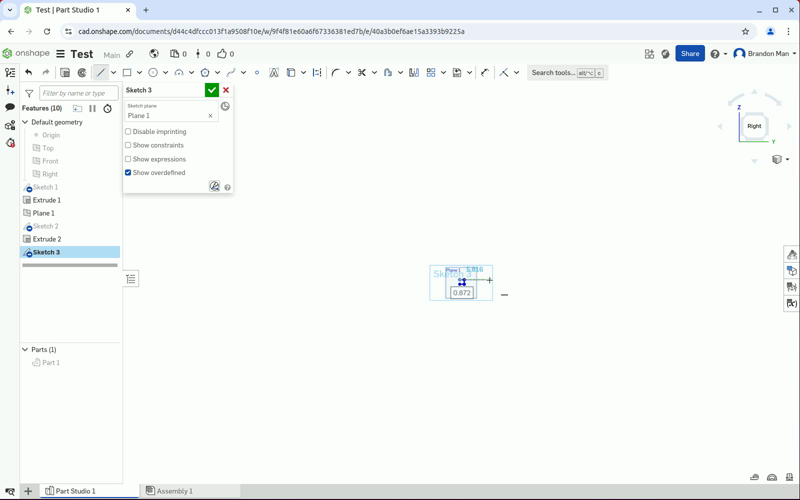
key_down(shift)
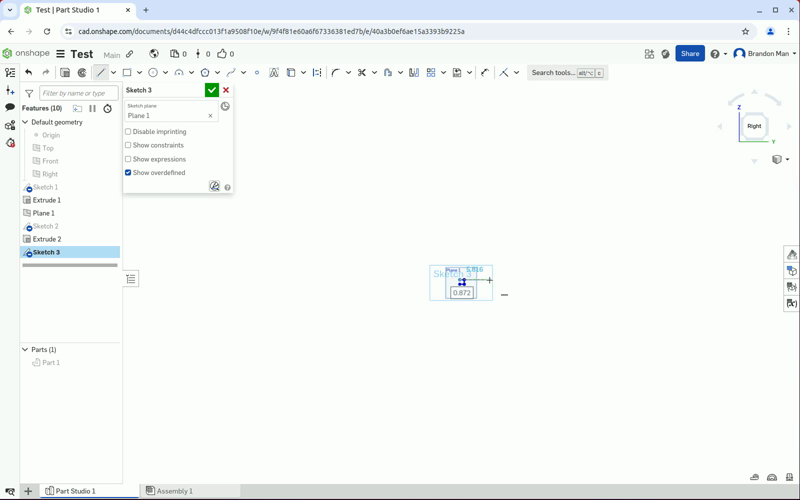
mouse_move(459, 284)
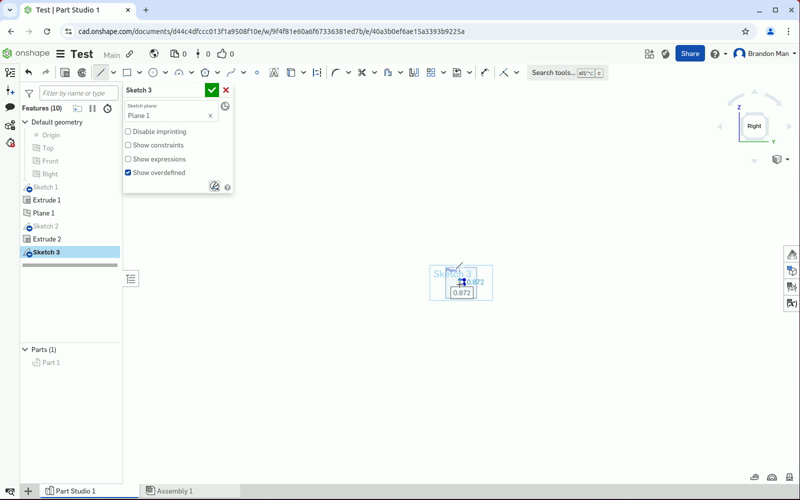
scroll(6)
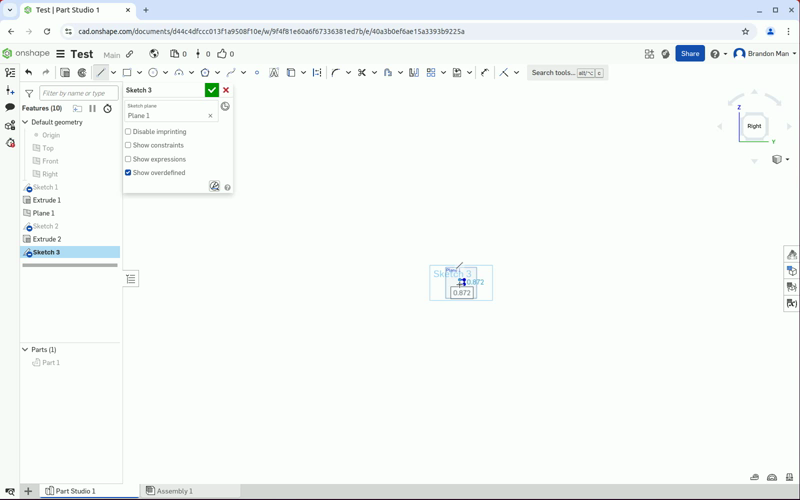
scroll(6)
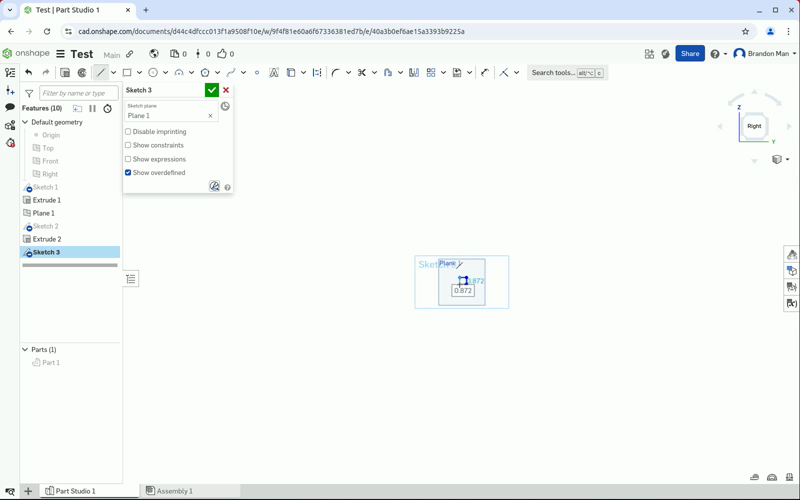
scroll(6)
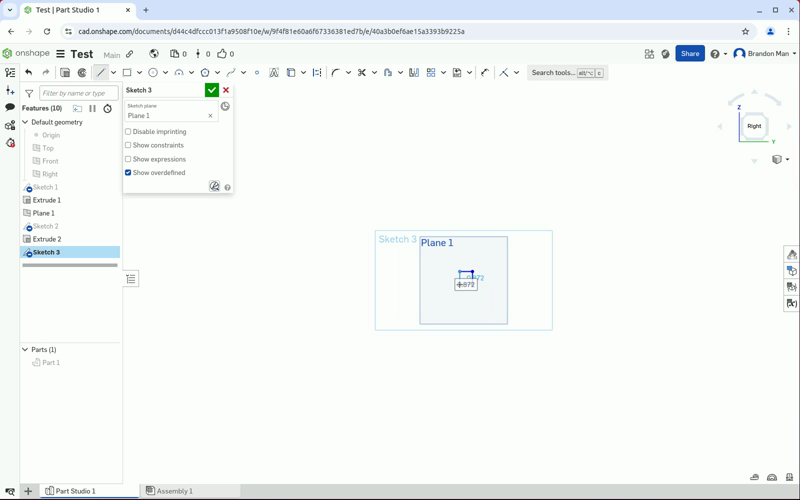
scroll(6)
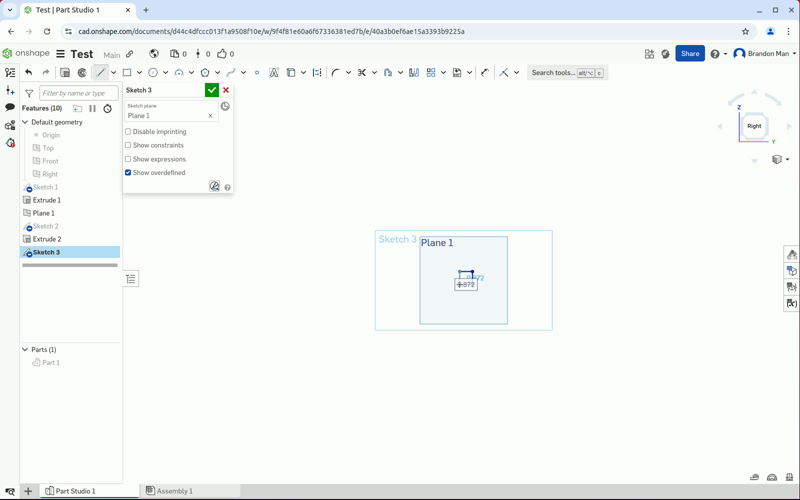
scroll(6)
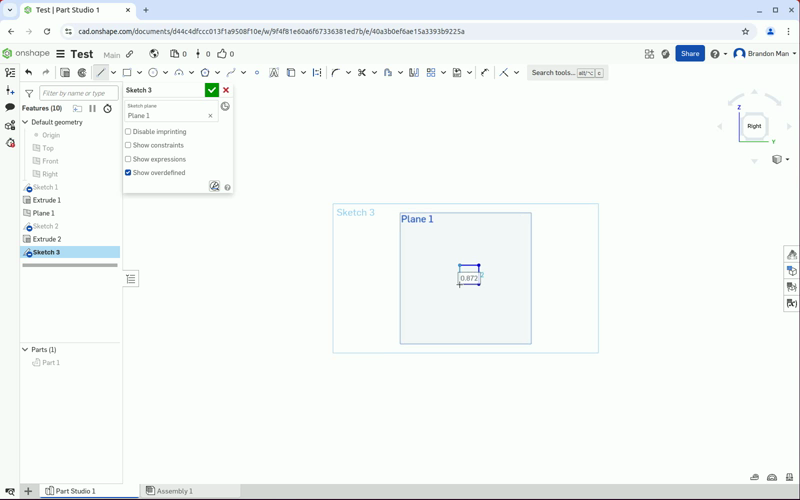
scroll(6)
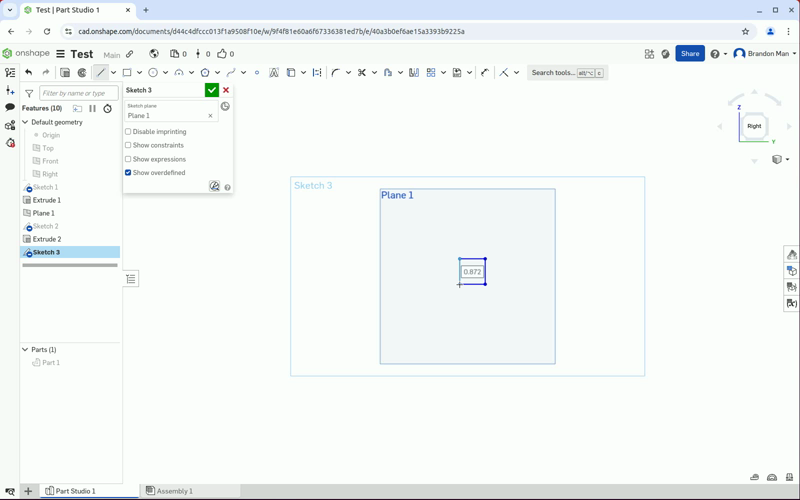
scroll(6)
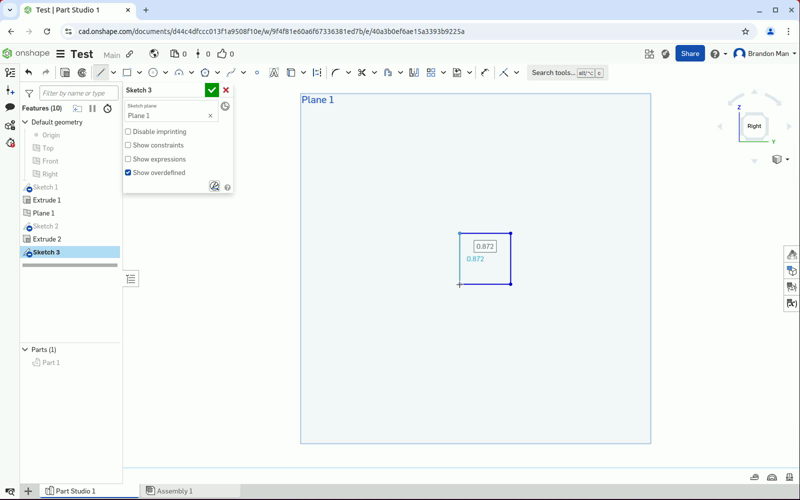
key_up(shift)
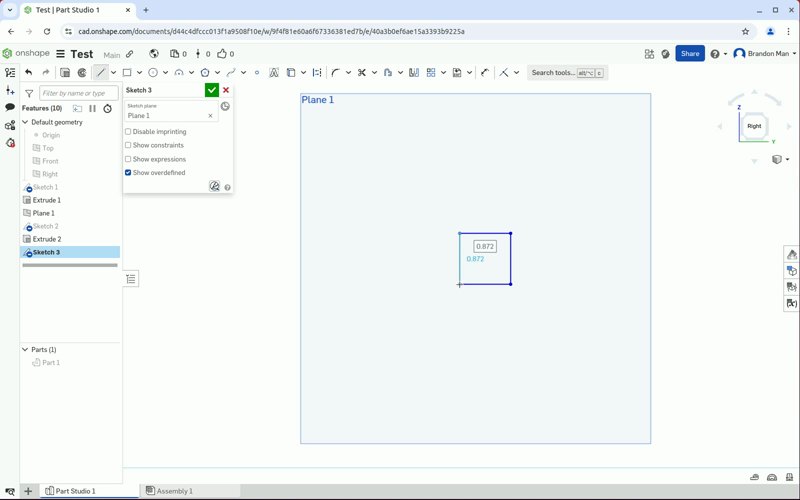
click(459, 284)
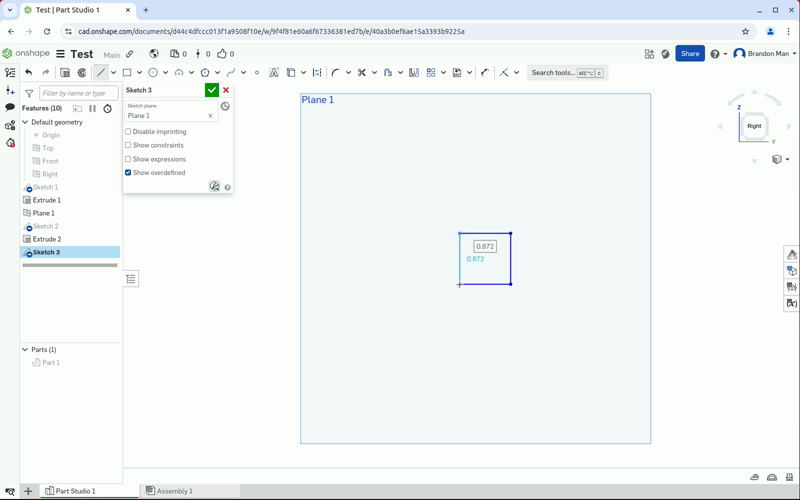
scroll(-6)
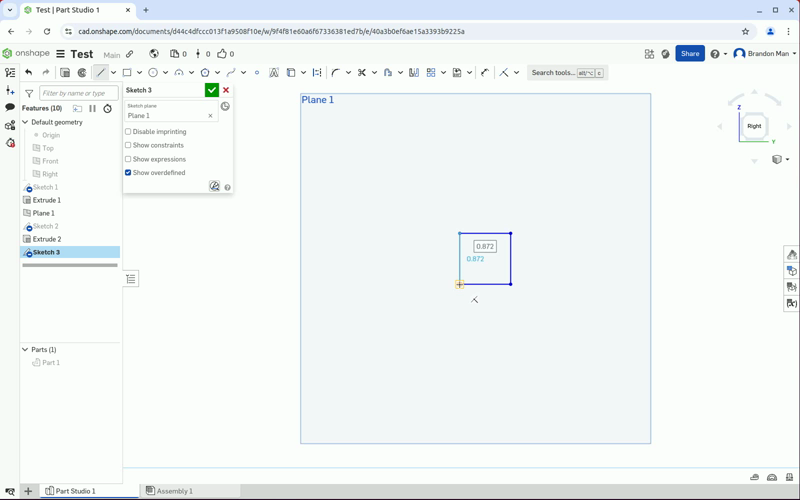
scroll(-6)
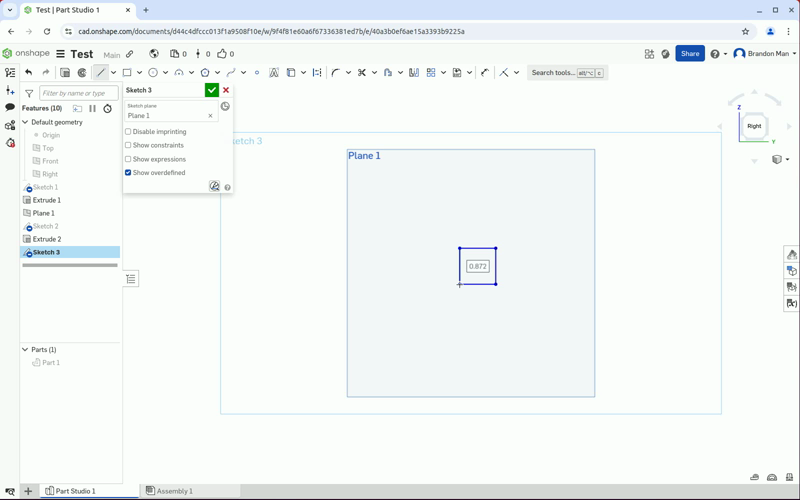
scroll(-6)
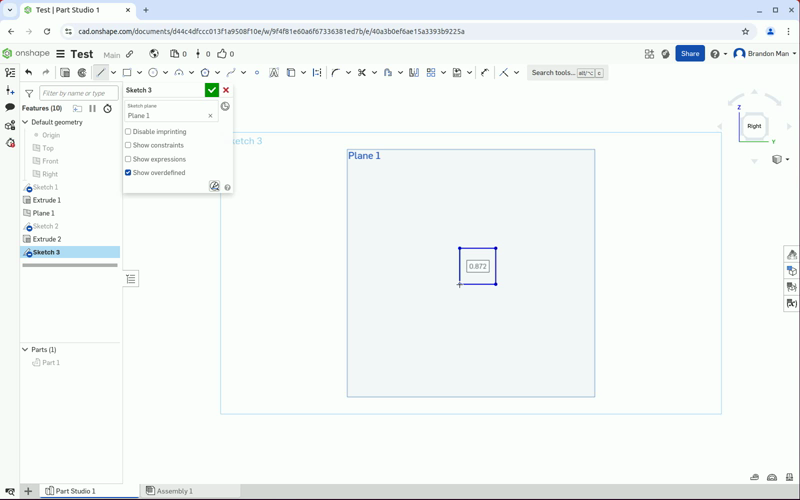
scroll(-6)
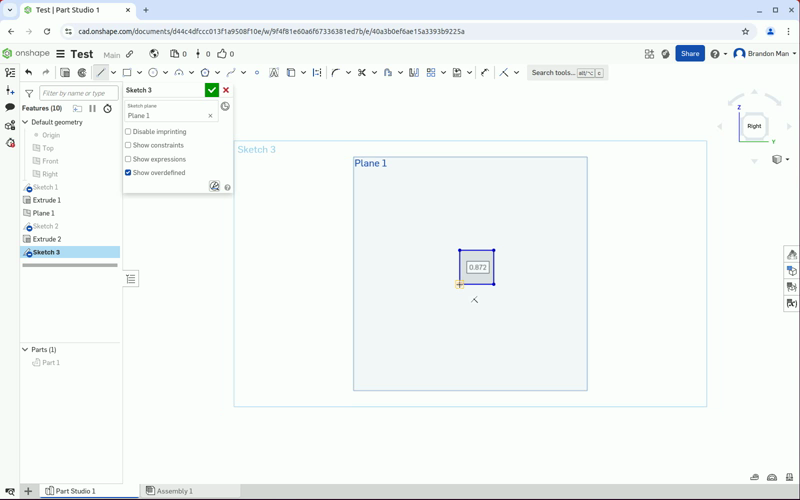
scroll(-6)
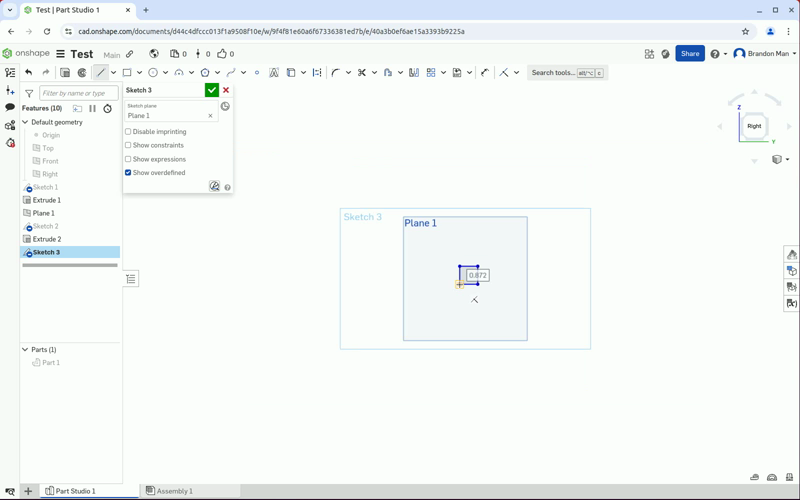
scroll(-6)
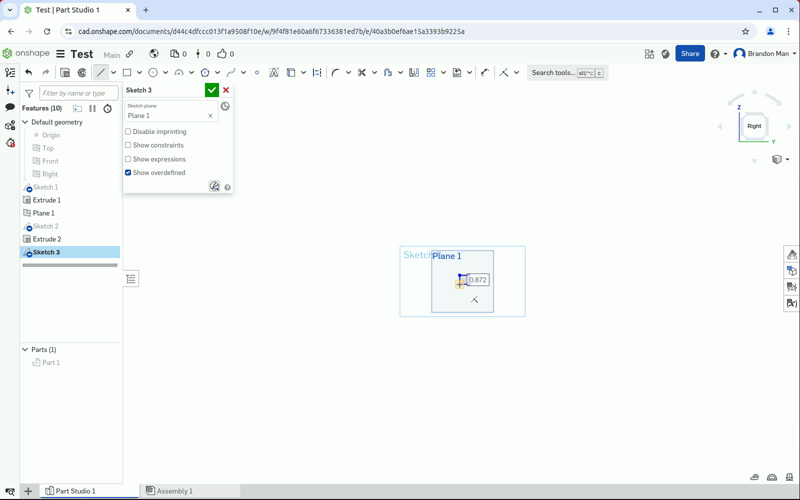
scroll(-6)
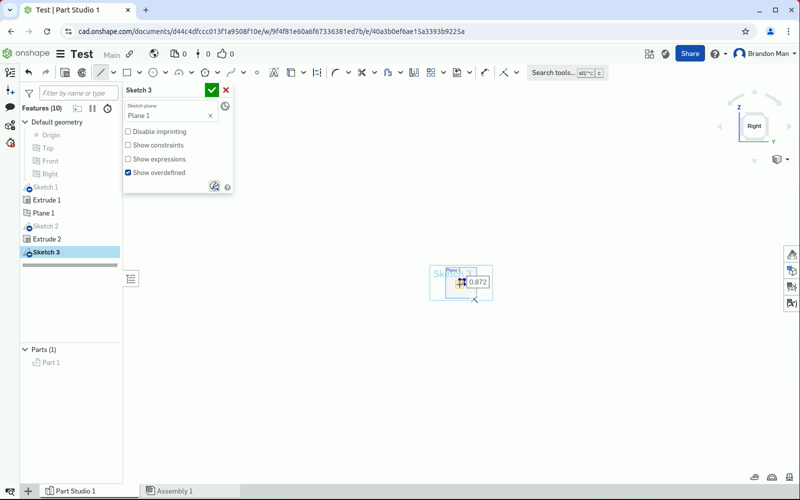
key(esc)
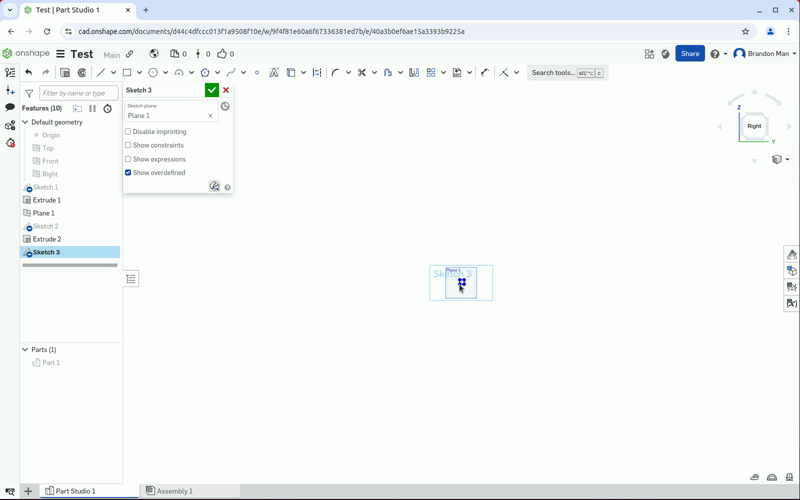
mouse_move(461, 282)
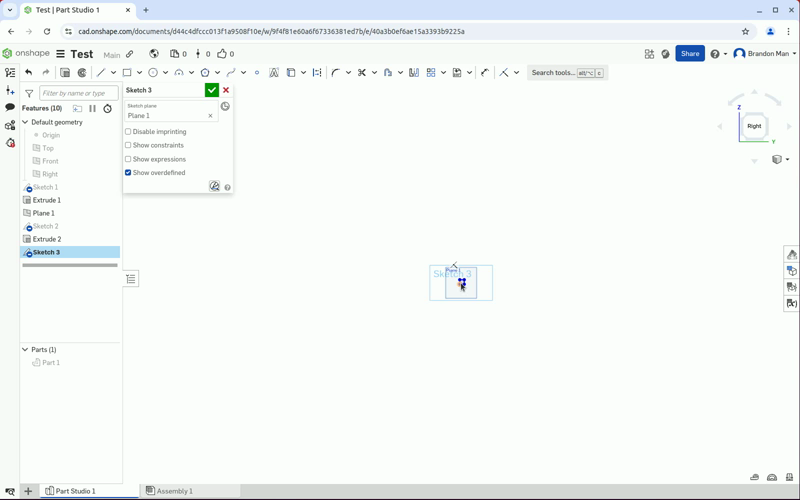
scroll(6)
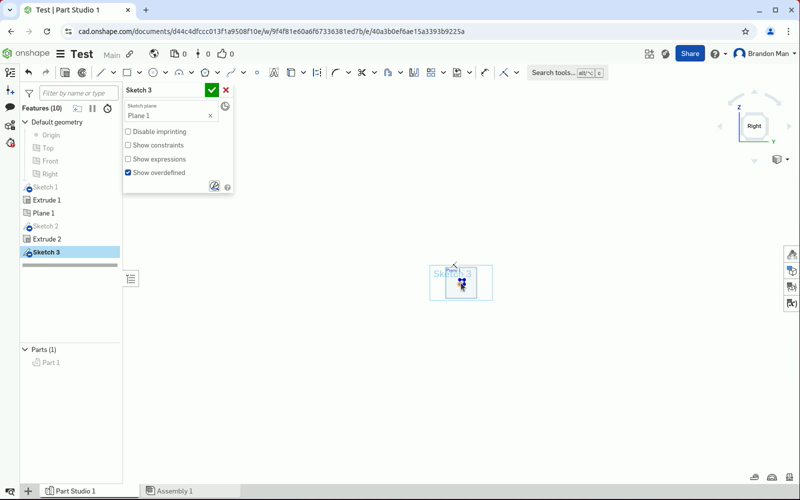
scroll(6)
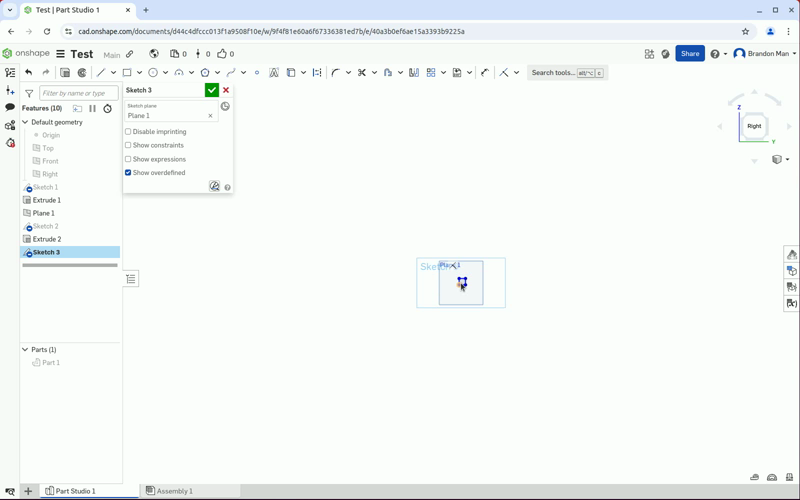
scroll(6)
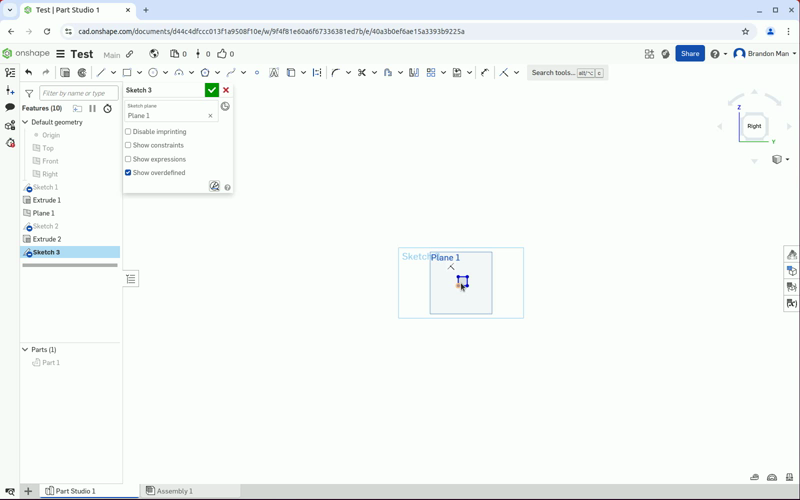
scroll(6)
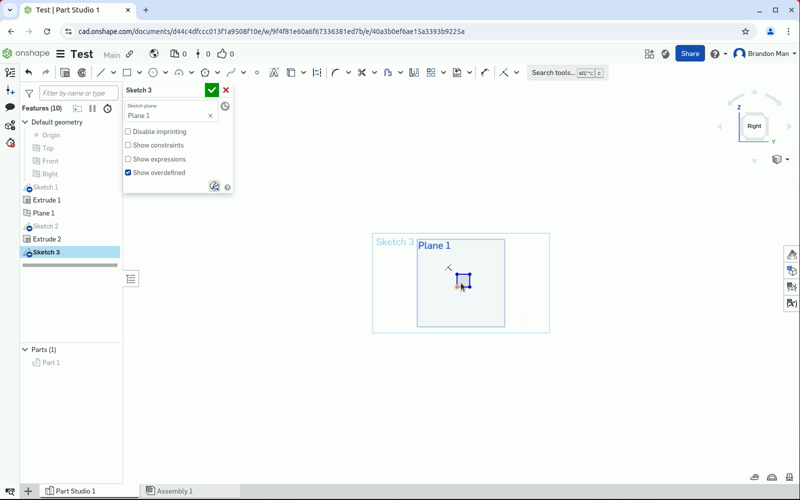
scroll(6)
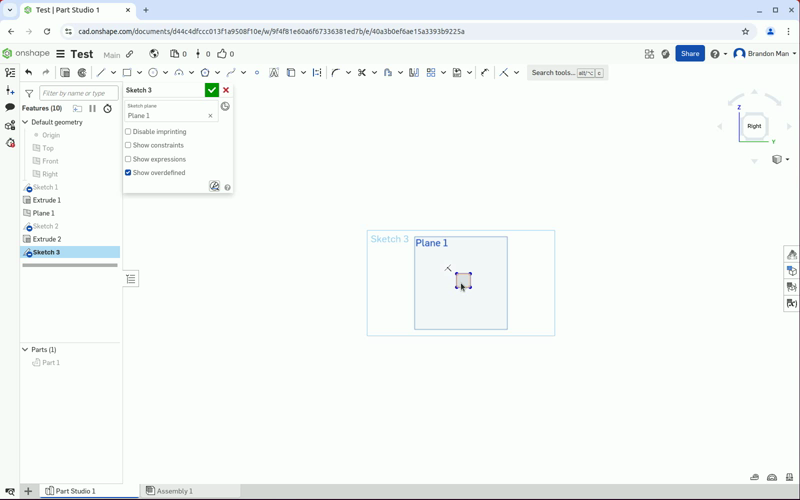
scroll(6)
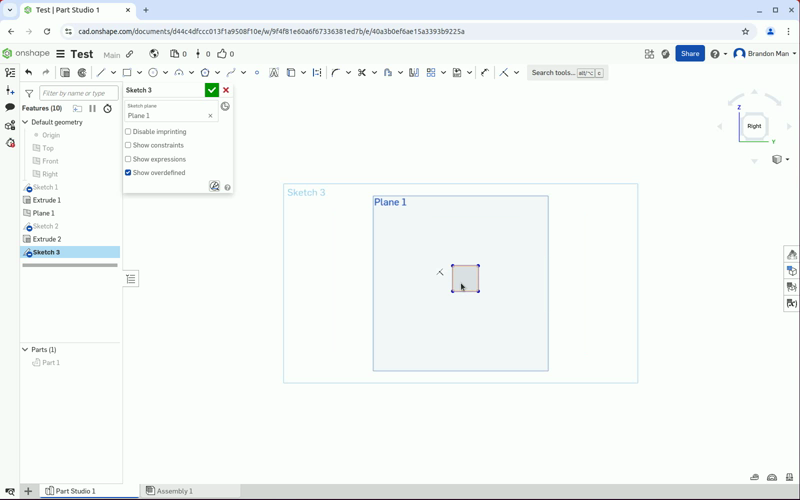
scroll(6)
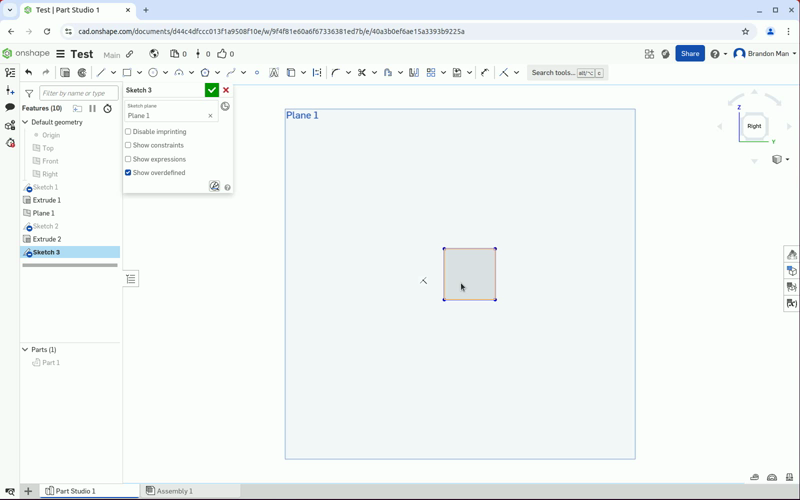
click(461, 282)
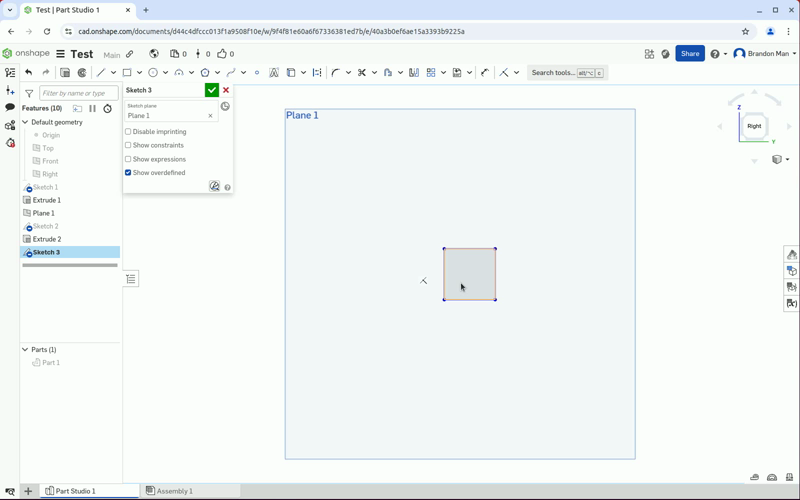
scroll(-6)
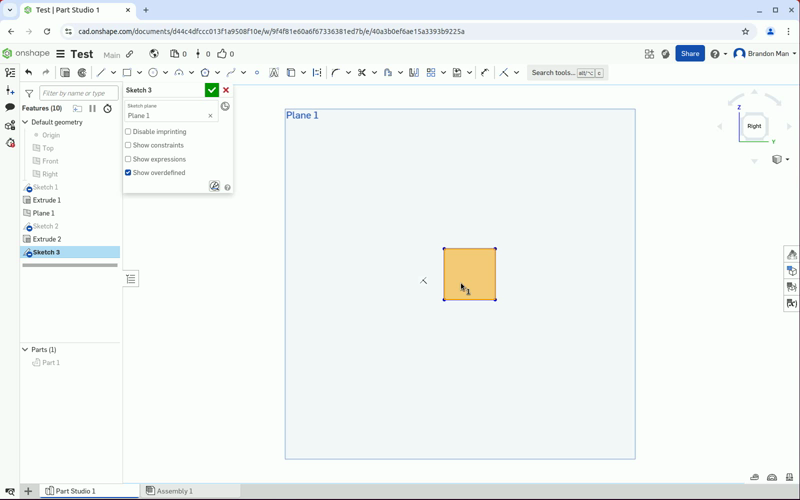
scroll(-6)
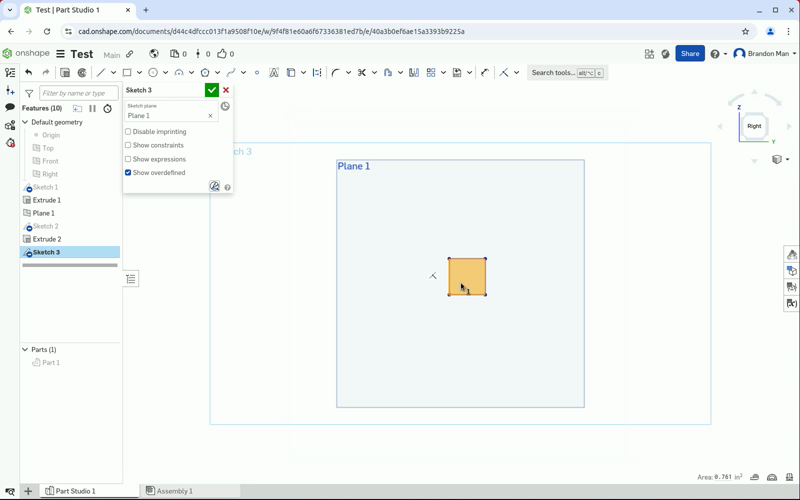
scroll(-6)
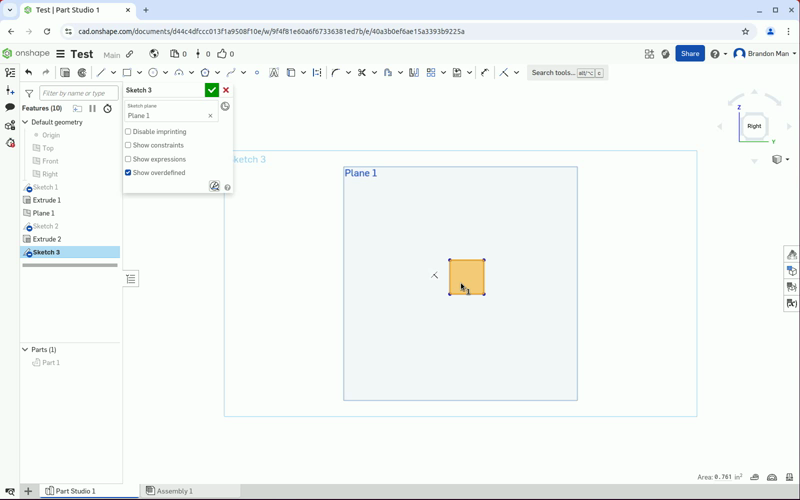
scroll(-6)
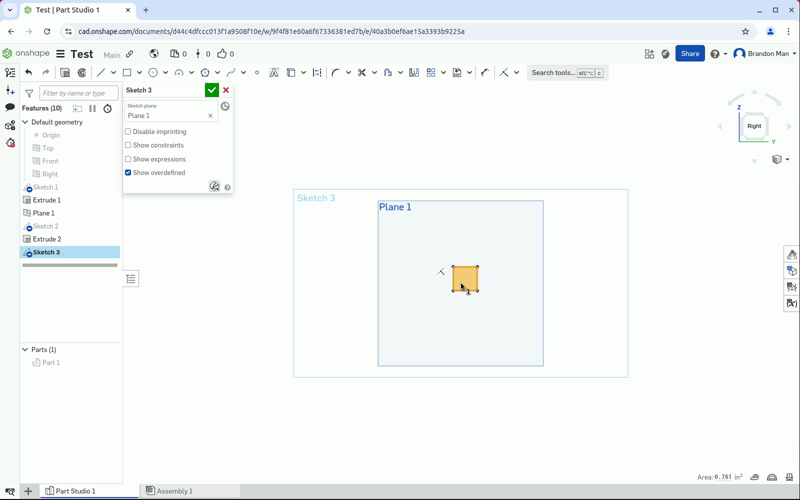
scroll(-6)
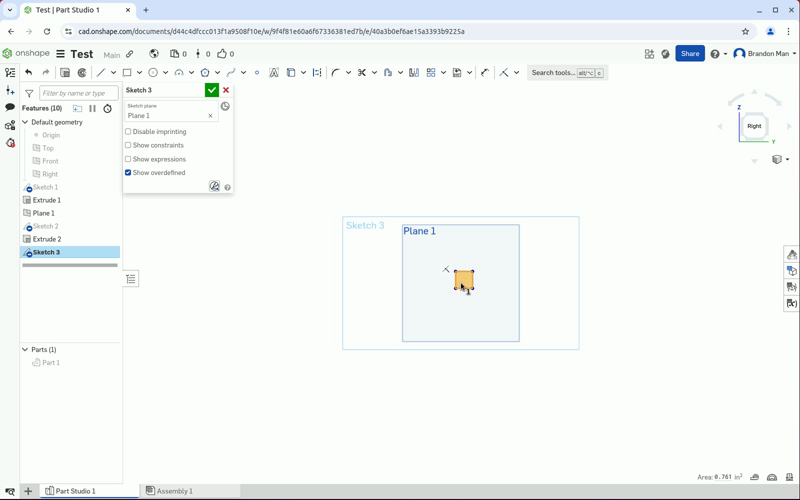
scroll(-6)
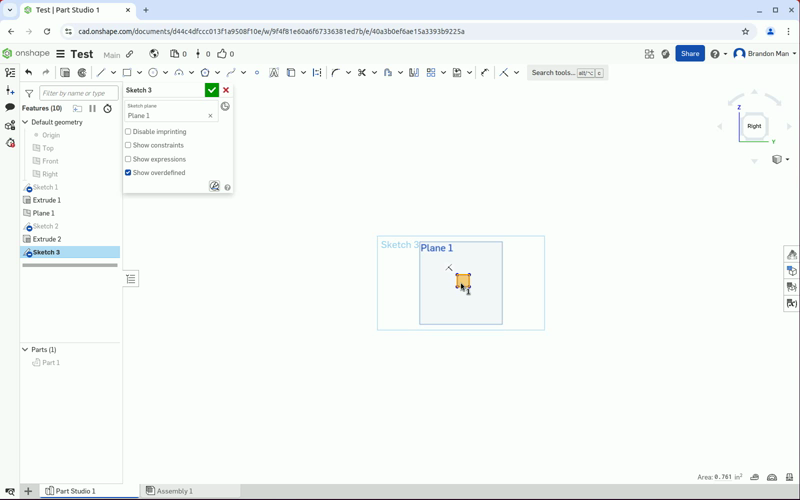
scroll(-6)
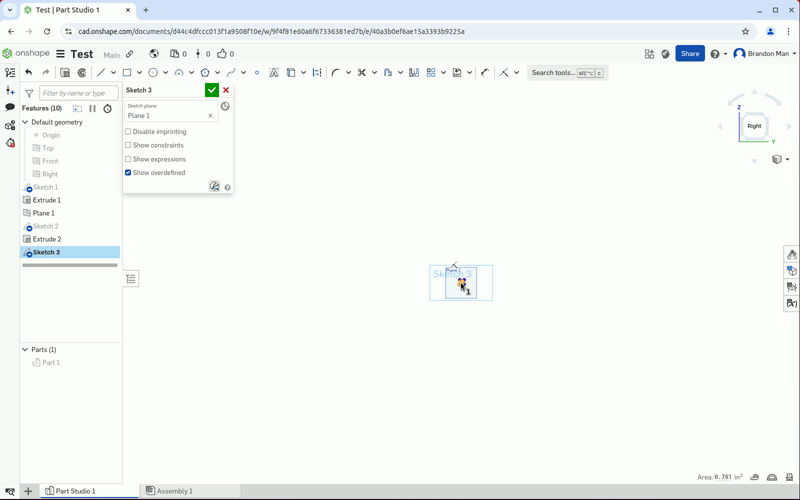
mouse_move(73, 352)
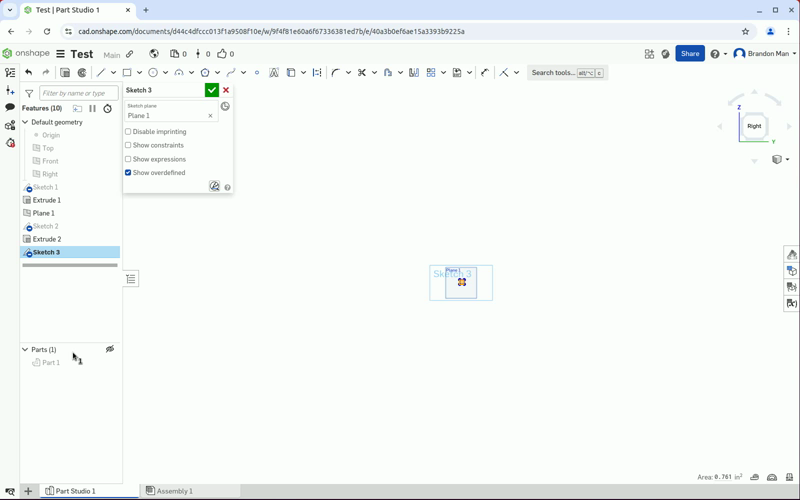
key(shift+y)
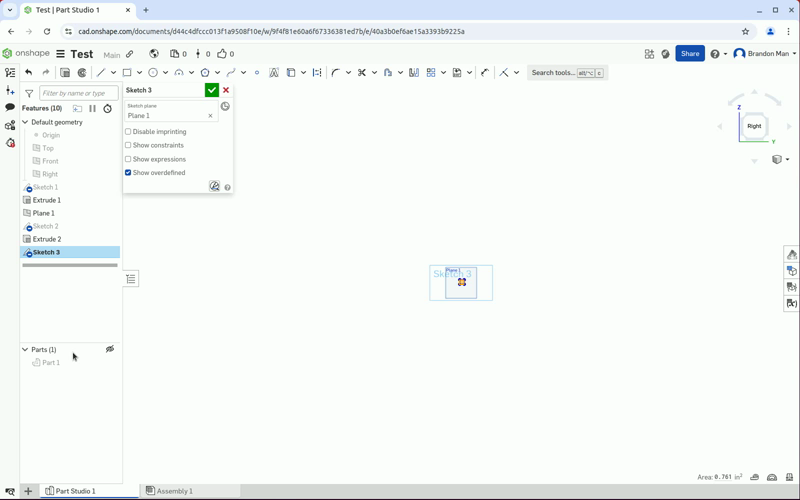
key(shift+e)
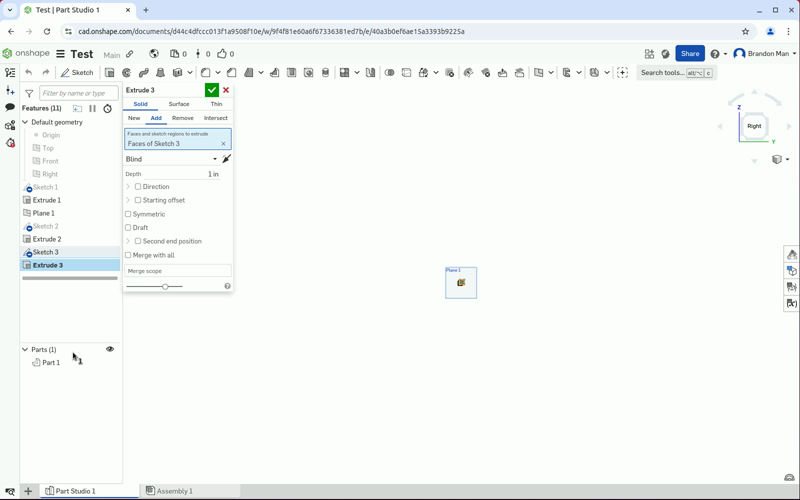
mouse_move(143, 106)
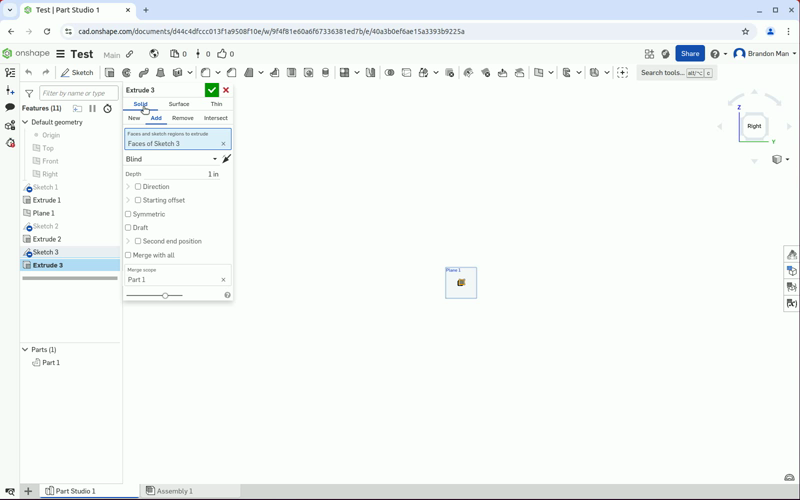
click(143, 106)
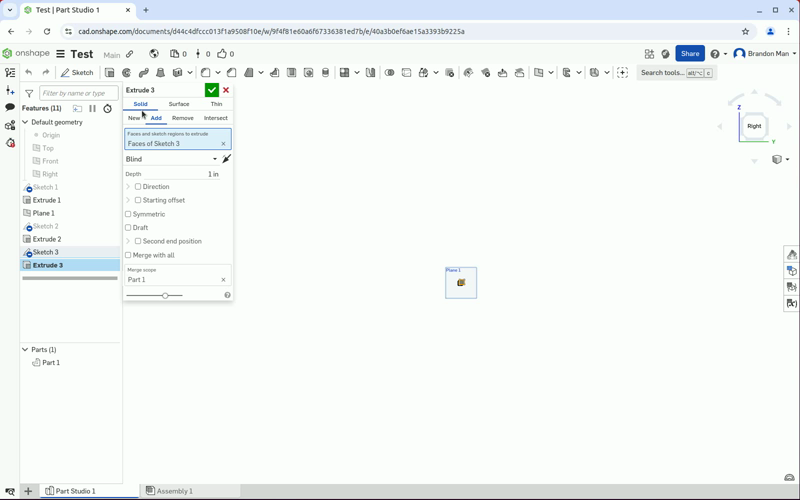
mouse_move(137, 120)
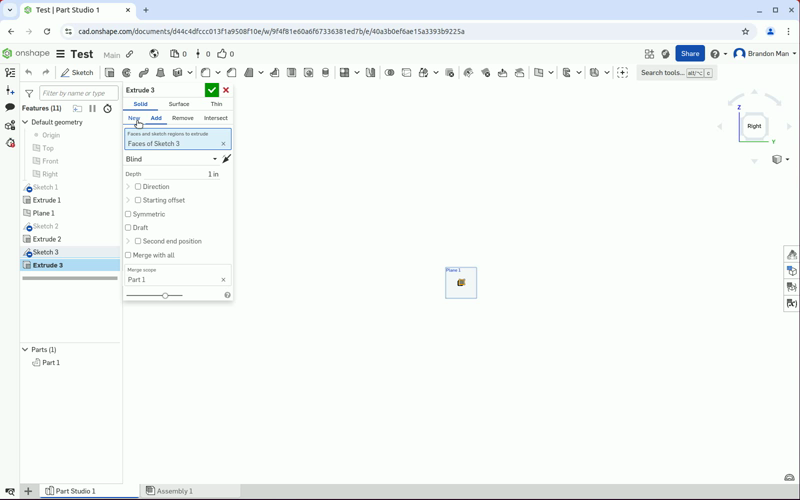
click(137, 120)
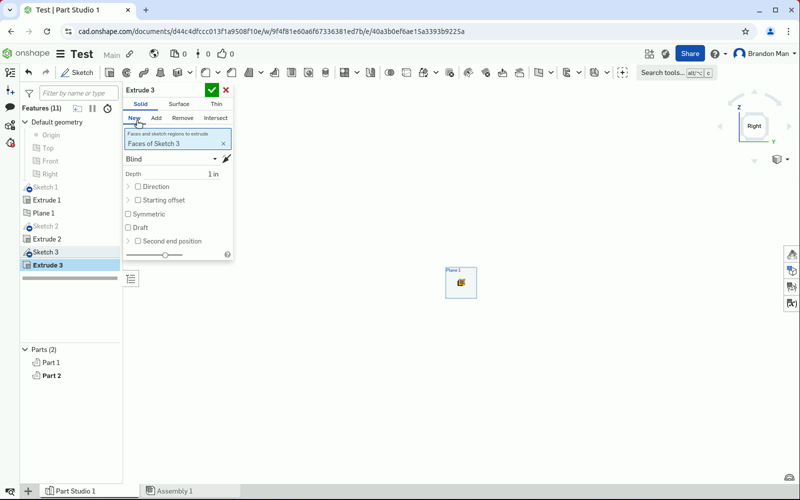
key(tab, 4)
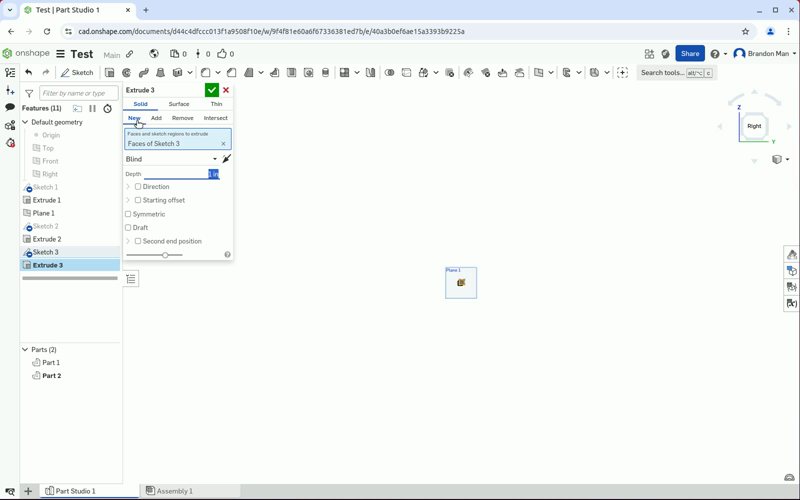
text(-0.241)
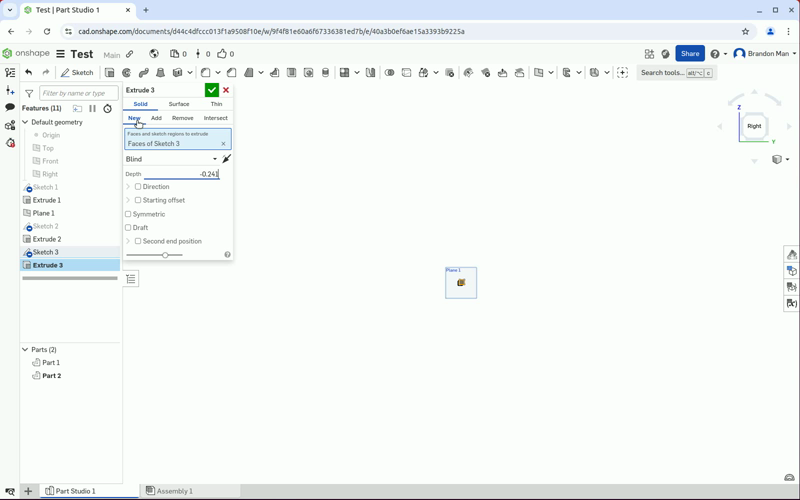
key(enter)
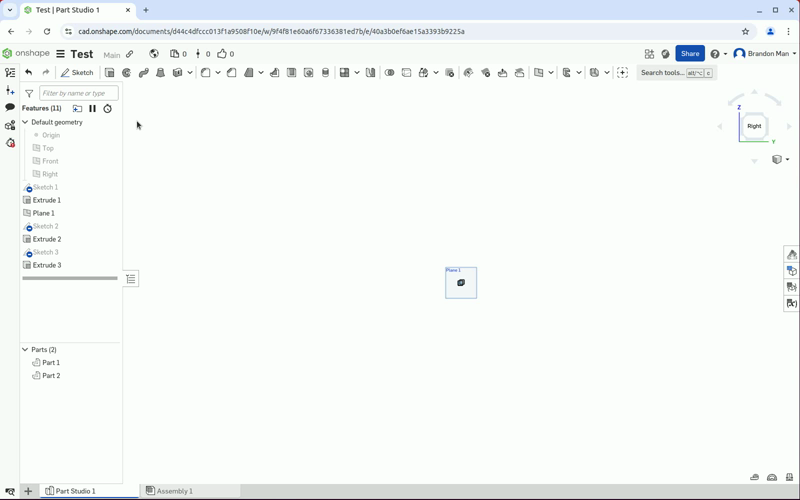
key(shift+h)
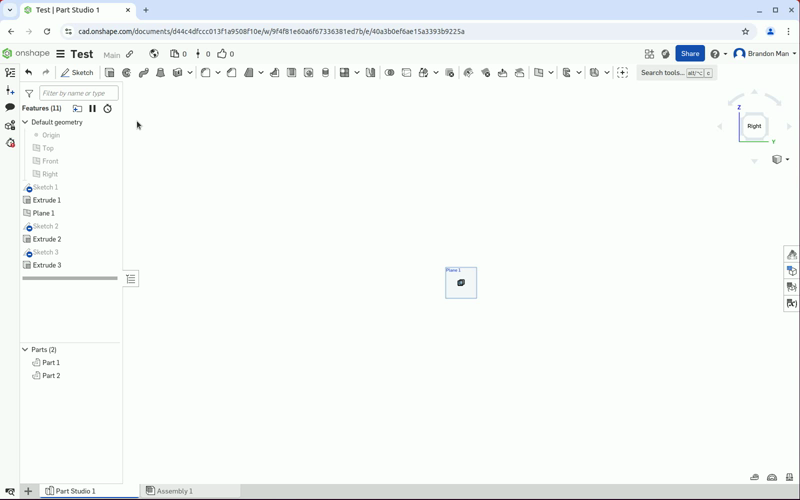
key(shift+h)
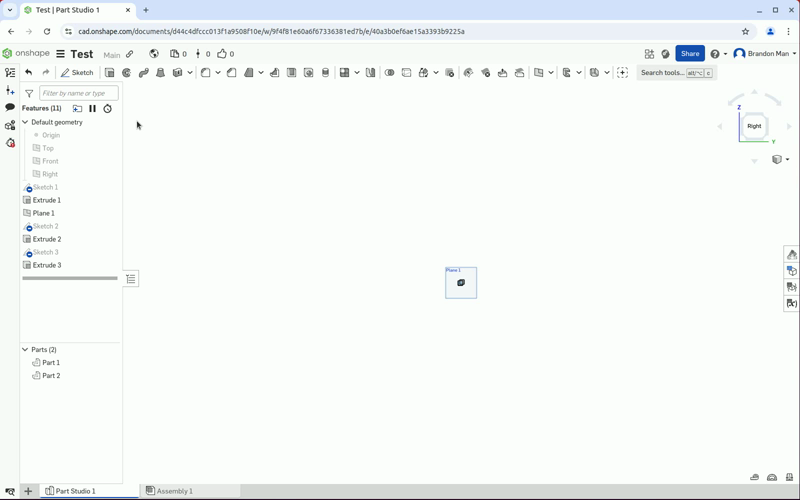
mouse_move(73, 189)
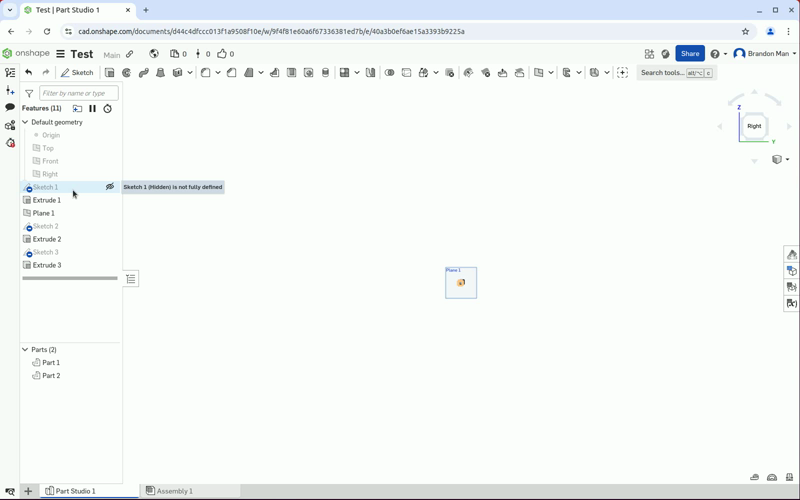
click(73, 189)
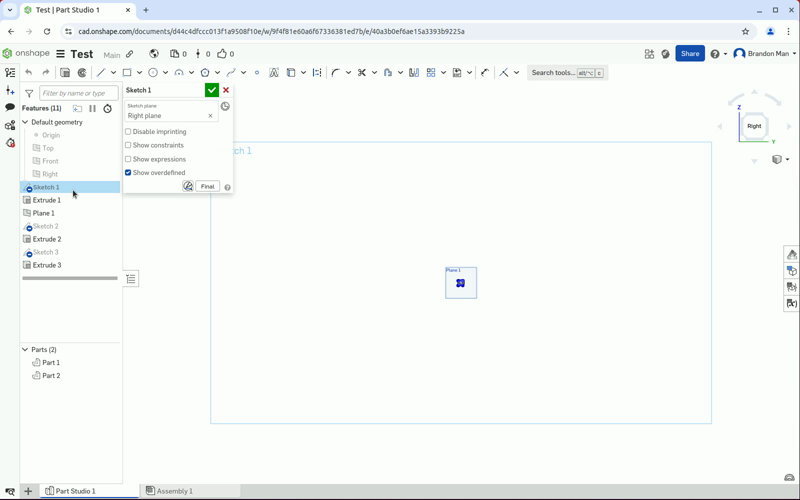
mouse_move(229, 92)
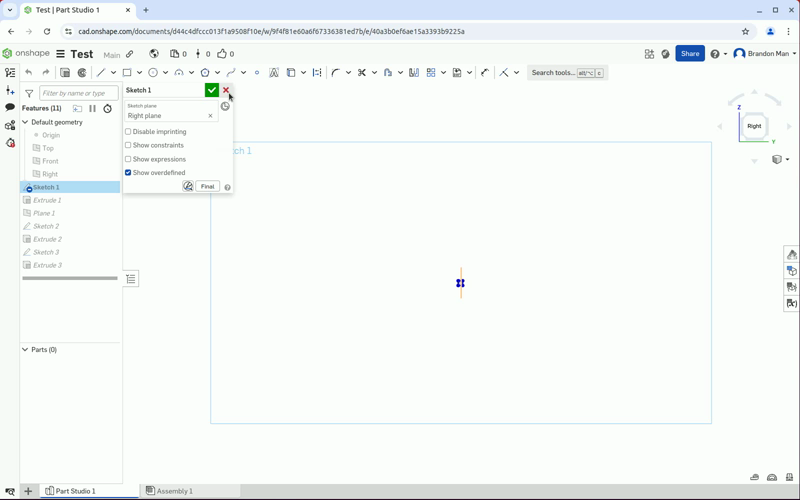
click(229, 92)
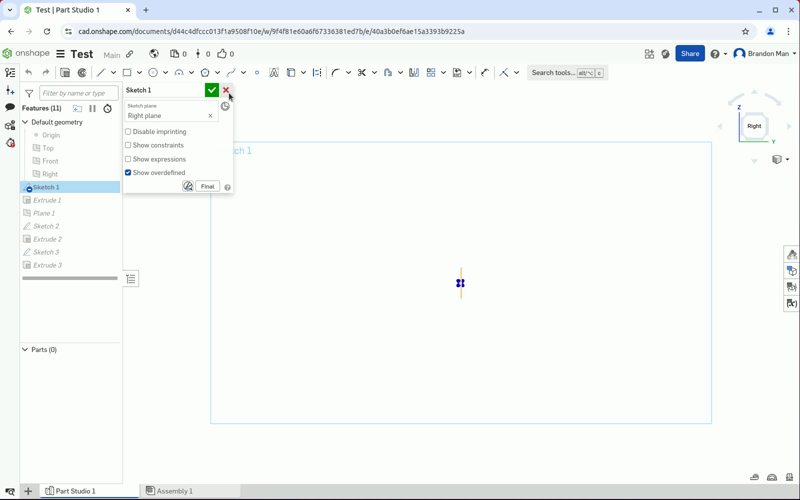
key(shift+s)
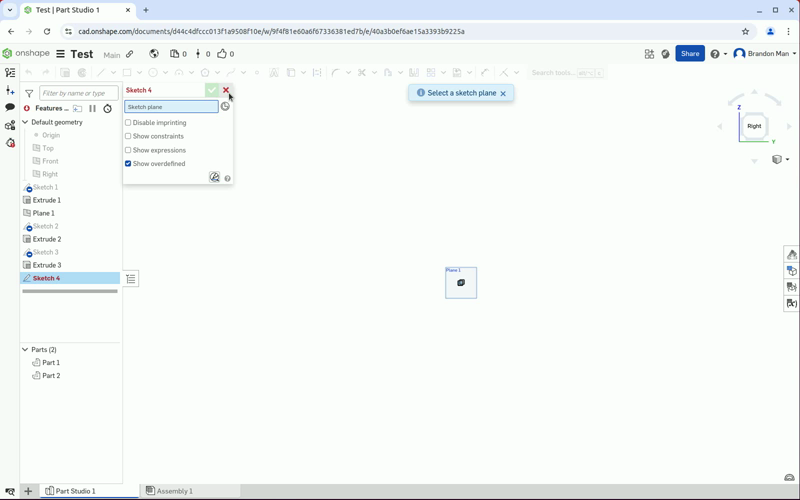
mouse_move(73, 176)
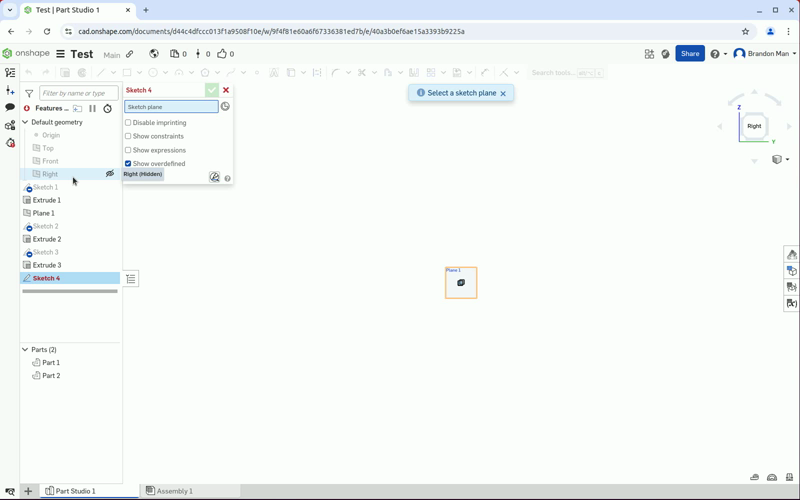
click(73, 176)
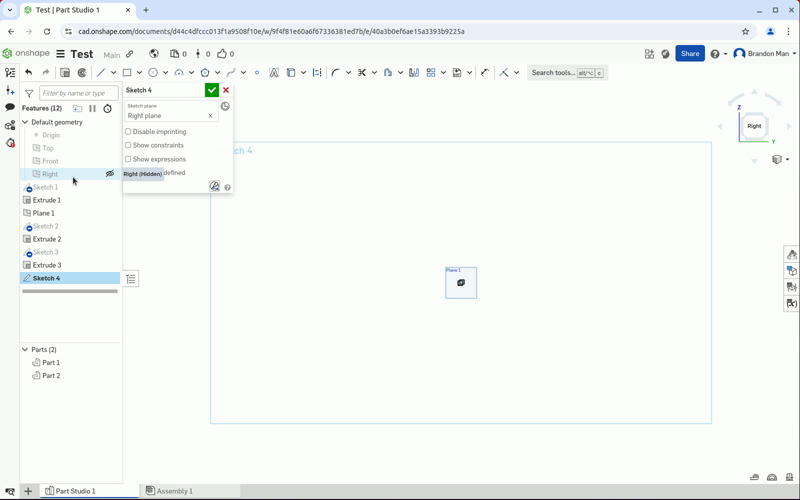
mouse_move(73, 352)
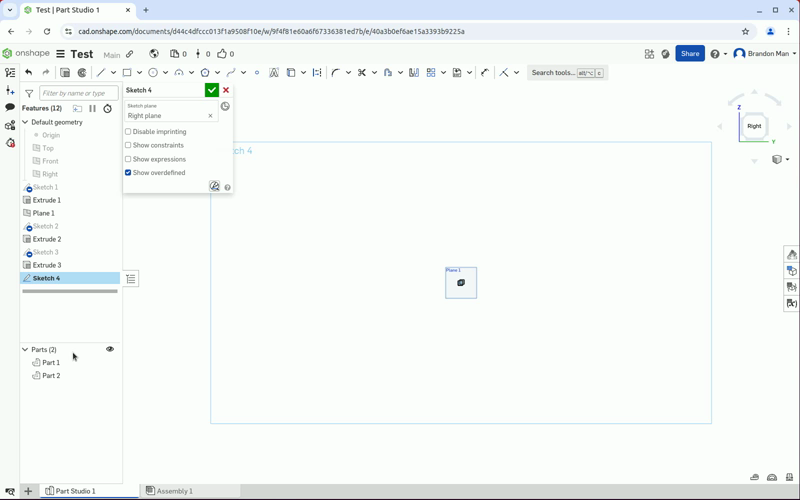
key(y)
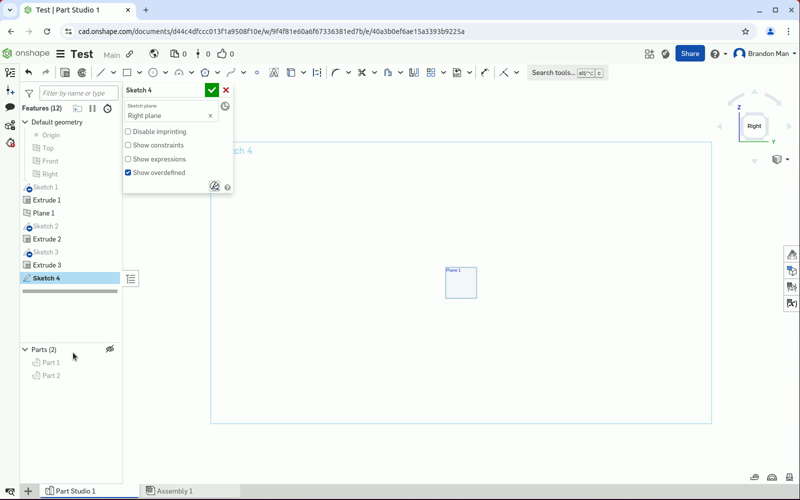
key(l)
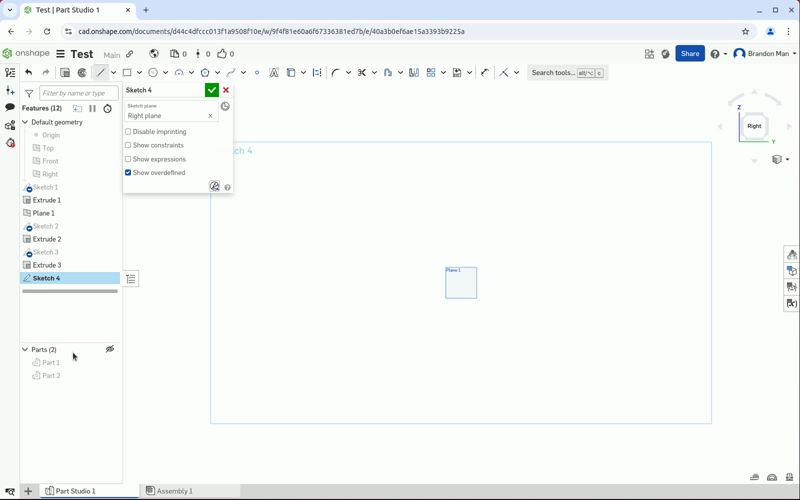
key_down(shift)
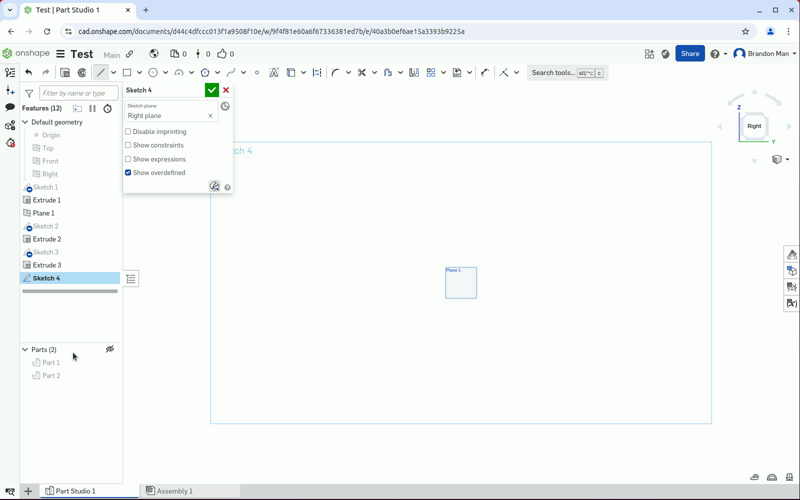
mouse_move(458, 285)
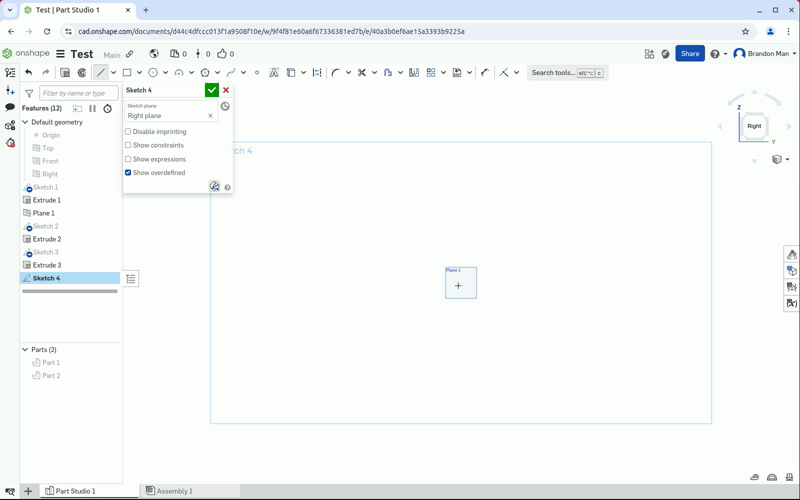
click(458, 285)
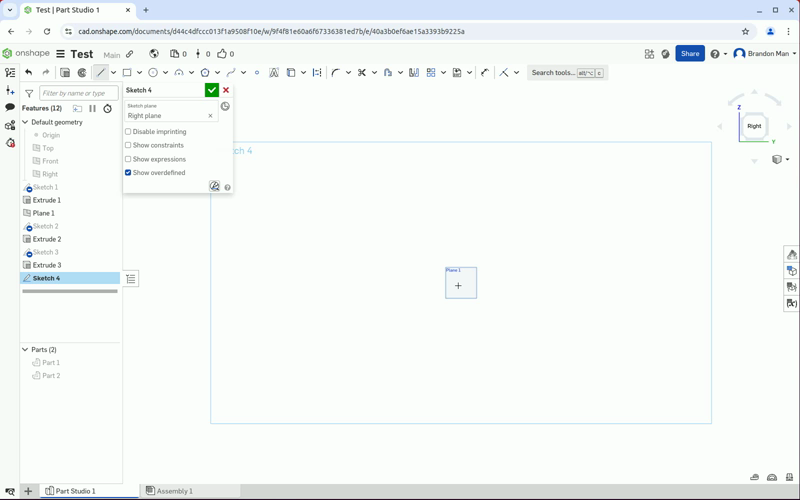
key_up(shift)
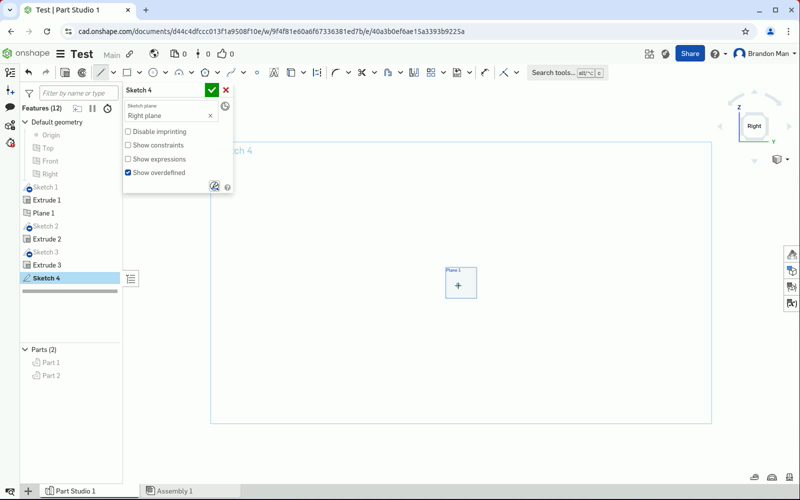
key_down(shift)
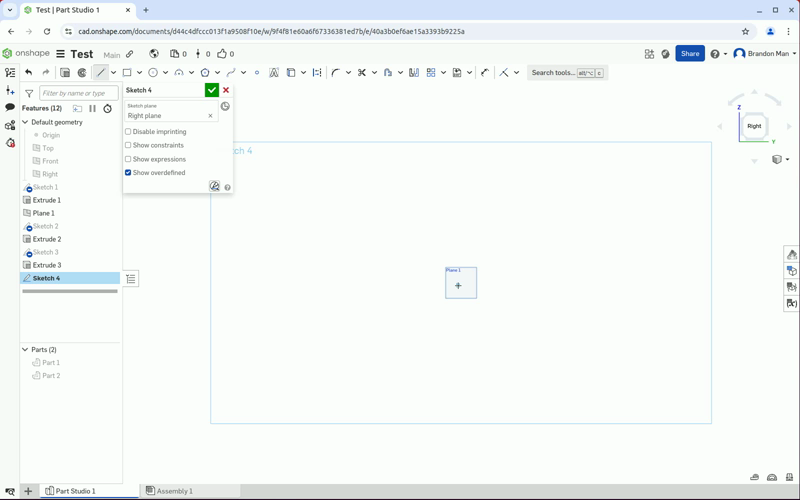
mouse_move(488, 285)
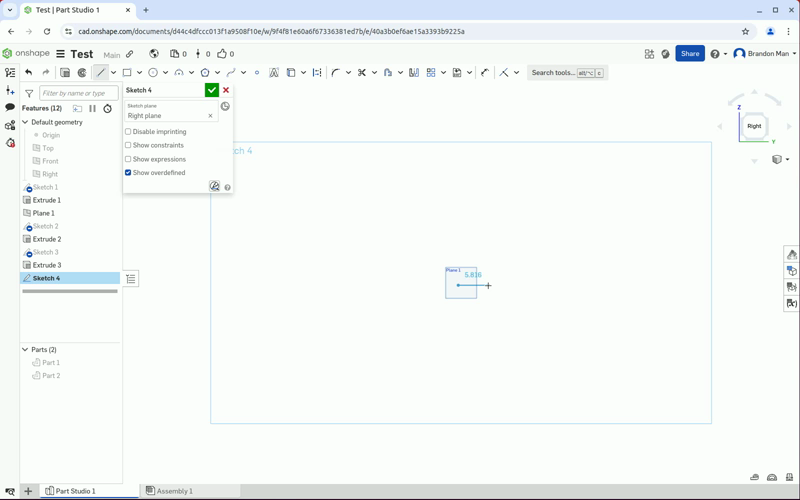
mouse_move(462, 285)
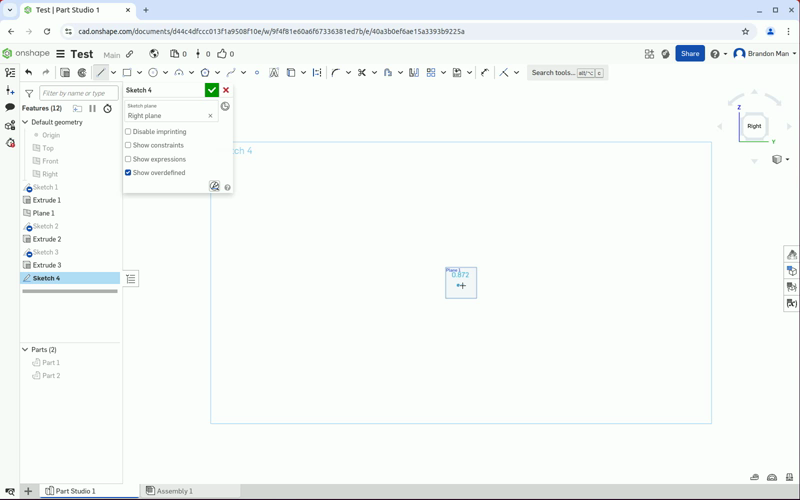
scroll(6)
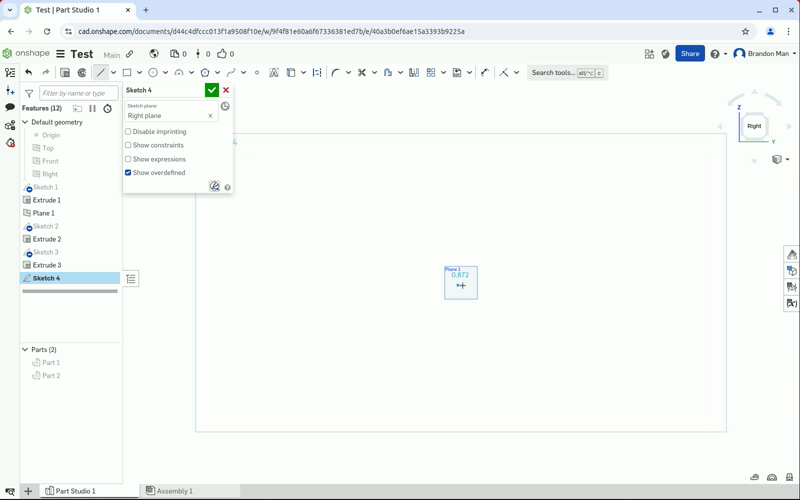
scroll(6)
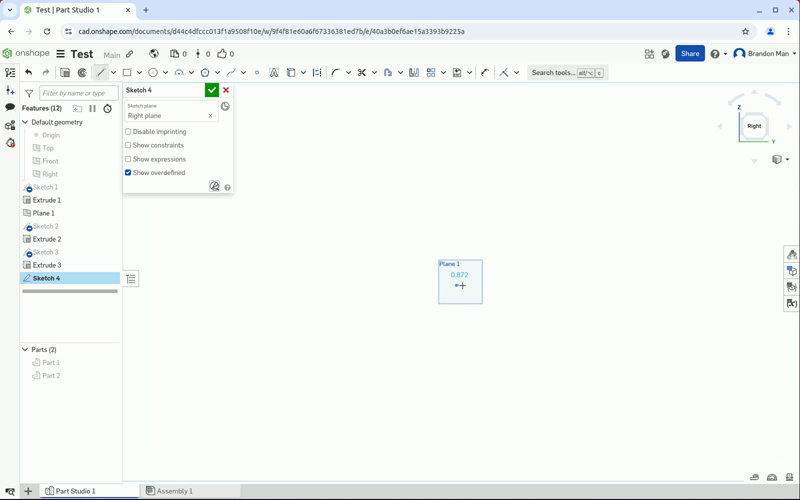
scroll(6)
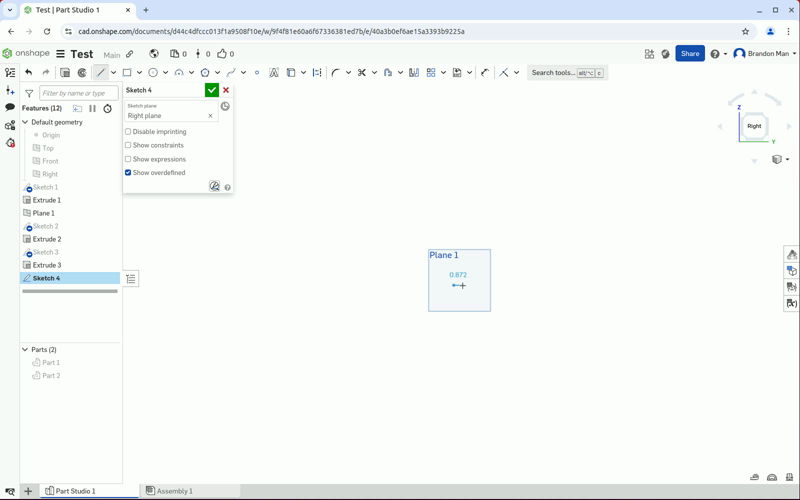
scroll(6)
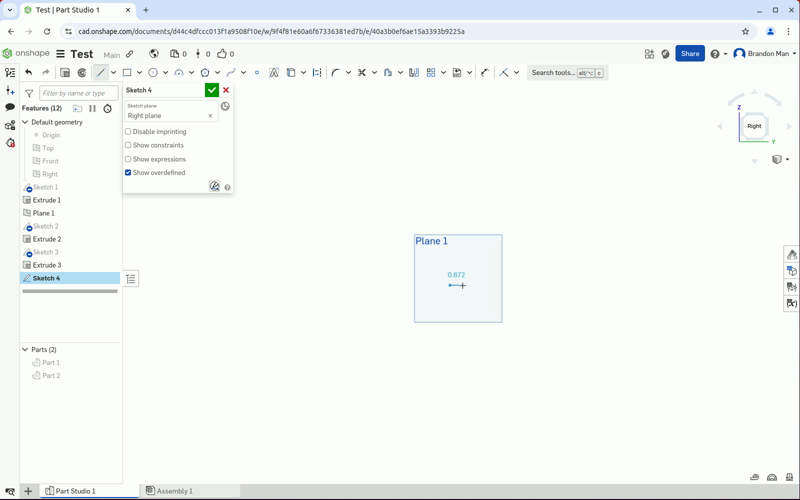
scroll(6)
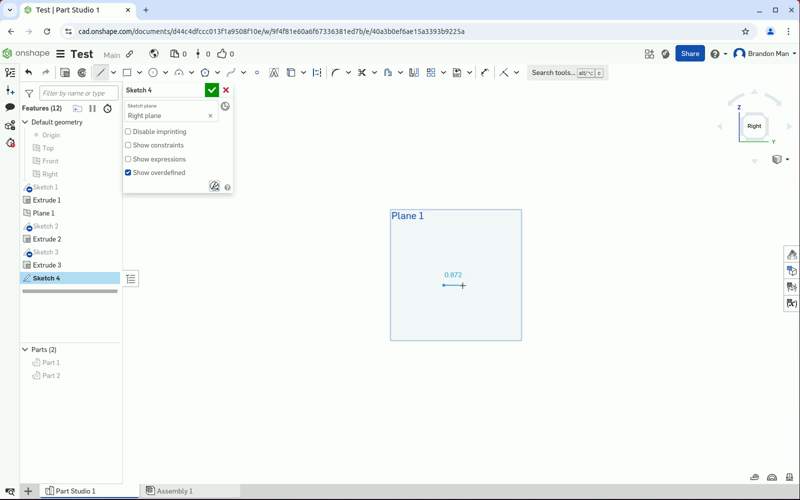
scroll(6)
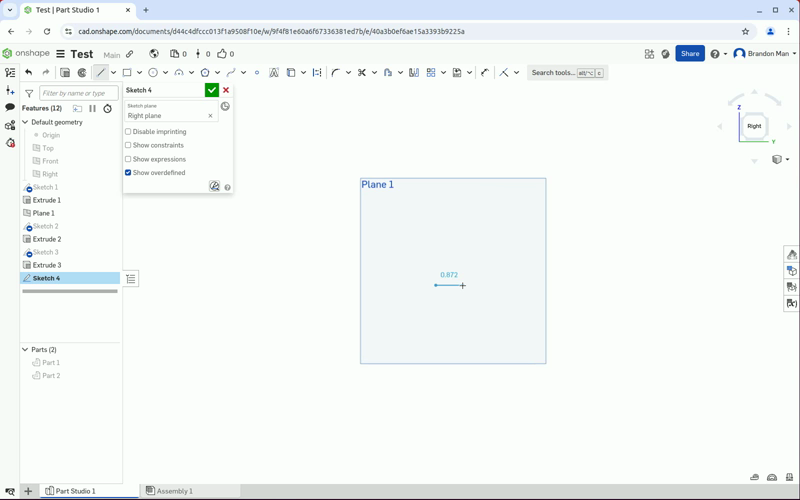
scroll(6)
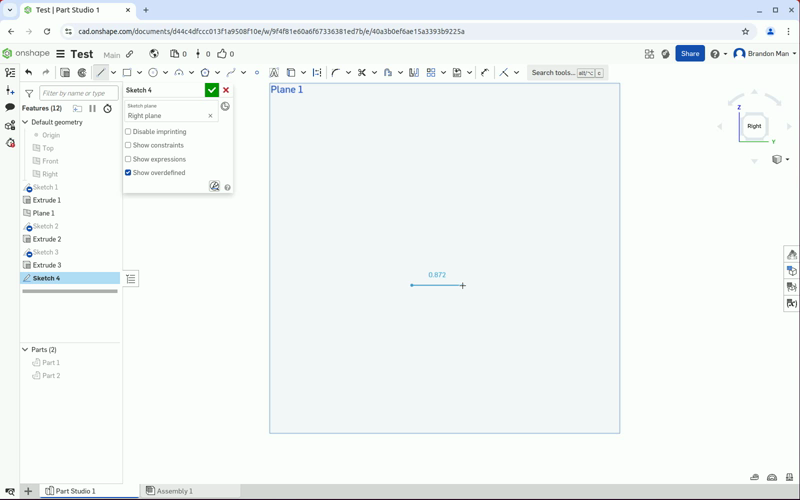
click(462, 285)
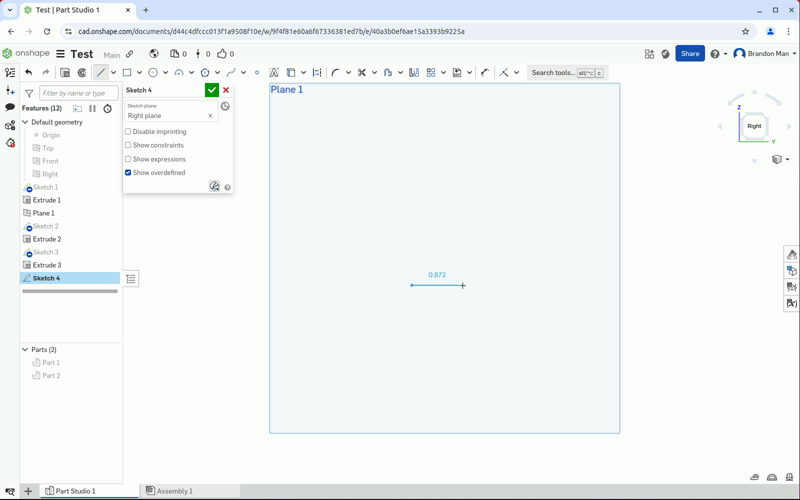
scroll(-6)
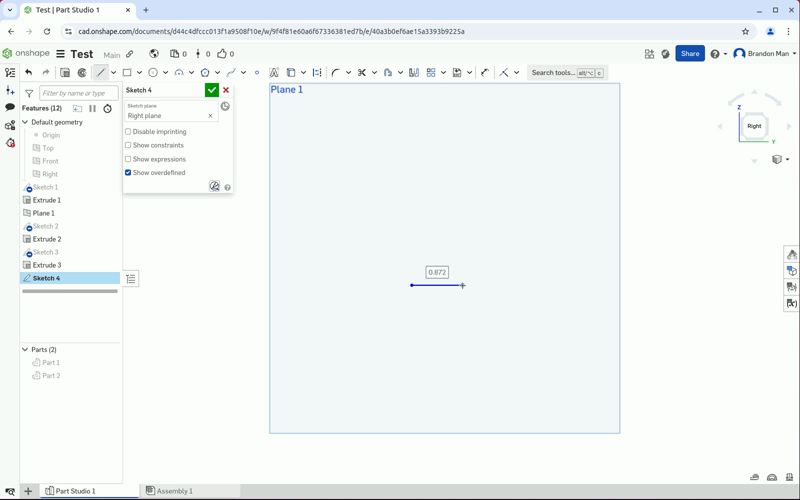
scroll(-6)
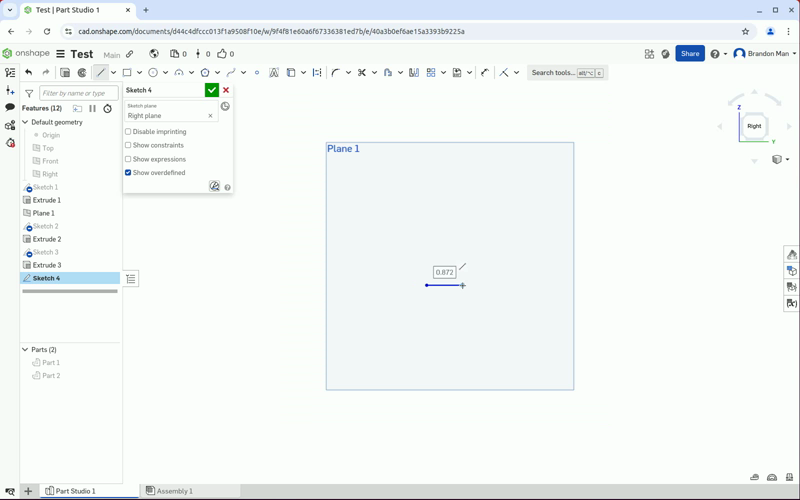
scroll(-6)
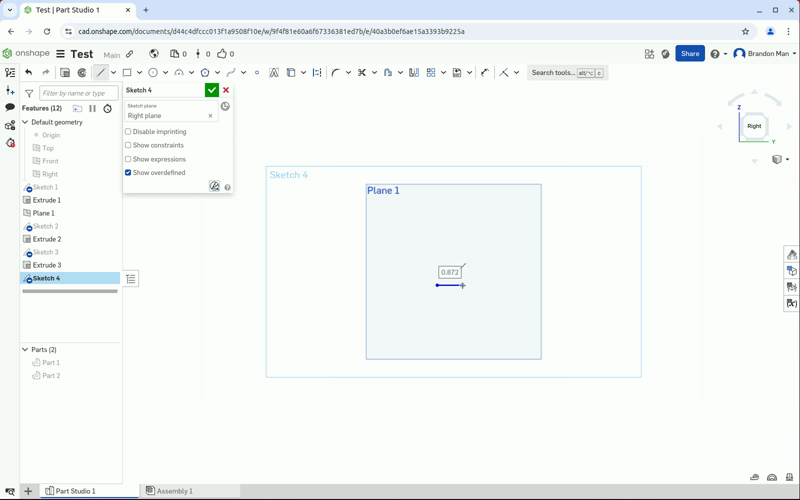
scroll(-6)
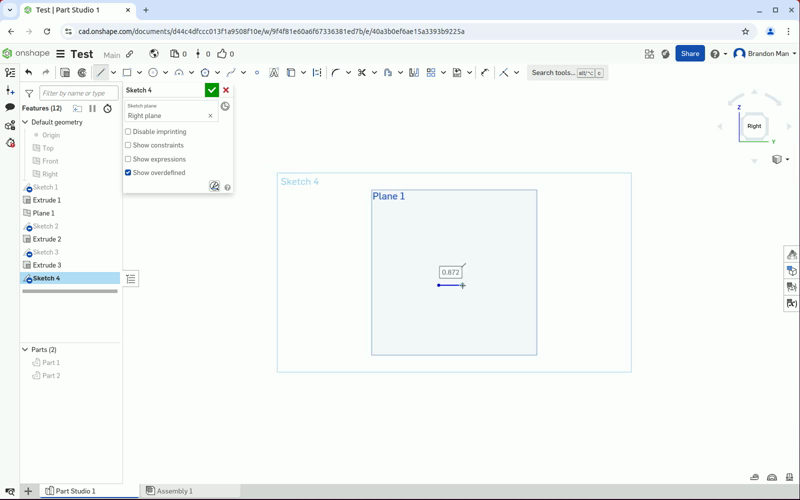
scroll(-6)
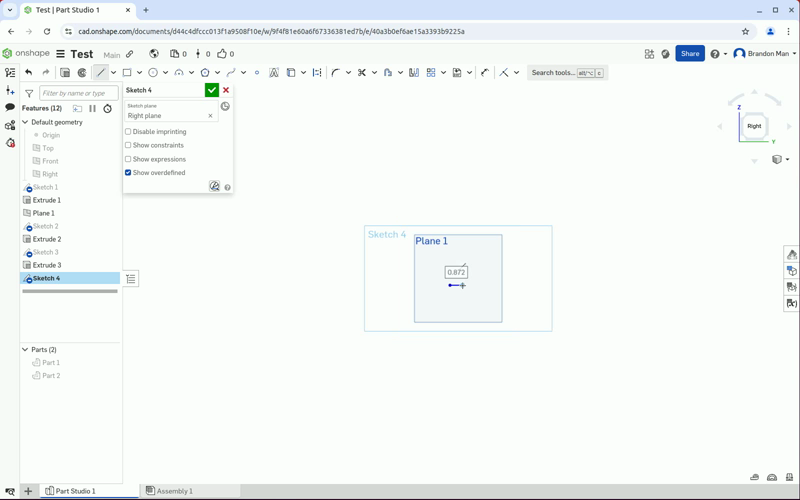
scroll(-6)
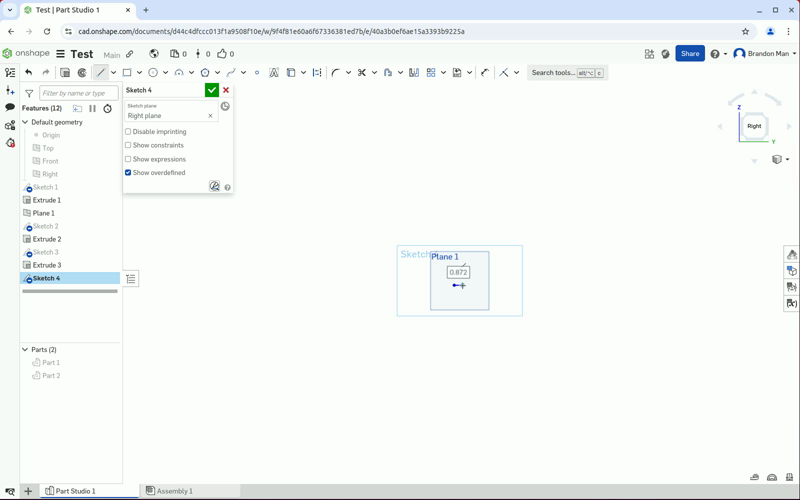
scroll(-6)
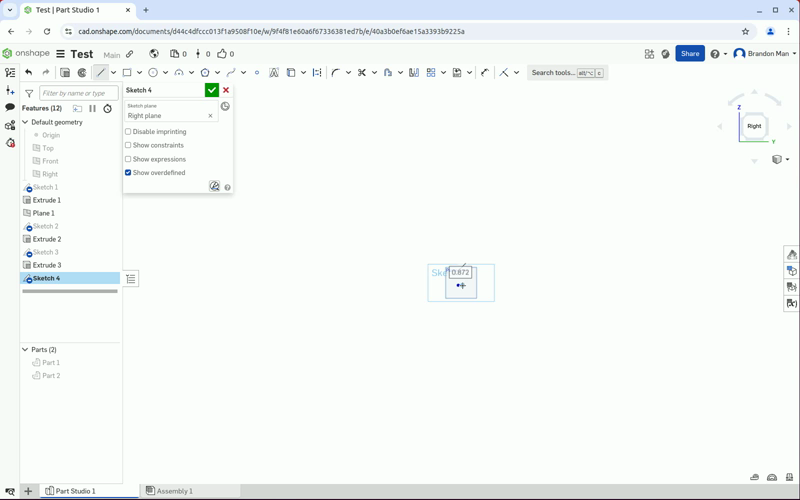
key_up(shift)
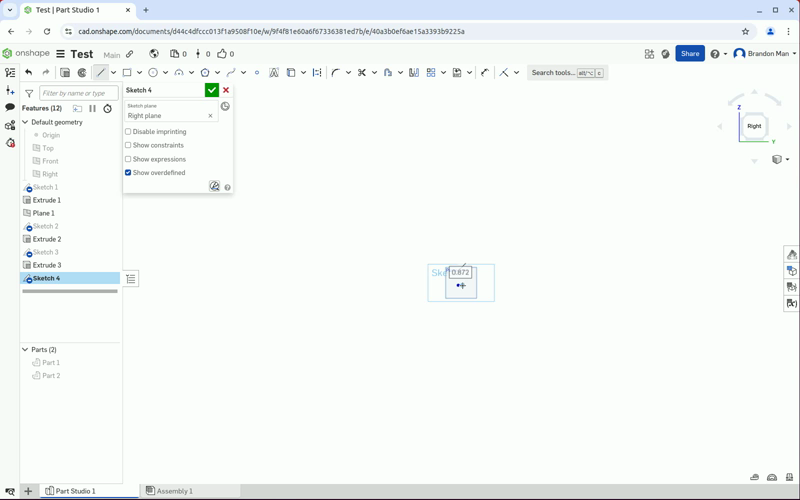
key_down(shift)
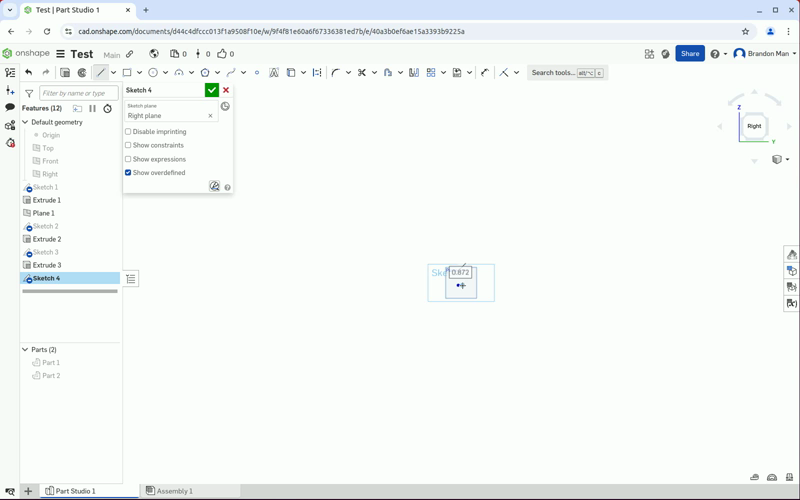
mouse_move(492, 285)
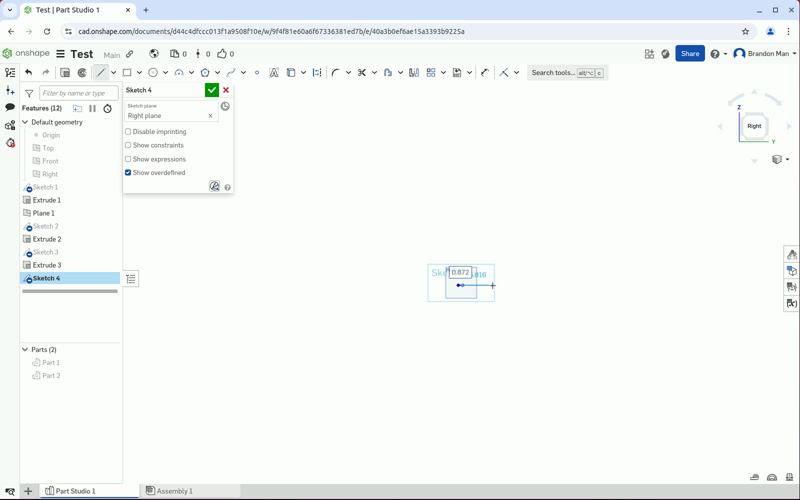
mouse_move(462, 280)
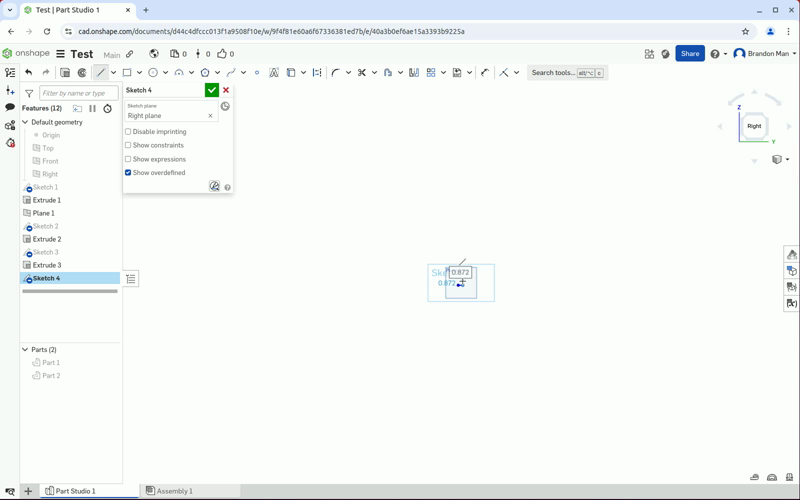
scroll(6)
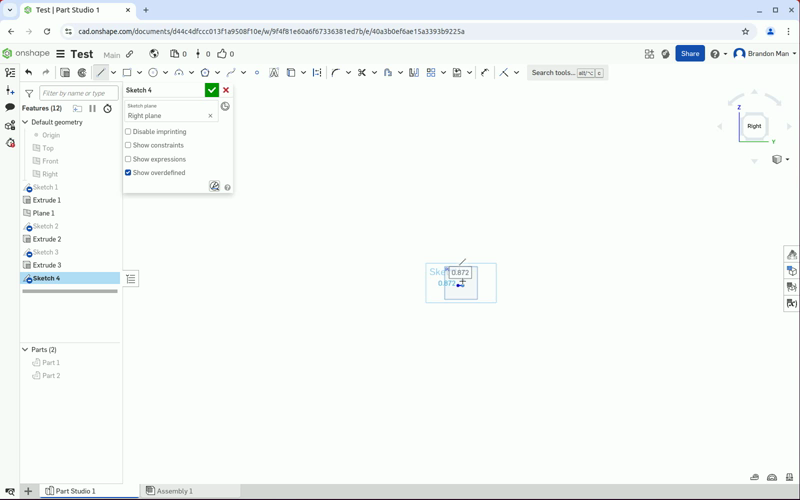
scroll(6)
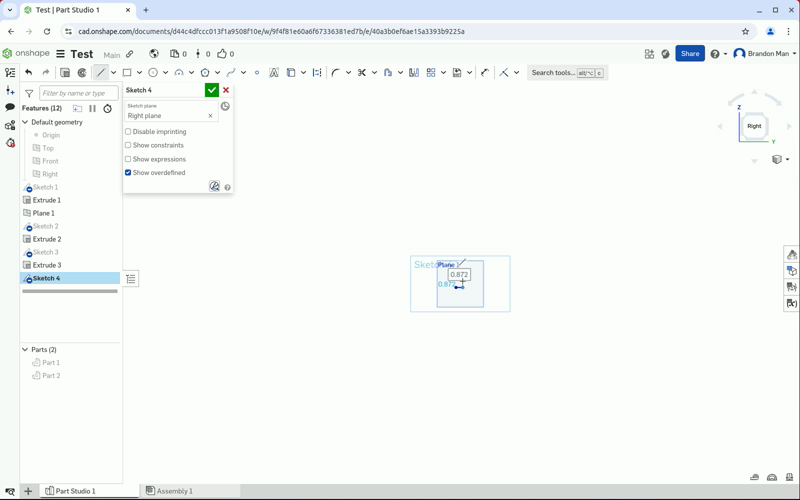
scroll(6)
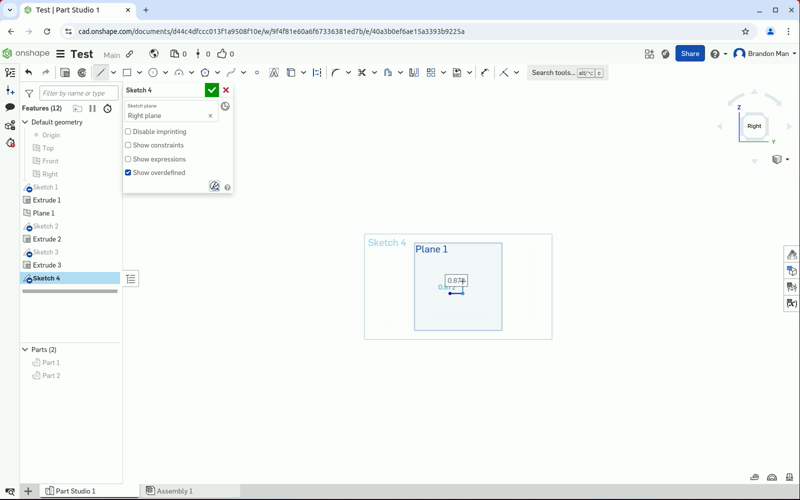
scroll(6)
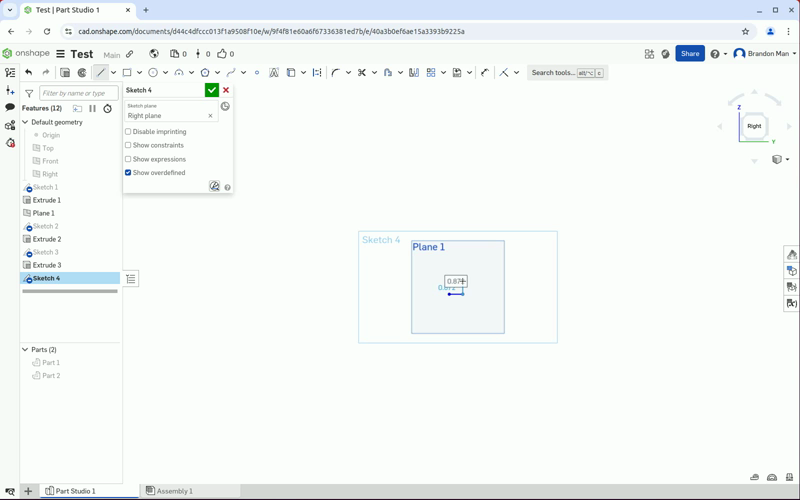
scroll(6)
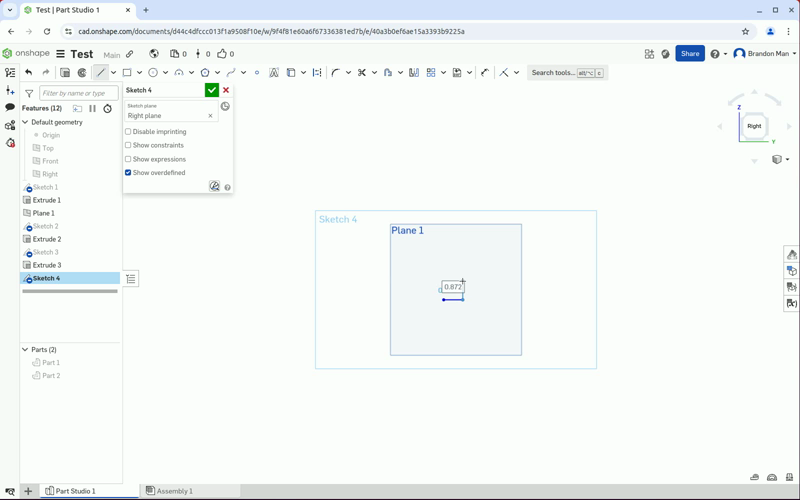
scroll(6)
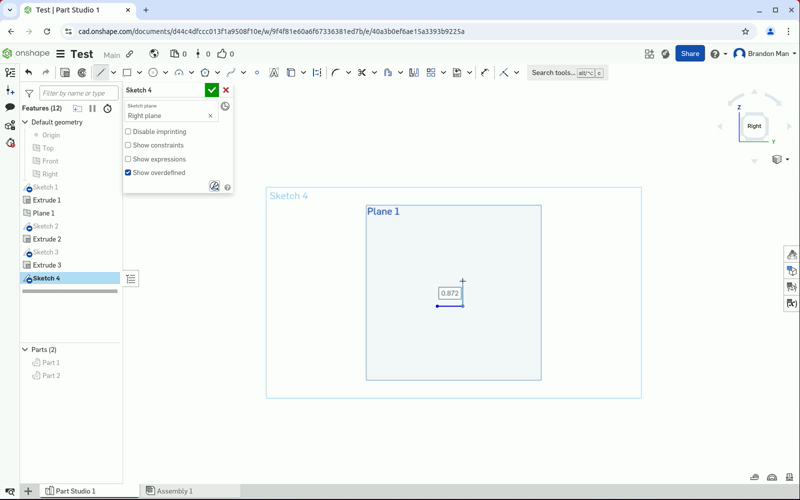
scroll(6)
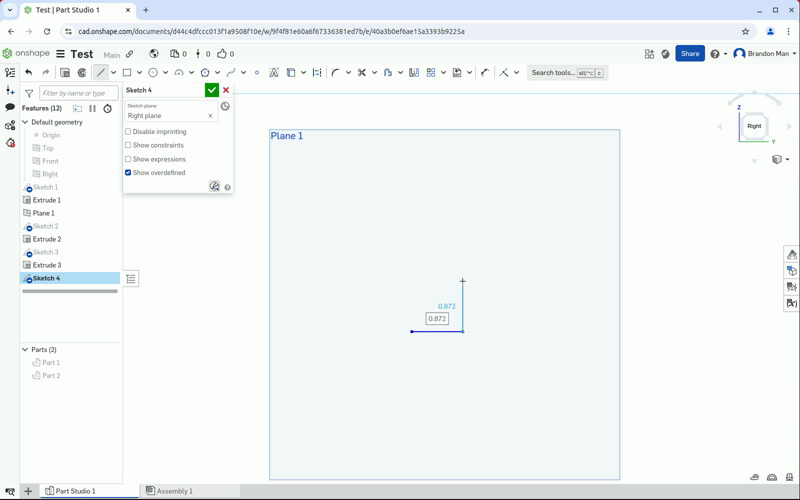
click(462, 280)
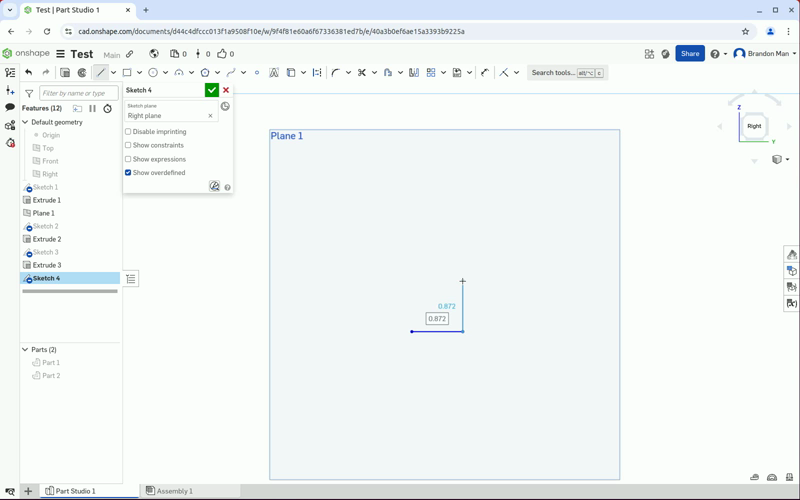
scroll(-6)
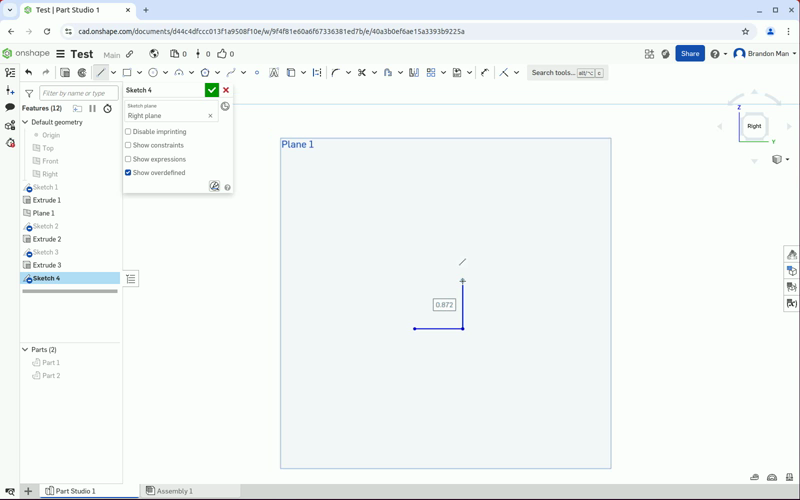
scroll(-6)
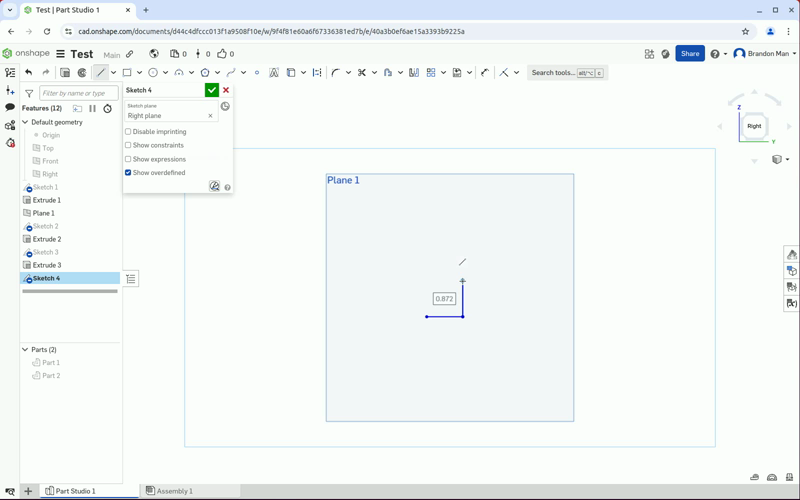
scroll(-6)
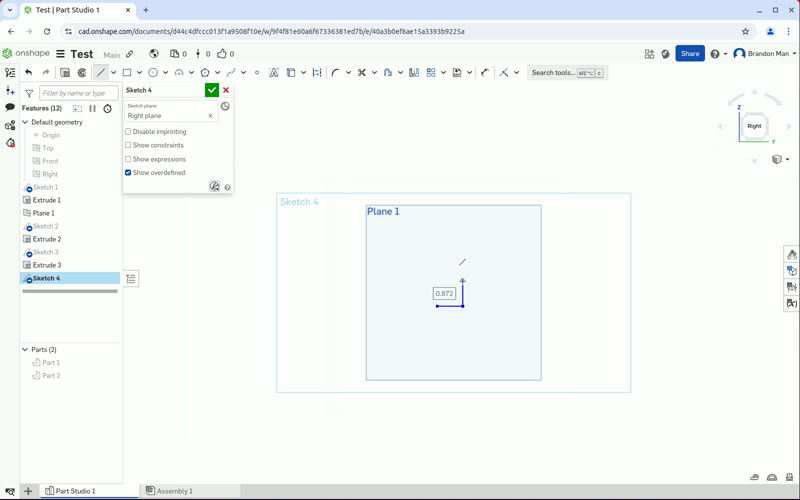
scroll(-6)
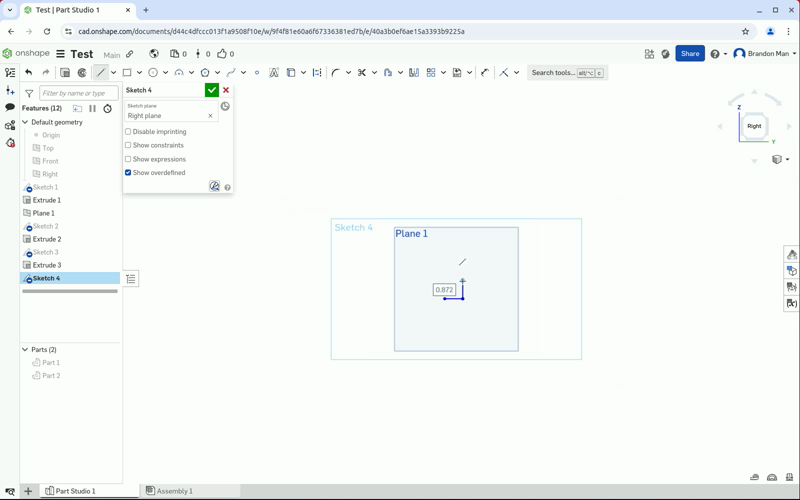
scroll(-6)
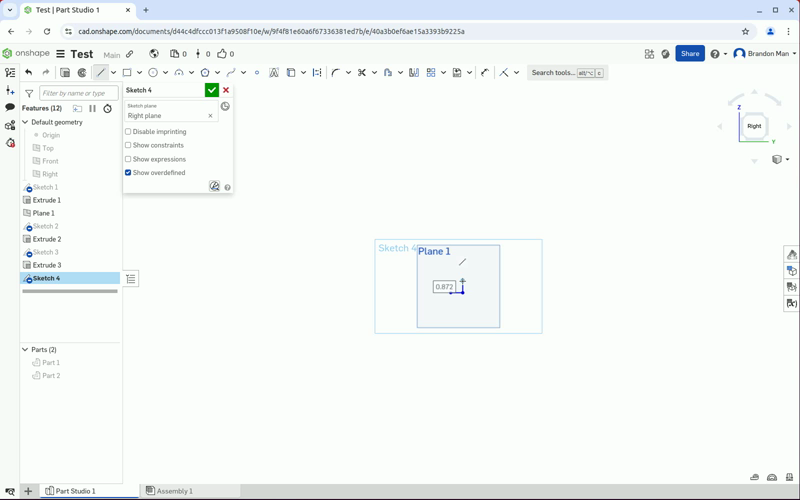
scroll(-6)
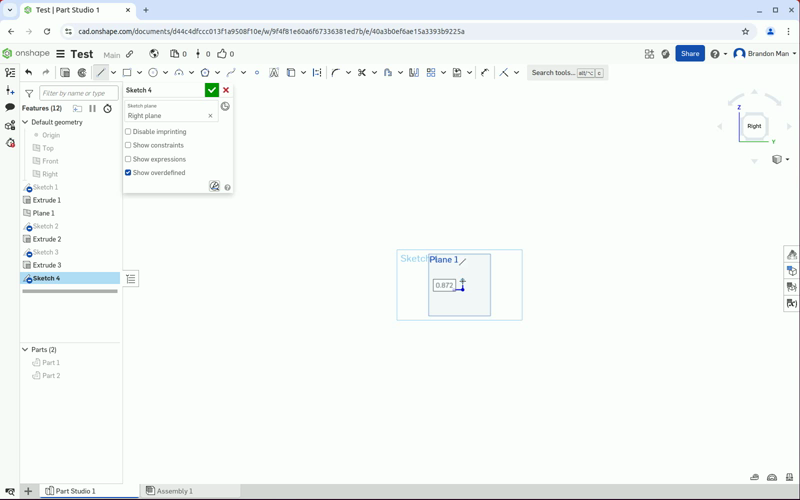
scroll(-6)
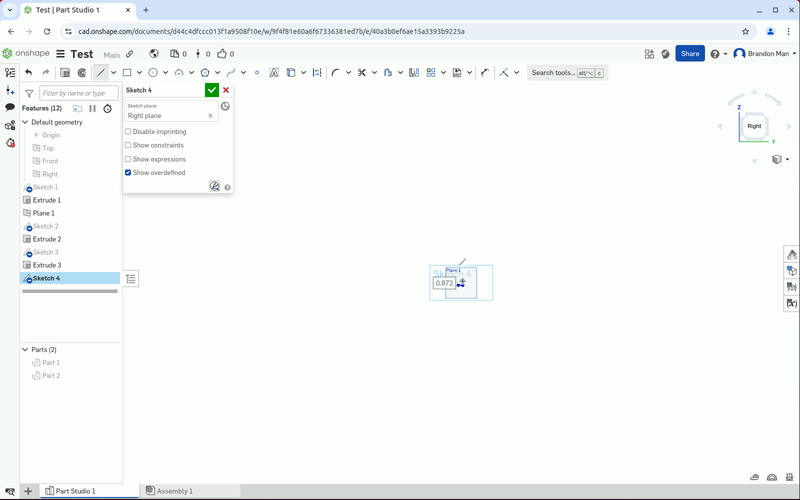
key_up(shift)
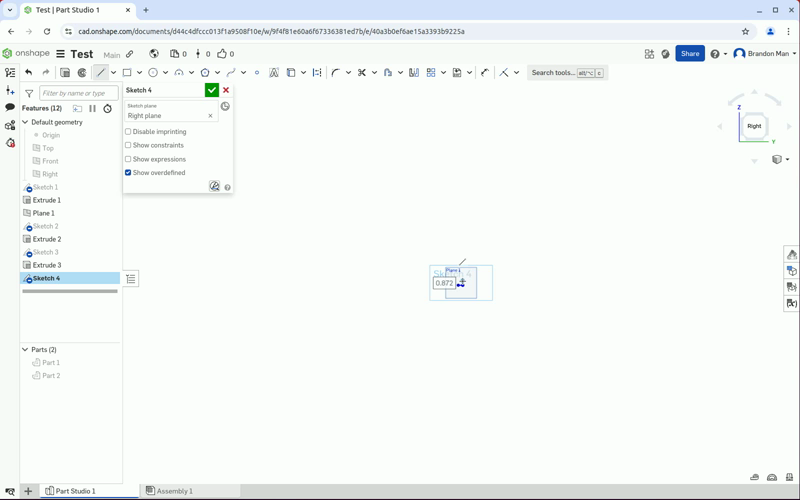
key_down(shift)
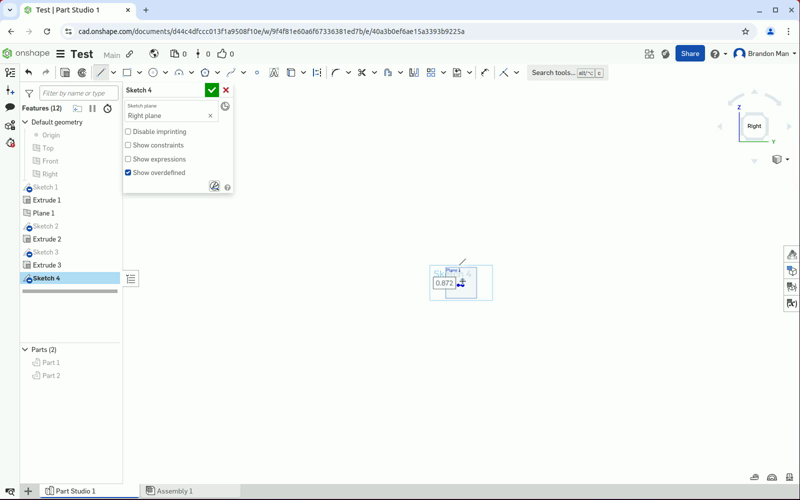
mouse_move(492, 280)
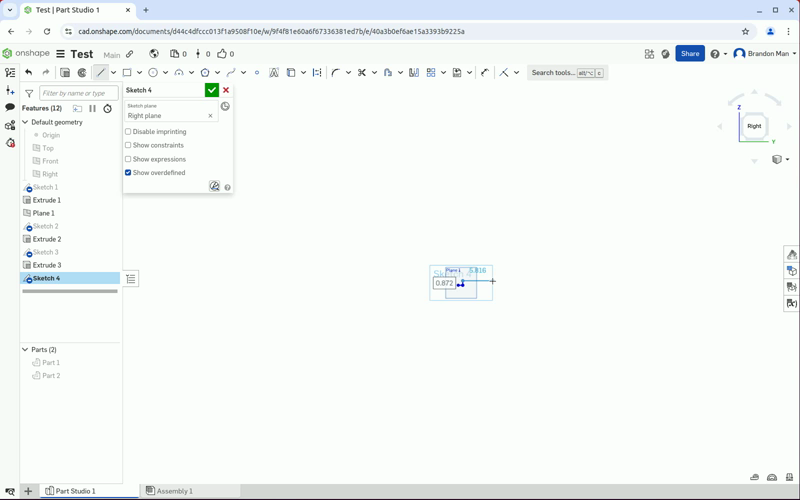
mouse_move(458, 280)
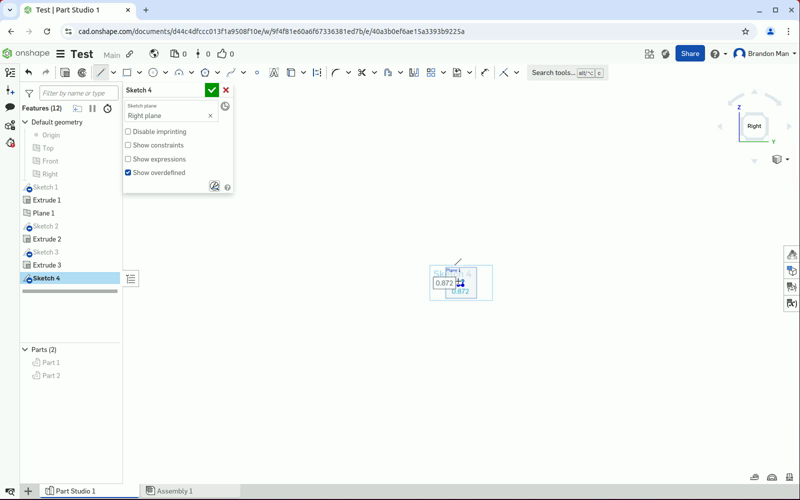
scroll(6)
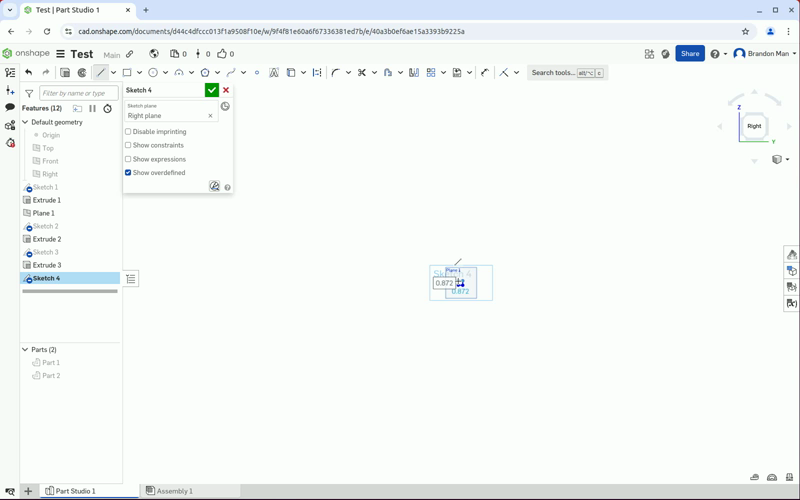
scroll(6)
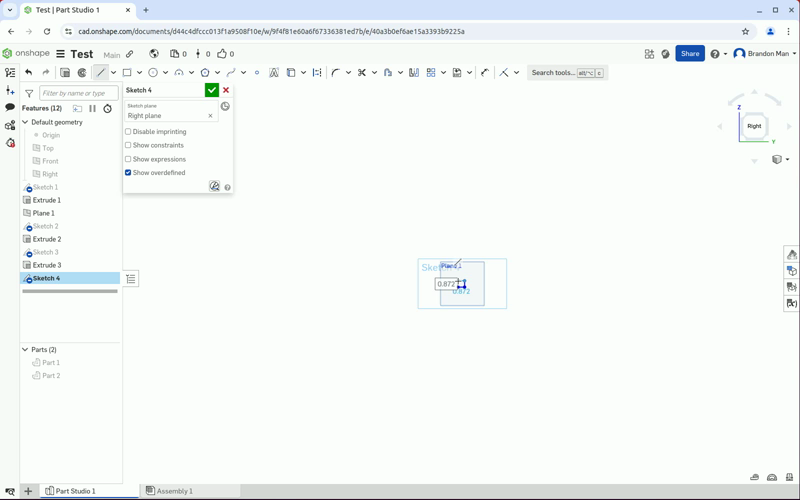
scroll(6)
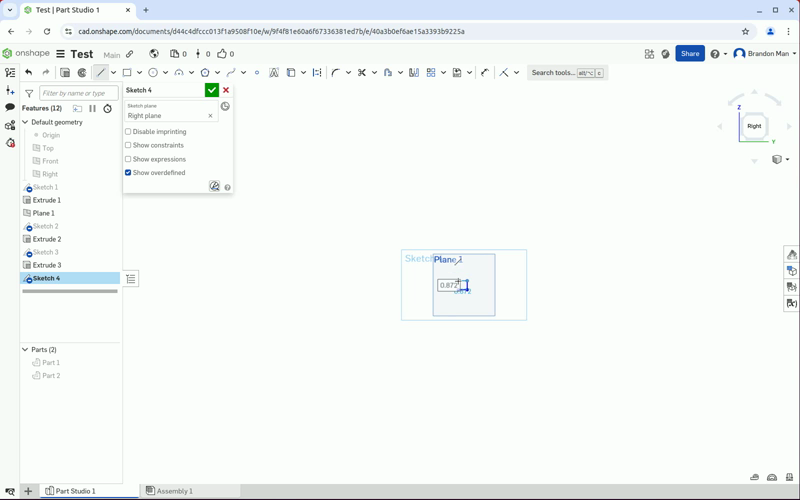
scroll(6)
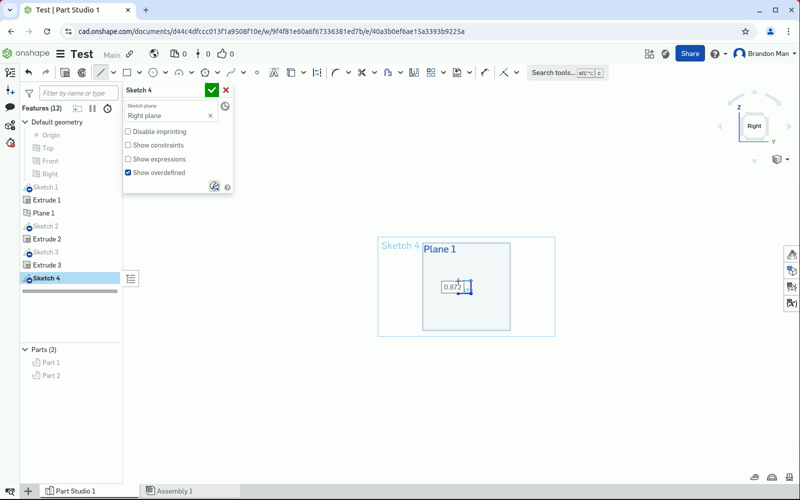
scroll(6)
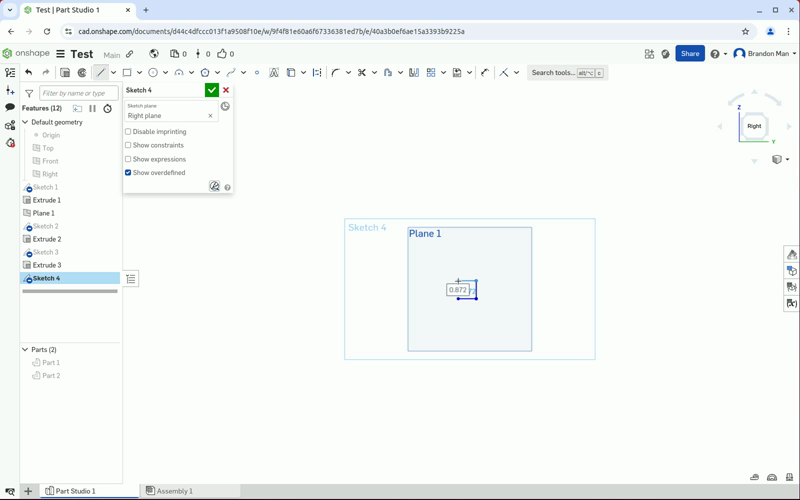
scroll(6)
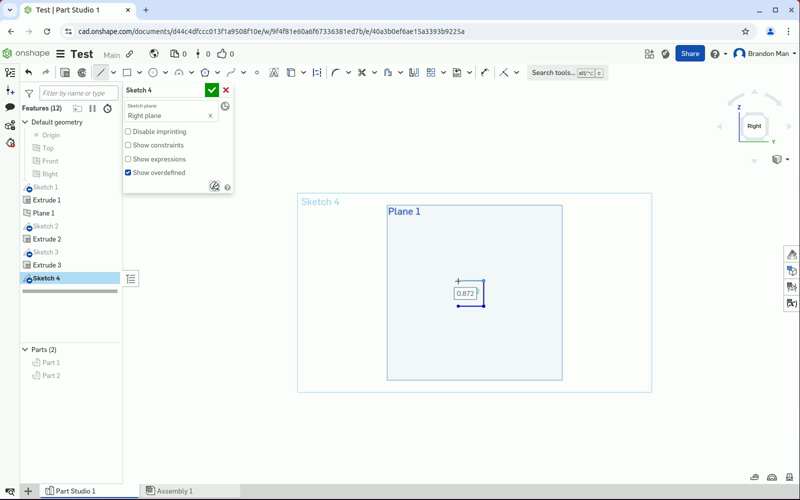
scroll(6)
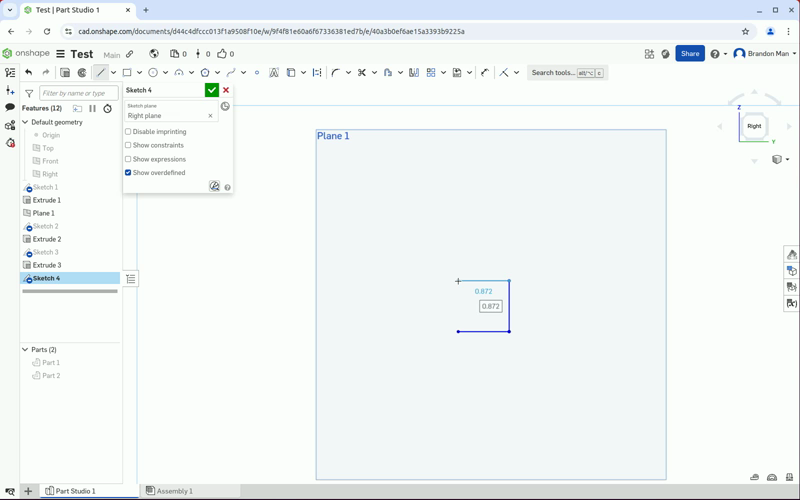
click(458, 280)
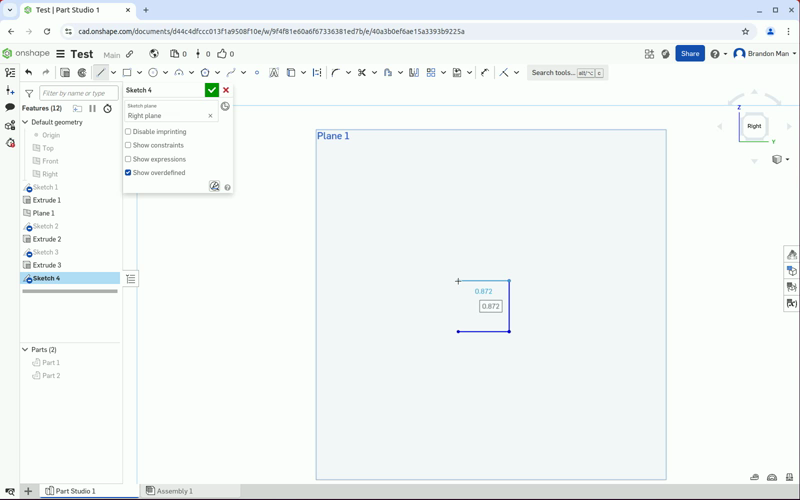
scroll(-6)
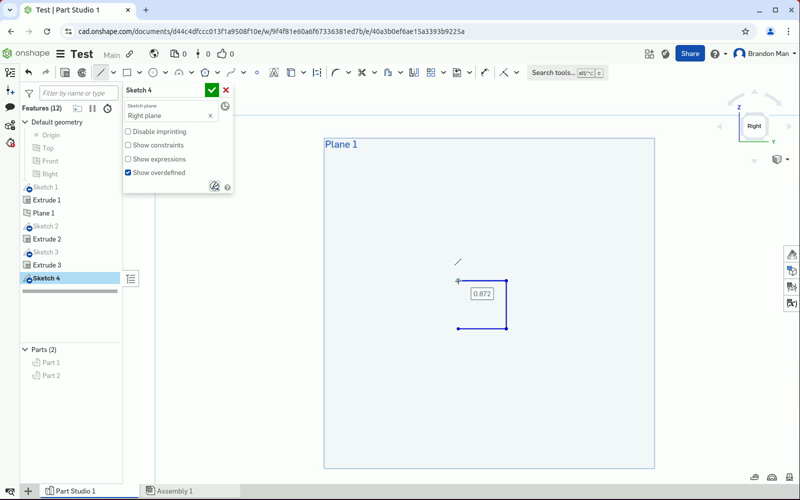
scroll(-6)
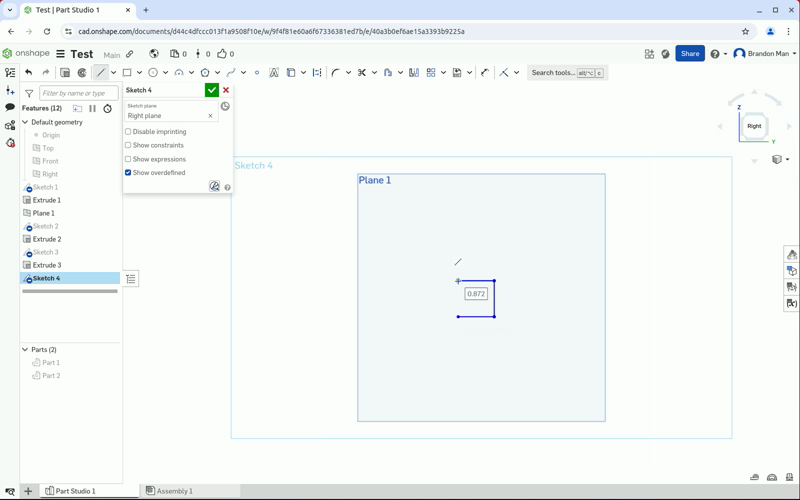
scroll(-6)
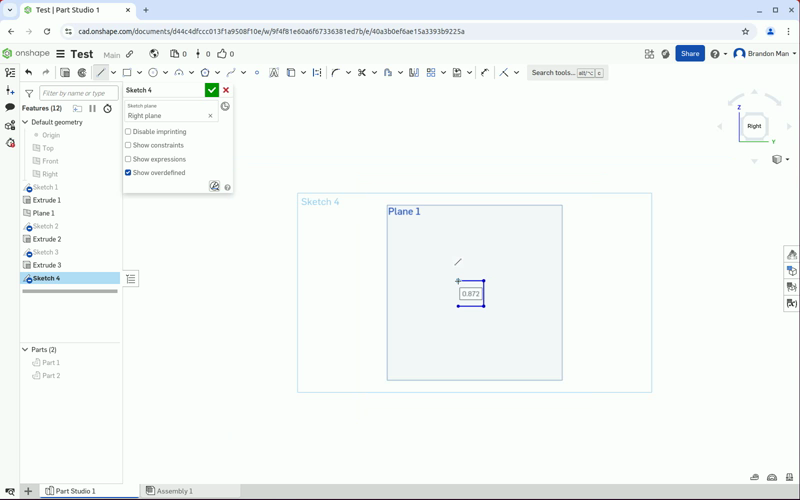
scroll(-6)
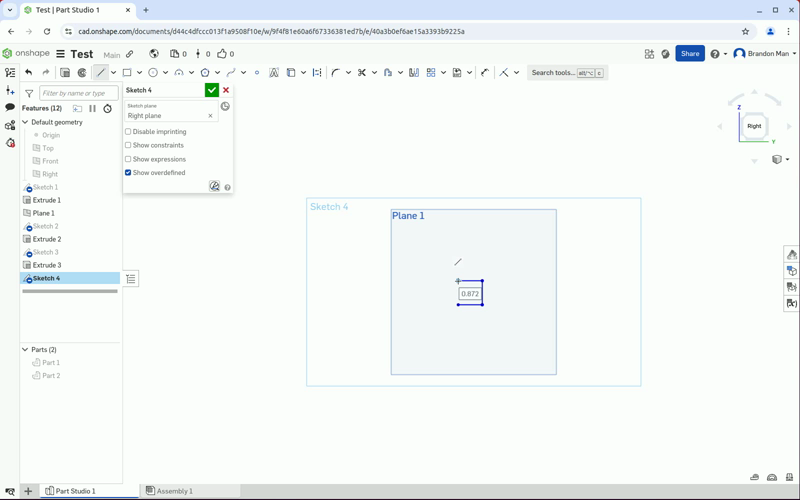
scroll(-6)
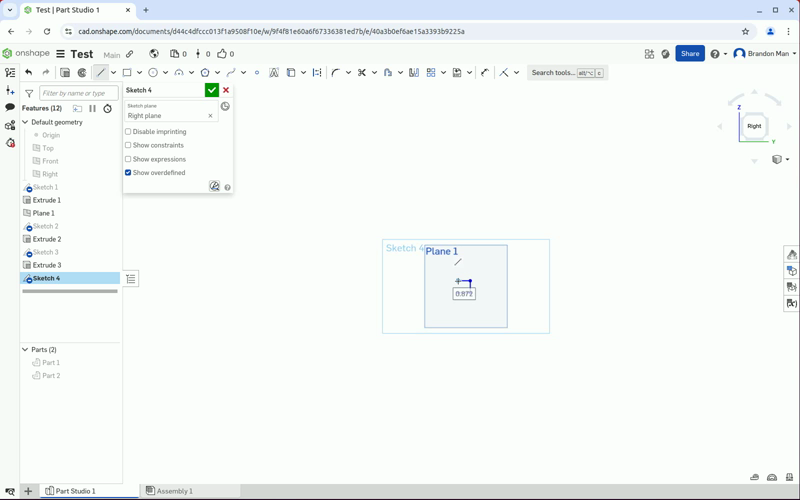
scroll(-6)
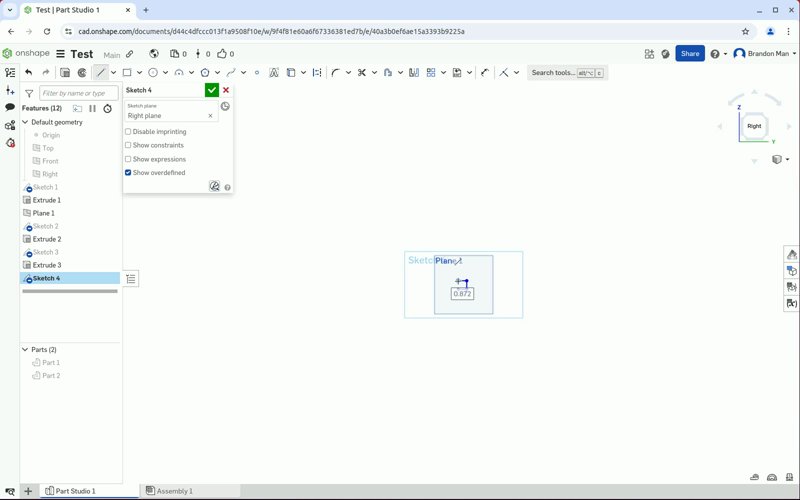
scroll(-6)
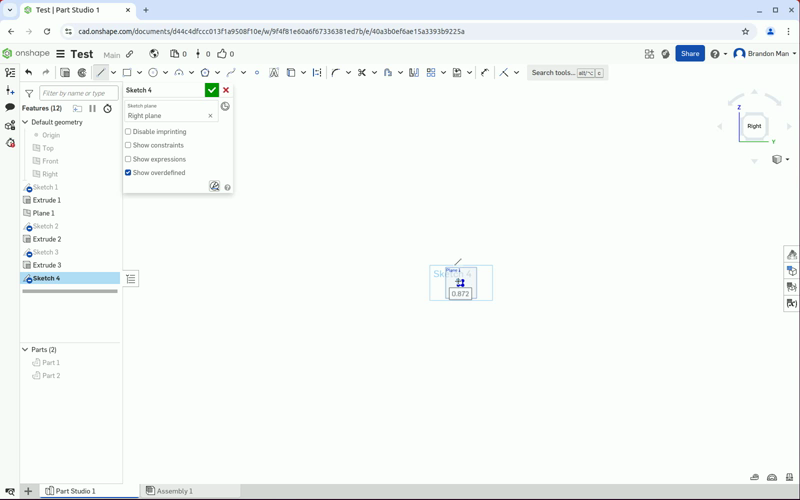
key_up(shift)
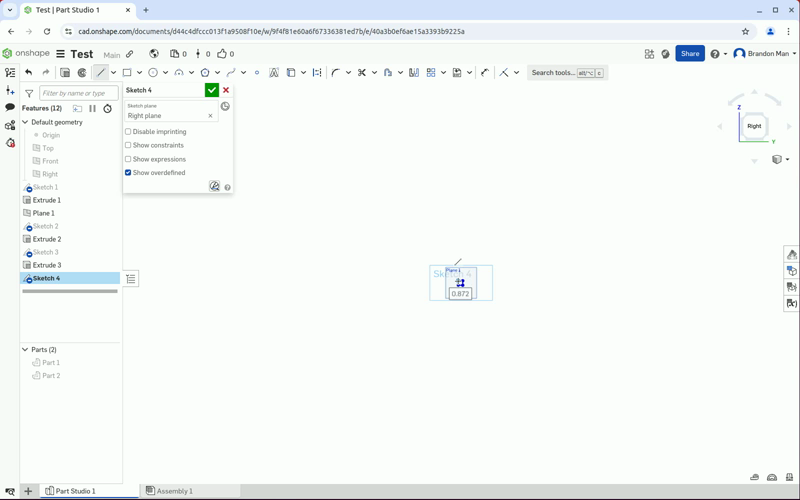
mouse_move(488, 280)
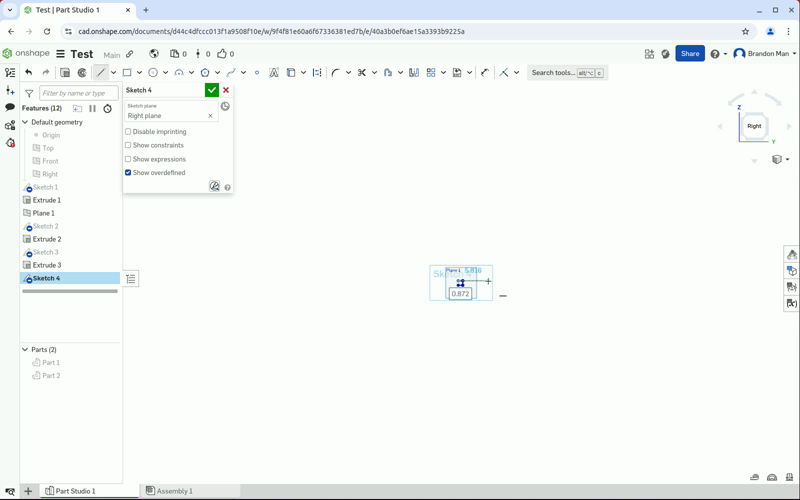
key_down(shift)
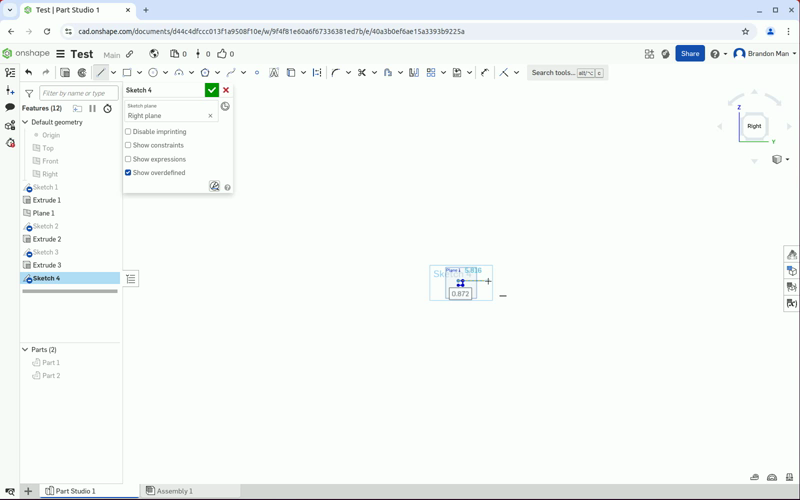
mouse_move(458, 285)
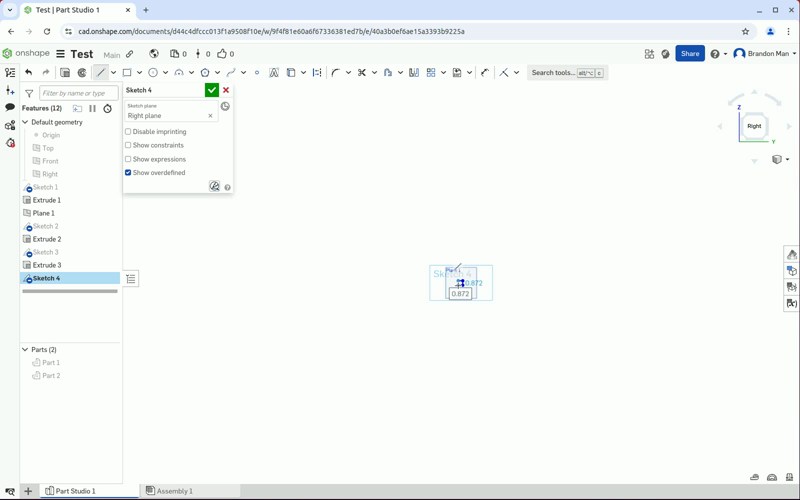
scroll(6)
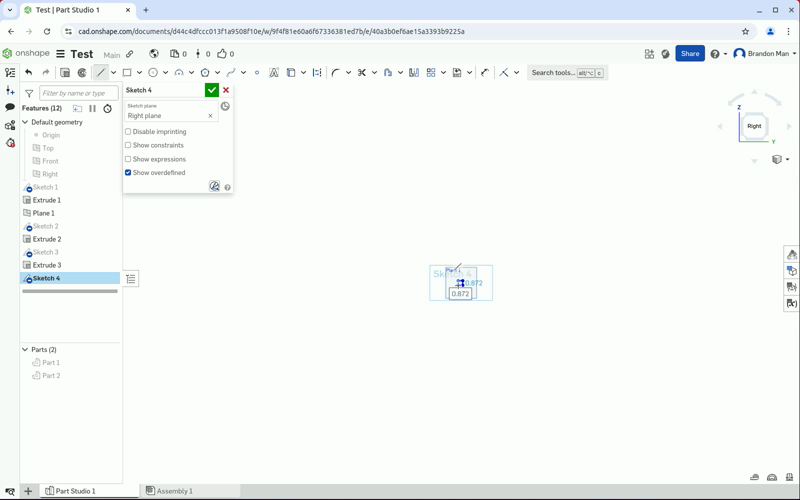
scroll(6)
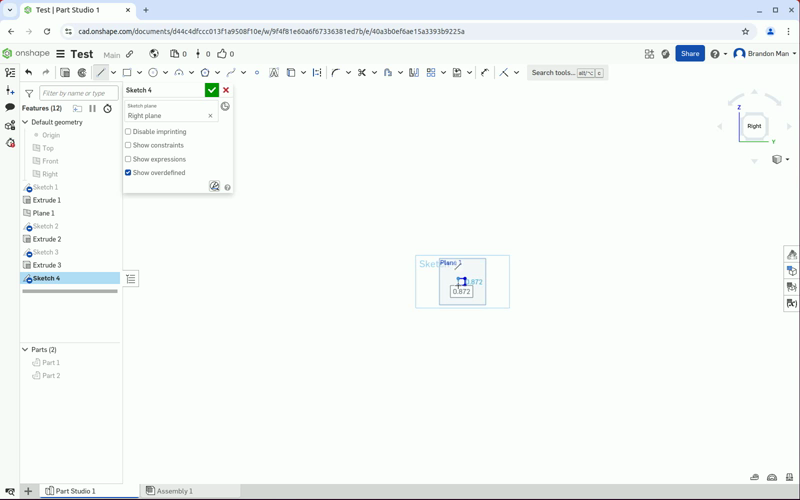
scroll(6)
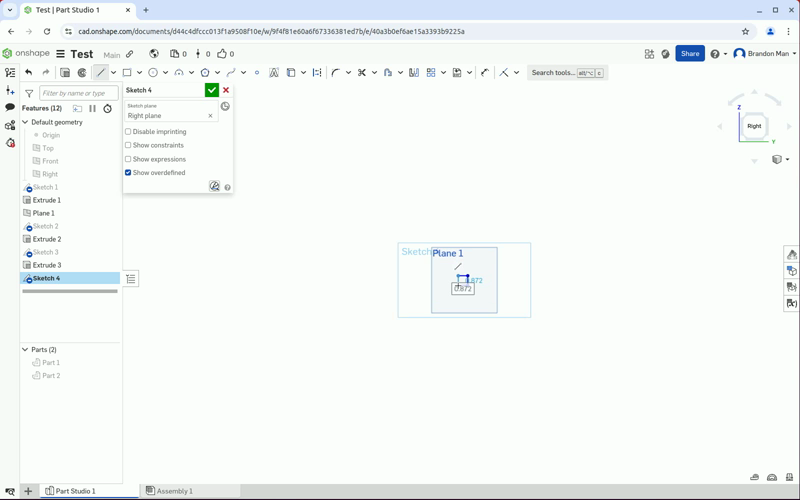
scroll(6)
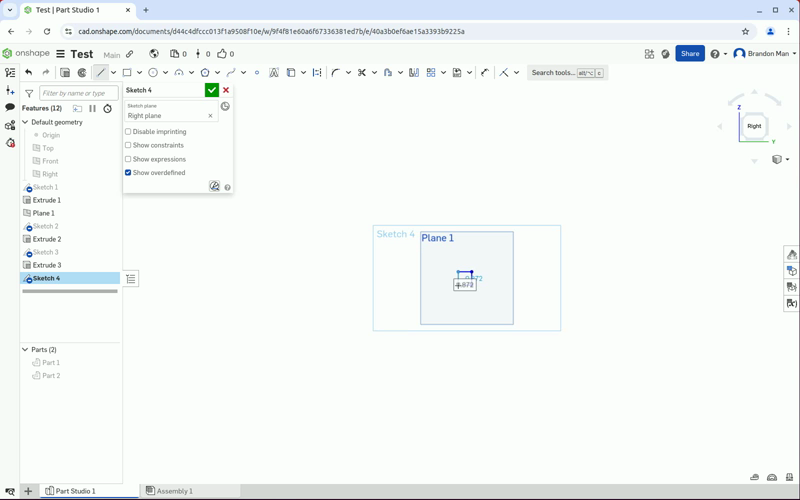
scroll(6)
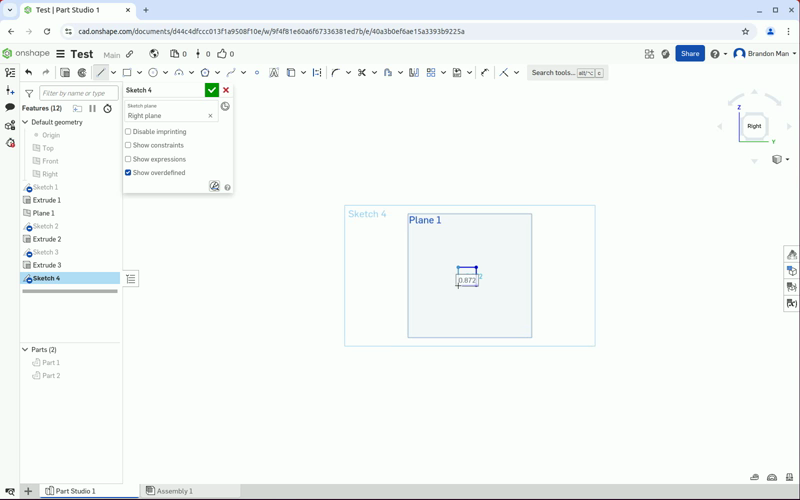
scroll(6)
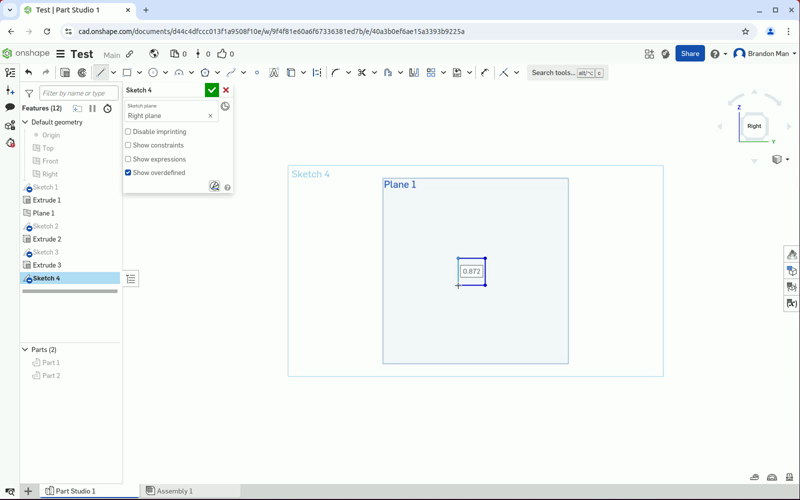
scroll(6)
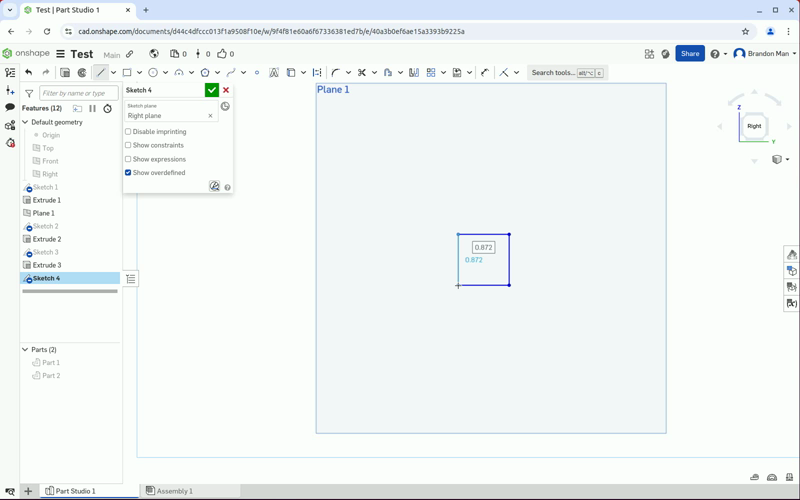
key_up(shift)
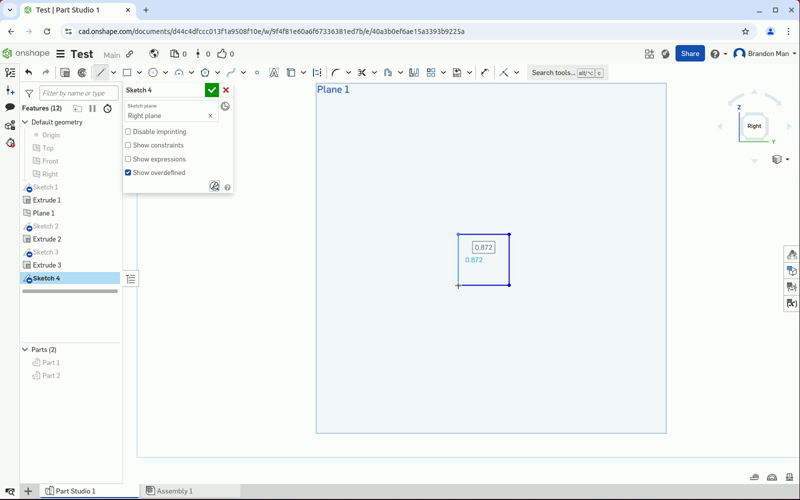
click(458, 285)
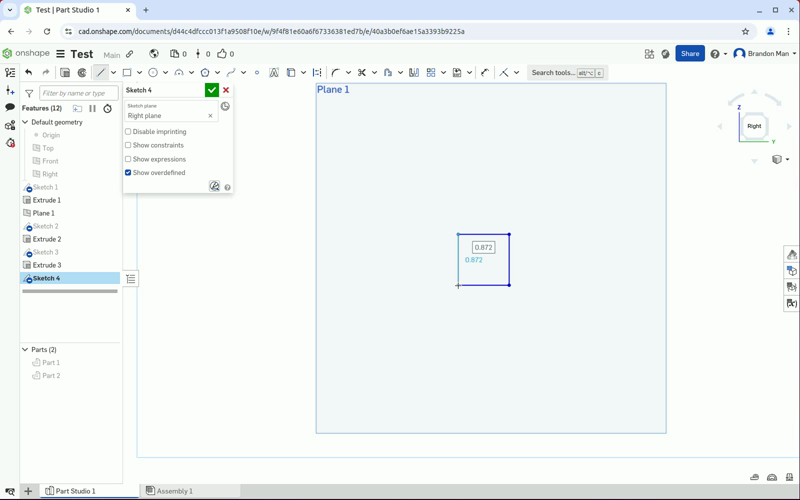
scroll(-6)
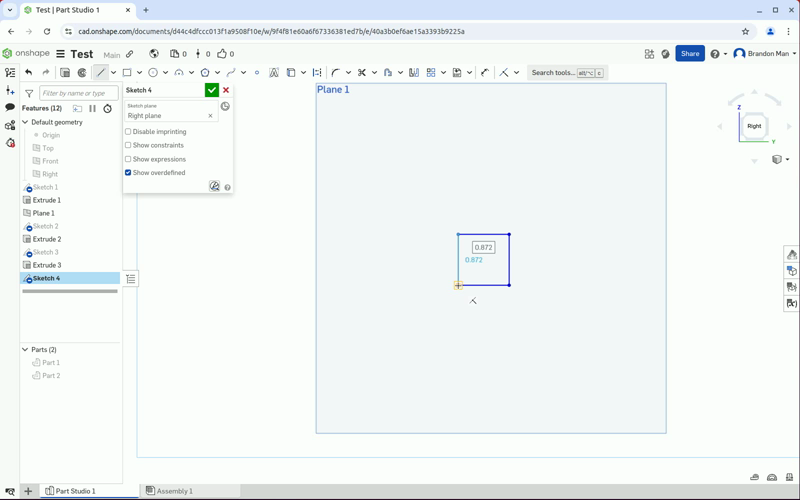
scroll(-6)
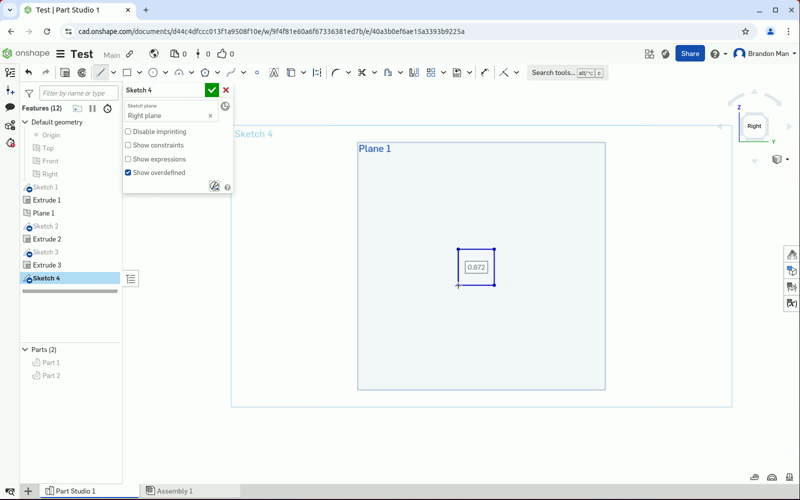
scroll(-6)
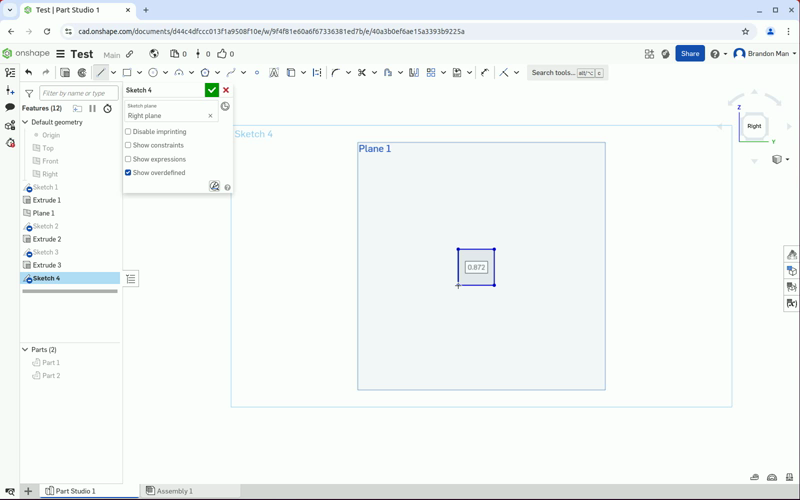
scroll(-6)
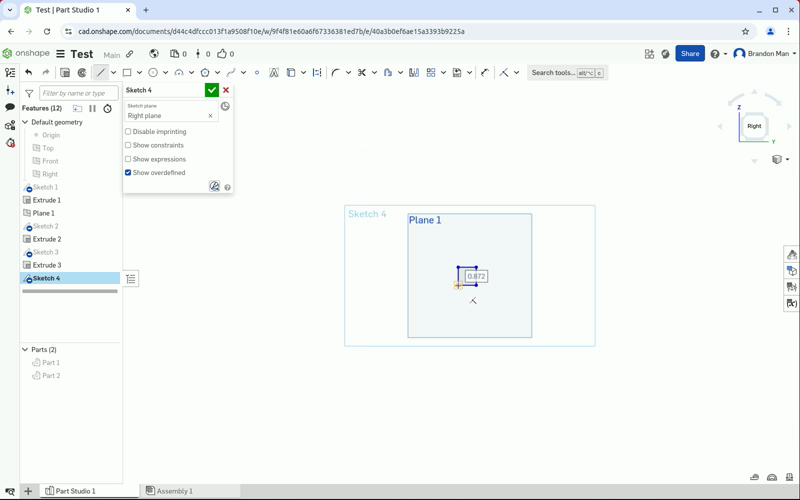
scroll(-6)
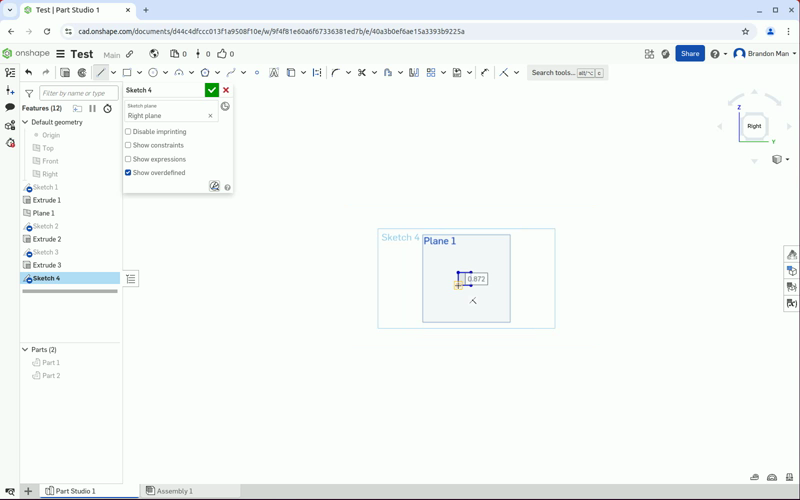
scroll(-6)
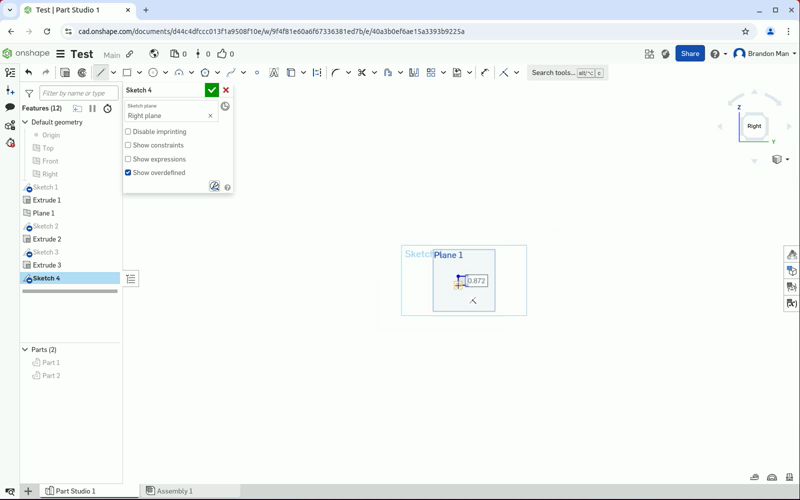
scroll(-6)
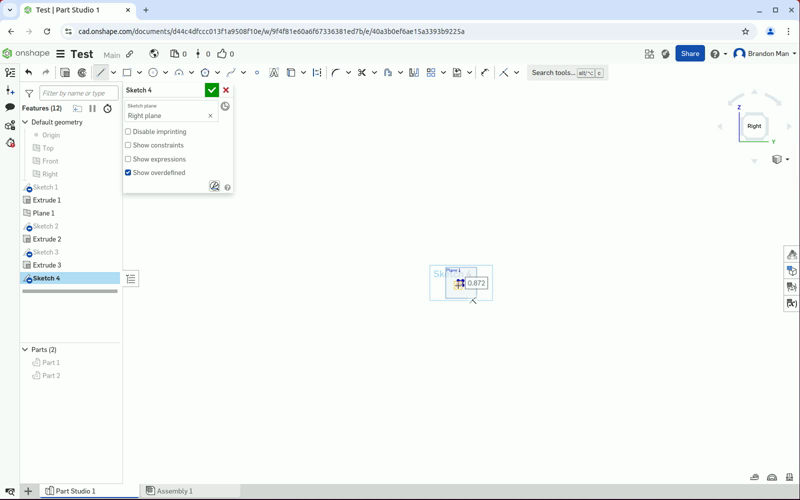
key(esc)
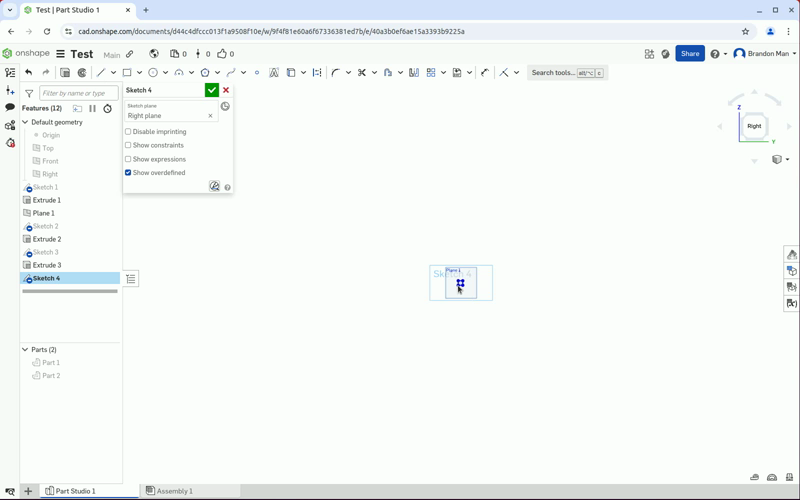
key(l)
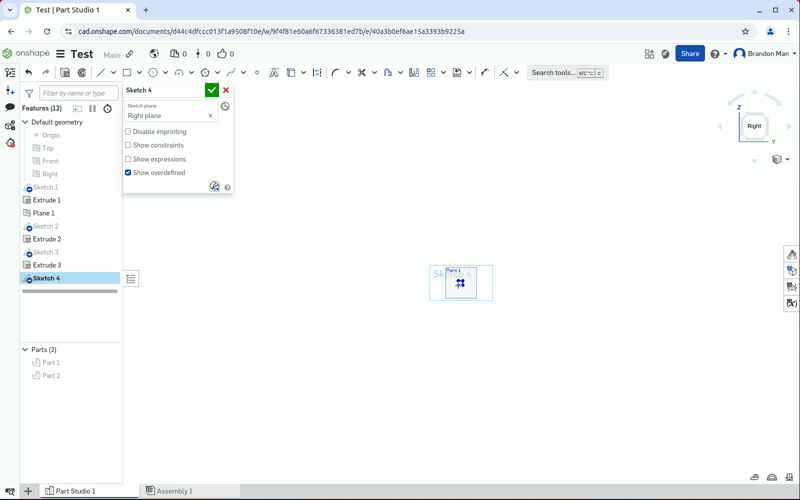
key_down(shift)
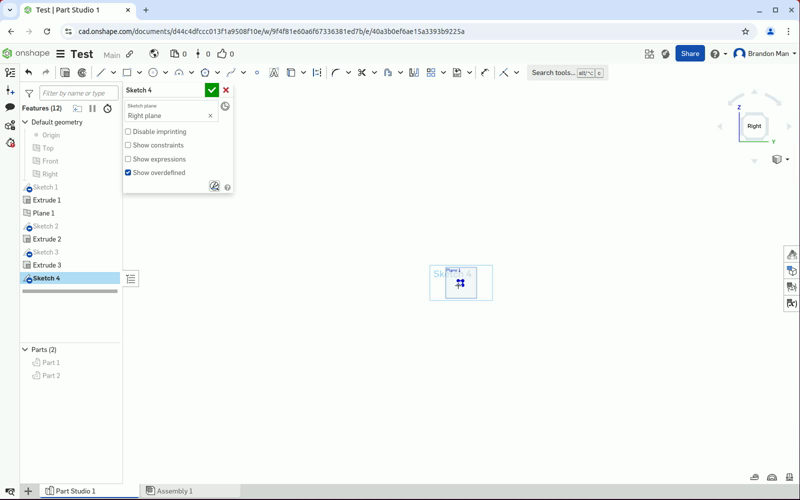
mouse_move(458, 285)
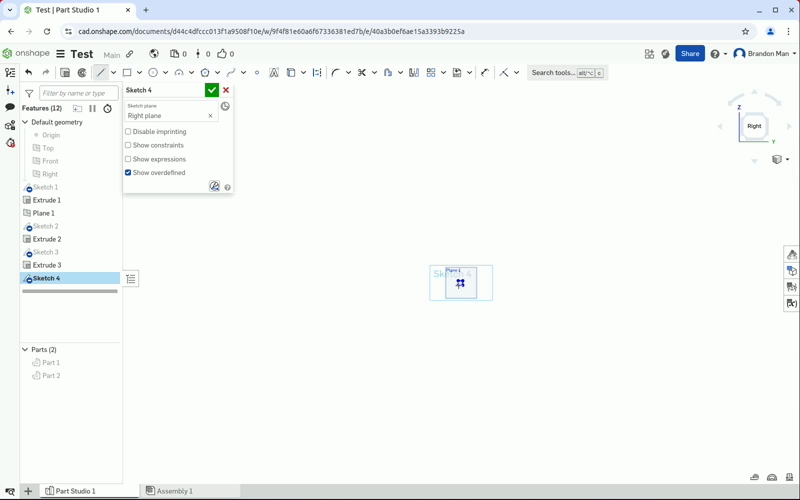
scroll(6)
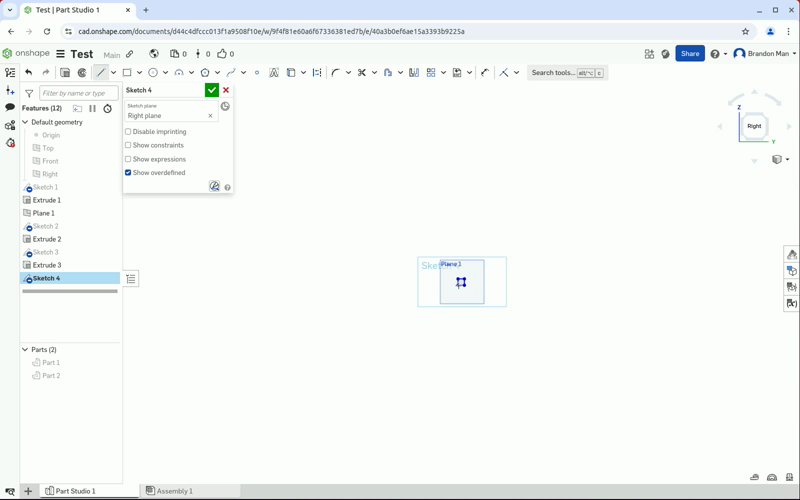
scroll(6)
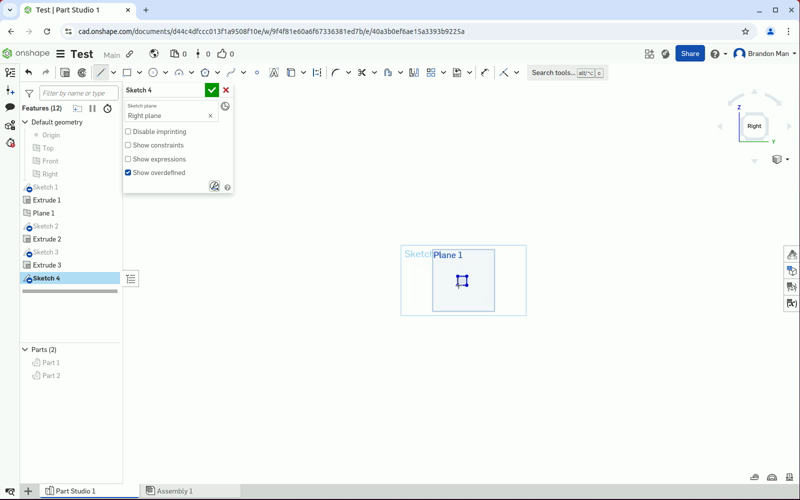
scroll(6)
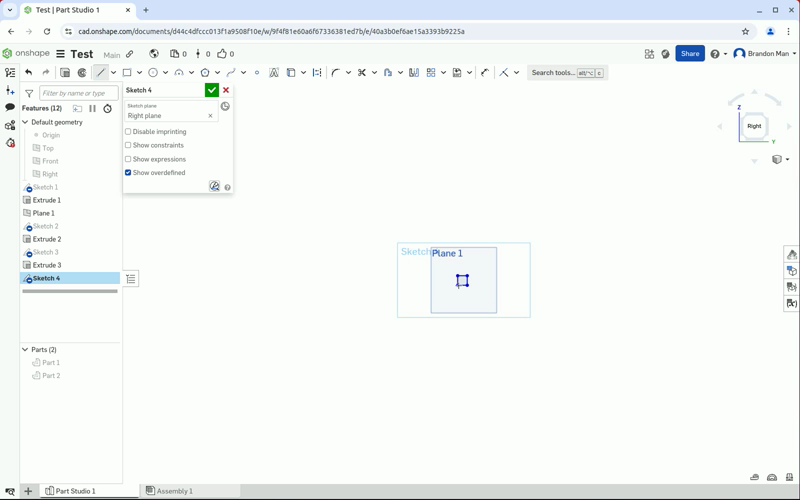
scroll(6)
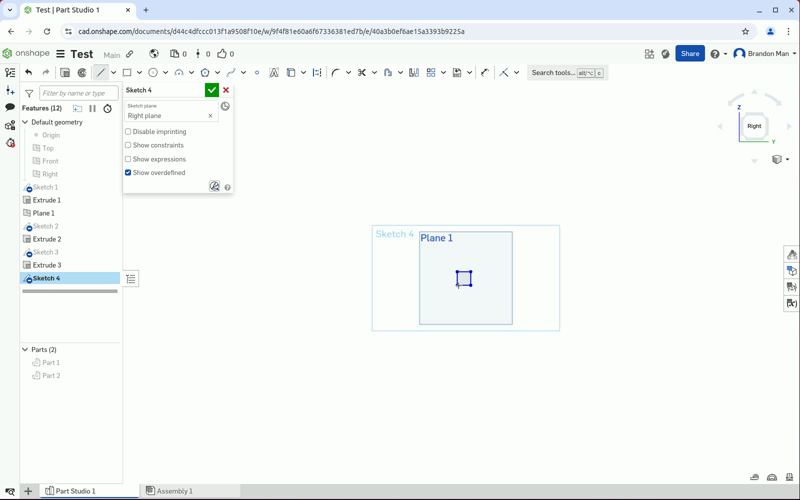
scroll(6)
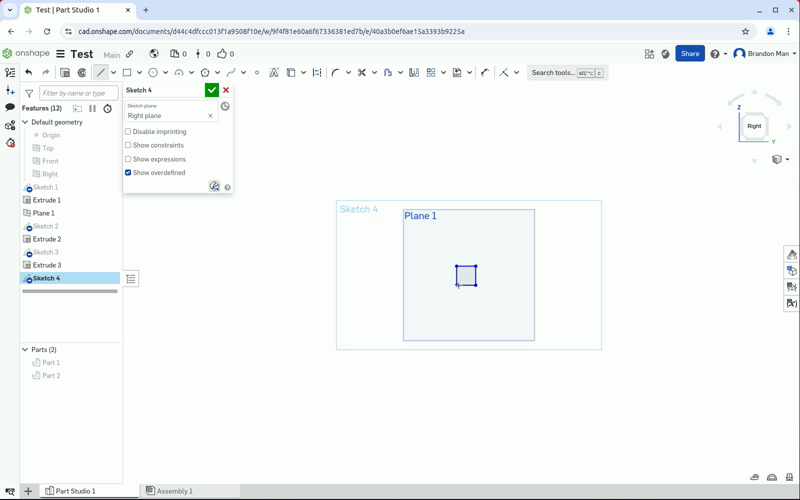
scroll(6)
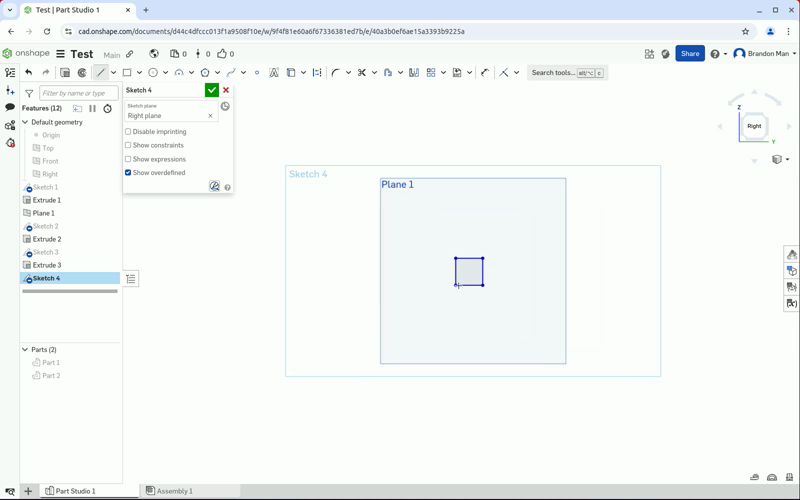
scroll(6)
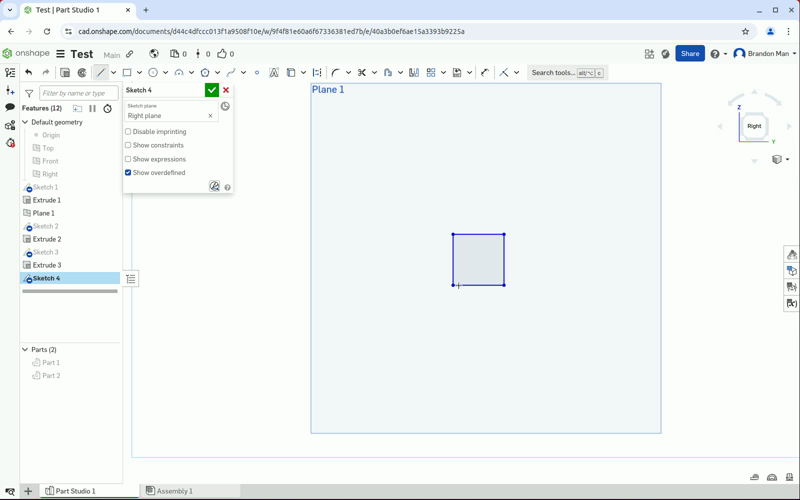
click(458, 285)
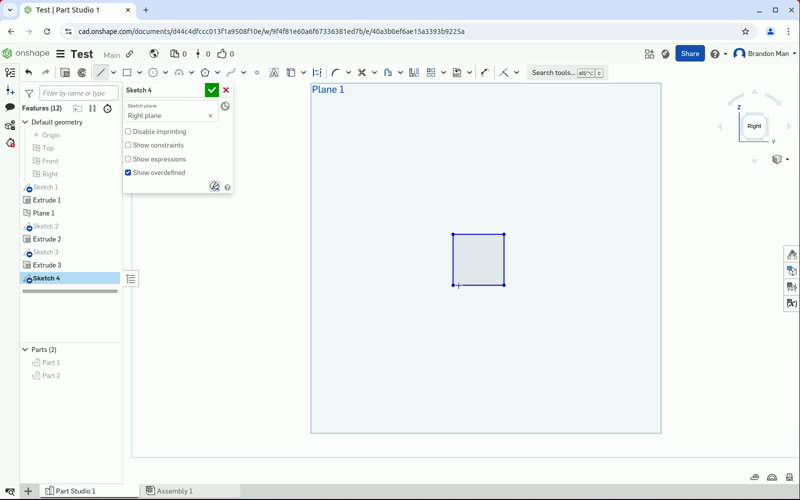
scroll(-6)
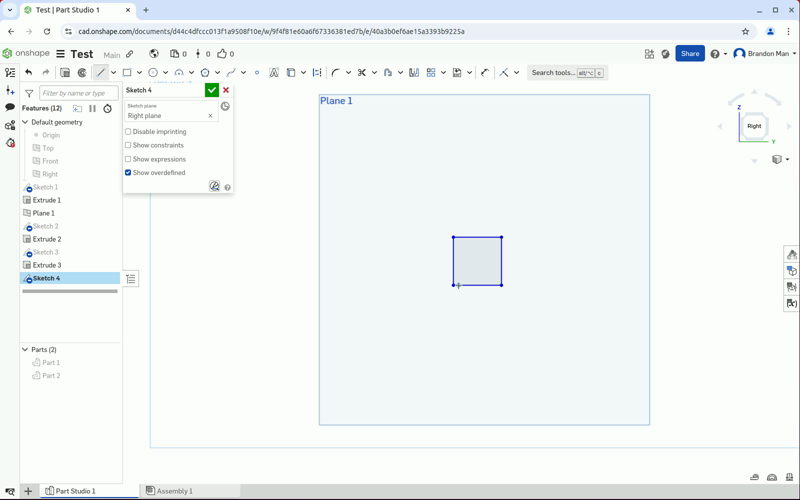
scroll(-6)
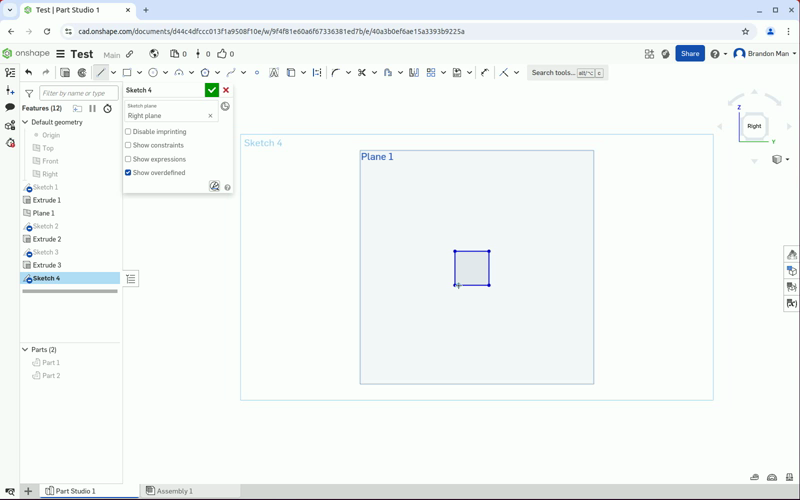
scroll(-6)
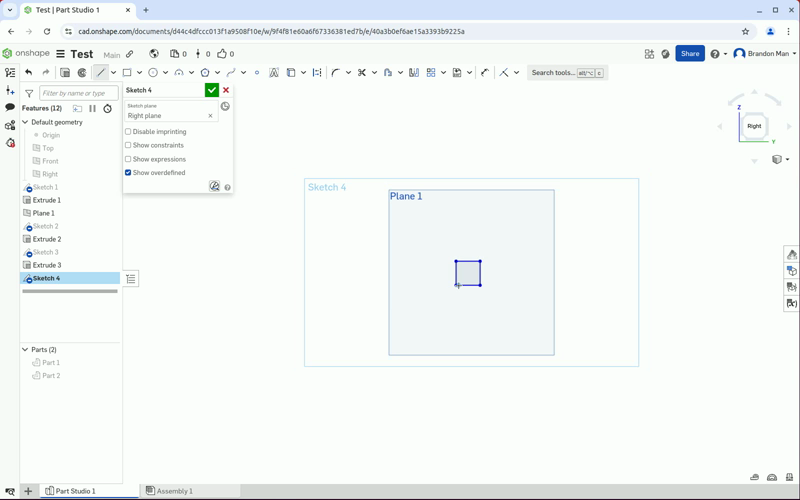
scroll(-6)
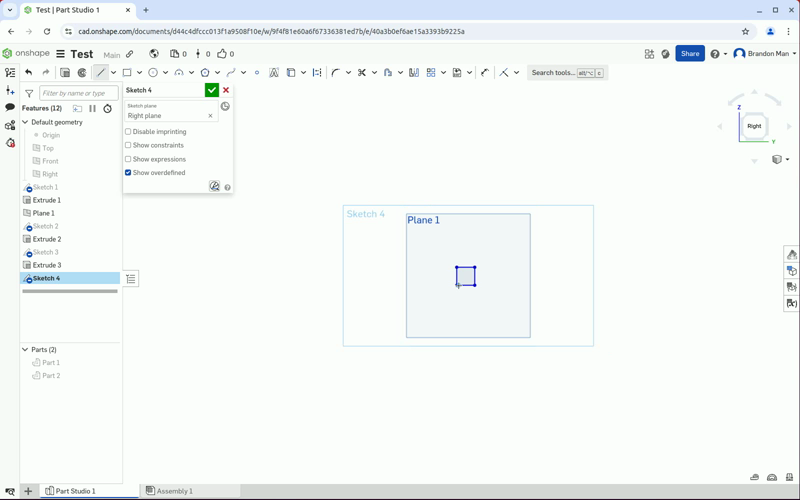
scroll(-6)
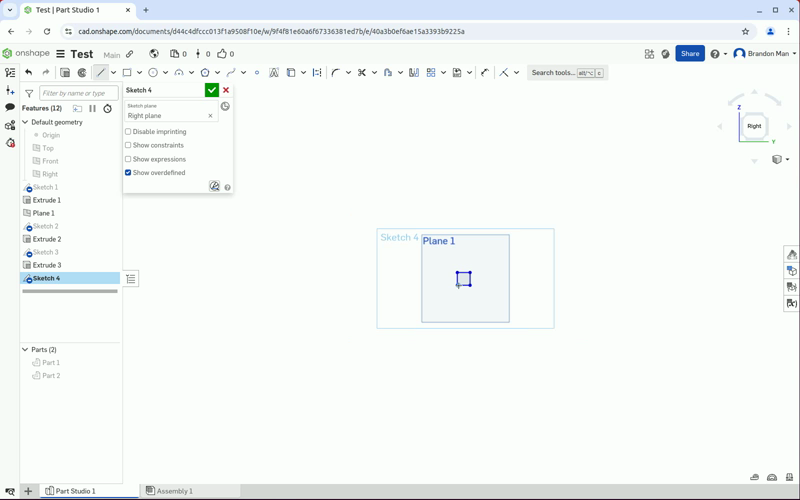
scroll(-6)
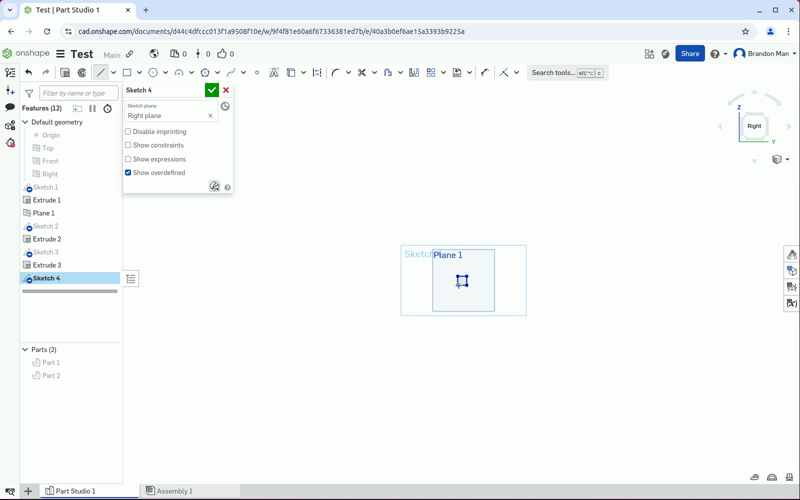
scroll(-6)
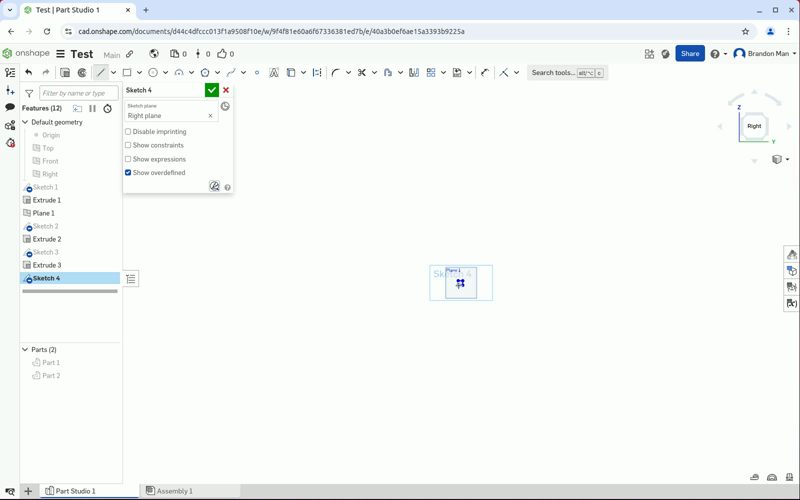
key_up(shift)
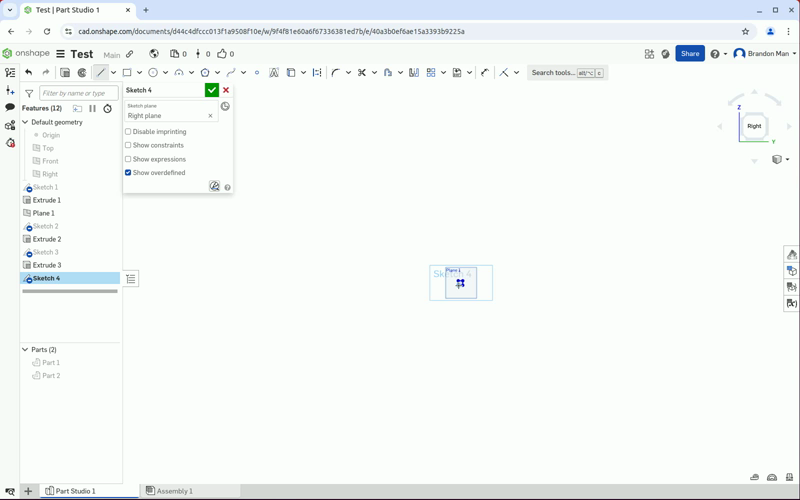
key_down(shift)
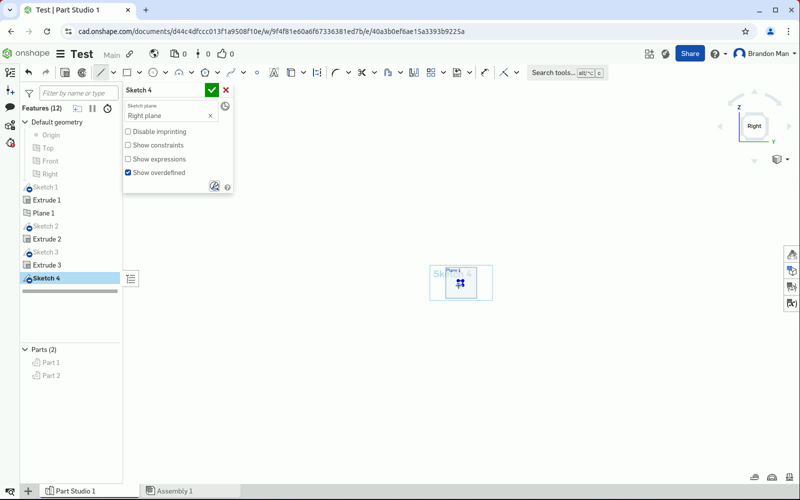
mouse_move(488, 285)
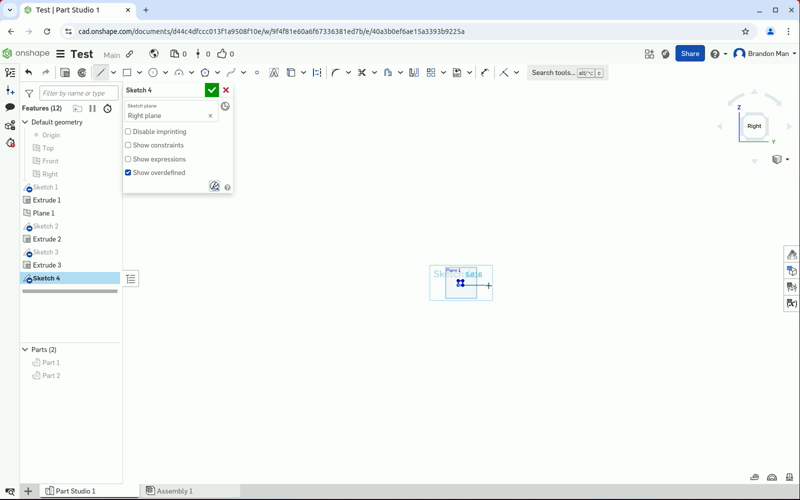
mouse_move(462, 285)
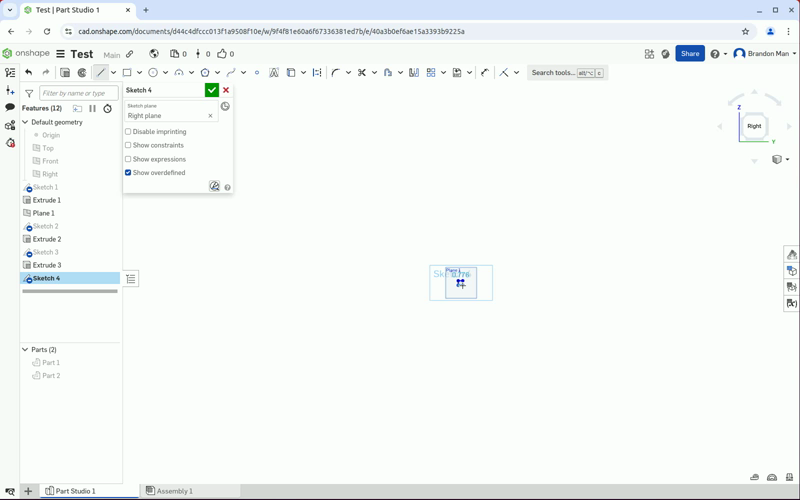
scroll(6)
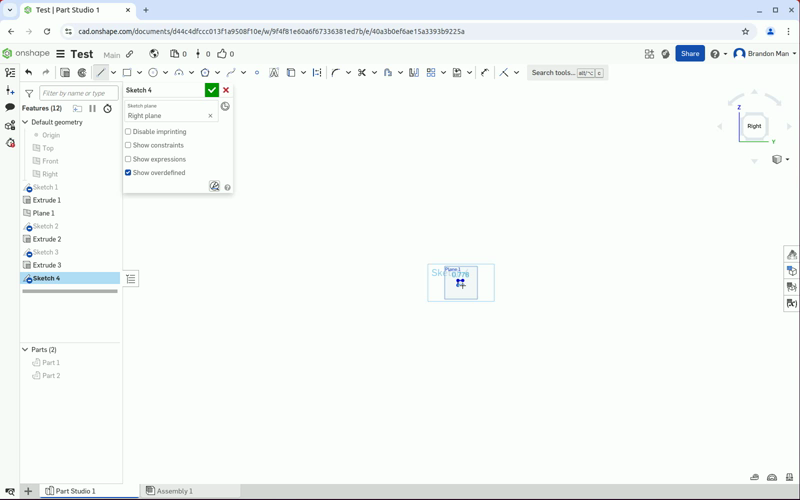
scroll(6)
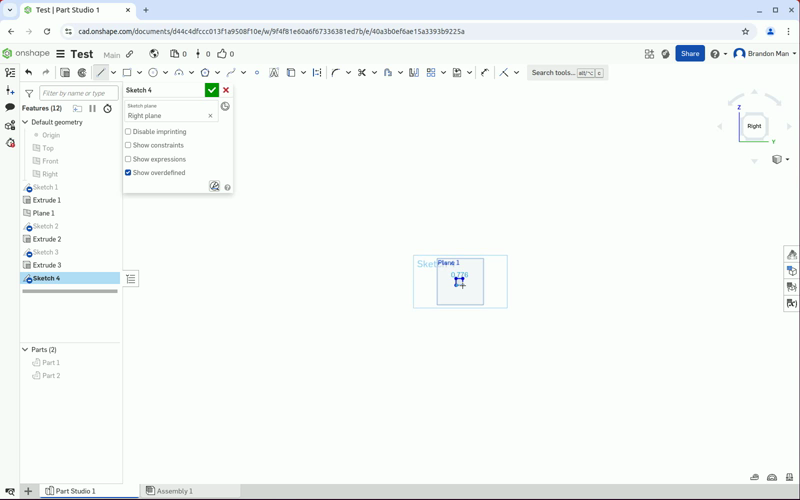
scroll(6)
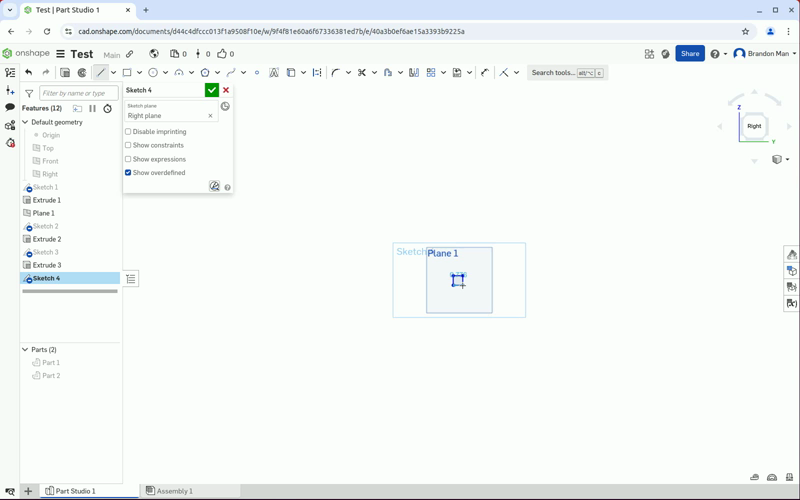
scroll(6)
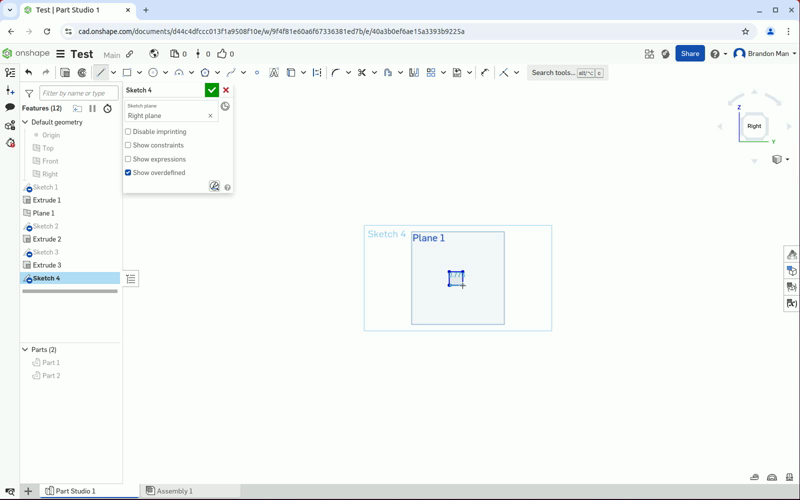
scroll(6)
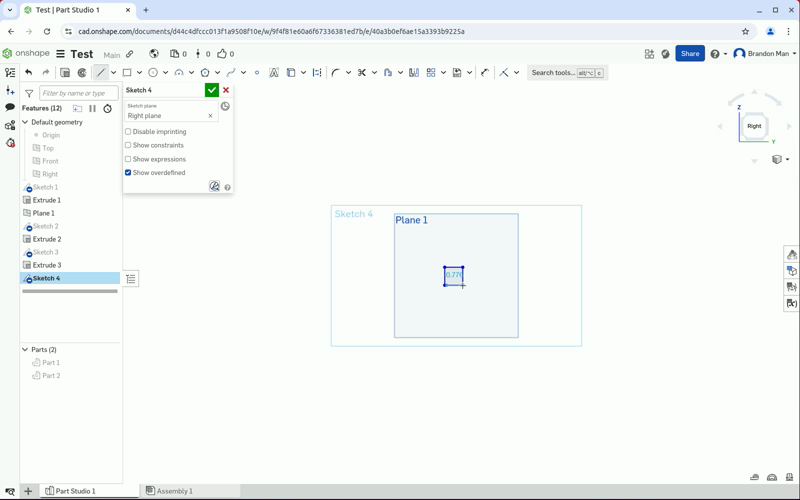
scroll(6)
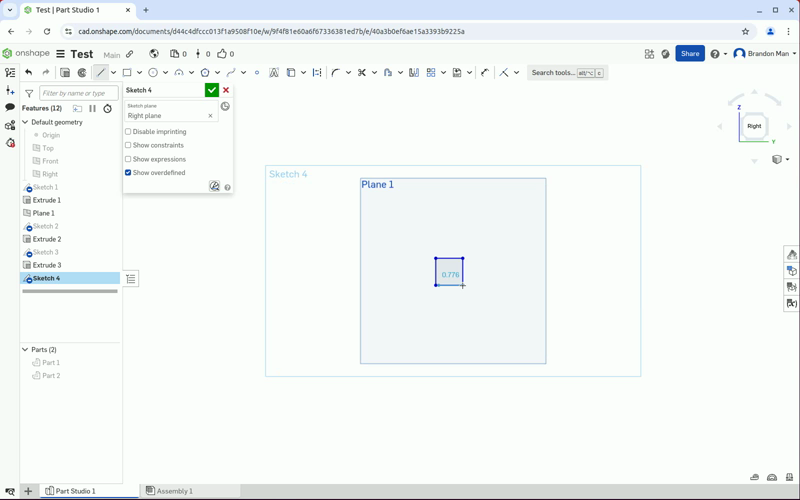
scroll(6)
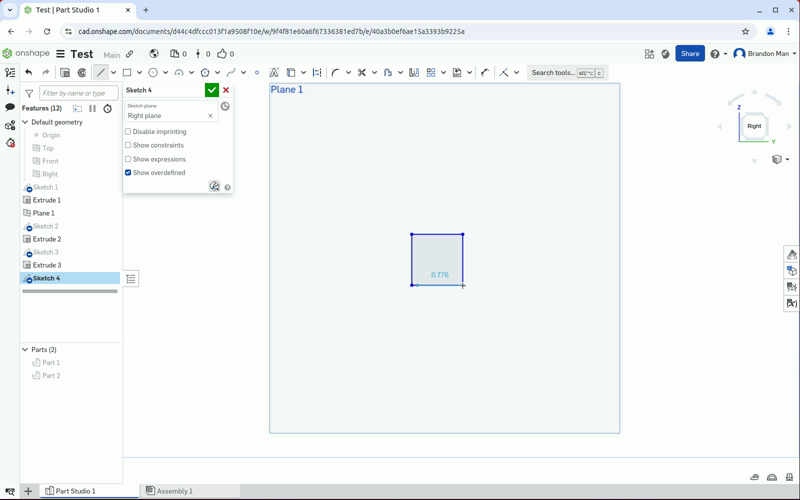
click(462, 285)
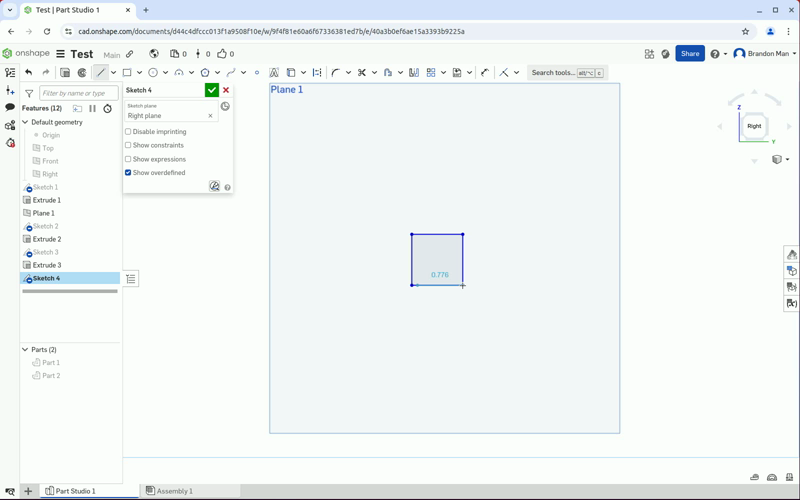
scroll(-6)
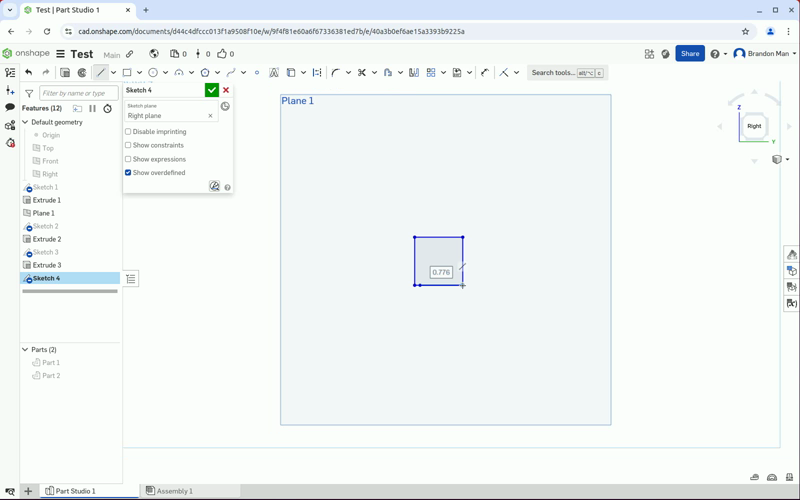
scroll(-6)
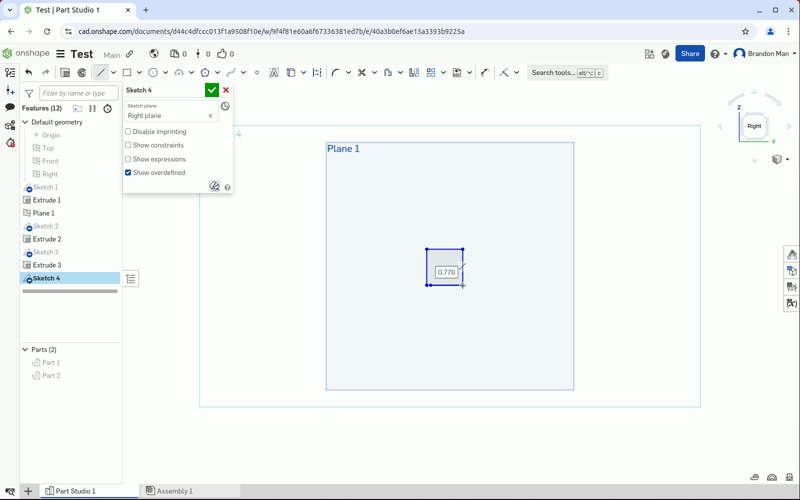
scroll(-6)
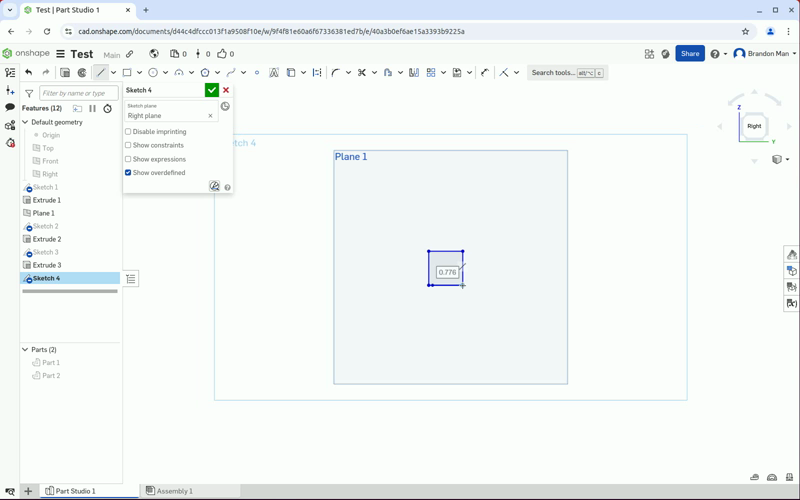
scroll(-6)
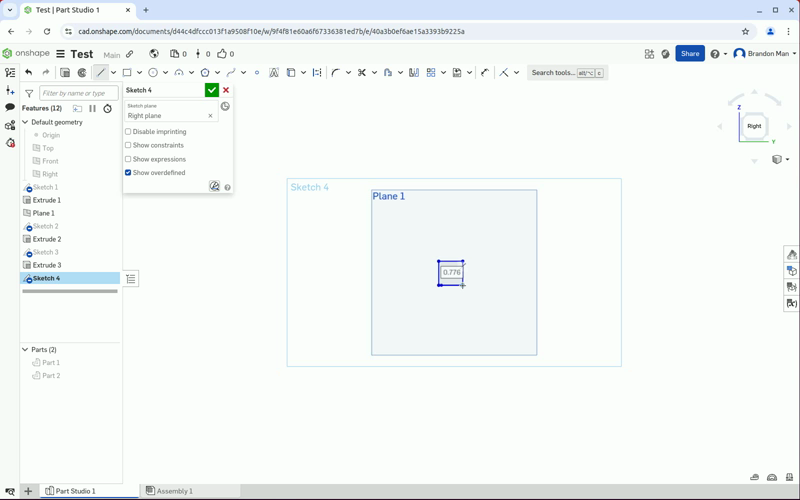
scroll(-6)
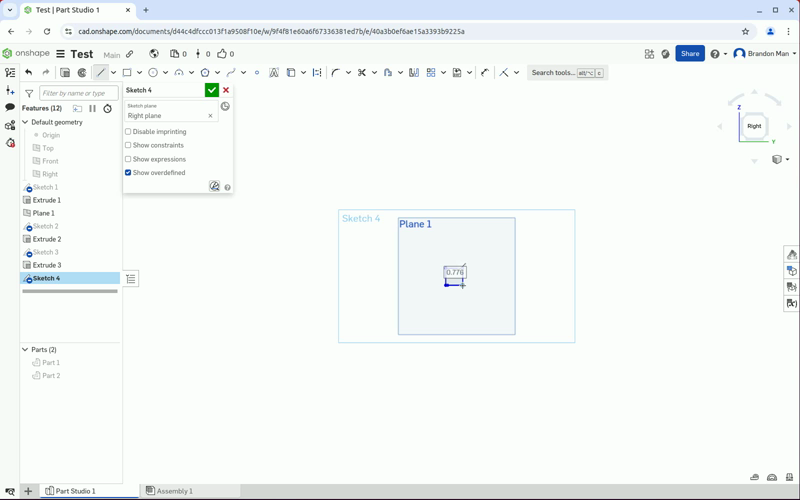
scroll(-6)
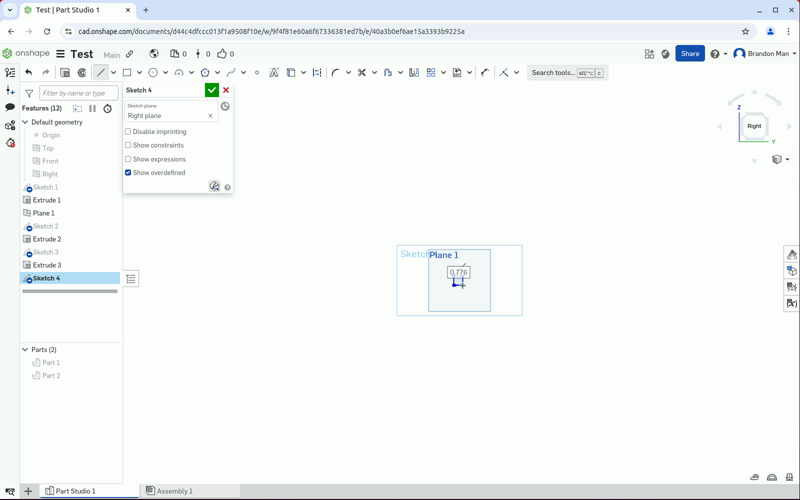
scroll(-6)
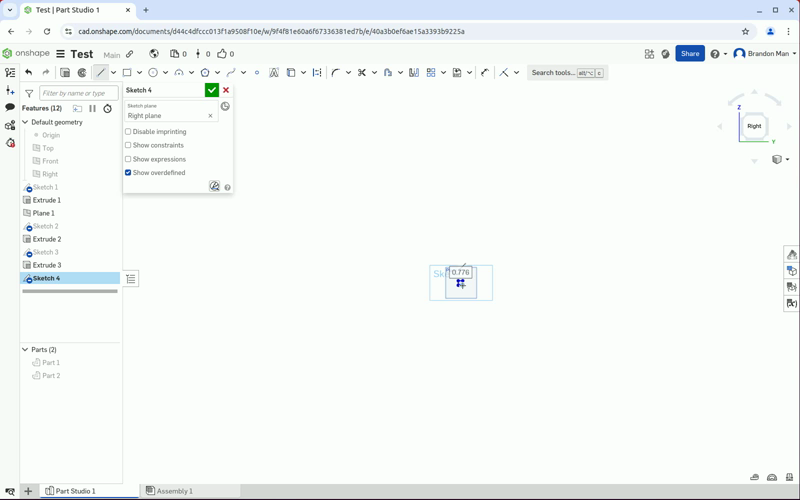
key_up(shift)
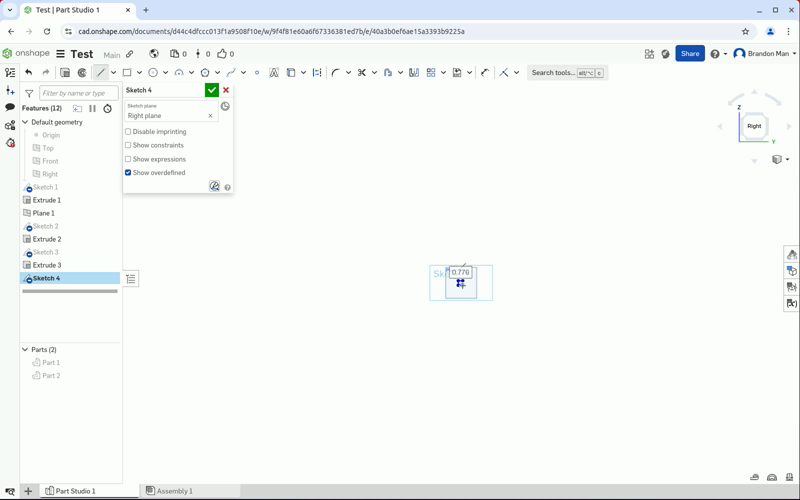
key_down(shift)
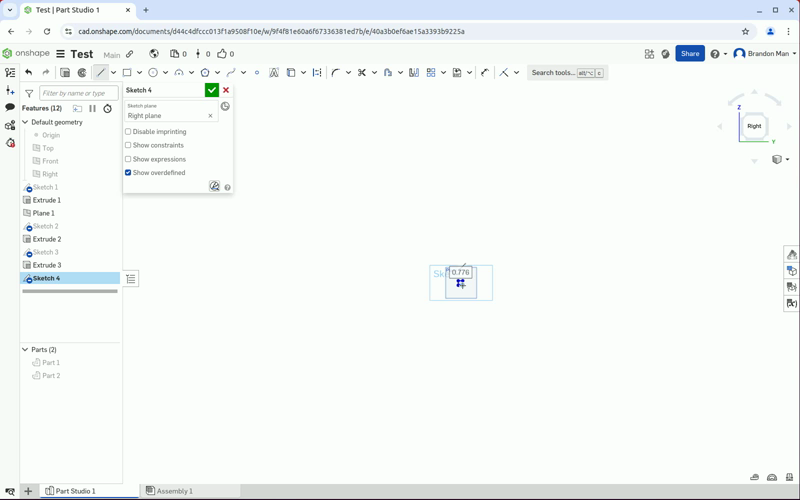
mouse_move(492, 285)
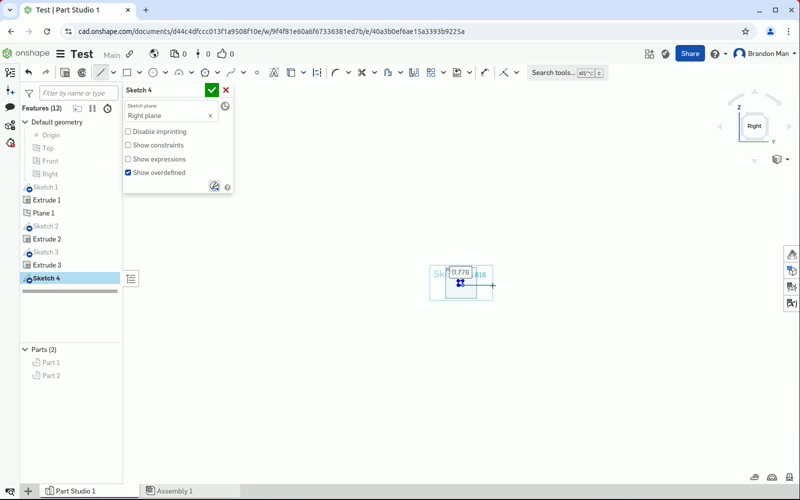
mouse_move(462, 280)
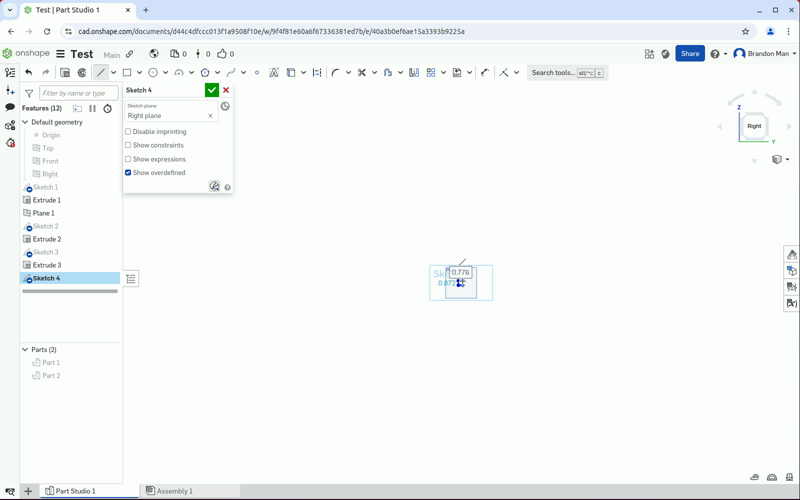
scroll(6)
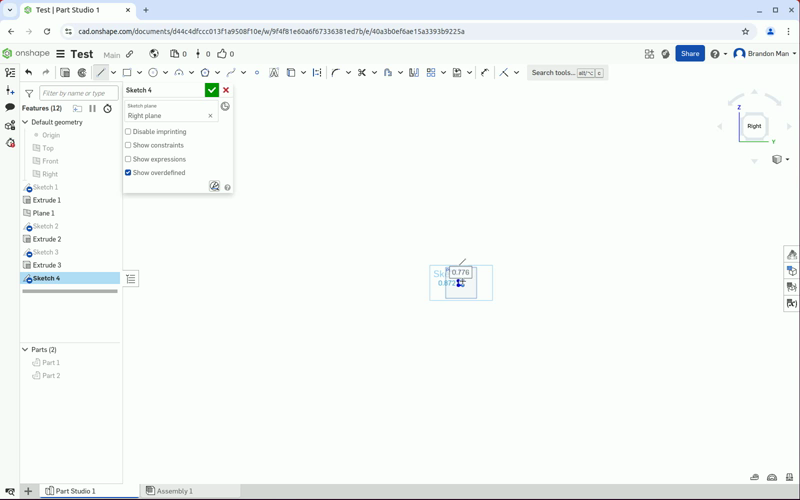
scroll(6)
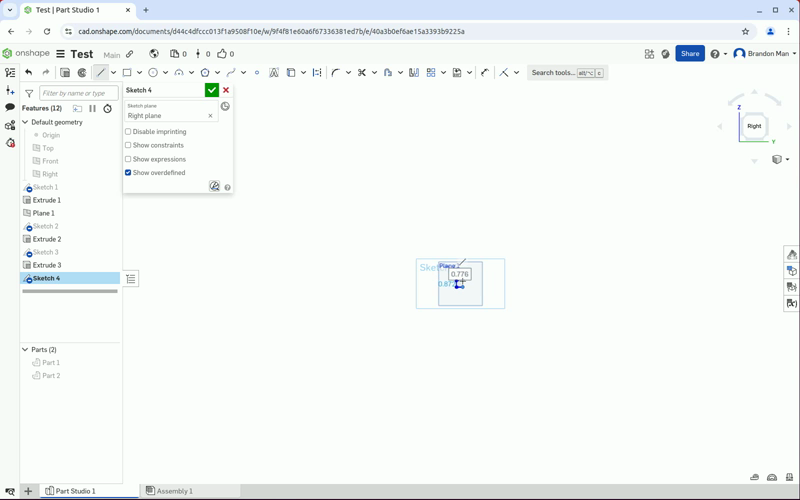
scroll(6)
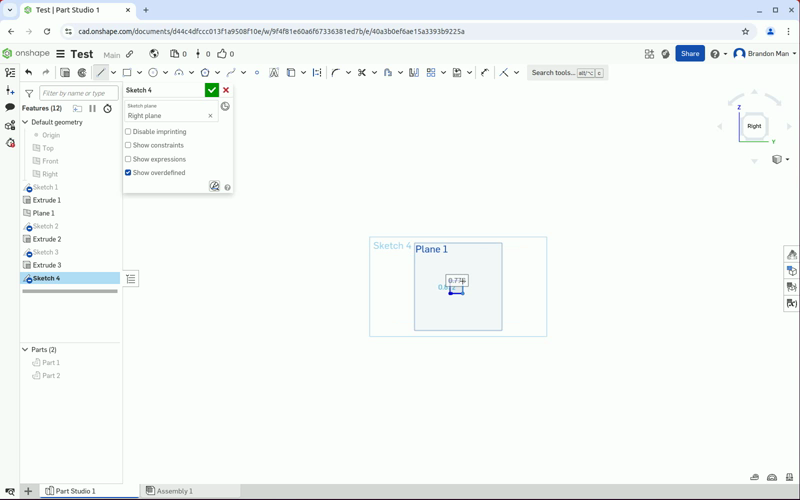
scroll(6)
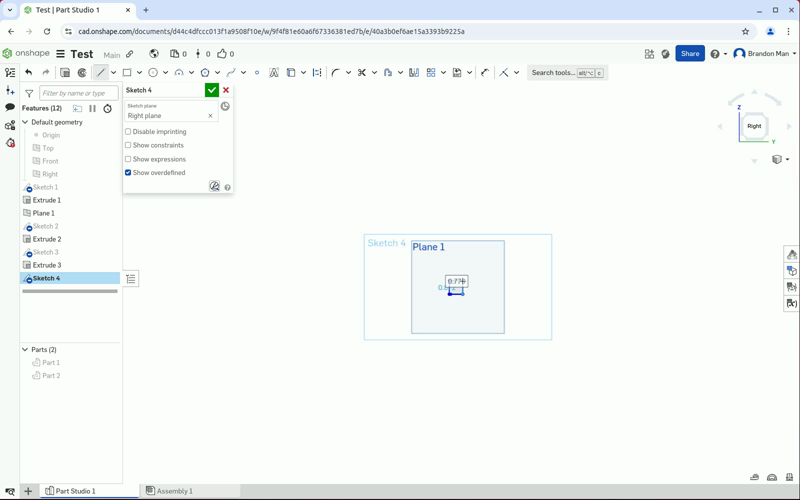
scroll(6)
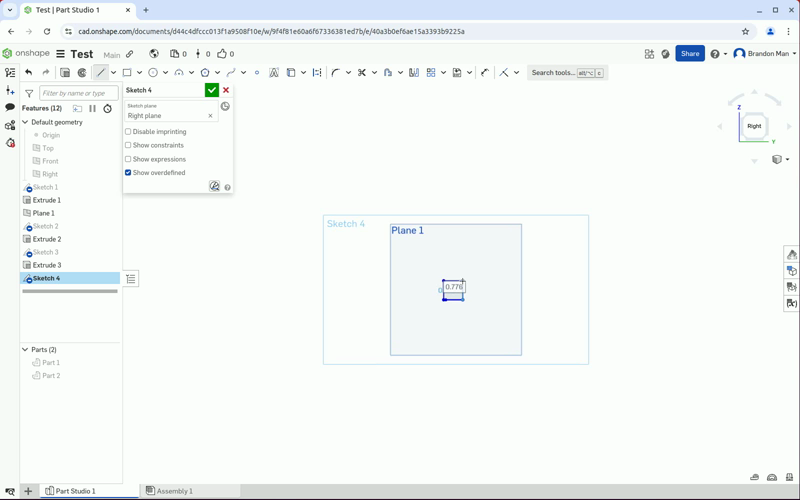
scroll(6)
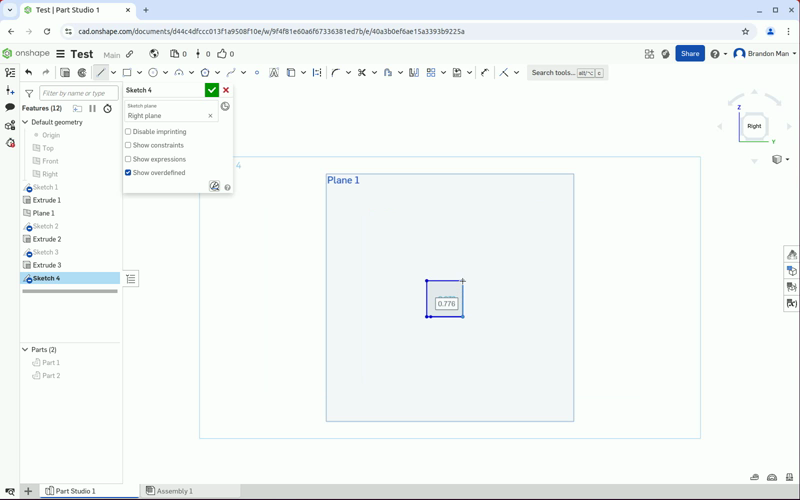
scroll(6)
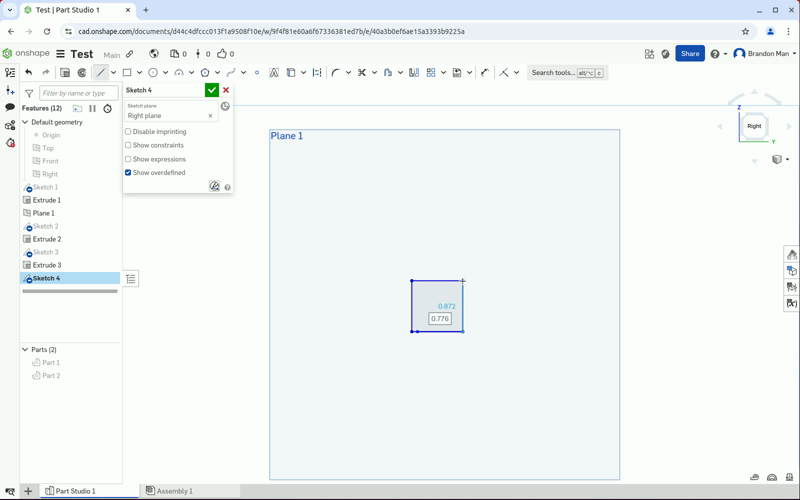
click(462, 280)
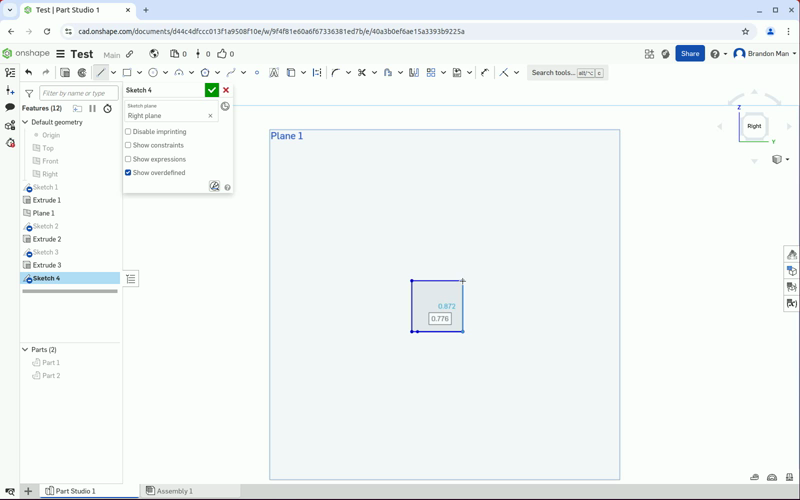
scroll(-6)
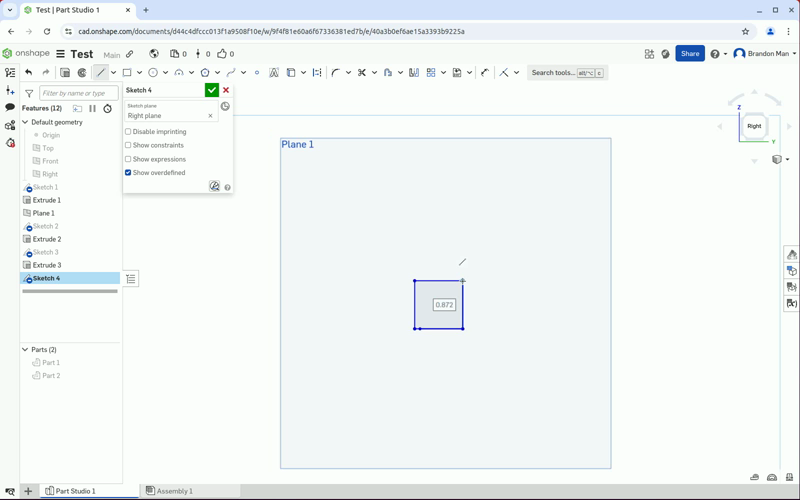
scroll(-6)
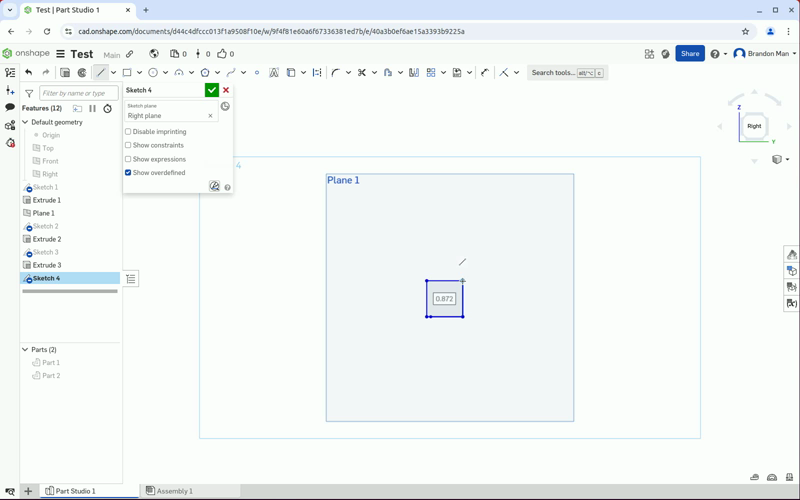
scroll(-6)
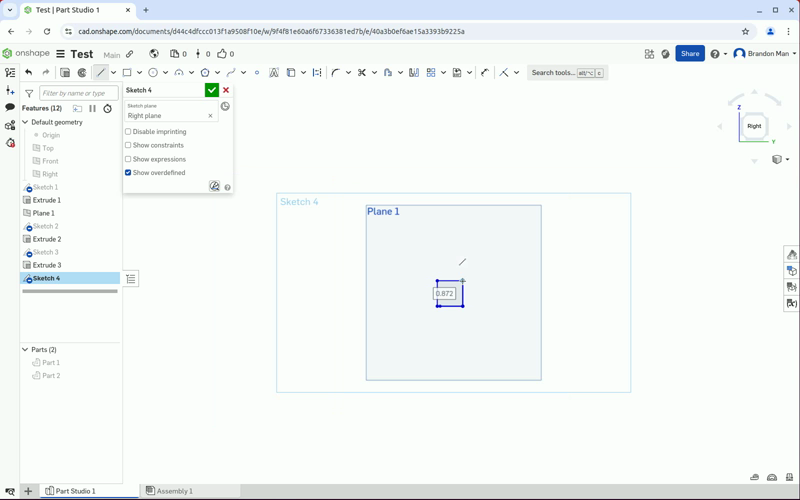
scroll(-6)
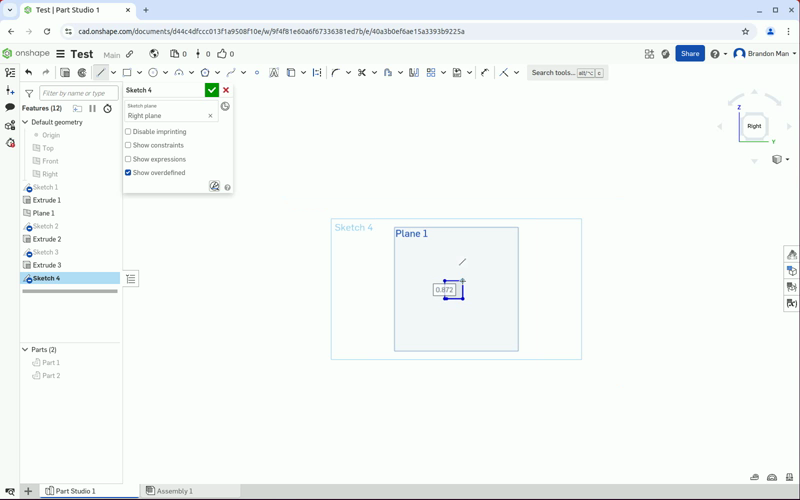
scroll(-6)
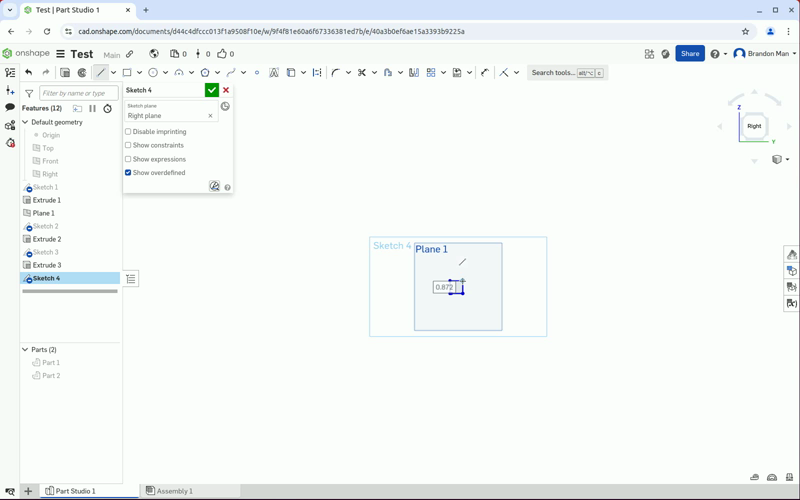
scroll(-6)
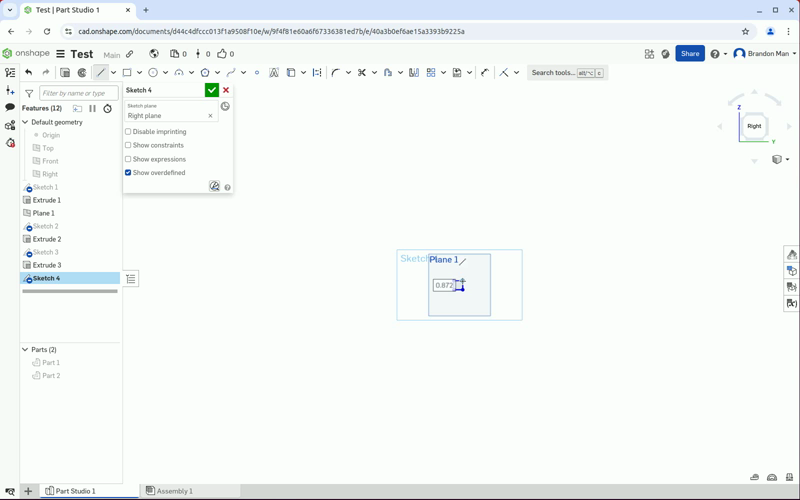
scroll(-6)
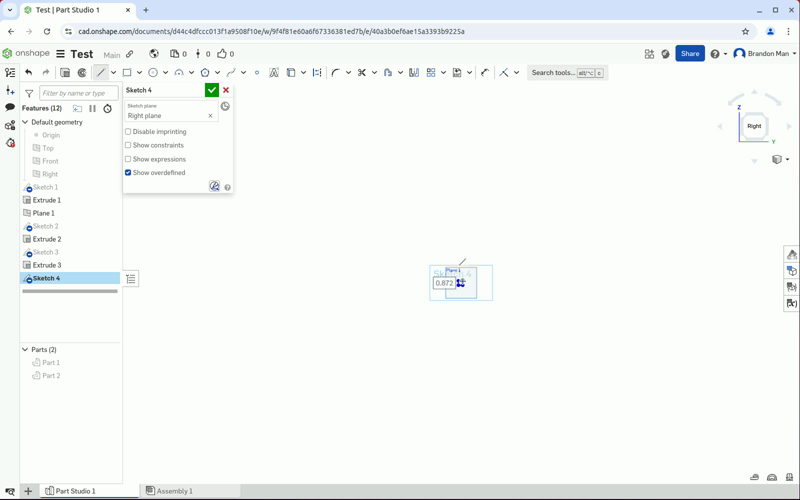
key_up(shift)
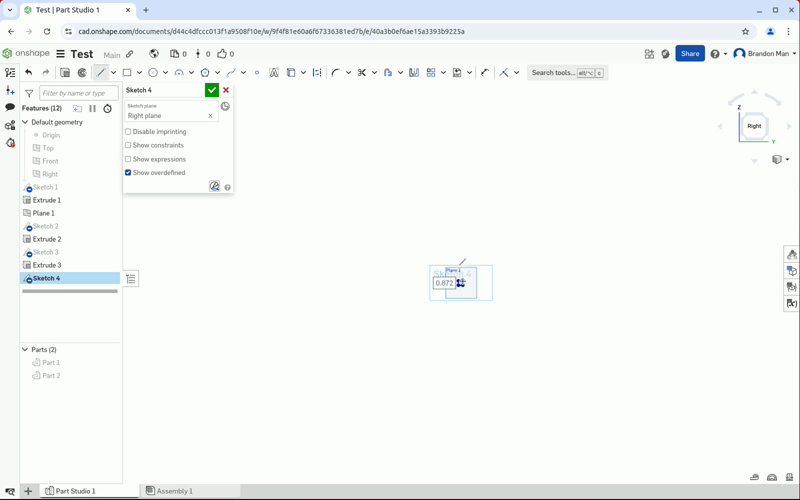
key_down(shift)
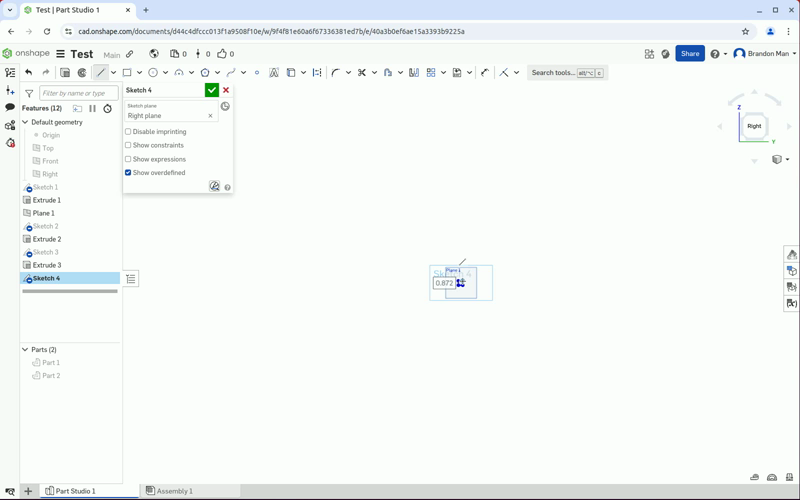
mouse_move(492, 280)
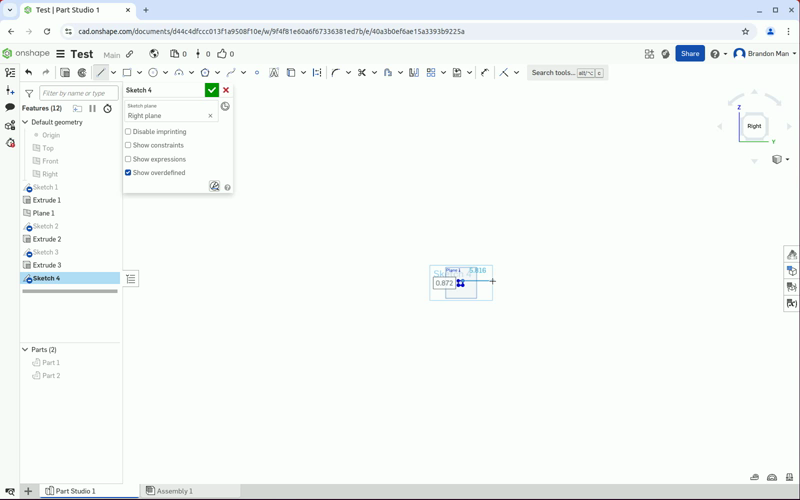
mouse_move(458, 280)
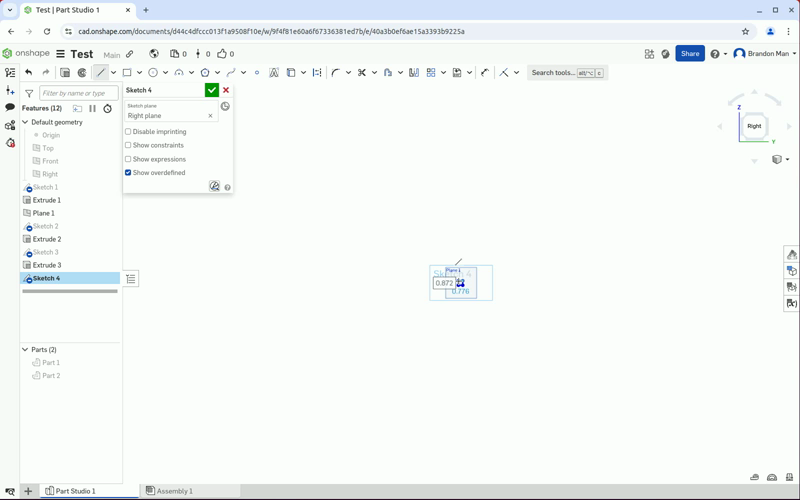
scroll(6)
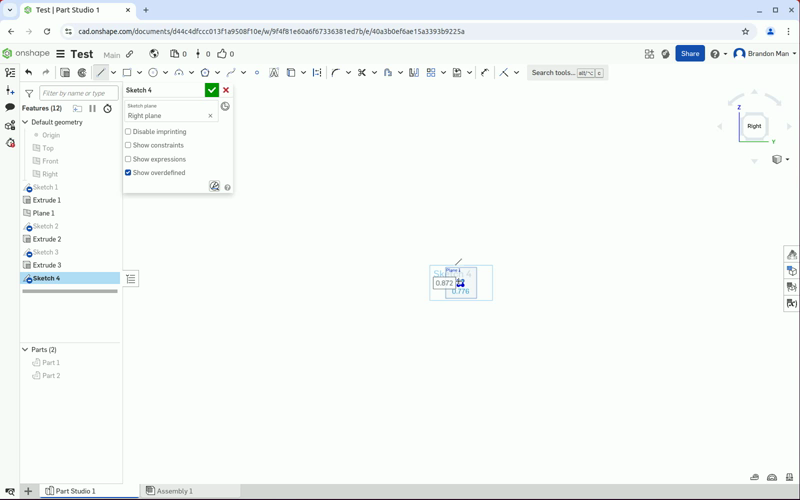
scroll(6)
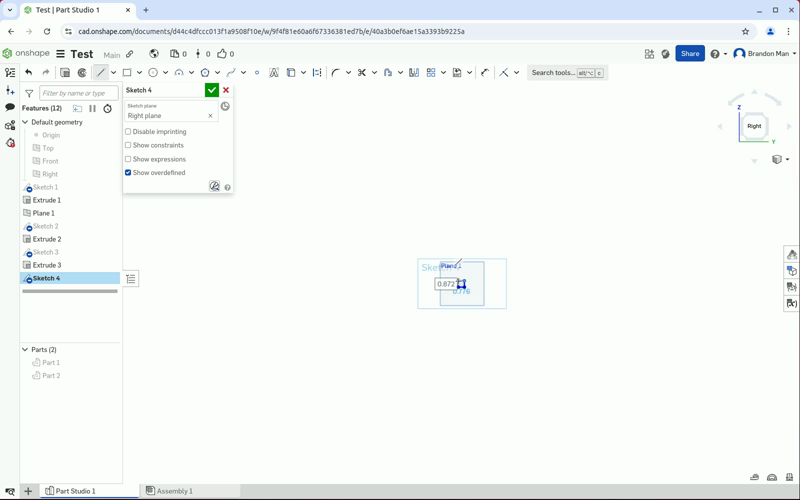
scroll(6)
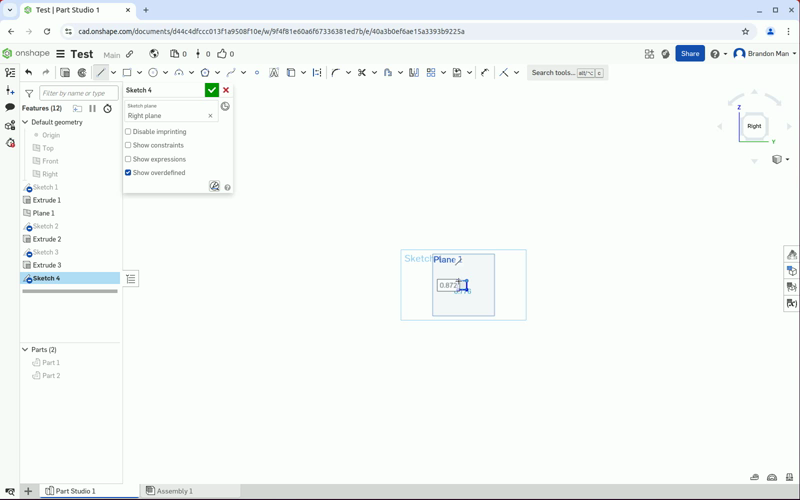
scroll(6)
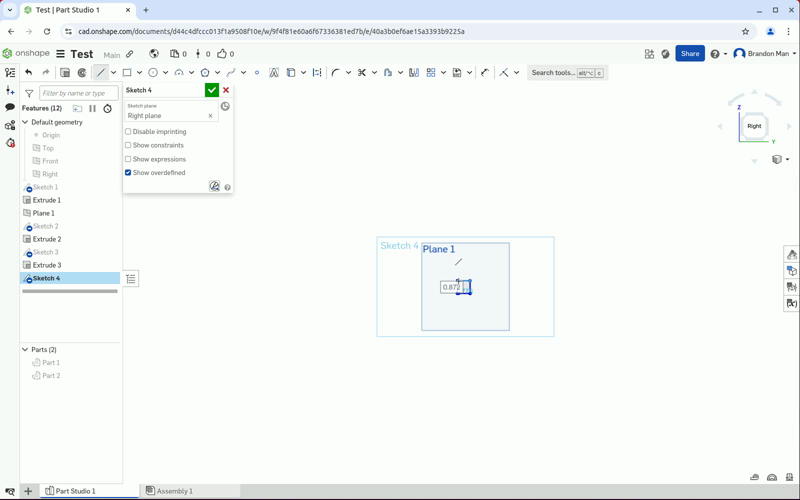
scroll(6)
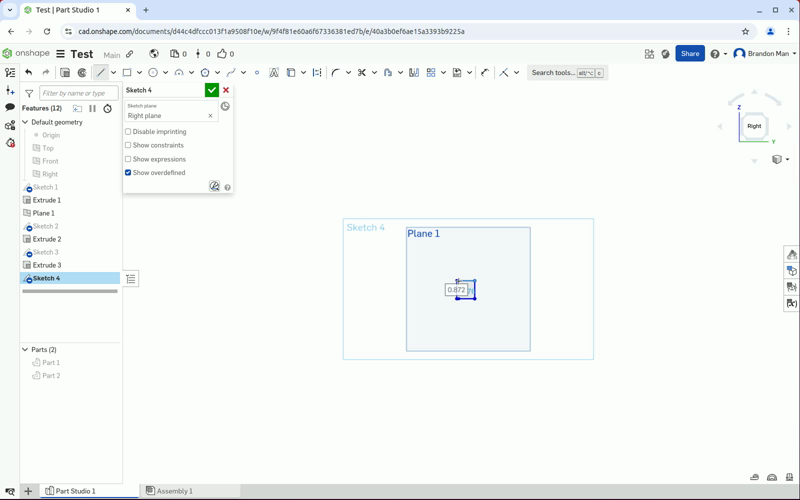
scroll(6)
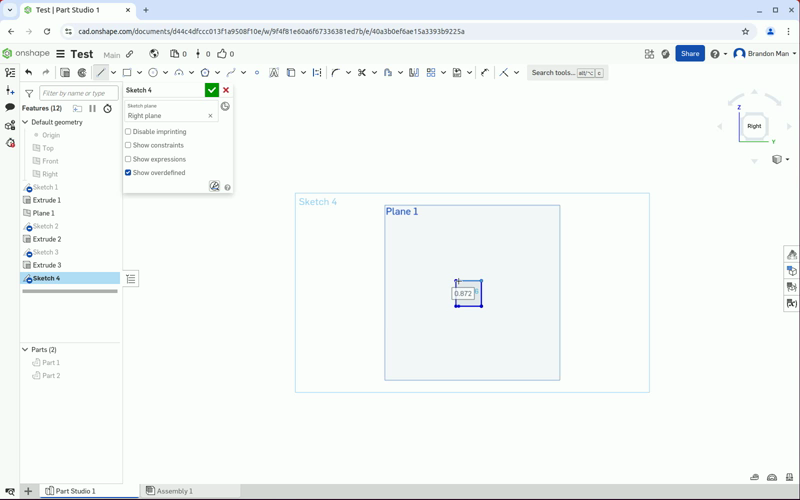
scroll(6)
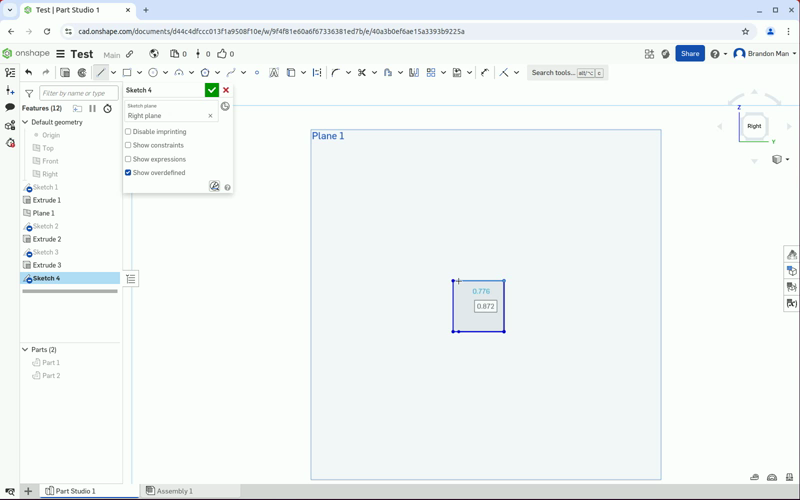
click(458, 280)
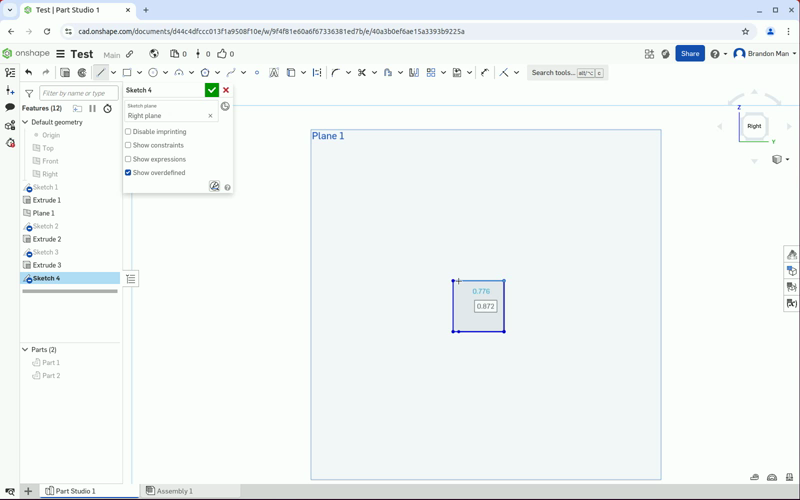
scroll(-6)
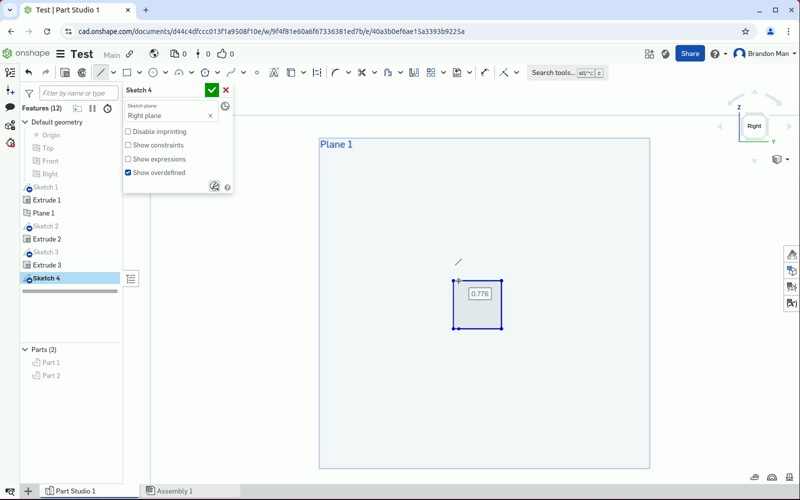
scroll(-6)
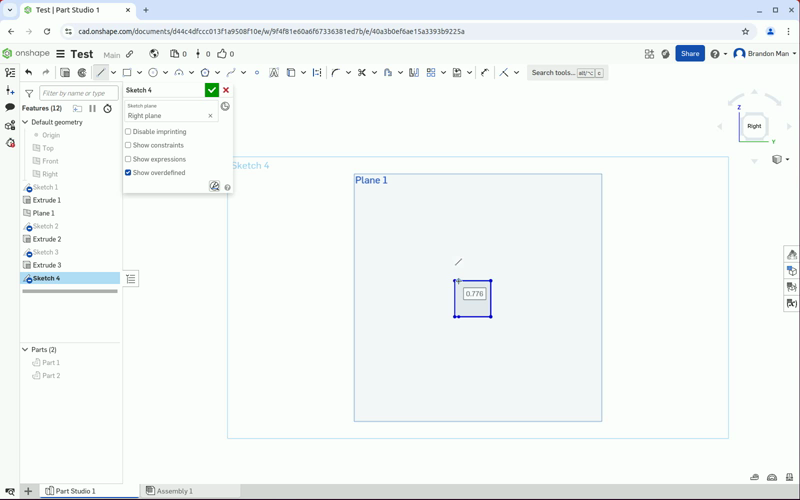
scroll(-6)
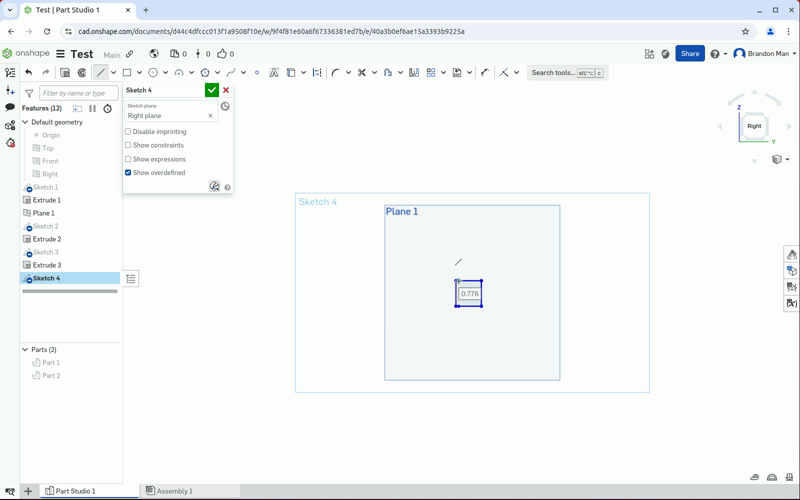
scroll(-6)
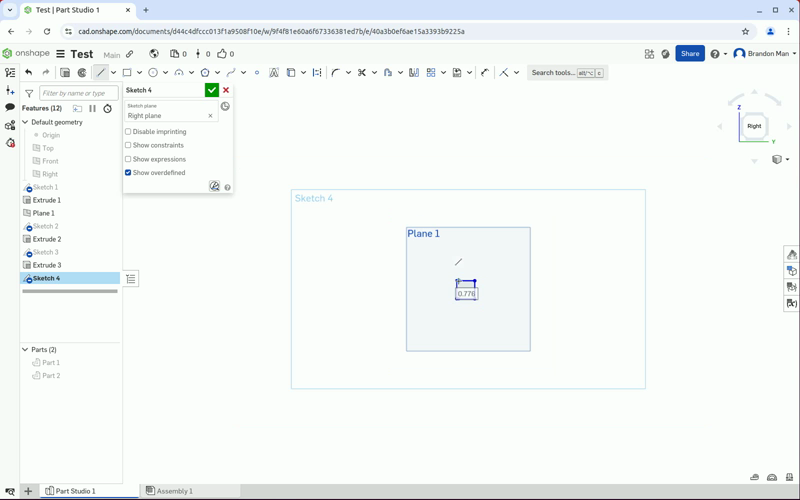
scroll(-6)
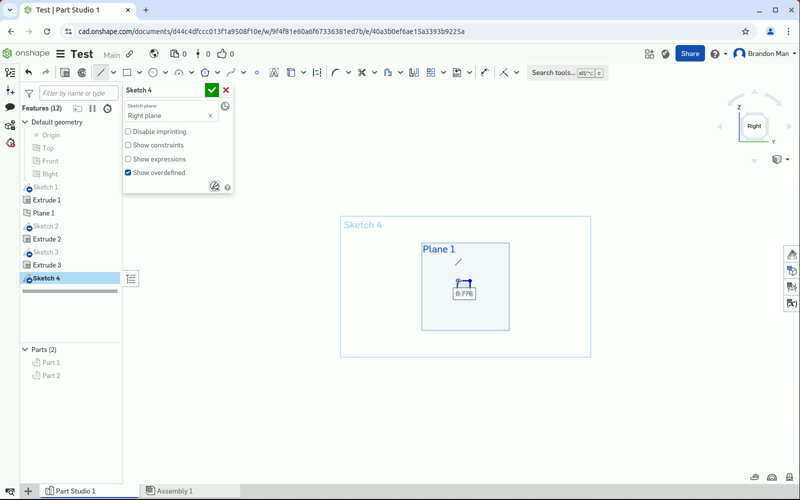
scroll(-6)
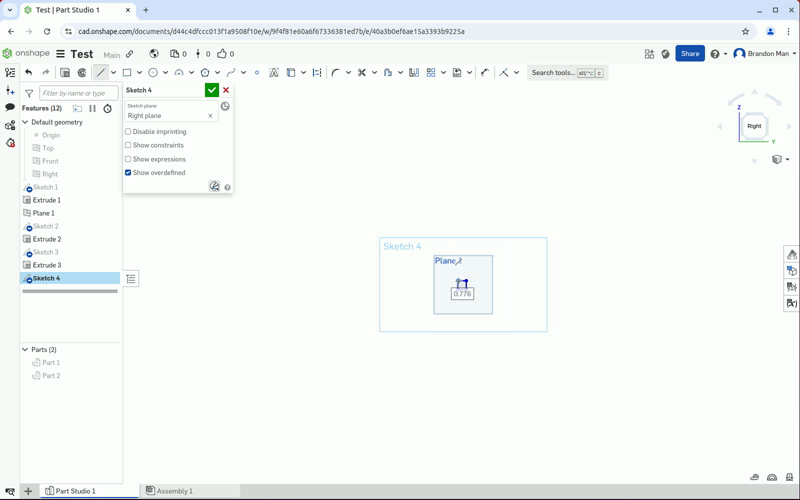
scroll(-6)
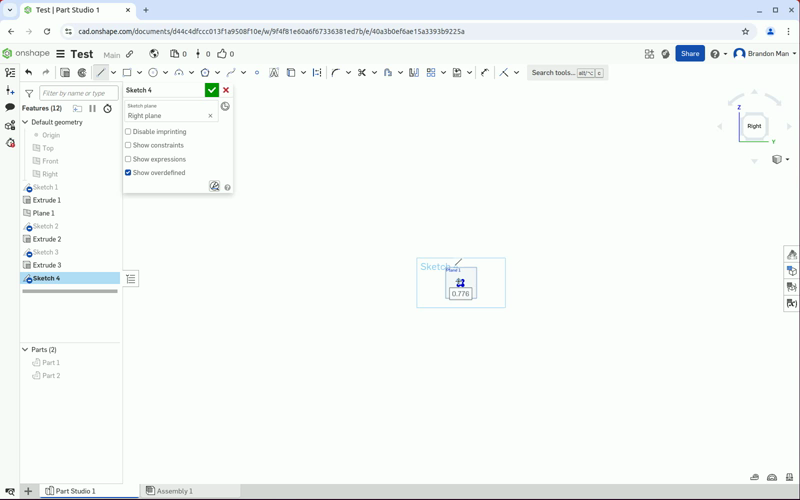
key_up(shift)
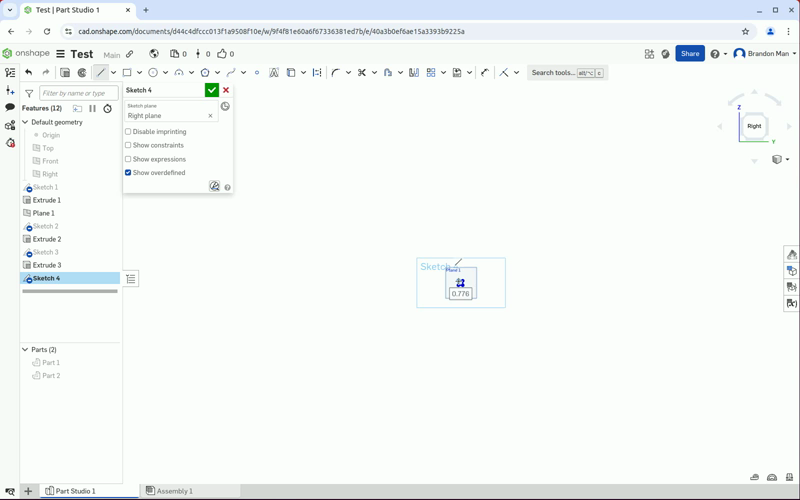
mouse_move(488, 280)
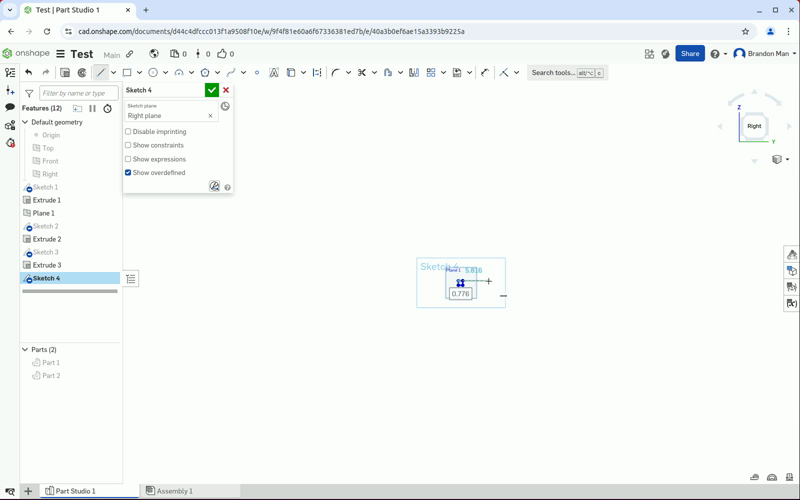
key_down(shift)
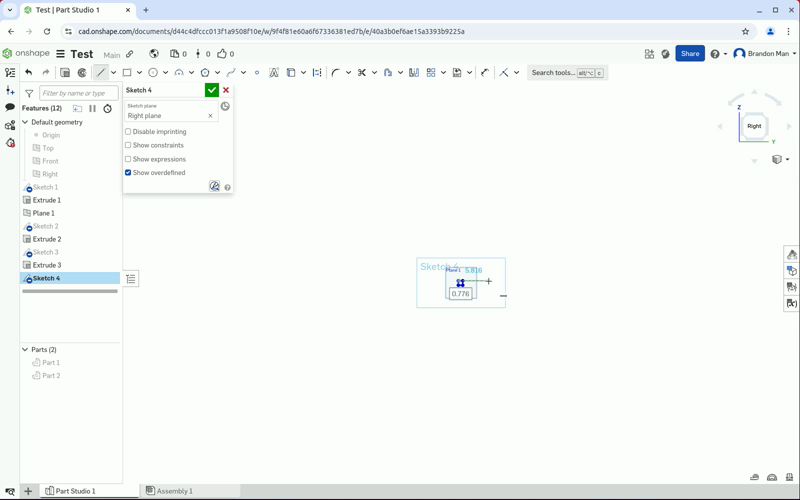
mouse_move(458, 285)
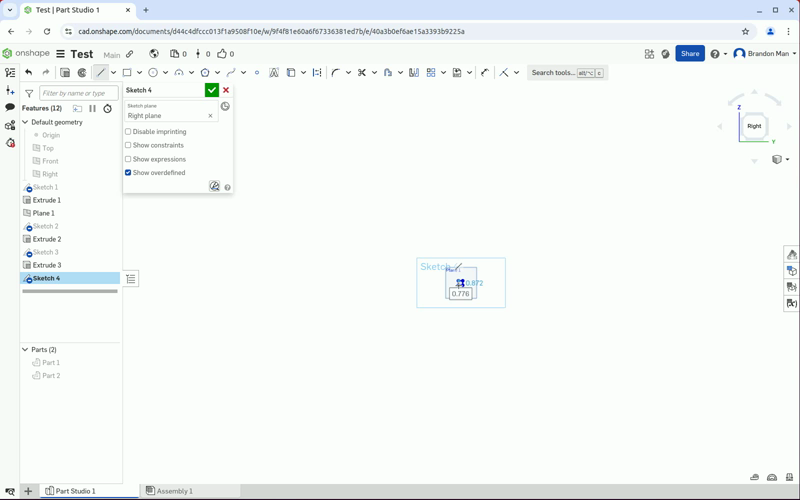
scroll(6)
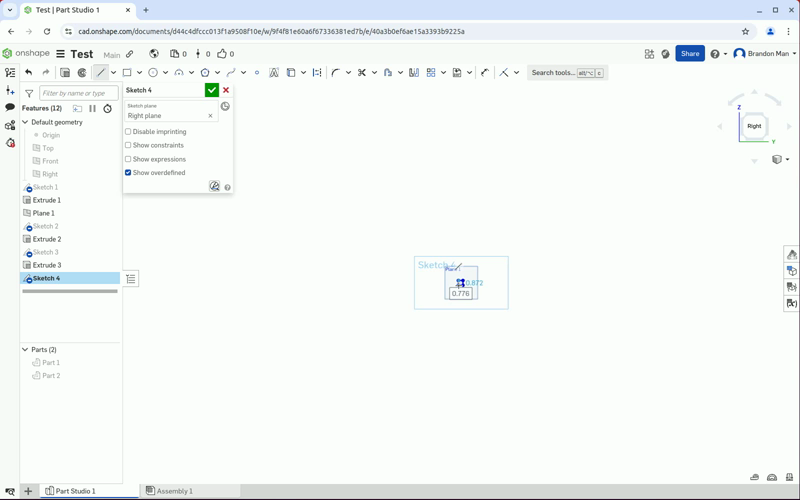
scroll(6)
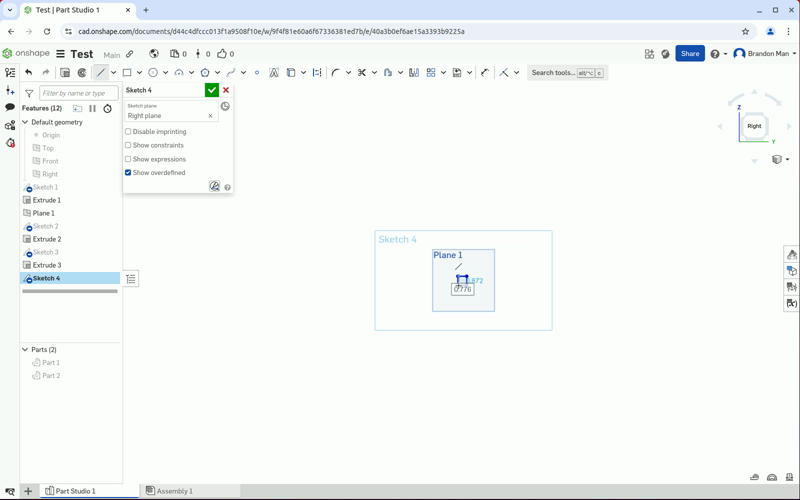
scroll(6)
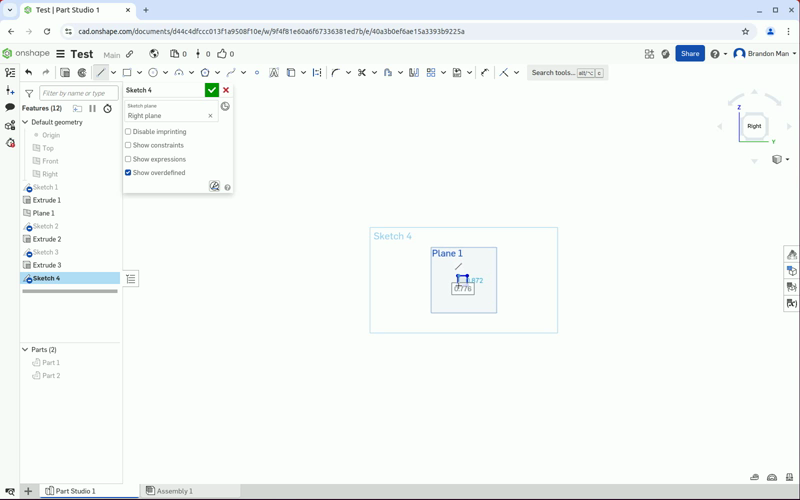
scroll(6)
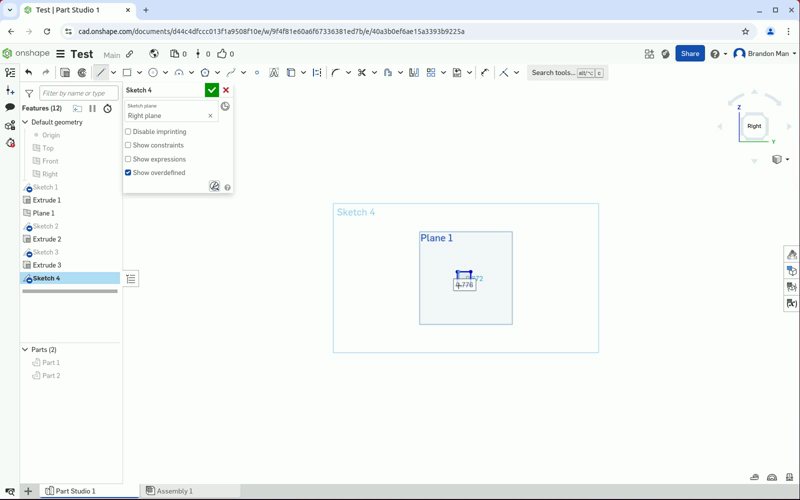
scroll(6)
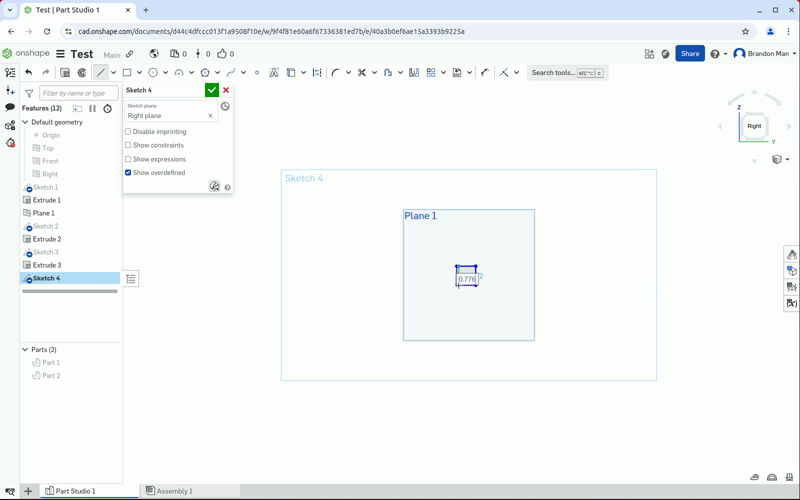
scroll(6)
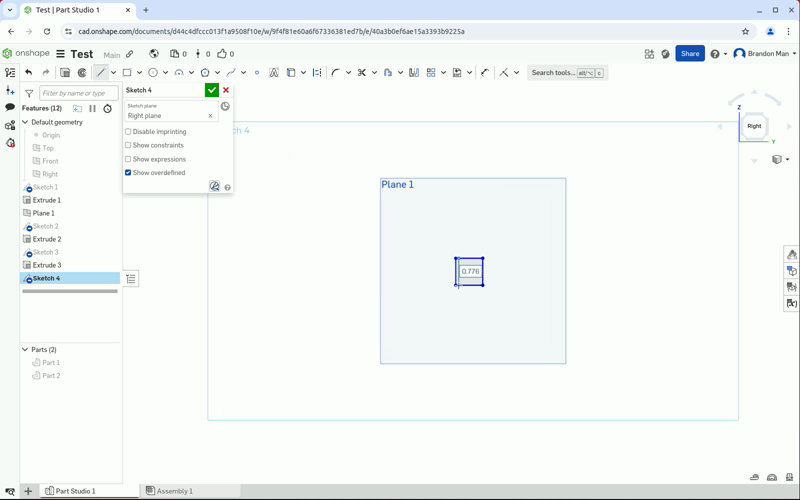
scroll(6)
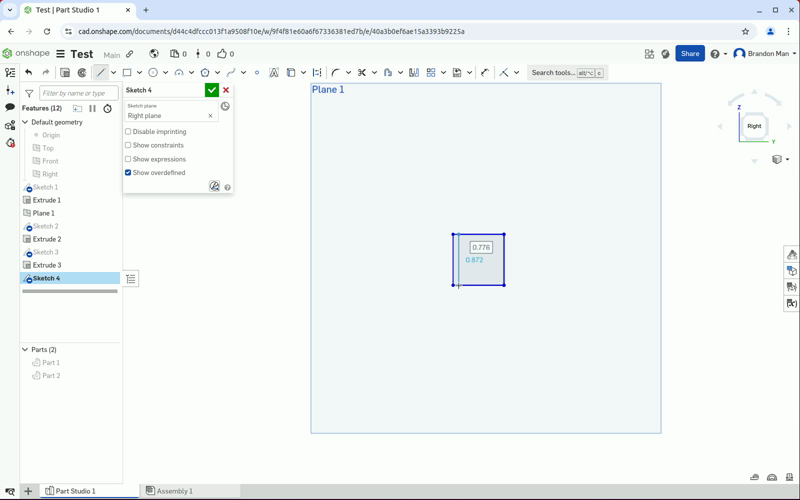
key_up(shift)
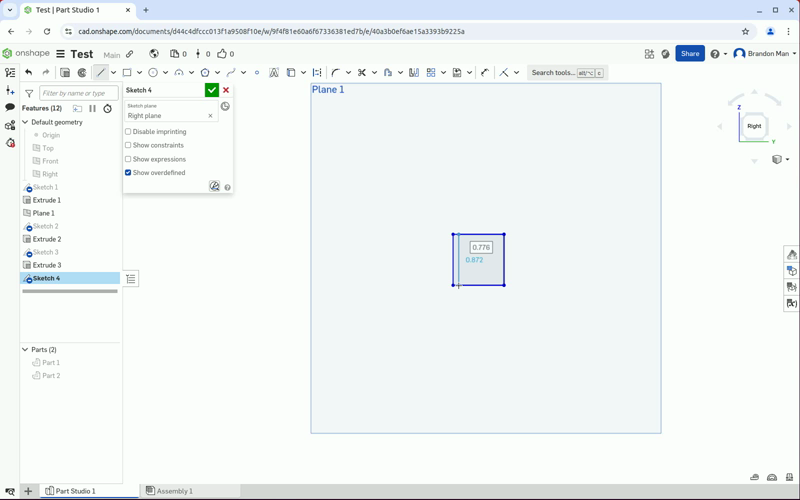
click(458, 285)
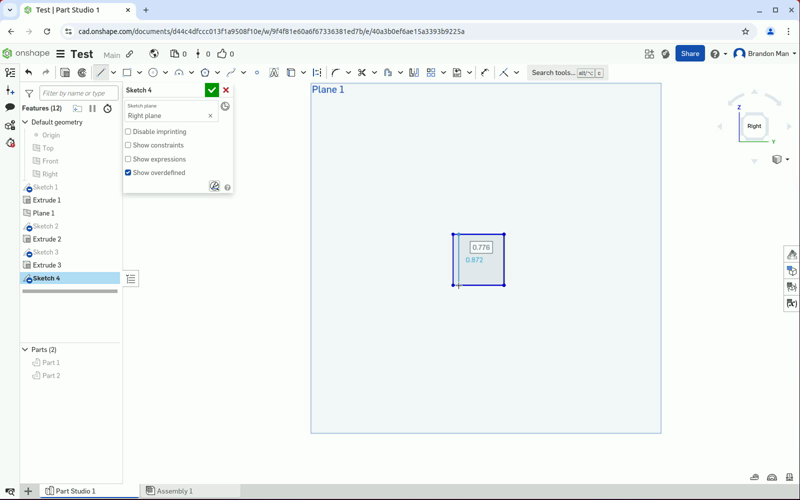
scroll(-6)
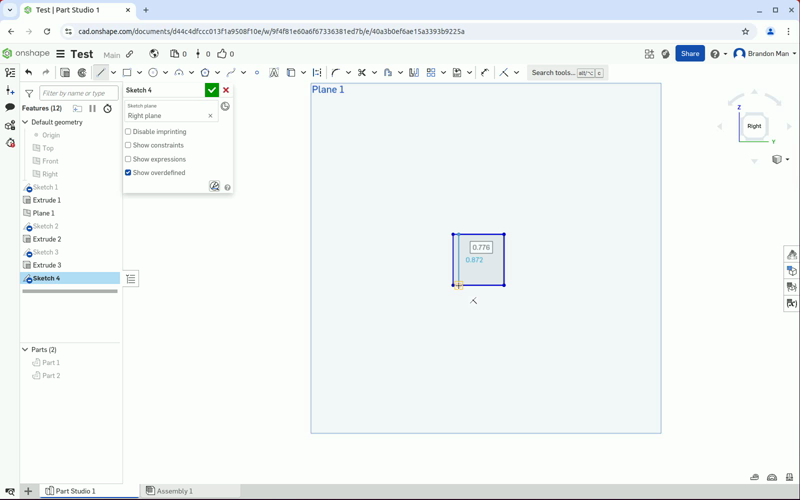
scroll(-6)
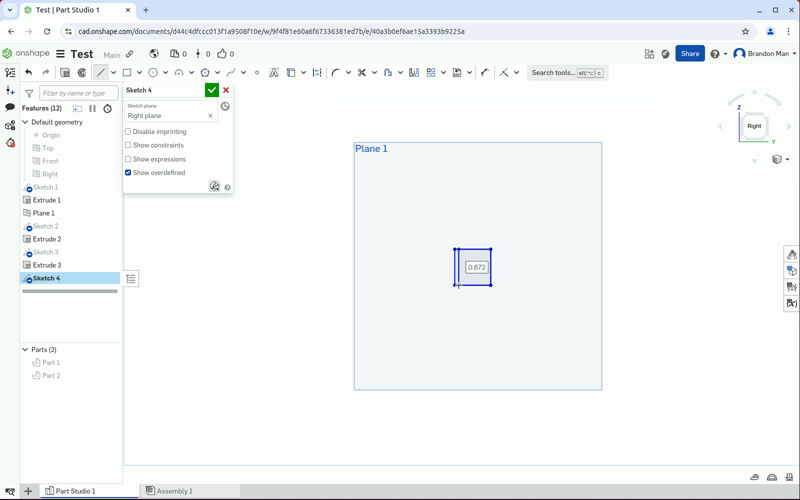
scroll(-6)
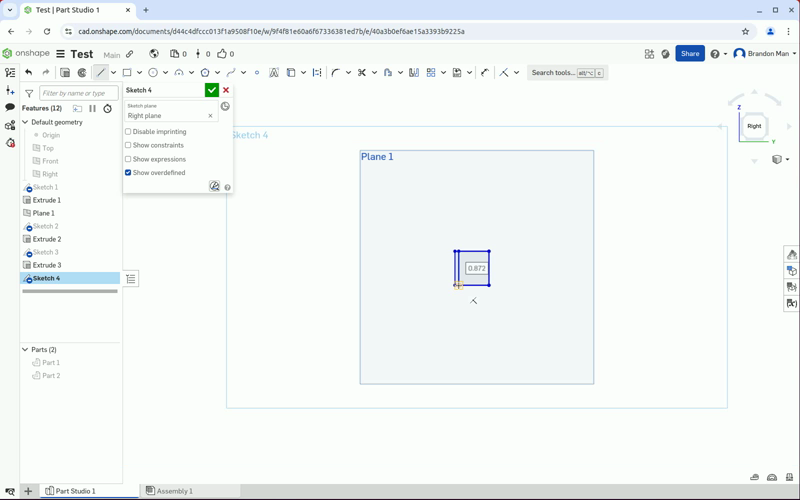
scroll(-6)
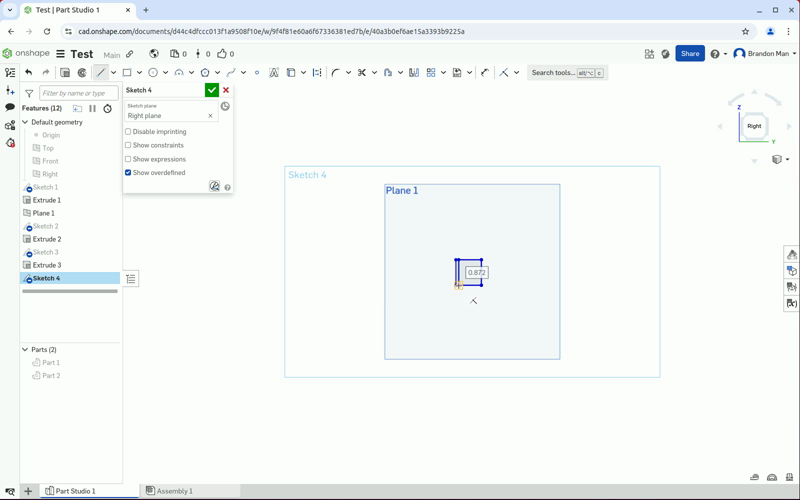
scroll(-6)
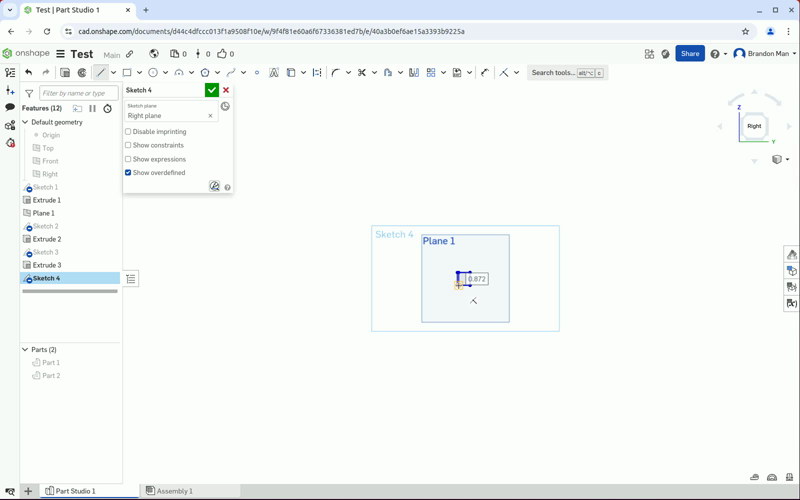
scroll(-6)
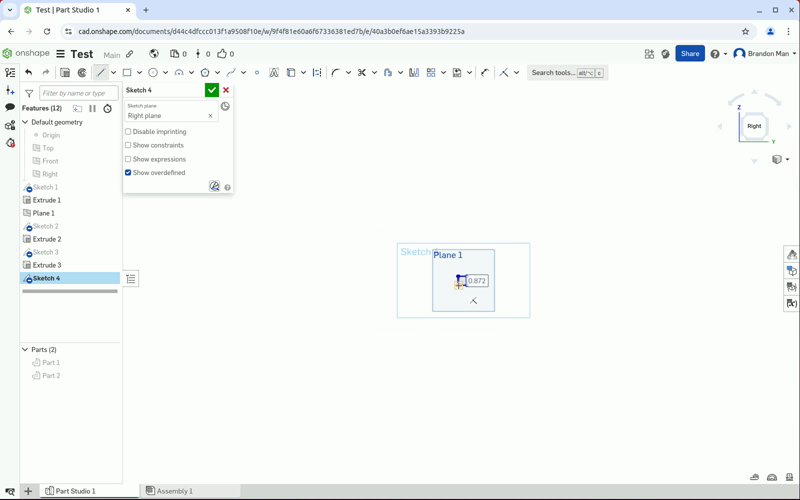
scroll(-6)
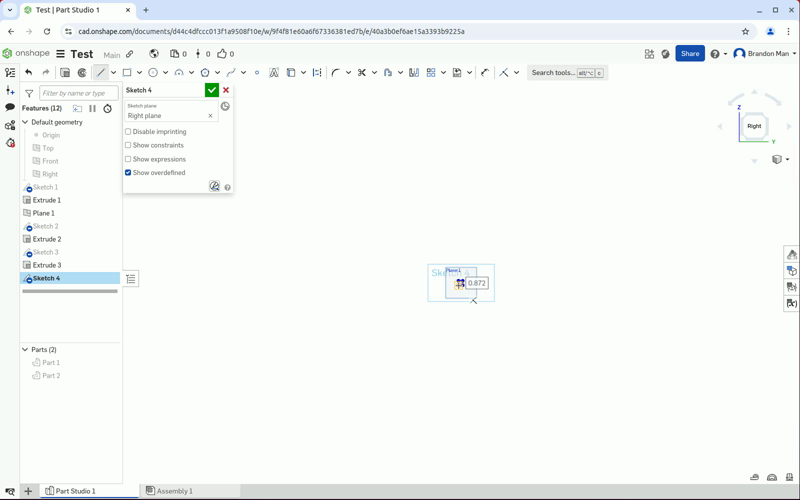
key(esc)
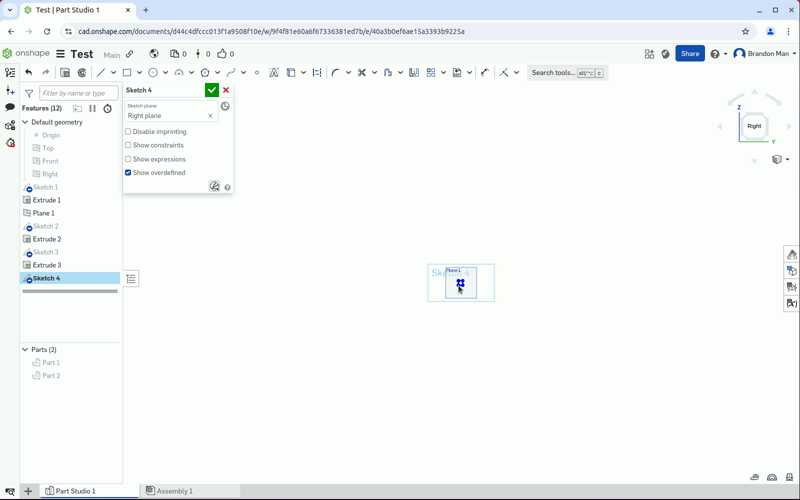
mouse_move(458, 283)
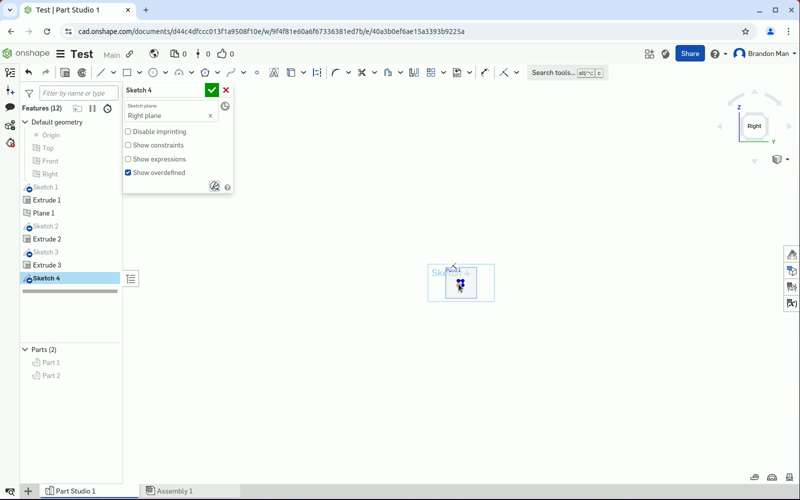
scroll(6)
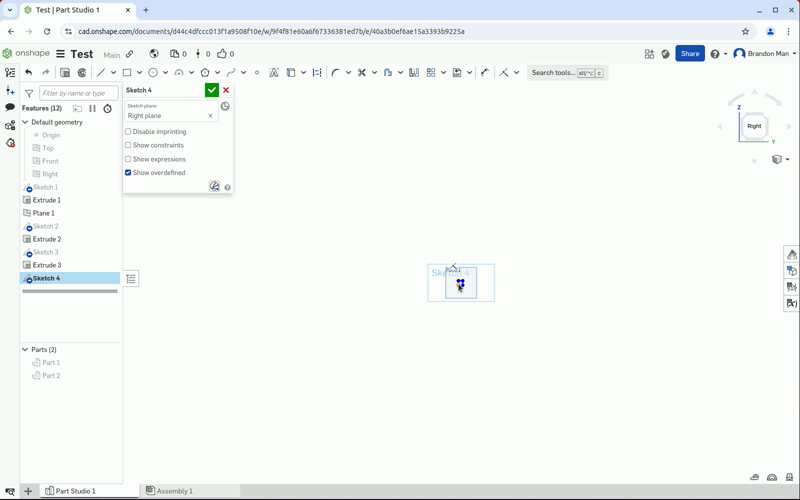
scroll(6)
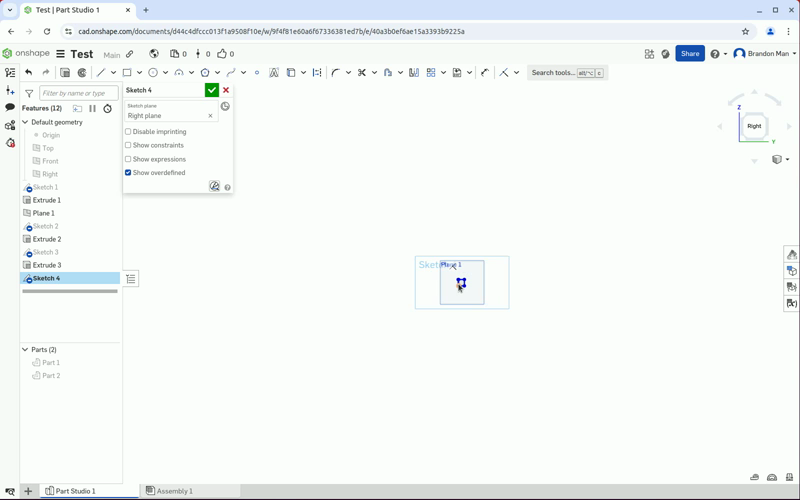
scroll(6)
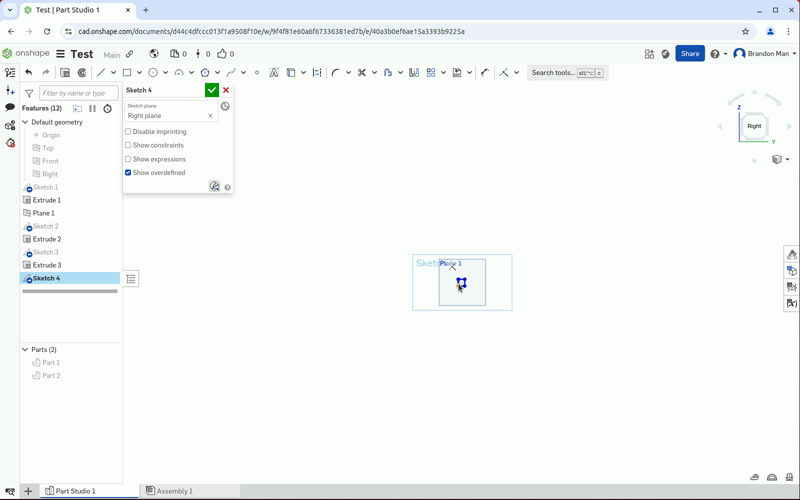
scroll(6)
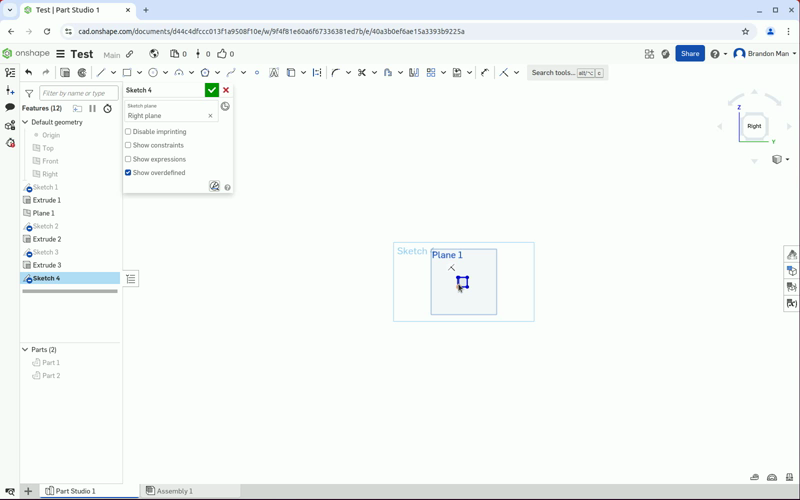
scroll(6)
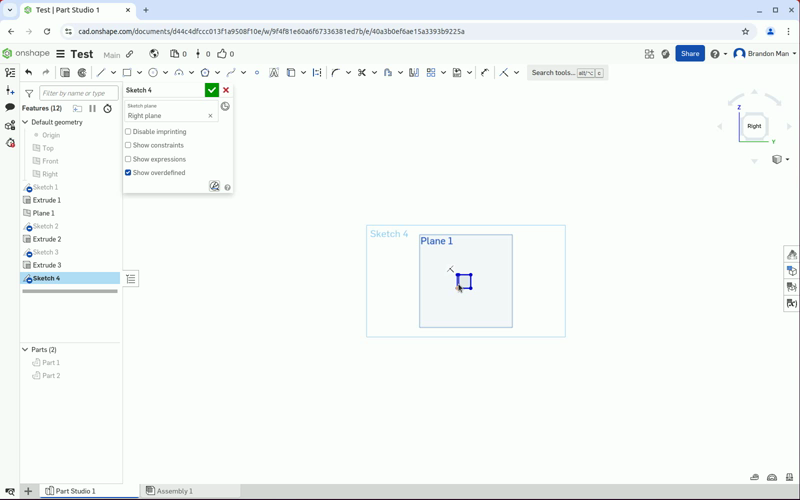
scroll(6)
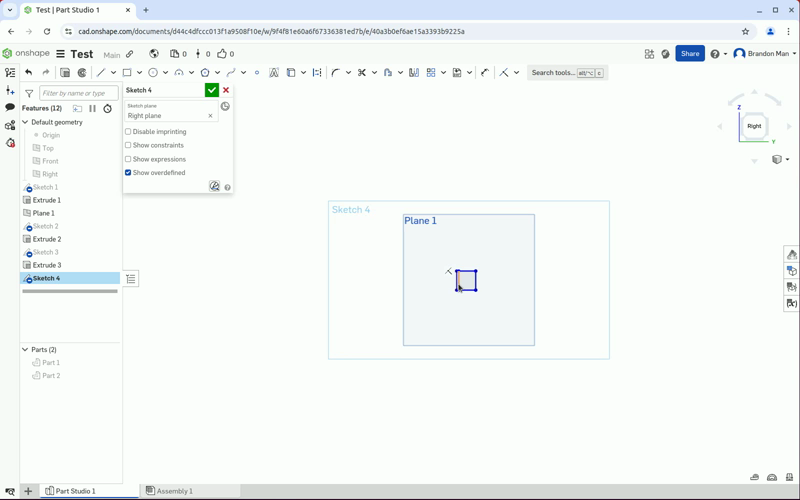
scroll(6)
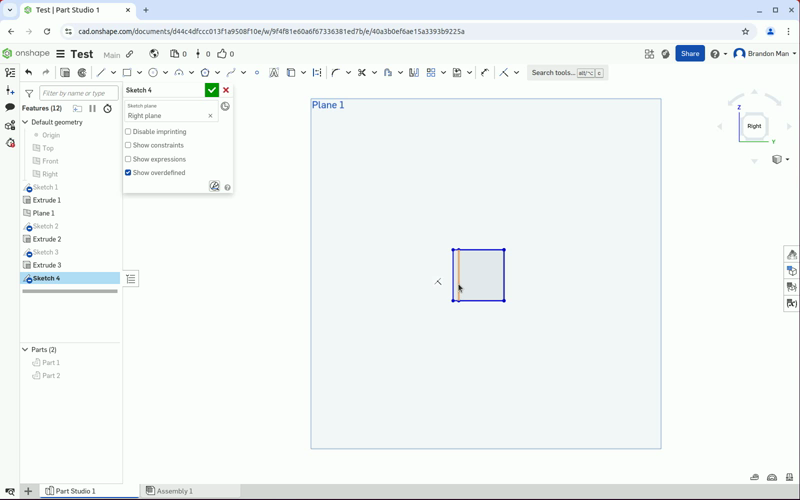
click(458, 283)
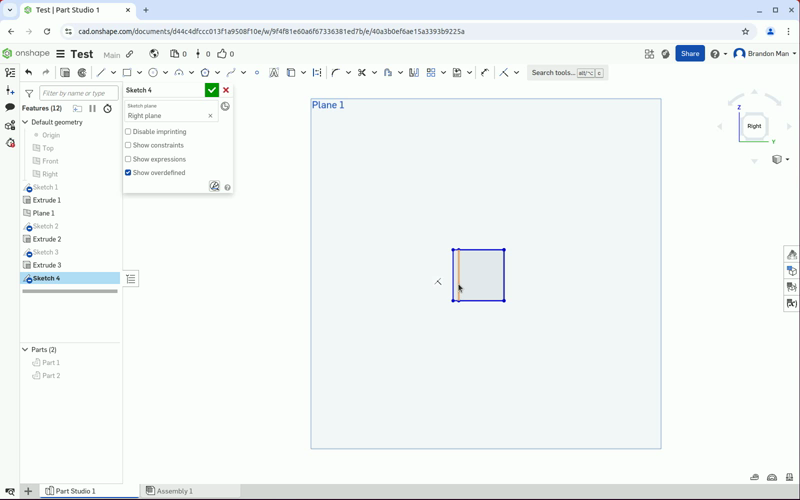
scroll(-6)
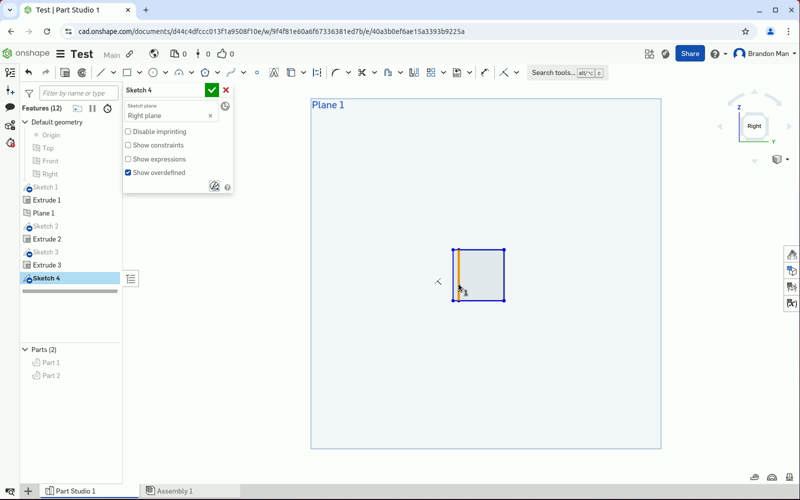
scroll(-6)
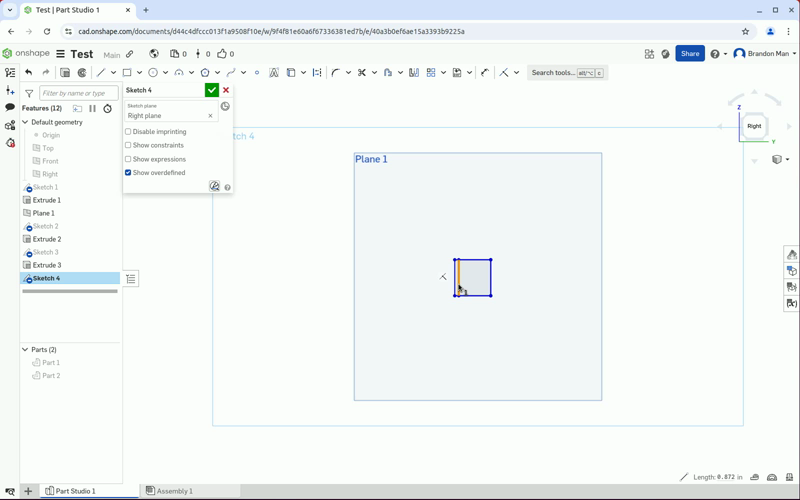
scroll(-6)
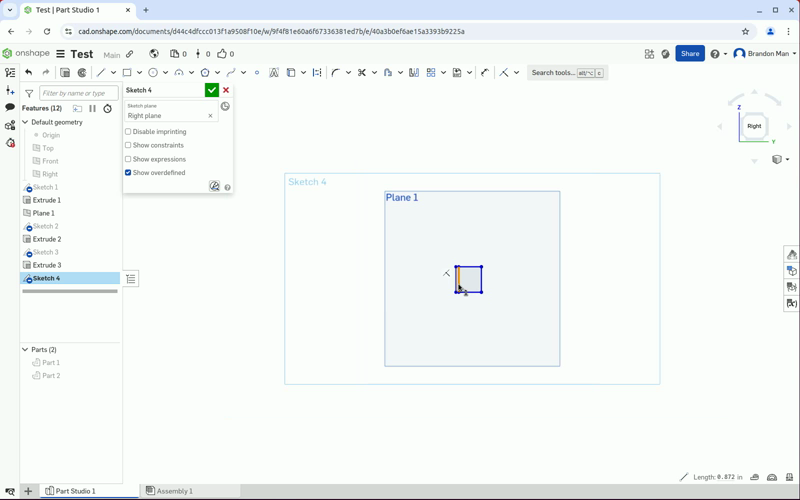
scroll(-6)
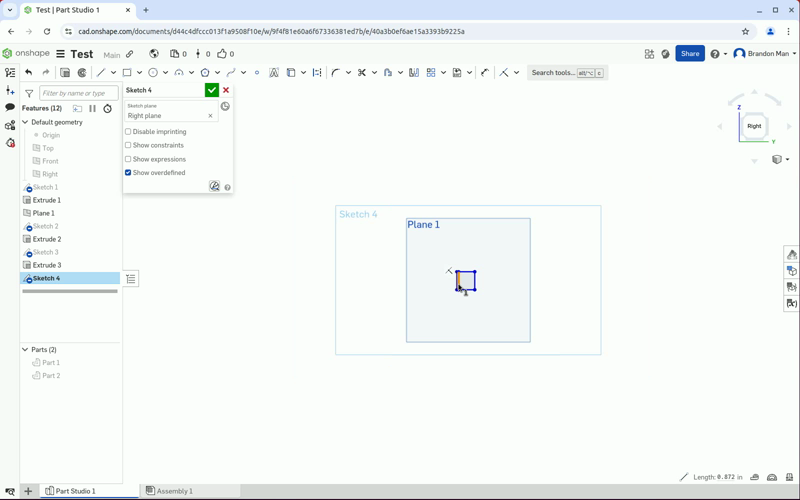
scroll(-6)
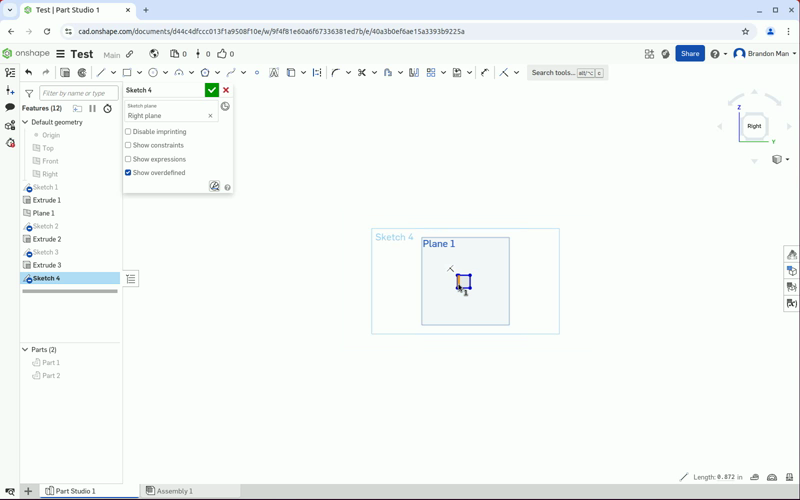
scroll(-6)
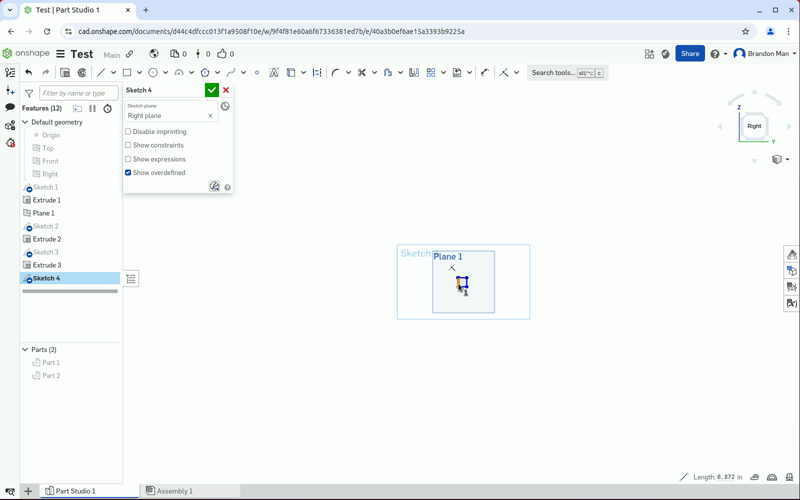
scroll(-6)
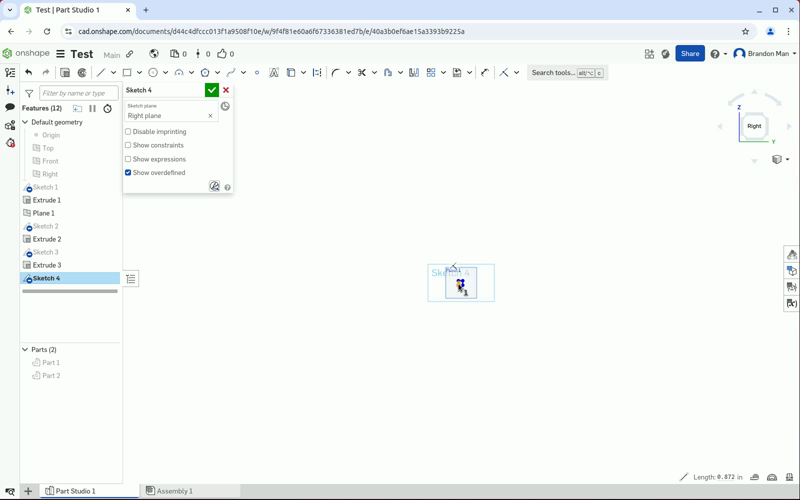
mouse_move(73, 352)
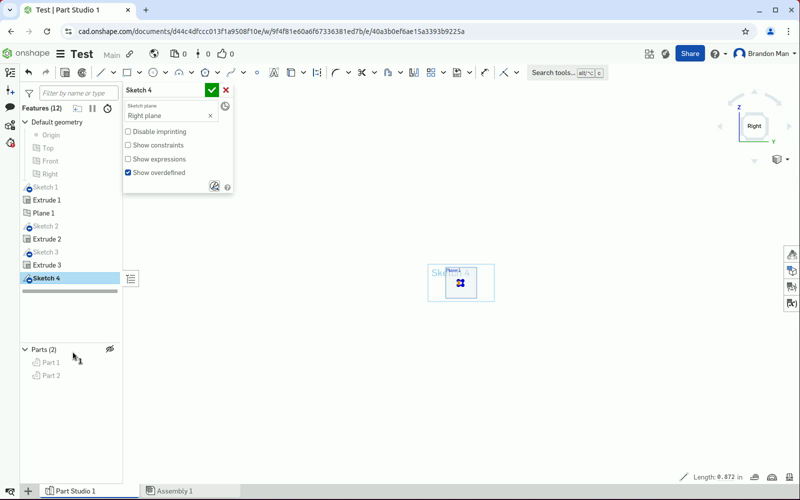
key(shift+y)
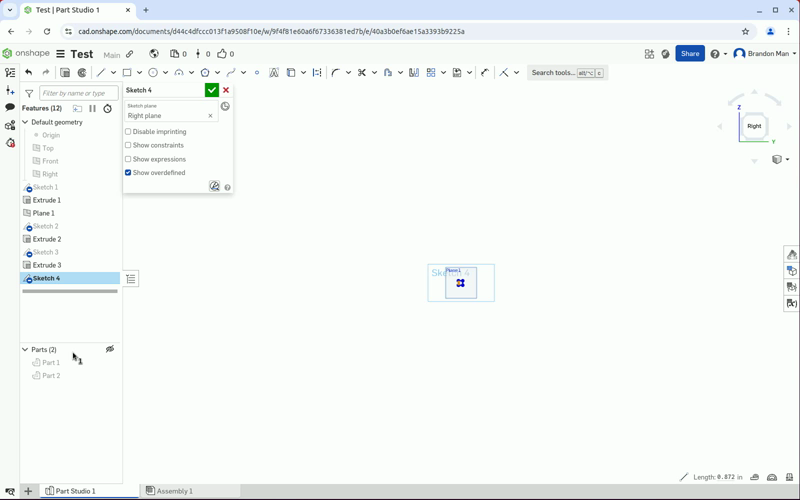
key(shift+e)
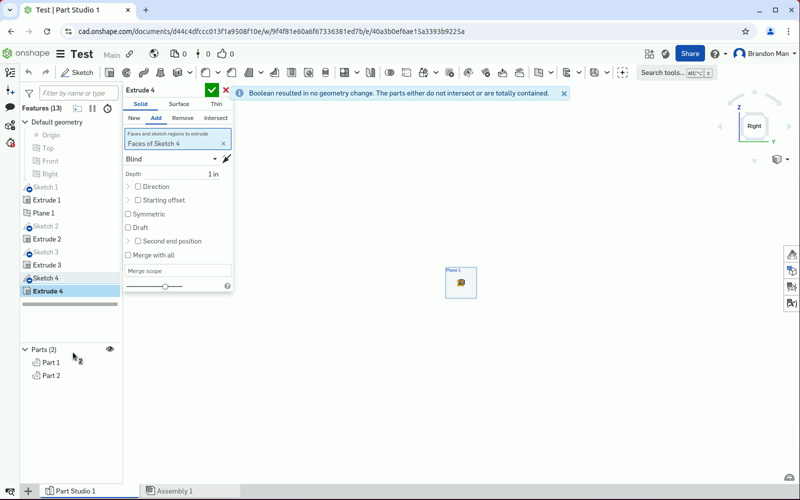
mouse_move(143, 106)
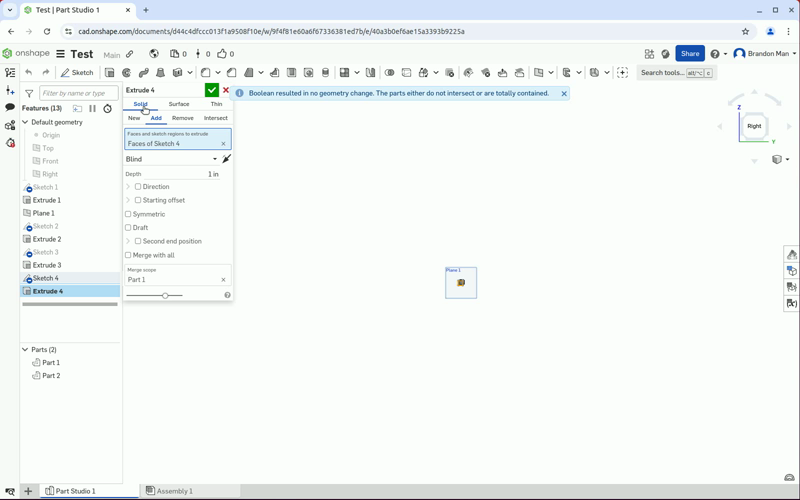
click(143, 106)
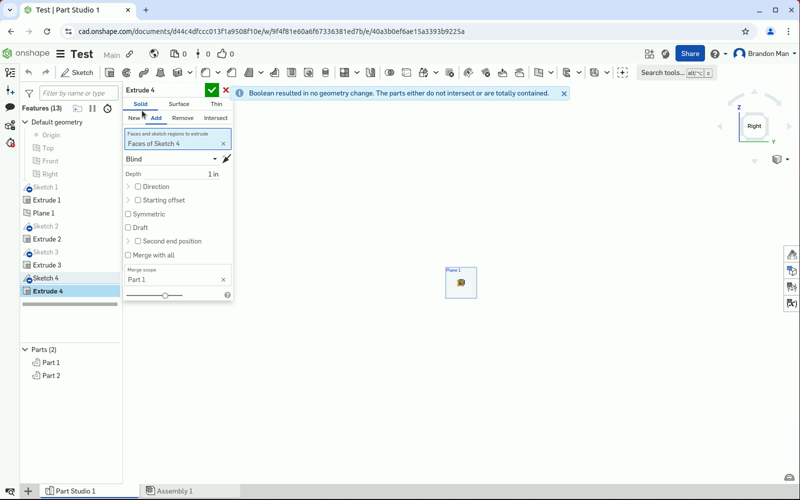
mouse_move(137, 120)
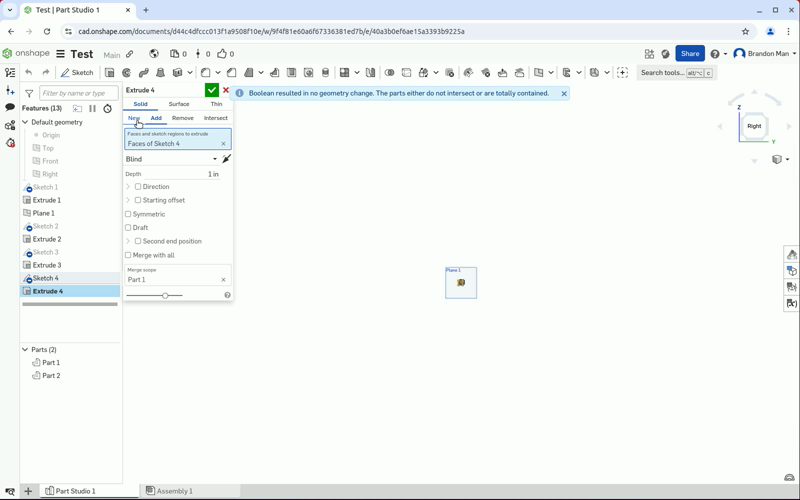
click(137, 120)
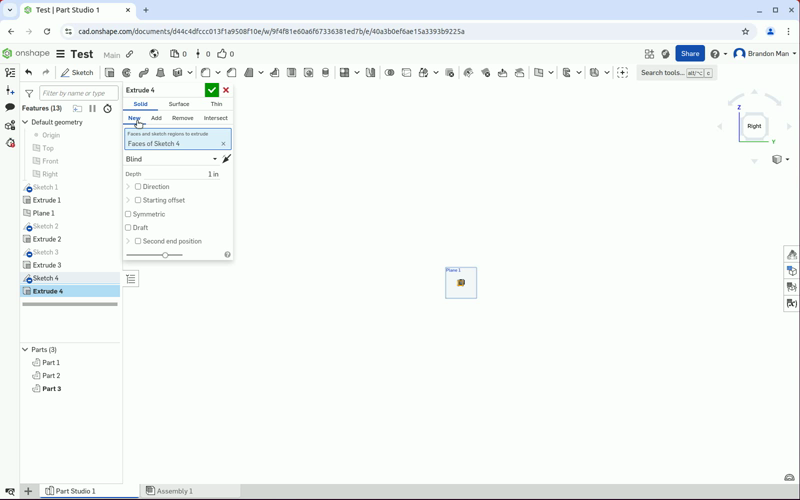
key(tab, 4)
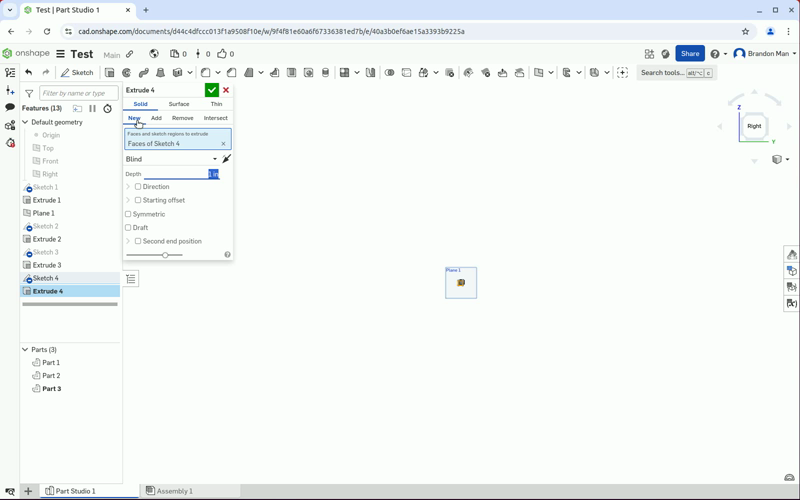
text(-0.241)
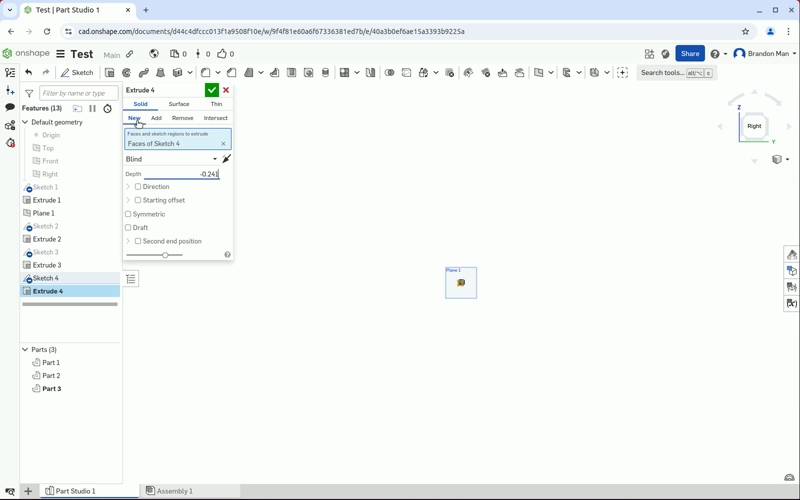
key(enter)
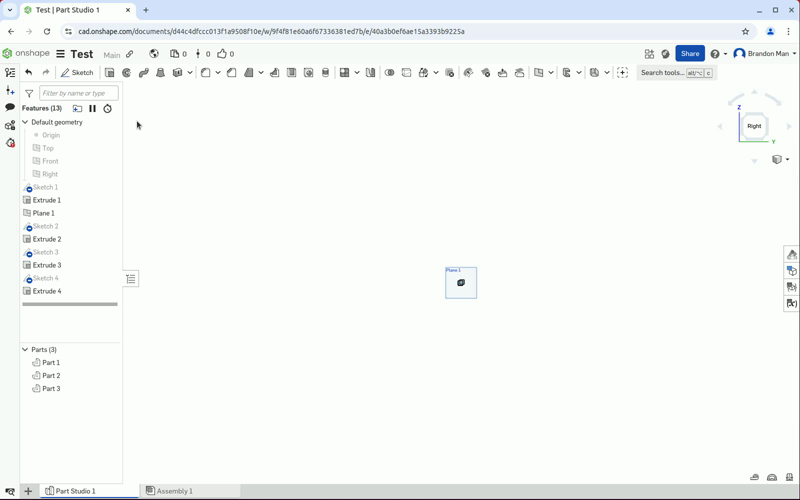
key(shift+h)
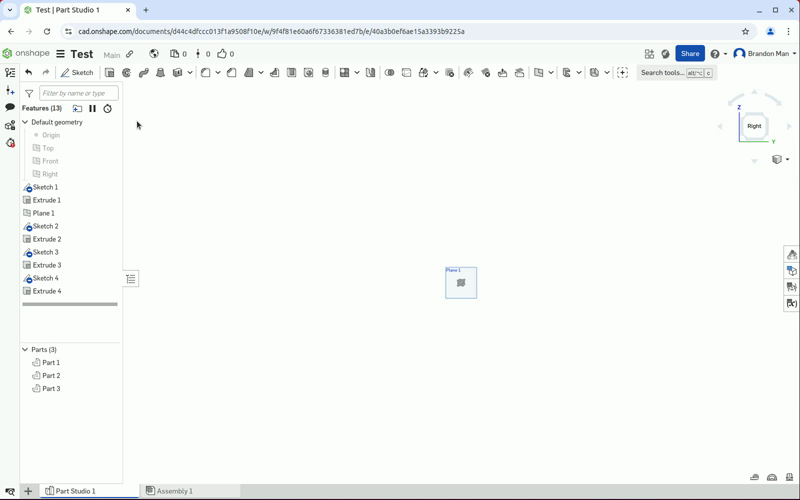
key(shift+h)
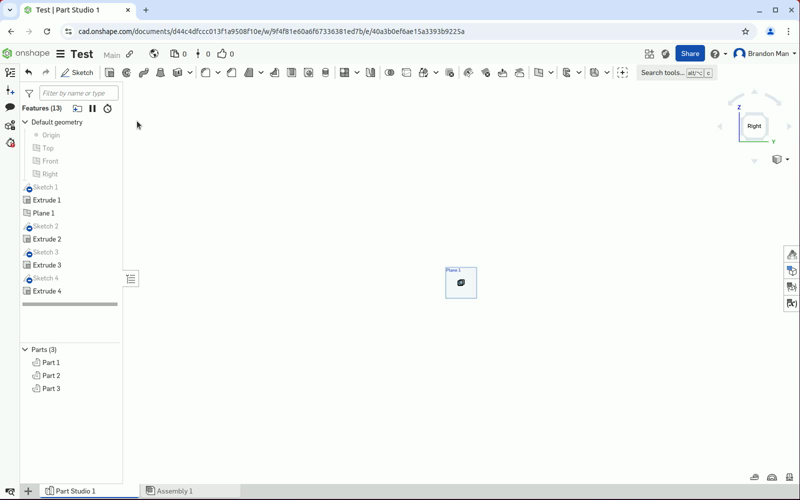
mouse_move(73, 189)
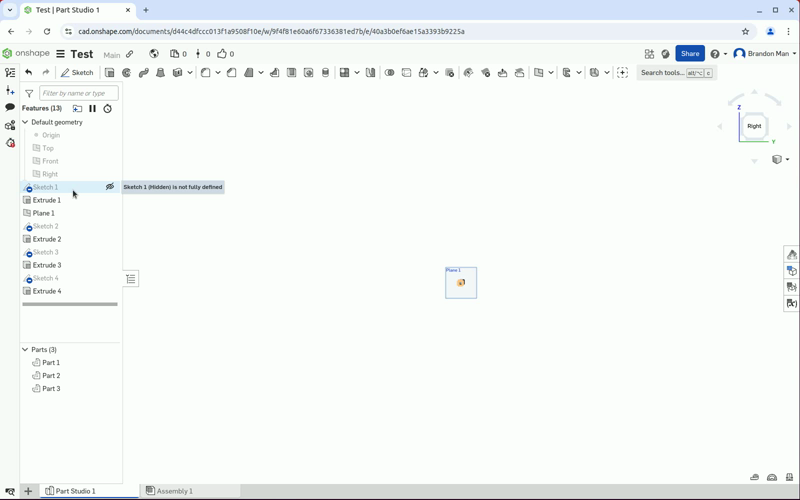
click(73, 189)
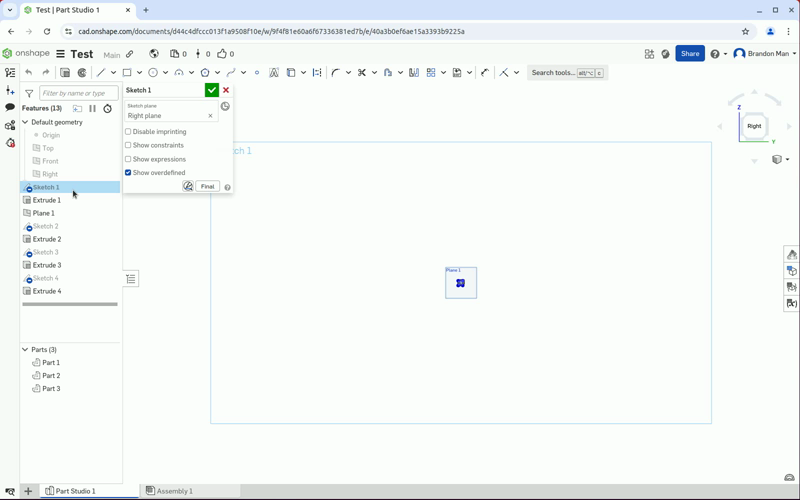
mouse_move(229, 92)
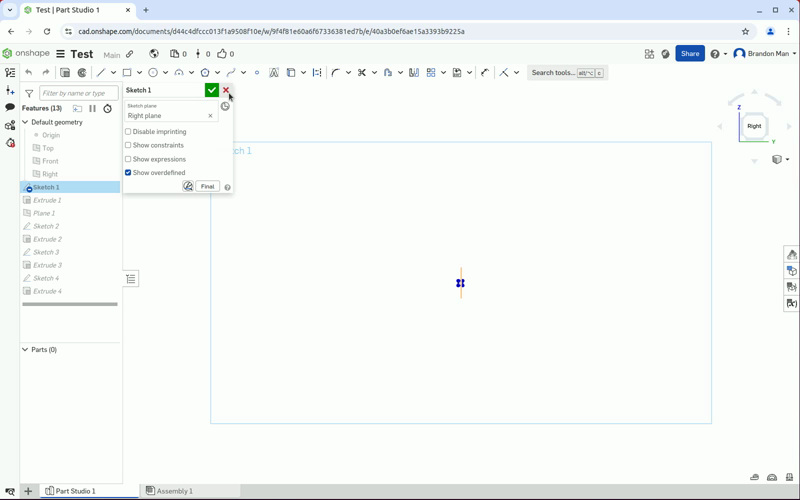
click(229, 92)
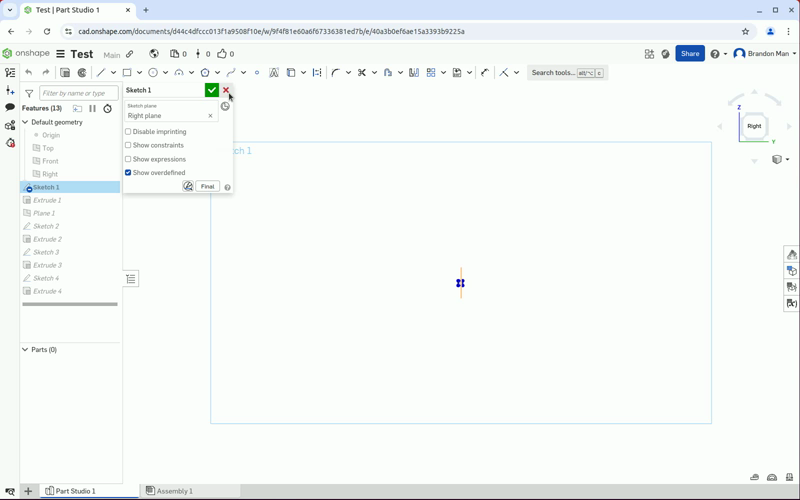
key(shift+s)
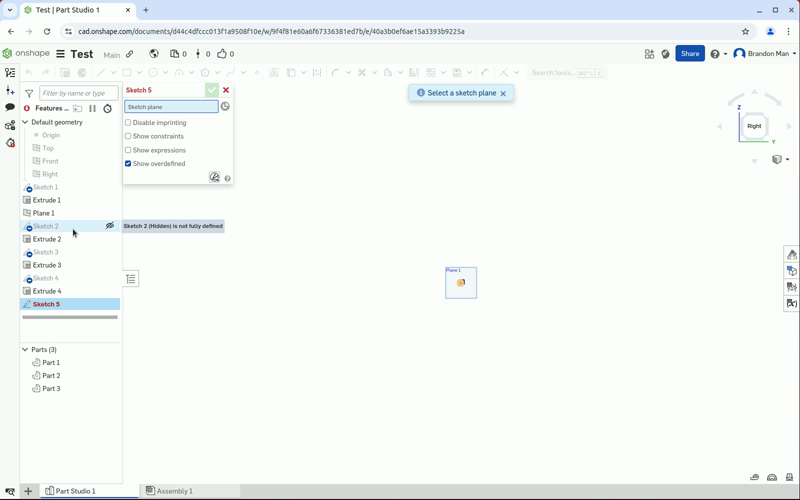
scroll(3)
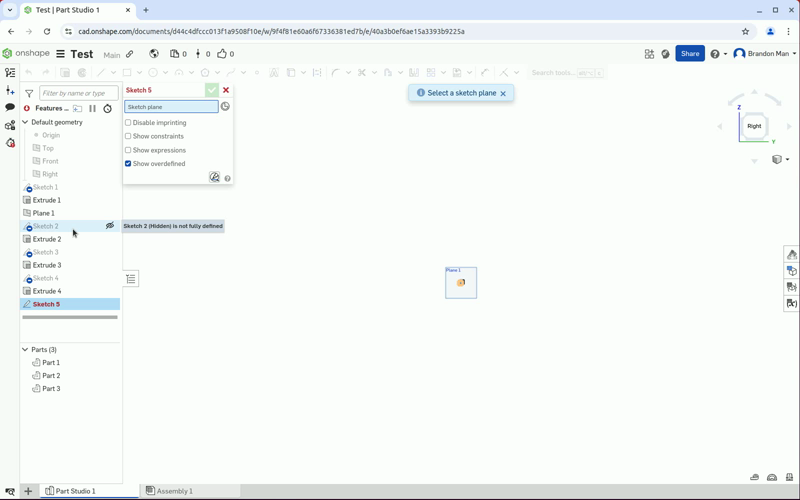
mouse_move(73, 176)
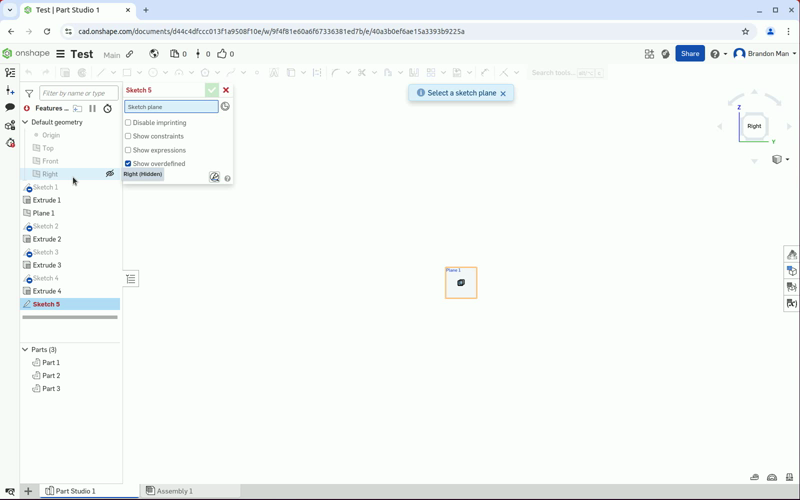
click(73, 176)
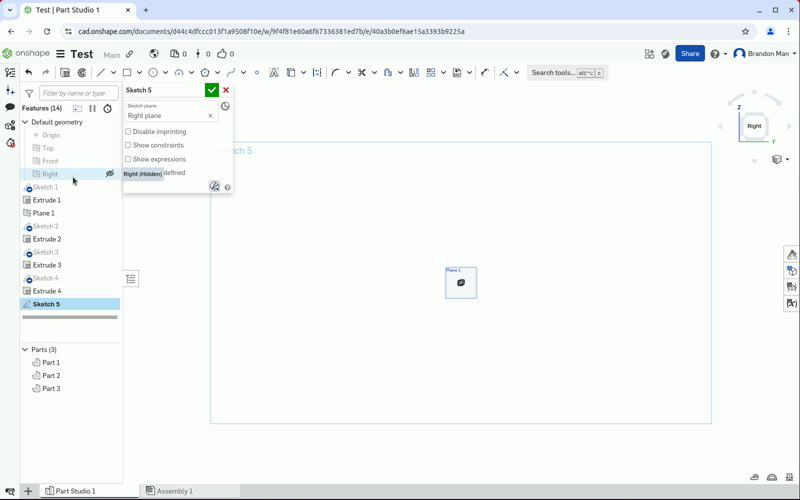
mouse_move(73, 352)
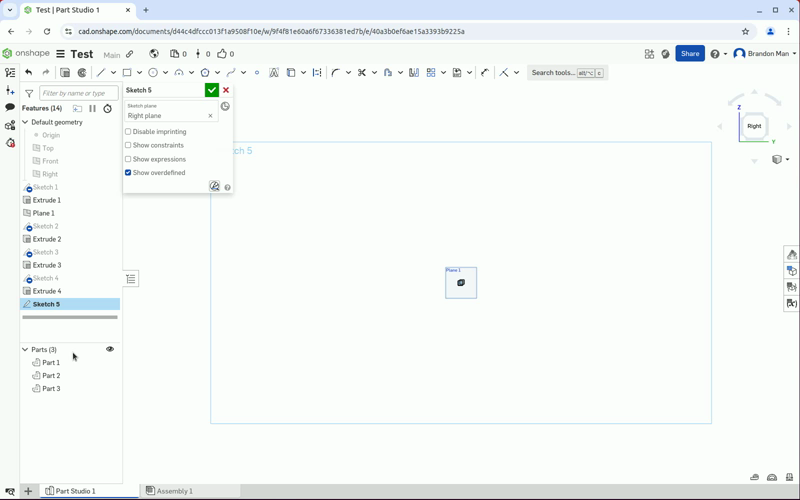
key(y)
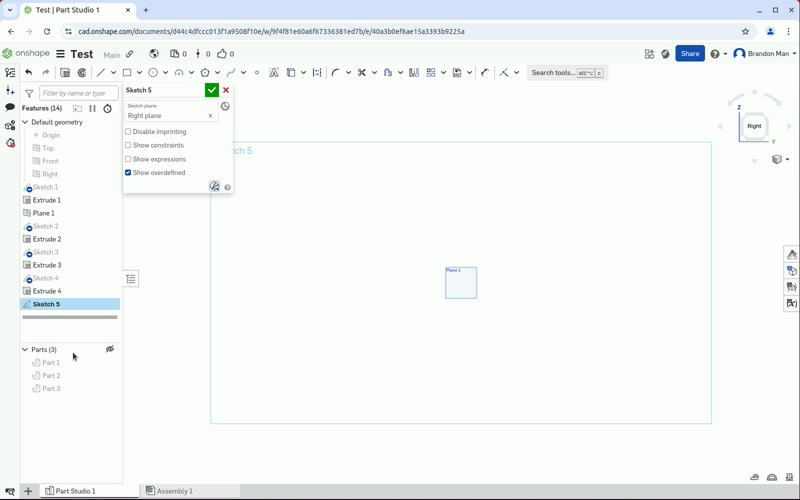
key(l)
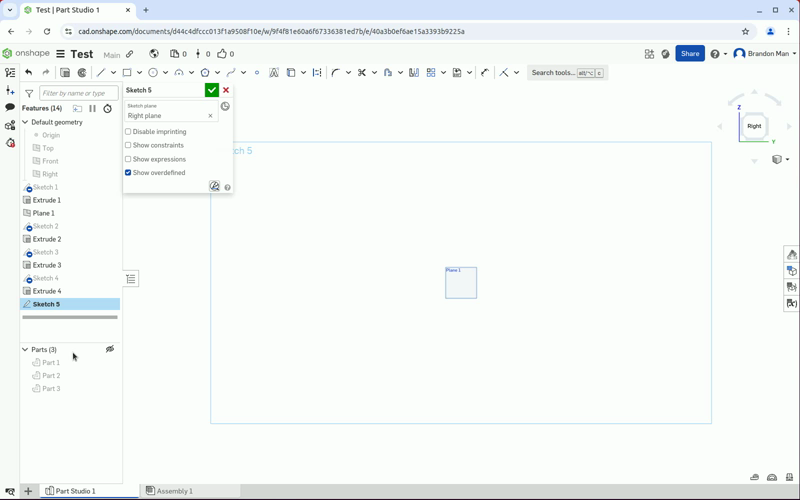
key_down(shift)
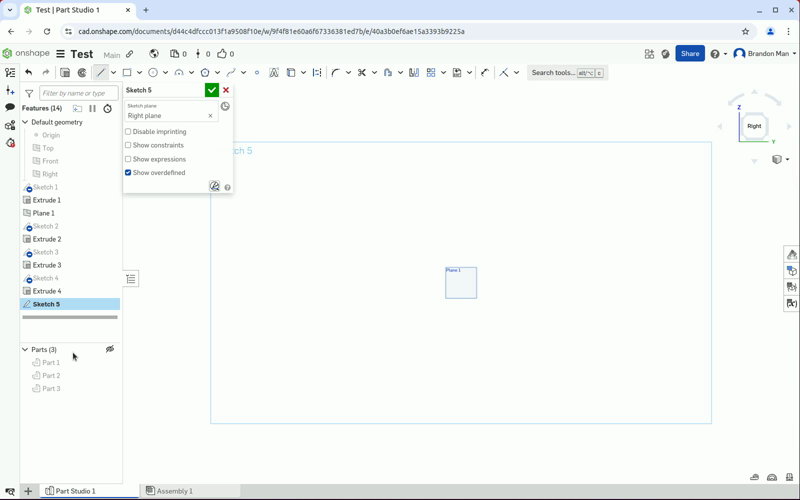
mouse_move(459, 284)
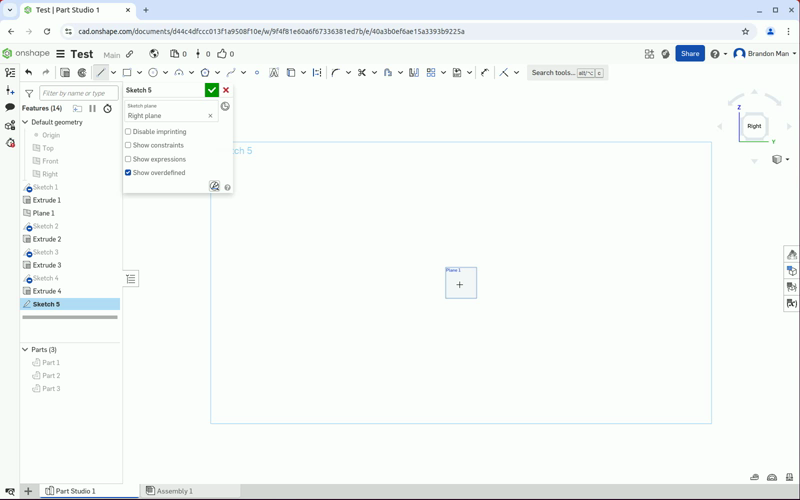
click(459, 284)
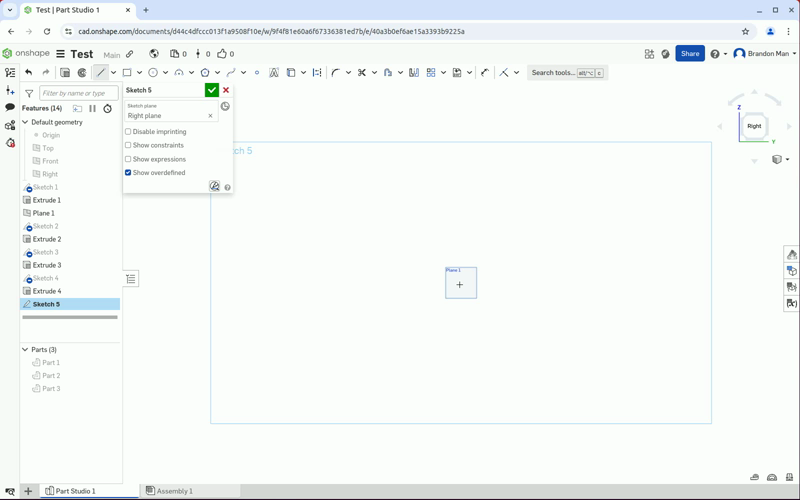
key_up(shift)
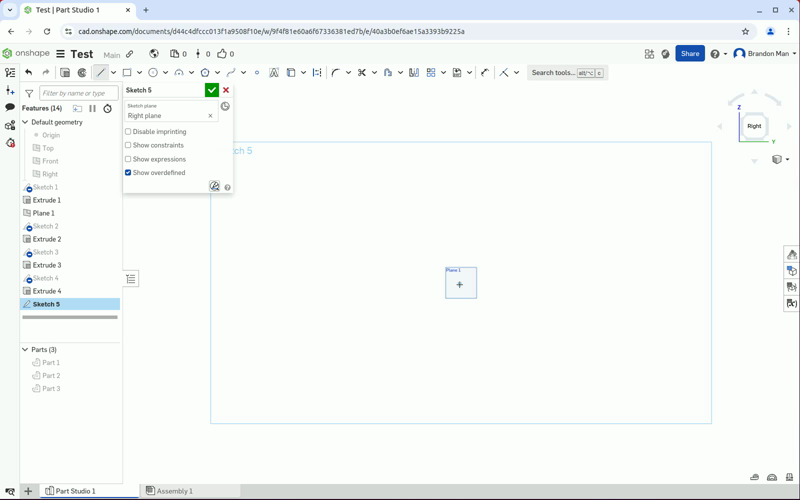
key_down(shift)
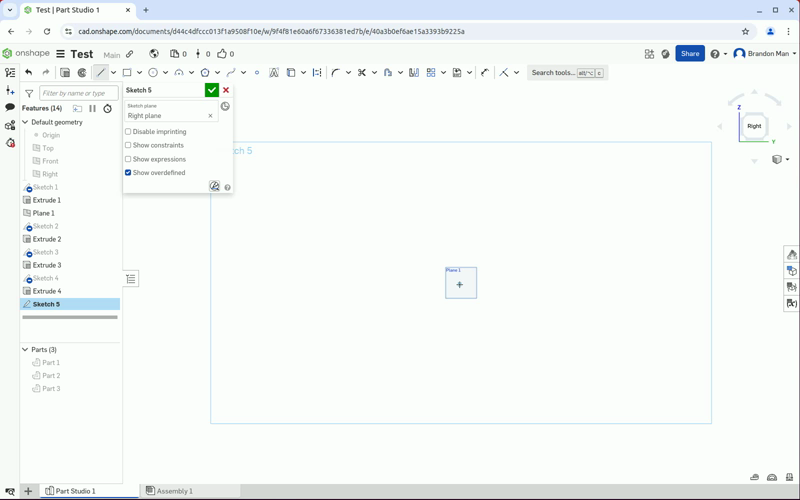
mouse_move(489, 284)
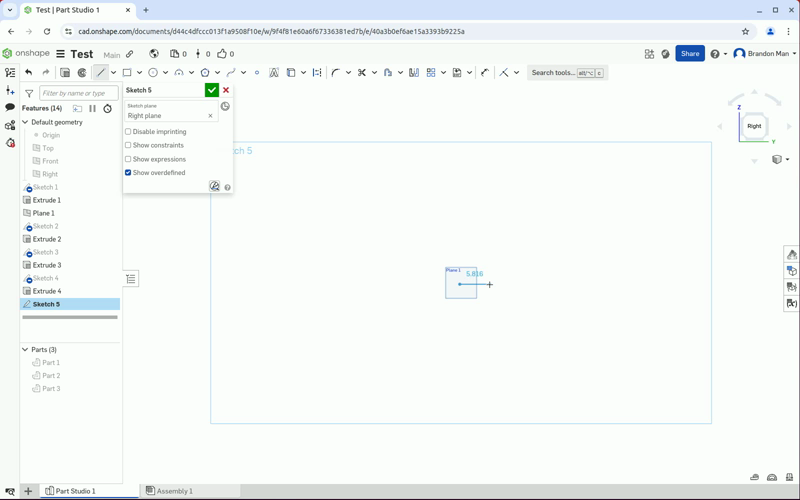
mouse_move(464, 284)
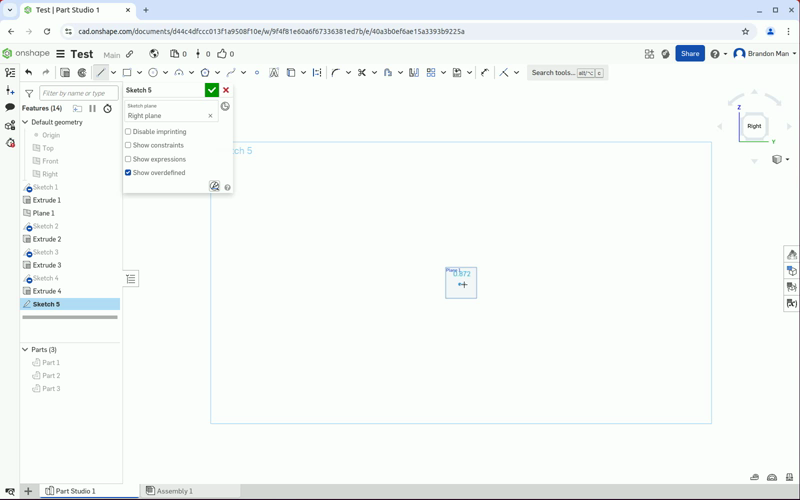
scroll(6)
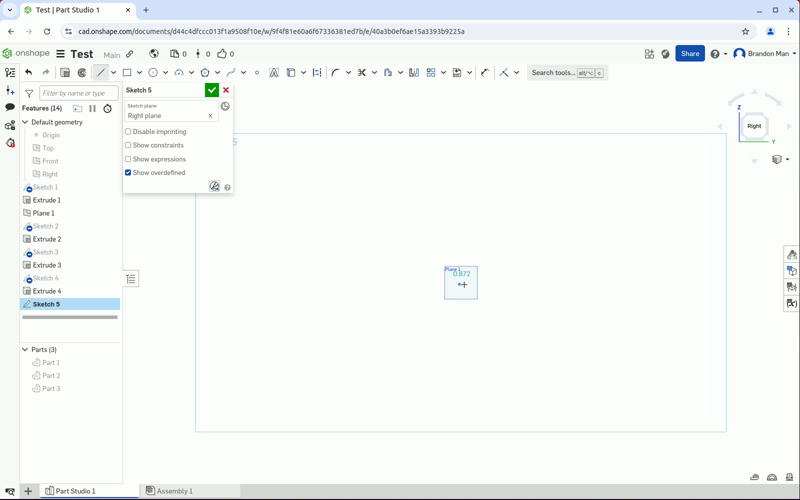
scroll(6)
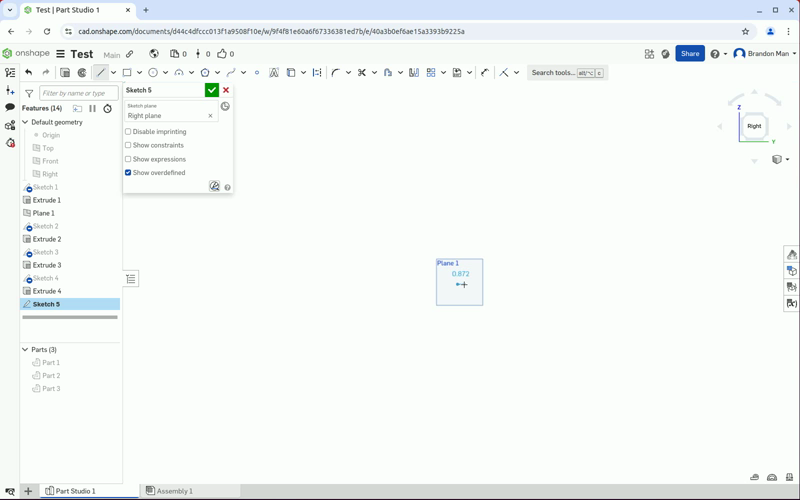
scroll(6)
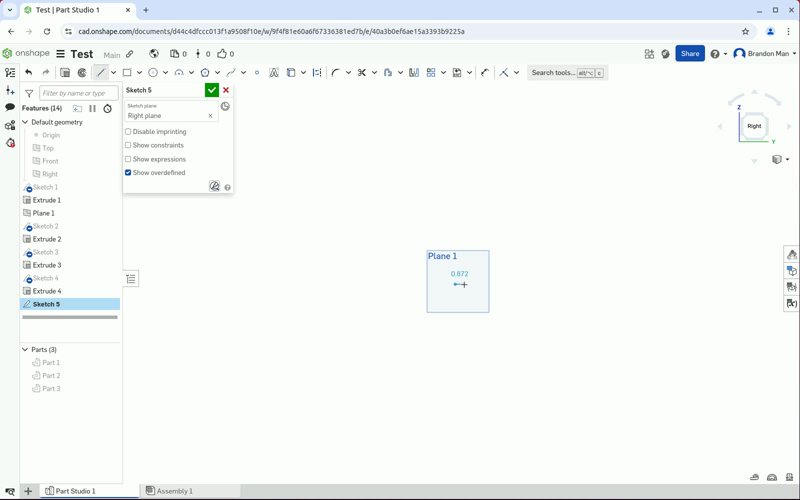
scroll(6)
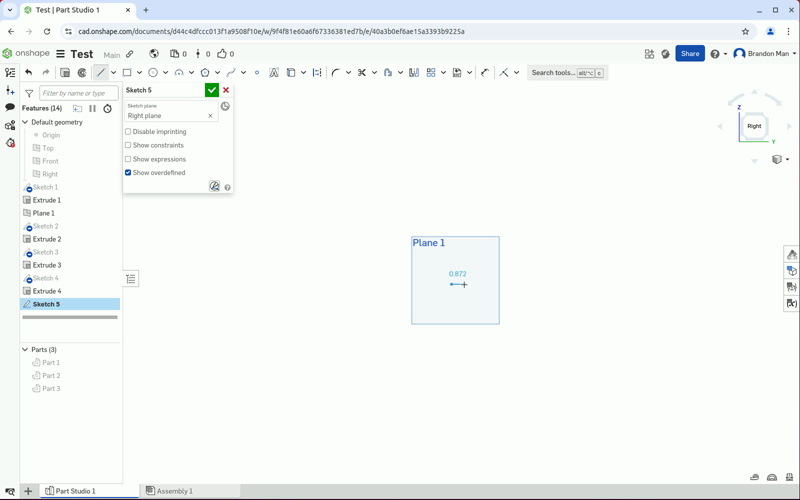
scroll(6)
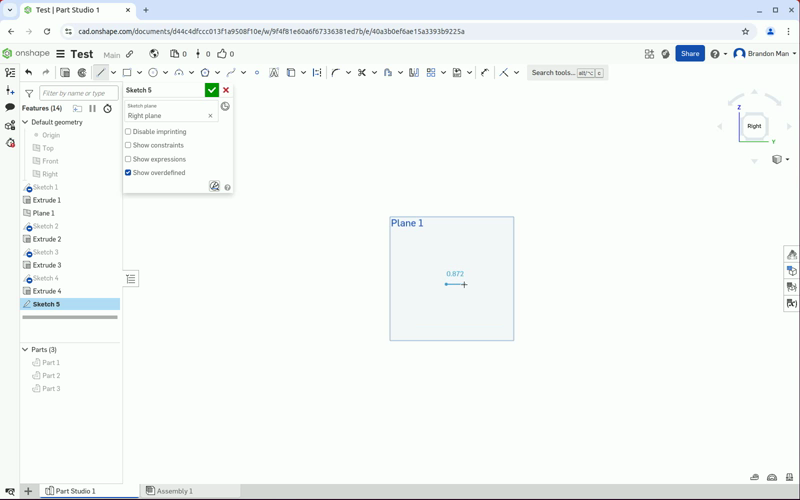
scroll(6)
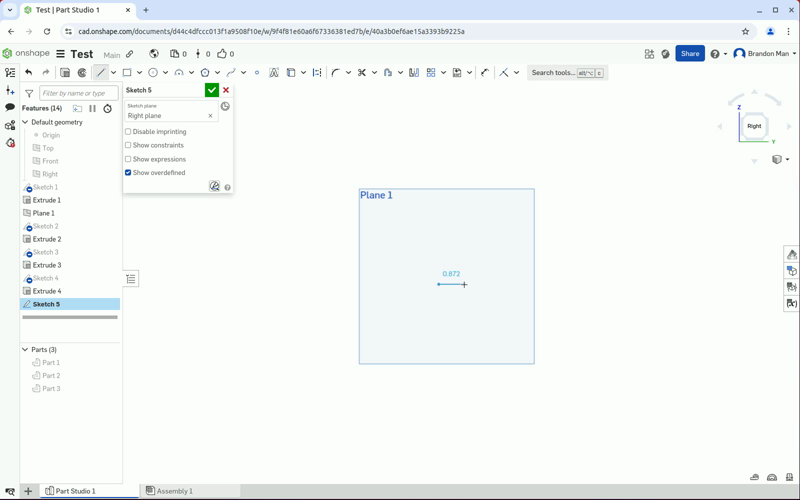
scroll(6)
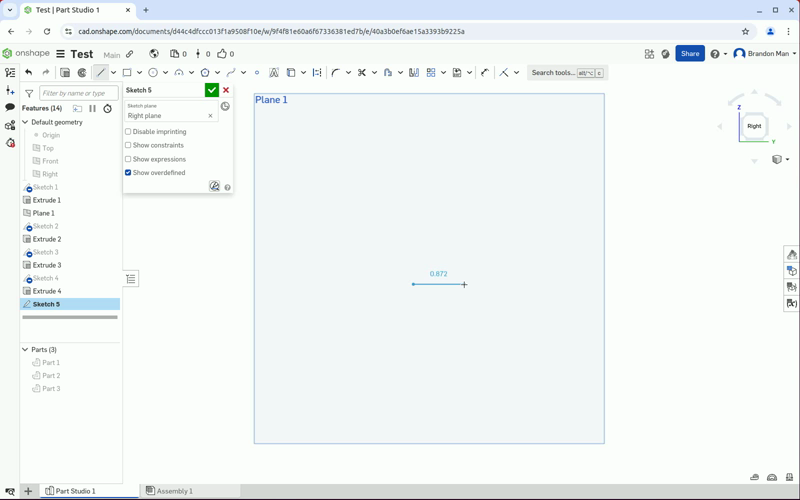
click(464, 284)
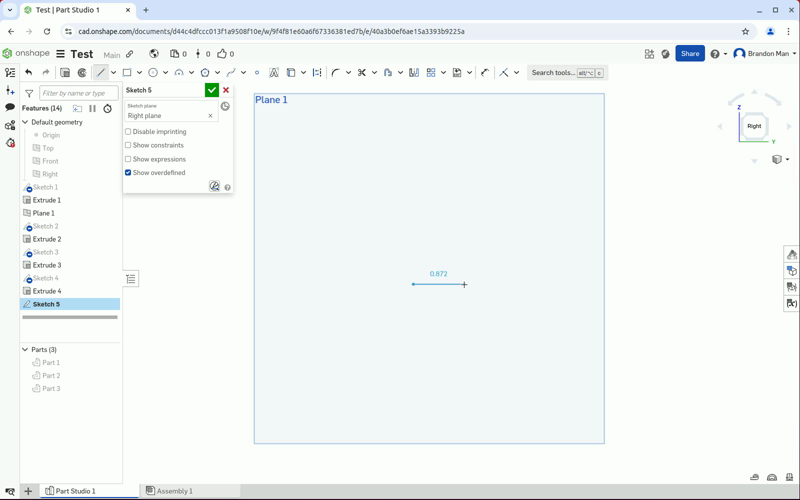
scroll(-6)
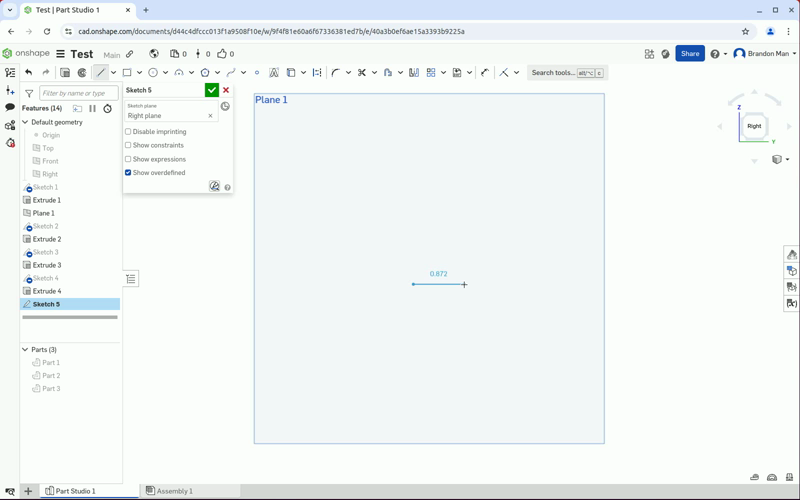
scroll(-6)
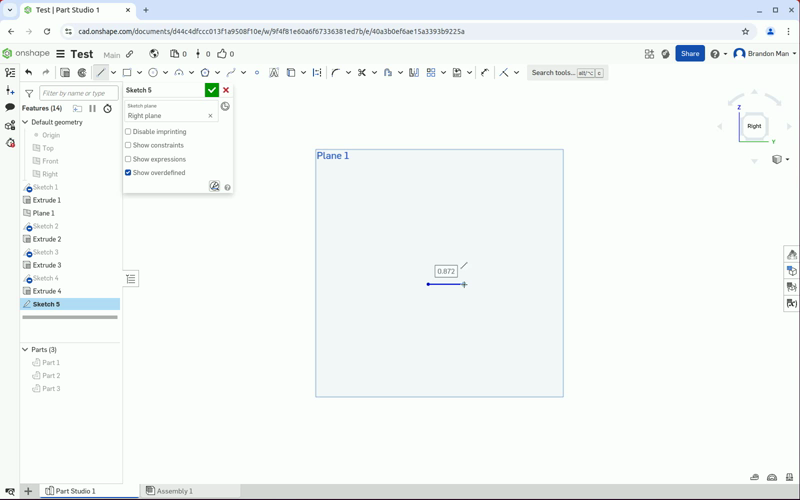
scroll(-6)
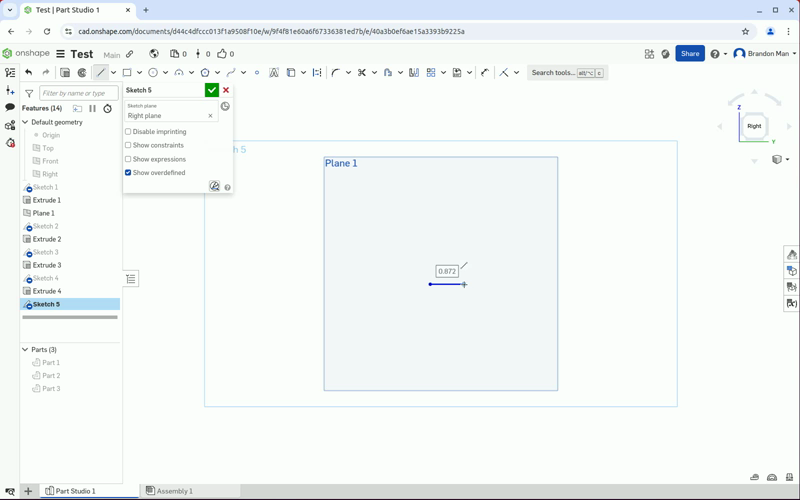
scroll(-6)
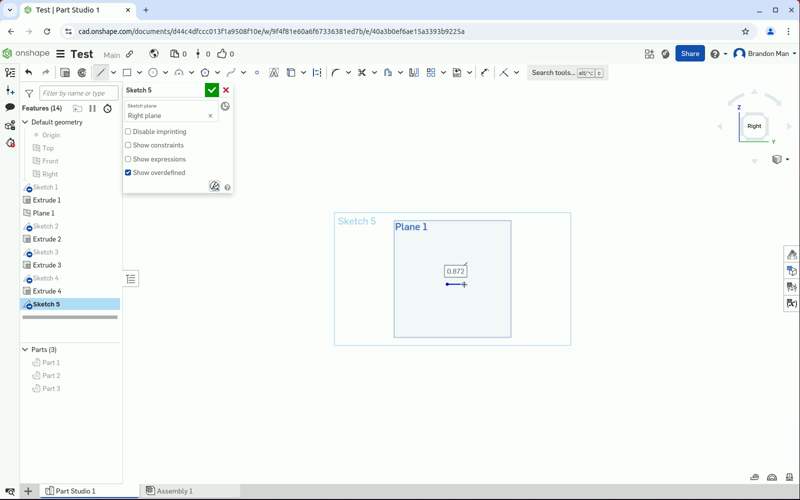
scroll(-6)
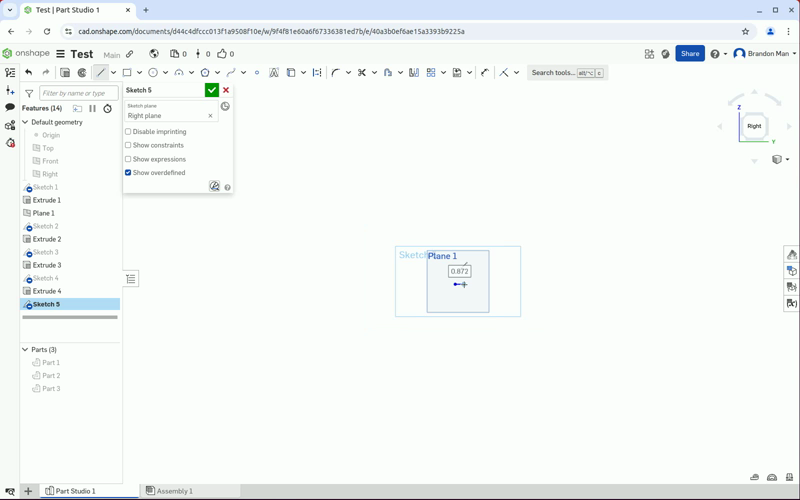
scroll(-6)
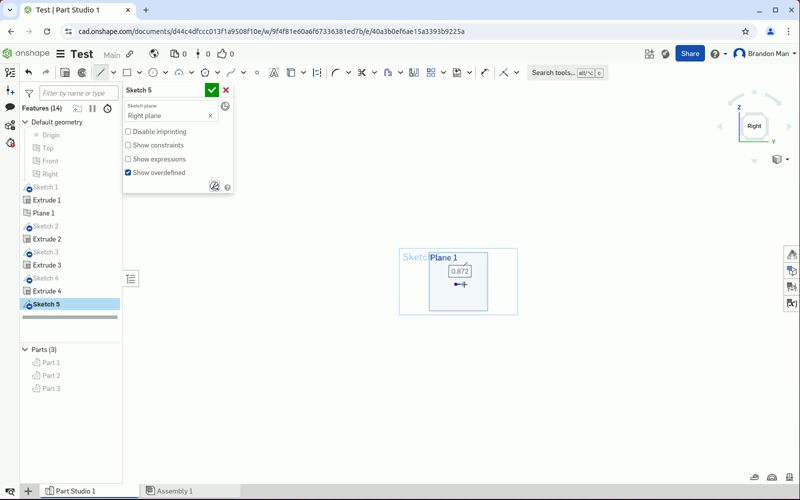
scroll(-6)
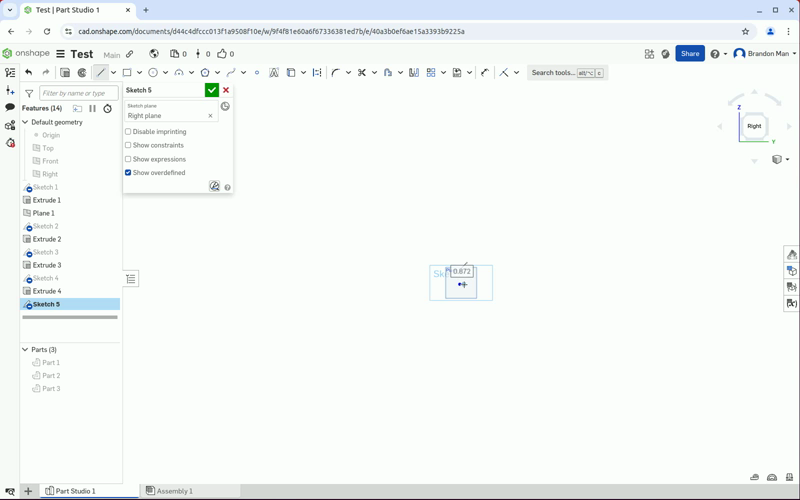
key_up(shift)
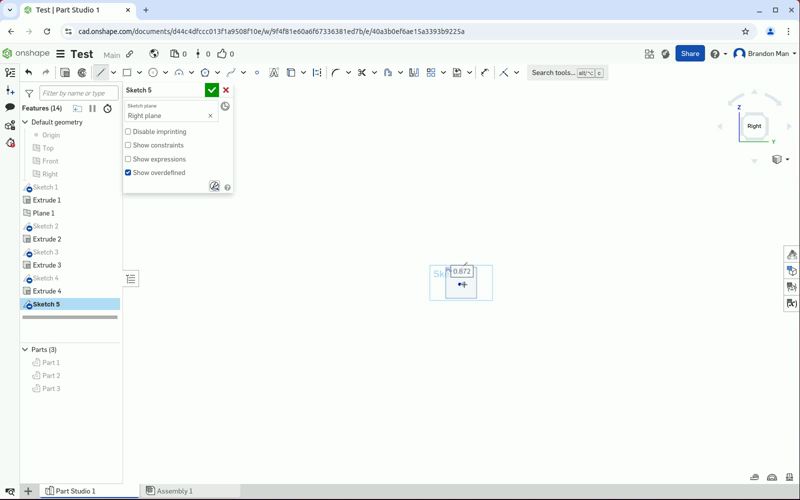
key_down(shift)
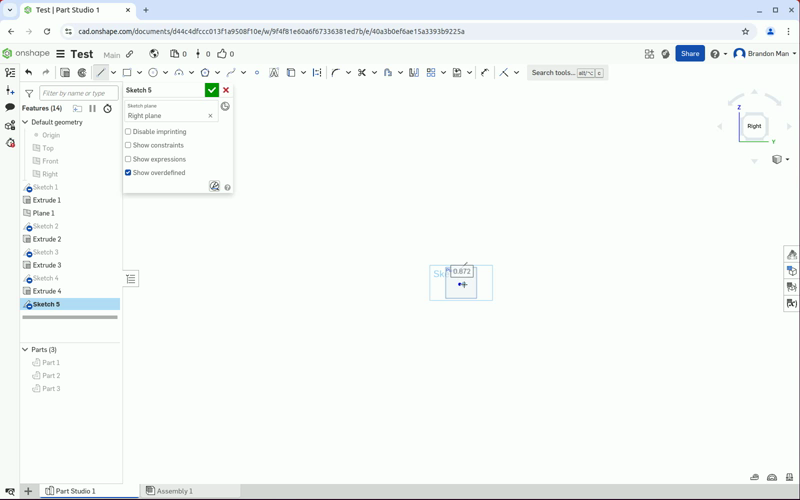
mouse_move(494, 284)
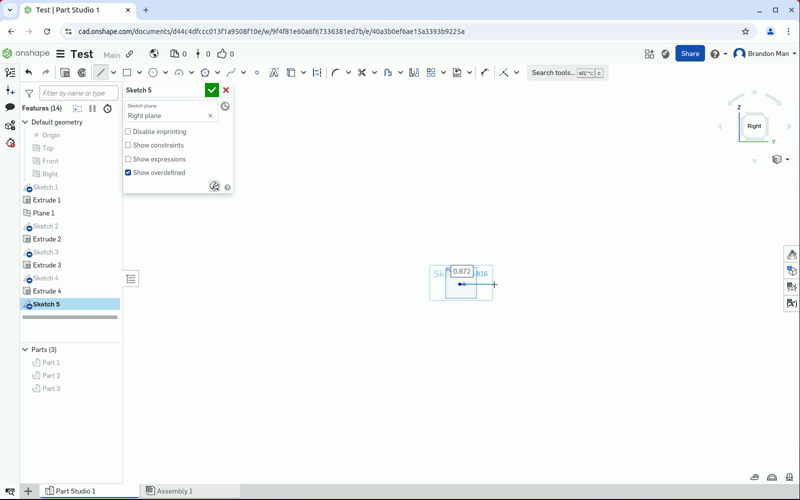
mouse_move(464, 279)
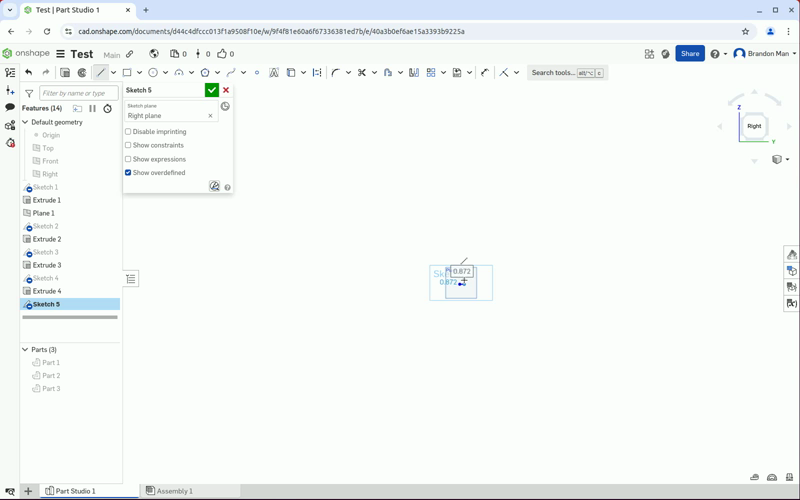
scroll(6)
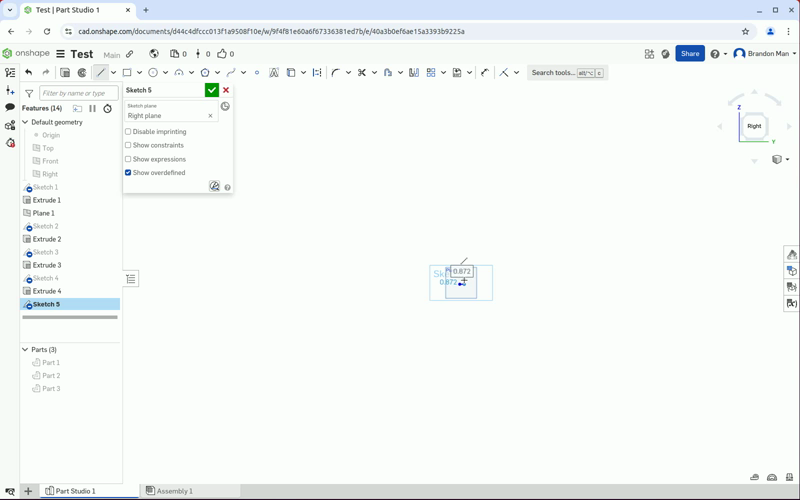
scroll(6)
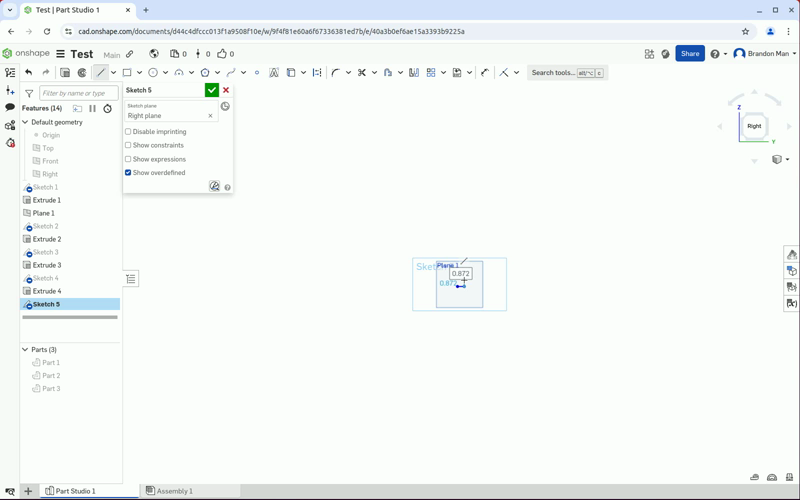
scroll(6)
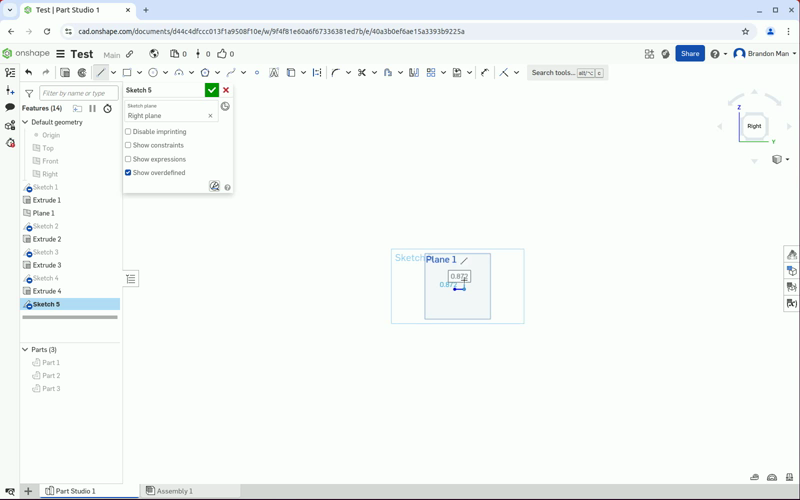
scroll(6)
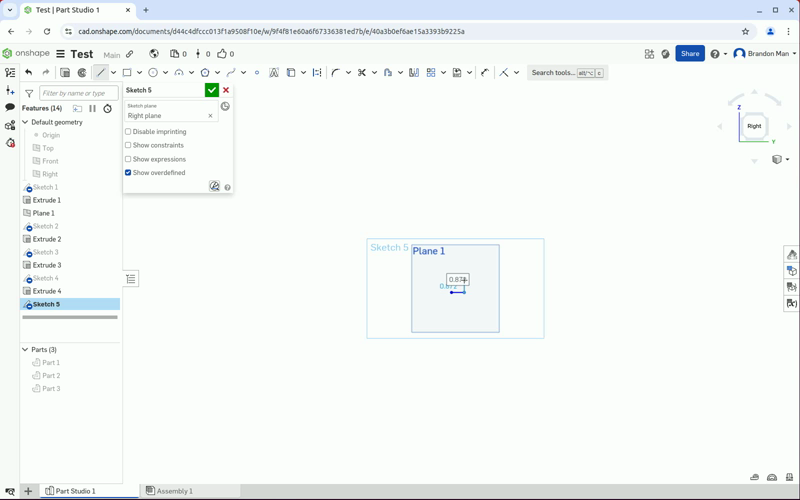
scroll(6)
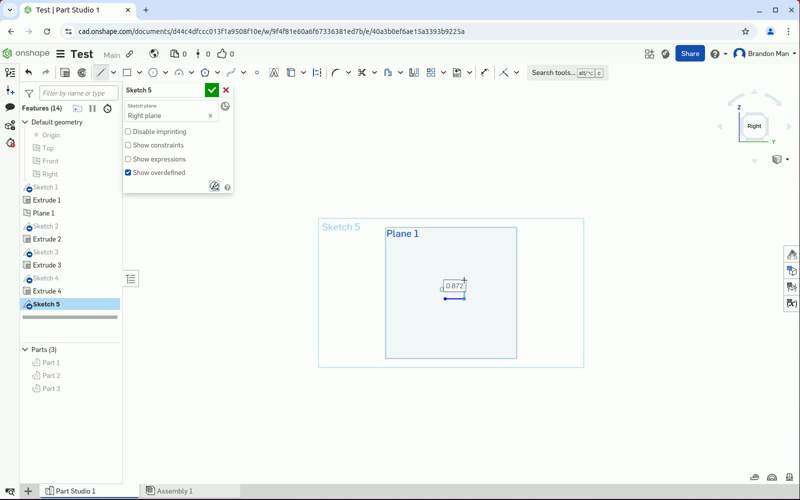
scroll(6)
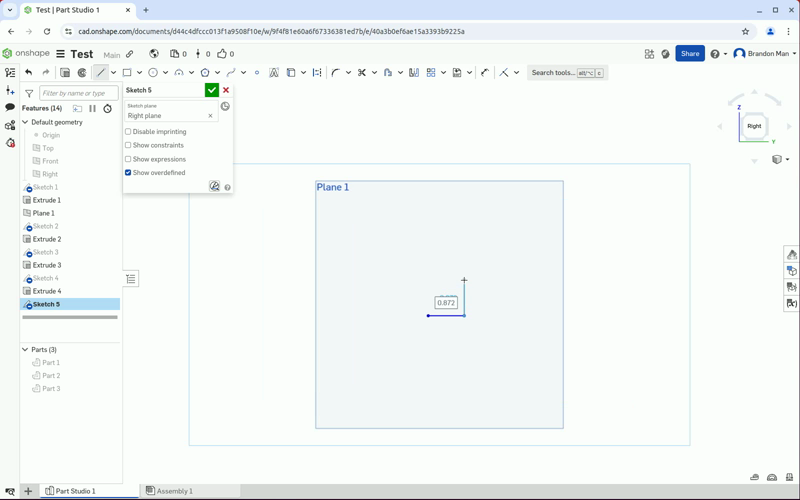
scroll(6)
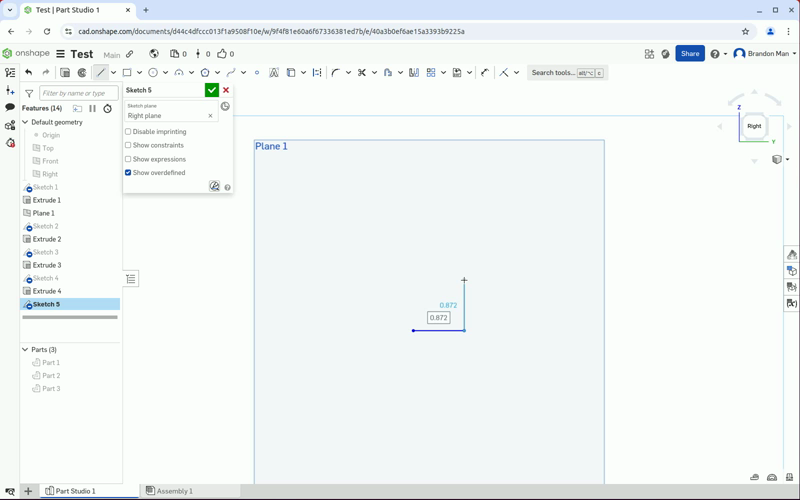
click(464, 279)
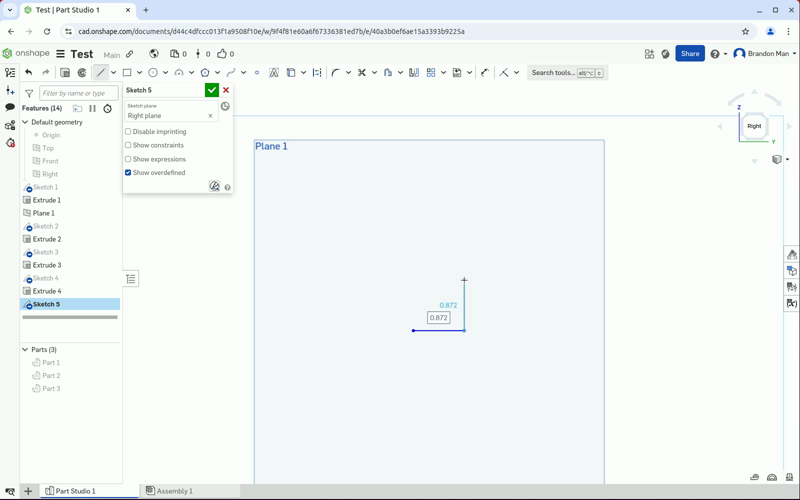
scroll(-6)
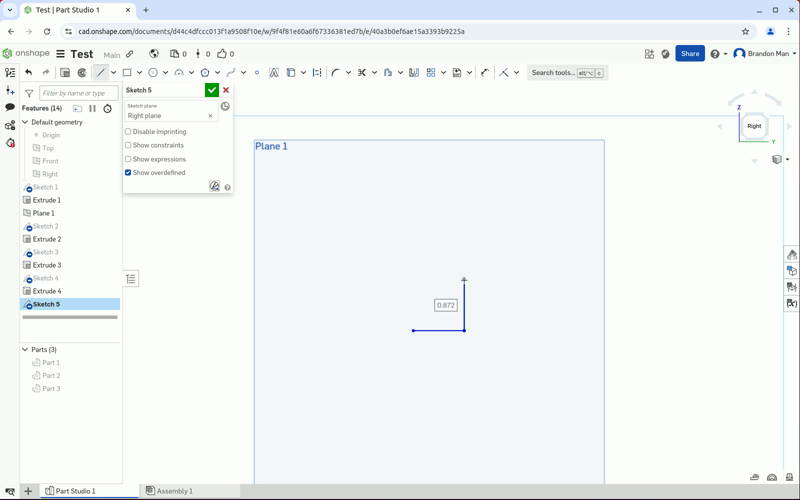
scroll(-6)
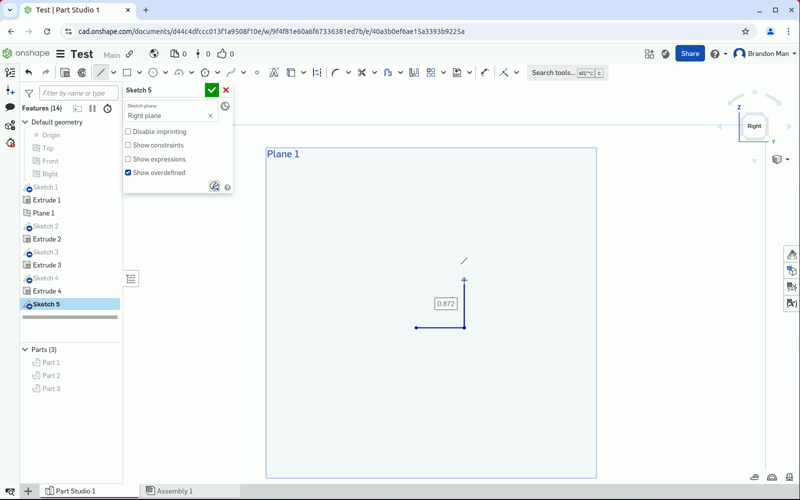
scroll(-6)
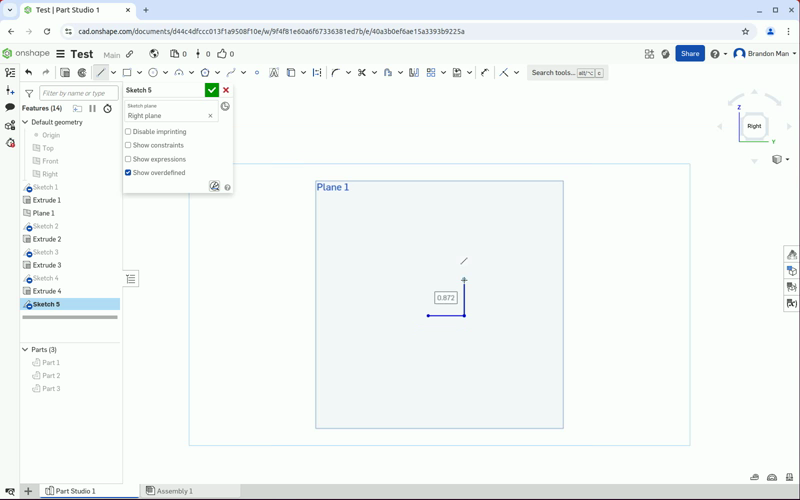
scroll(-6)
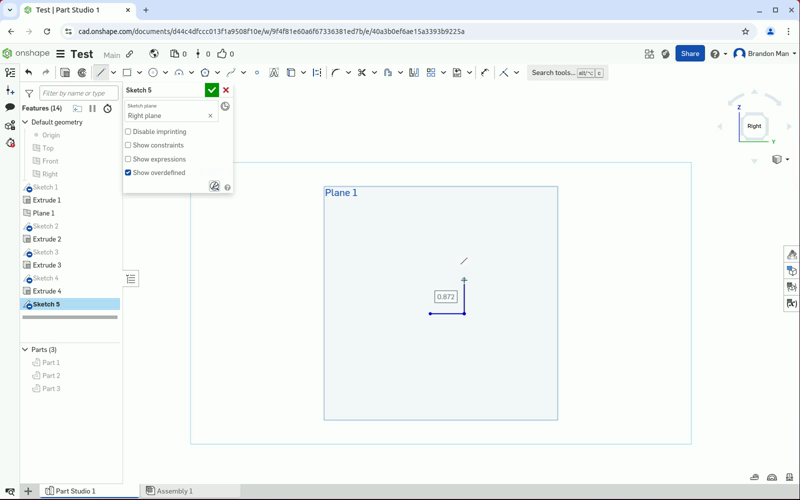
scroll(-6)
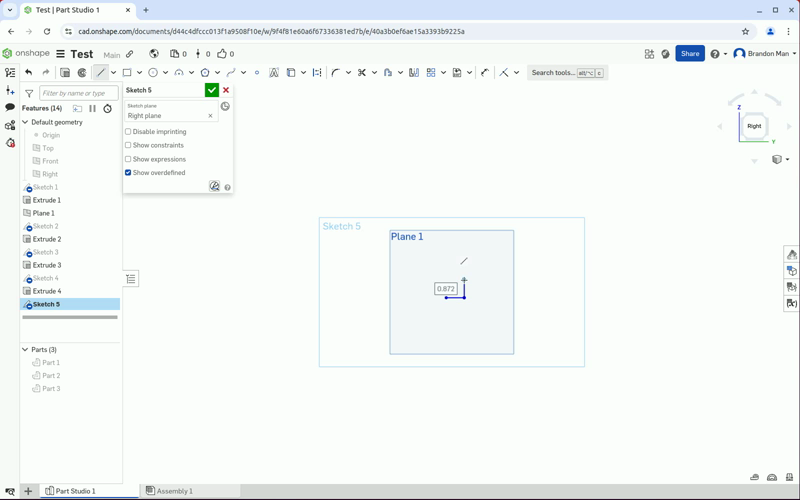
scroll(-6)
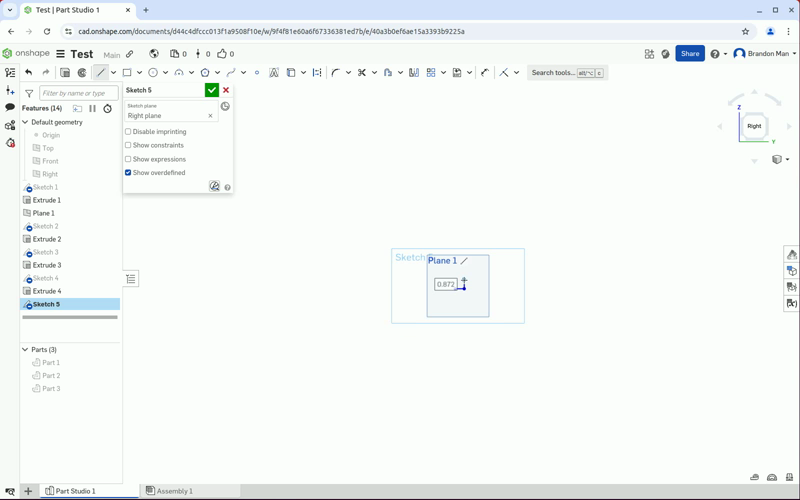
scroll(-6)
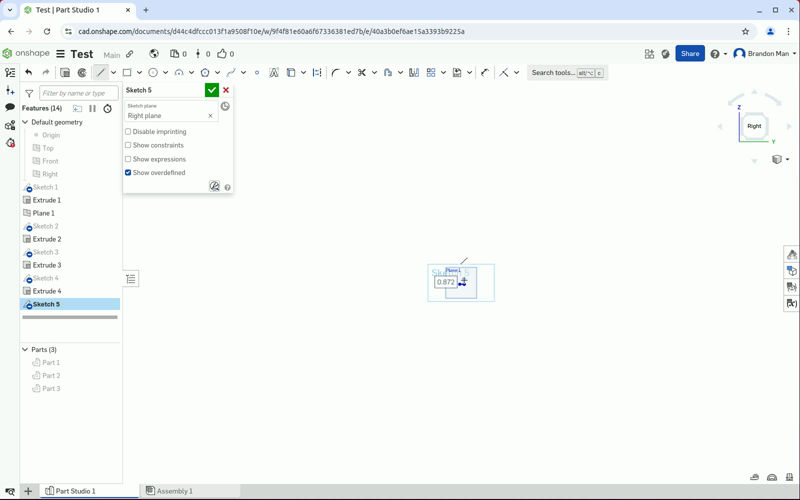
key_up(shift)
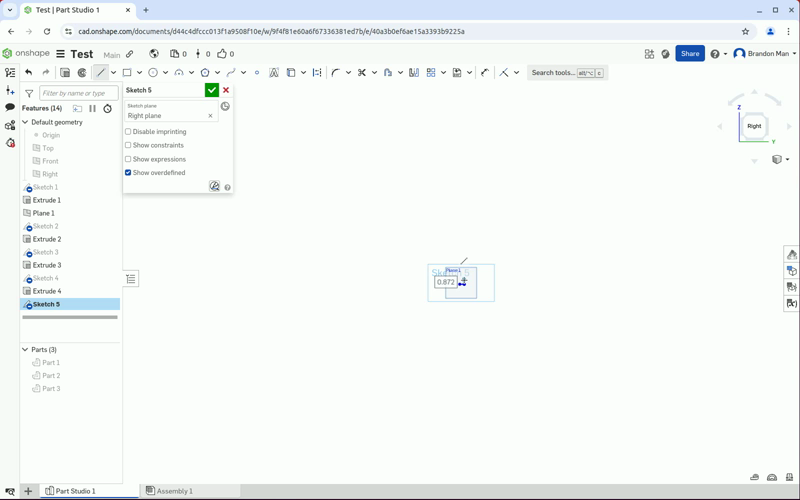
key_down(shift)
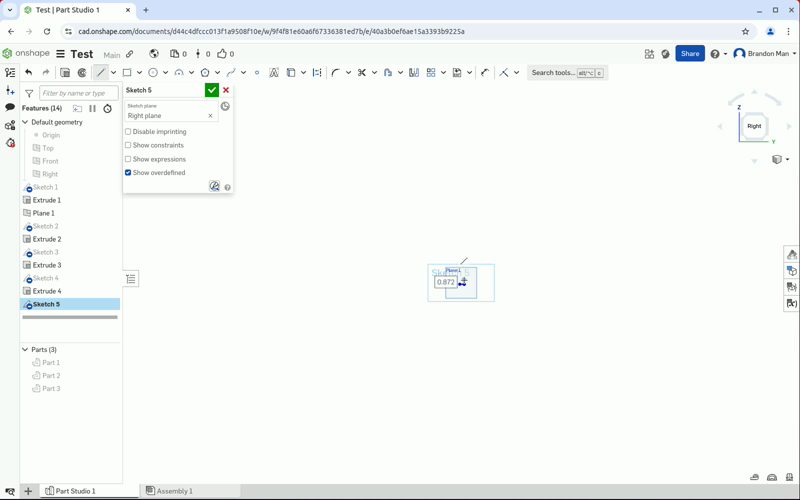
mouse_move(494, 279)
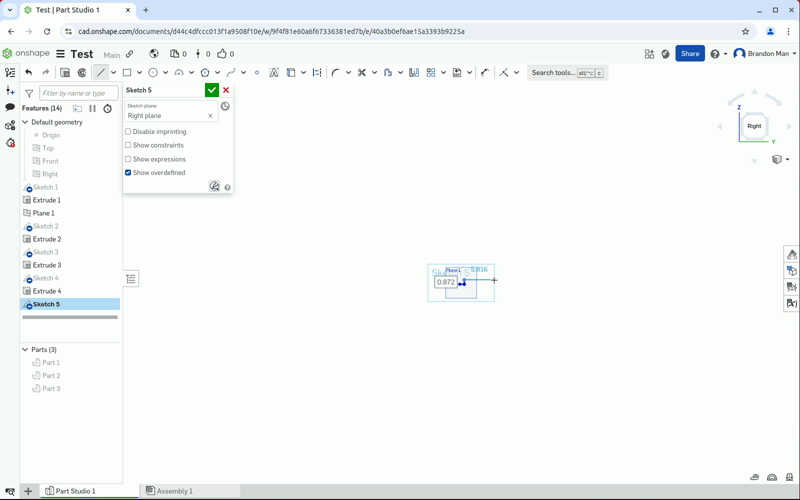
mouse_move(459, 279)
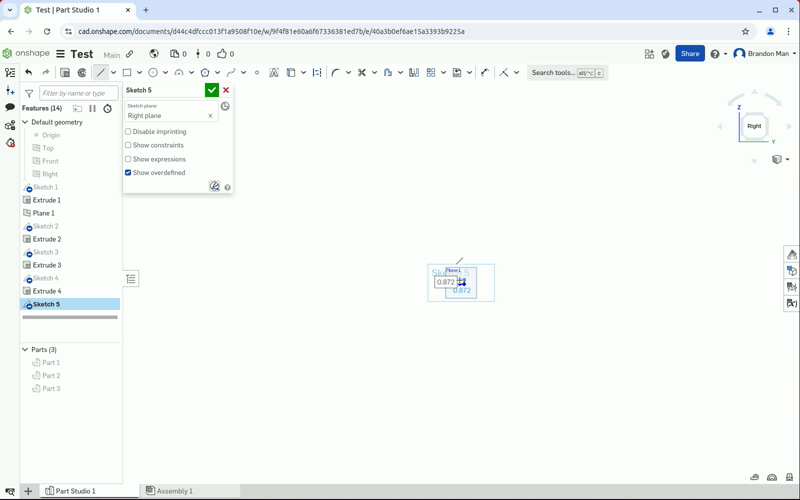
scroll(6)
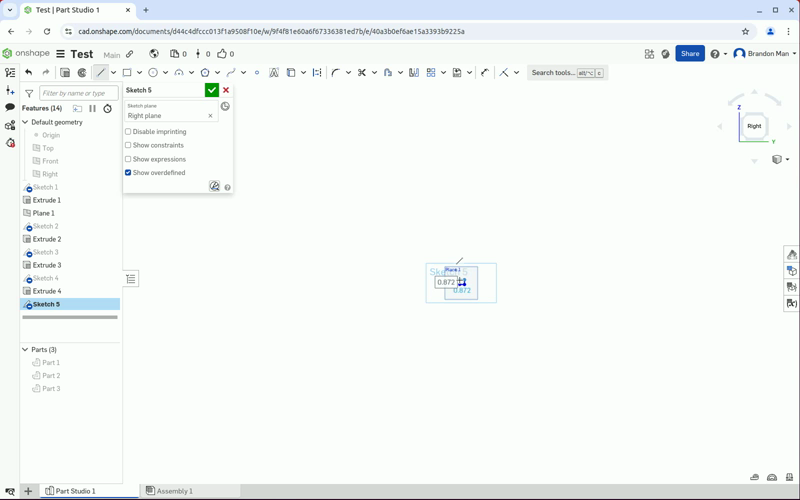
scroll(6)
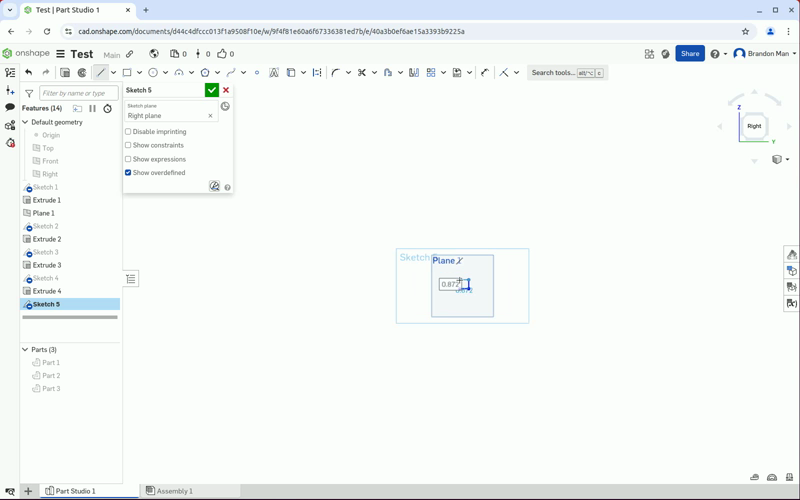
scroll(6)
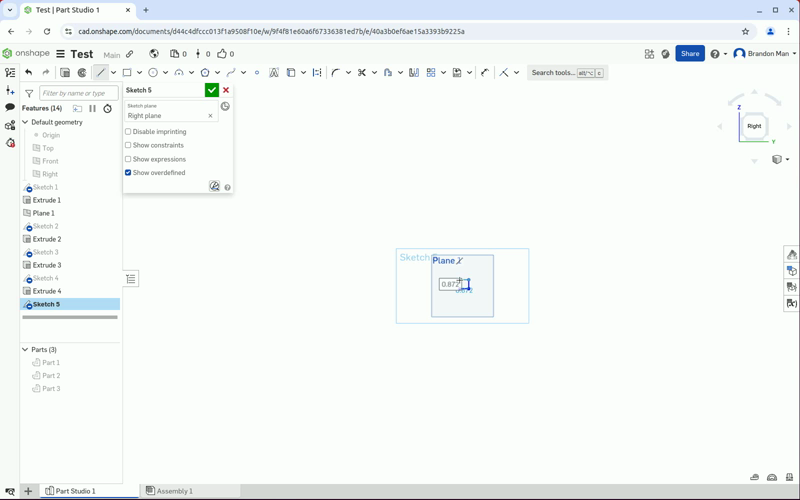
scroll(6)
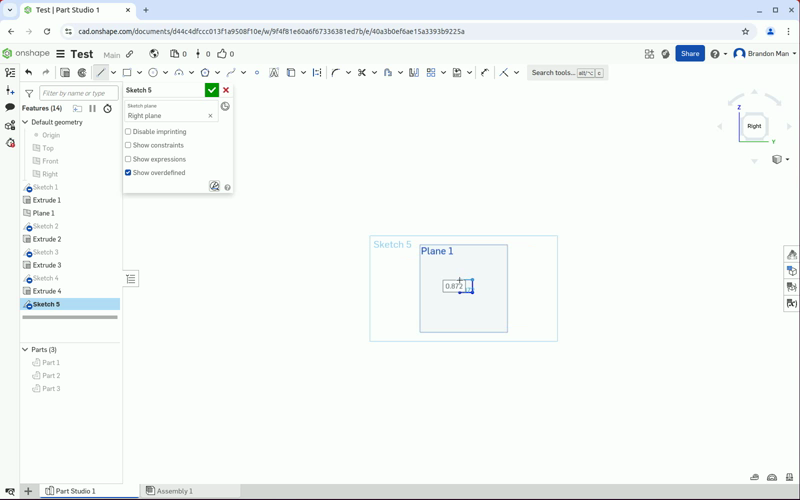
scroll(6)
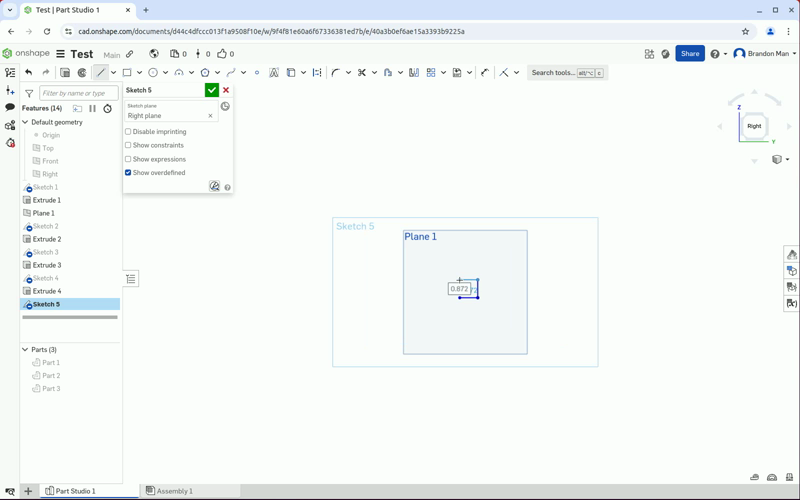
scroll(6)
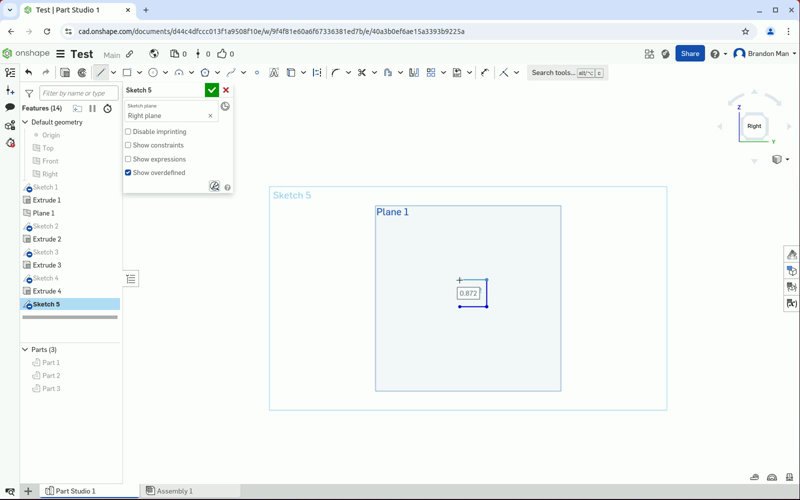
scroll(6)
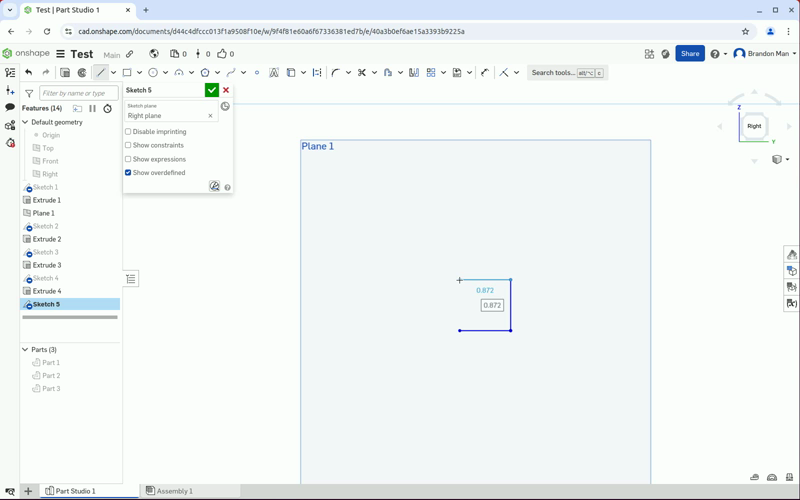
click(459, 279)
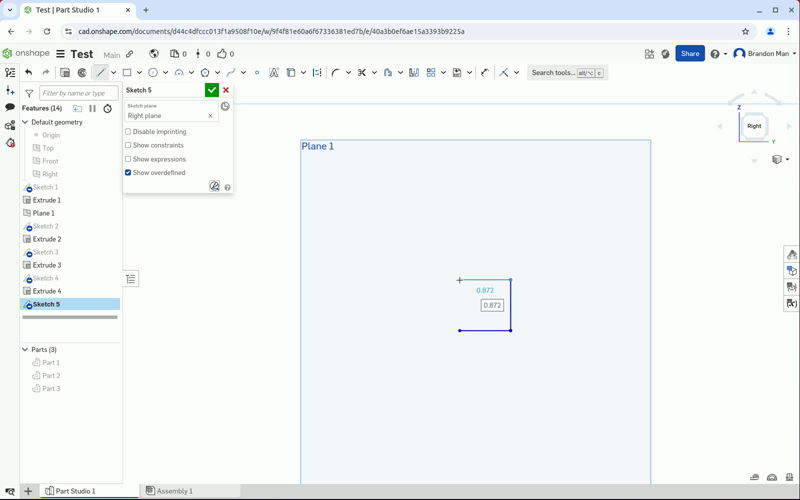
scroll(-6)
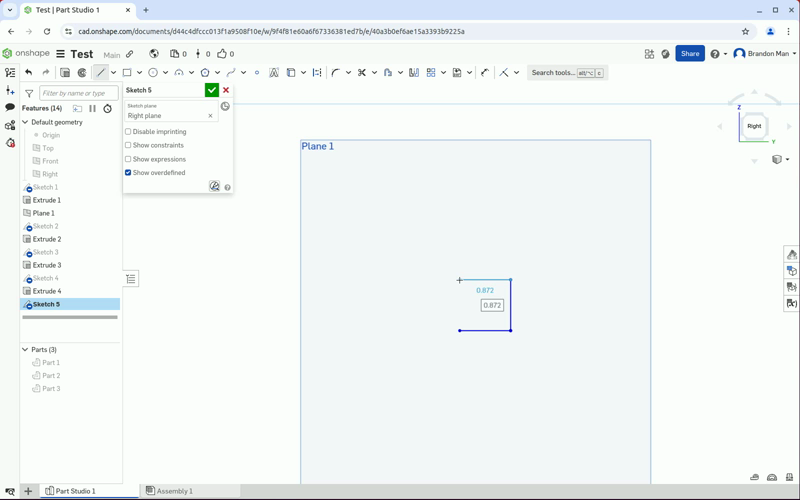
scroll(-6)
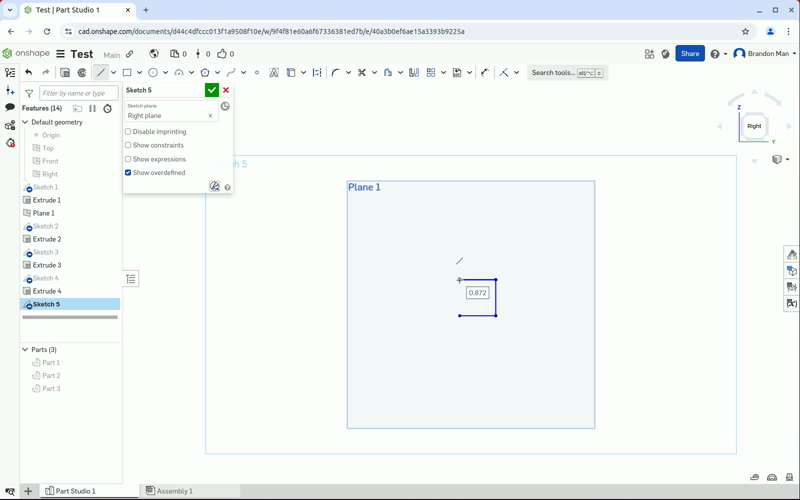
scroll(-6)
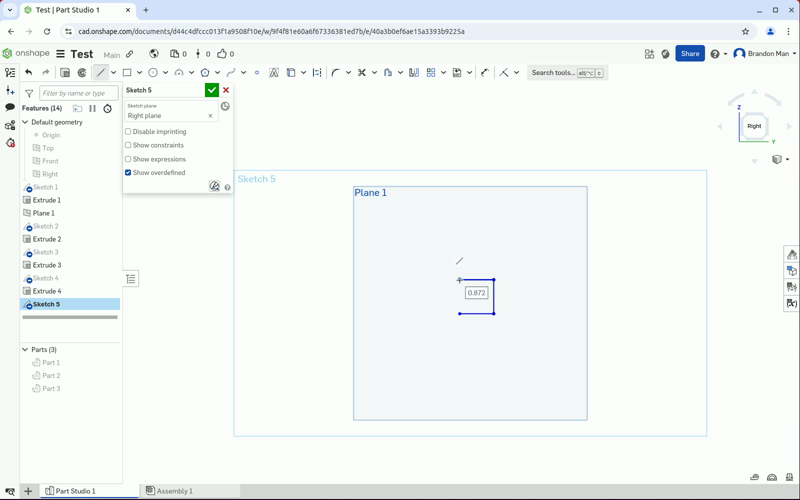
scroll(-6)
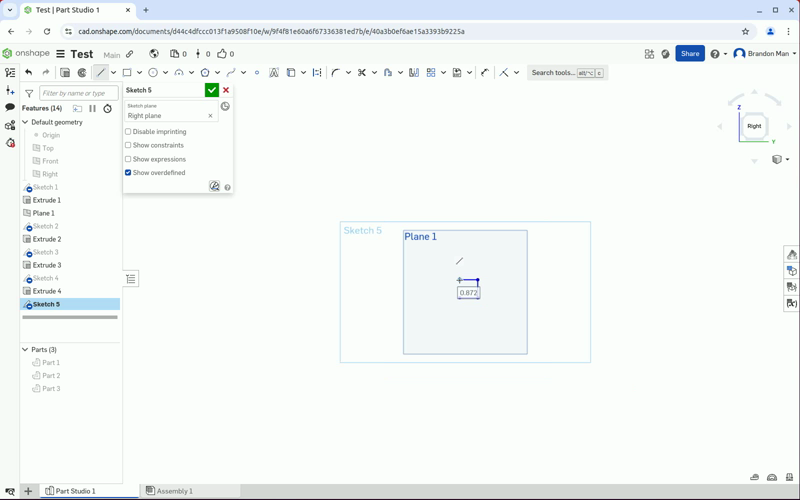
scroll(-6)
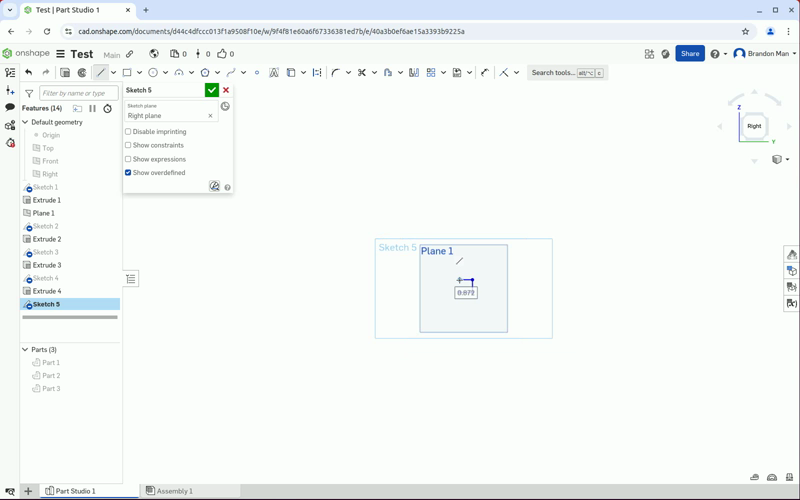
scroll(-6)
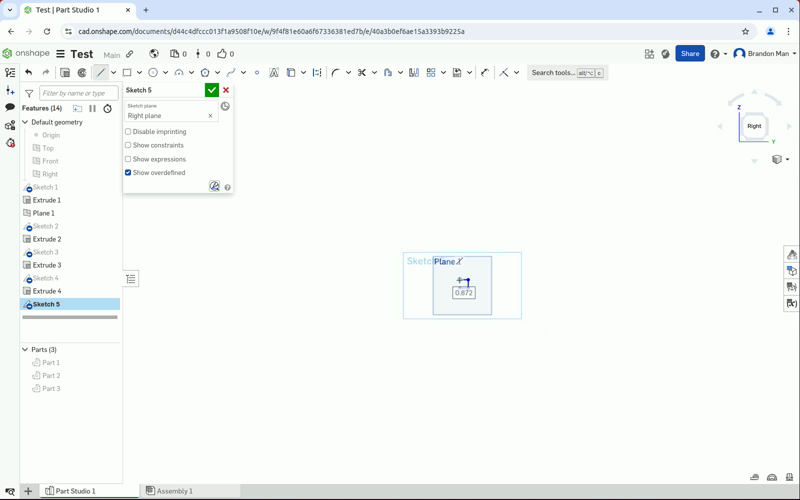
scroll(-6)
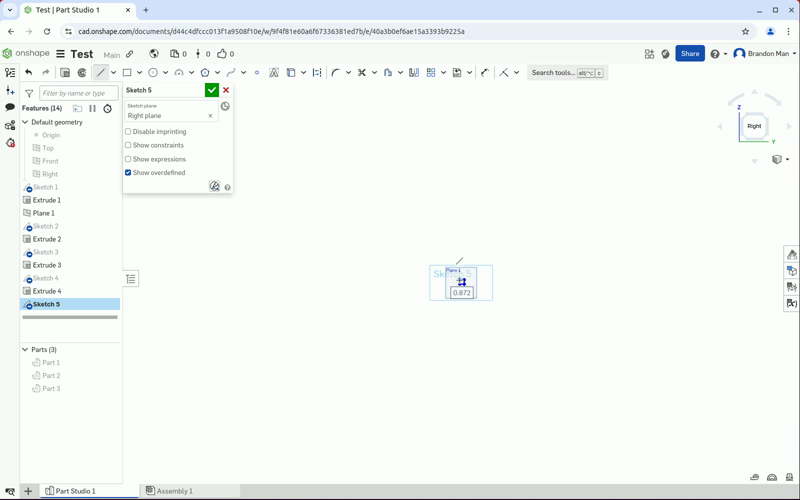
key_up(shift)
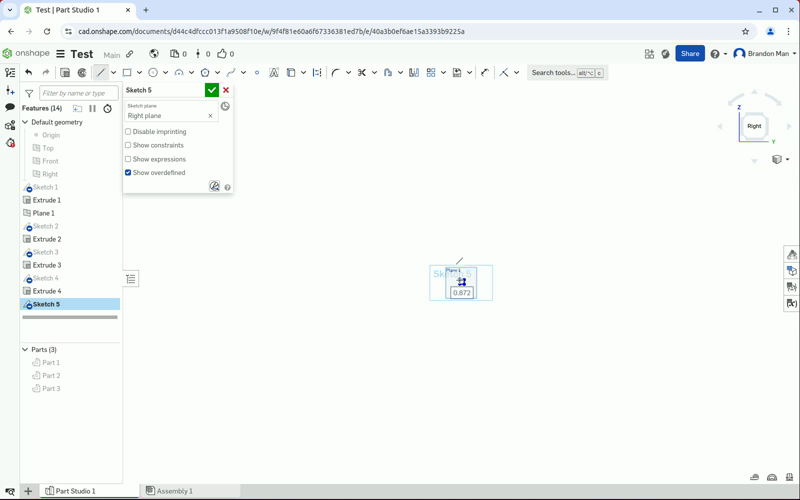
mouse_move(489, 279)
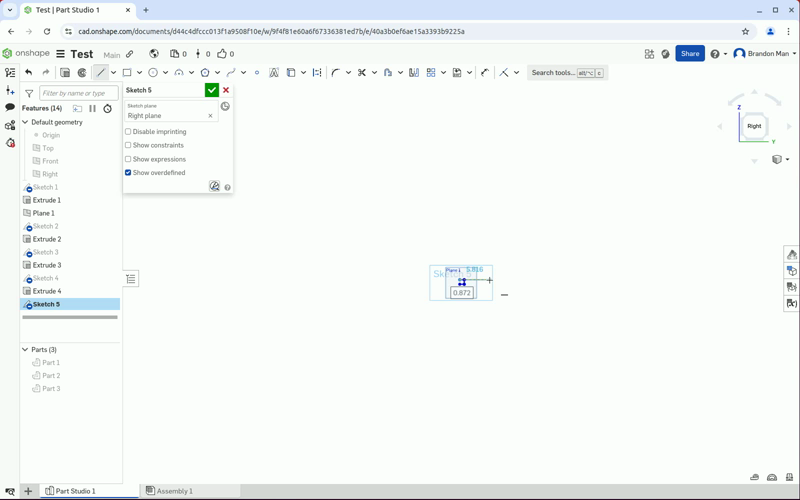
key_down(shift)
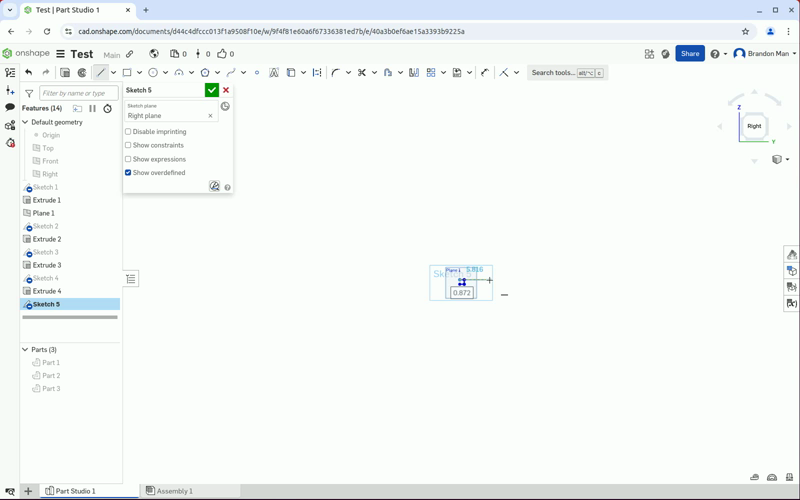
mouse_move(459, 284)
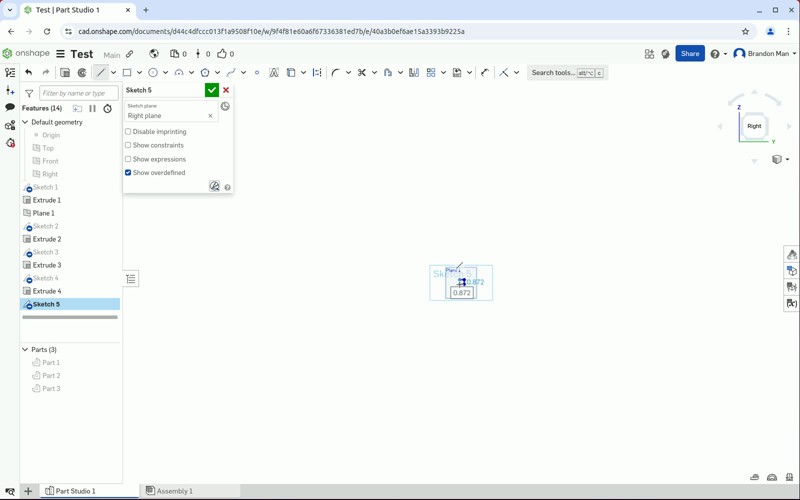
scroll(6)
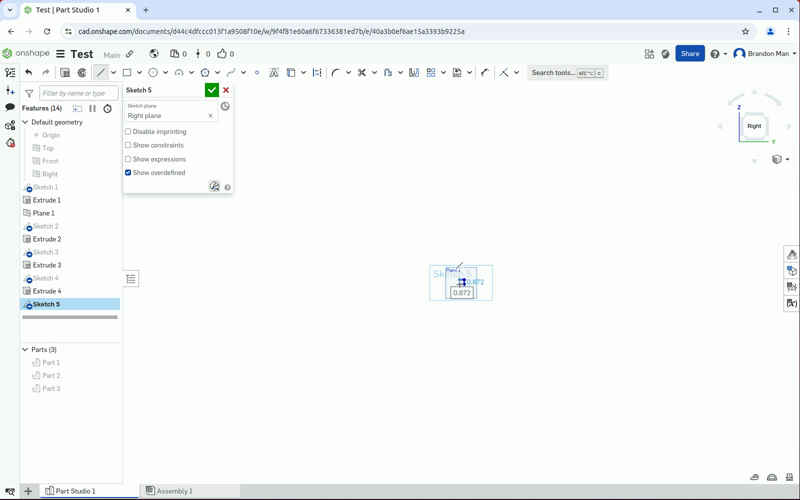
scroll(6)
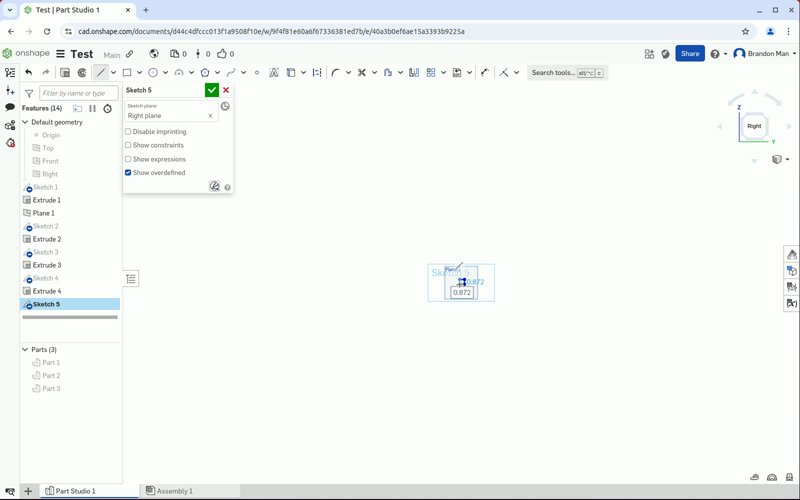
scroll(6)
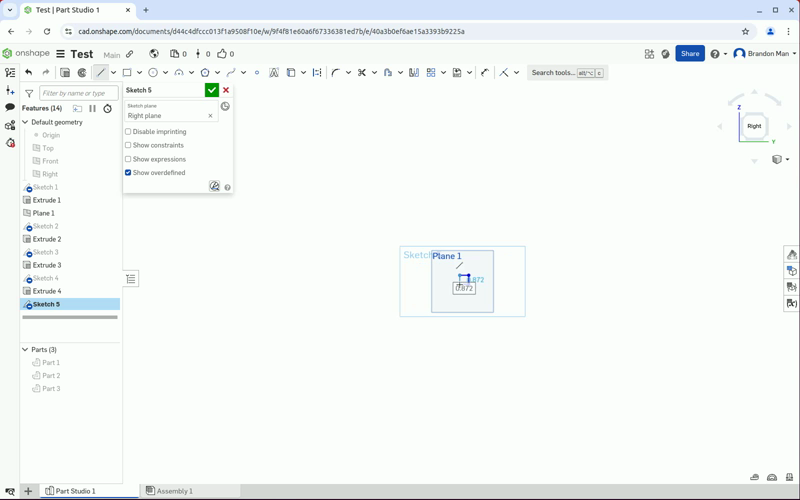
scroll(6)
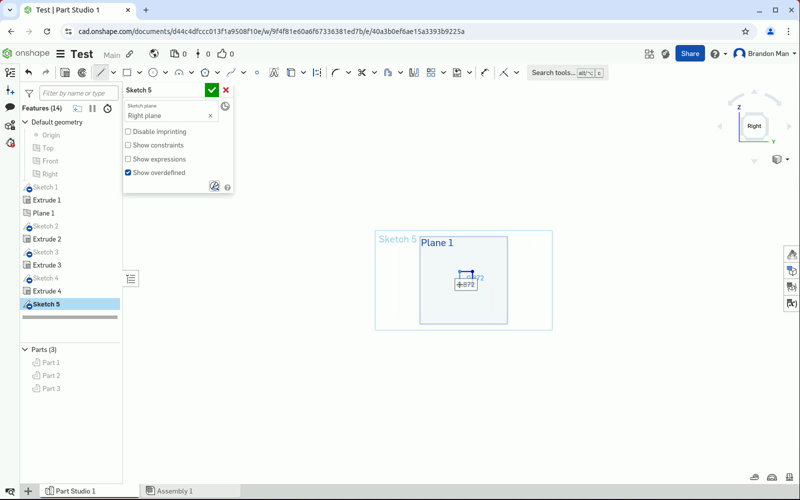
scroll(6)
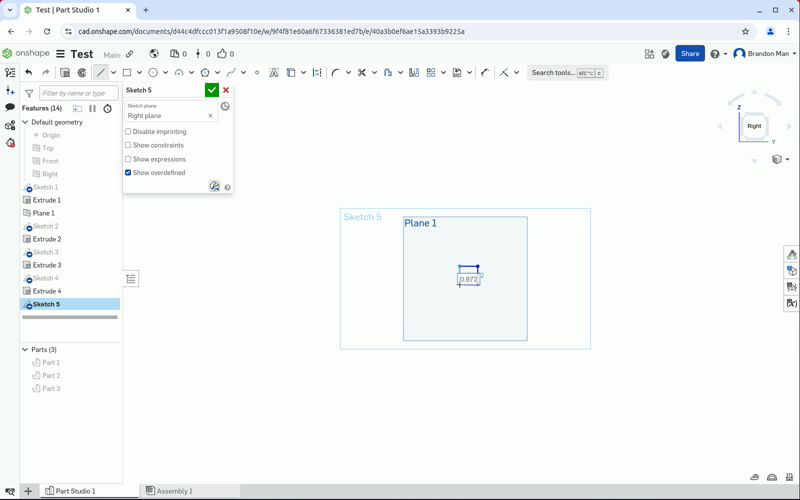
scroll(6)
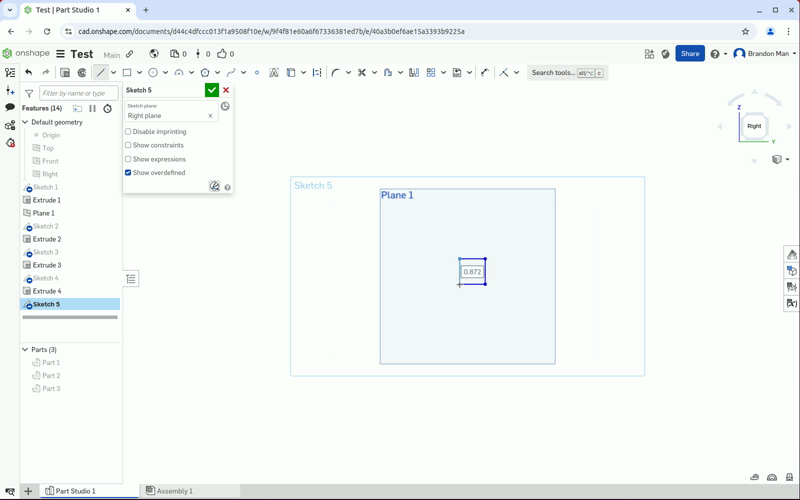
scroll(6)
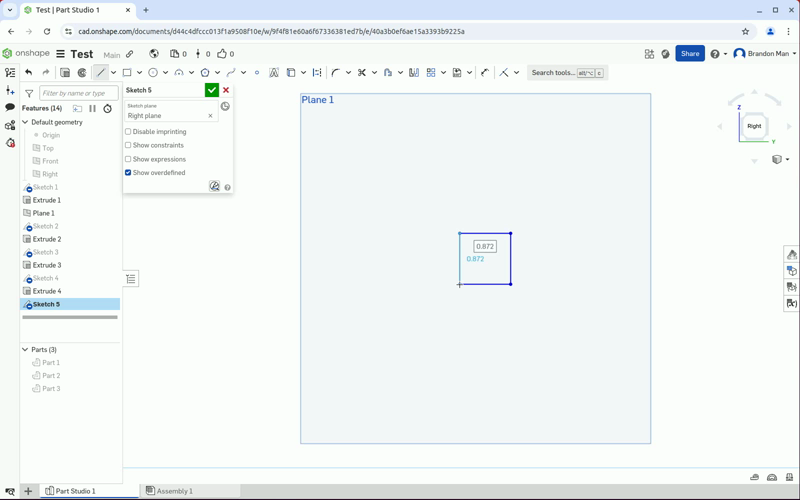
key_up(shift)
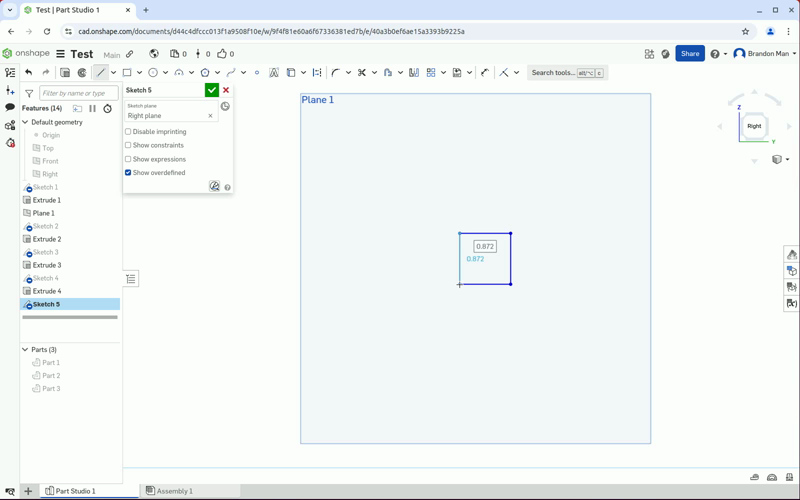
click(459, 284)
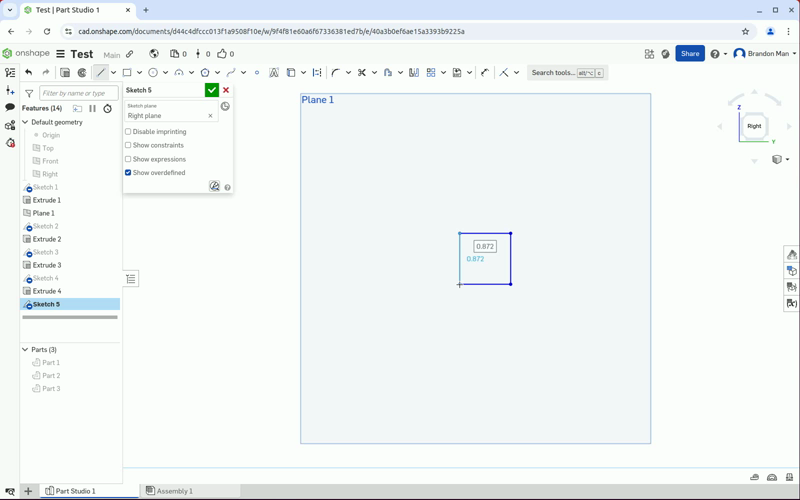
scroll(-6)
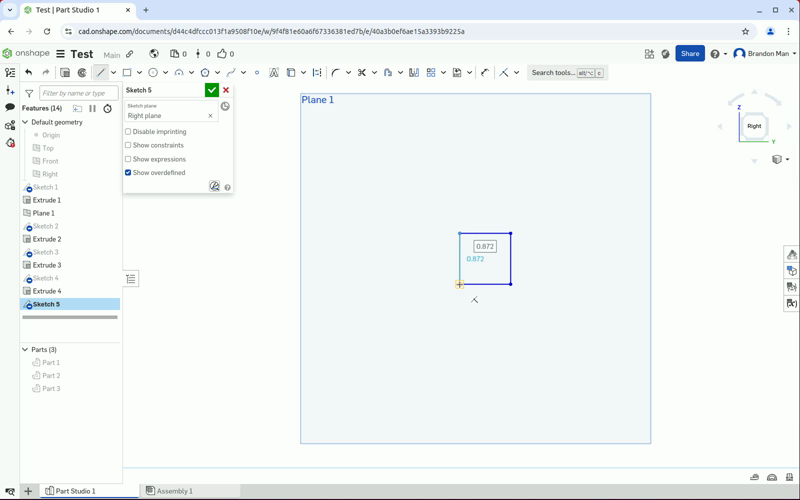
scroll(-6)
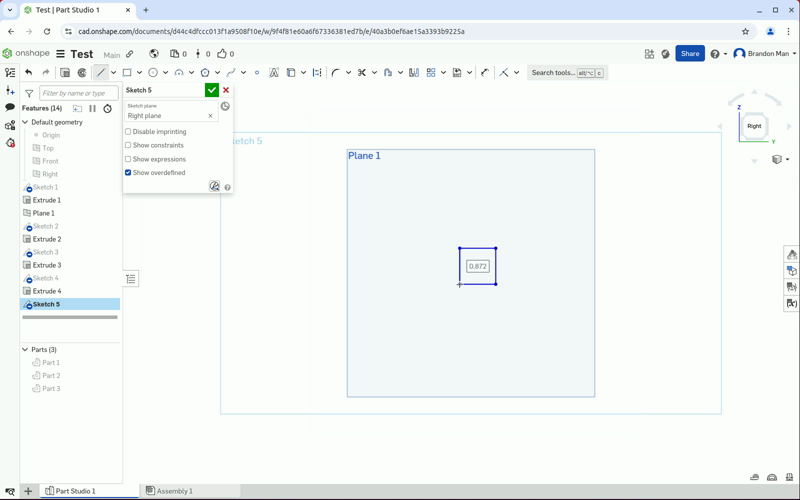
scroll(-6)
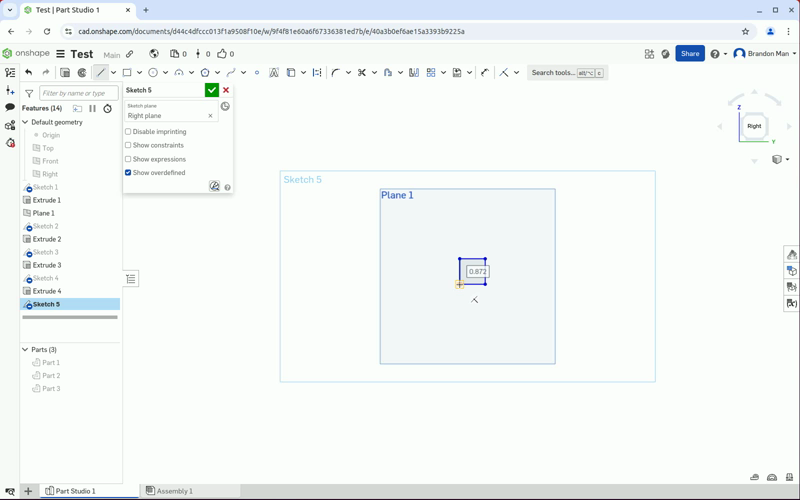
scroll(-6)
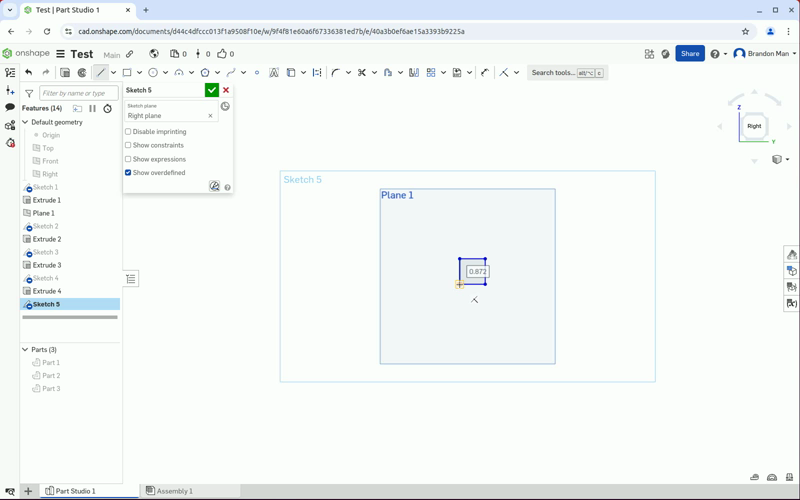
scroll(-6)
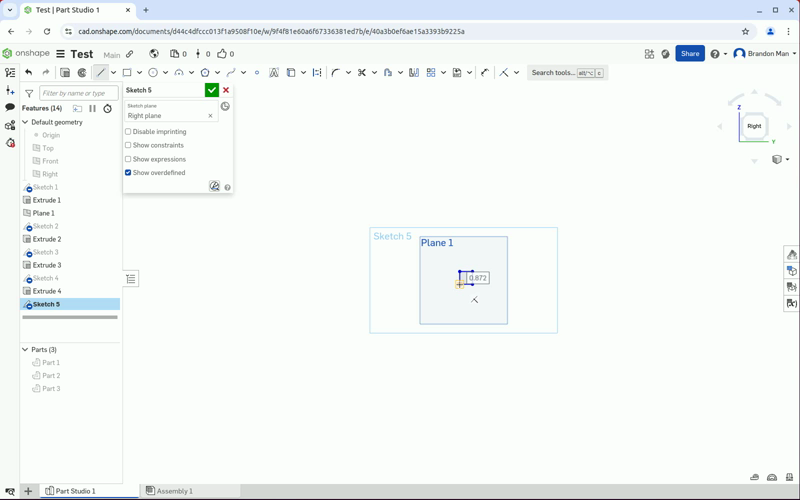
scroll(-6)
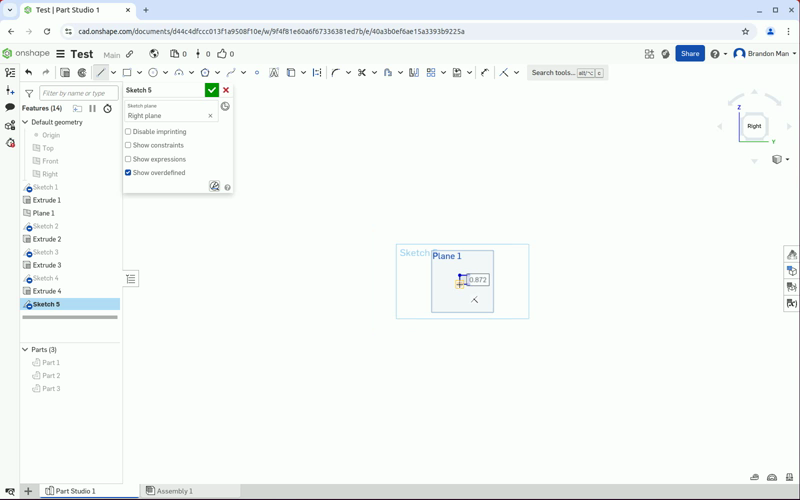
scroll(-6)
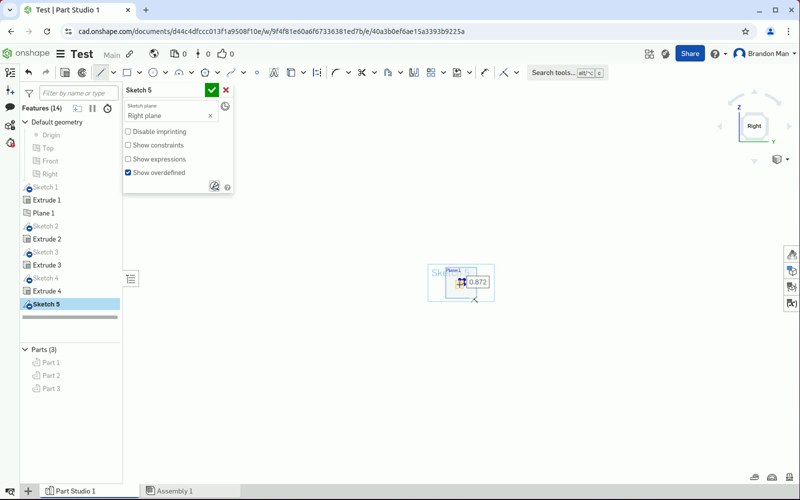
key(esc)
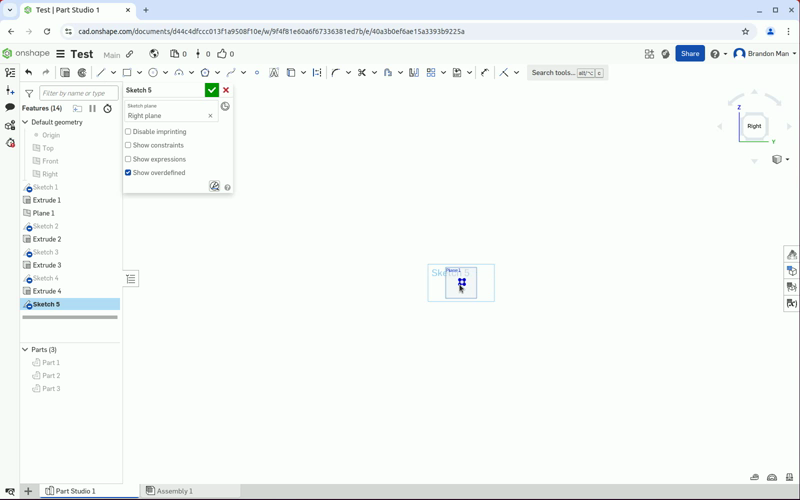
mouse_move(461, 281)
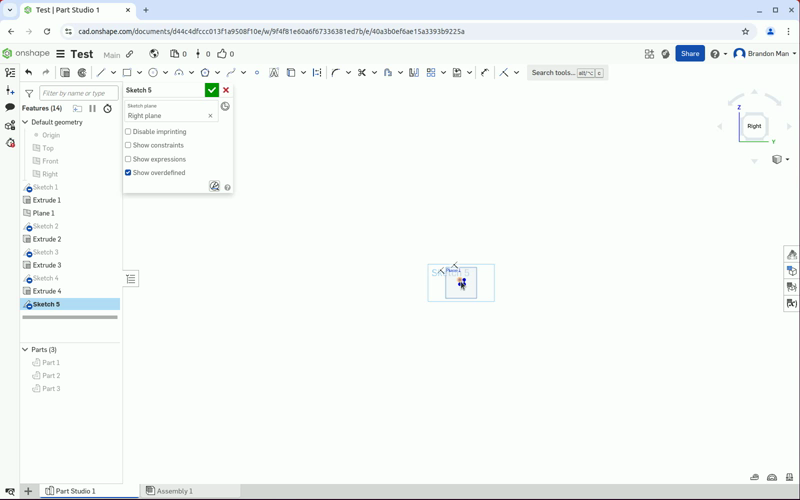
scroll(6)
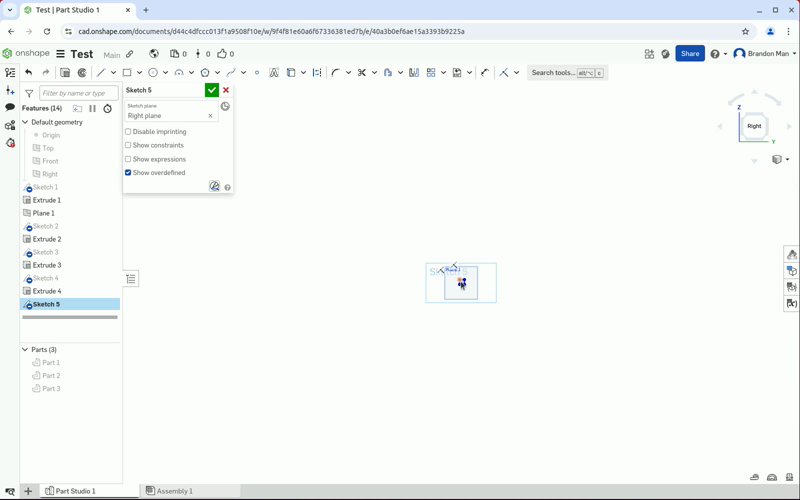
scroll(6)
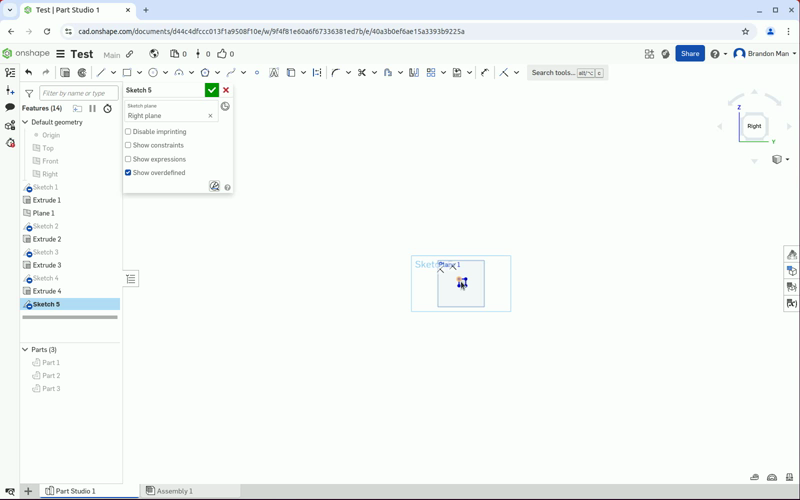
scroll(6)
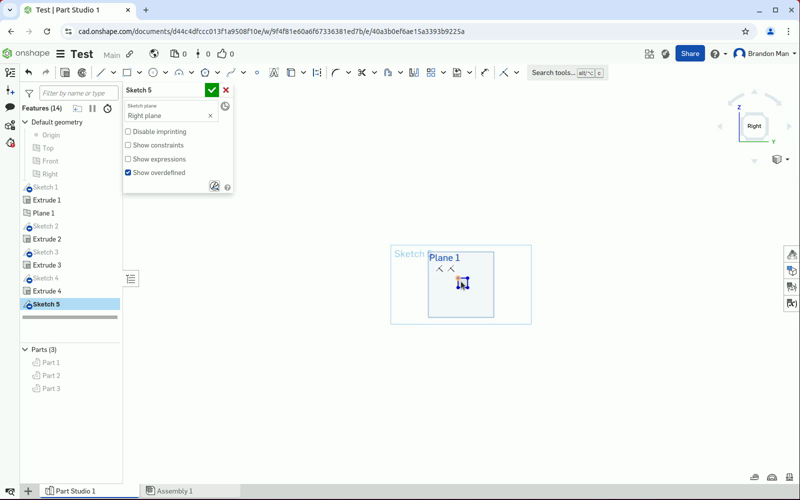
scroll(6)
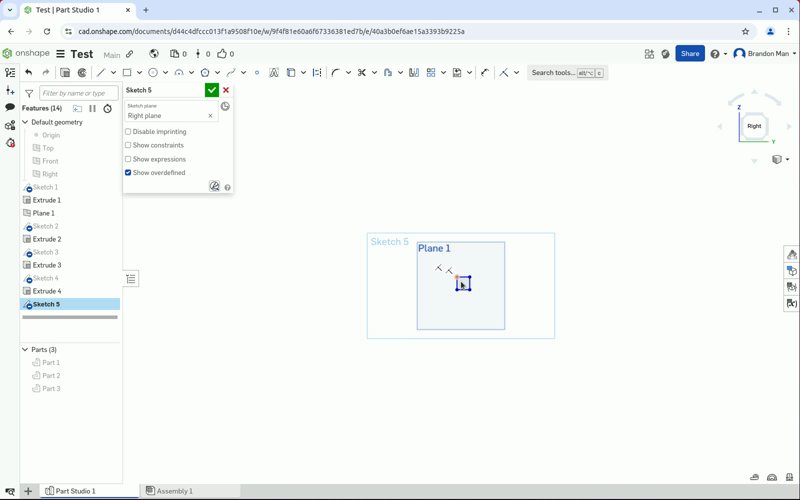
scroll(6)
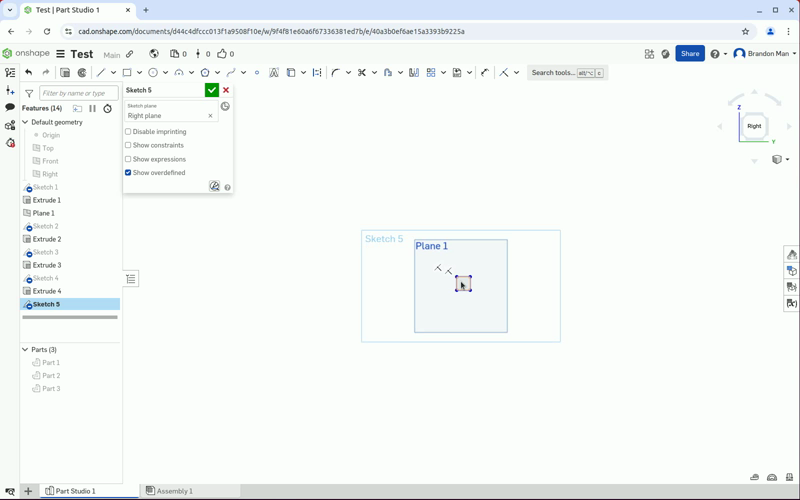
scroll(6)
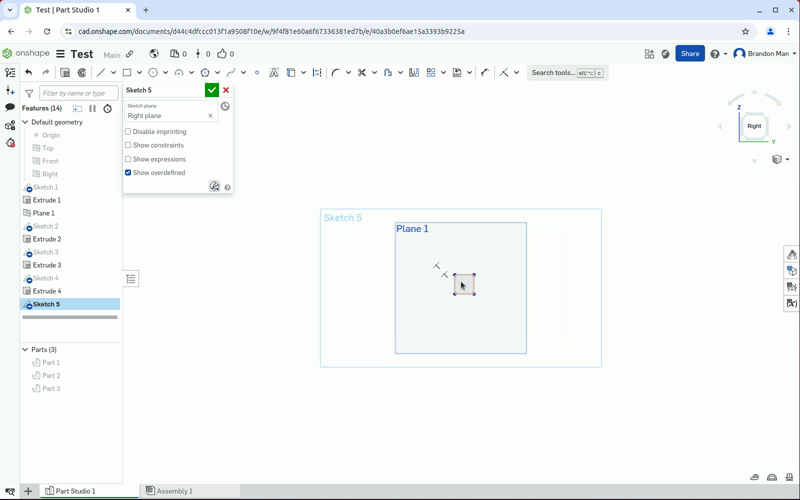
scroll(6)
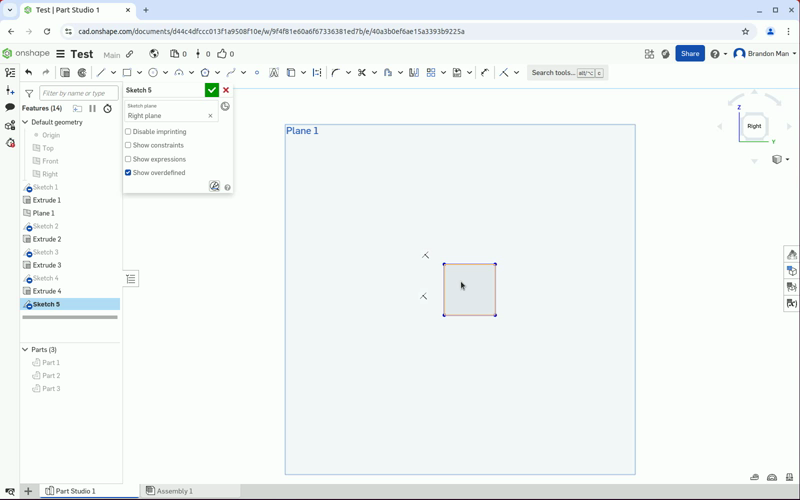
click(461, 281)
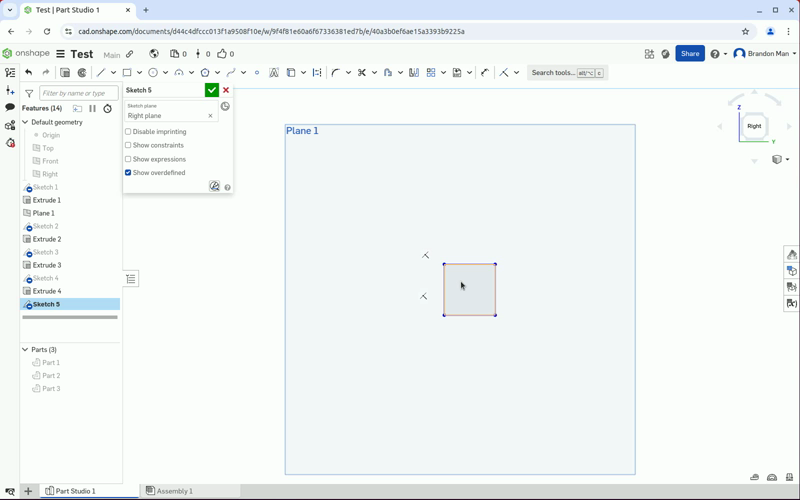
scroll(-6)
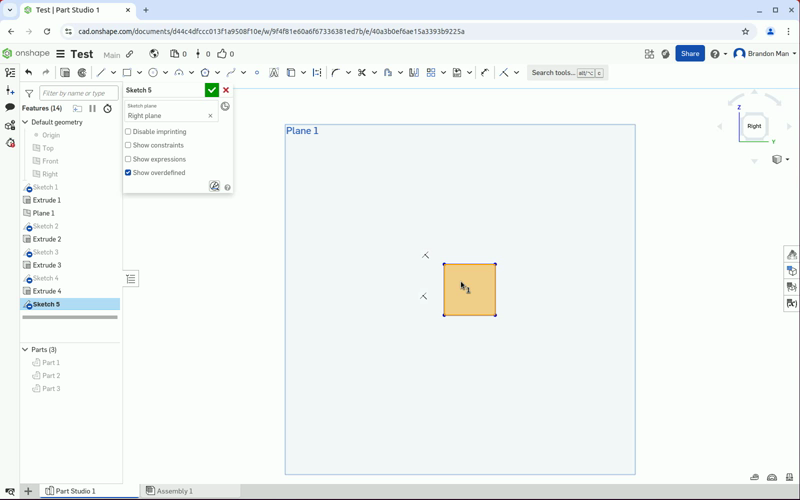
scroll(-6)
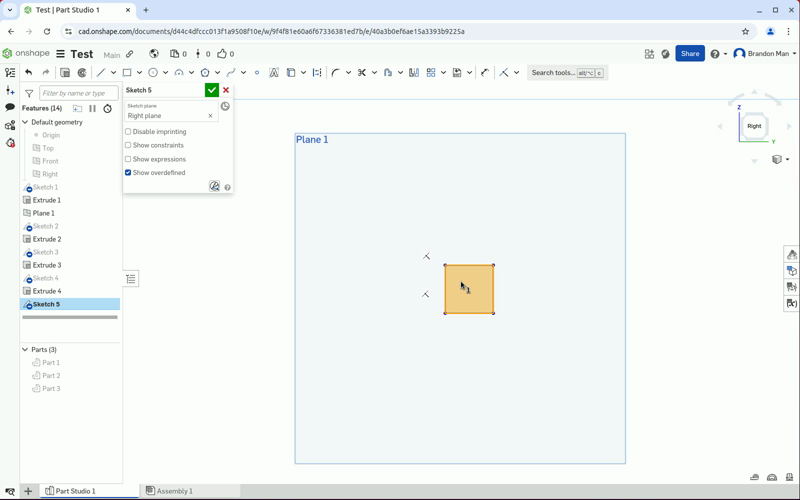
scroll(-6)
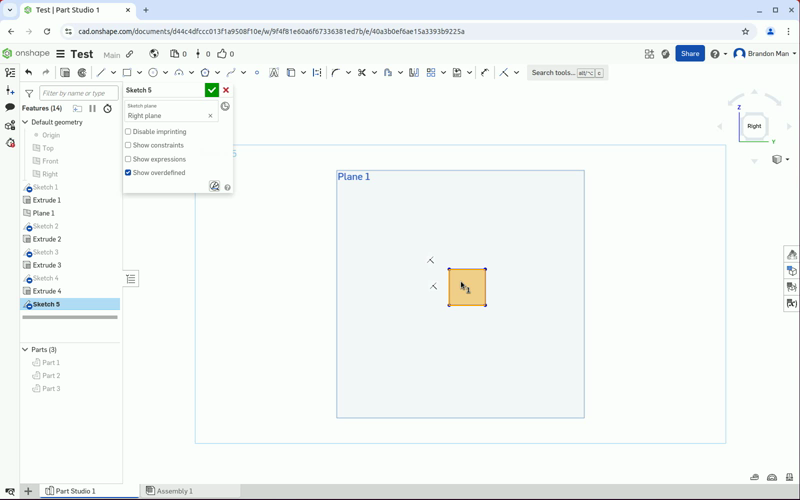
scroll(-6)
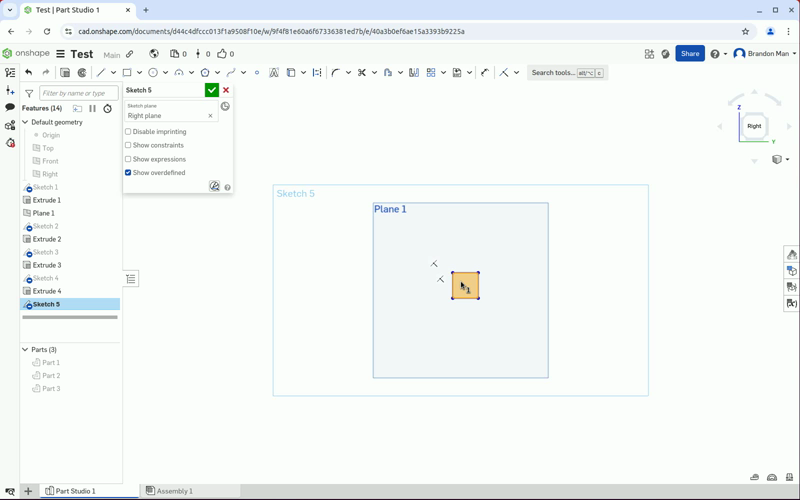
scroll(-6)
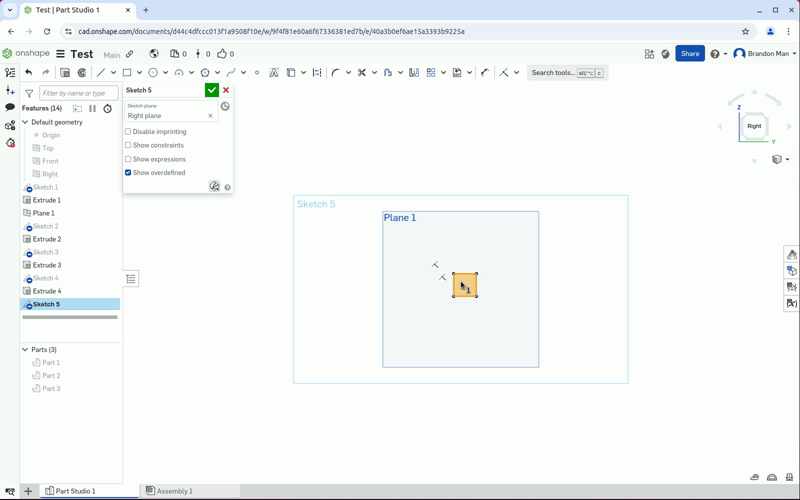
scroll(-6)
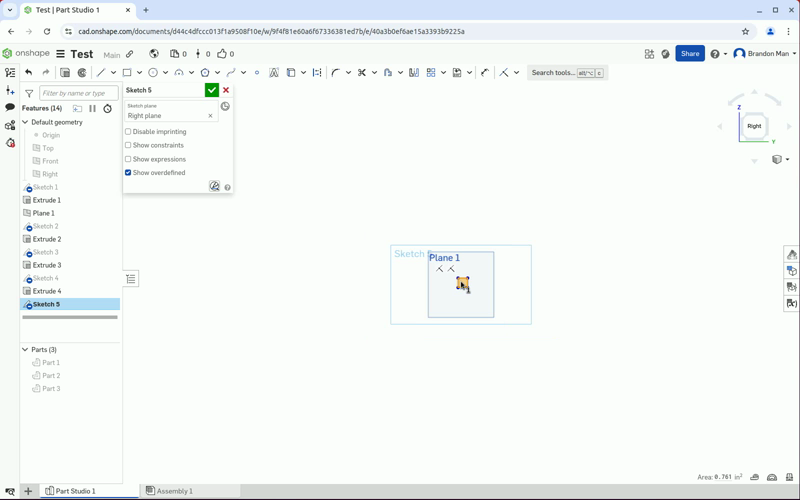
scroll(-6)
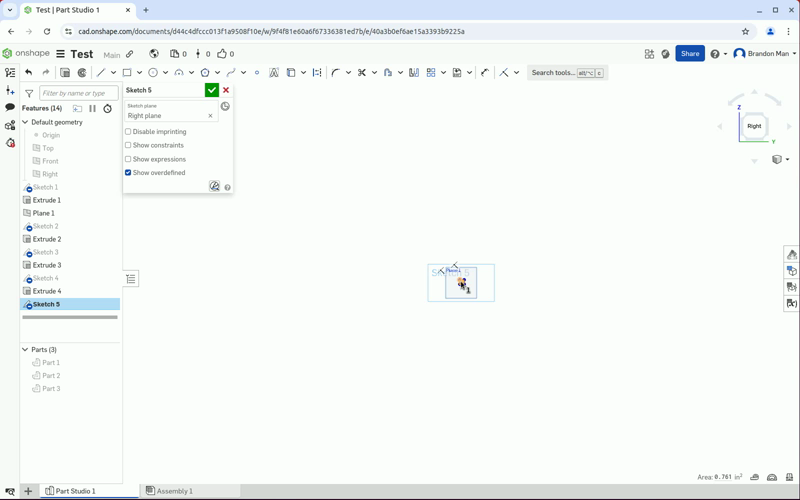
mouse_move(73, 352)
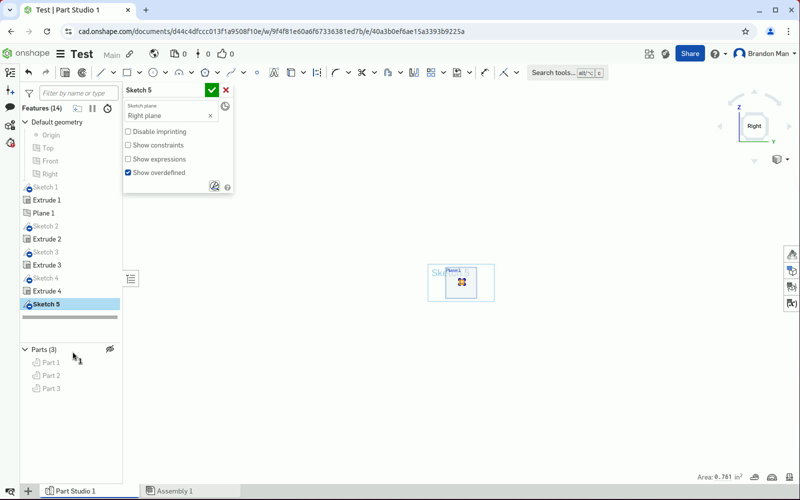
key(shift+y)
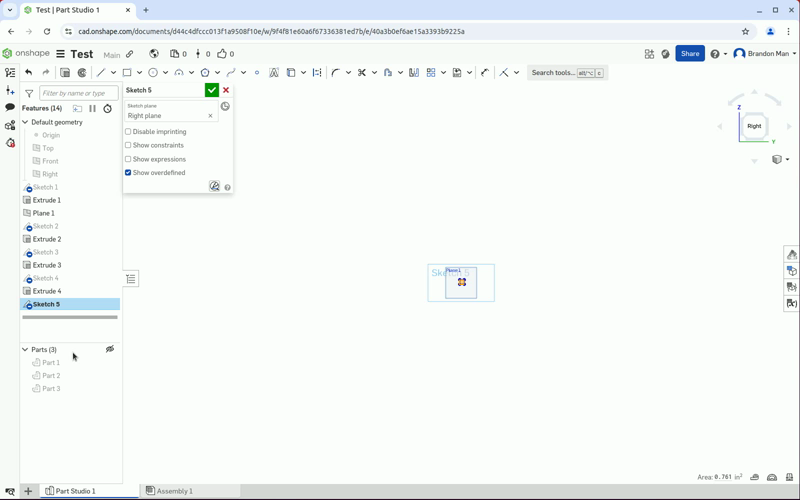
key(shift+e)
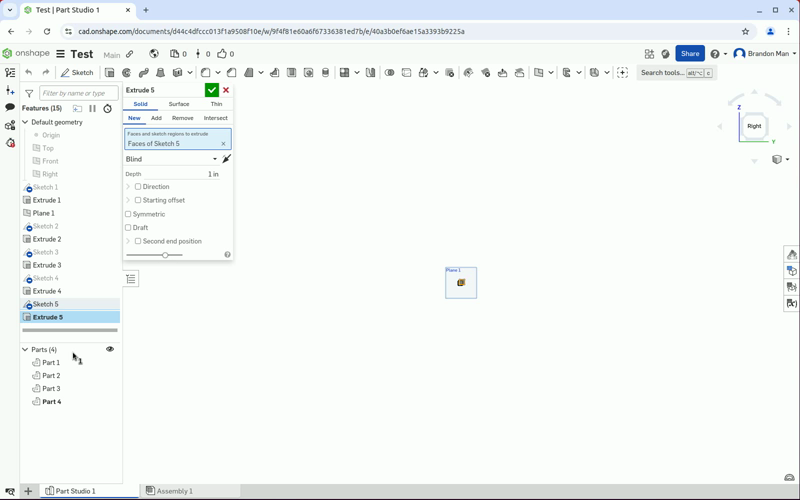
mouse_move(143, 106)
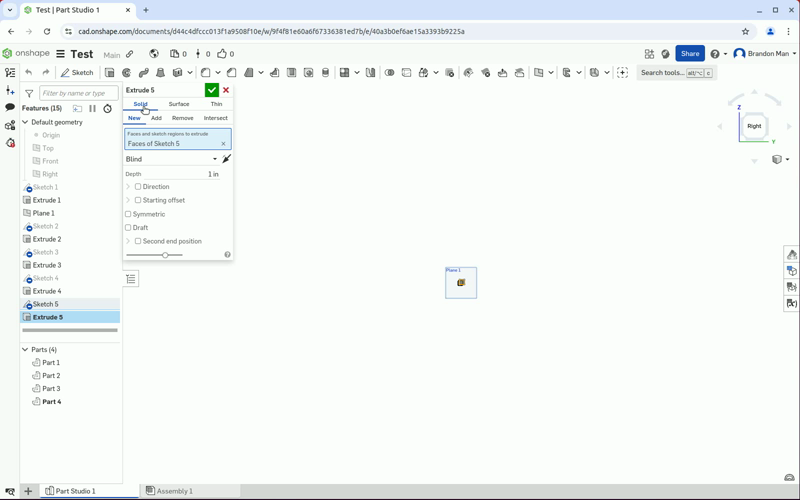
click(143, 106)
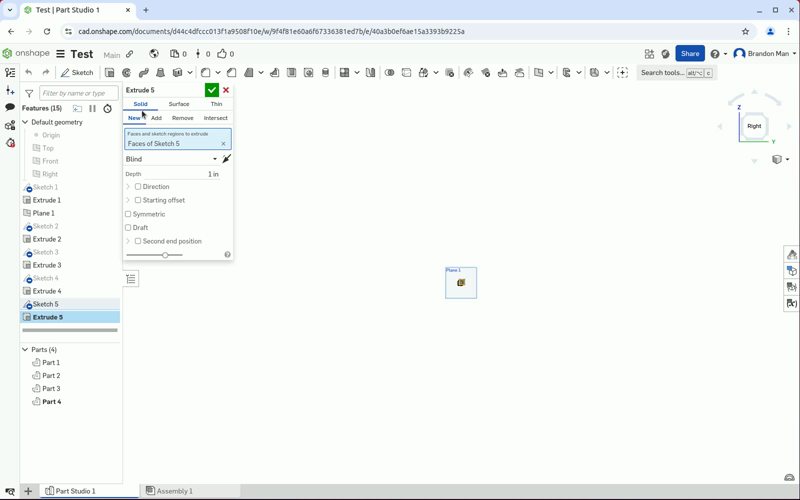
mouse_move(137, 120)
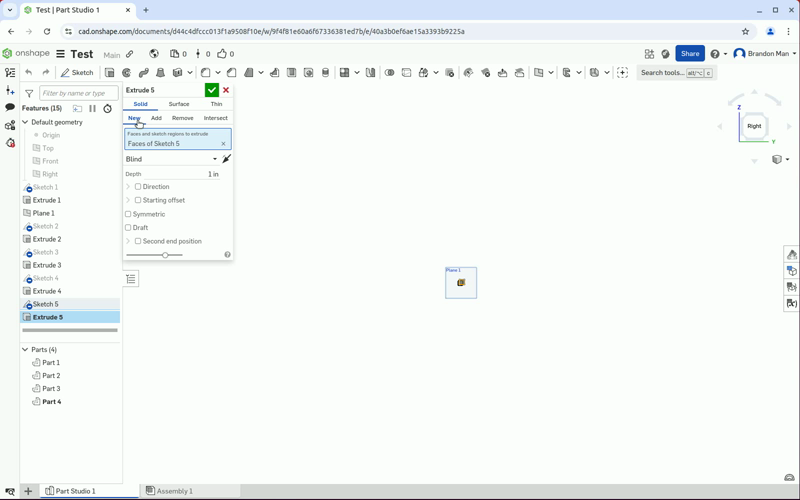
click(137, 120)
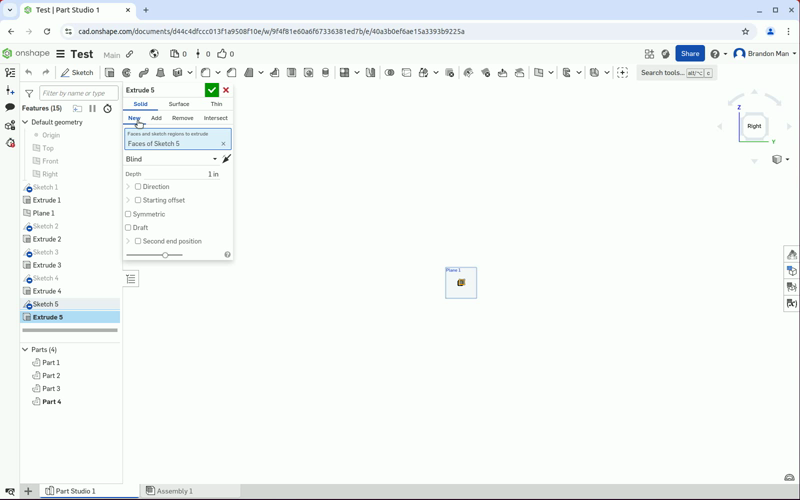
key(tab, 4)
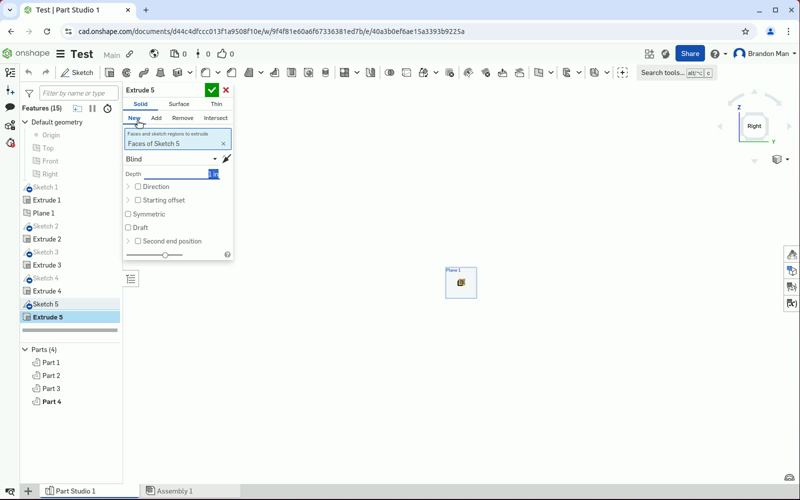
text(-0.241)
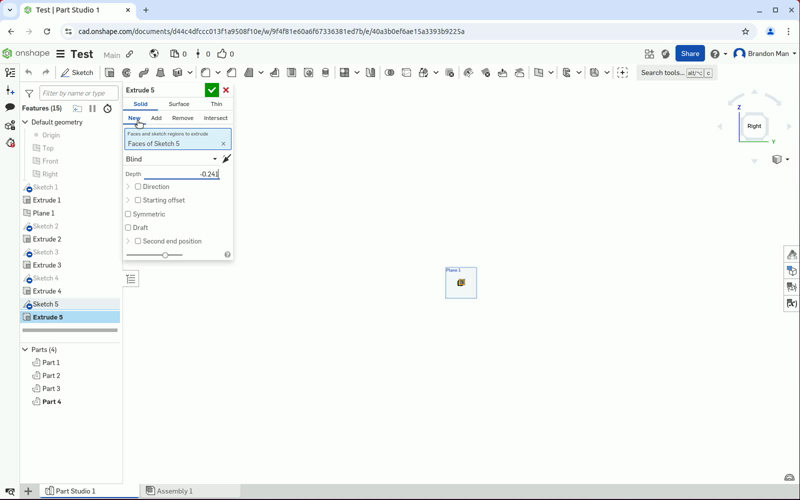
key(enter)
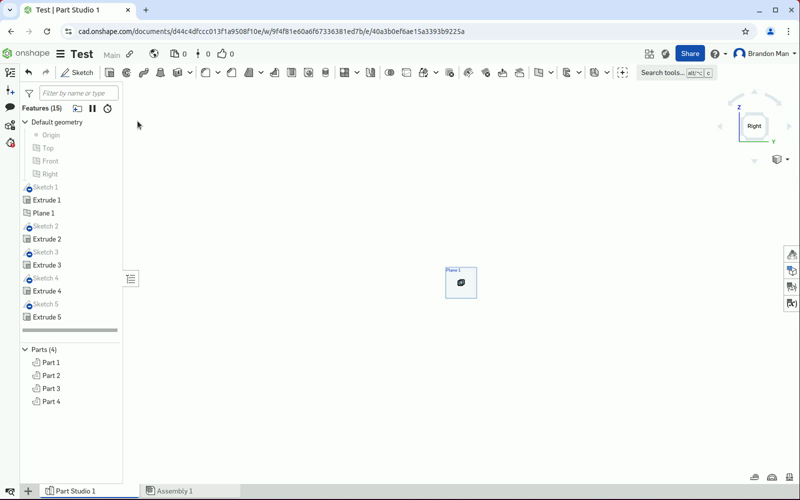
key(shift+h)
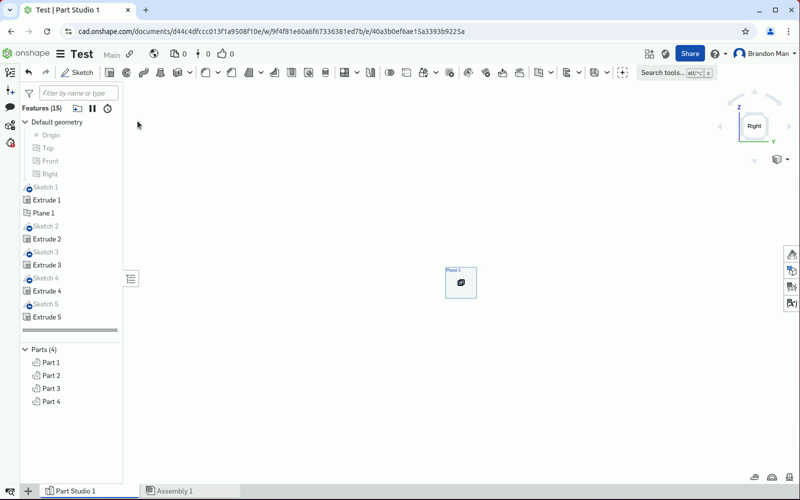
key(shift+h)
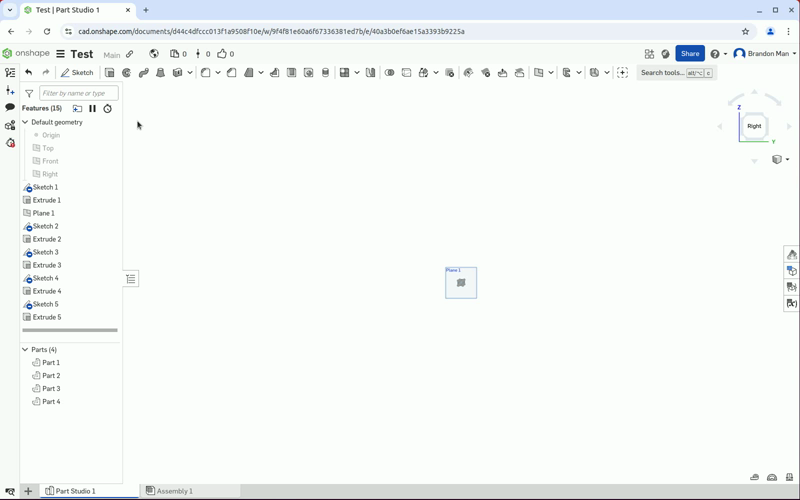
key(shift+7)
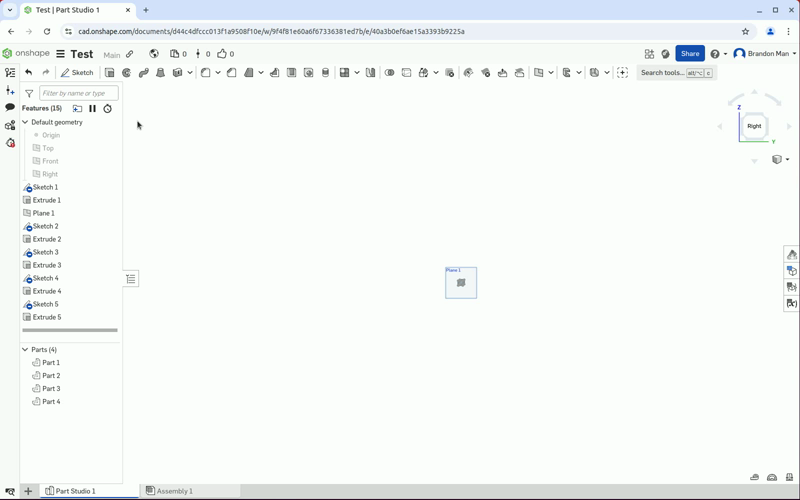
key(right, 2)
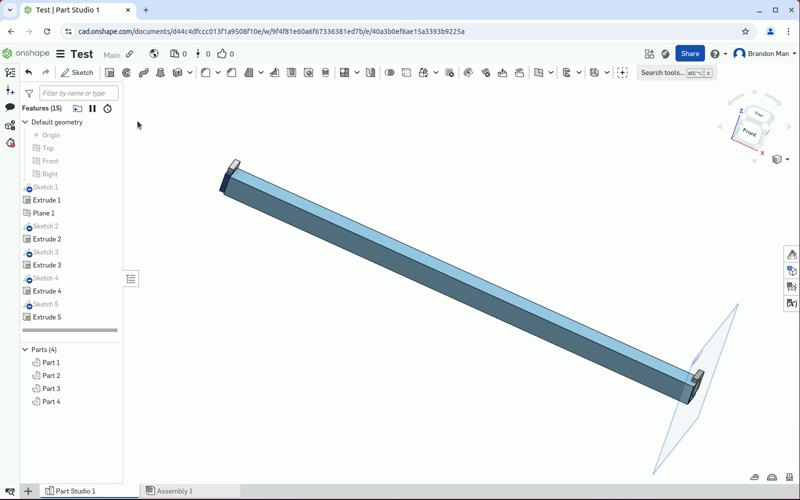
key(down, 2)
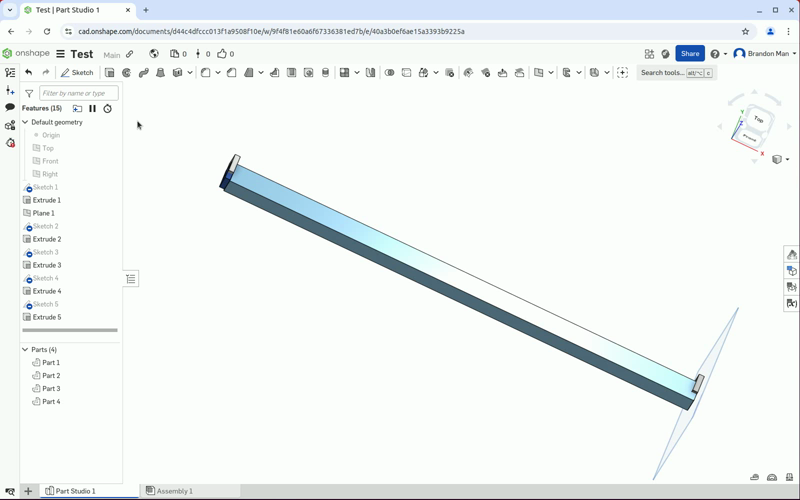
key(up, 2)
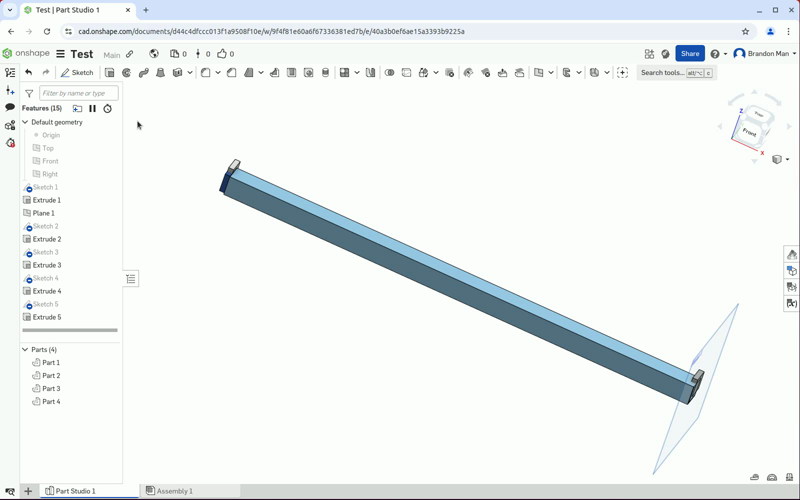
key(left, 2)
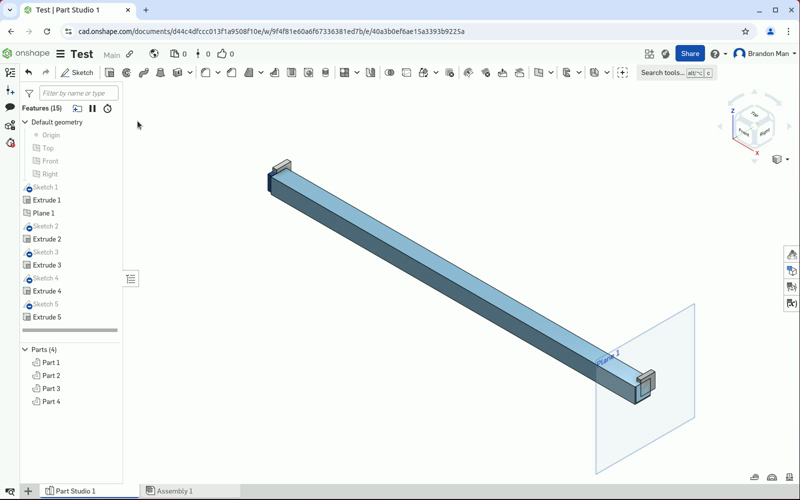
mouse_move(73, 189)
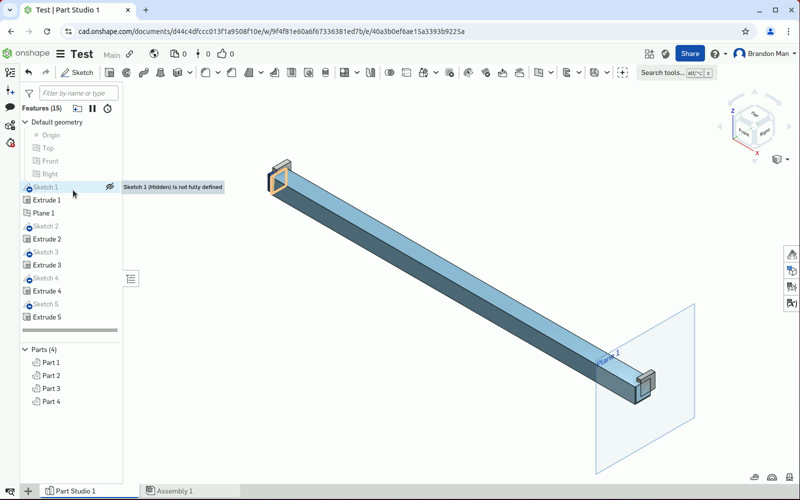
click(73, 189)